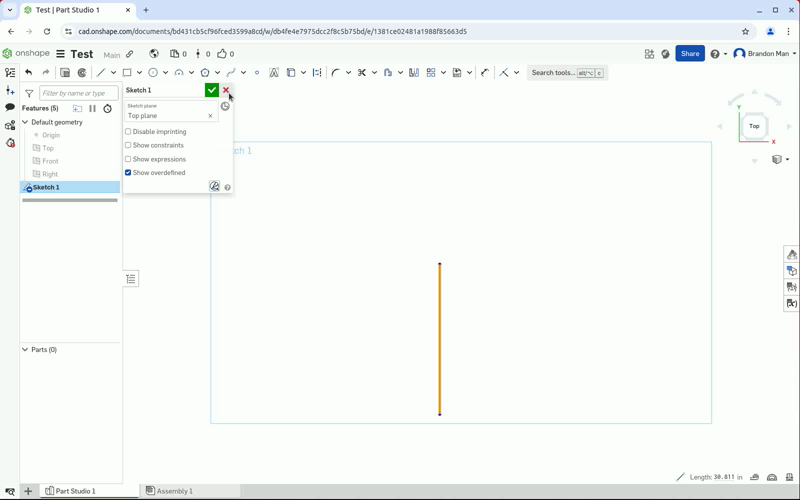
key(shift+h)
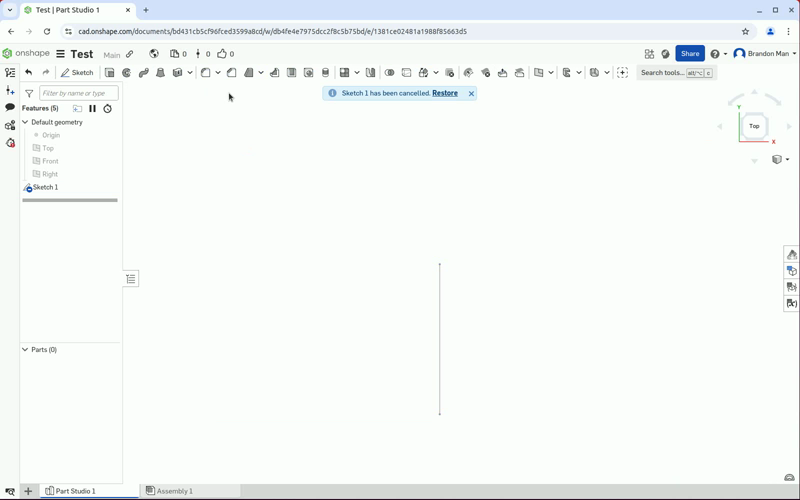
key(shift+s)
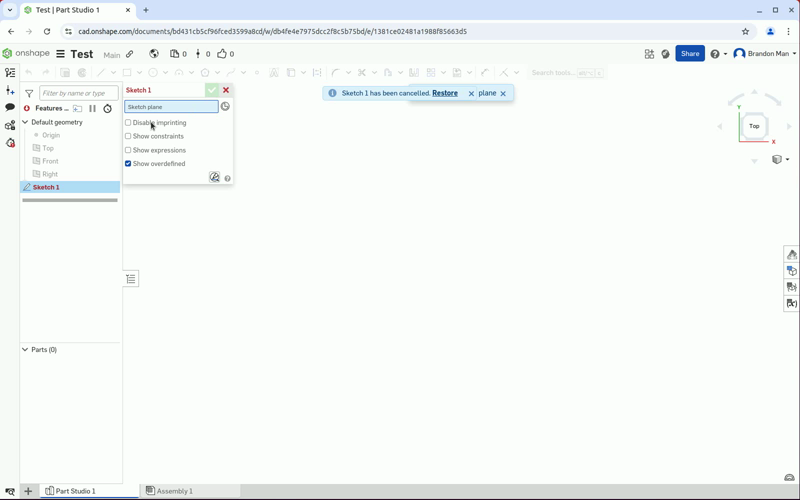
mouse_move(73, 150)
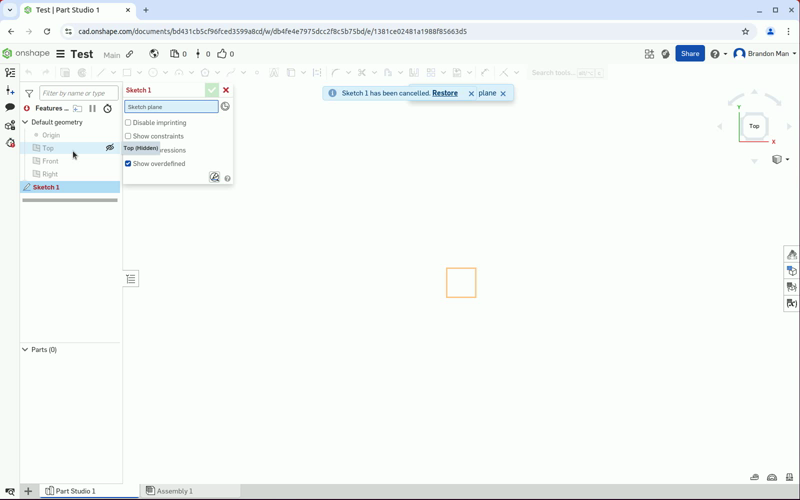
click(73, 150)
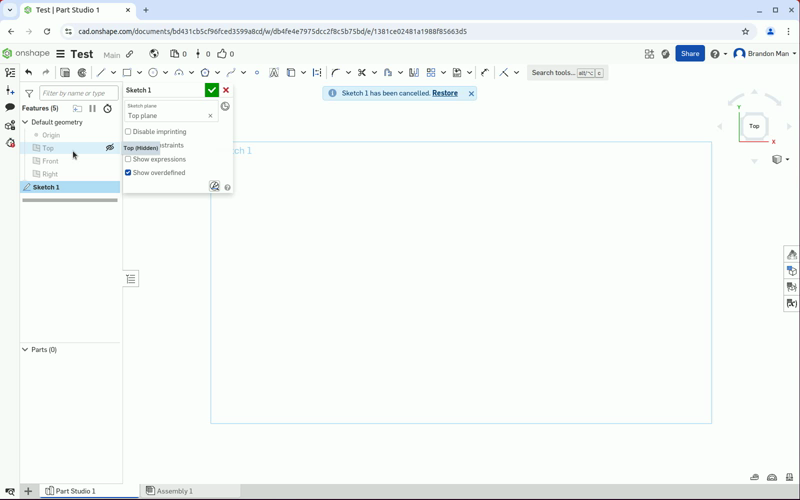
mouse_move(73, 352)
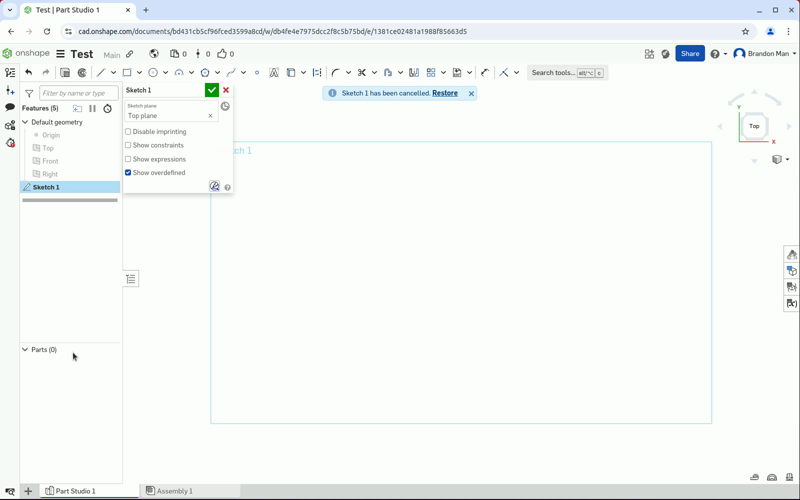
key(y)
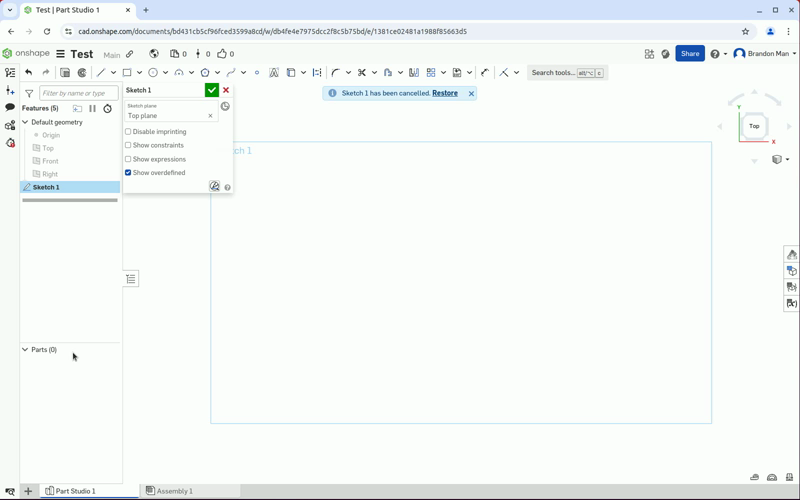
key(l)
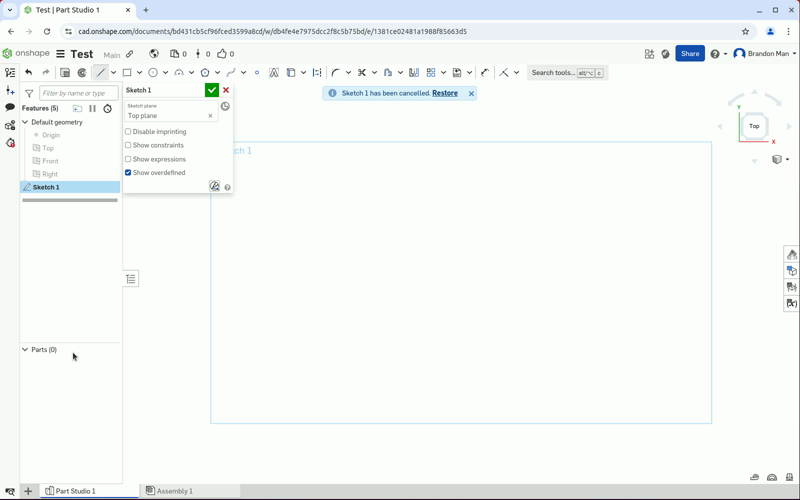
key_down(shift)
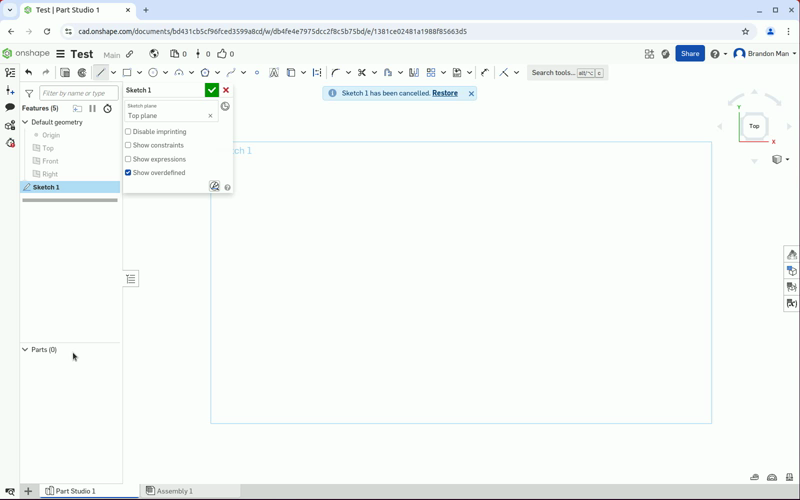
mouse_move(460, 287)
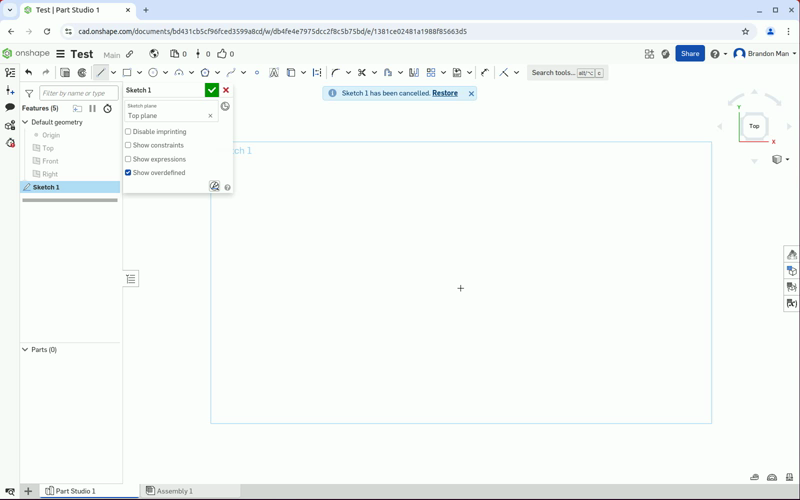
click(460, 287)
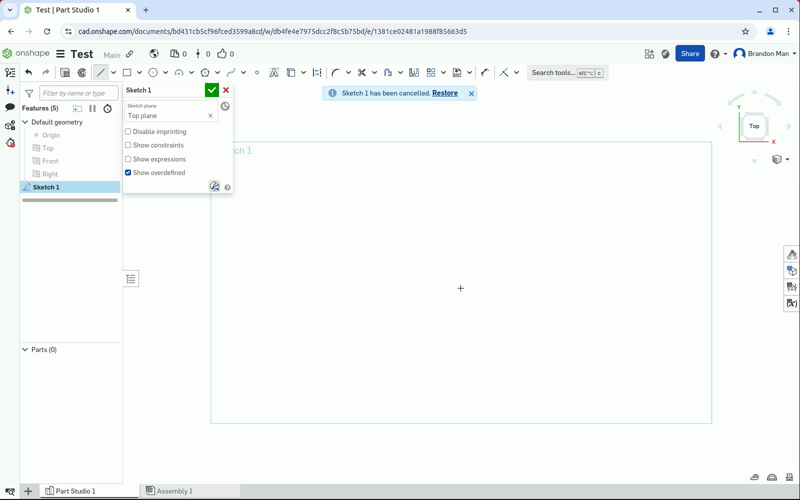
key_up(shift)
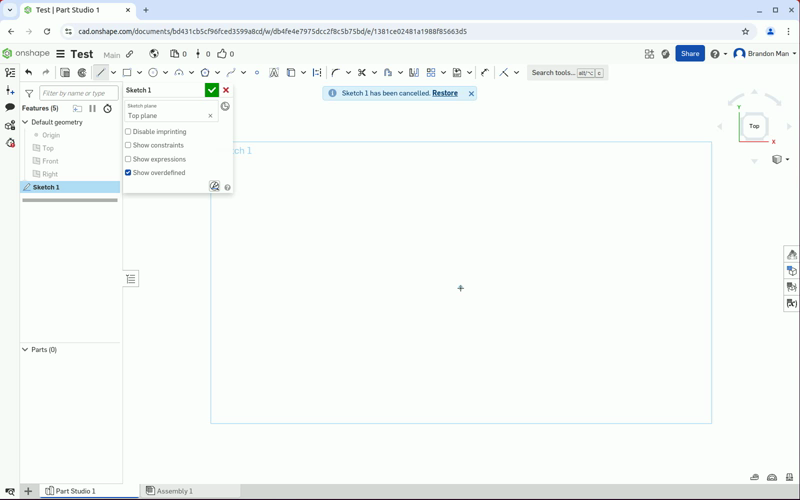
key_down(shift)
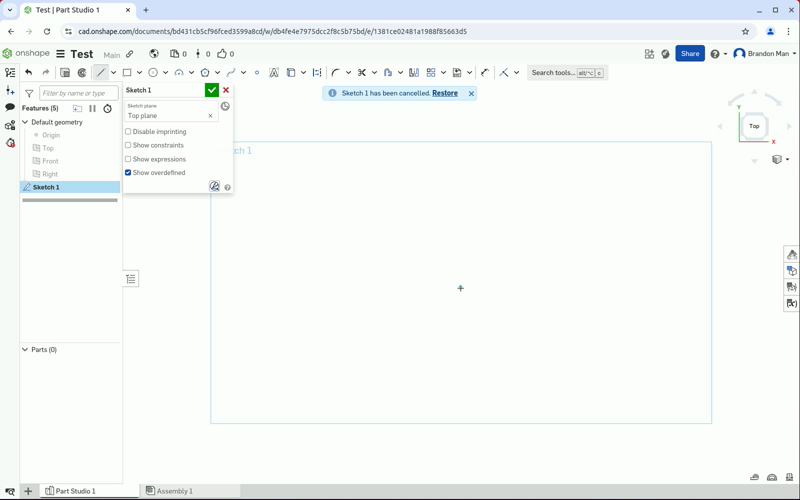
mouse_move(490, 287)
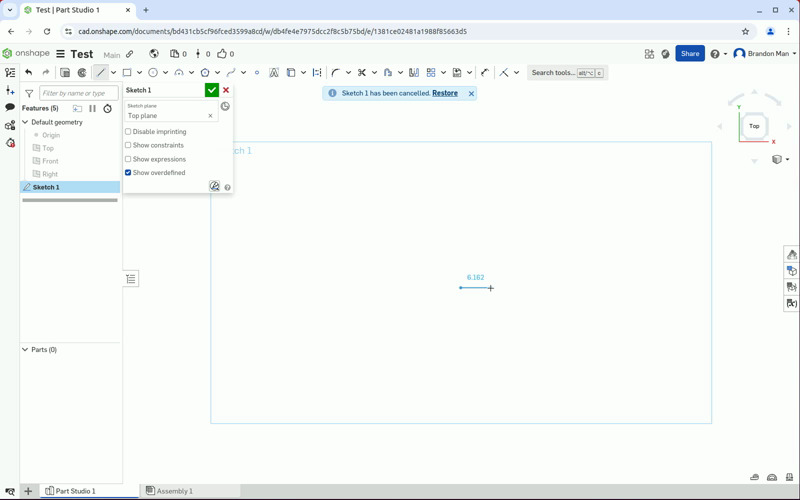
mouse_move(470, 287)
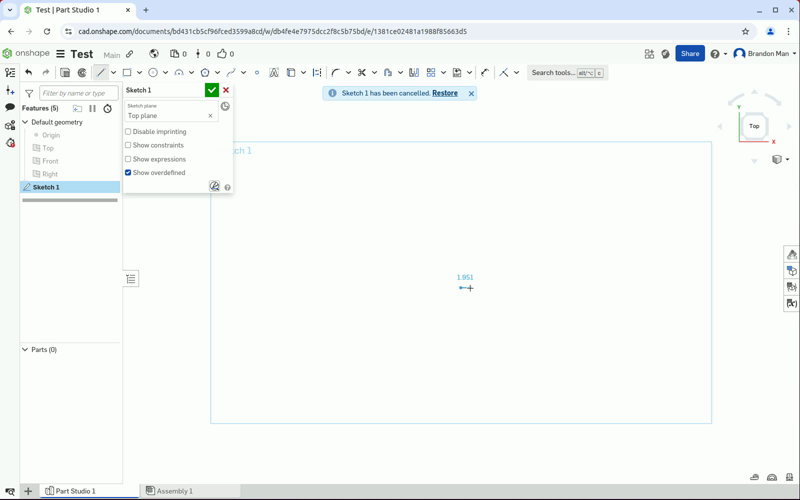
click(470, 287)
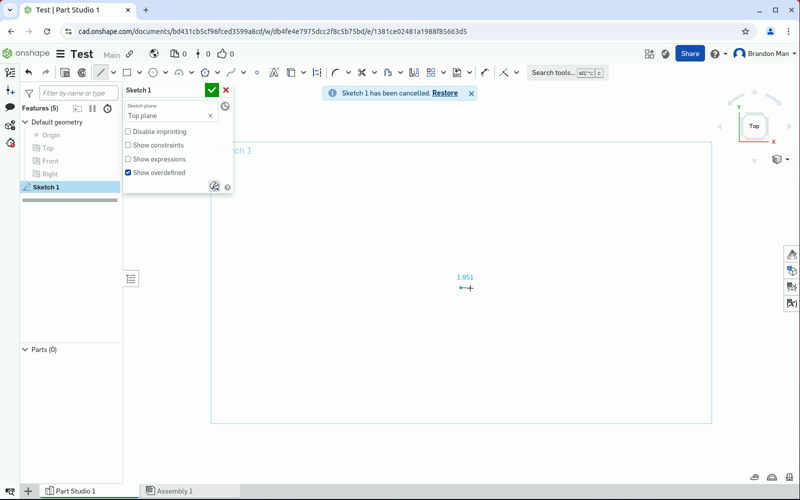
key_up(shift)
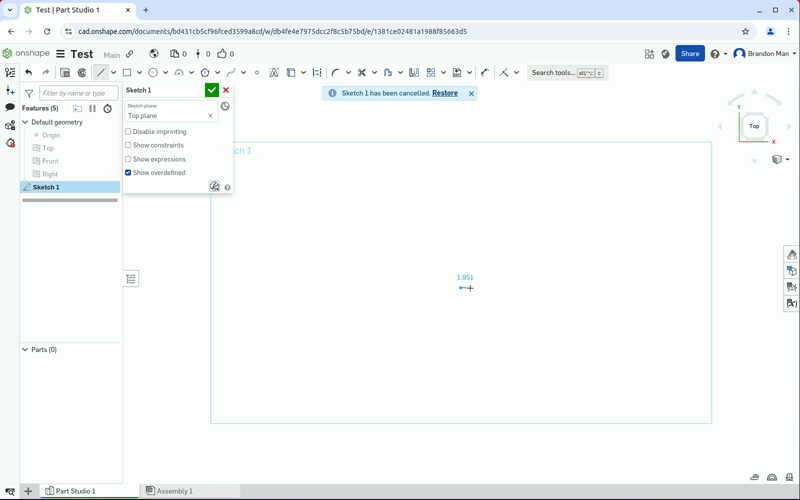
key_down(shift)
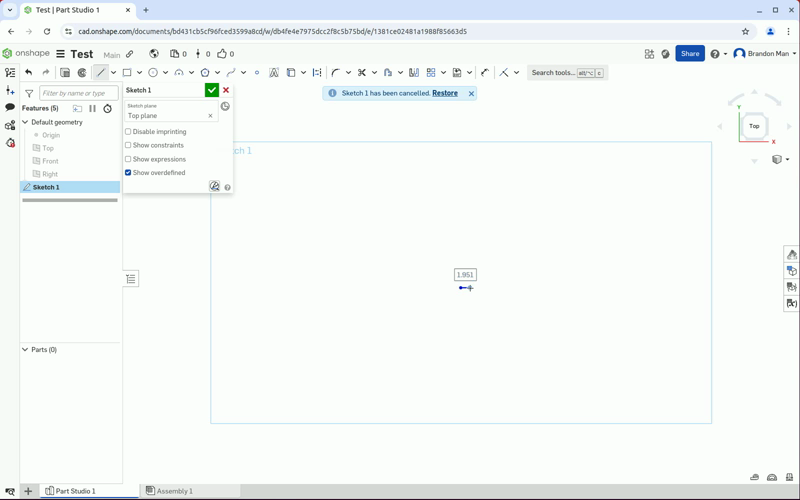
mouse_move(500, 287)
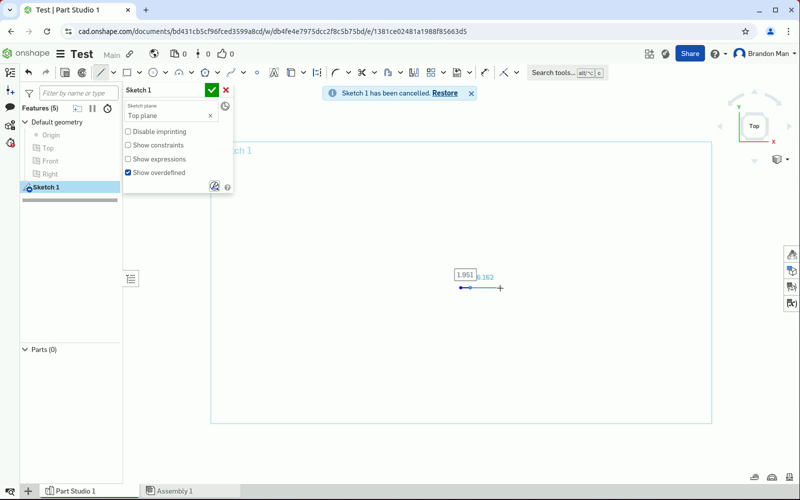
mouse_move(470, 282)
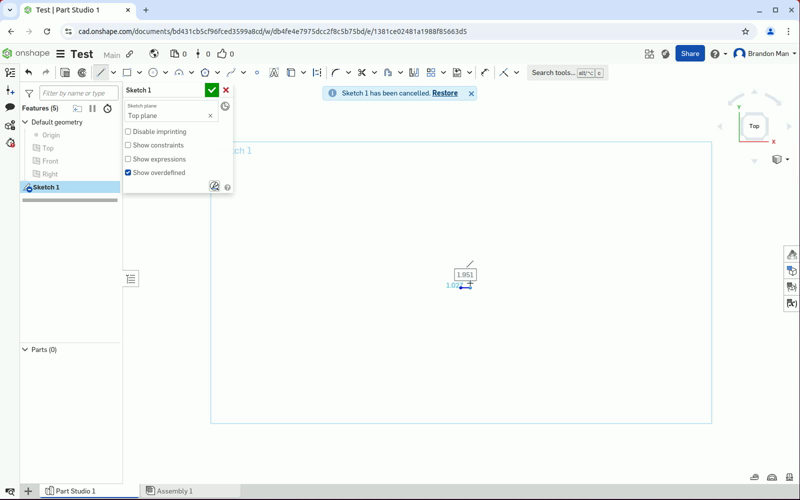
scroll(6)
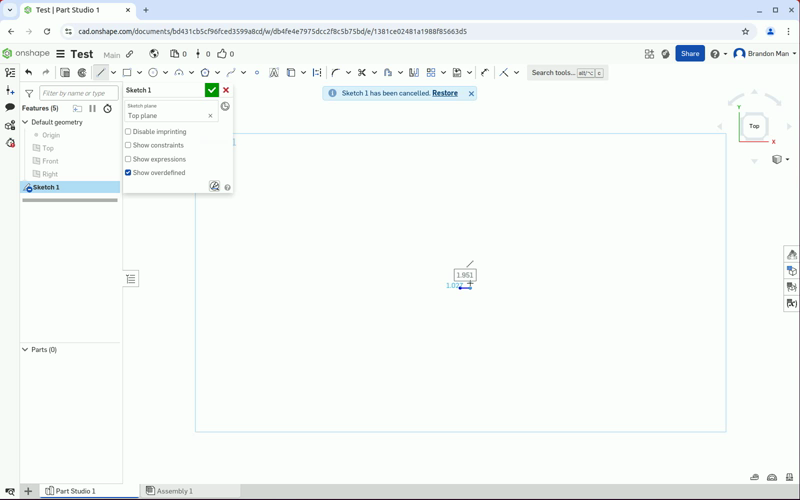
scroll(6)
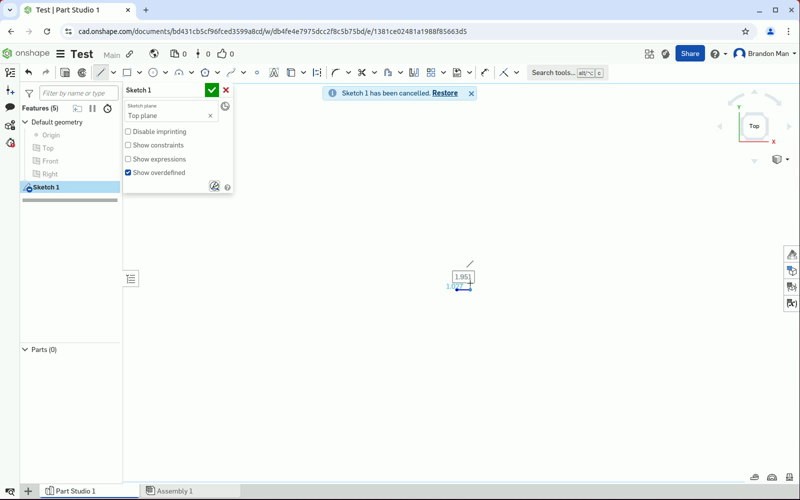
scroll(6)
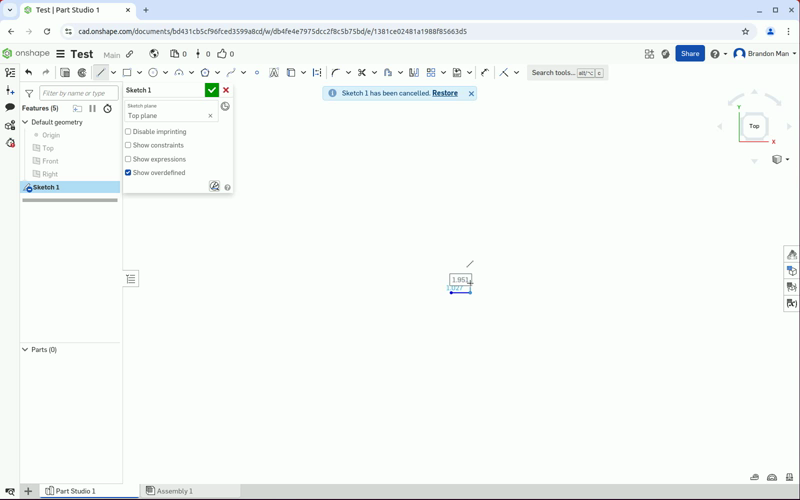
scroll(6)
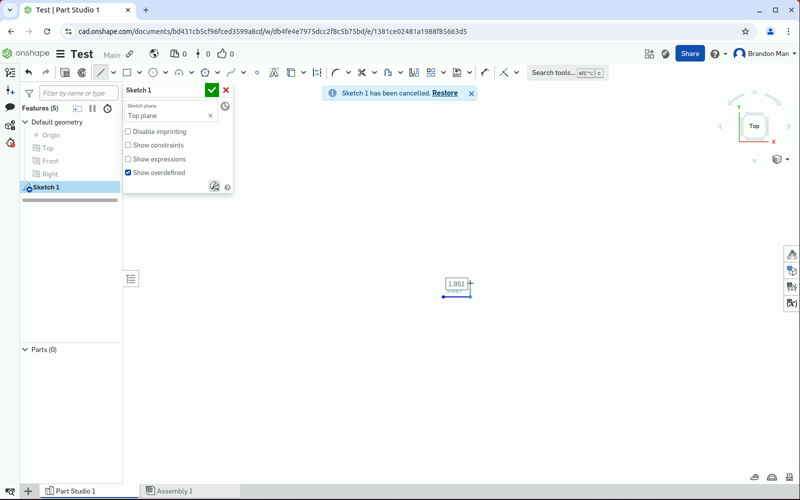
scroll(6)
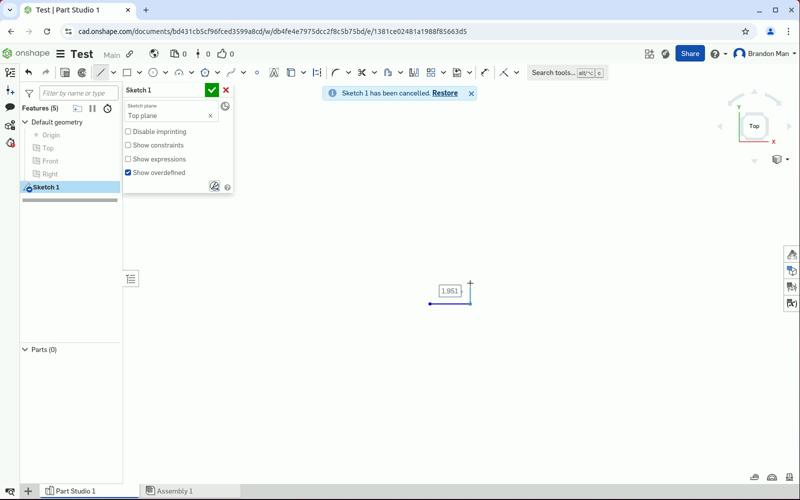
scroll(6)
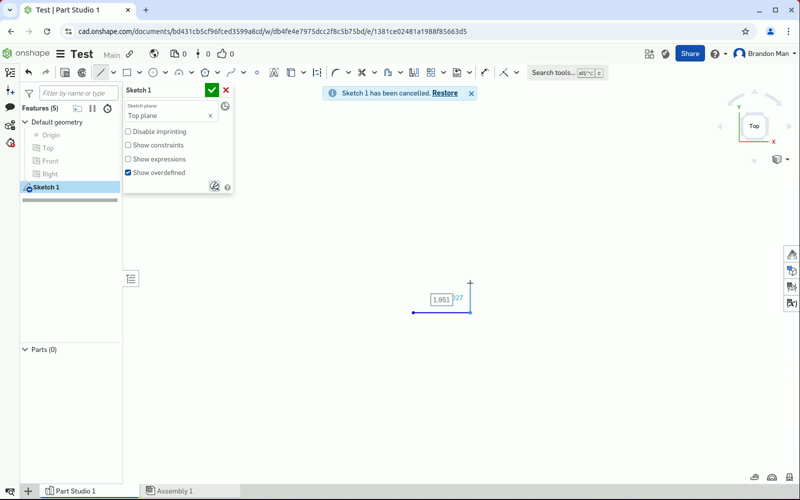
scroll(6)
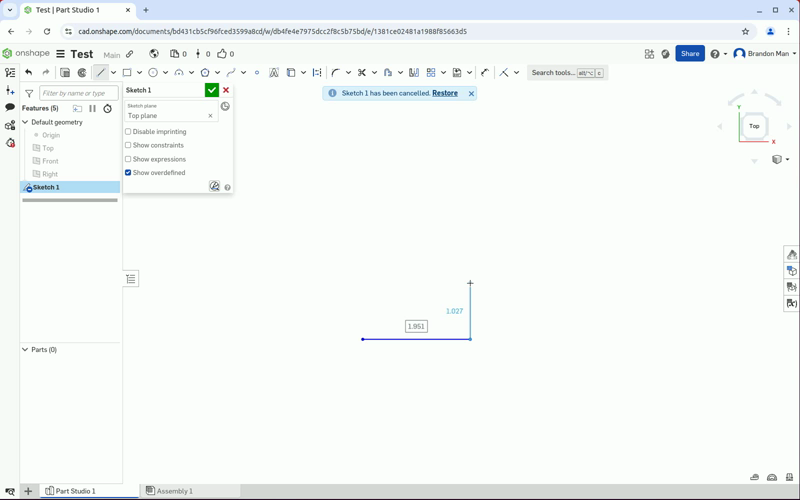
click(470, 282)
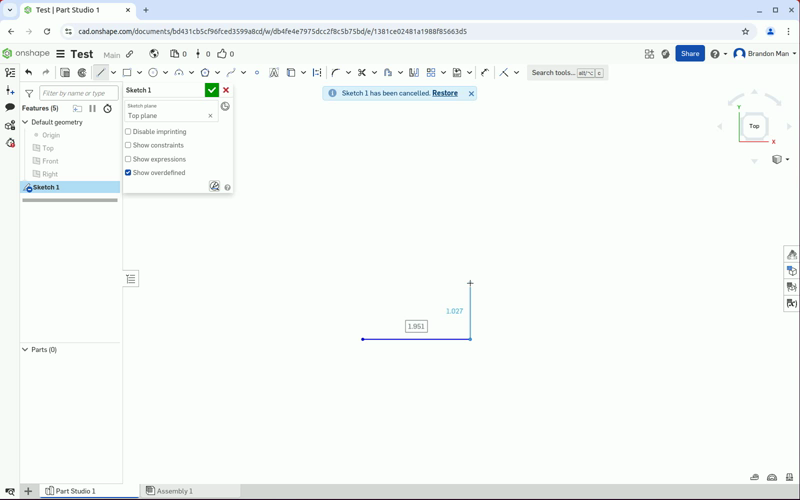
scroll(-6)
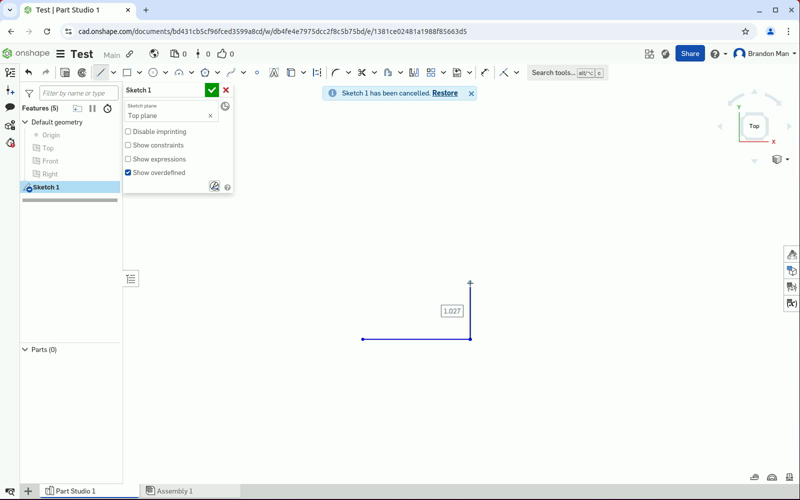
scroll(-6)
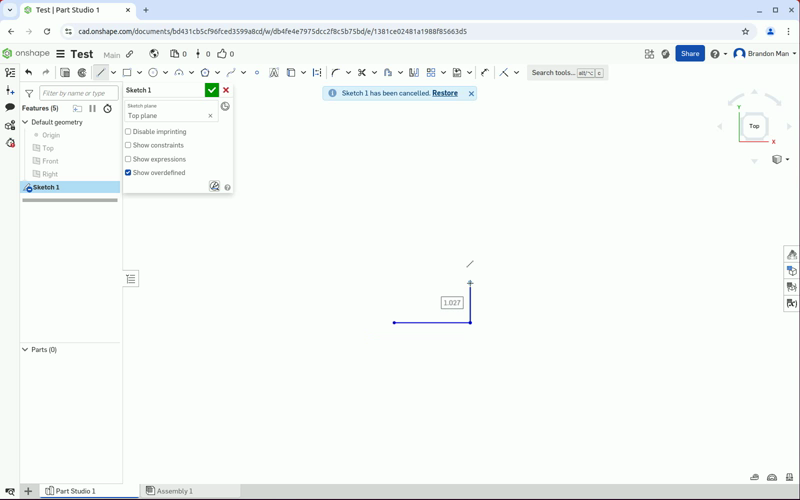
scroll(-6)
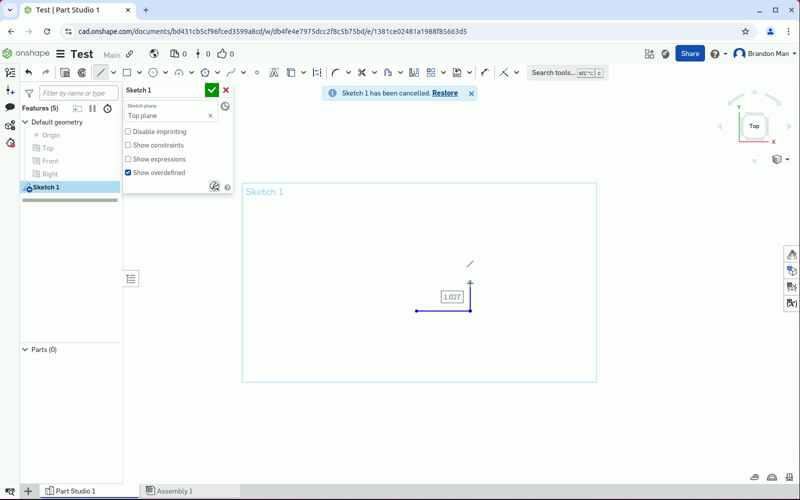
scroll(-6)
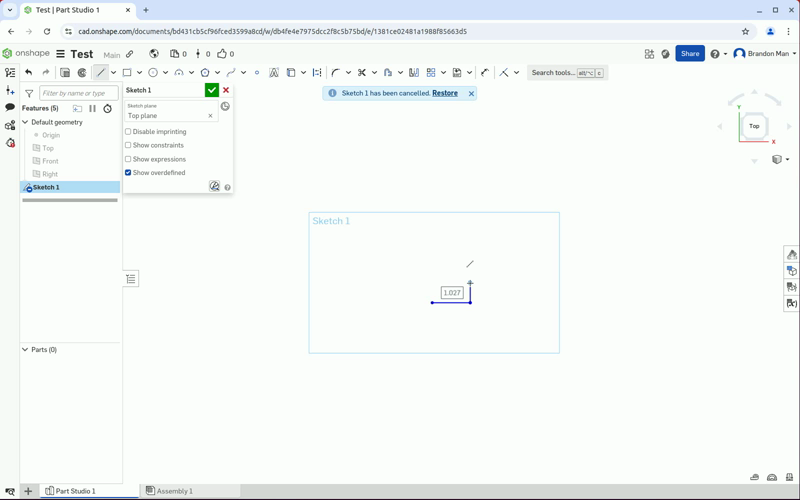
scroll(-6)
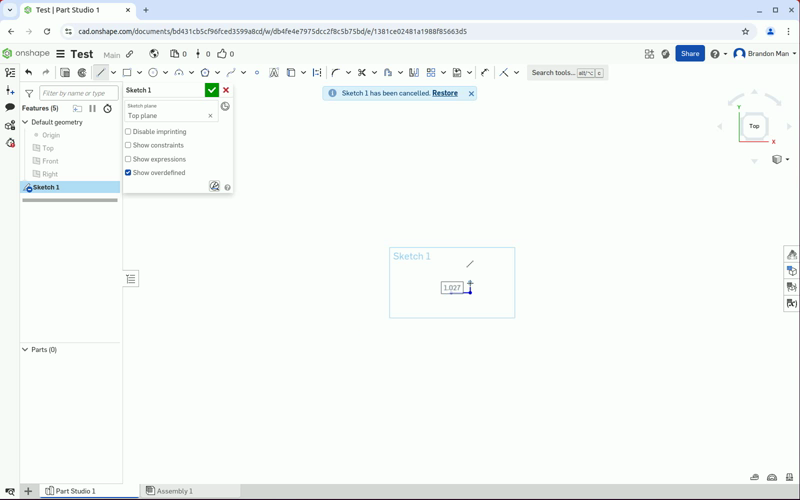
scroll(-6)
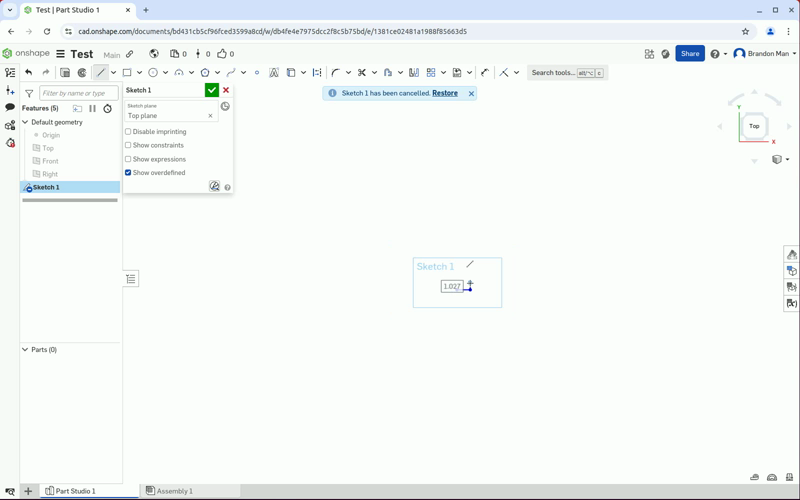
scroll(-6)
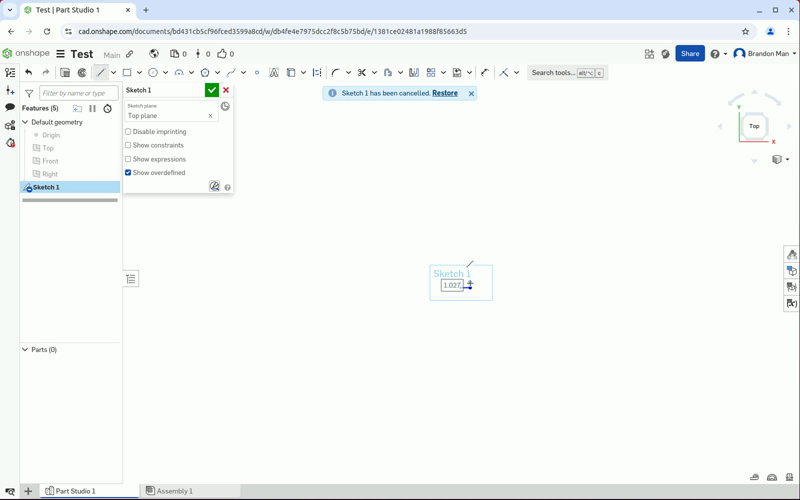
key_up(shift)
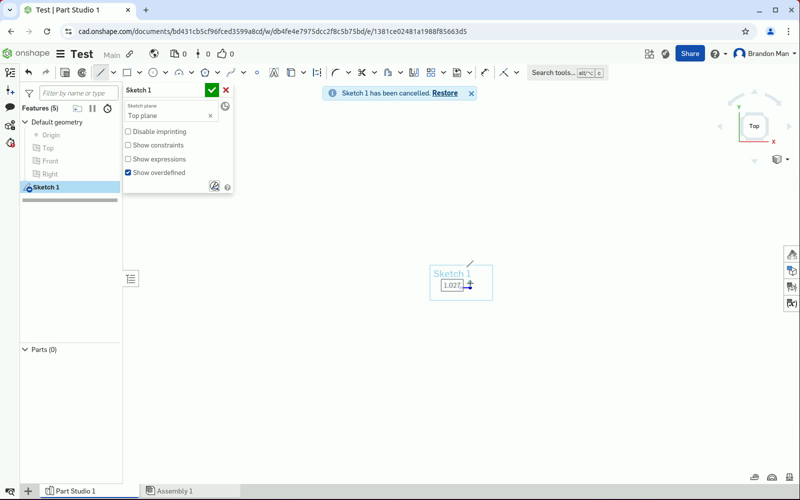
key_down(shift)
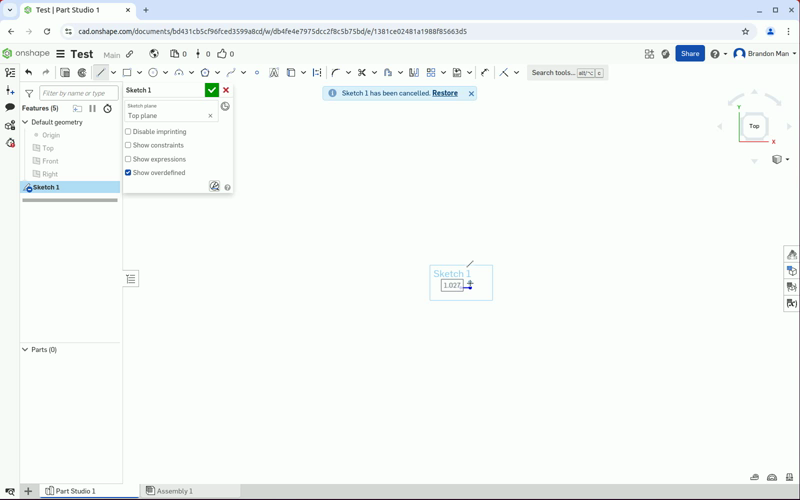
mouse_move(500, 282)
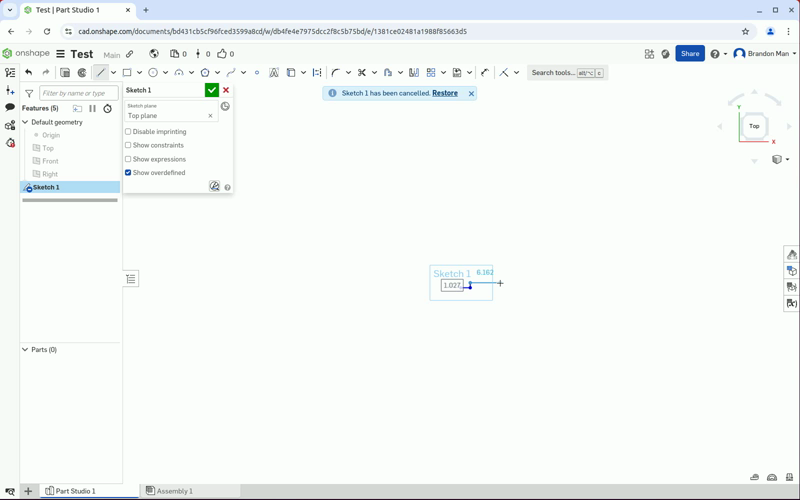
mouse_move(460, 282)
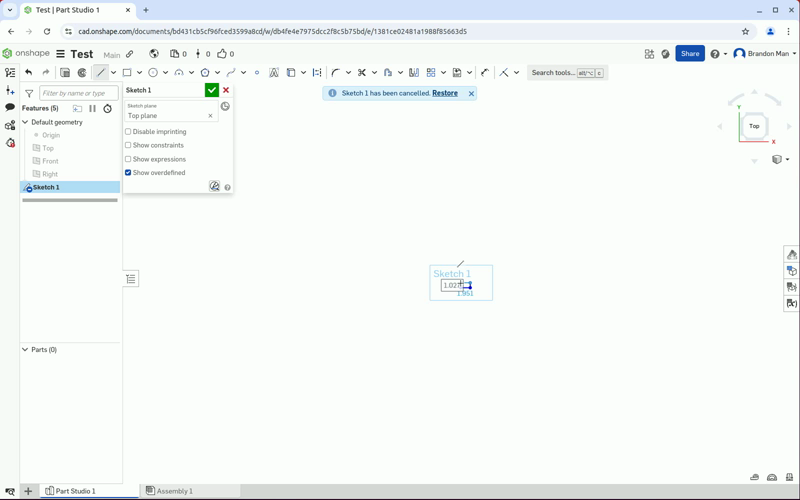
click(460, 282)
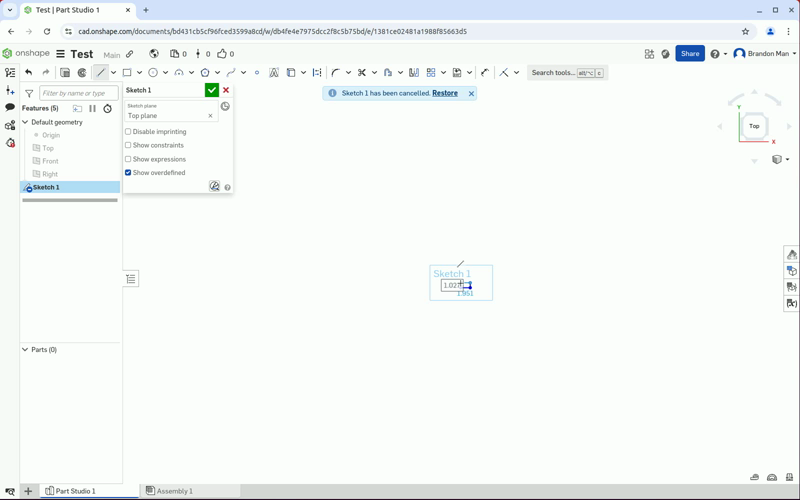
key_up(shift)
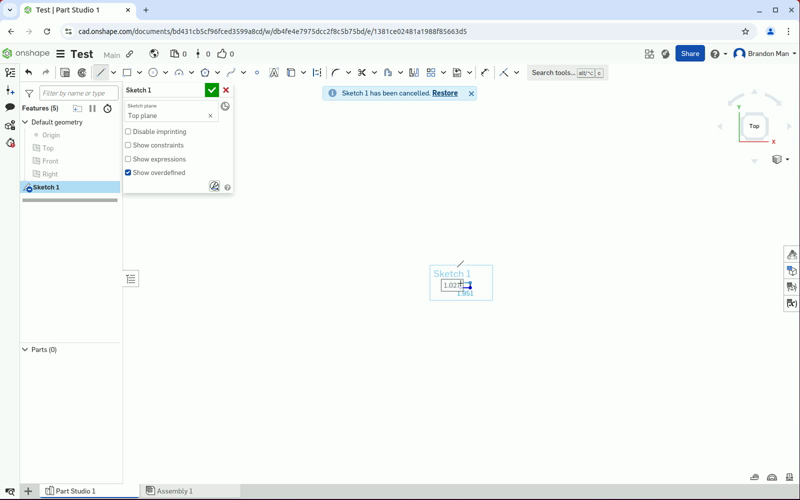
mouse_move(490, 282)
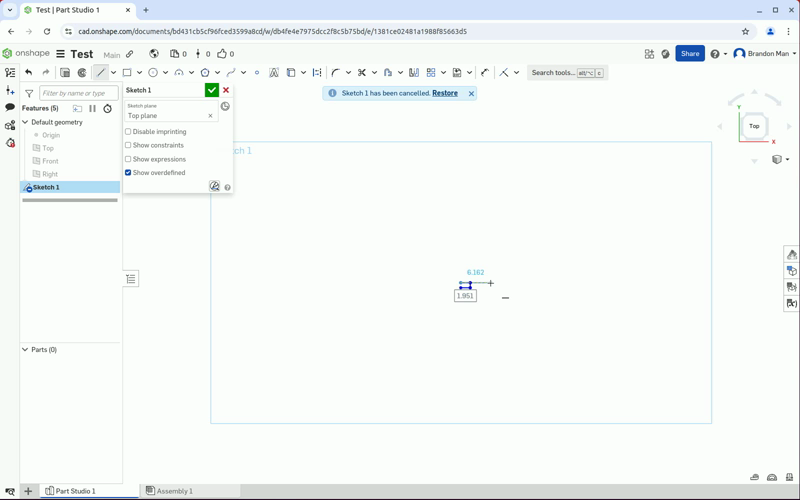
key_down(shift)
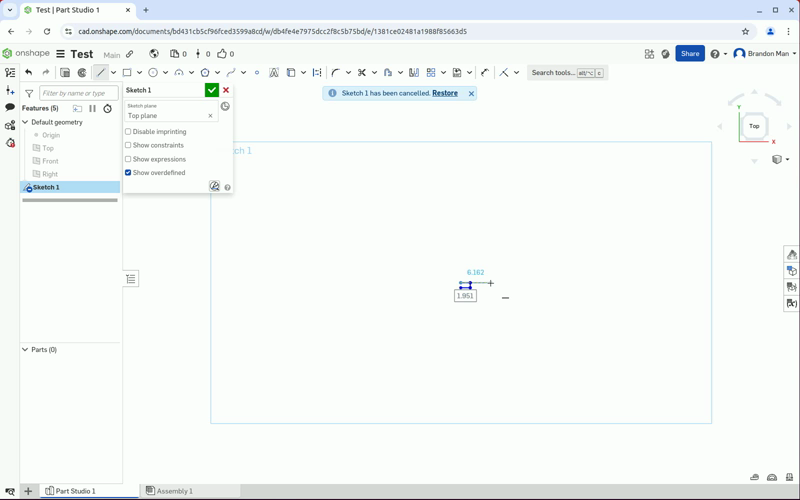
mouse_move(460, 287)
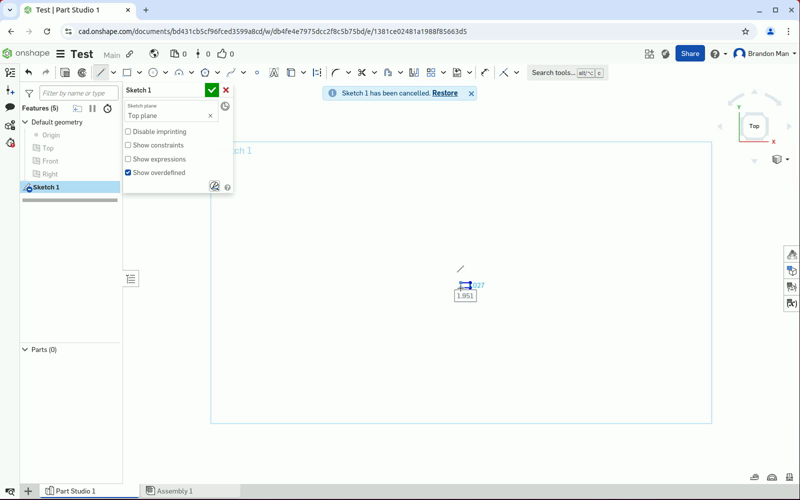
scroll(6)
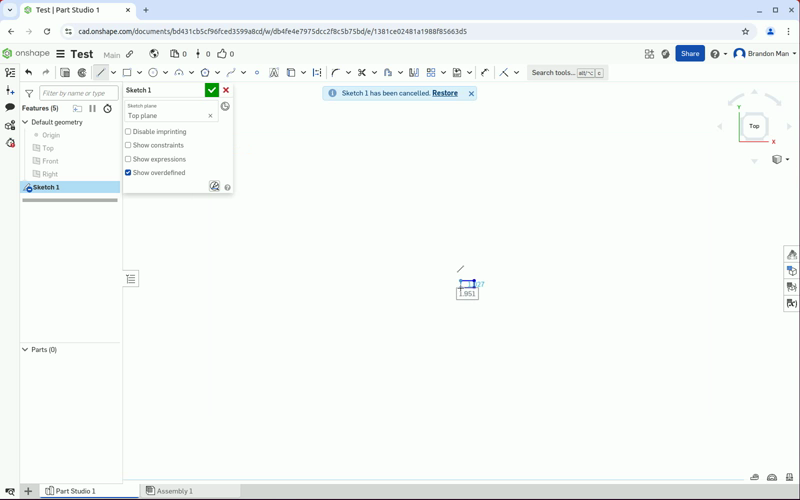
scroll(6)
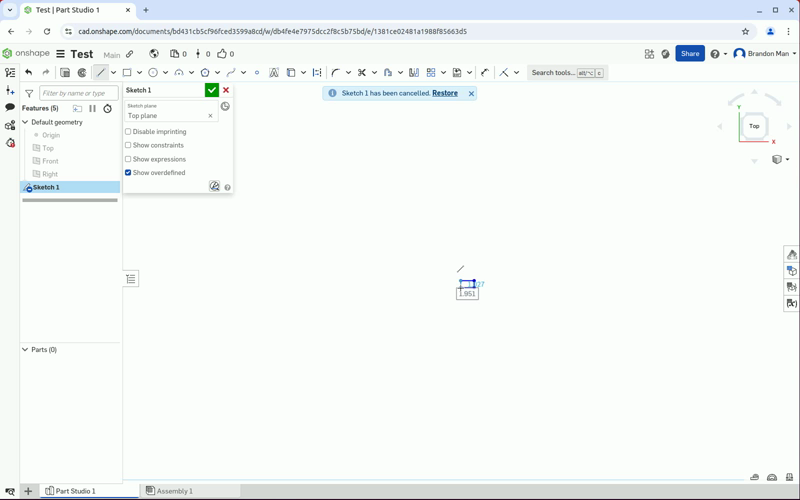
scroll(6)
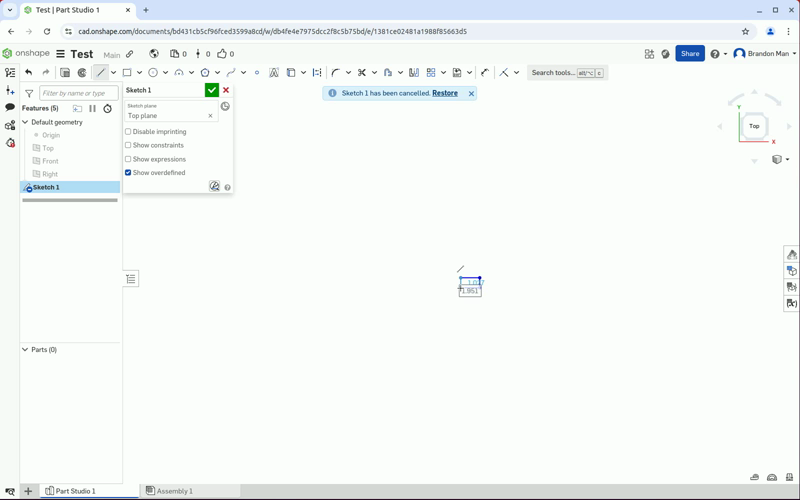
scroll(6)
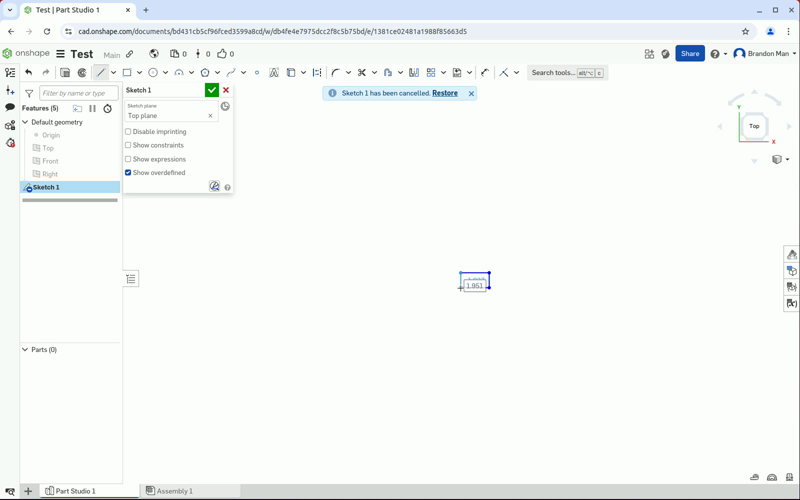
scroll(6)
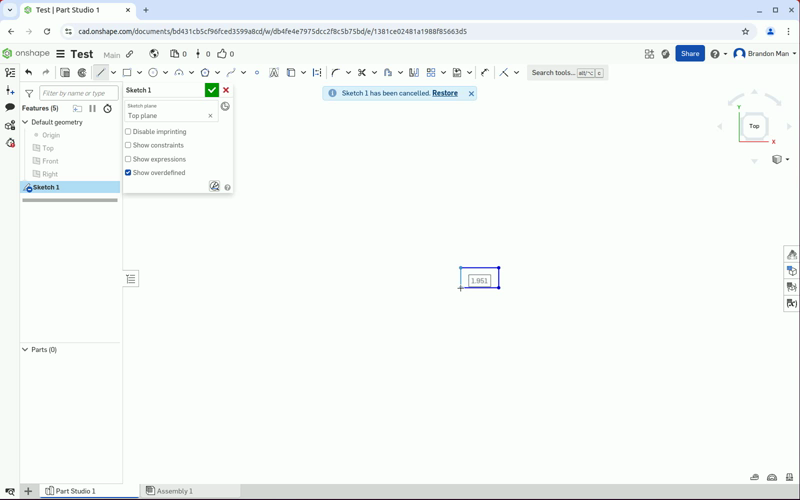
scroll(6)
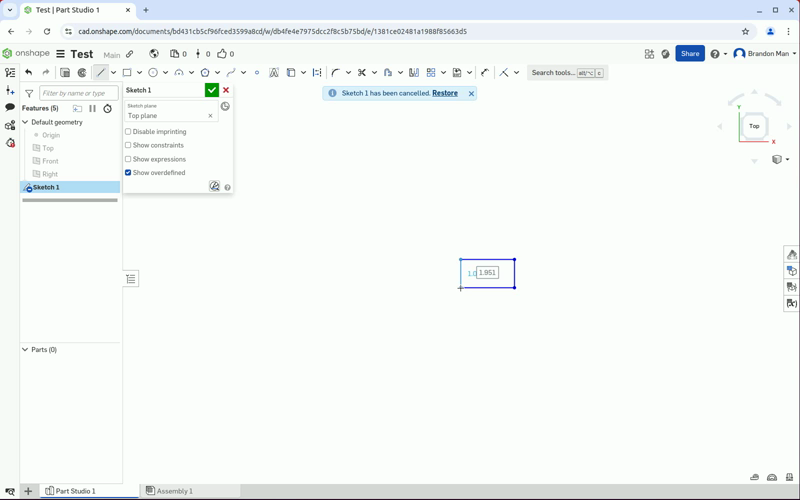
scroll(6)
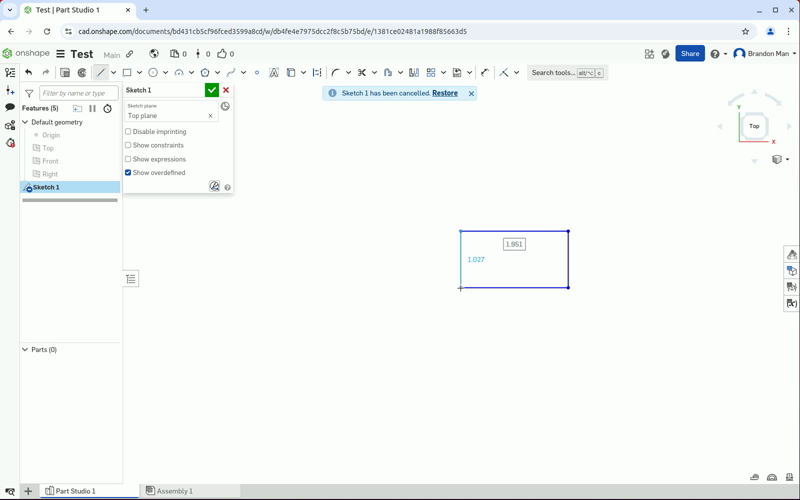
key_up(shift)
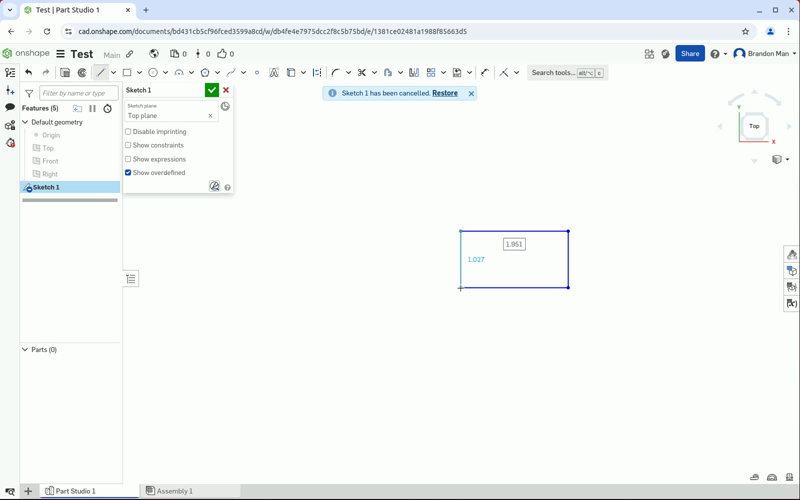
click(460, 287)
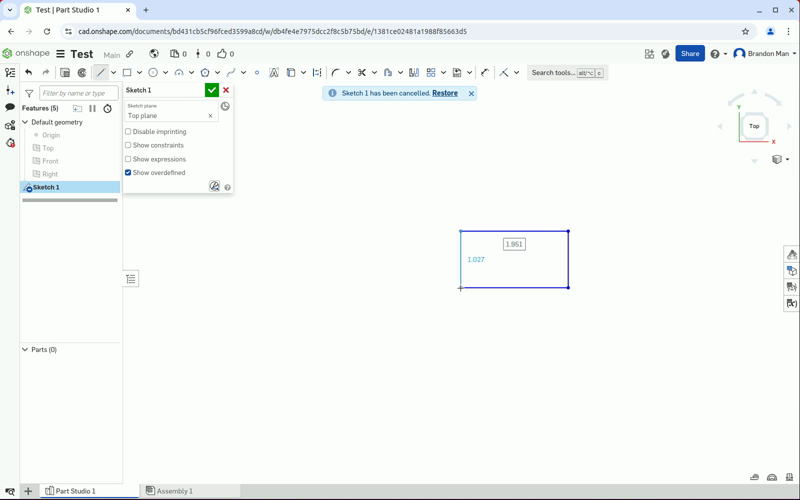
scroll(-6)
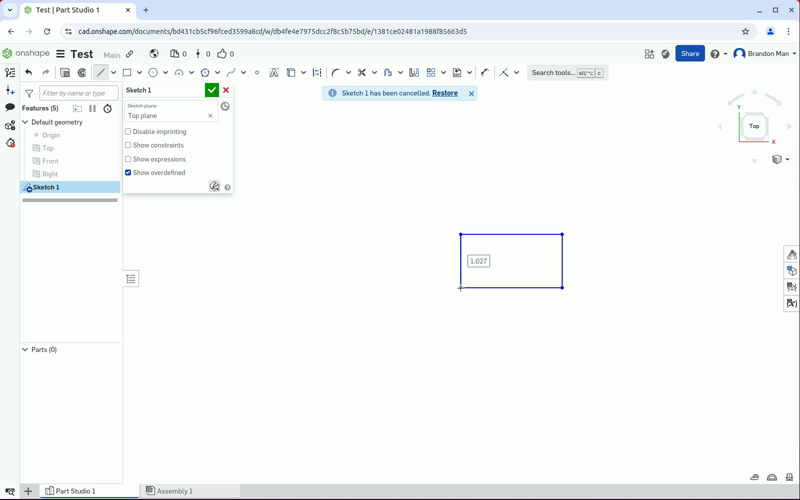
scroll(-6)
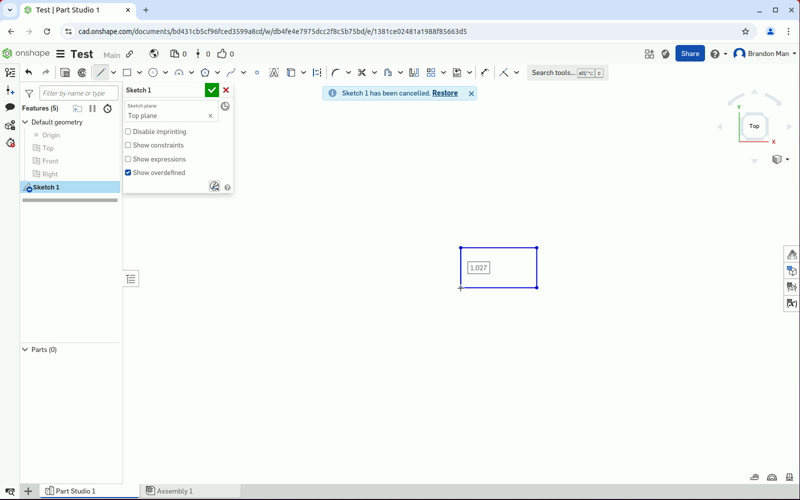
scroll(-6)
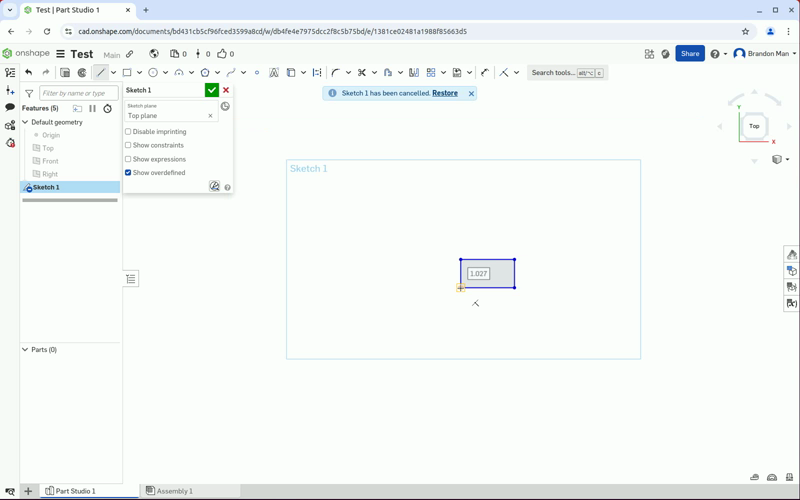
scroll(-6)
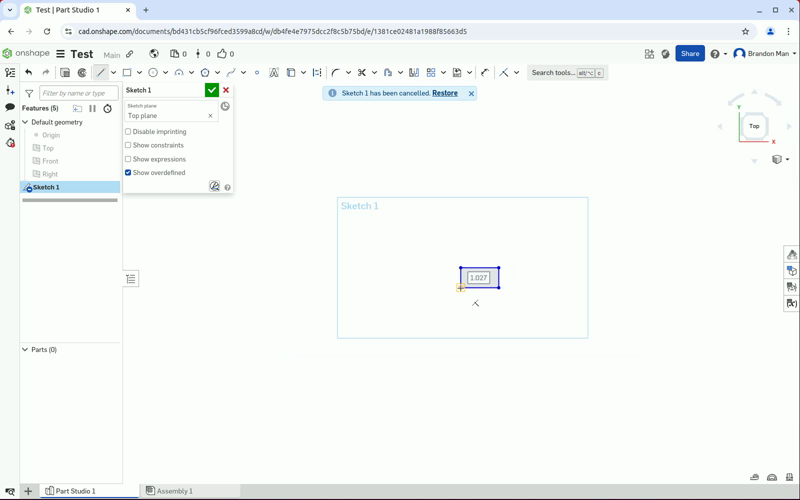
scroll(-6)
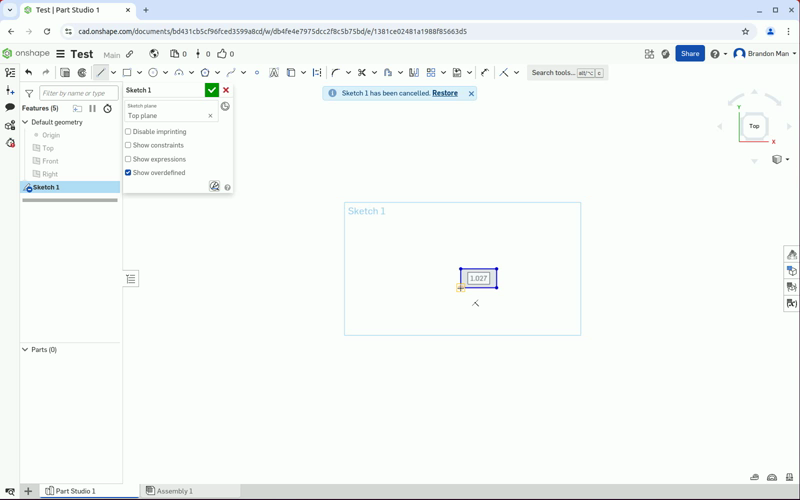
scroll(-6)
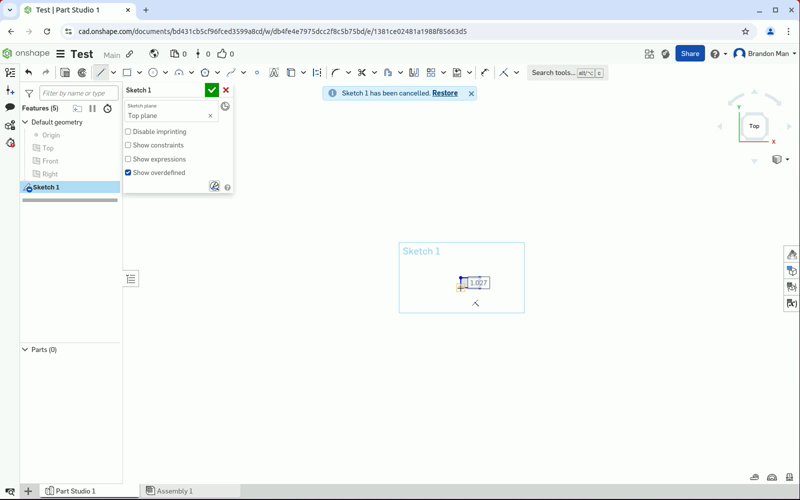
scroll(-6)
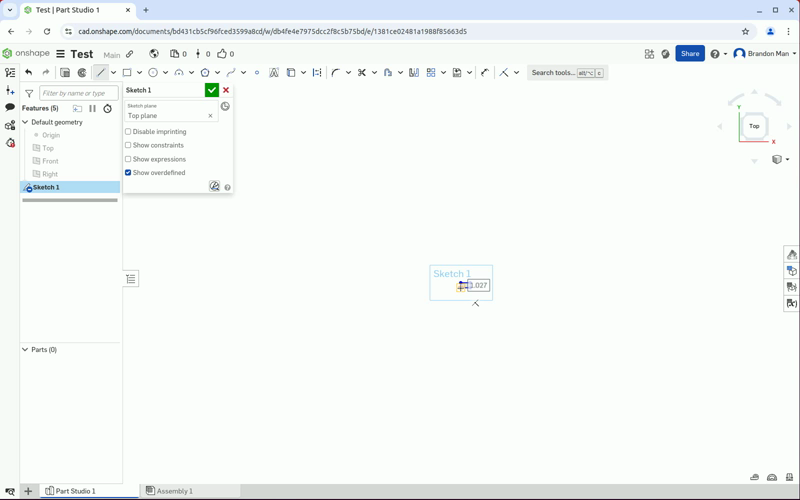
key(esc)
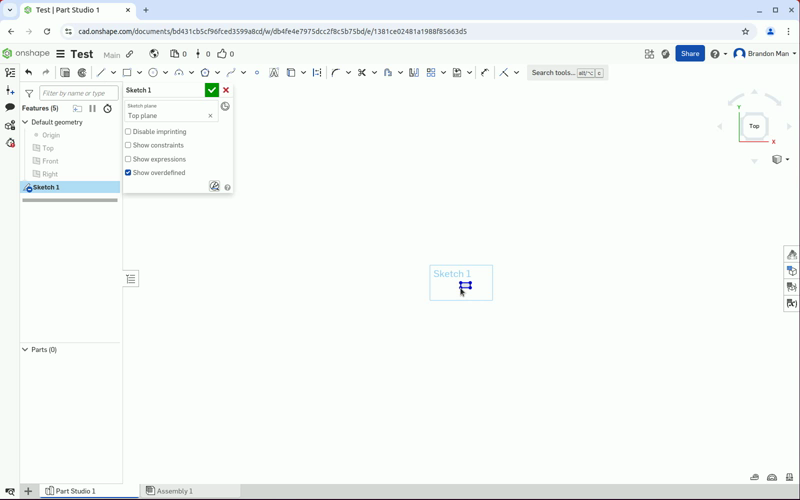
mouse_move(466, 286)
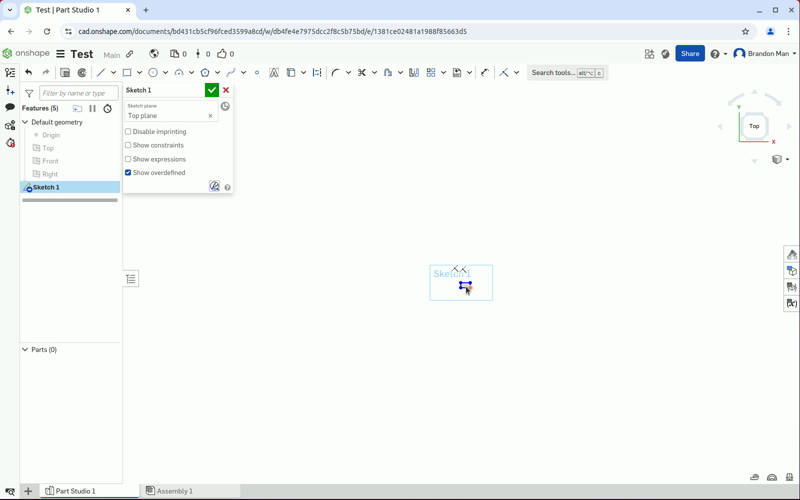
scroll(6)
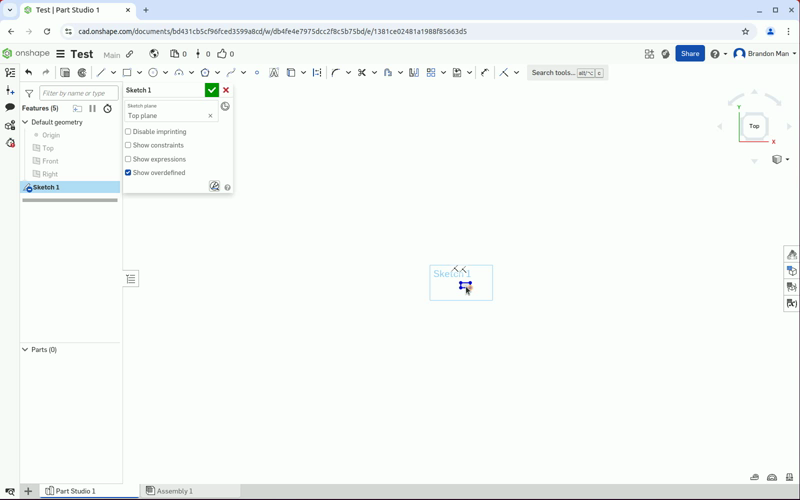
scroll(6)
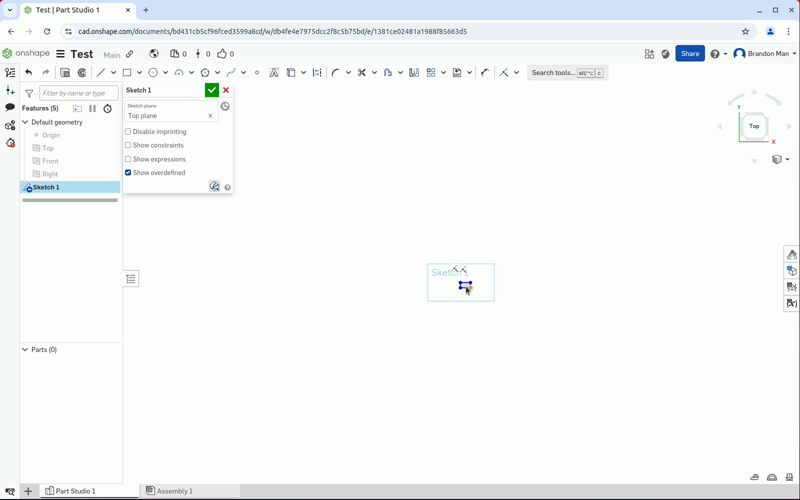
scroll(6)
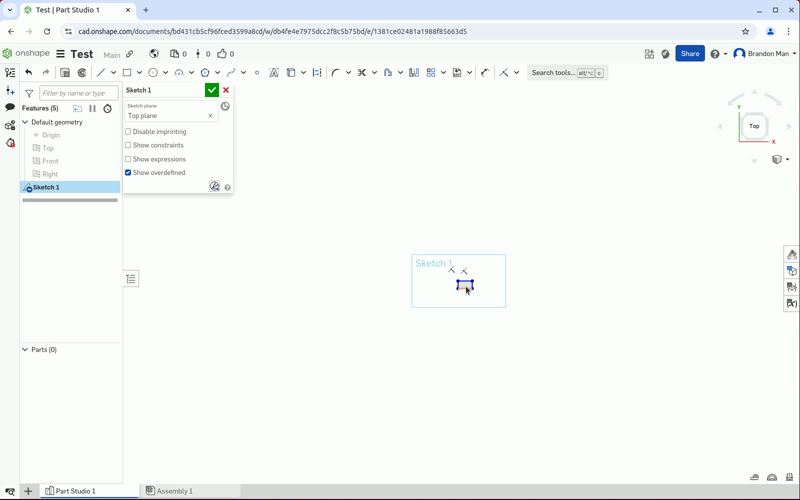
scroll(6)
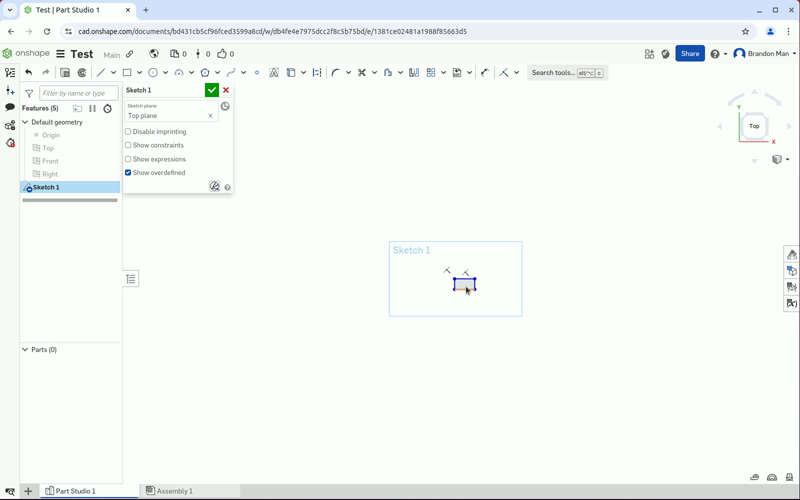
scroll(6)
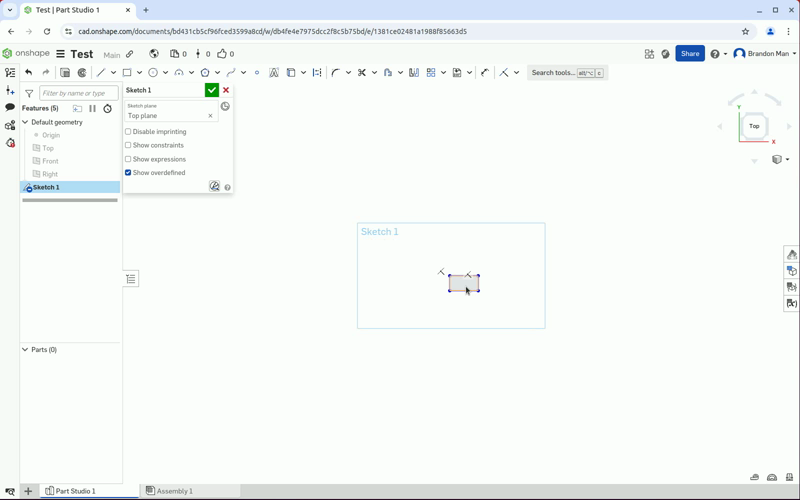
scroll(6)
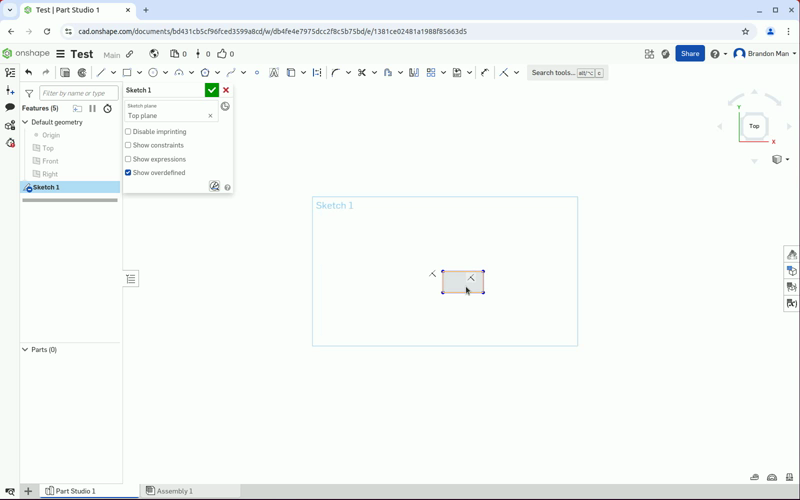
scroll(6)
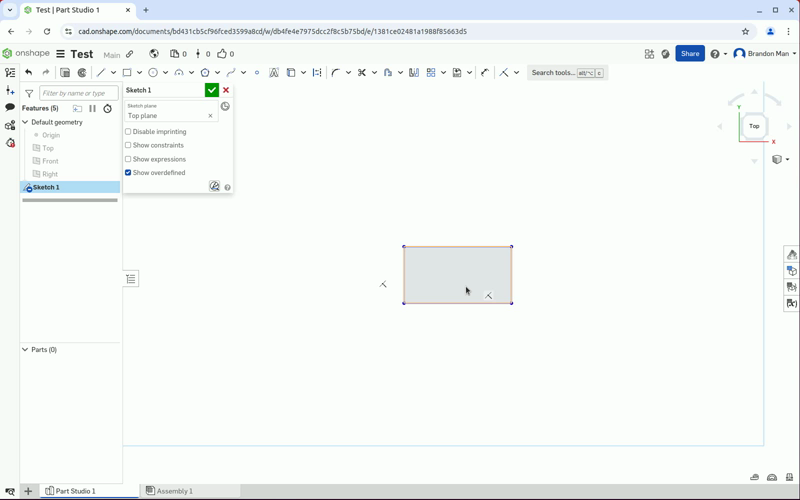
click(466, 286)
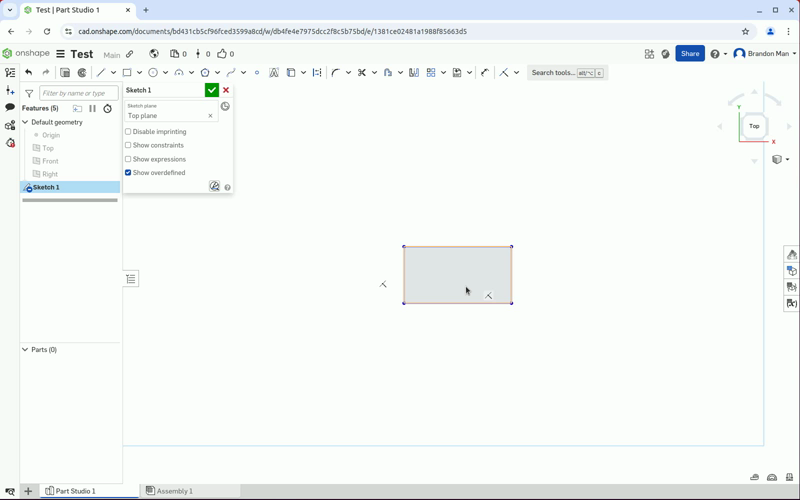
scroll(-6)
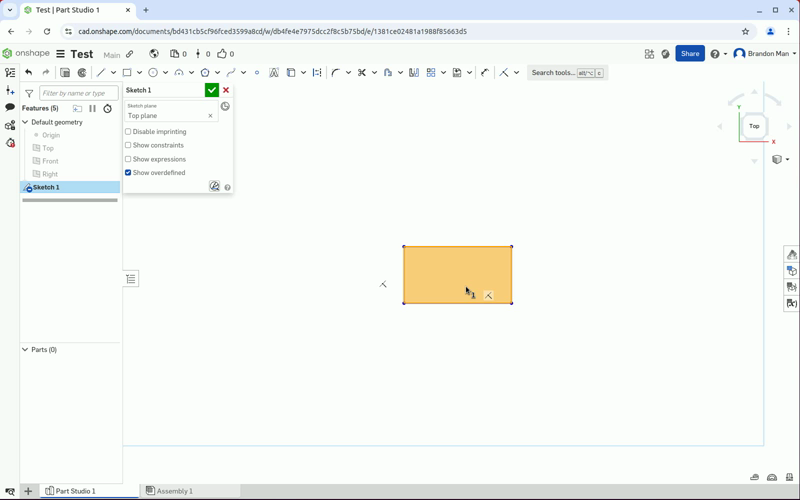
scroll(-6)
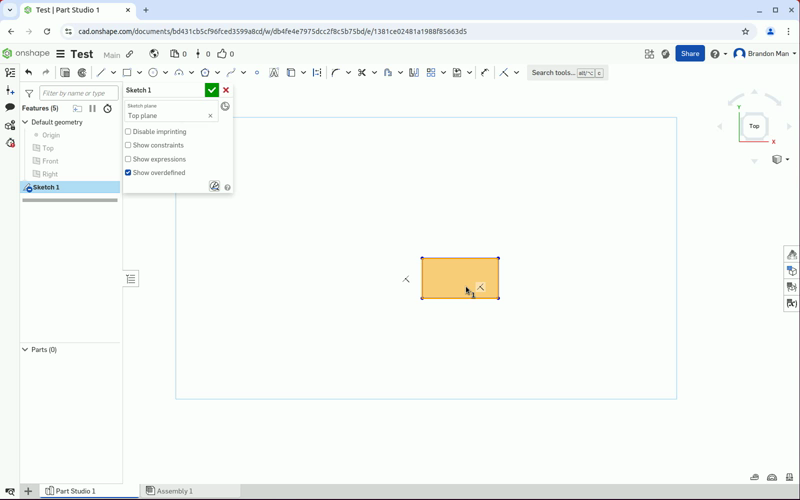
scroll(-6)
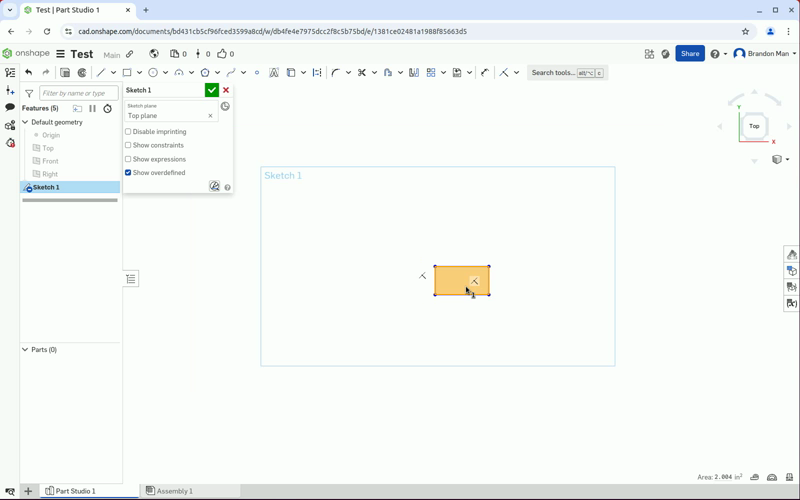
scroll(-6)
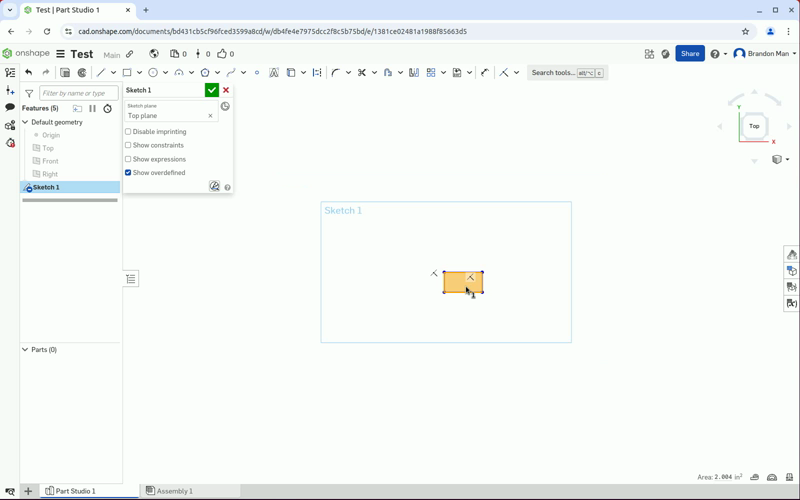
scroll(-6)
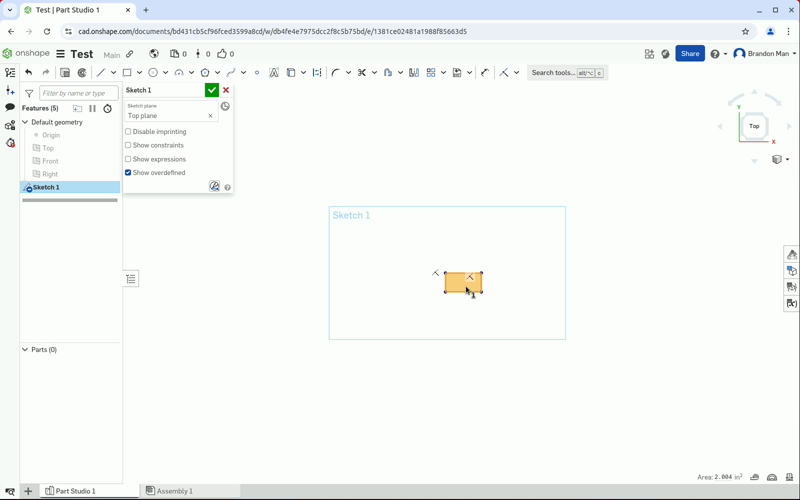
scroll(-6)
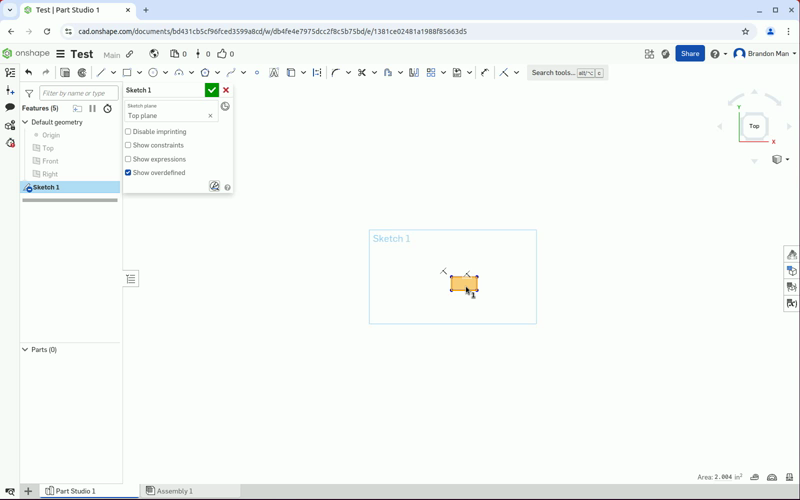
scroll(-6)
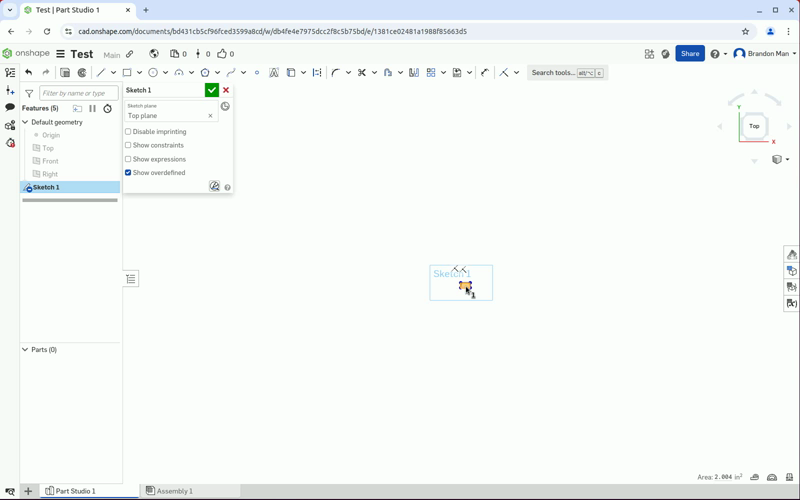
mouse_move(73, 352)
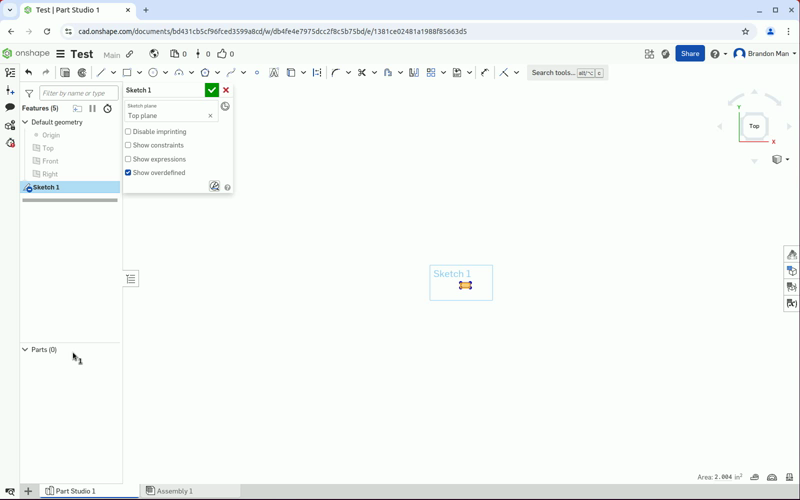
key(shift+y)
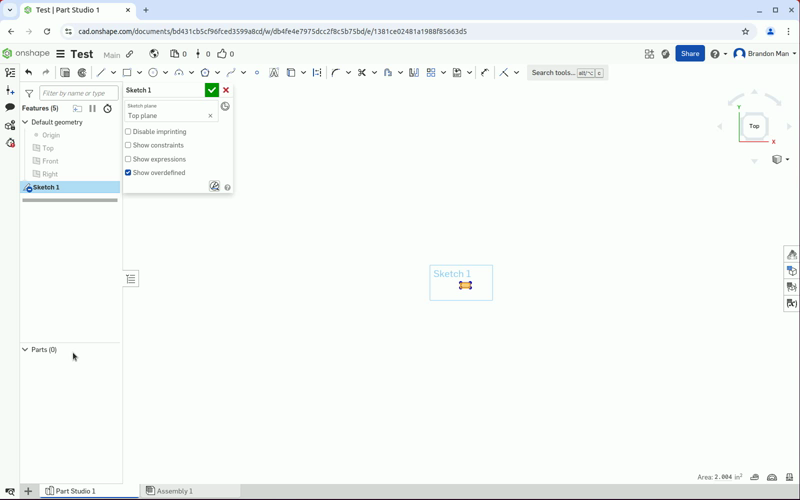
key(shift+e)
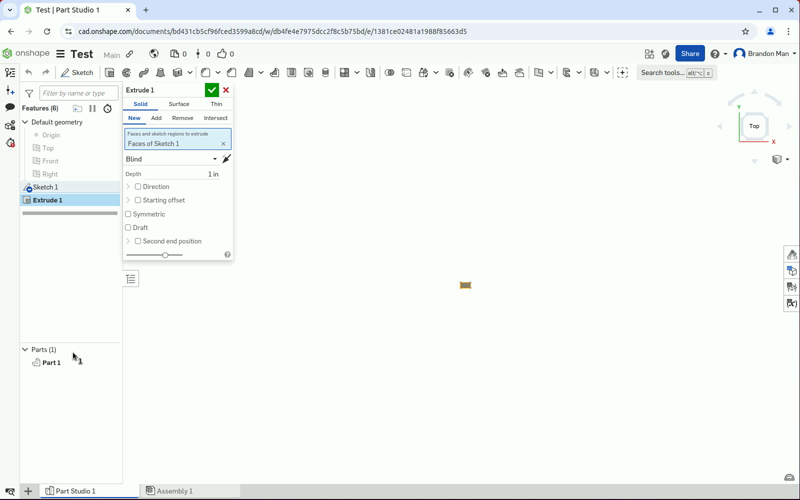
mouse_move(143, 106)
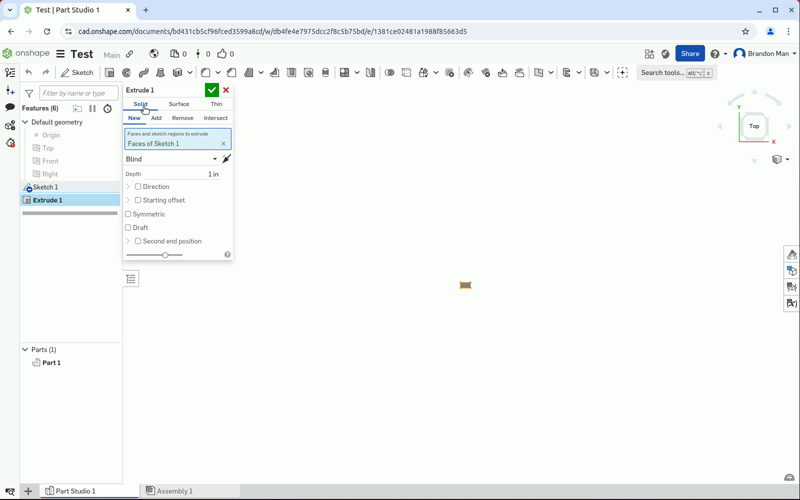
click(143, 106)
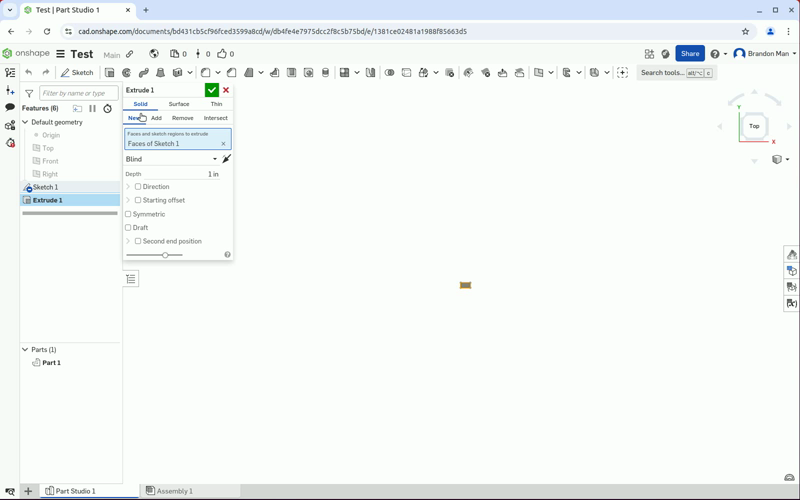
mouse_move(137, 120)
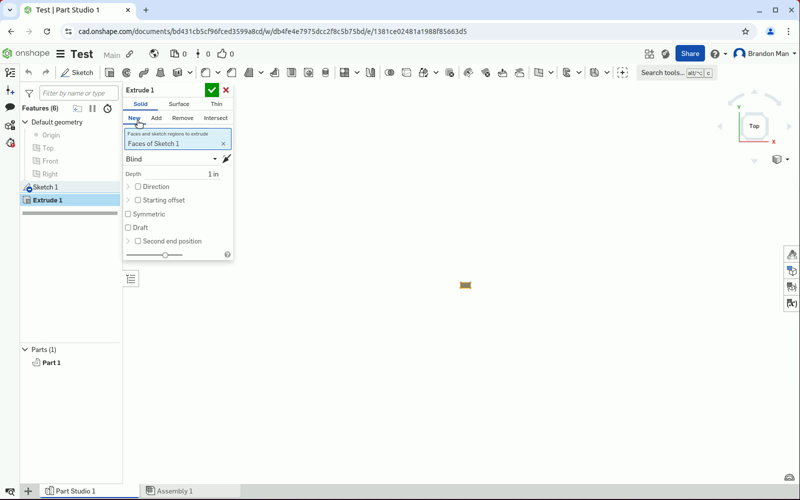
click(137, 120)
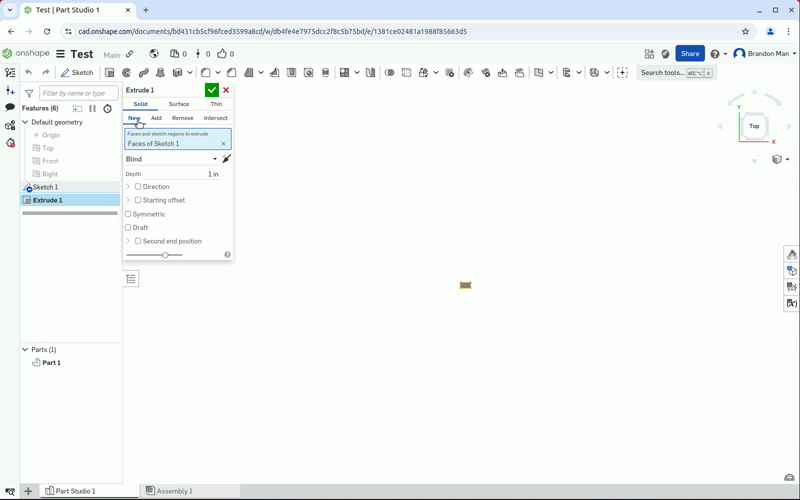
key(tab, 4)
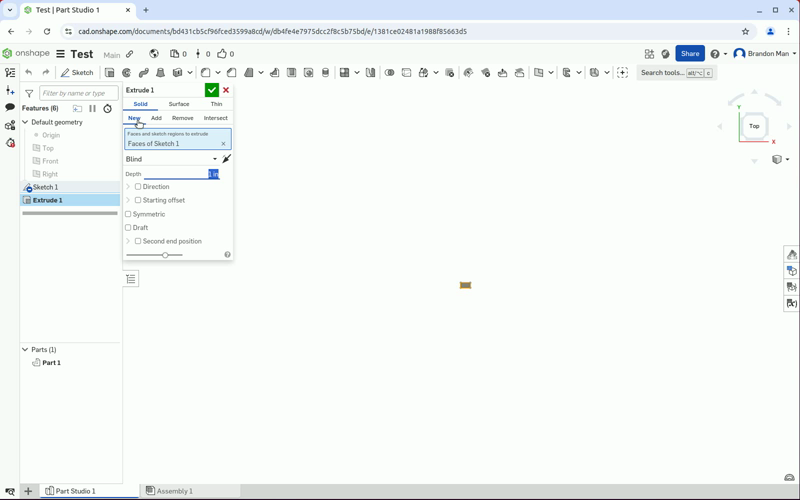
text(0.481)
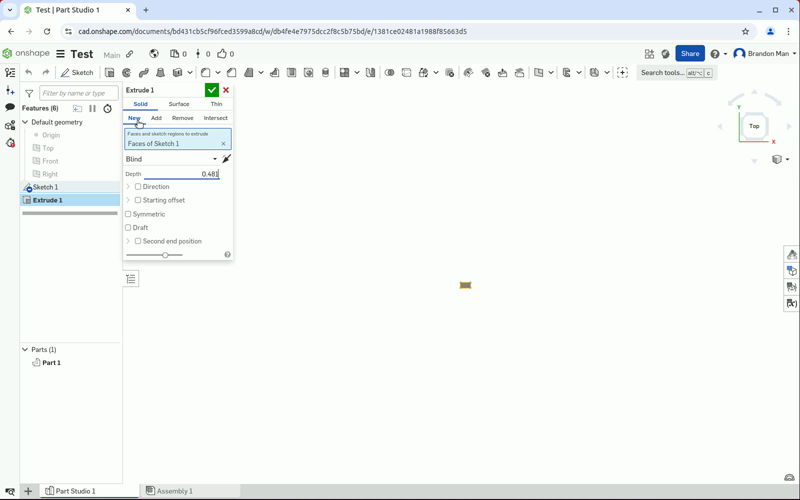
key(enter)
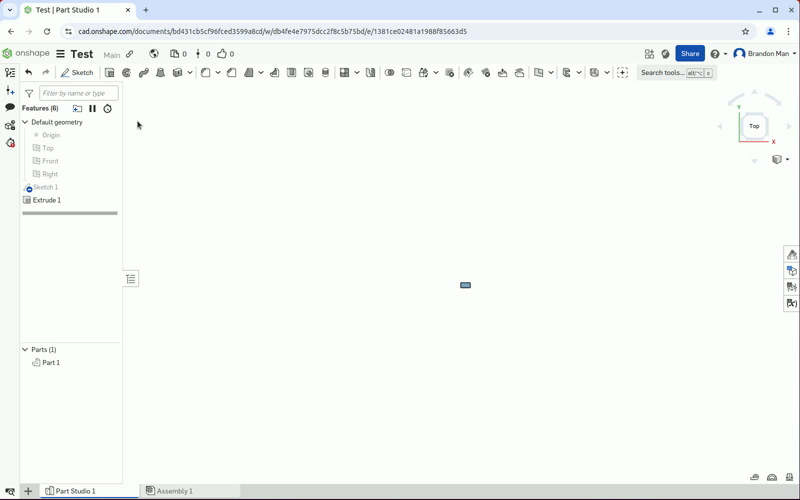
key(shift+h)
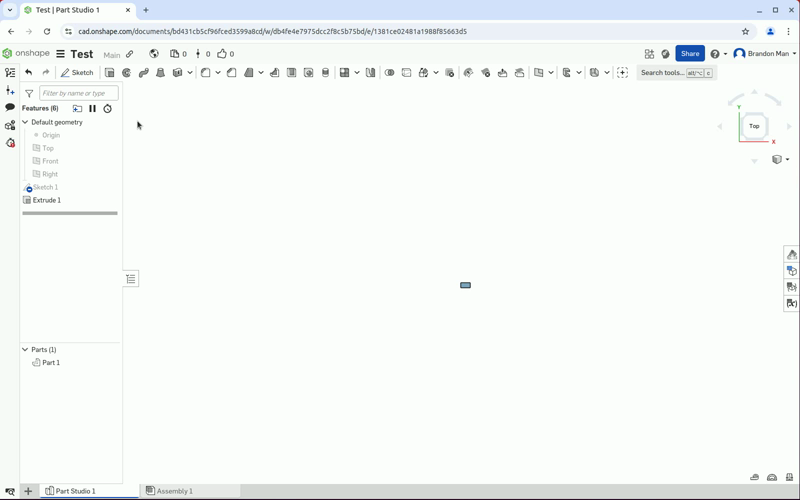
key(shift+h)
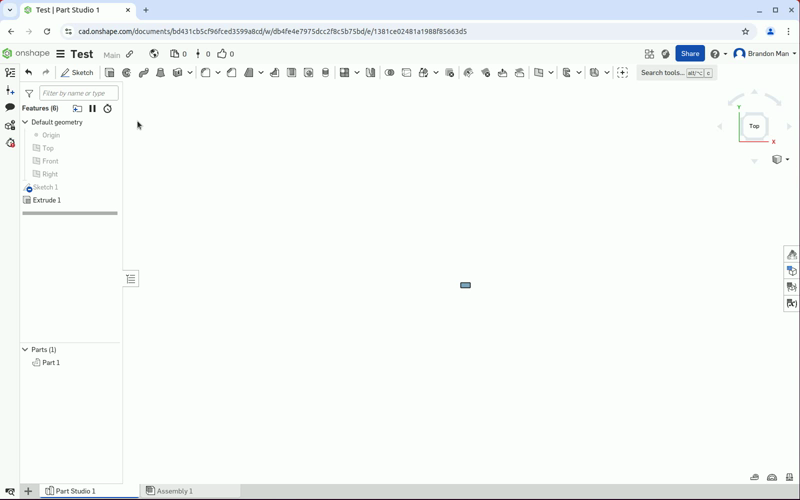
mouse_move(73, 189)
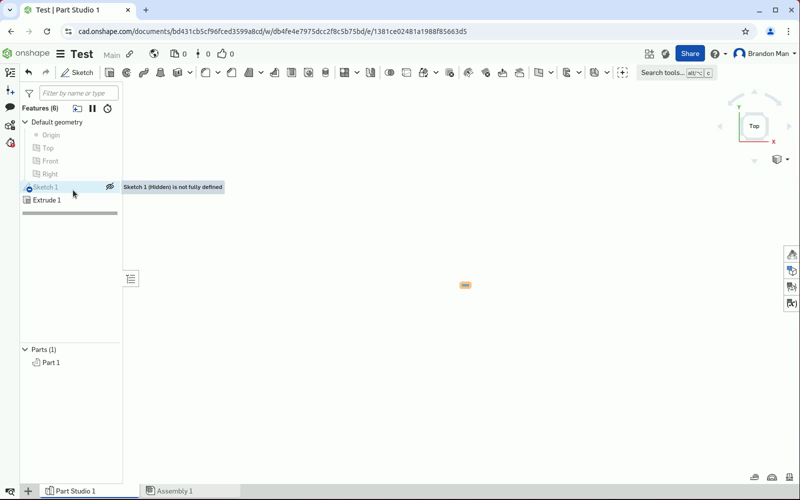
click(73, 189)
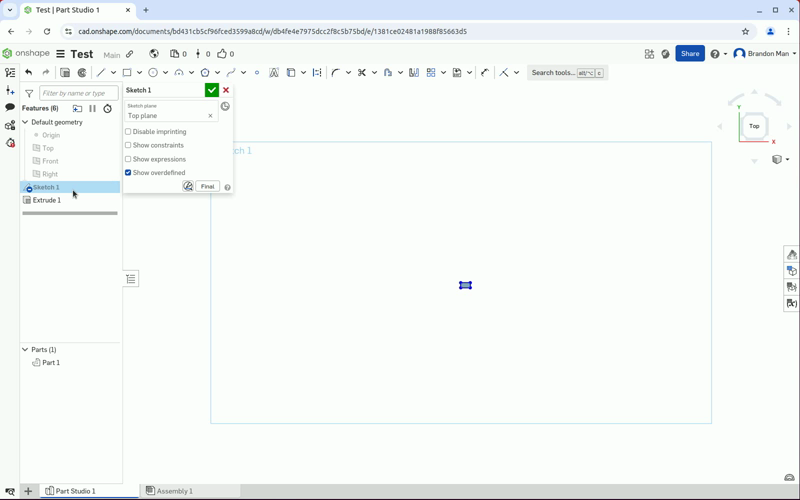
mouse_move(229, 92)
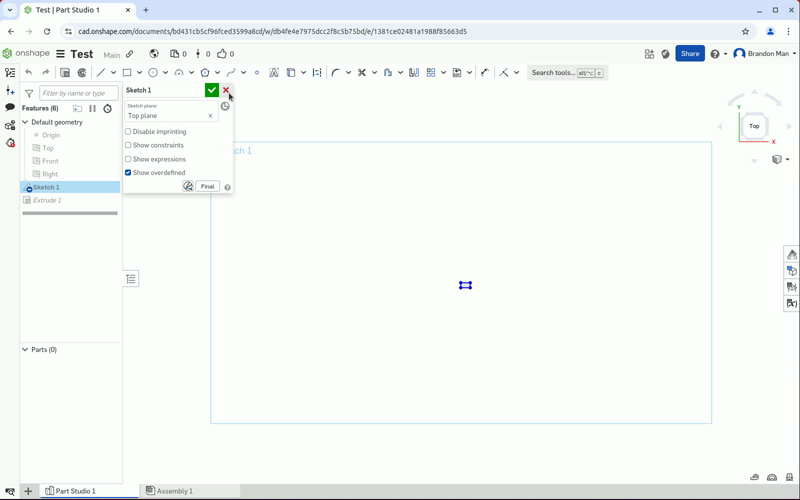
click(229, 92)
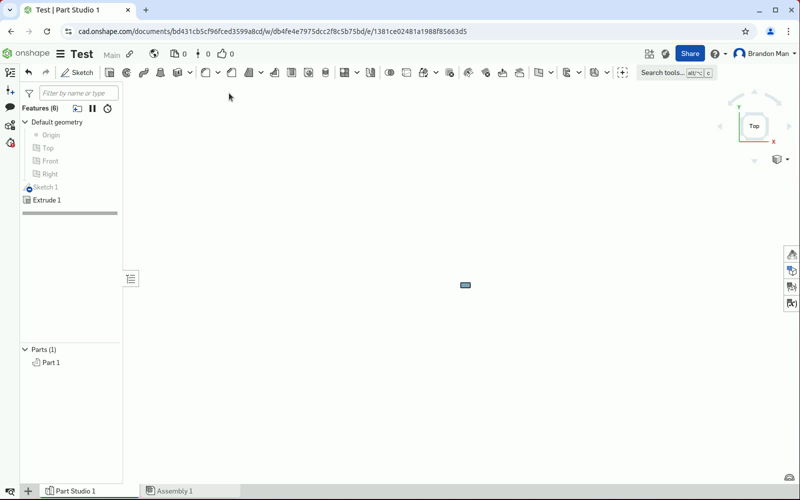
mouse_move(541, 75)
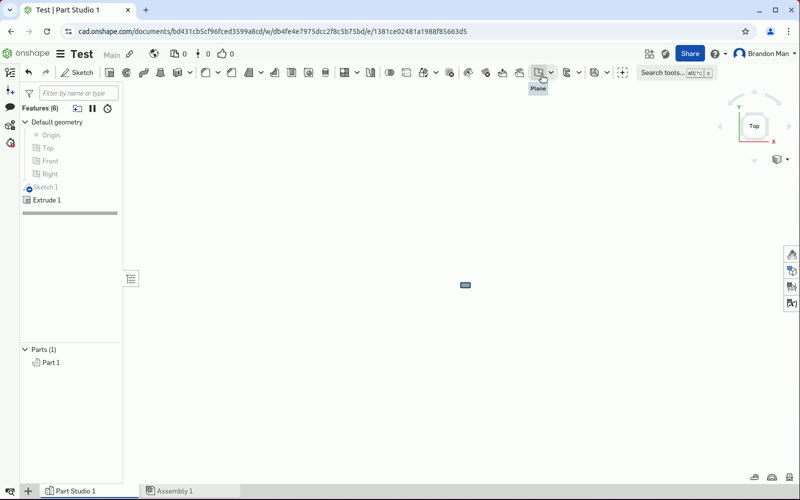
click(541, 75)
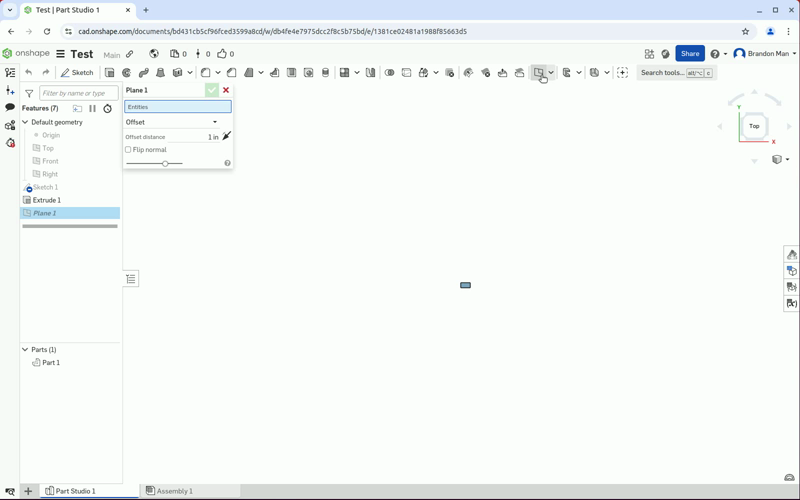
mouse_move(73, 150)
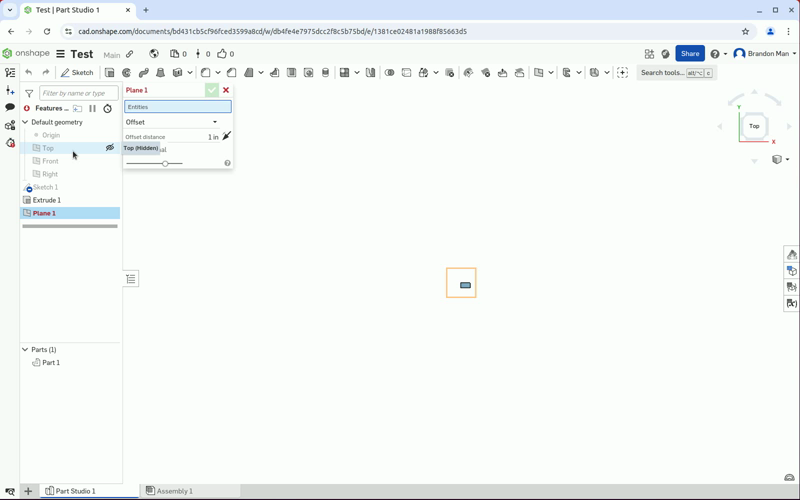
click(73, 150)
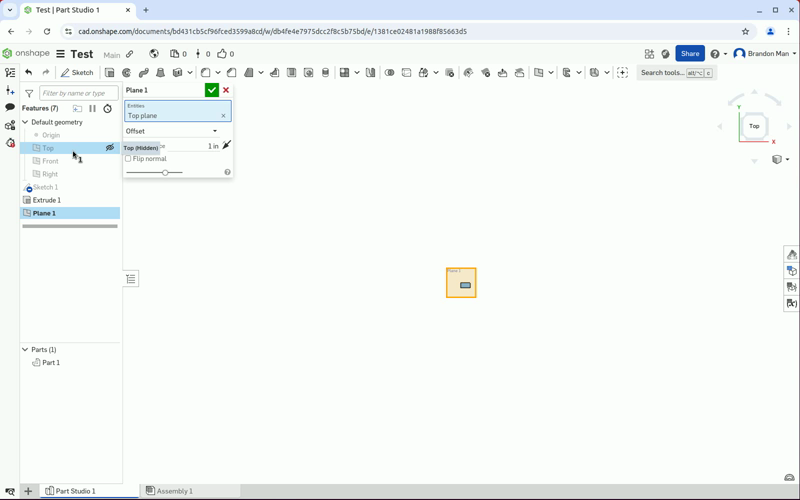
key(tab, 2)
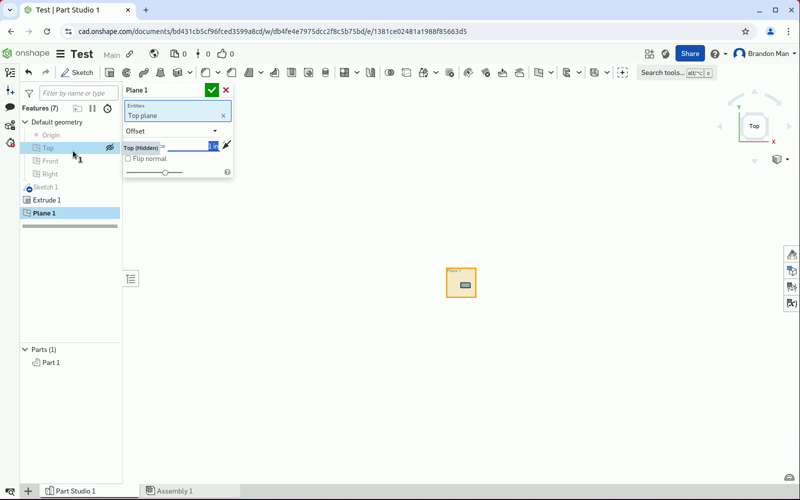
text(0.493)
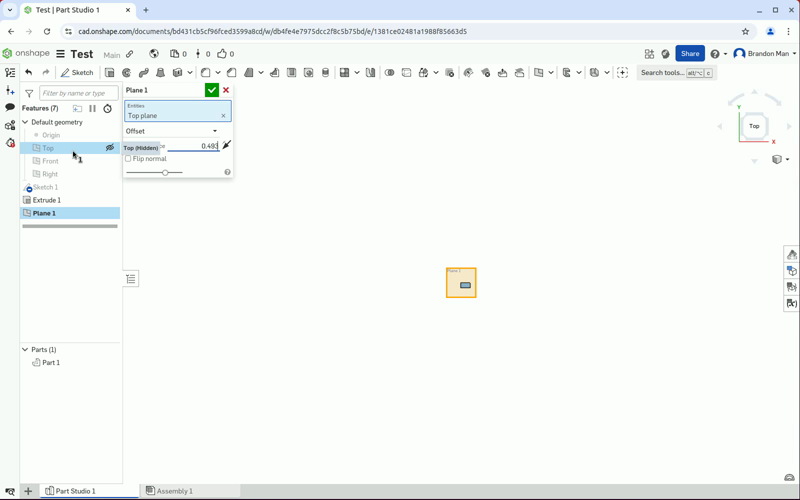
key(enter, 2)
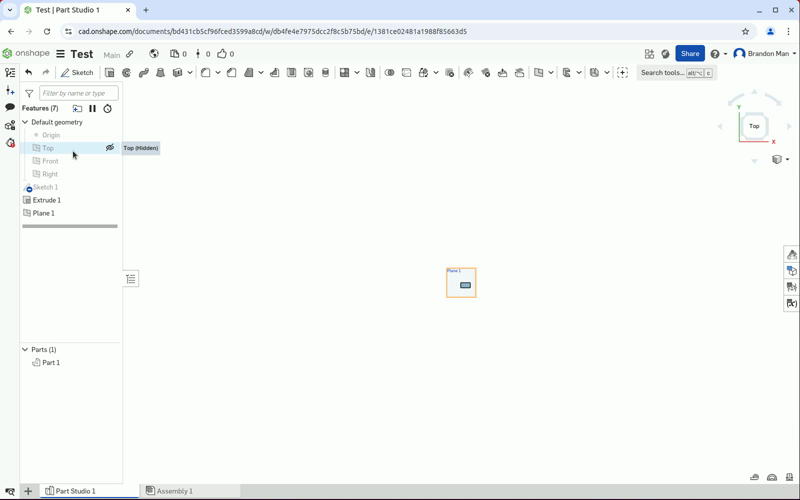
key(shift+s)
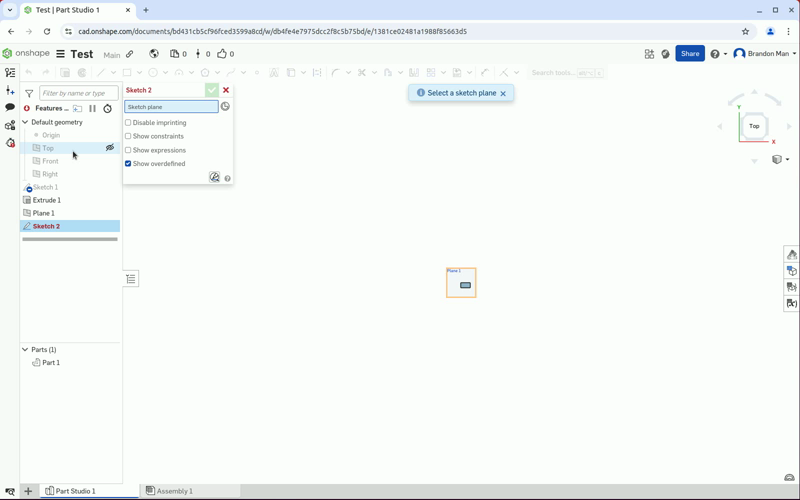
mouse_move(73, 215)
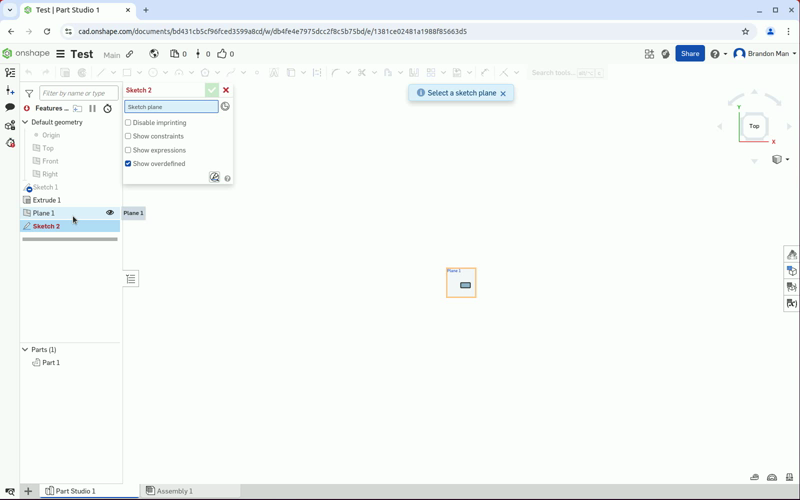
click(73, 215)
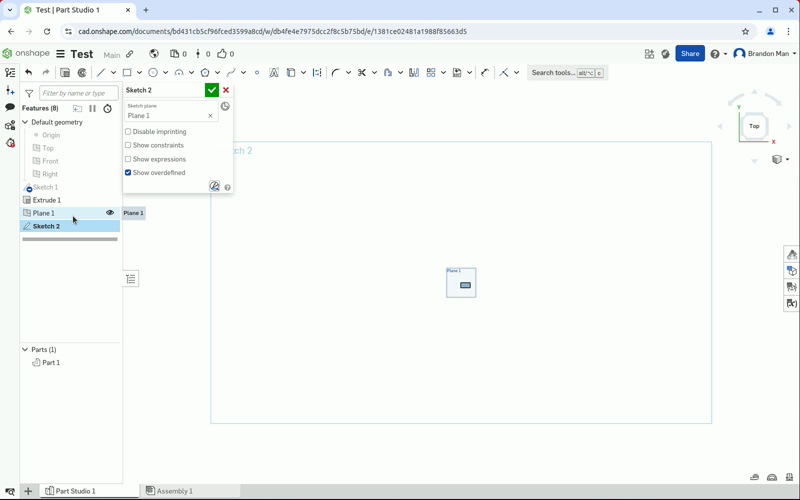
mouse_move(73, 352)
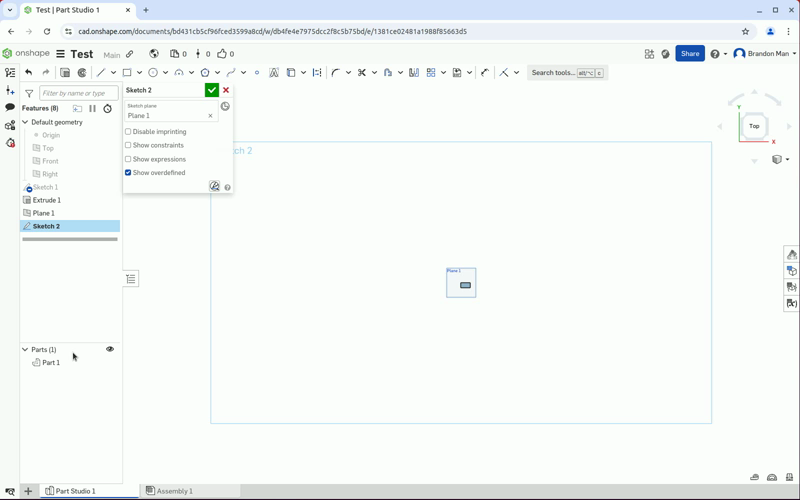
key(y)
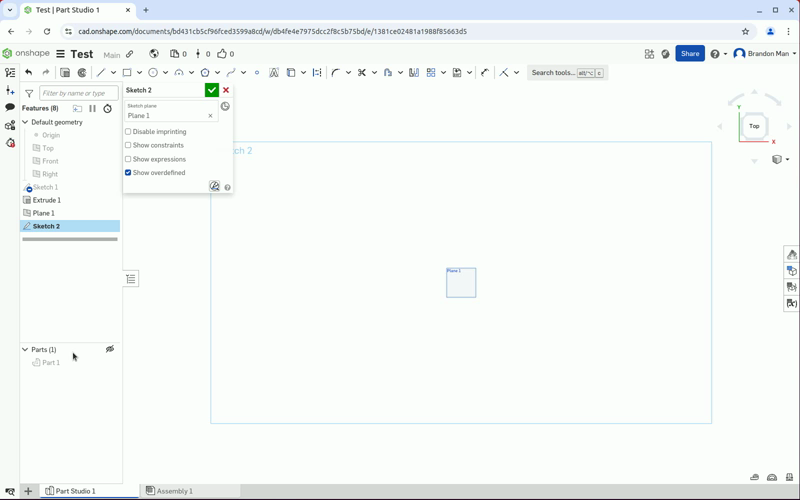
key(l)
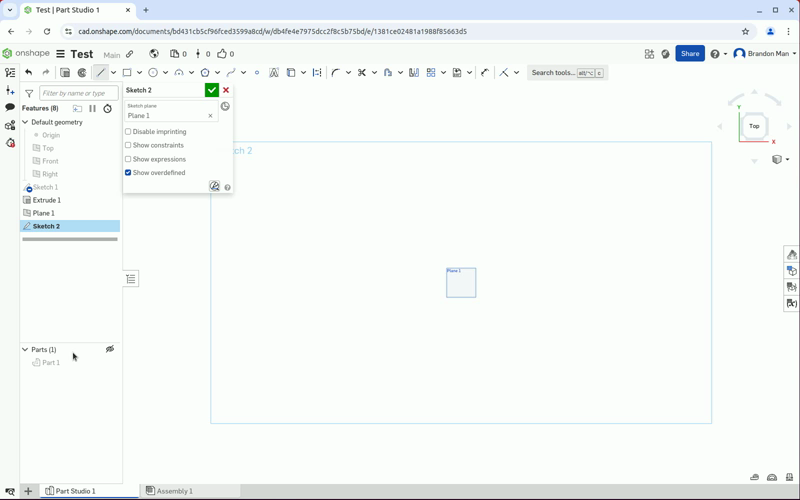
key_down(shift)
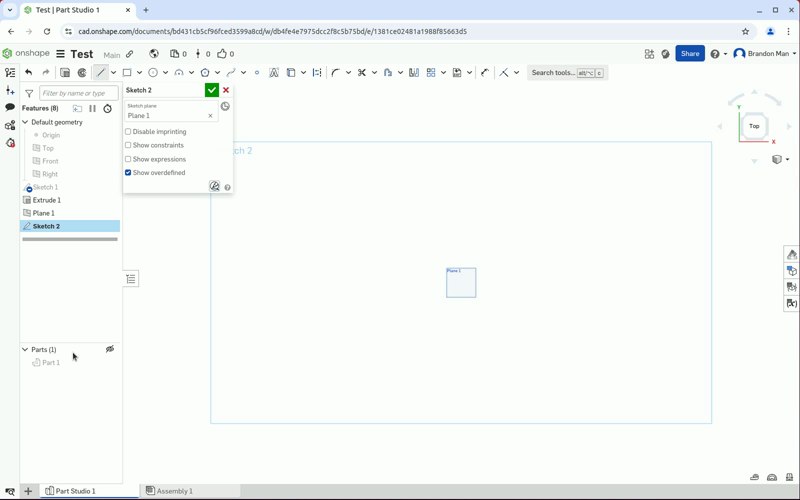
mouse_move(460, 287)
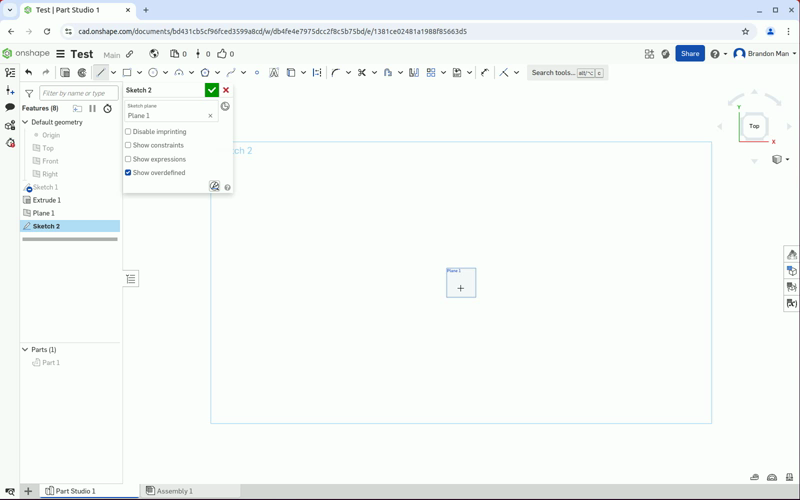
click(460, 287)
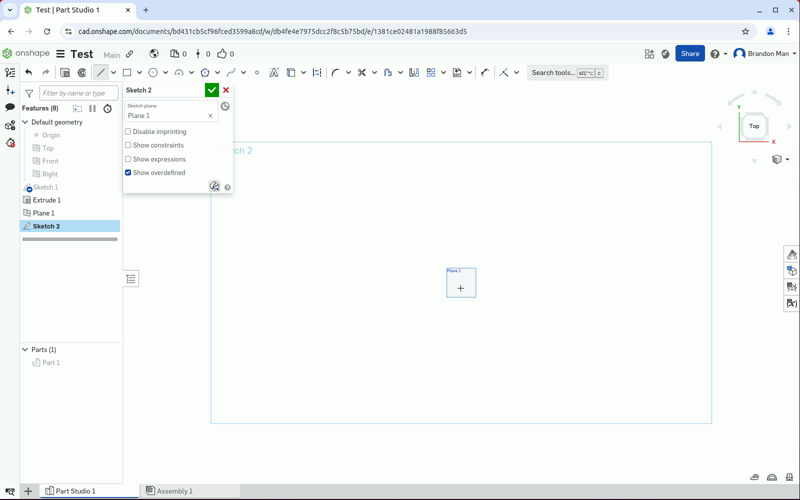
key_up(shift)
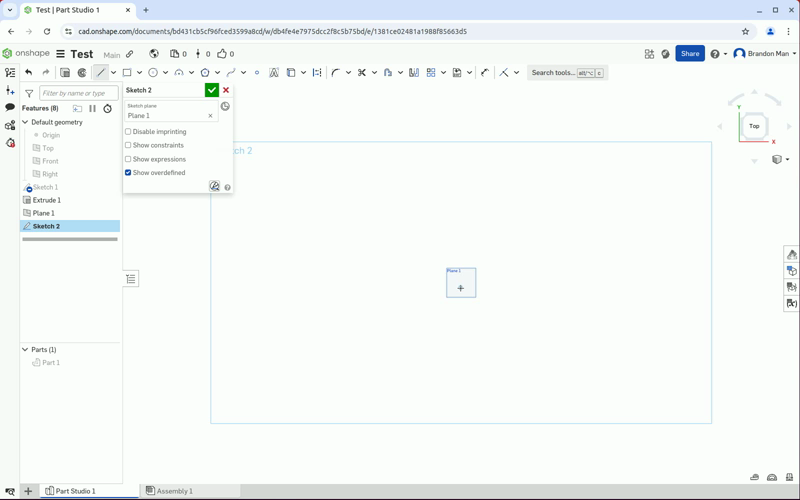
key_down(shift)
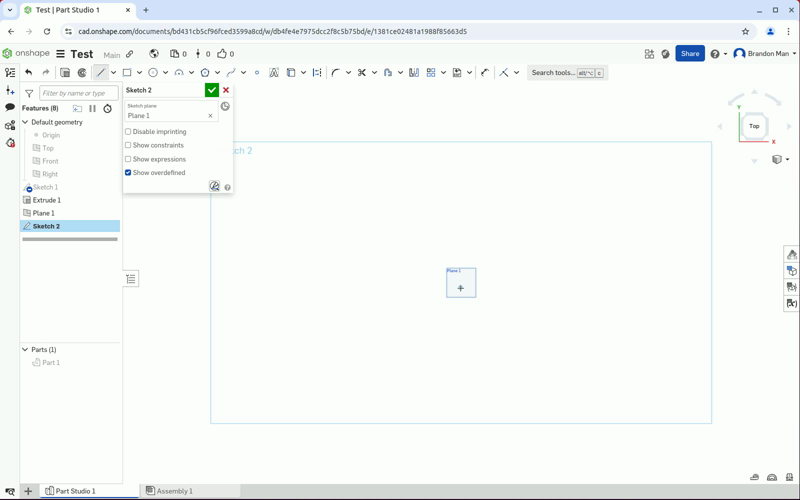
mouse_move(490, 287)
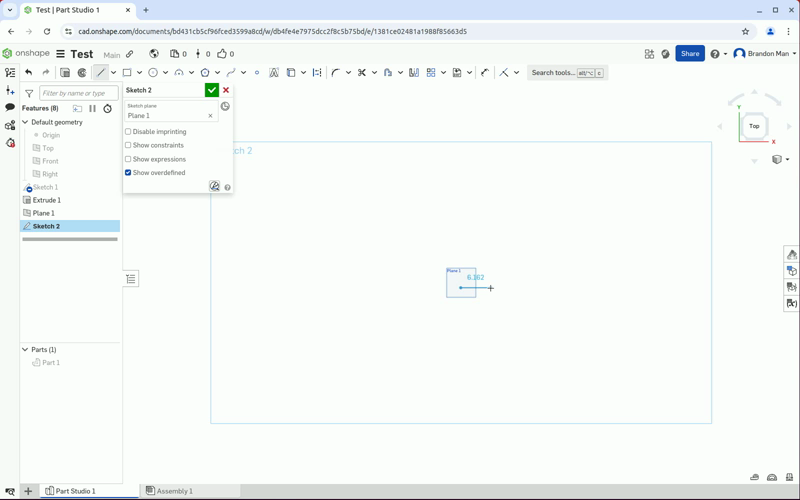
mouse_move(463, 287)
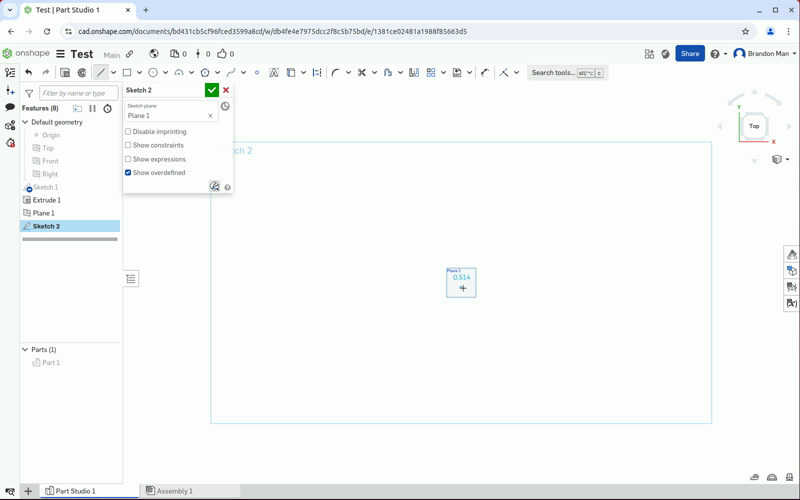
scroll(6)
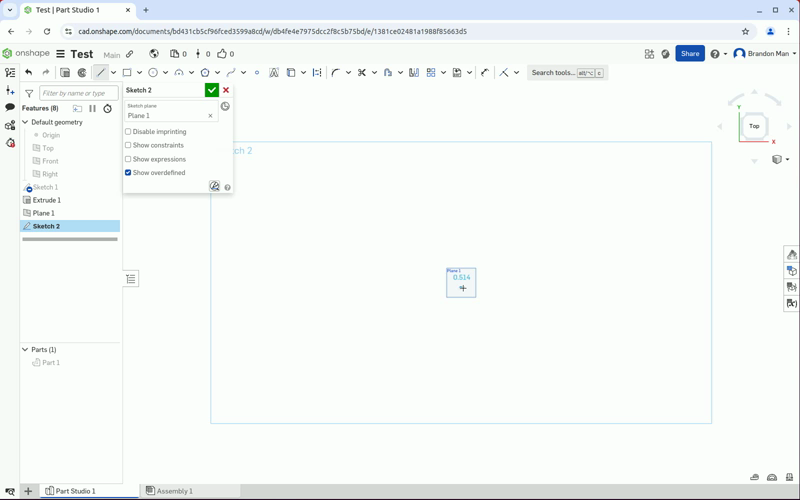
scroll(6)
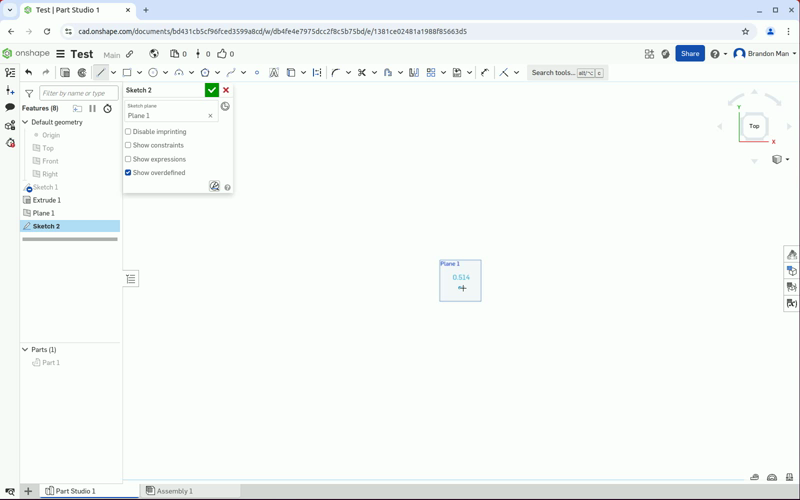
scroll(6)
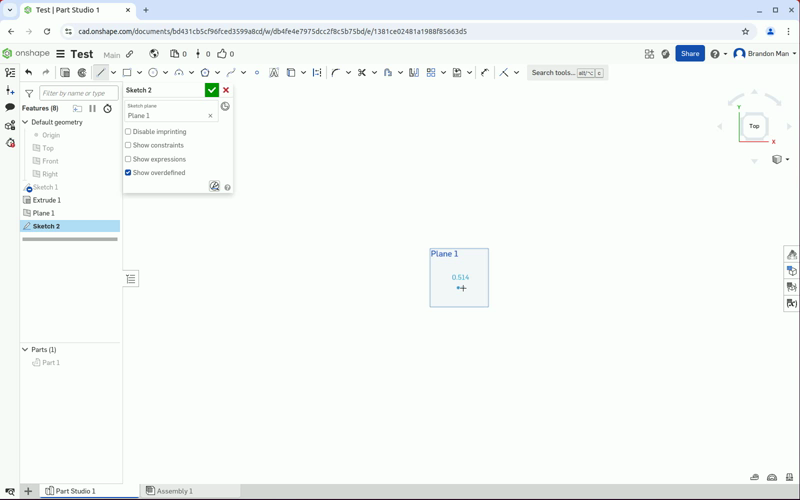
scroll(6)
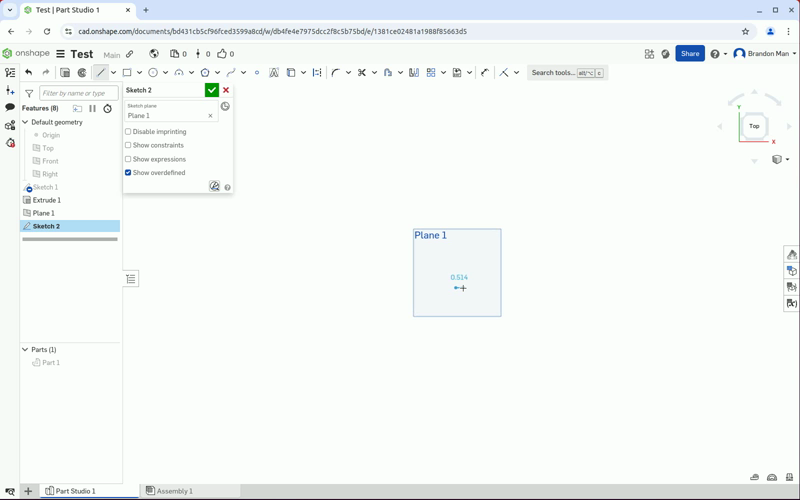
scroll(6)
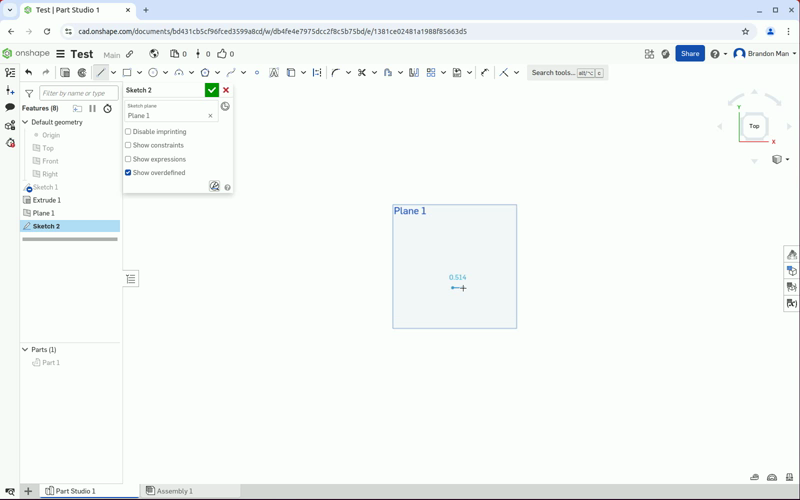
scroll(6)
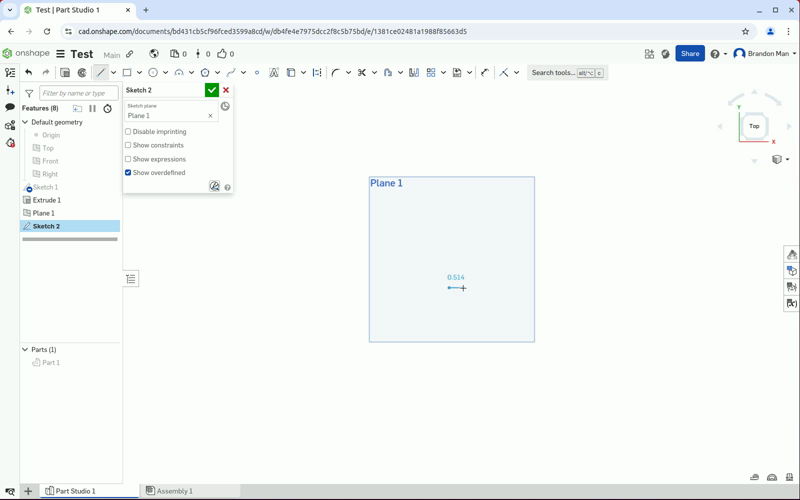
scroll(6)
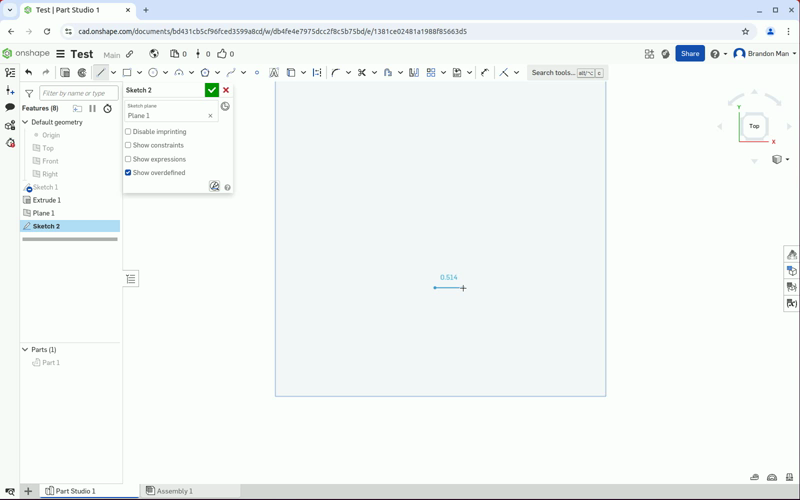
click(463, 287)
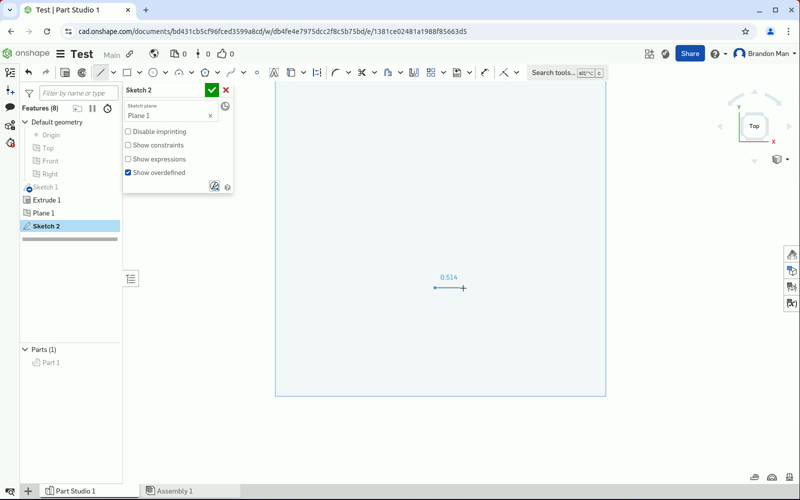
scroll(-6)
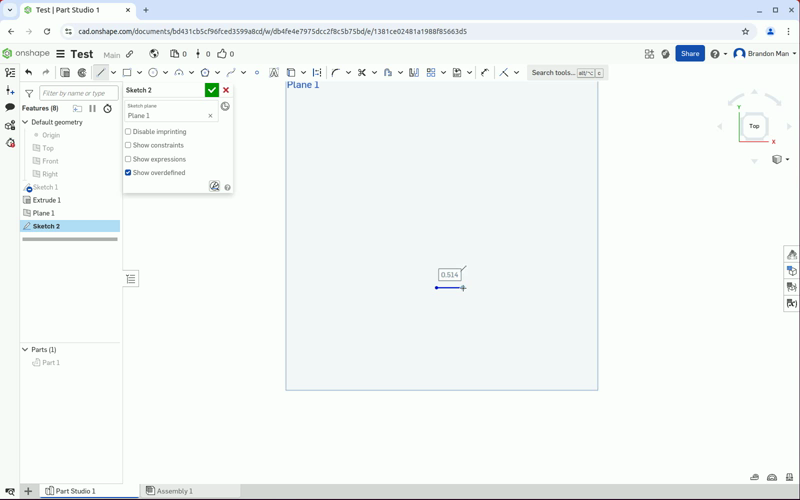
scroll(-6)
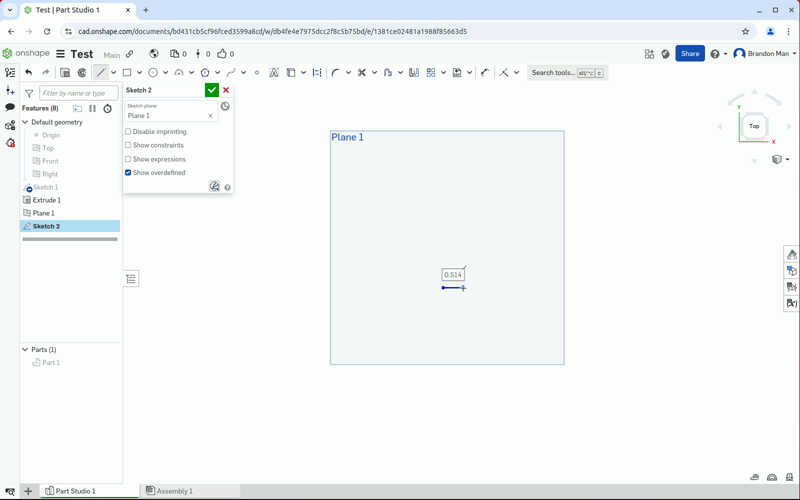
scroll(-6)
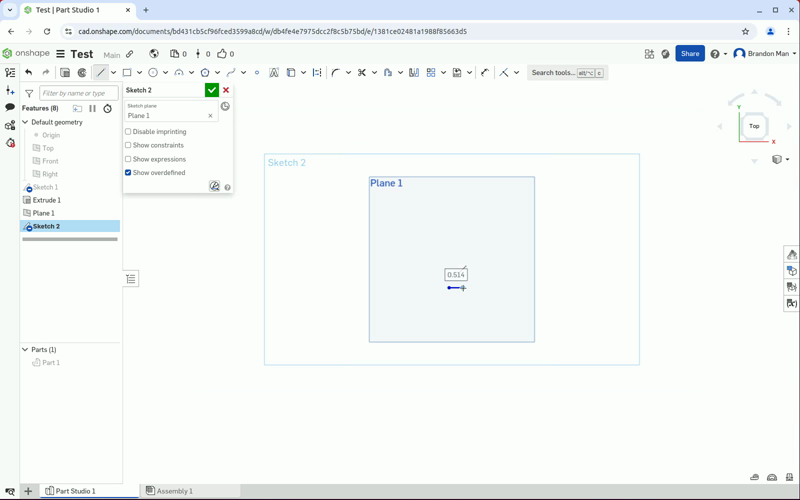
scroll(-6)
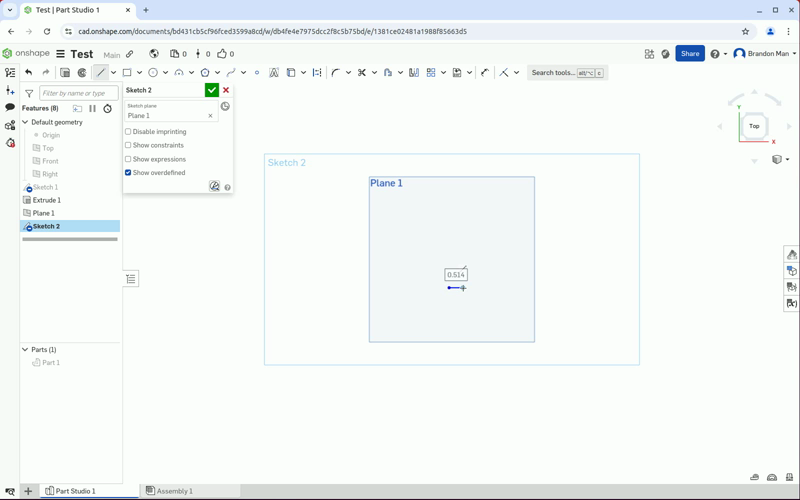
scroll(-6)
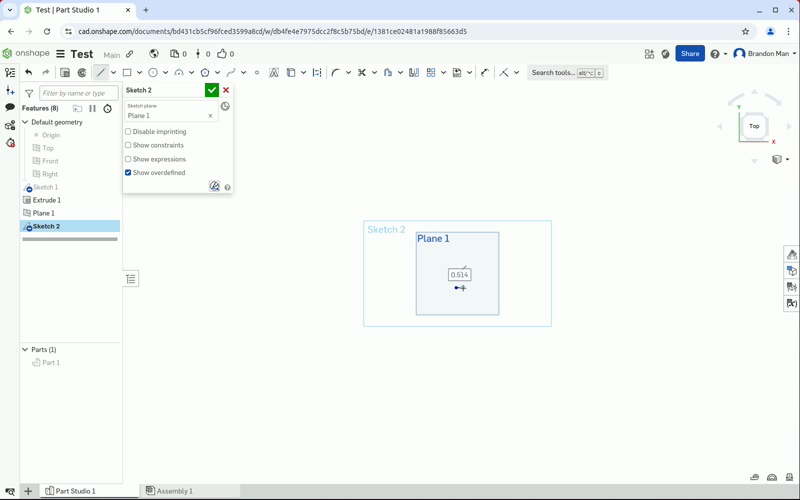
scroll(-6)
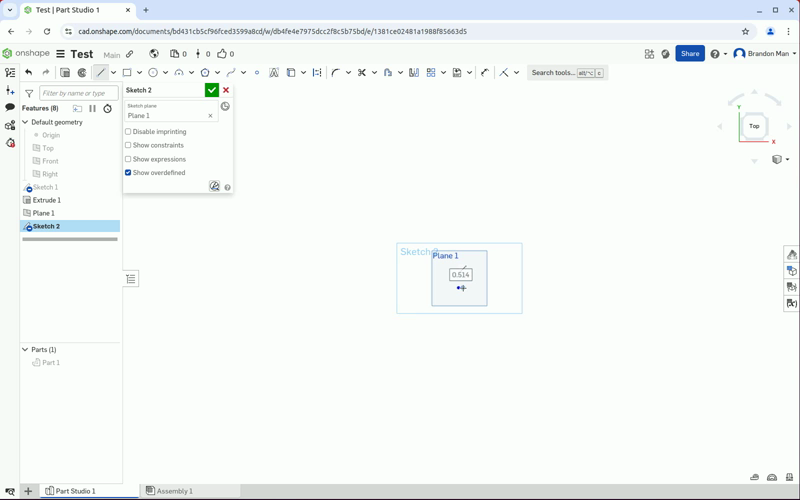
scroll(-6)
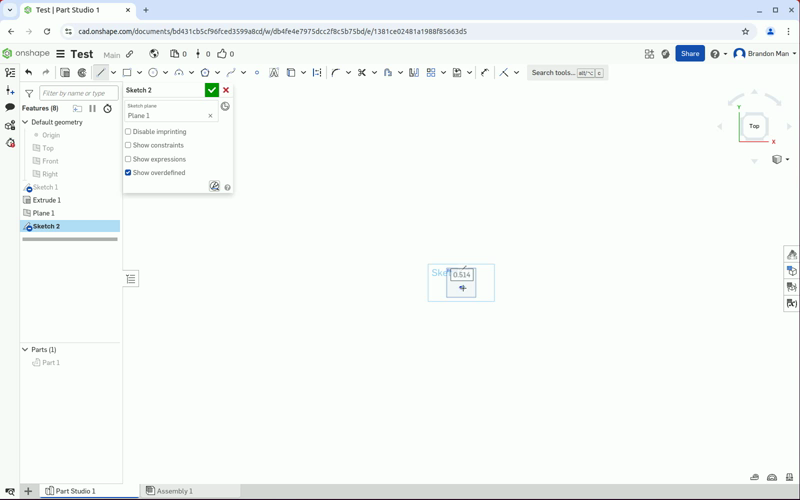
key_up(shift)
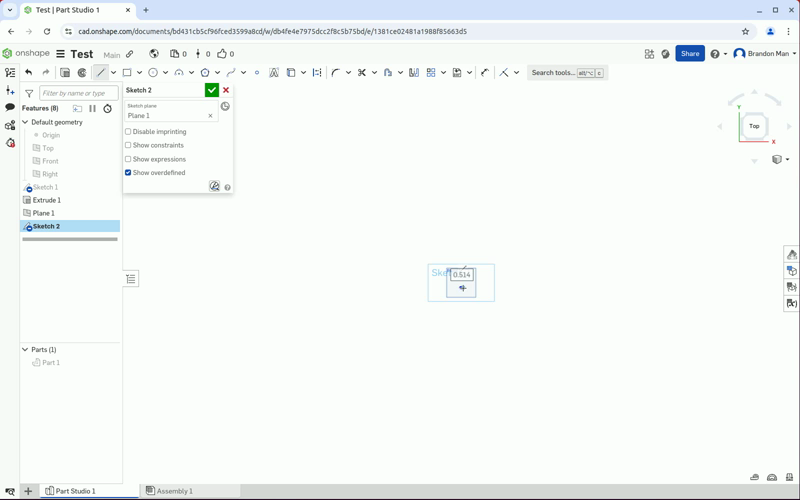
key_down(shift)
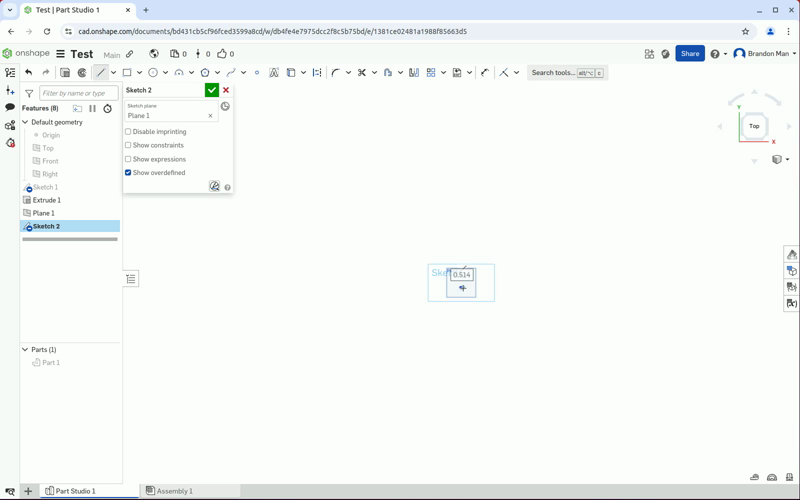
mouse_move(493, 287)
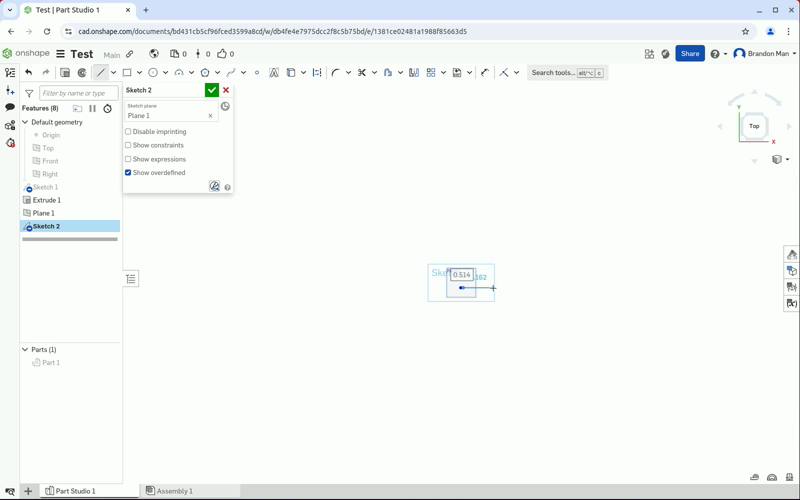
mouse_move(463, 281)
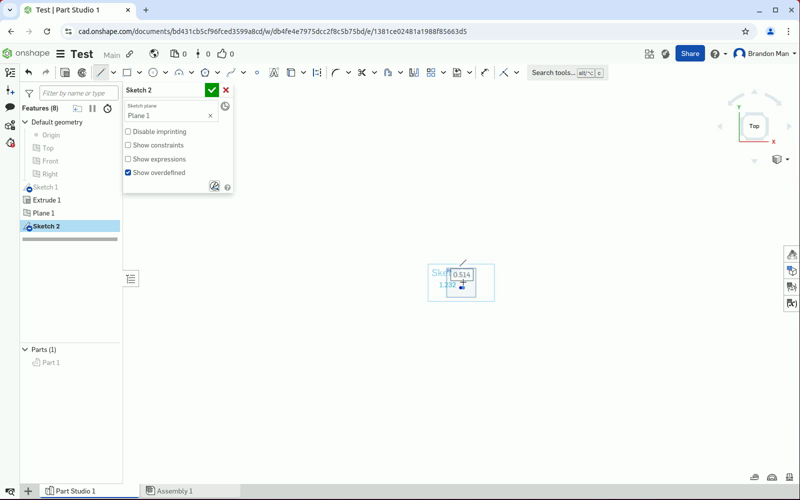
scroll(6)
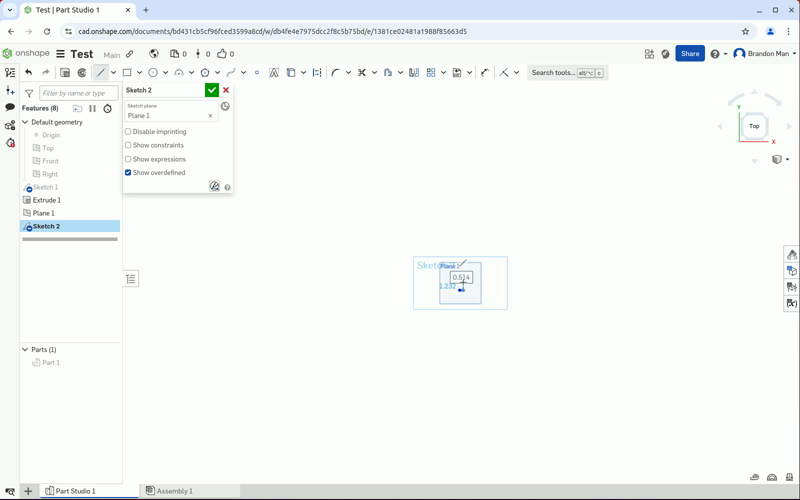
scroll(6)
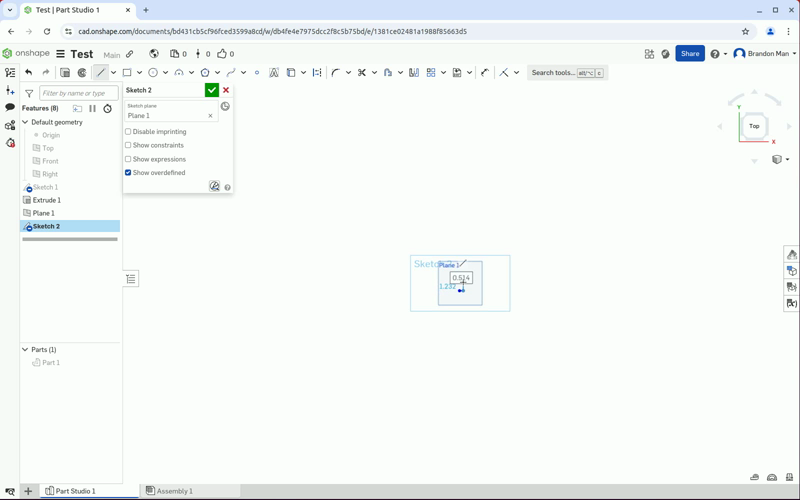
scroll(6)
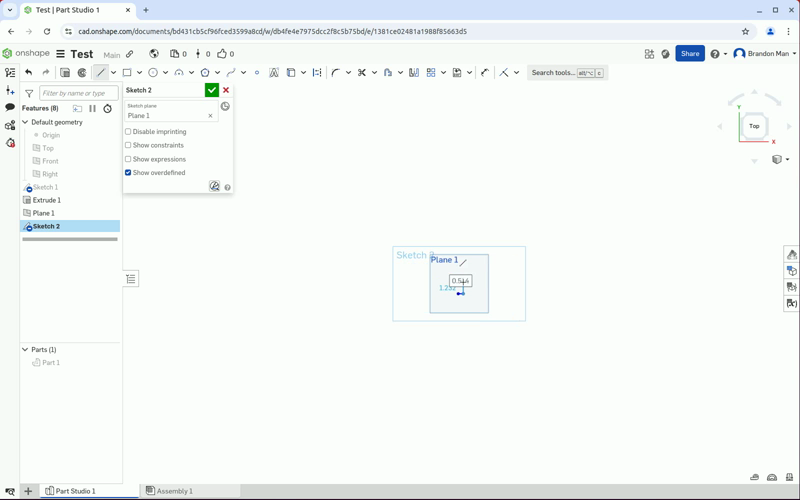
scroll(6)
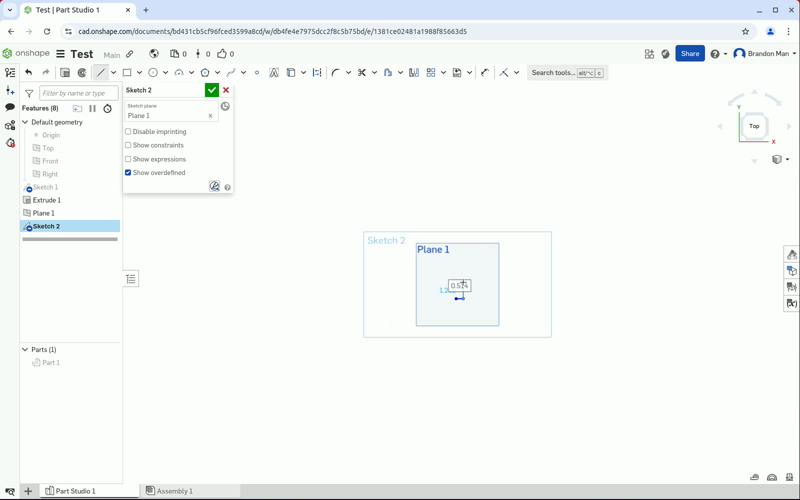
scroll(6)
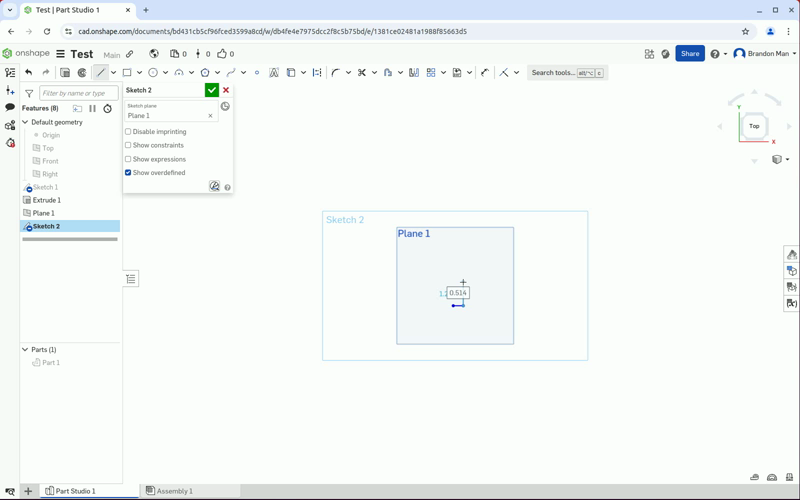
scroll(6)
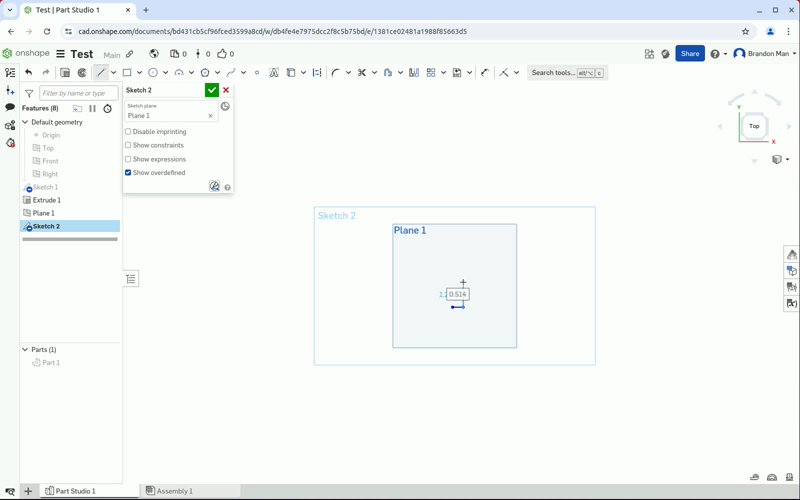
scroll(6)
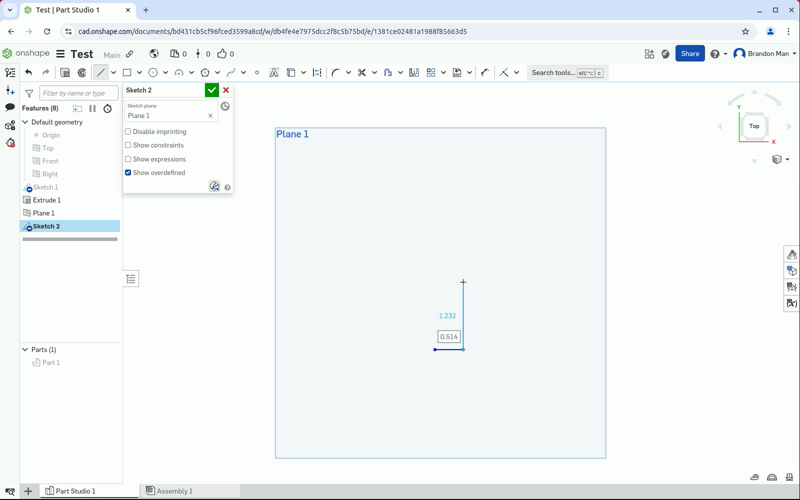
click(463, 281)
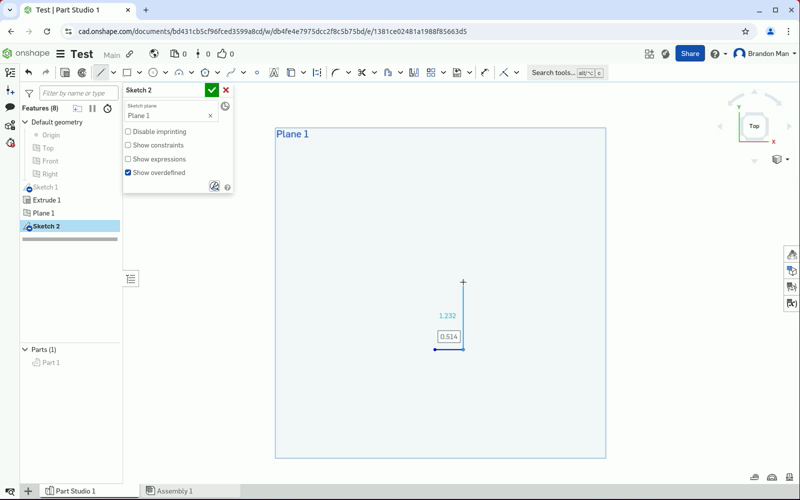
scroll(-6)
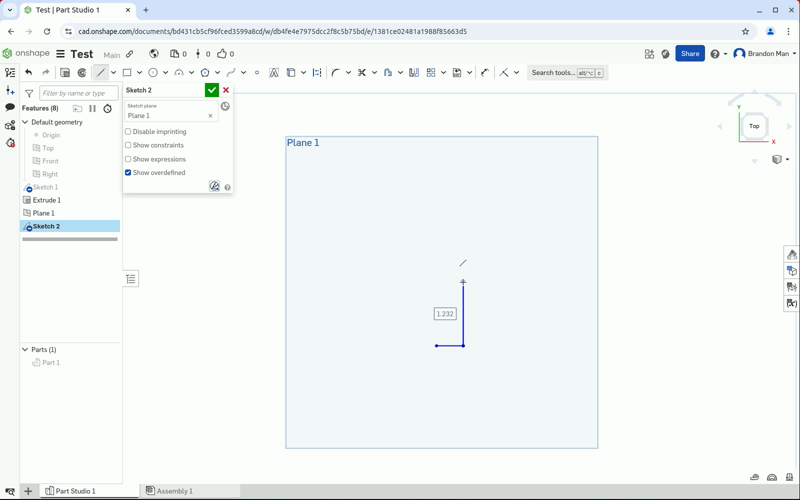
scroll(-6)
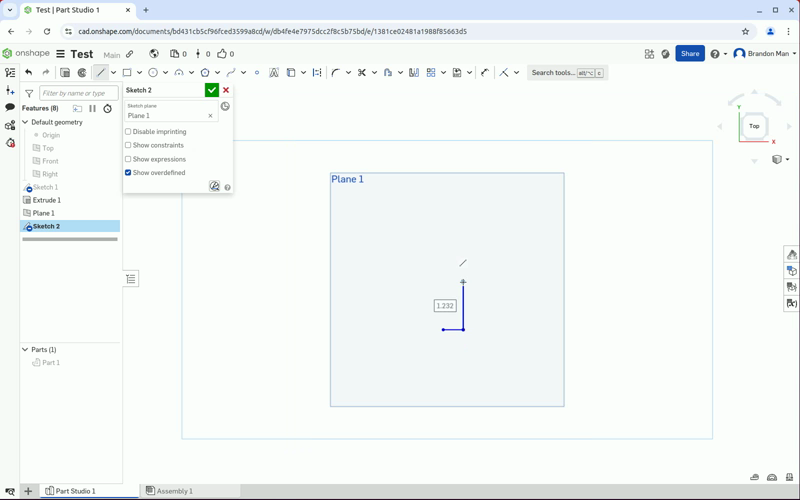
scroll(-6)
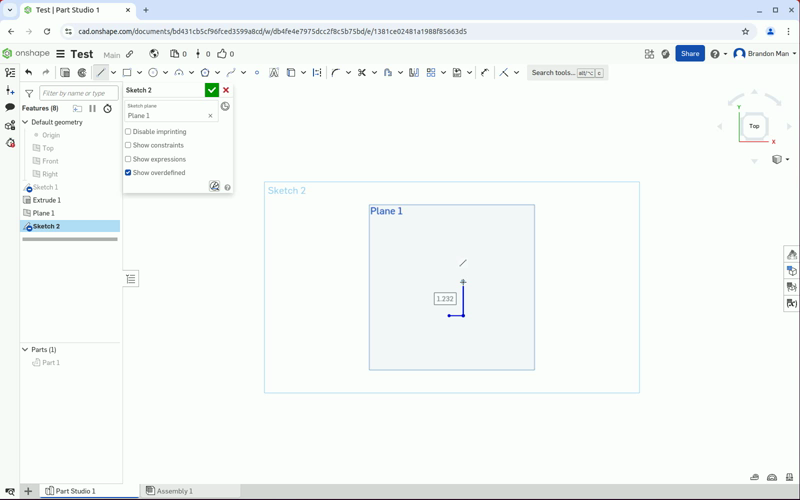
scroll(-6)
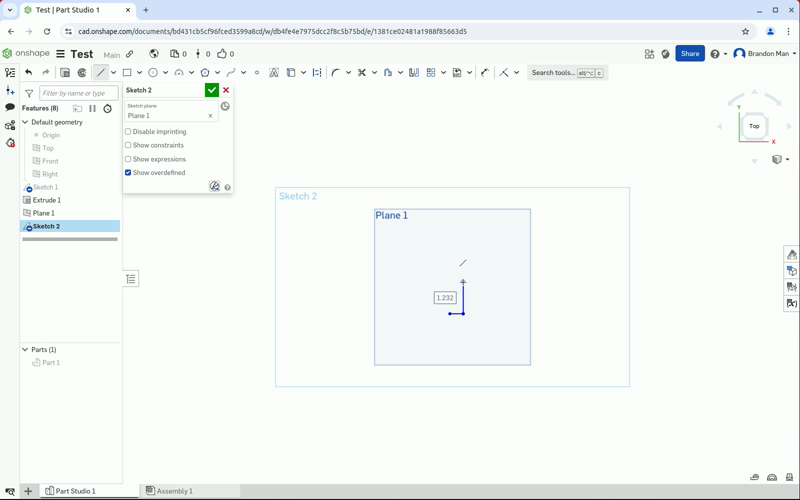
scroll(-6)
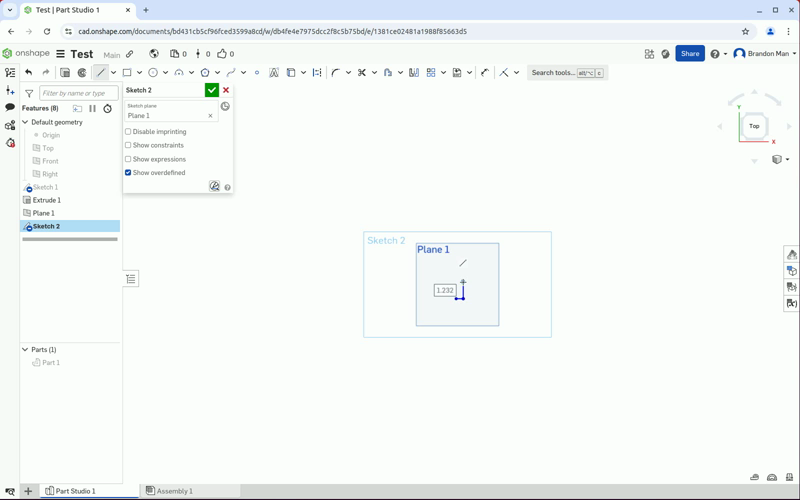
scroll(-6)
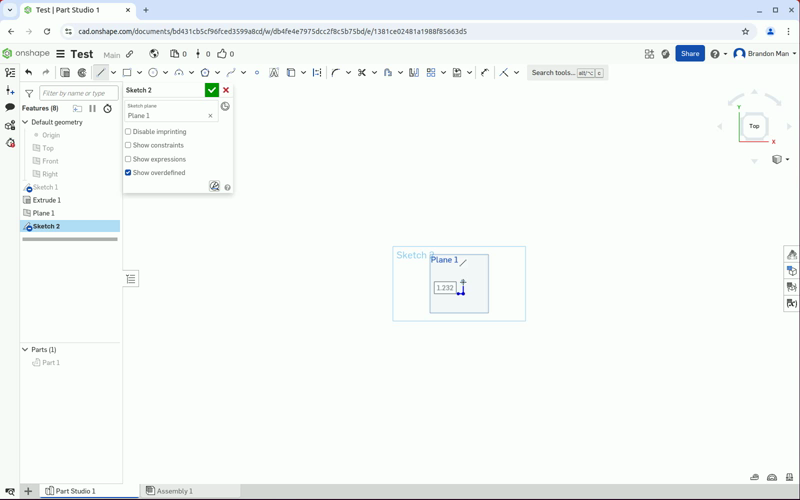
scroll(-6)
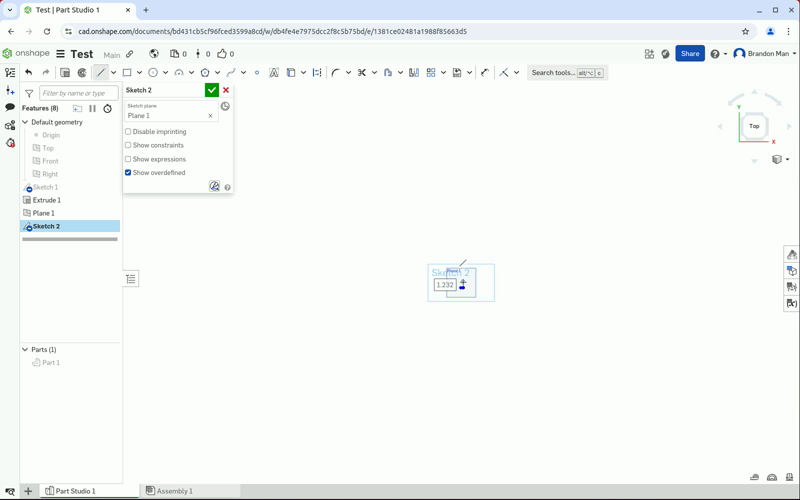
key_up(shift)
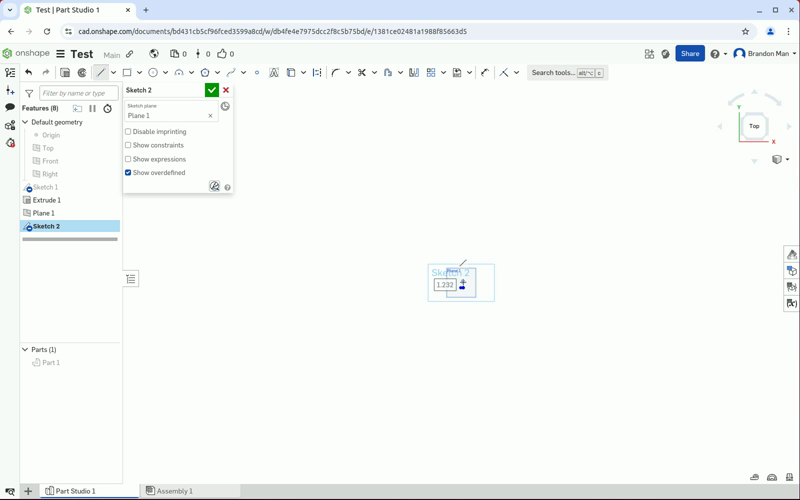
key_down(shift)
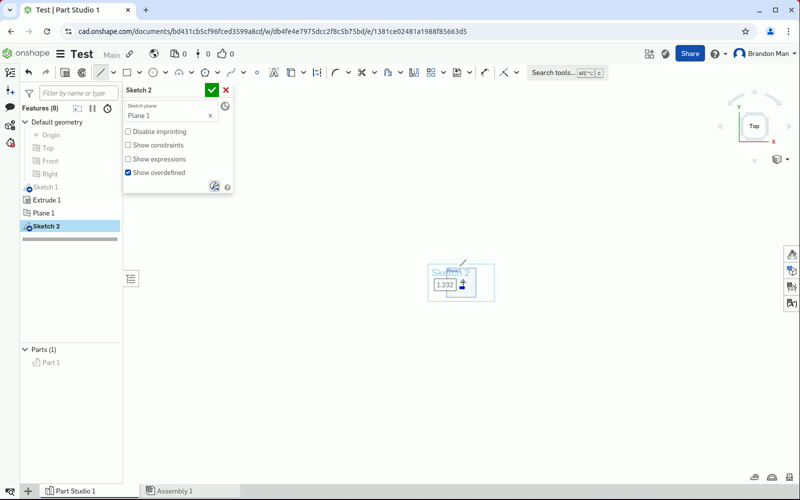
mouse_move(493, 281)
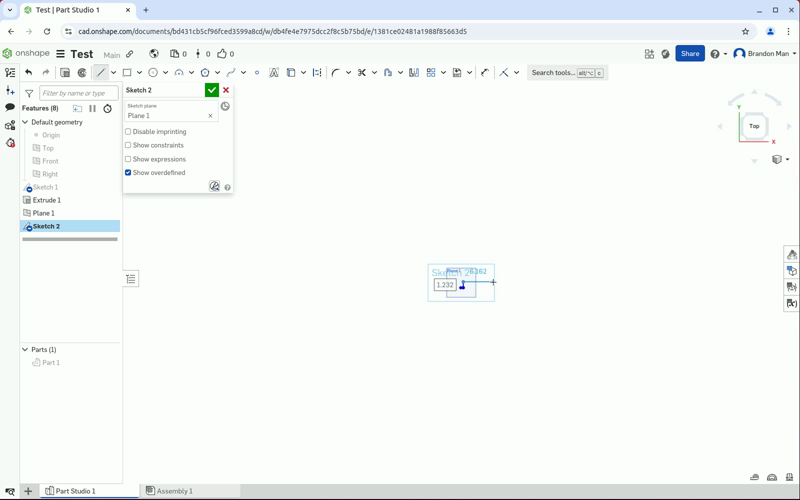
mouse_move(460, 281)
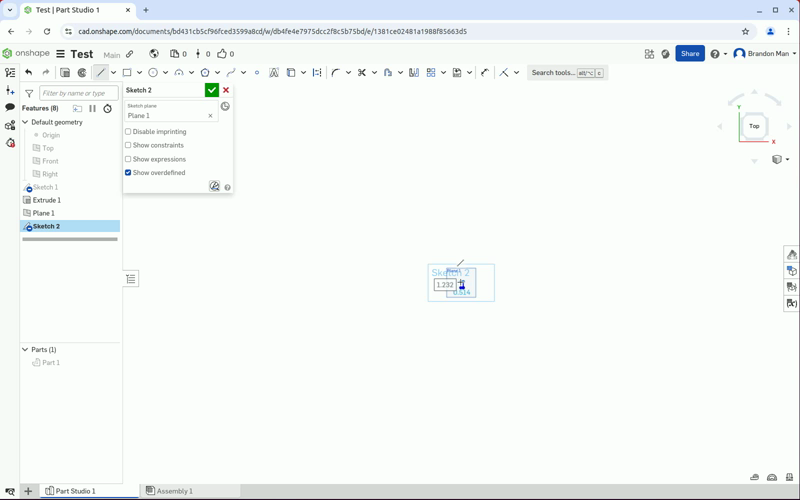
scroll(6)
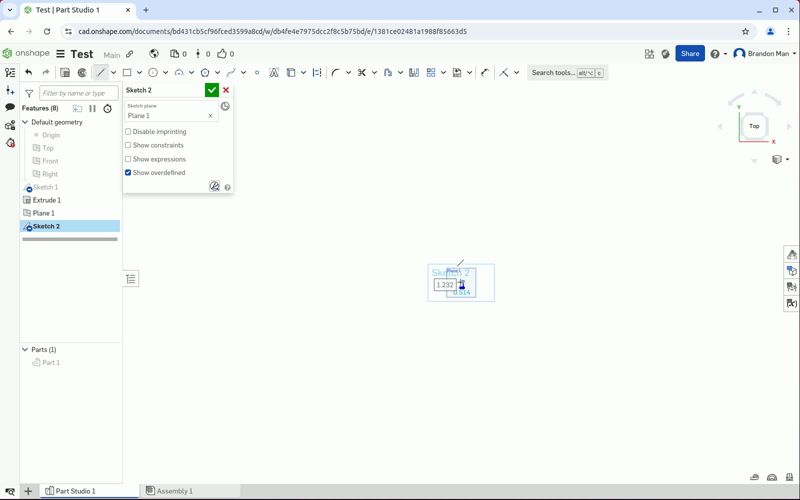
scroll(6)
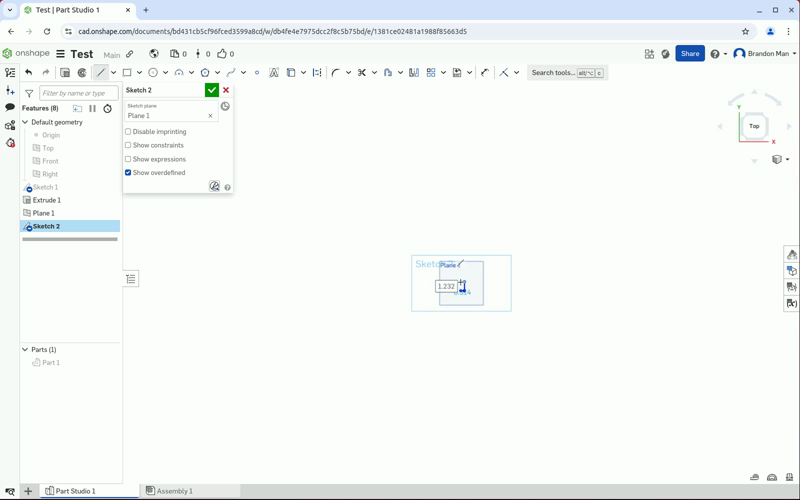
scroll(6)
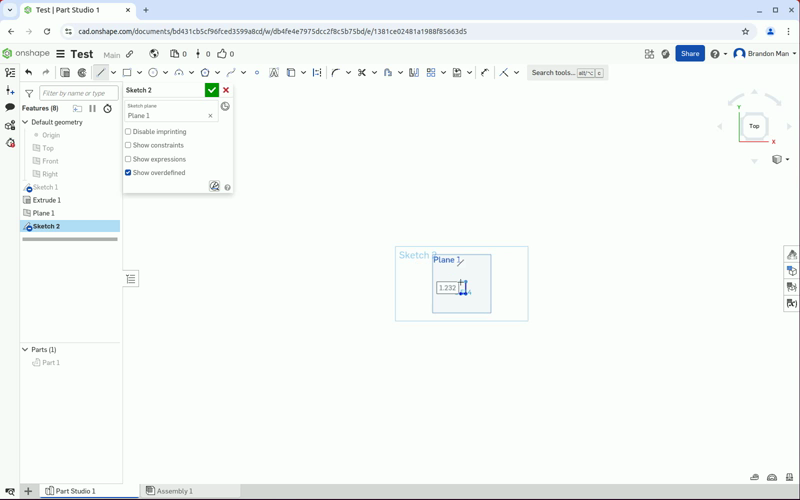
scroll(6)
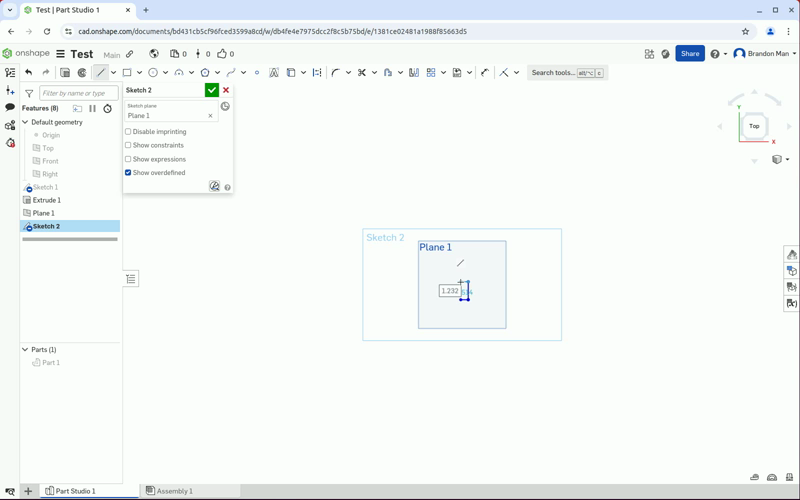
scroll(6)
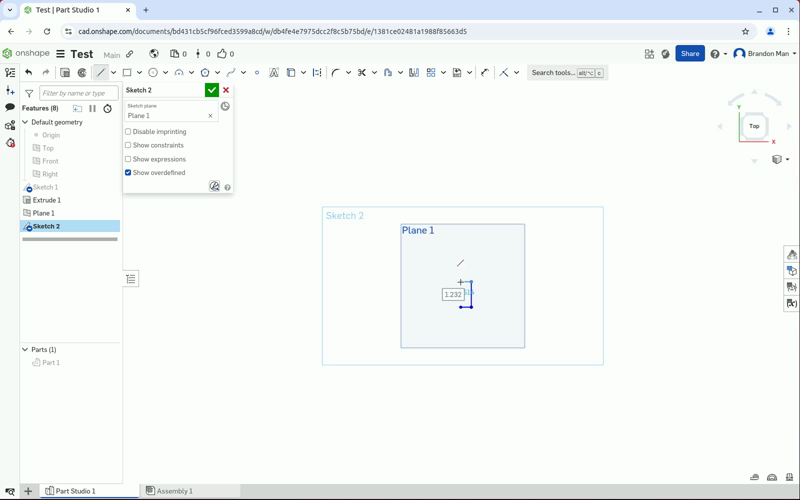
scroll(6)
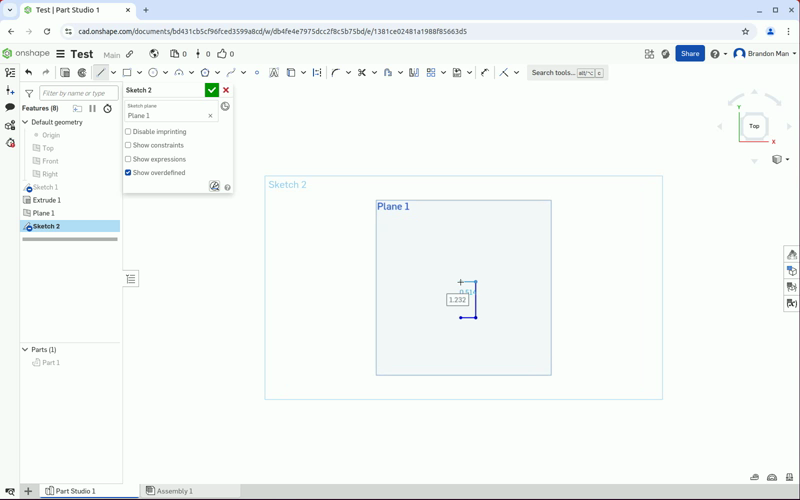
scroll(6)
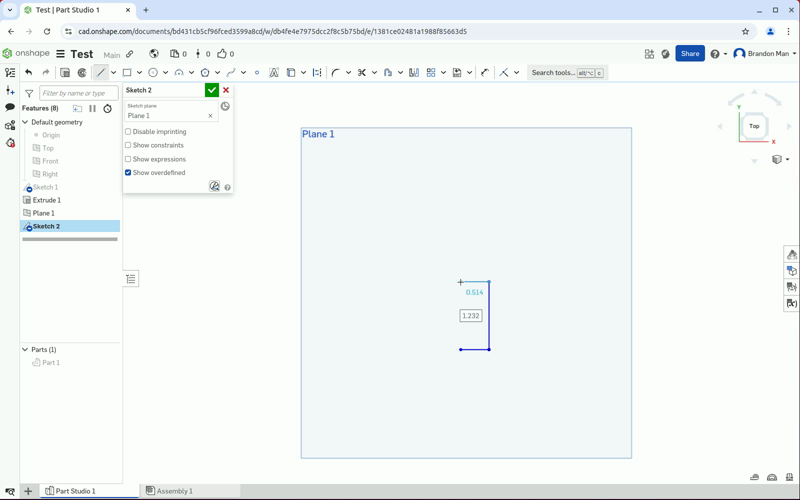
click(460, 281)
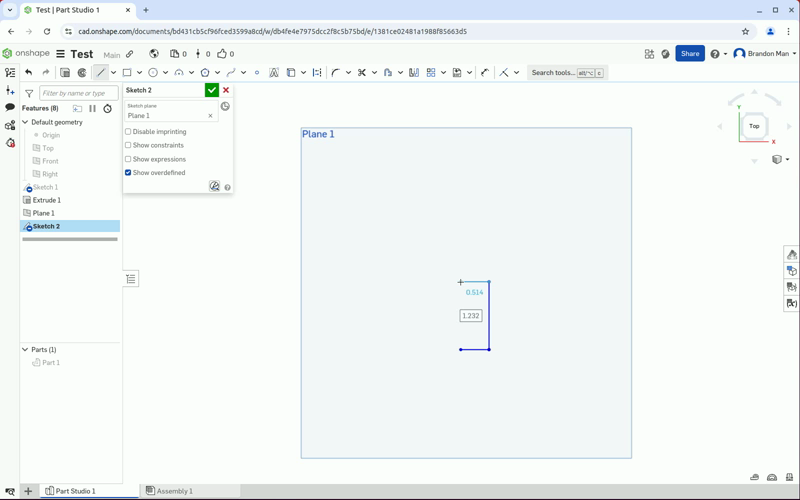
scroll(-6)
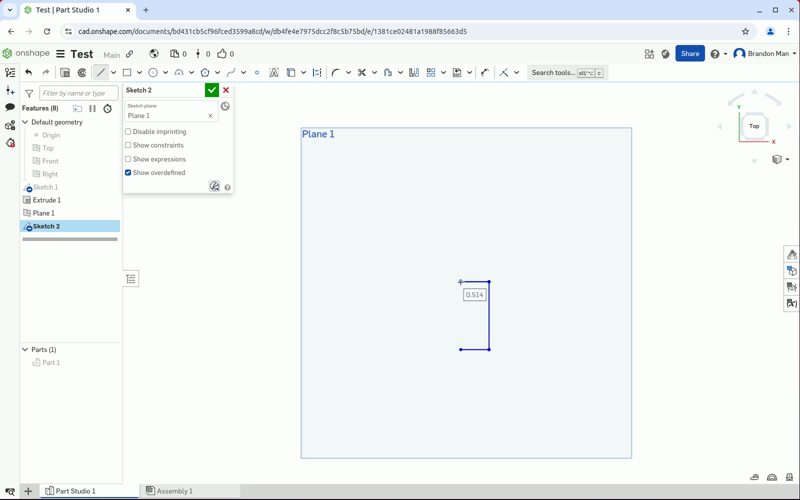
scroll(-6)
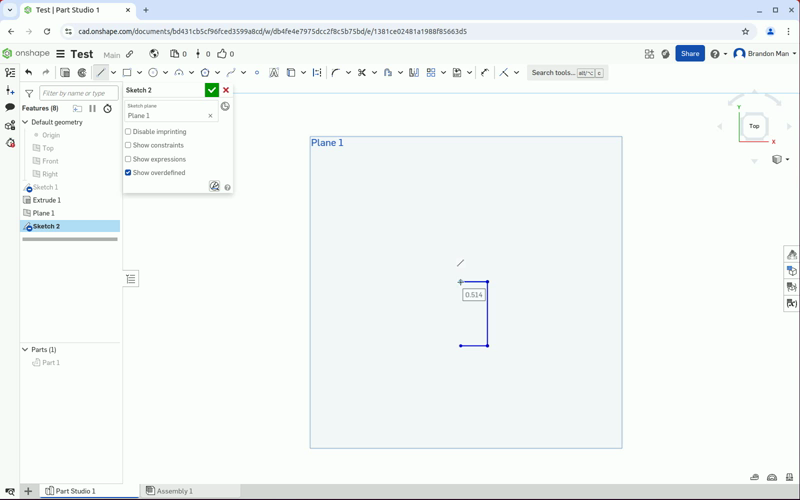
scroll(-6)
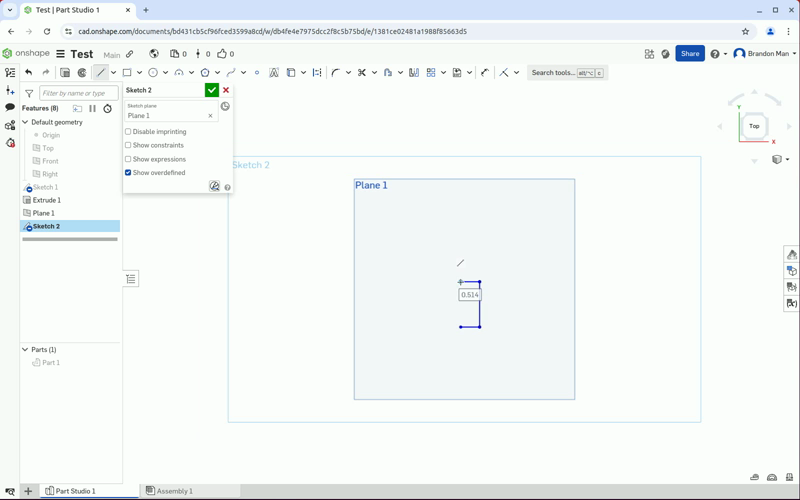
scroll(-6)
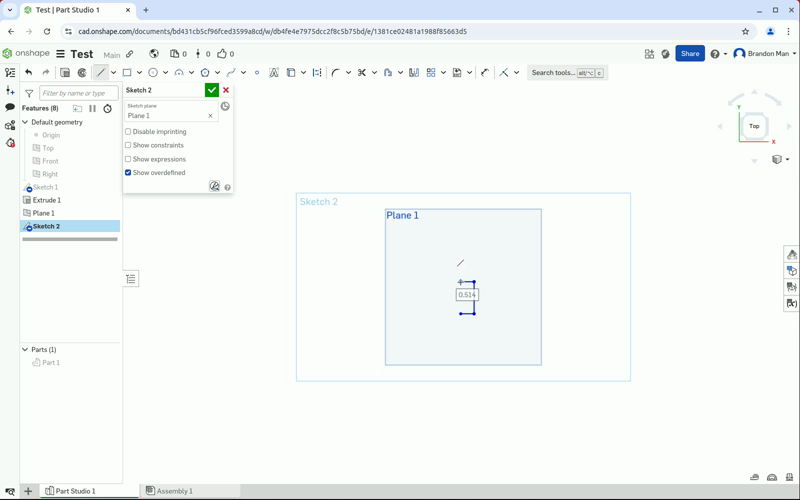
scroll(-6)
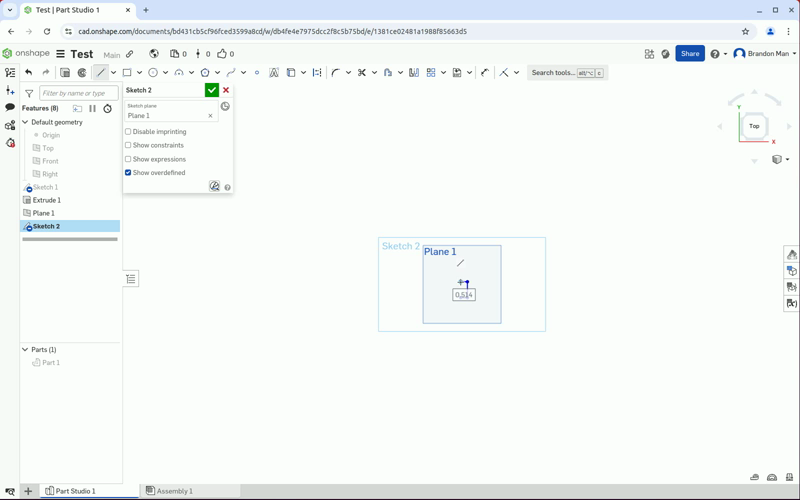
scroll(-6)
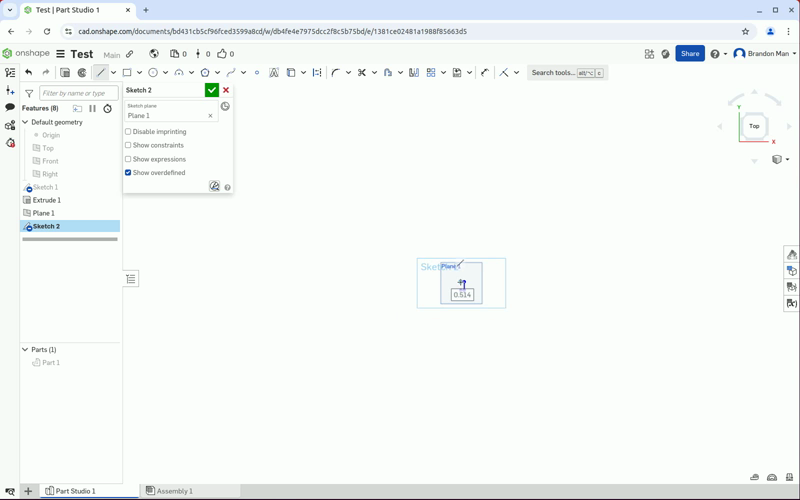
scroll(-6)
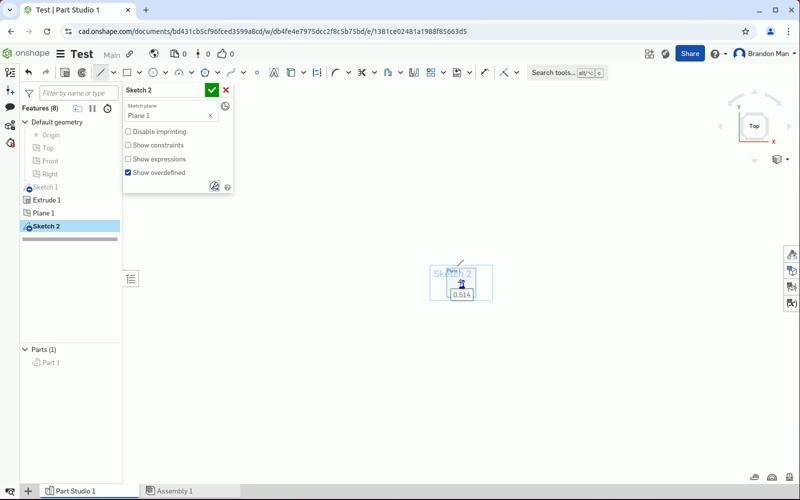
key_up(shift)
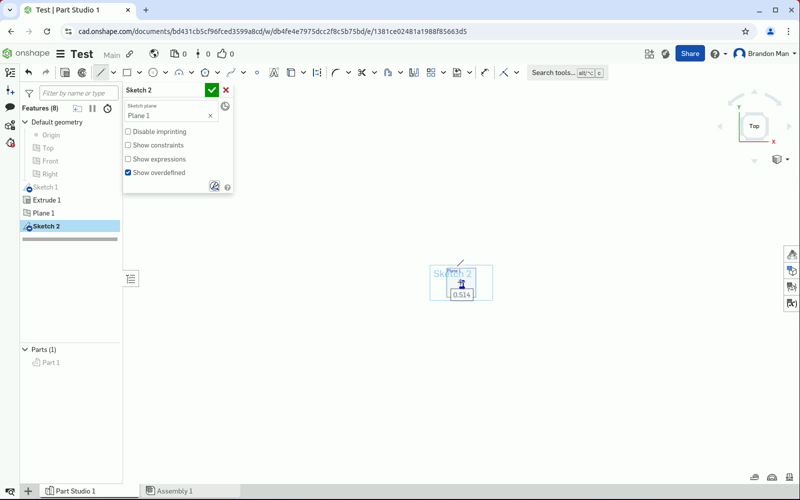
mouse_move(490, 281)
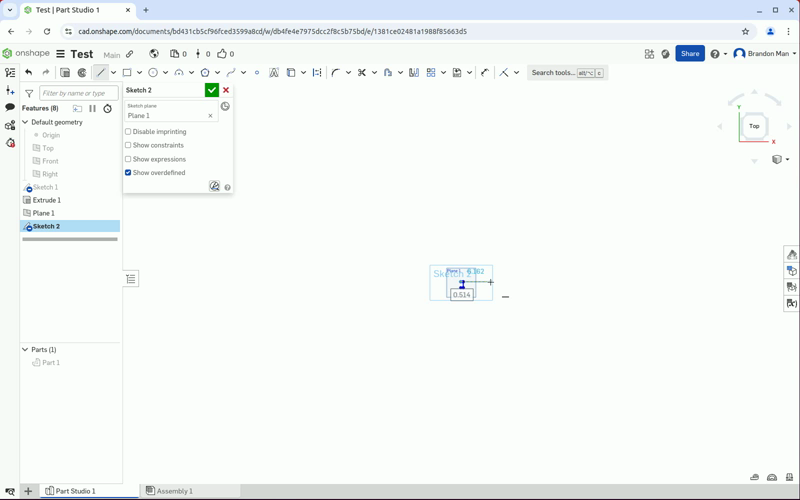
key_down(shift)
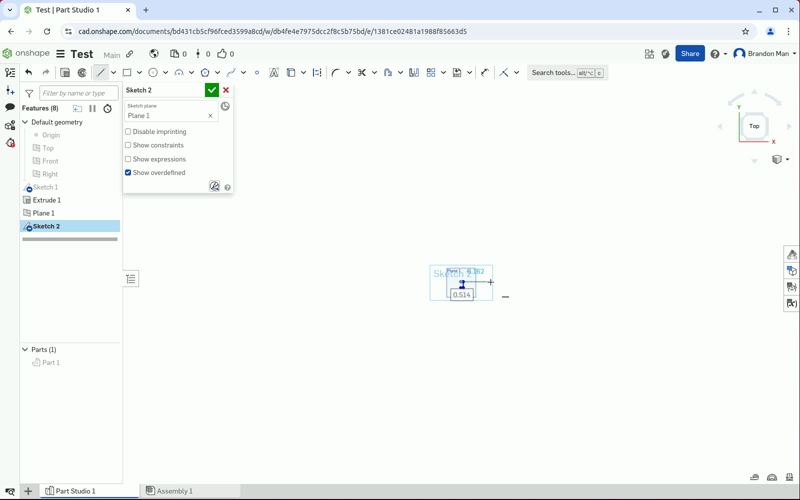
mouse_move(460, 287)
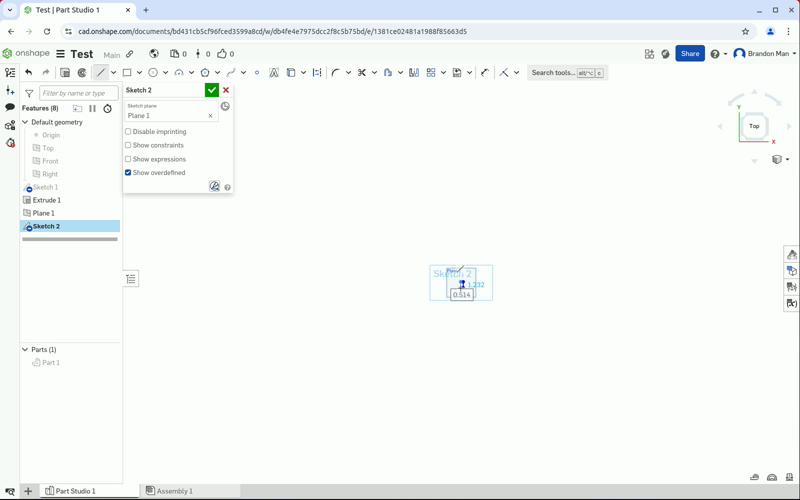
scroll(6)
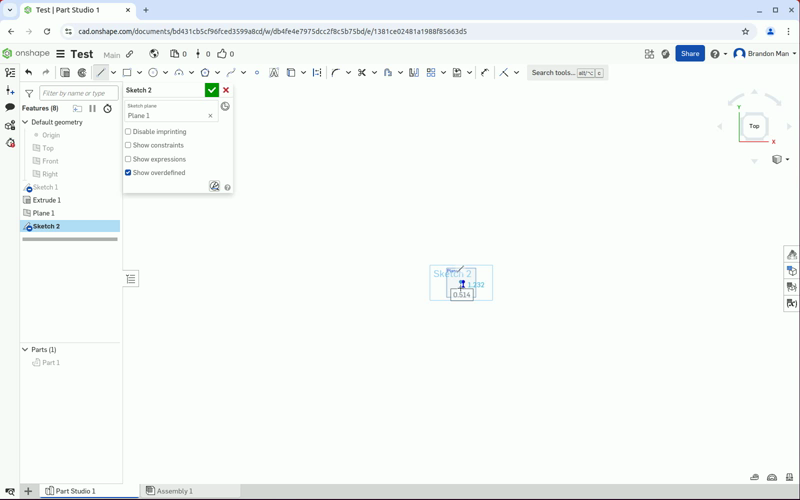
scroll(6)
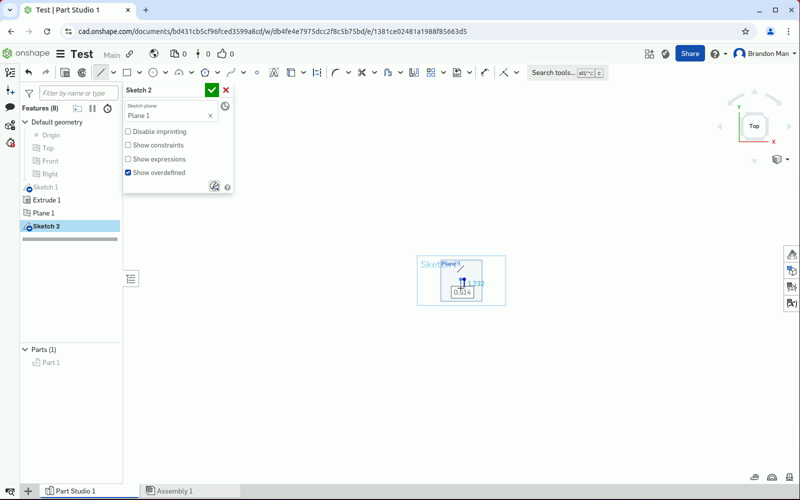
scroll(6)
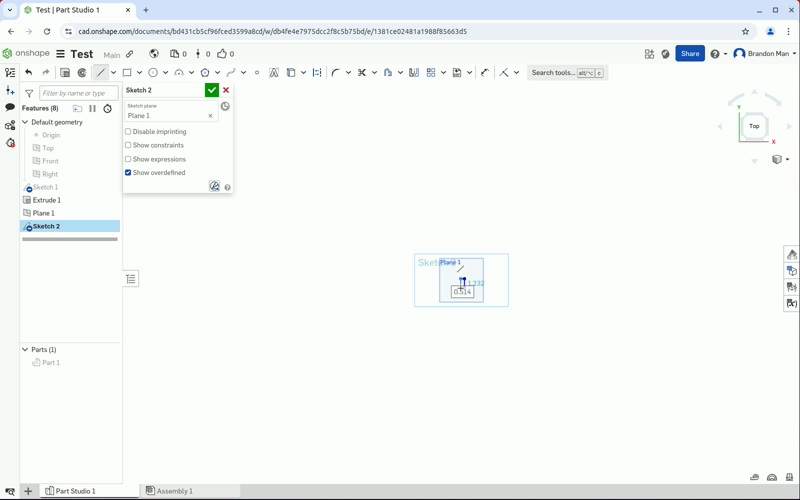
scroll(6)
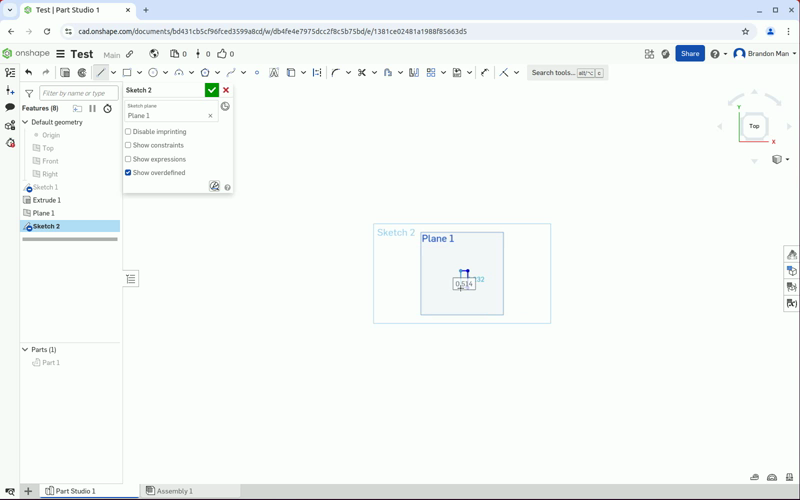
scroll(6)
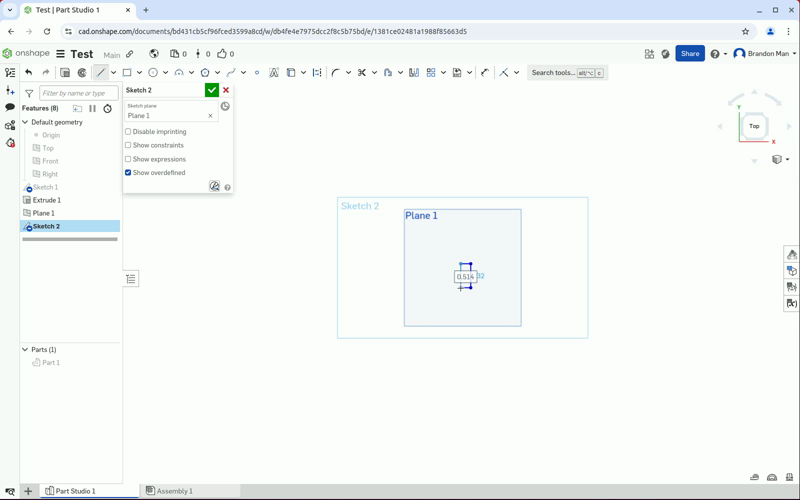
scroll(6)
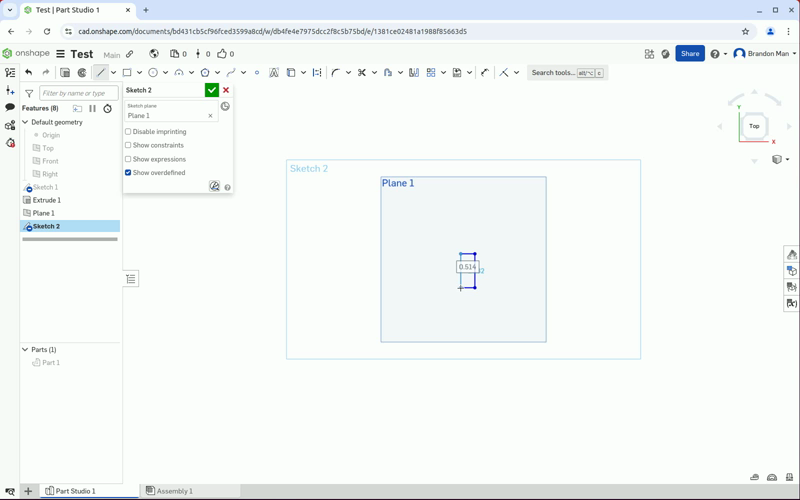
scroll(6)
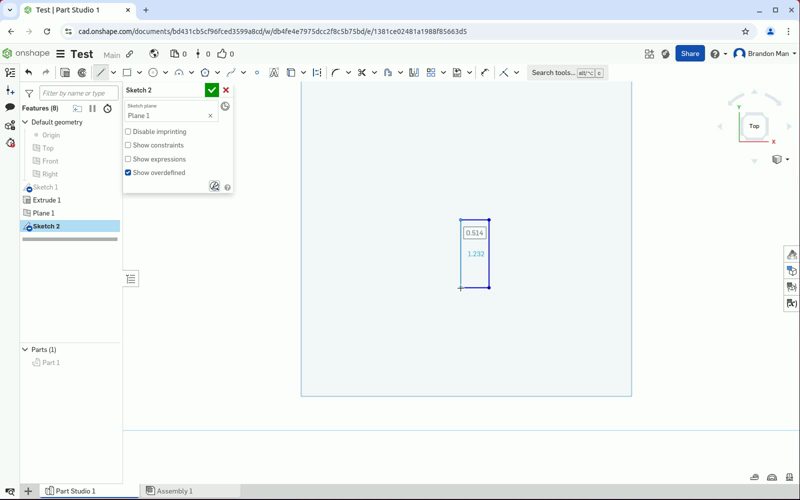
key_up(shift)
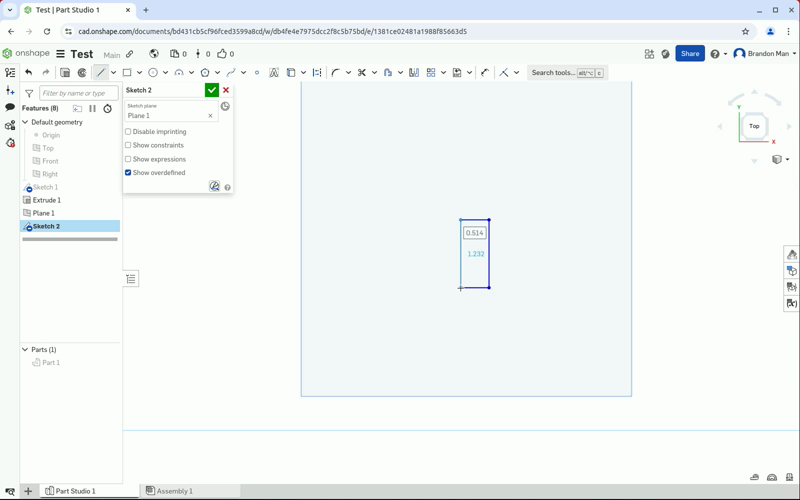
click(460, 287)
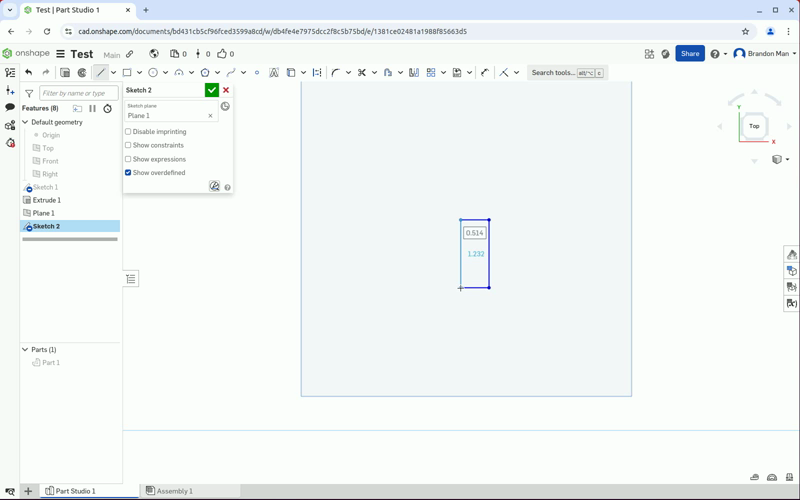
scroll(-6)
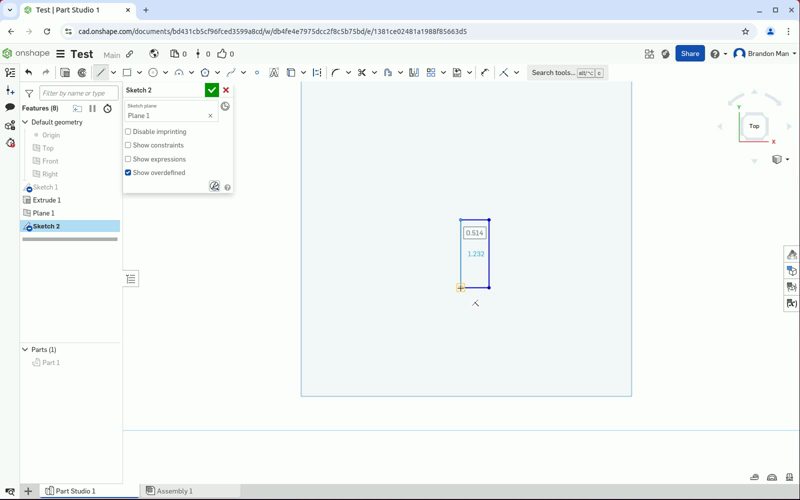
scroll(-6)
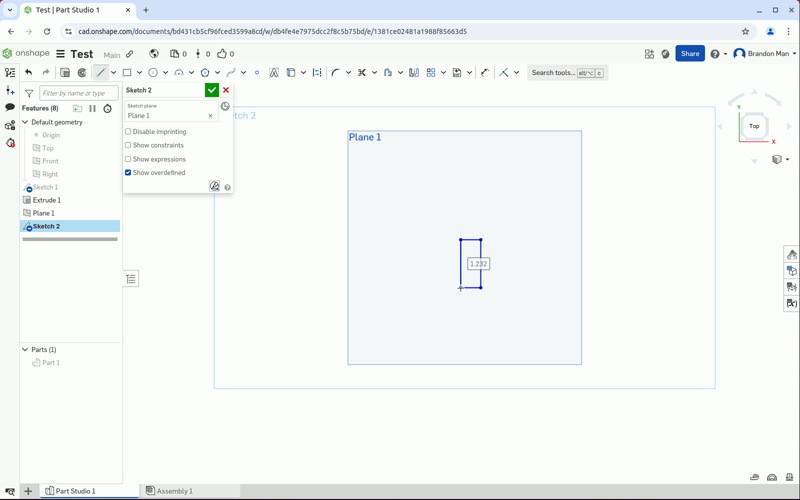
scroll(-6)
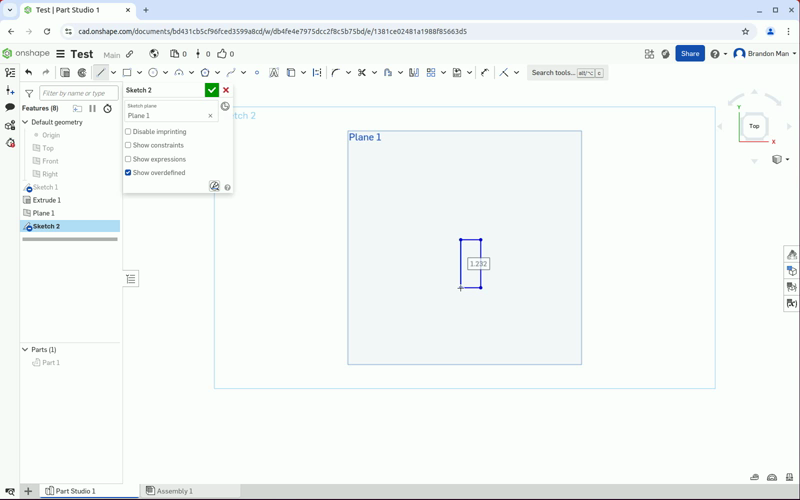
scroll(-6)
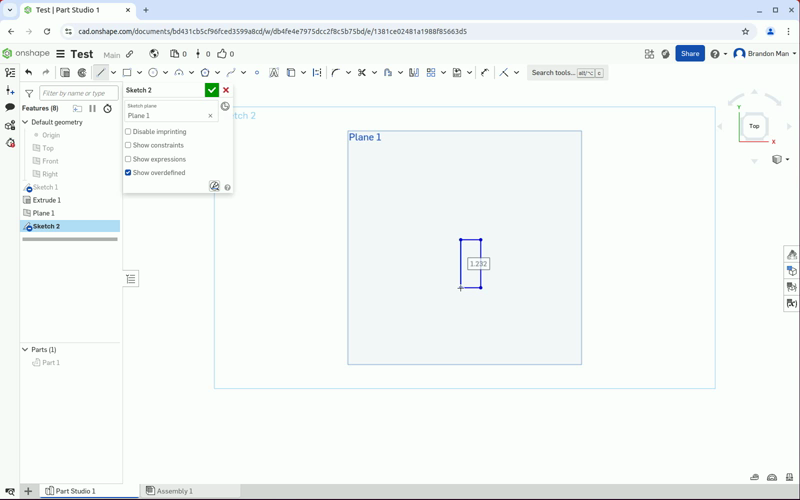
scroll(-6)
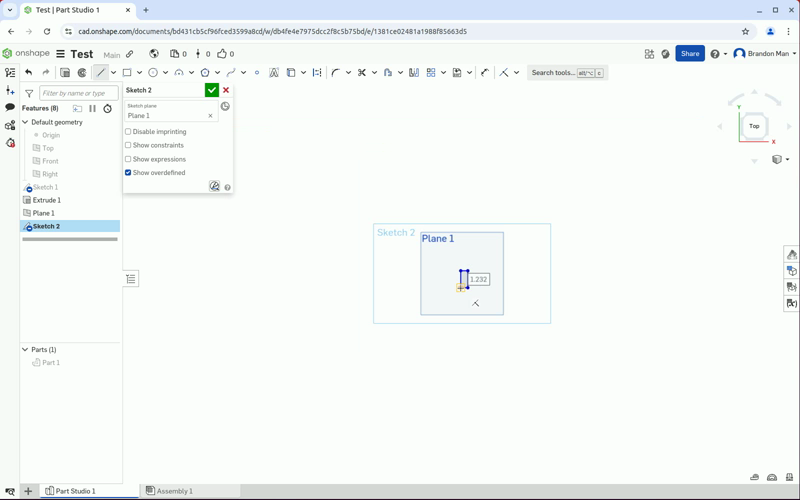
scroll(-6)
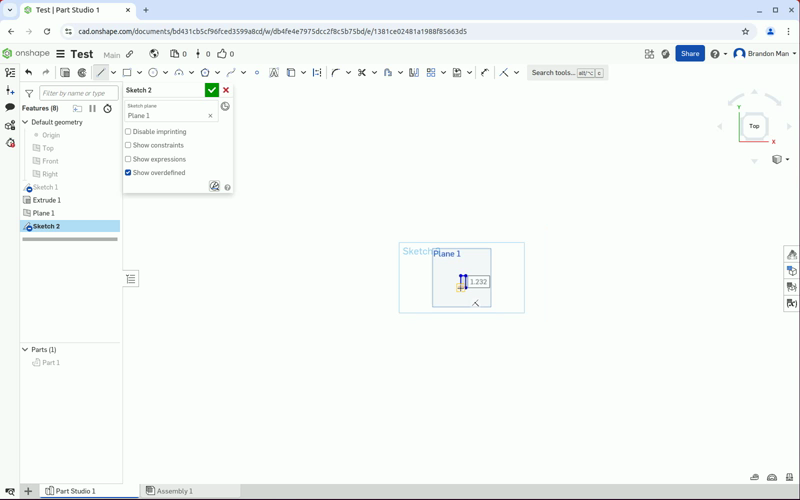
scroll(-6)
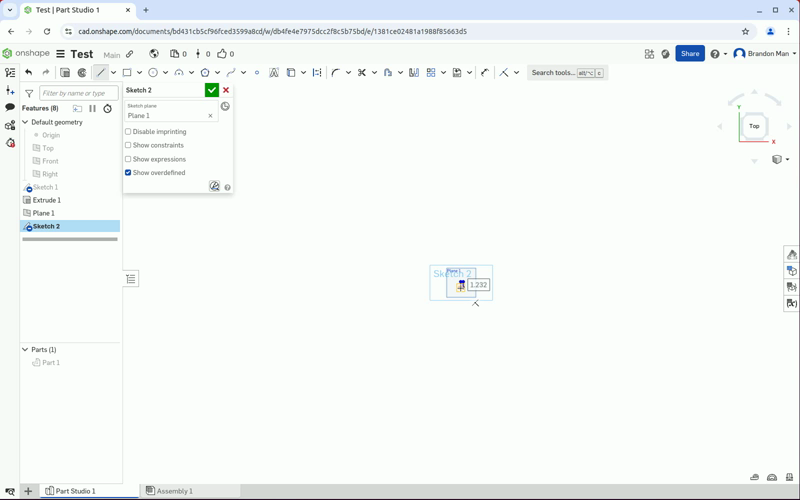
key(esc)
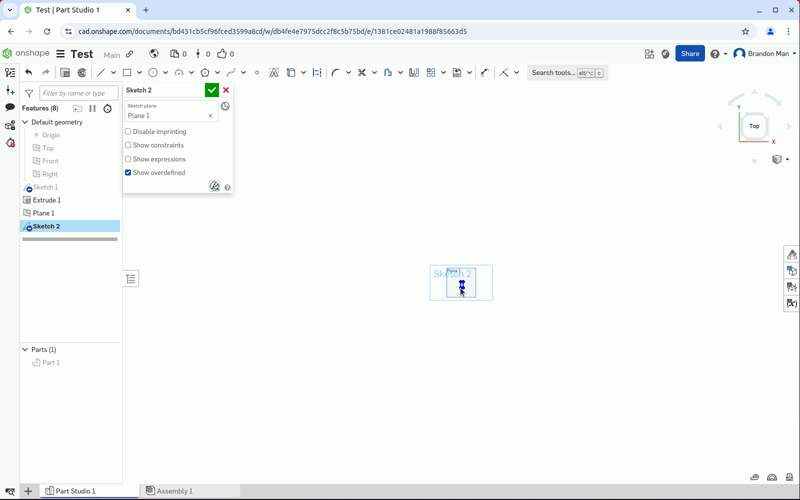
mouse_move(463, 287)
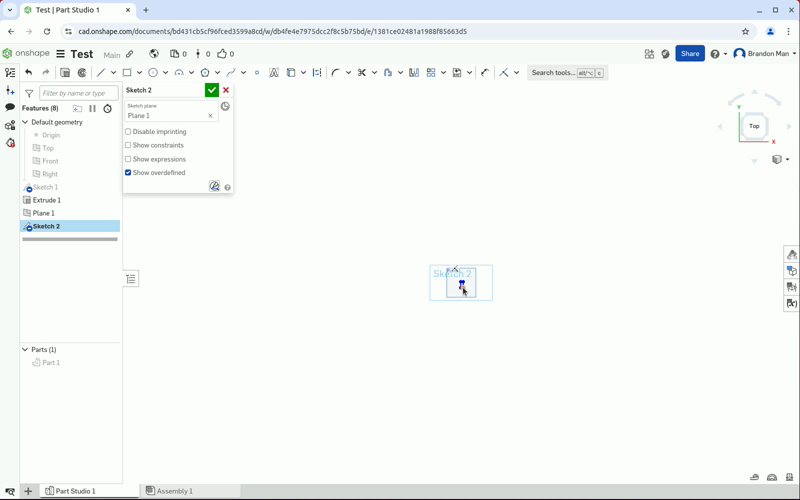
scroll(6)
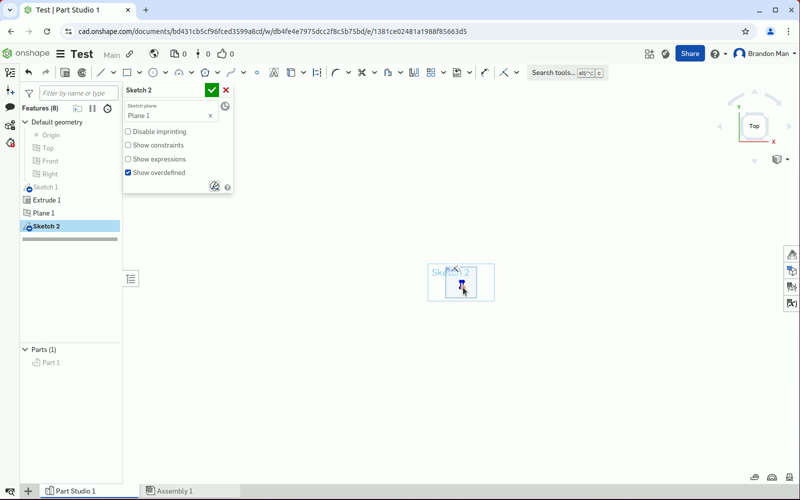
scroll(6)
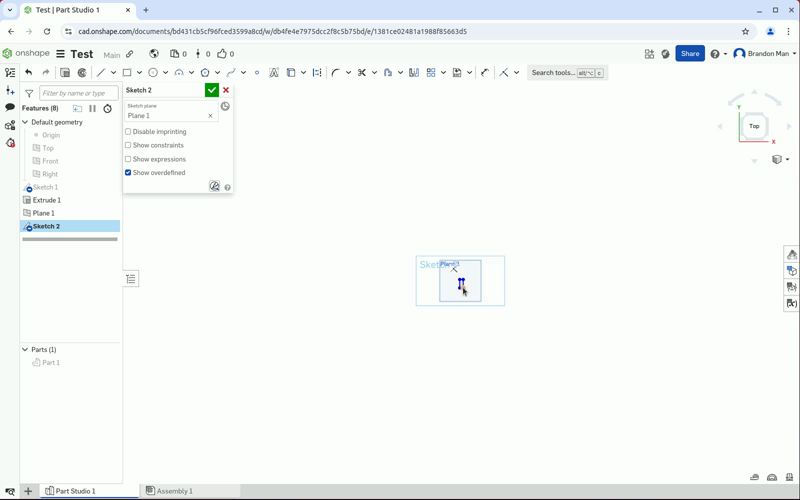
scroll(6)
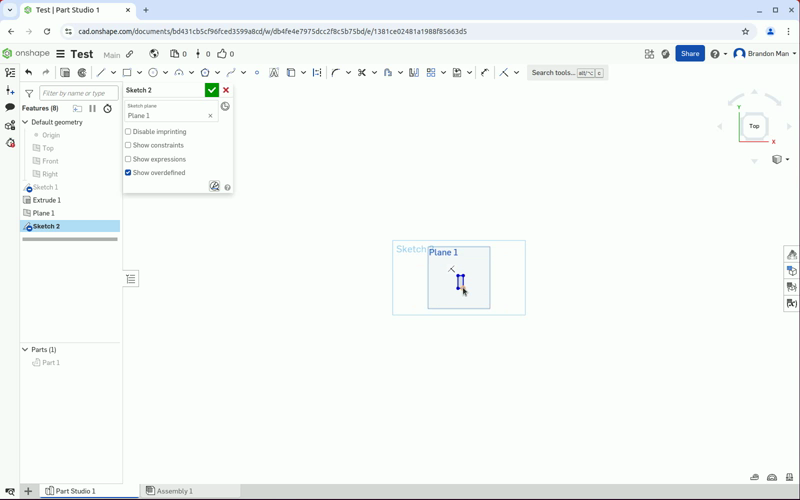
scroll(6)
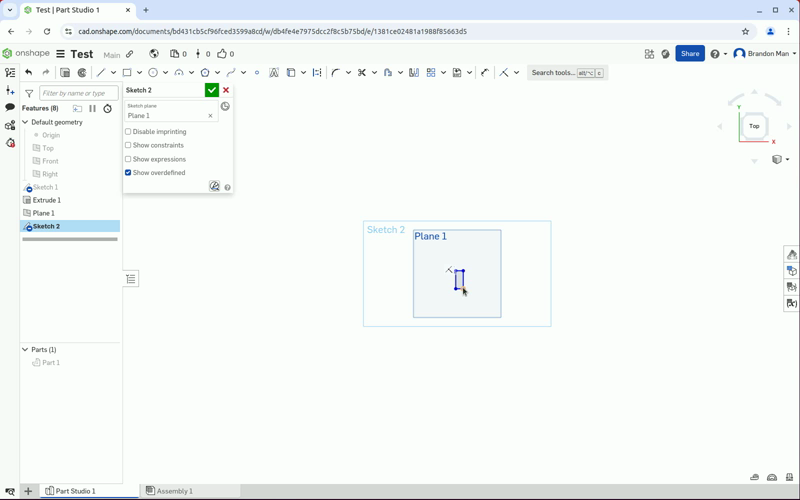
scroll(6)
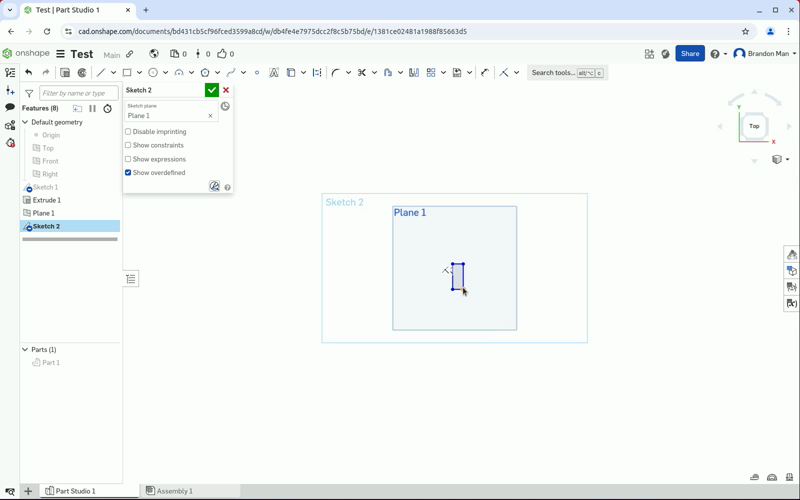
scroll(6)
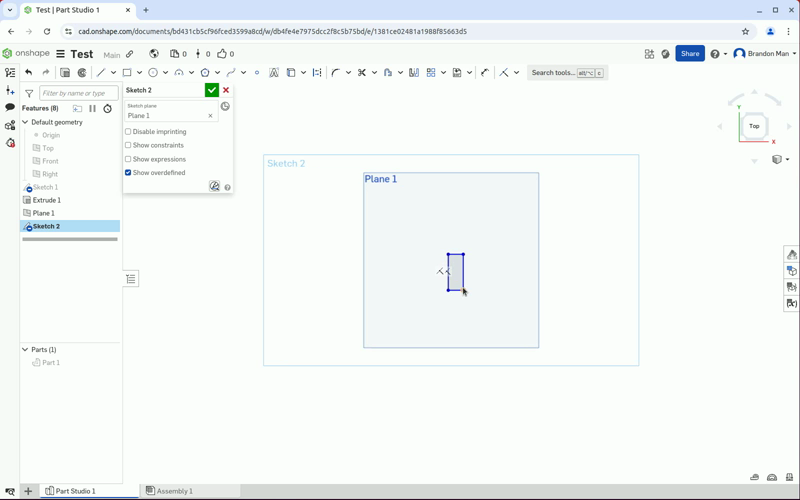
scroll(6)
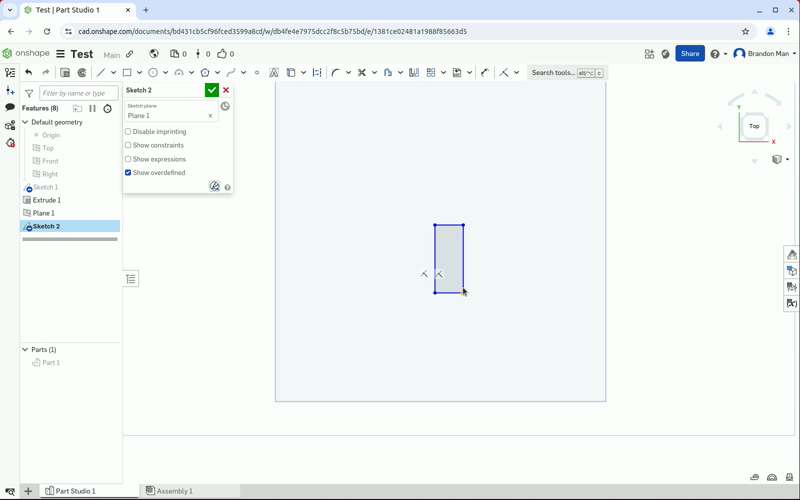
click(463, 287)
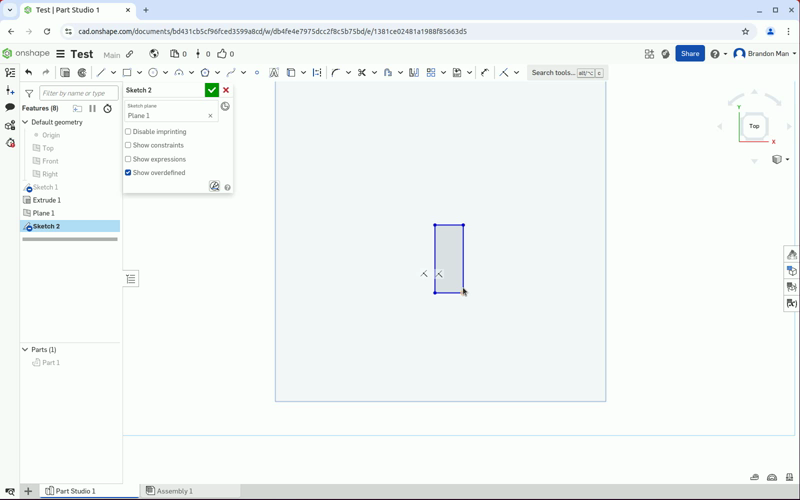
scroll(-6)
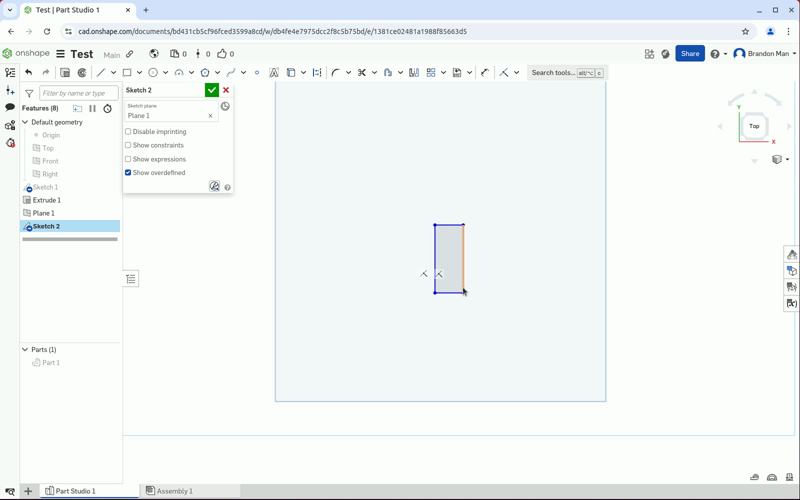
scroll(-6)
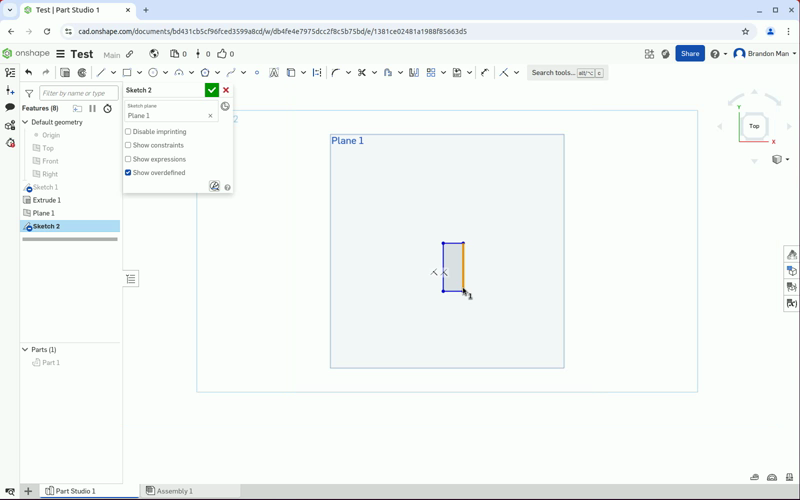
scroll(-6)
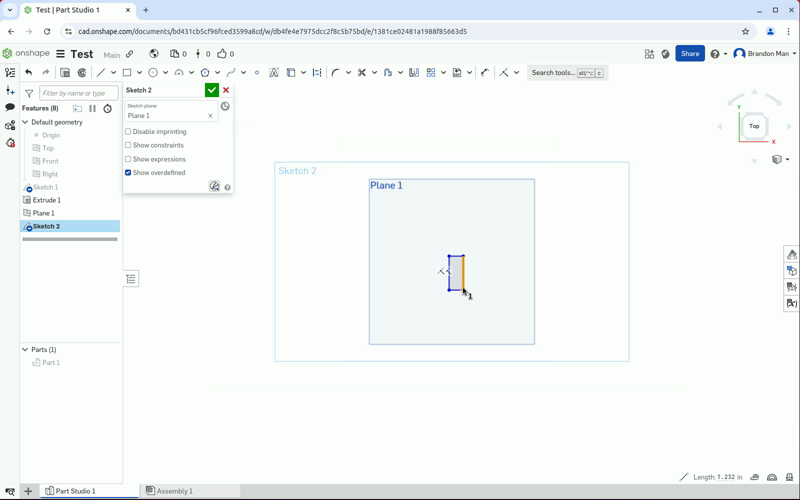
scroll(-6)
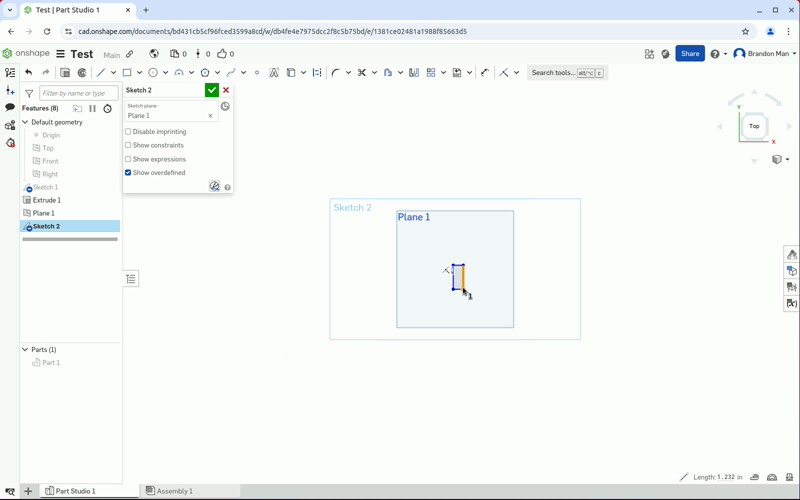
scroll(-6)
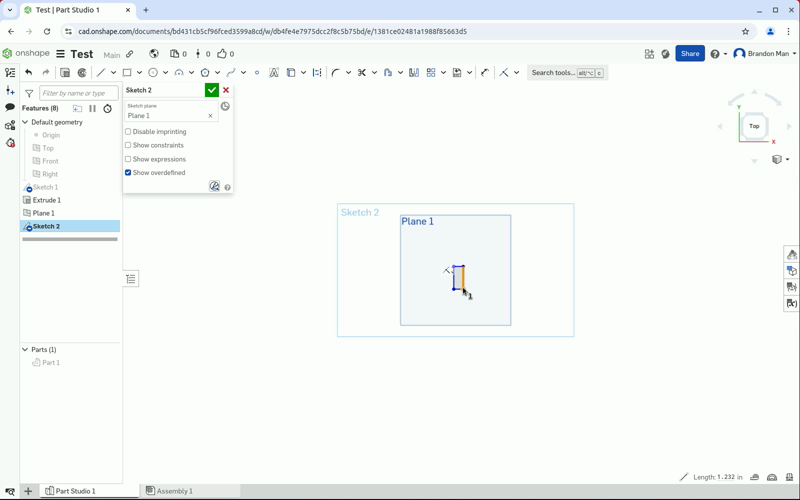
scroll(-6)
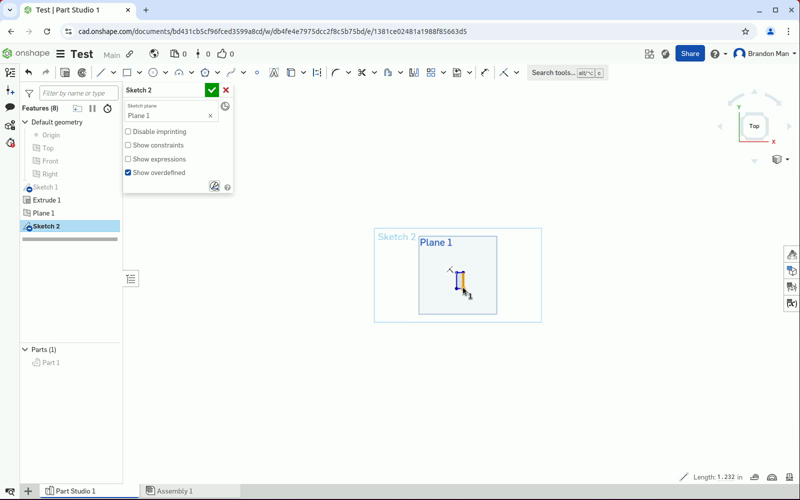
scroll(-6)
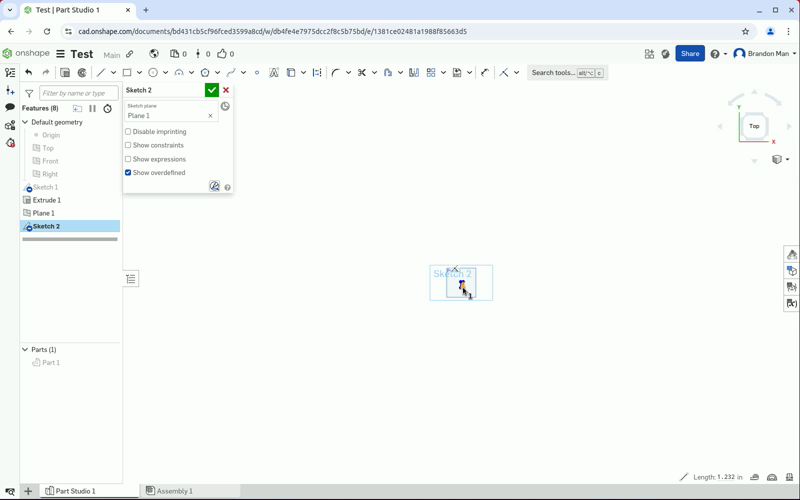
mouse_move(73, 352)
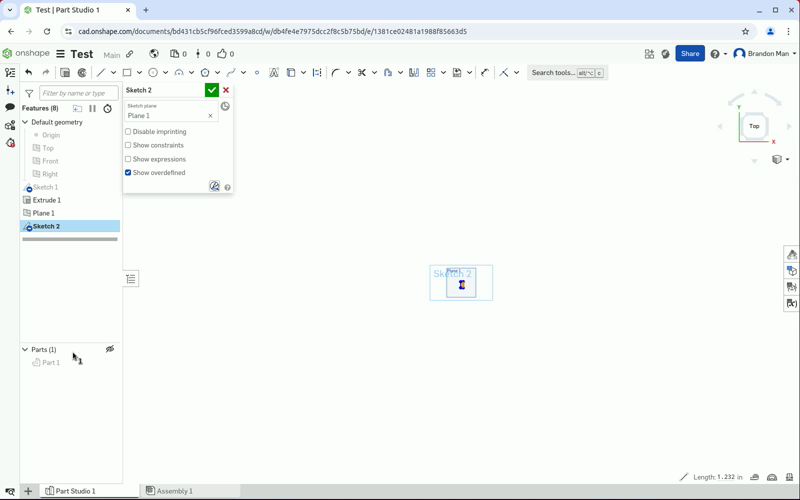
key(shift+y)
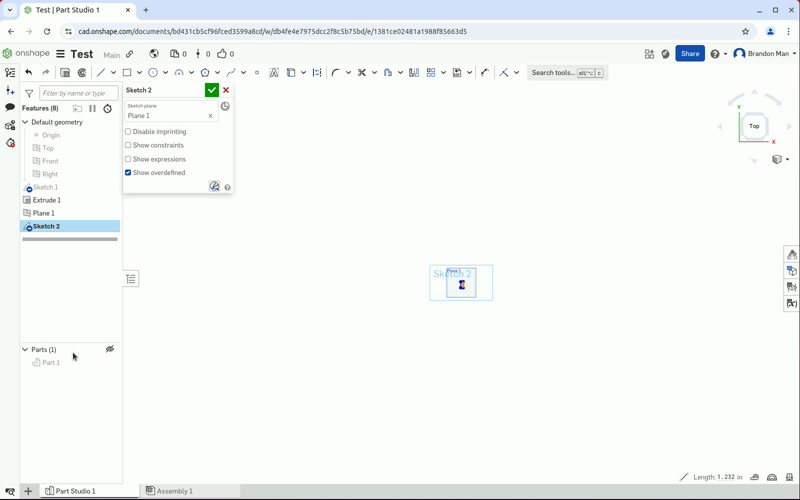
key(shift+e)
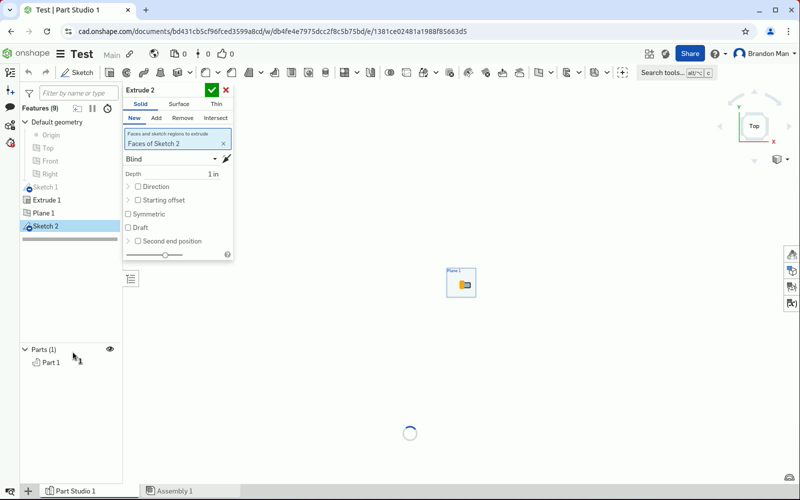
mouse_move(143, 106)
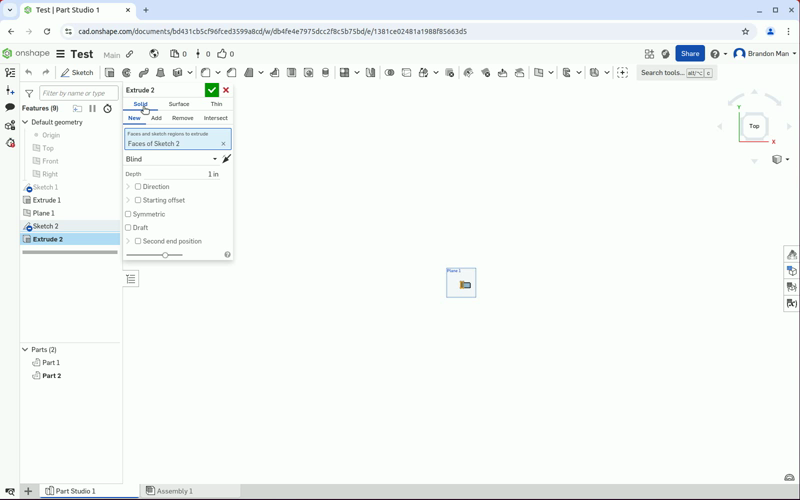
click(143, 106)
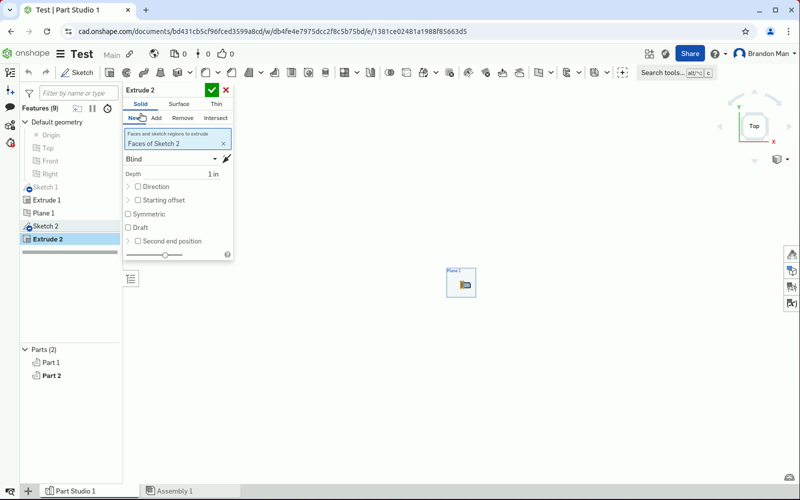
mouse_move(137, 120)
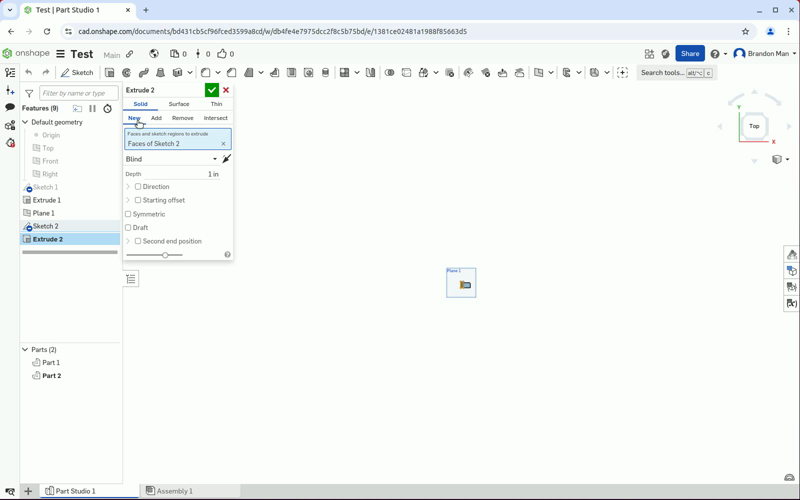
click(137, 120)
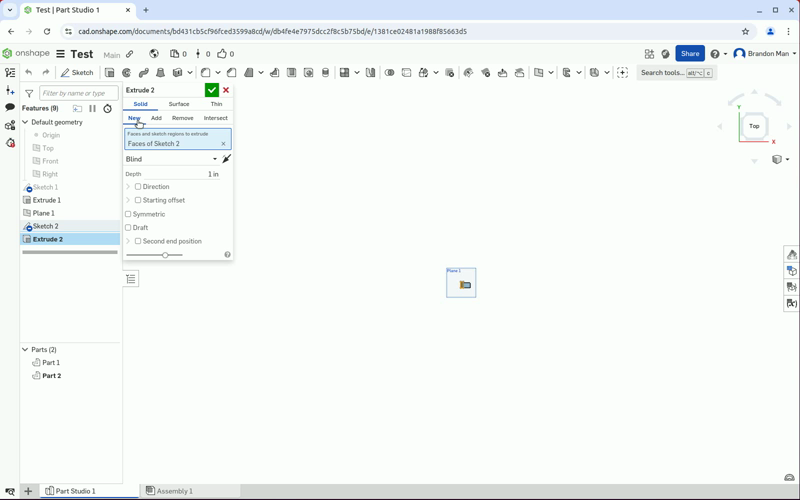
key(tab, 4)
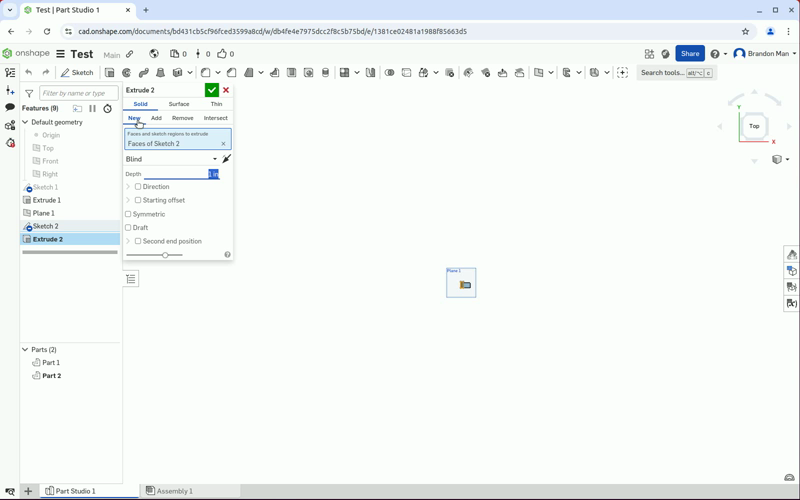
text(22.386)
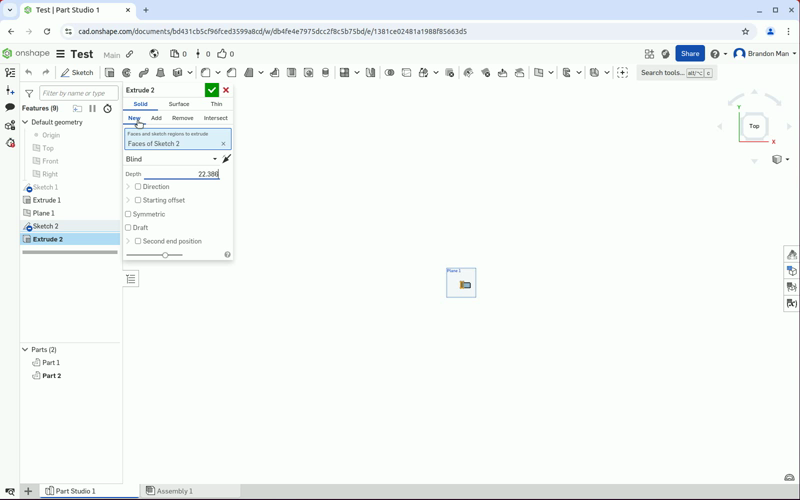
key(enter)
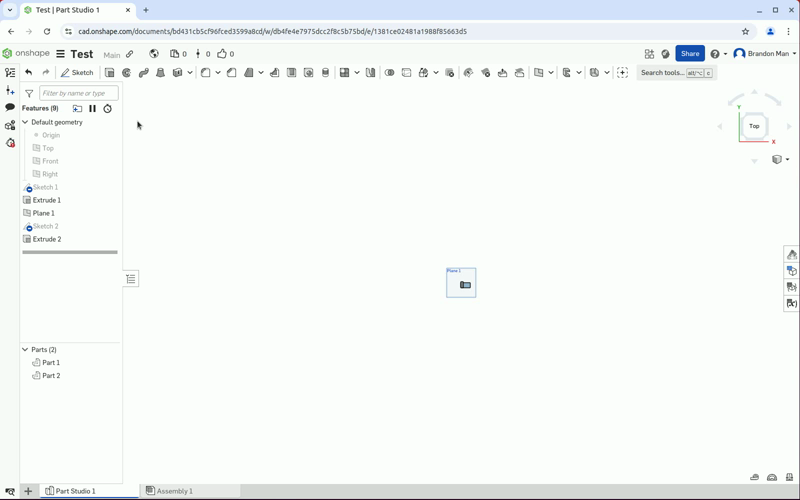
key(shift+h)
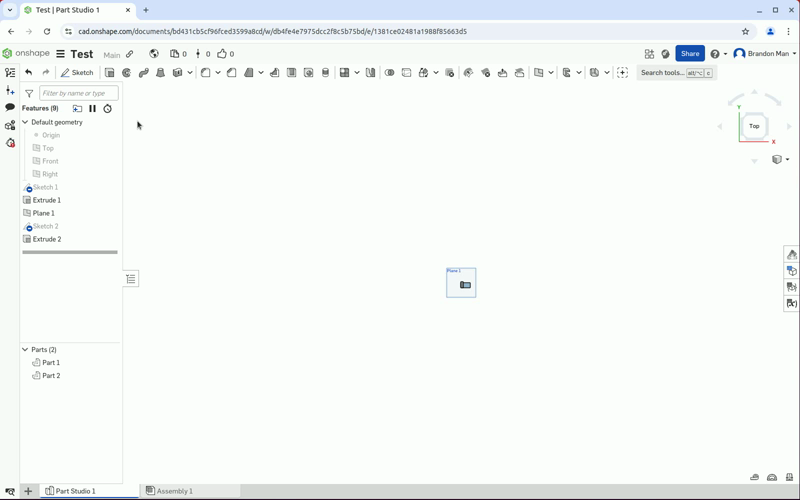
key(shift+h)
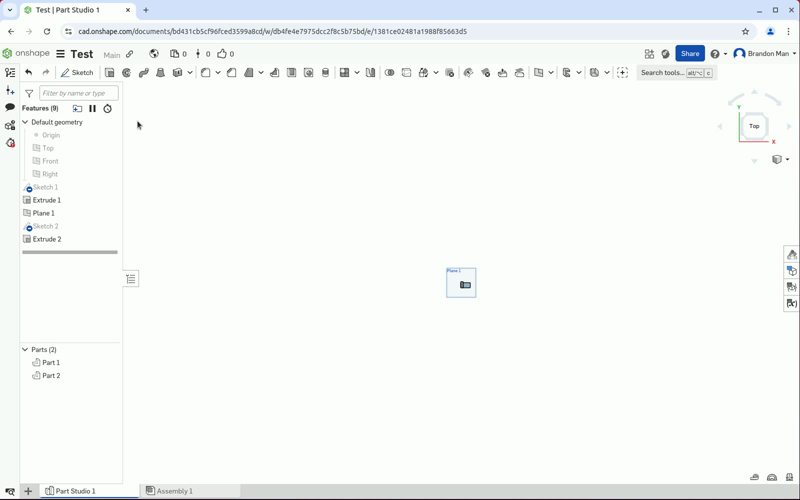
mouse_move(73, 189)
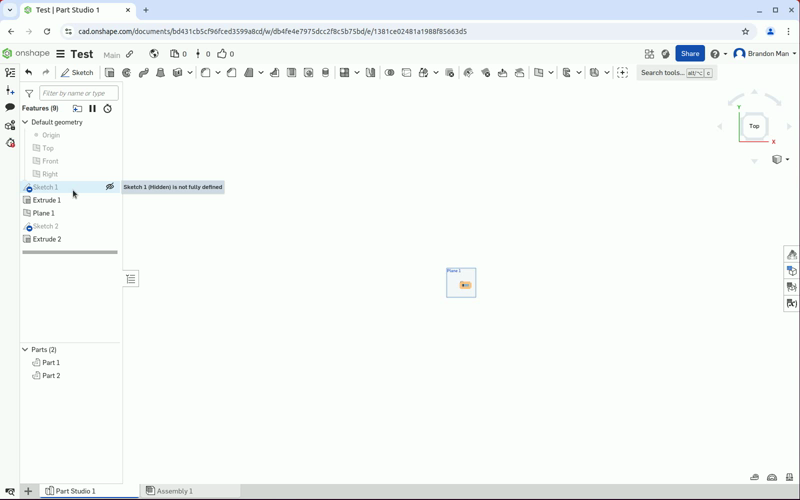
click(73, 189)
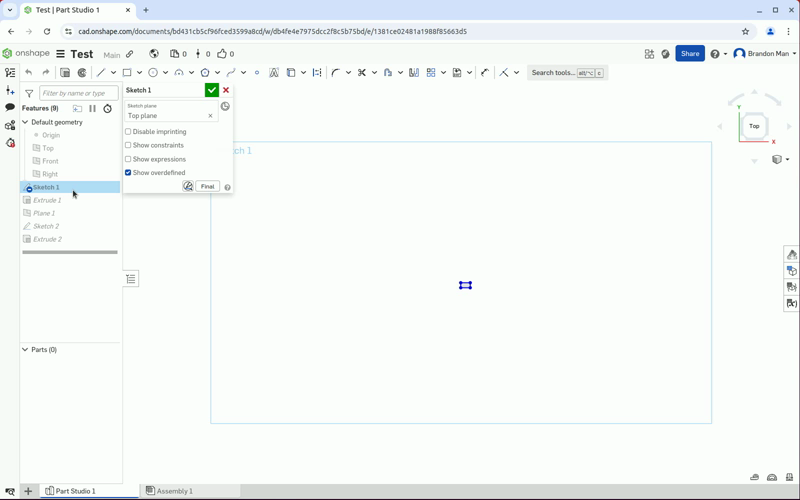
mouse_move(229, 92)
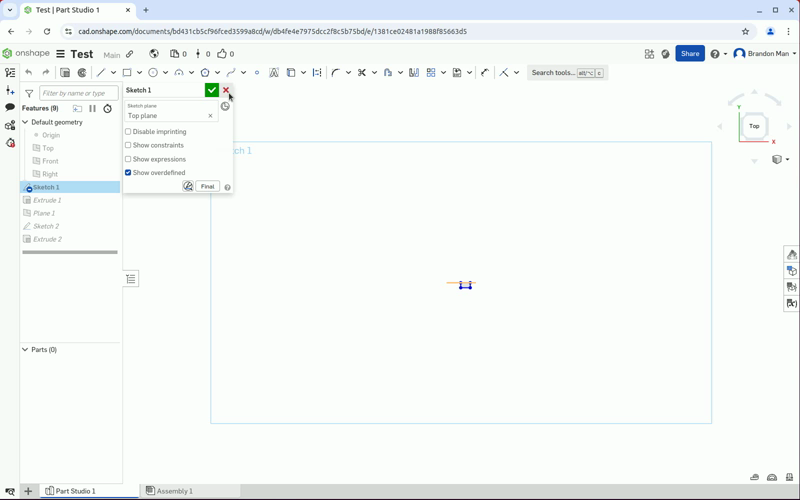
click(229, 92)
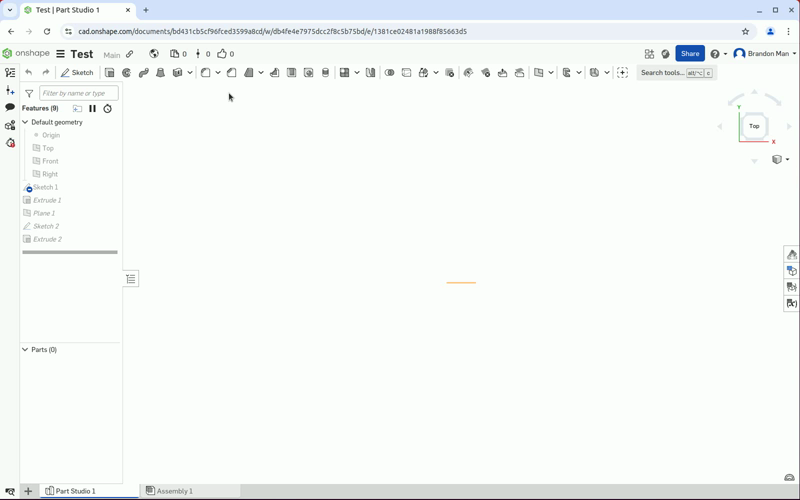
key(shift+s)
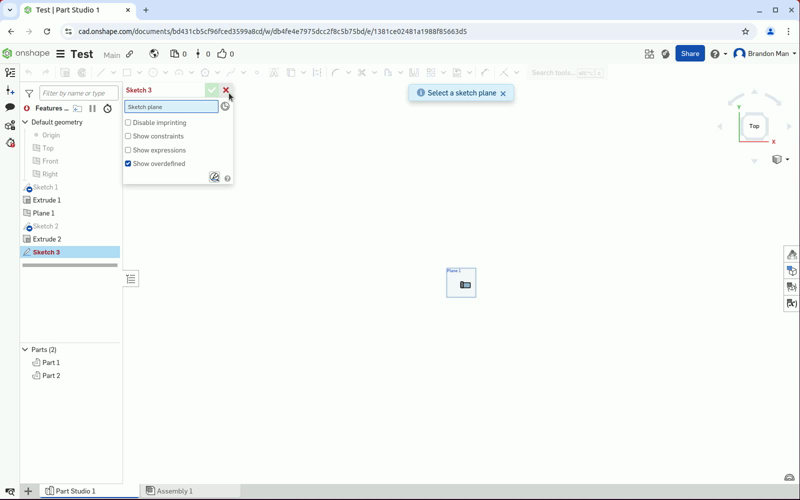
mouse_move(73, 215)
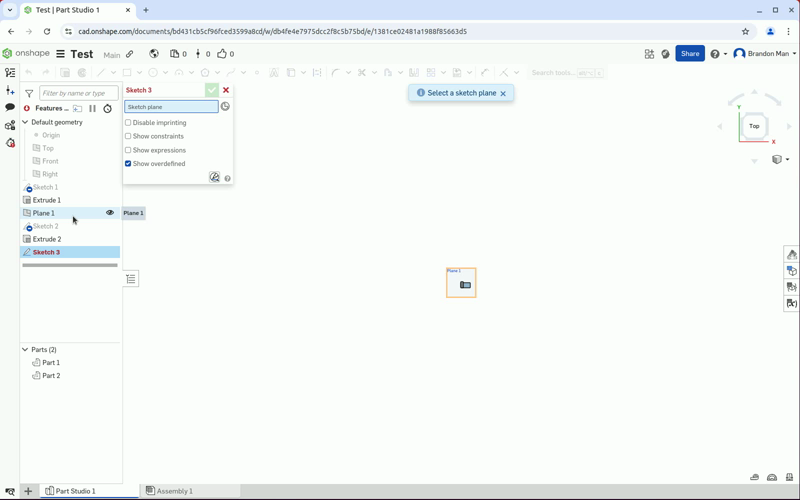
click(73, 215)
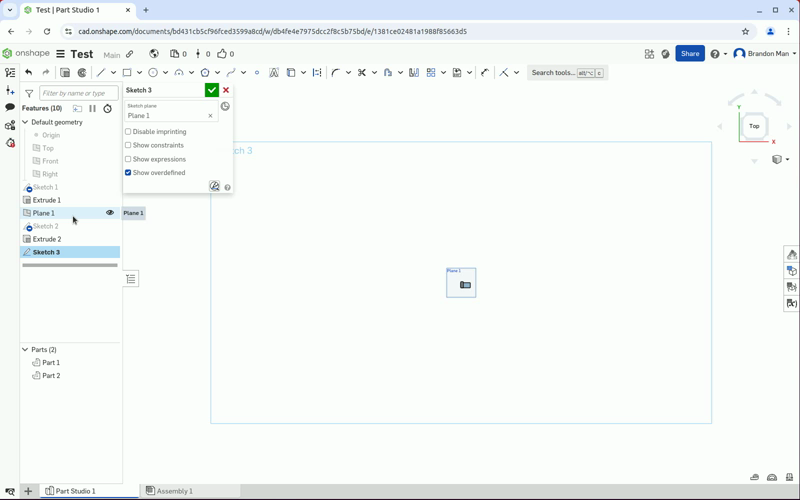
mouse_move(73, 352)
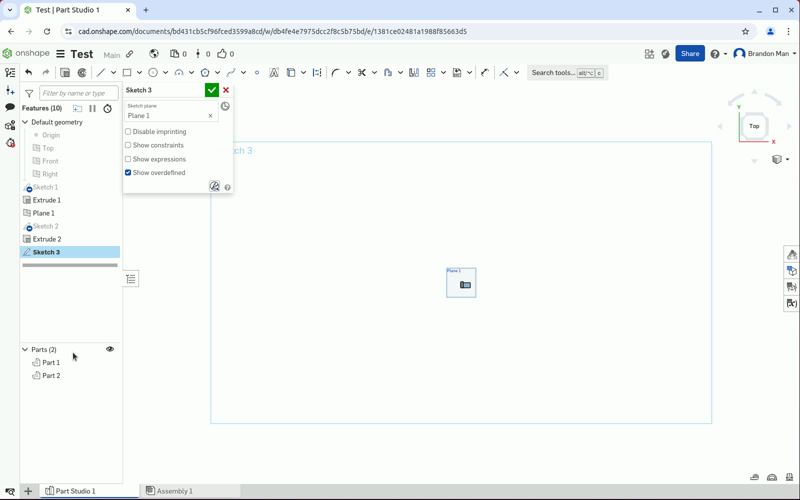
key(y)
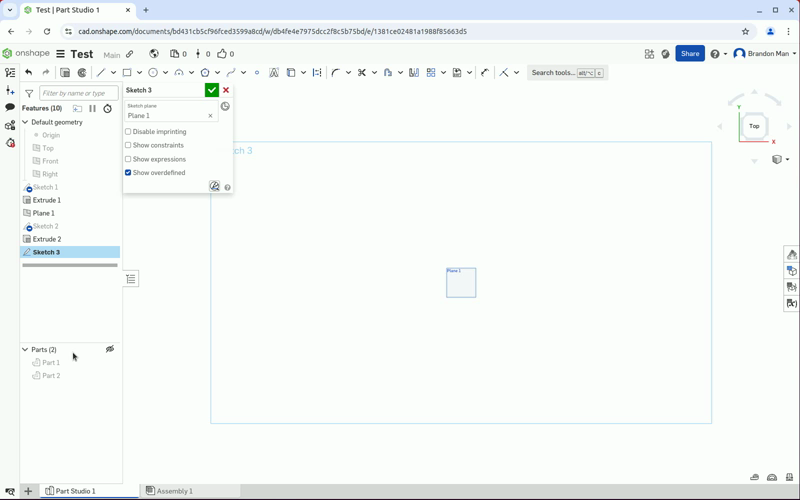
key(l)
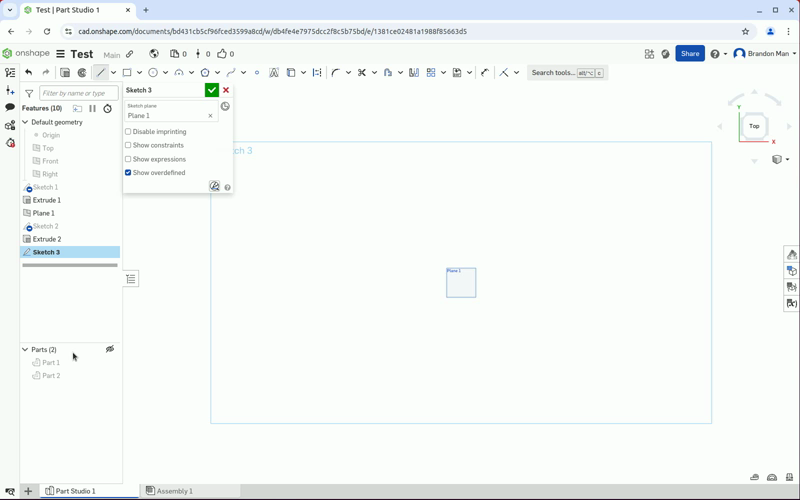
key_down(shift)
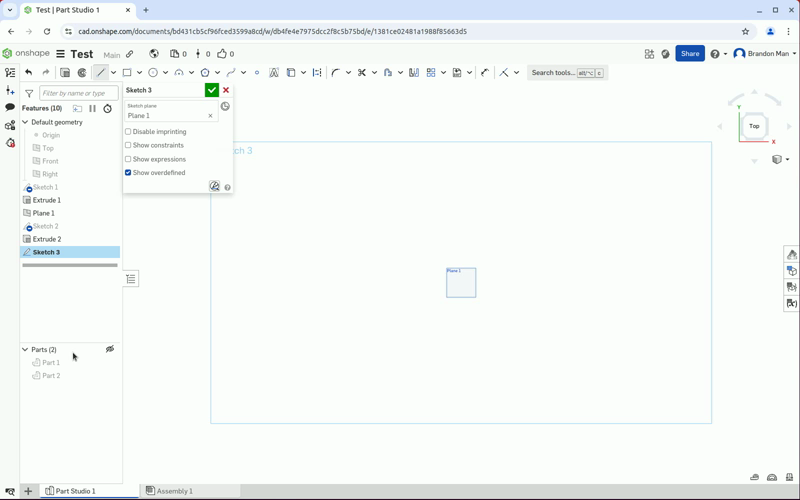
mouse_move(466, 287)
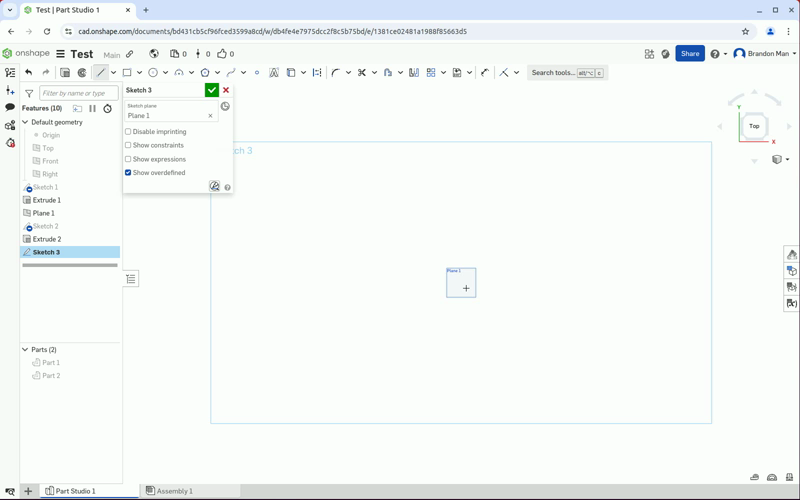
click(466, 287)
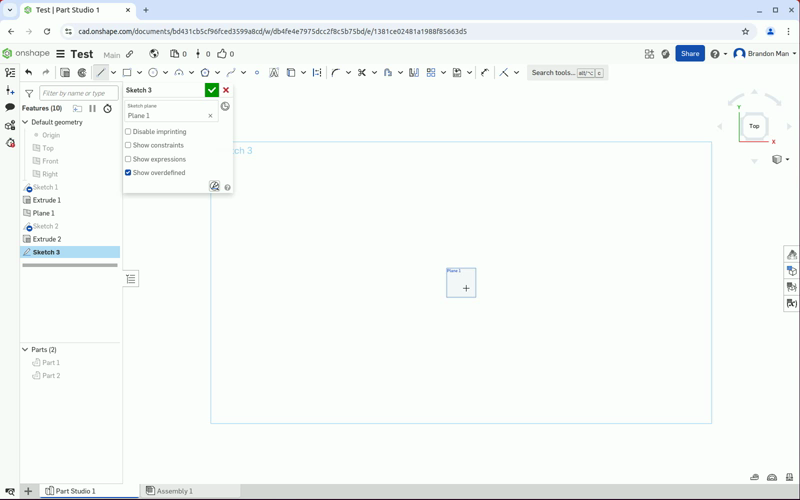
key_up(shift)
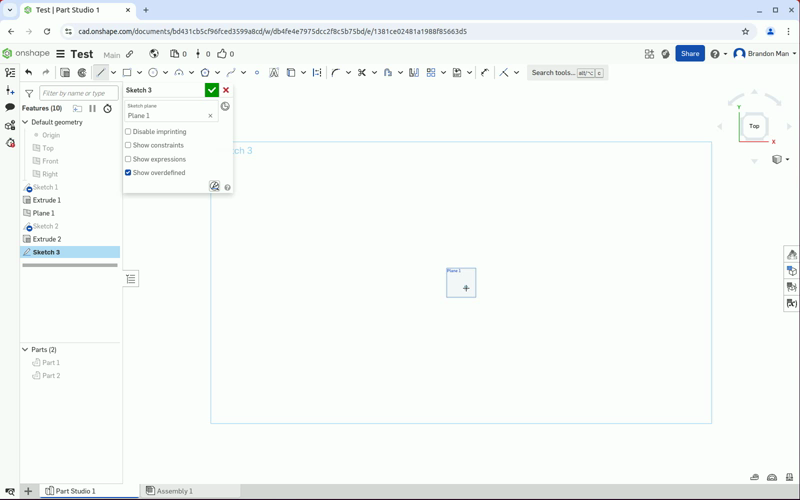
key_down(shift)
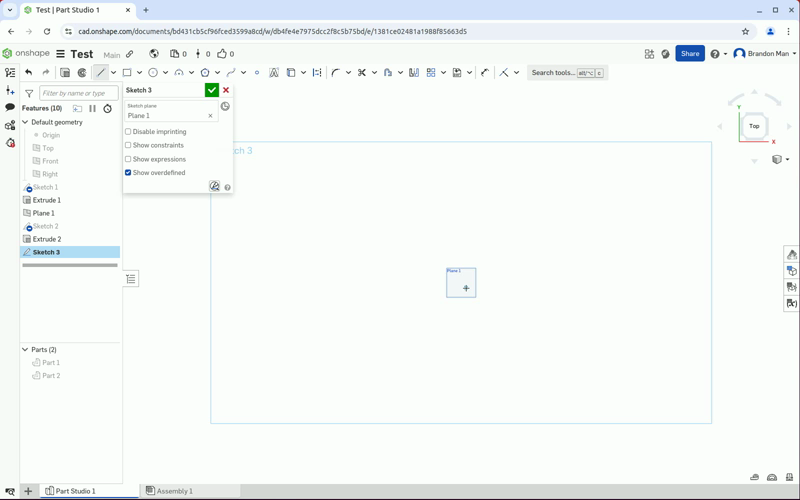
mouse_move(496, 287)
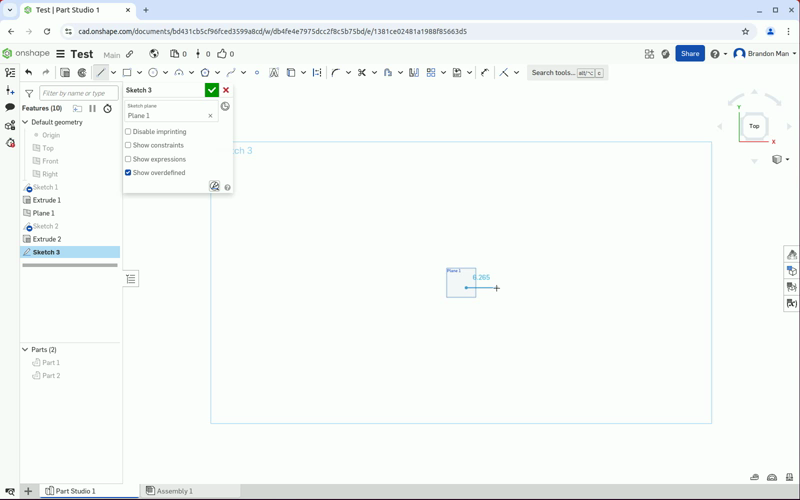
mouse_move(469, 287)
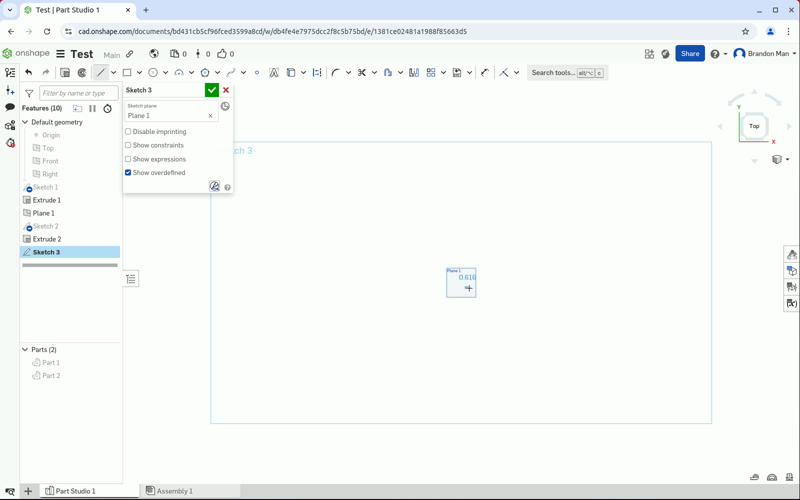
scroll(6)
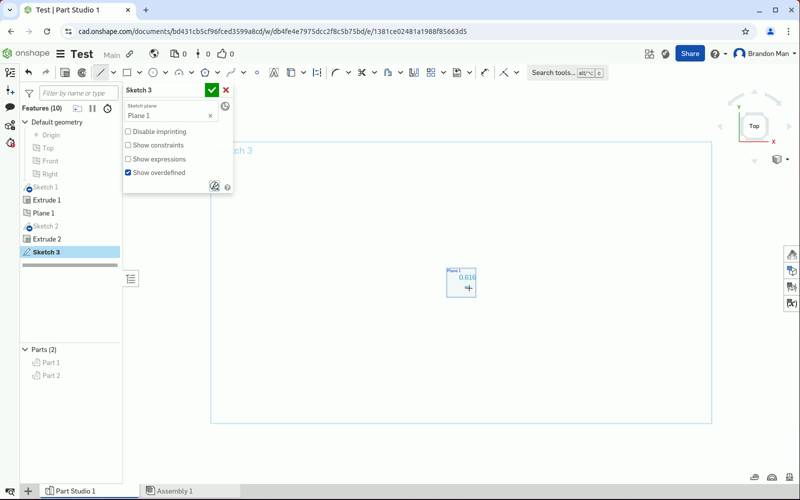
scroll(6)
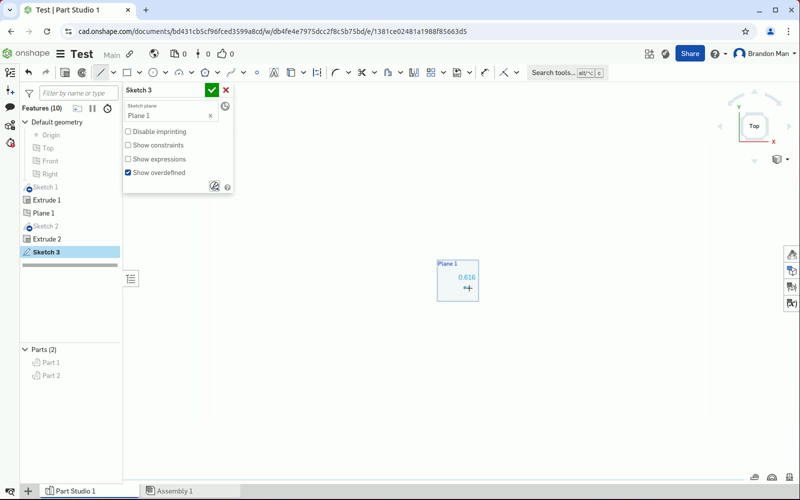
scroll(6)
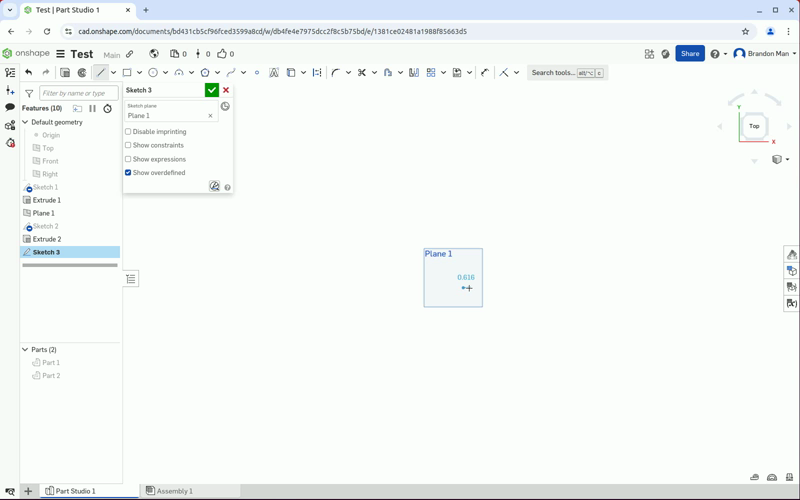
scroll(6)
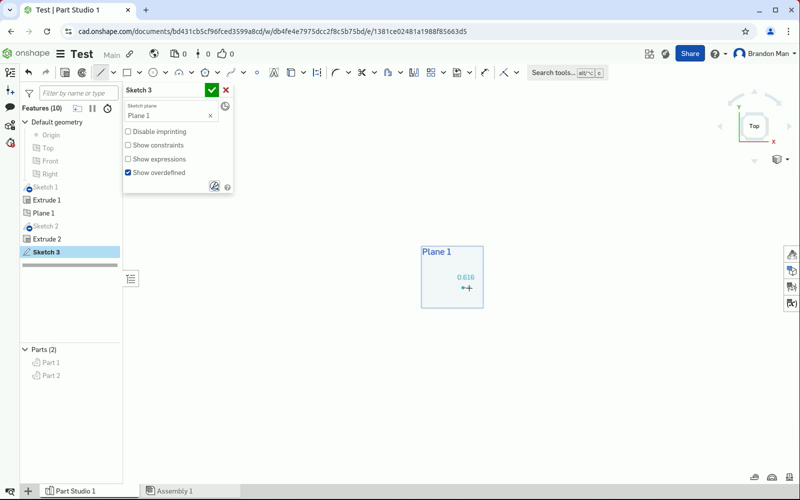
scroll(6)
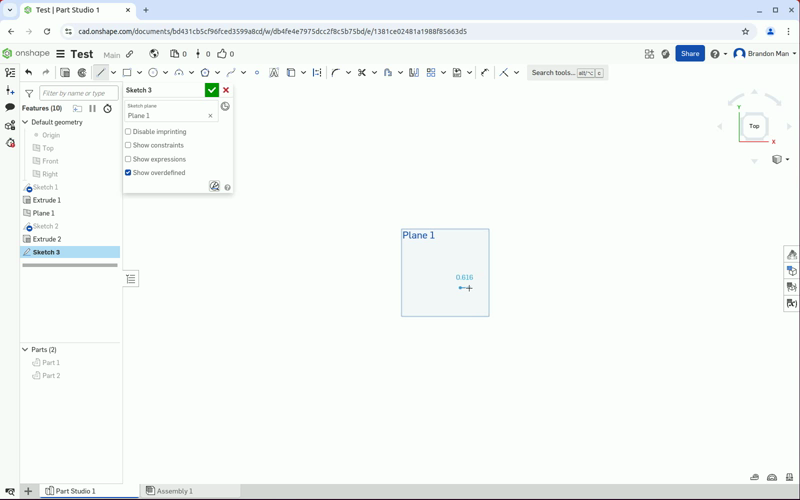
scroll(6)
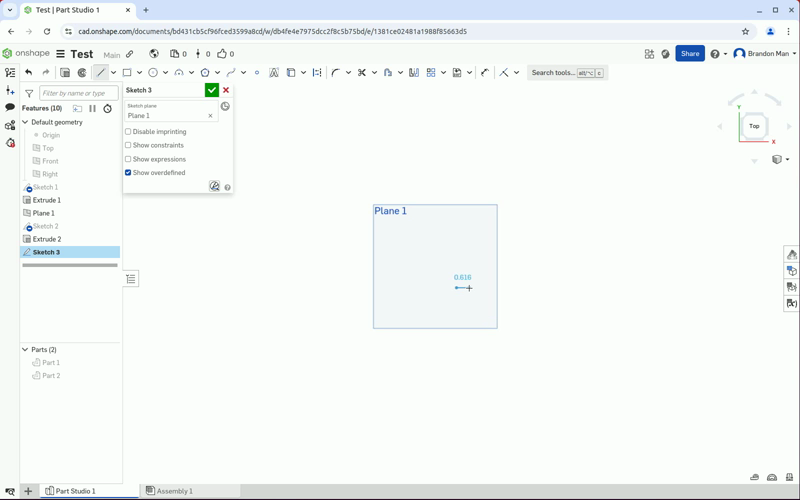
scroll(6)
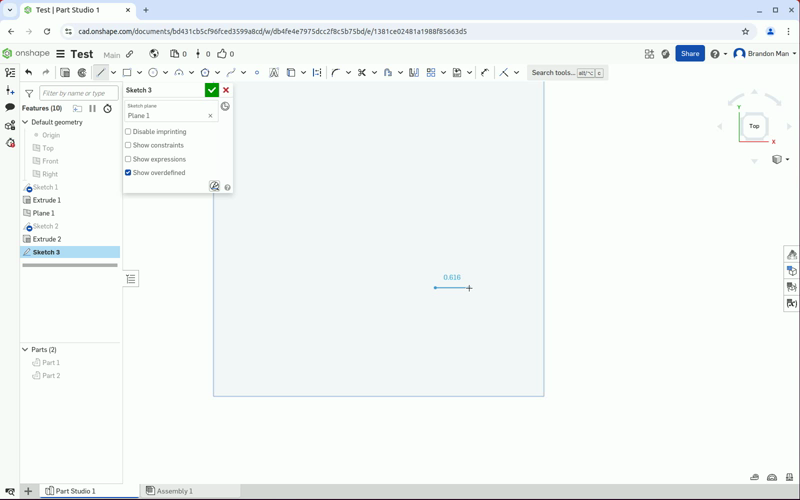
click(469, 287)
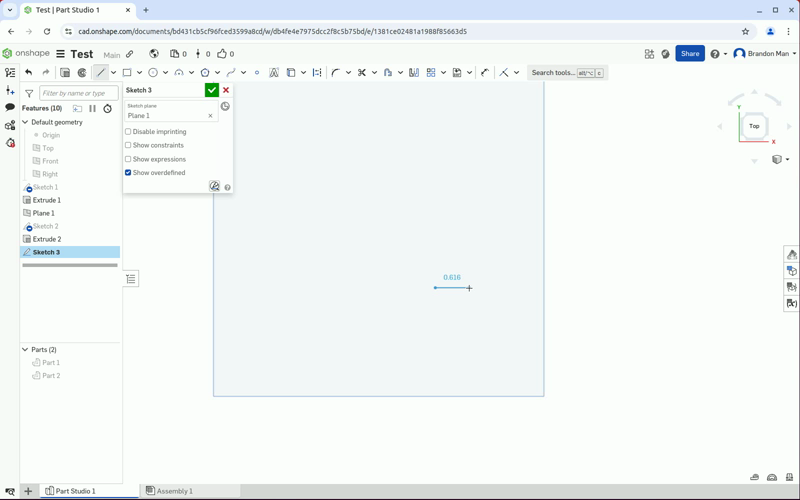
scroll(-6)
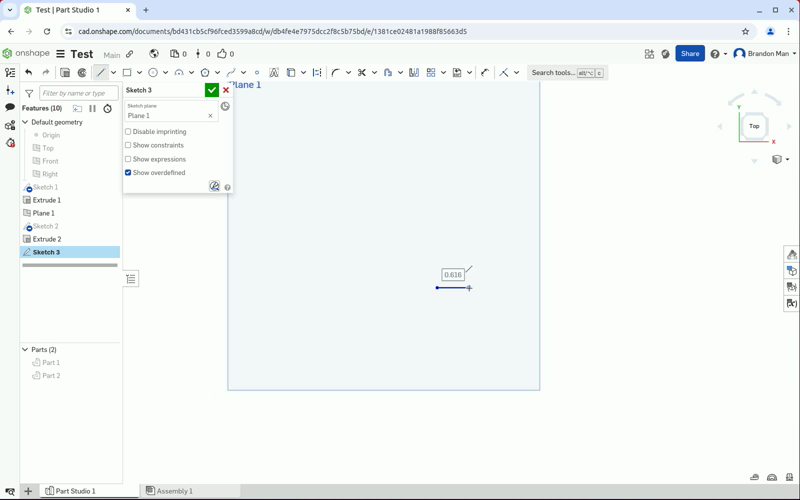
scroll(-6)
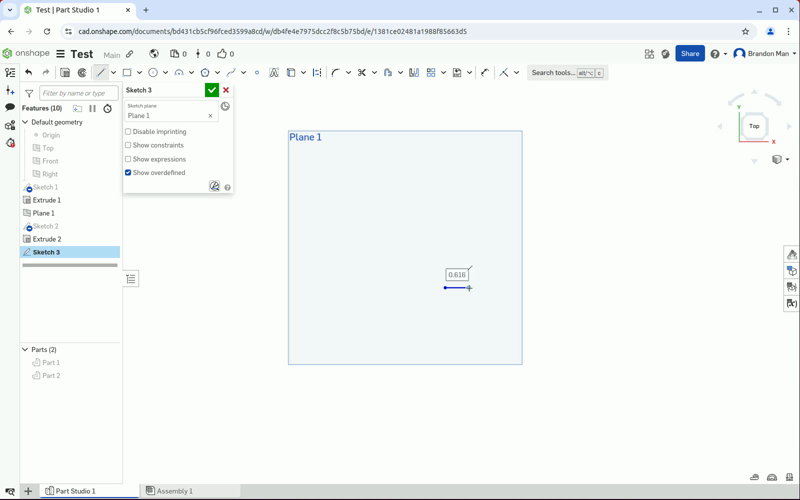
scroll(-6)
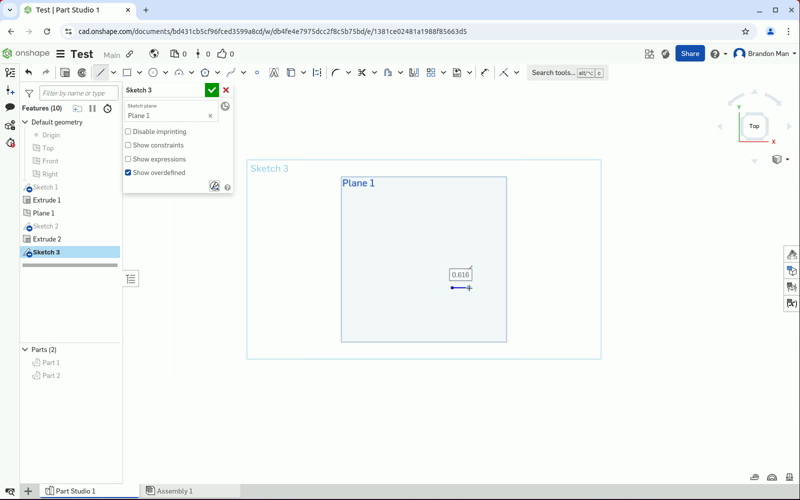
scroll(-6)
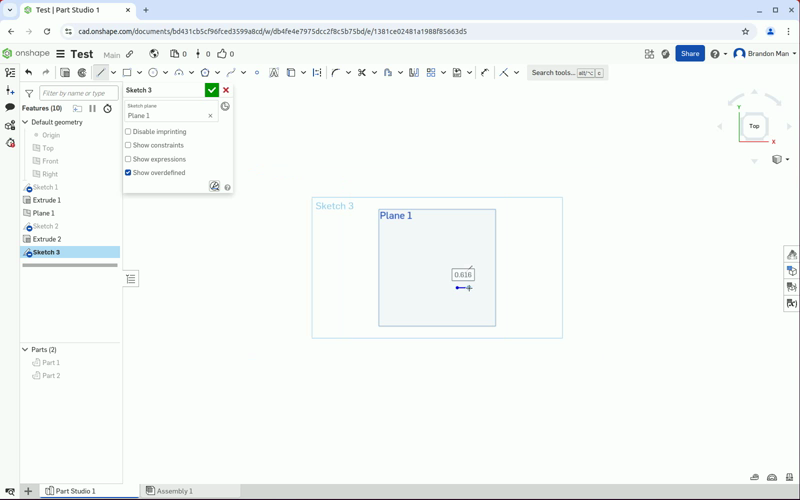
scroll(-6)
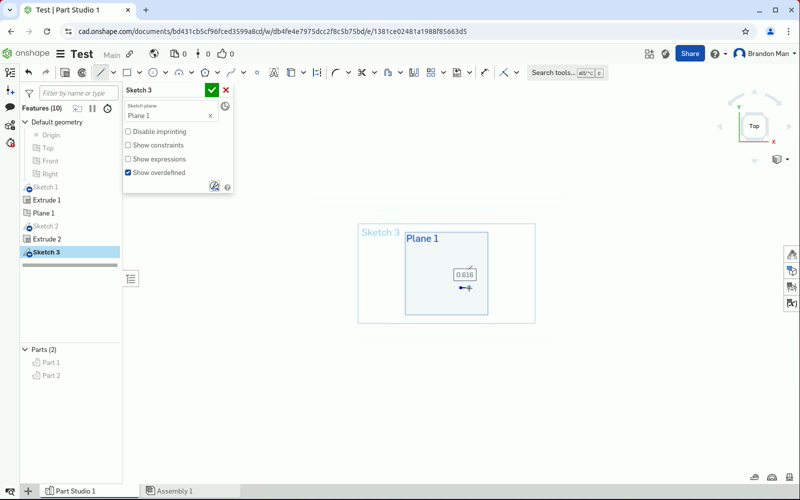
scroll(-6)
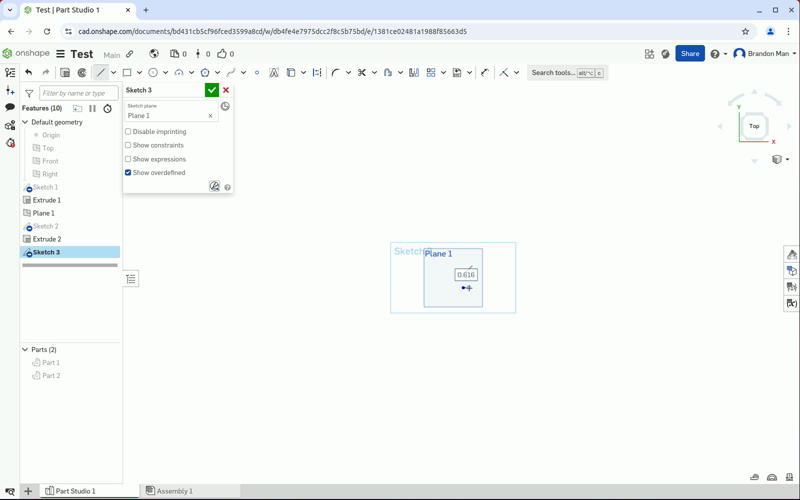
scroll(-6)
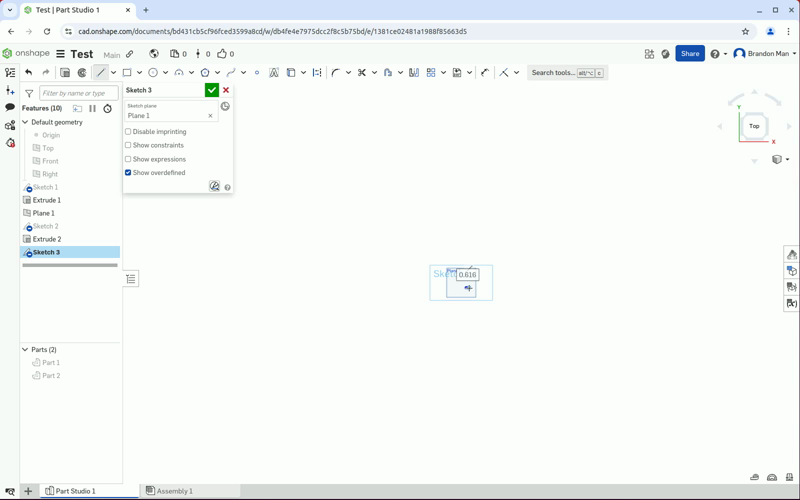
key_up(shift)
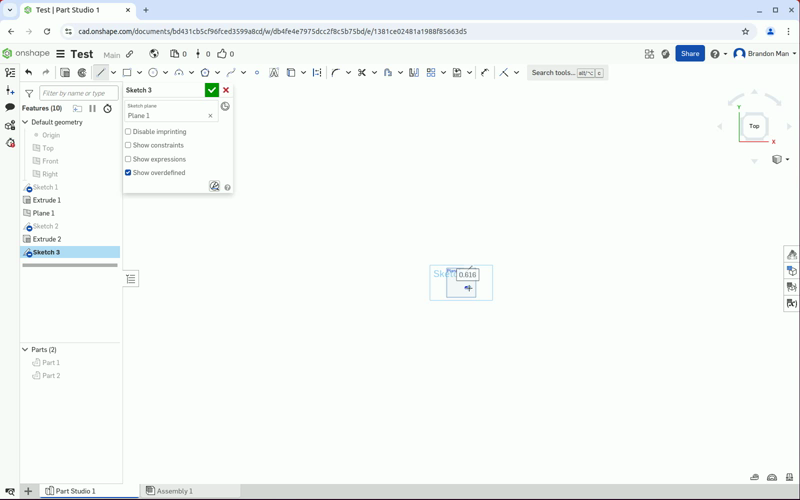
key_down(shift)
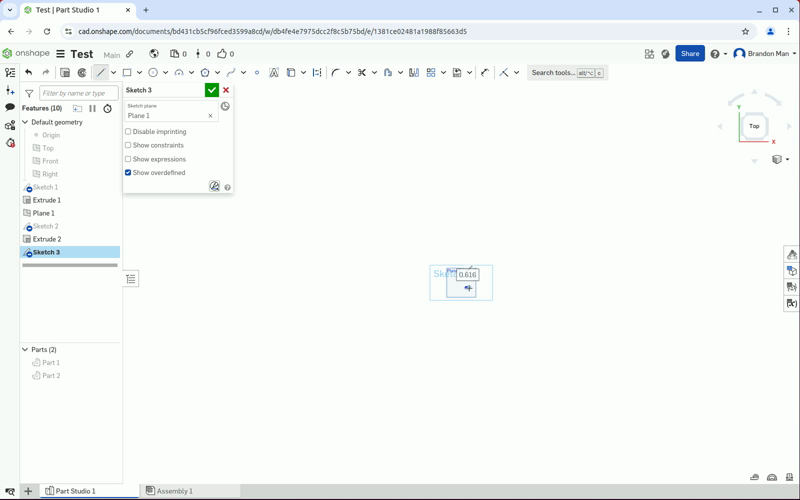
mouse_move(499, 287)
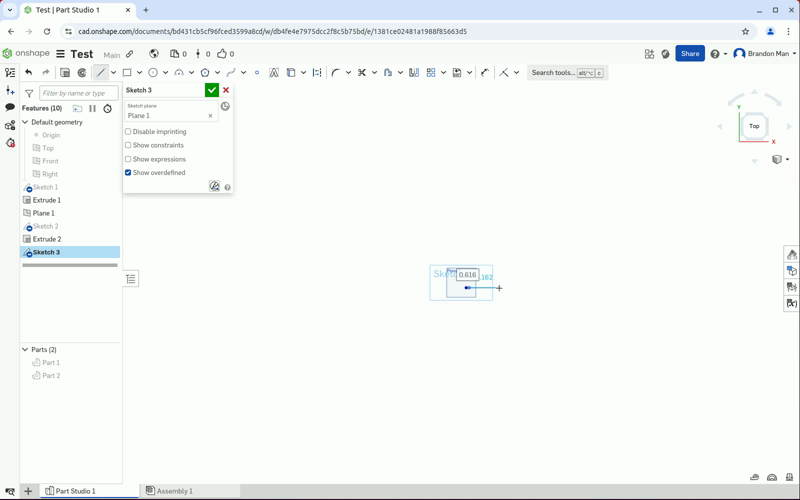
mouse_move(469, 281)
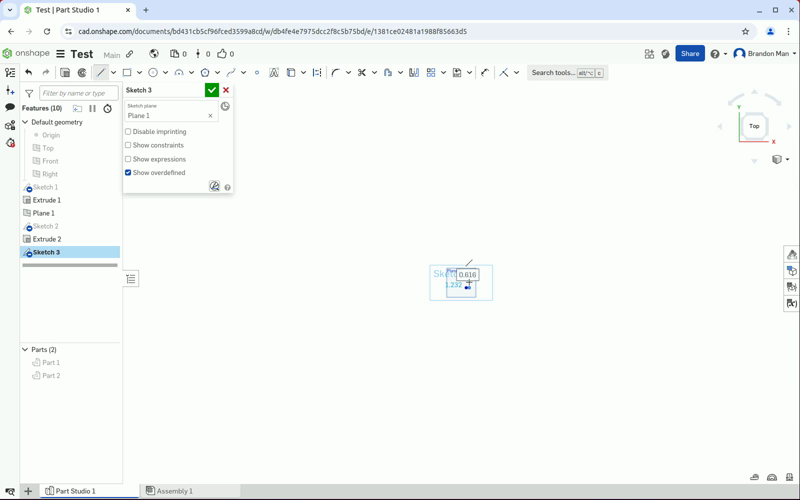
scroll(6)
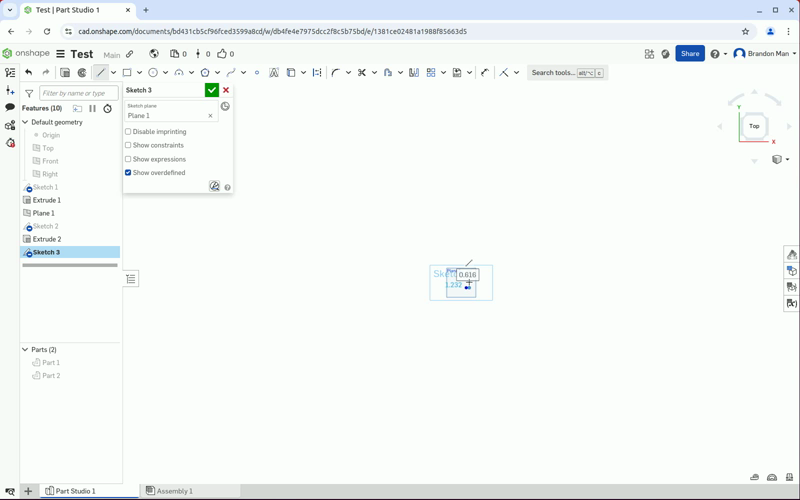
scroll(6)
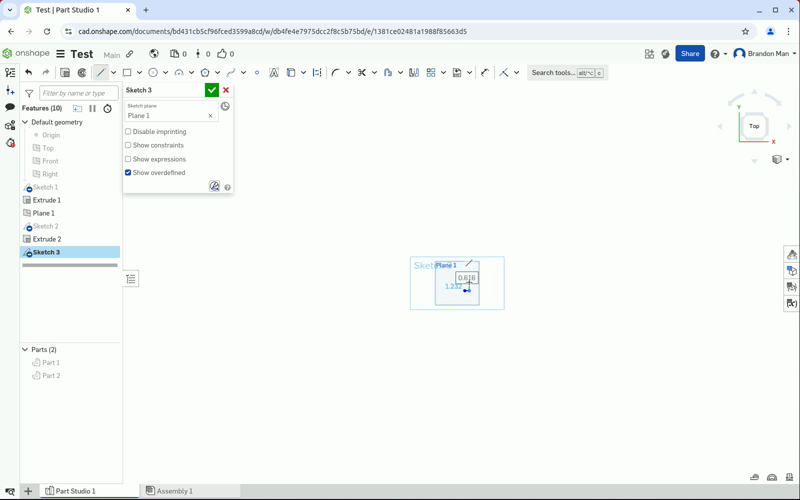
scroll(6)
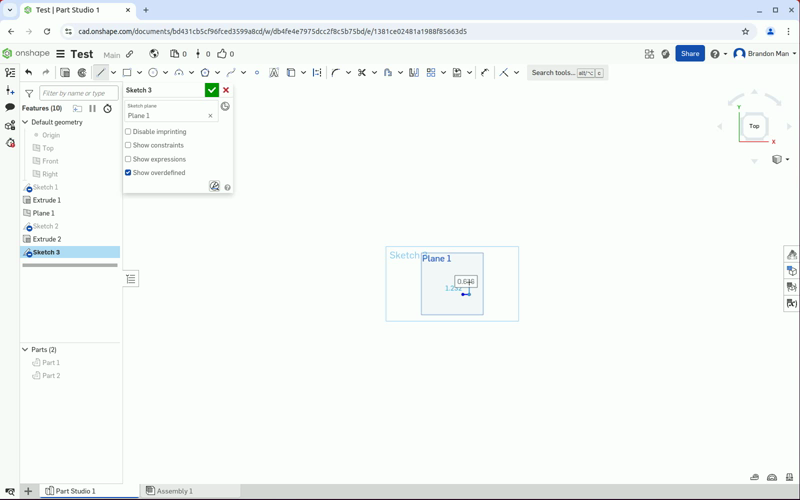
scroll(6)
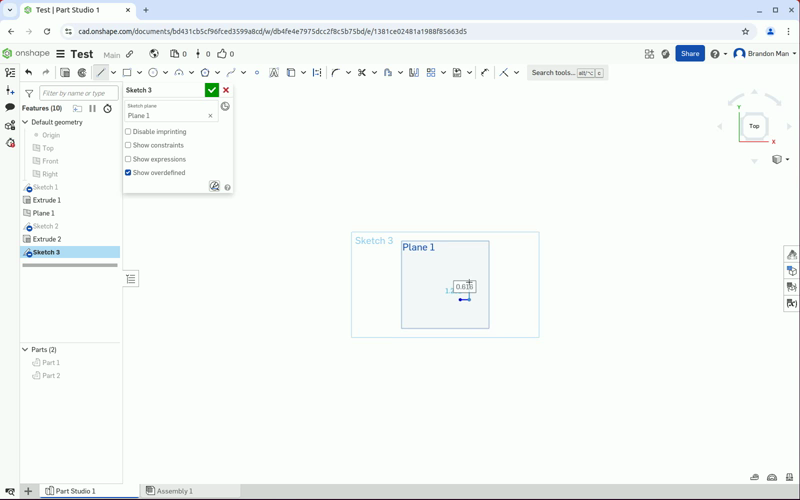
scroll(6)
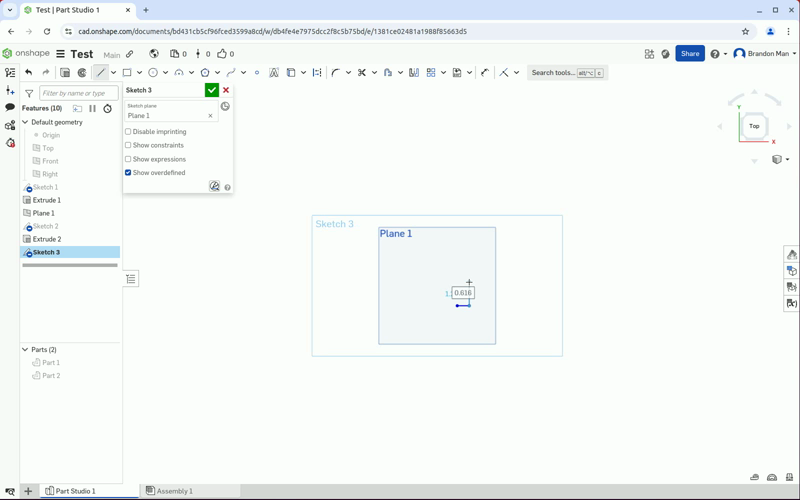
scroll(6)
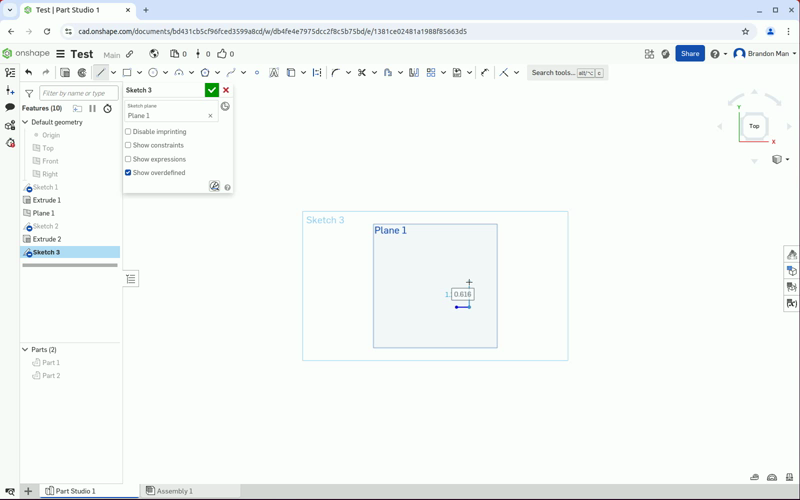
scroll(6)
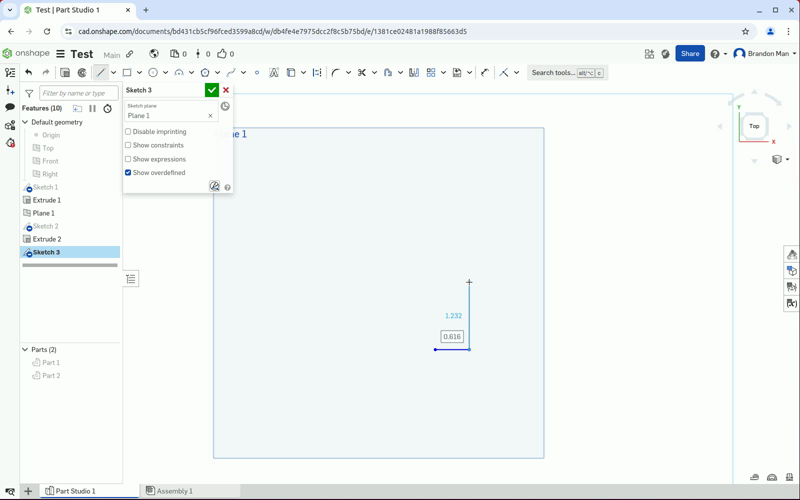
click(469, 281)
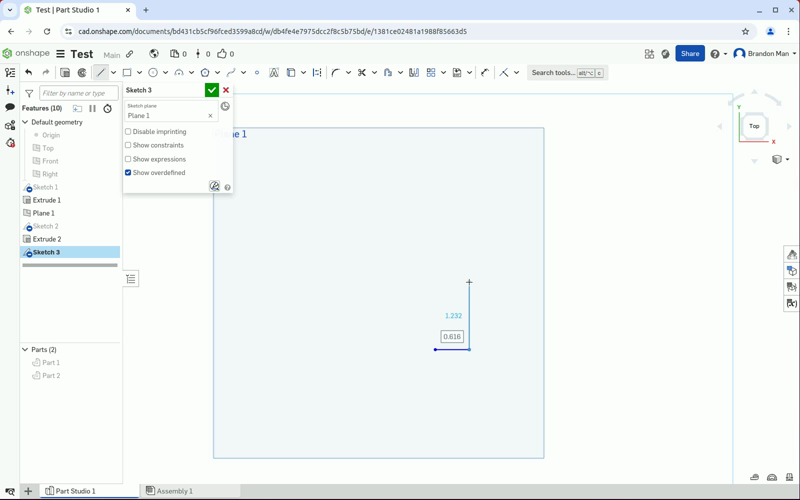
scroll(-6)
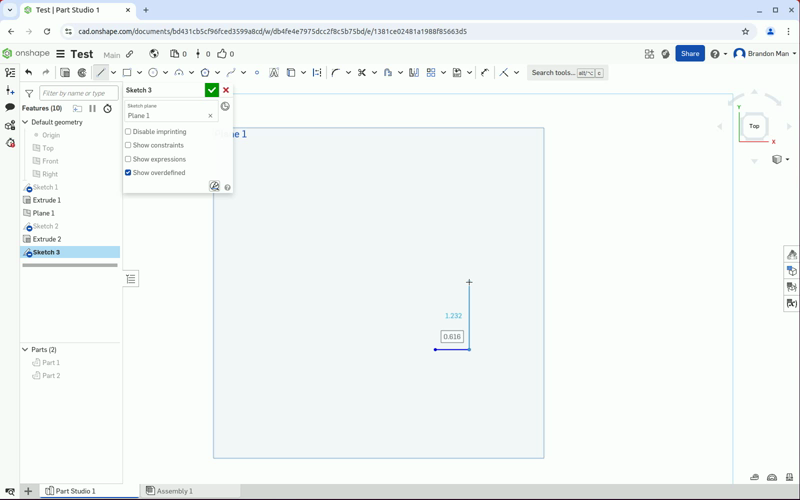
scroll(-6)
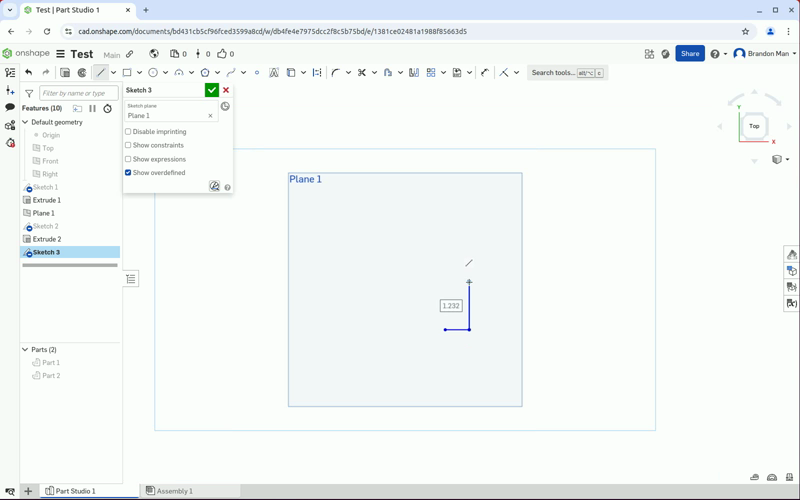
scroll(-6)
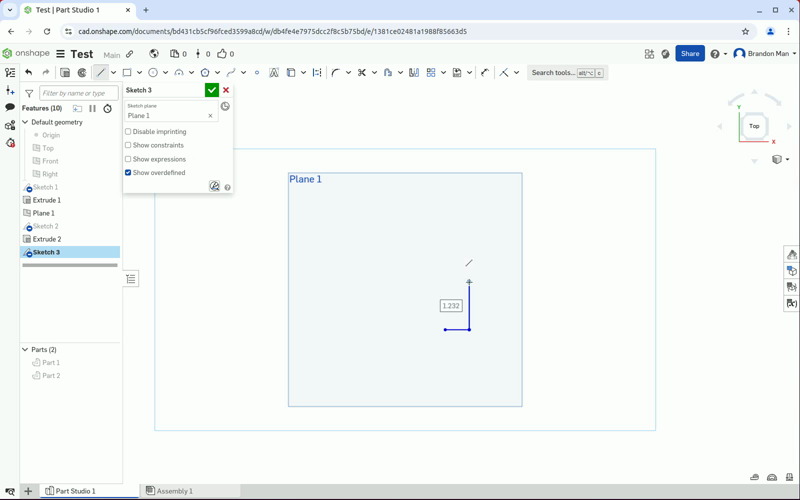
scroll(-6)
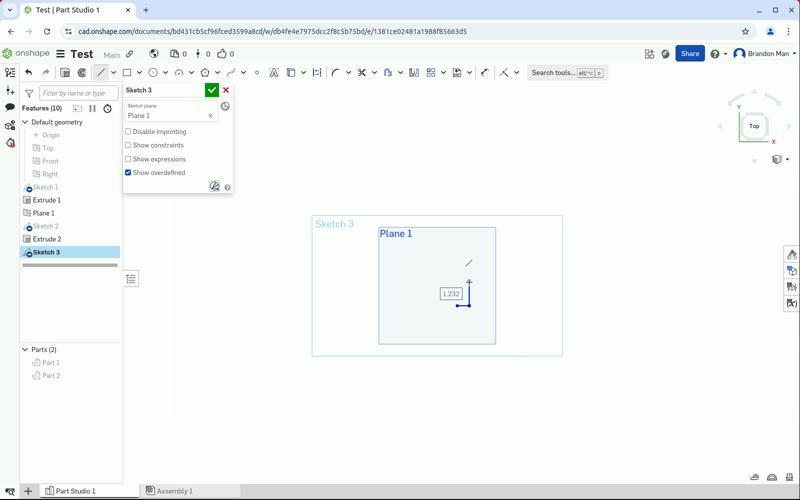
scroll(-6)
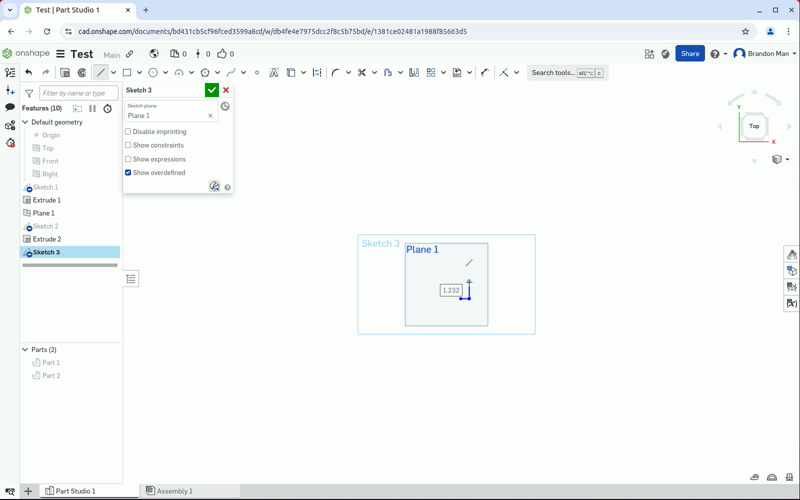
scroll(-6)
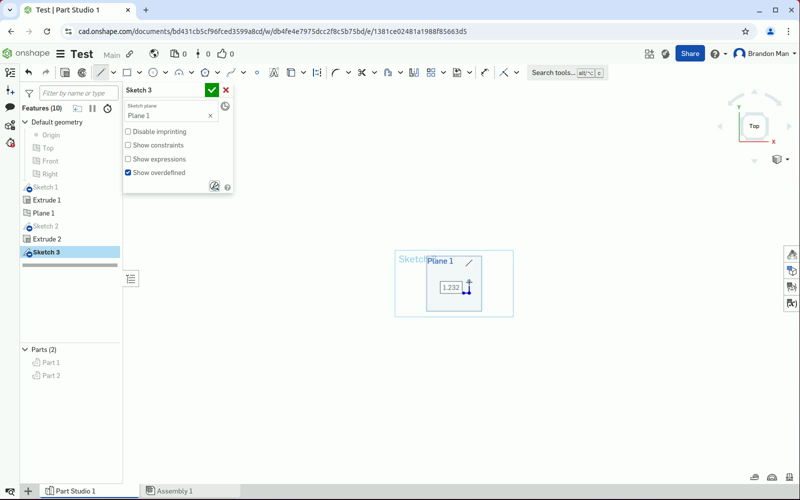
scroll(-6)
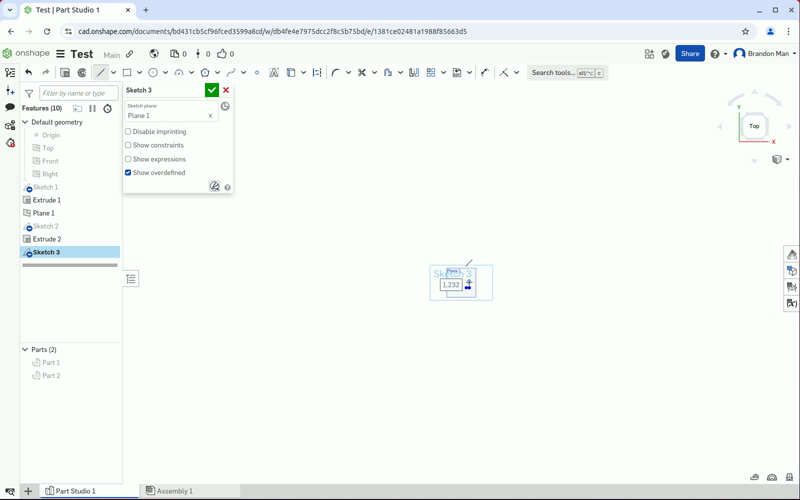
key_up(shift)
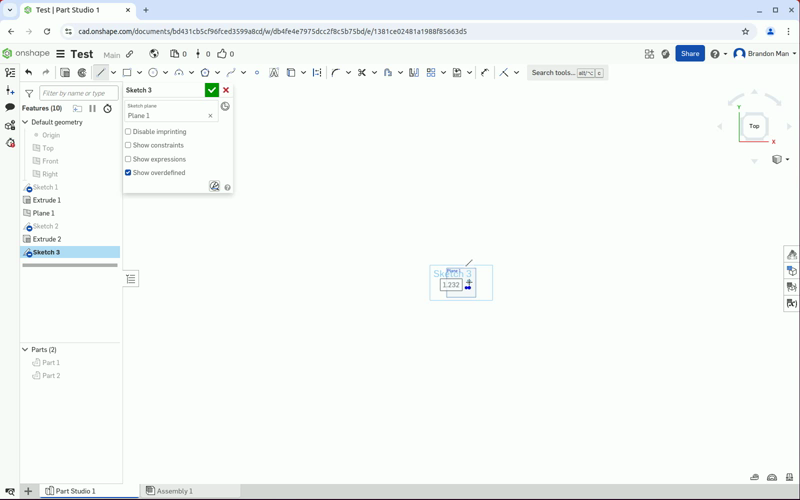
key_down(shift)
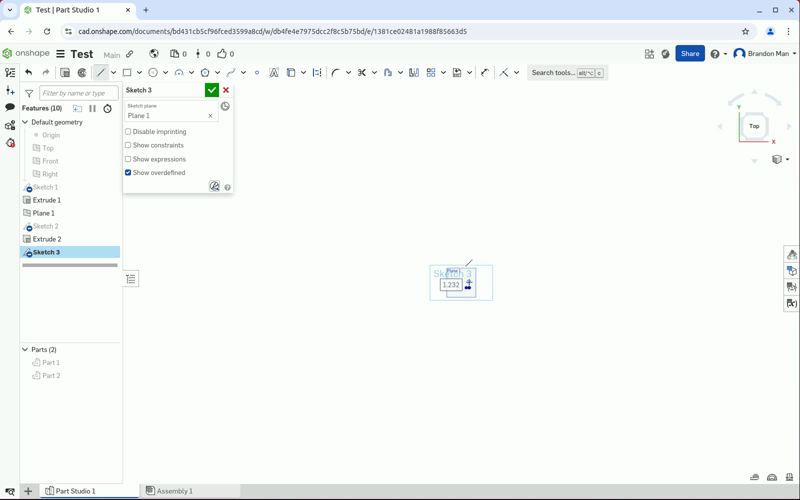
mouse_move(499, 281)
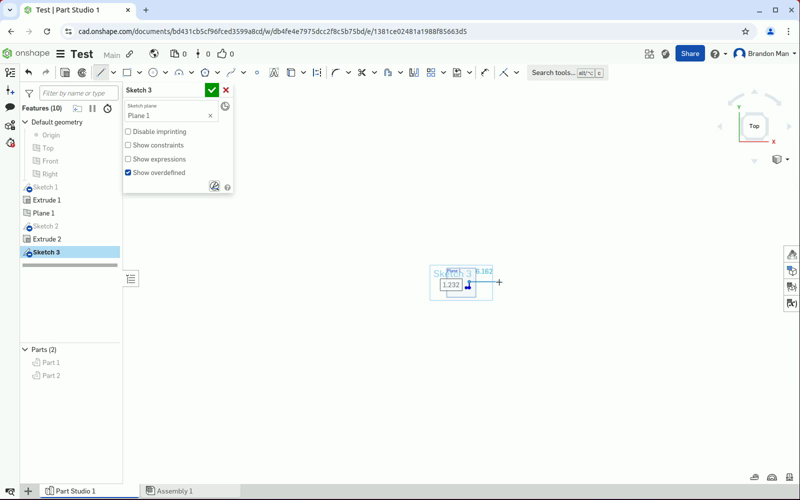
mouse_move(466, 281)
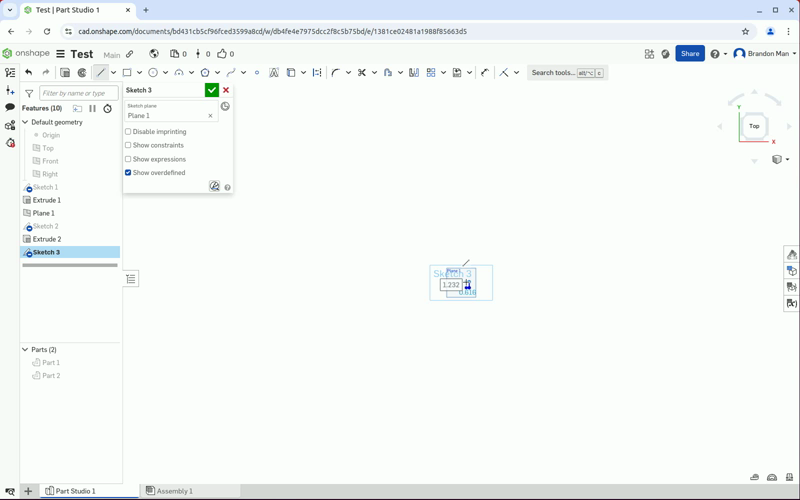
scroll(6)
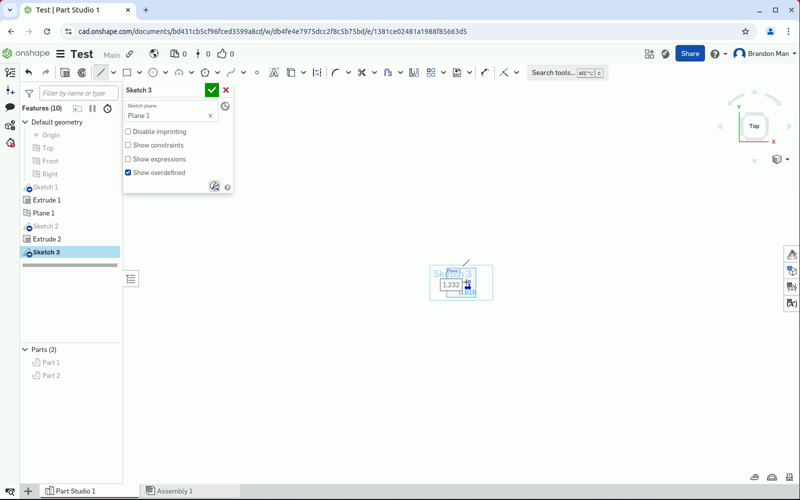
scroll(6)
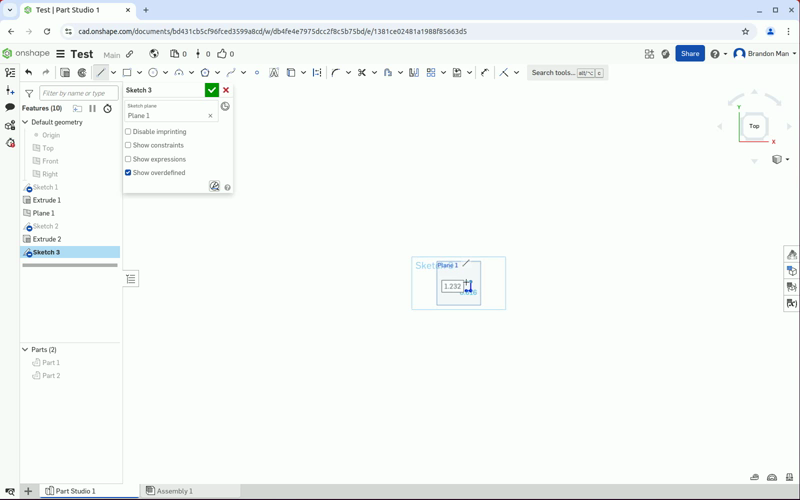
scroll(6)
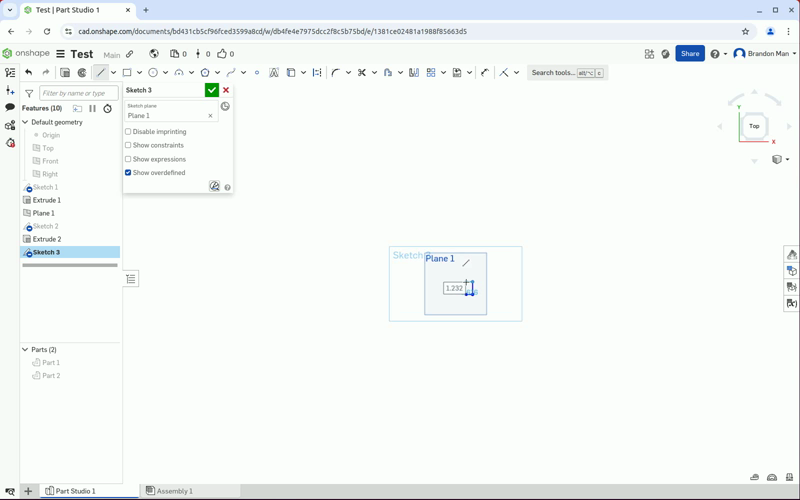
scroll(6)
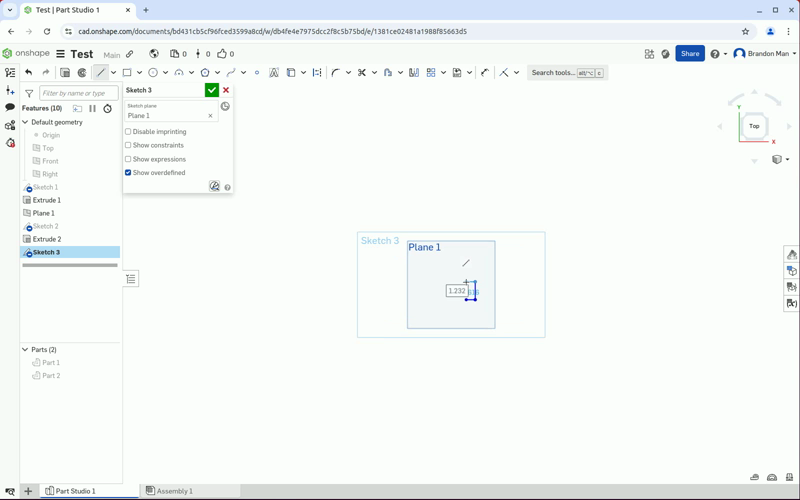
scroll(6)
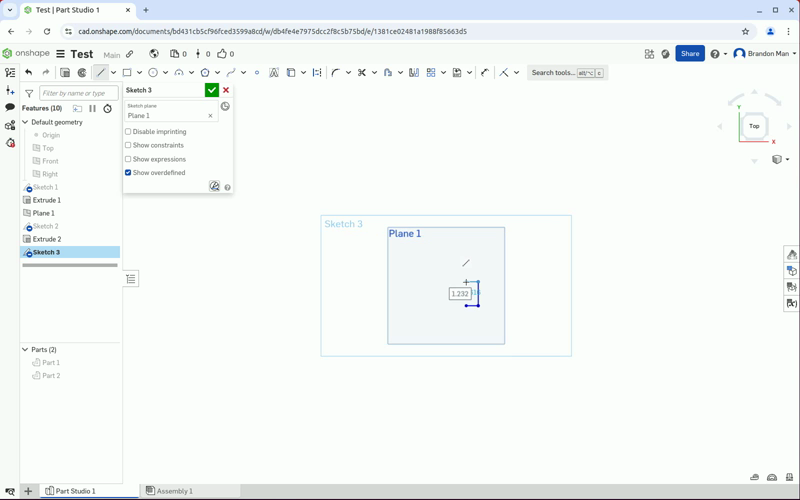
scroll(6)
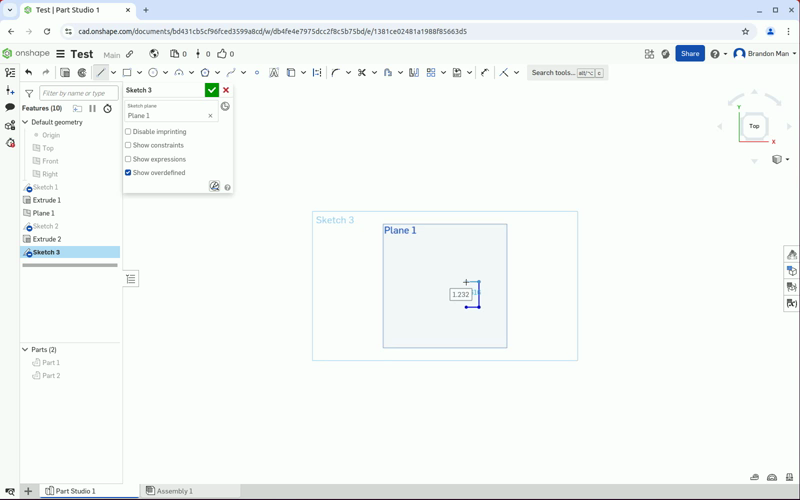
scroll(6)
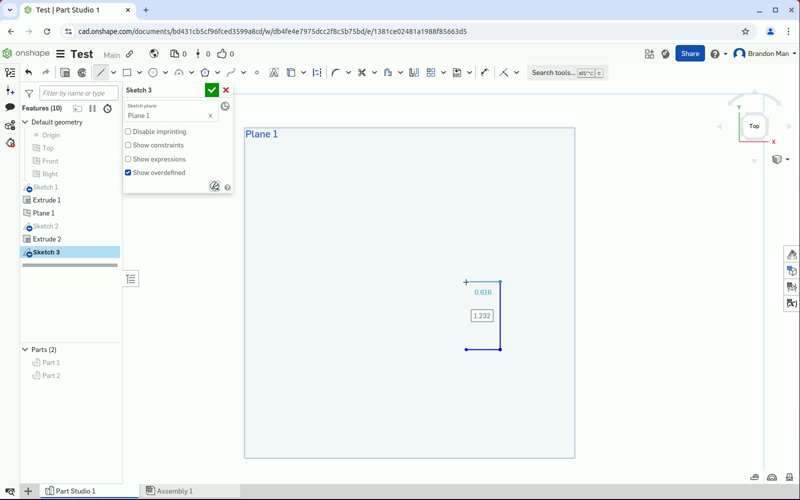
click(466, 281)
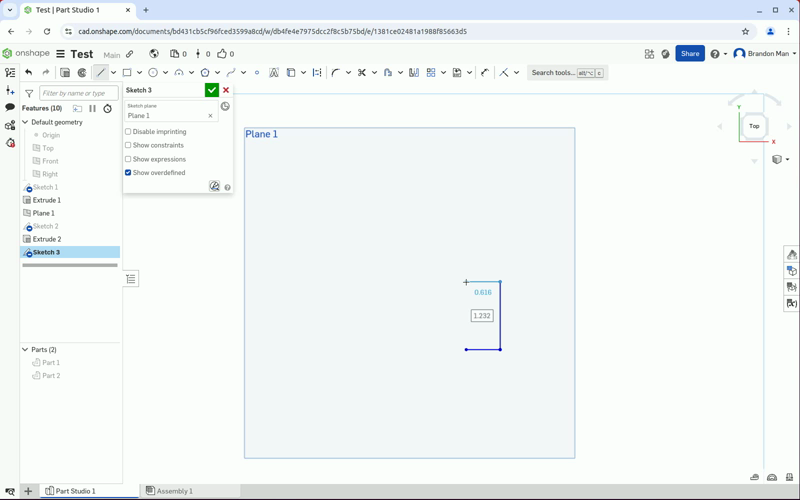
scroll(-6)
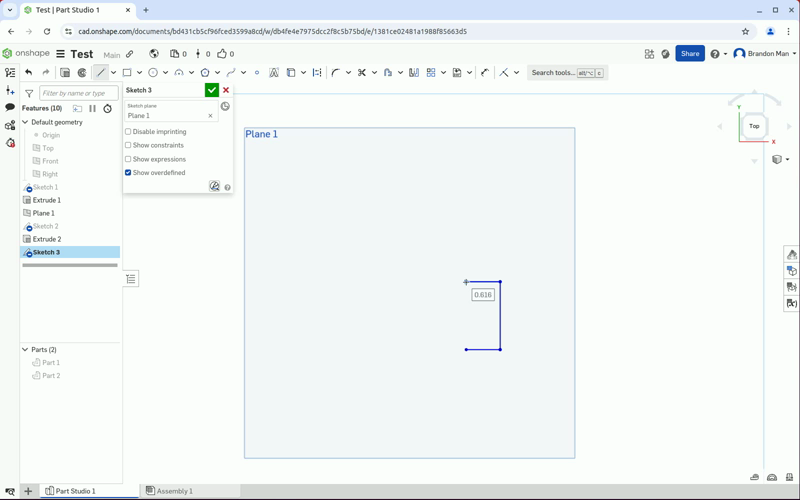
scroll(-6)
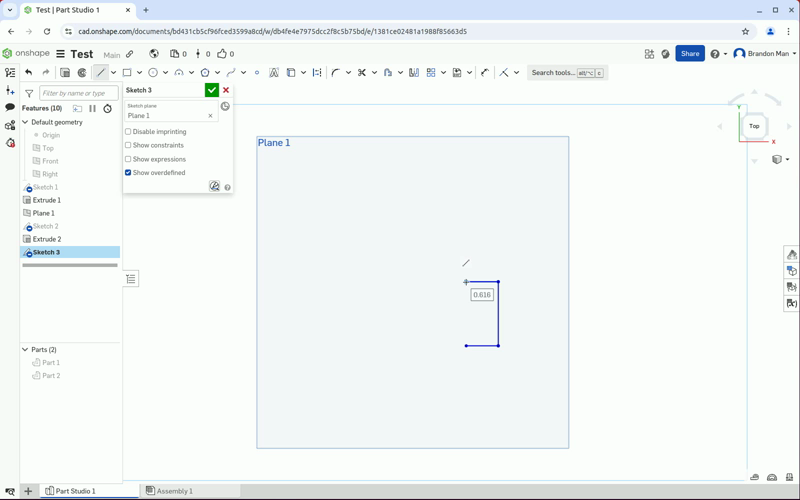
scroll(-6)
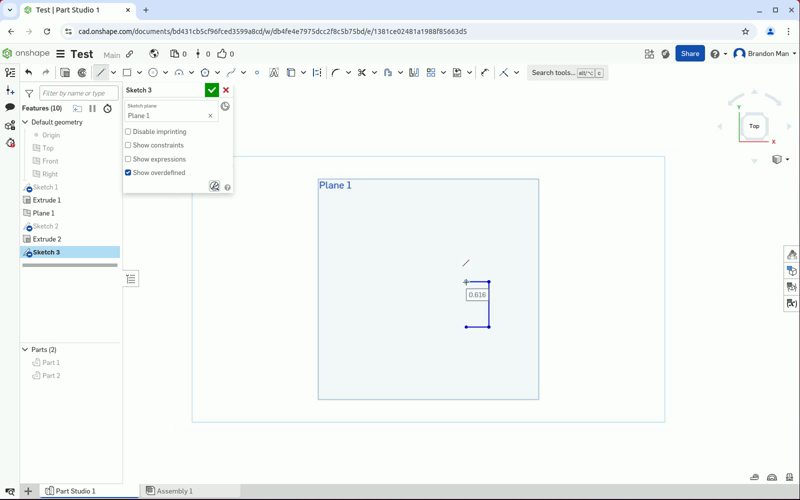
scroll(-6)
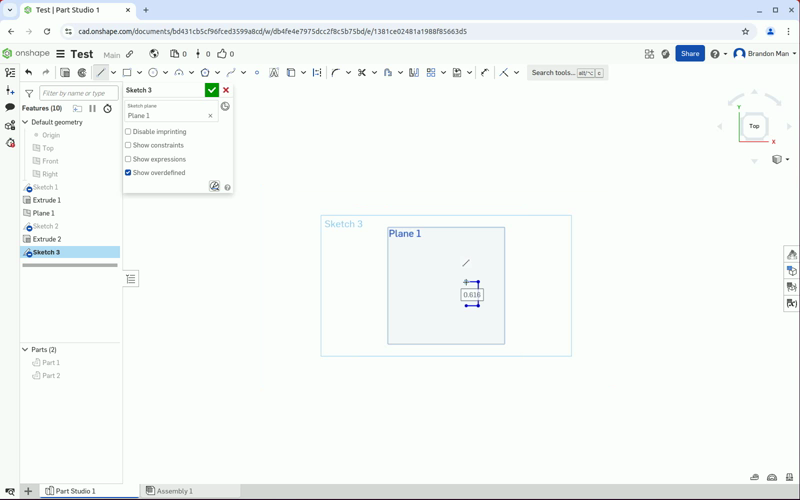
scroll(-6)
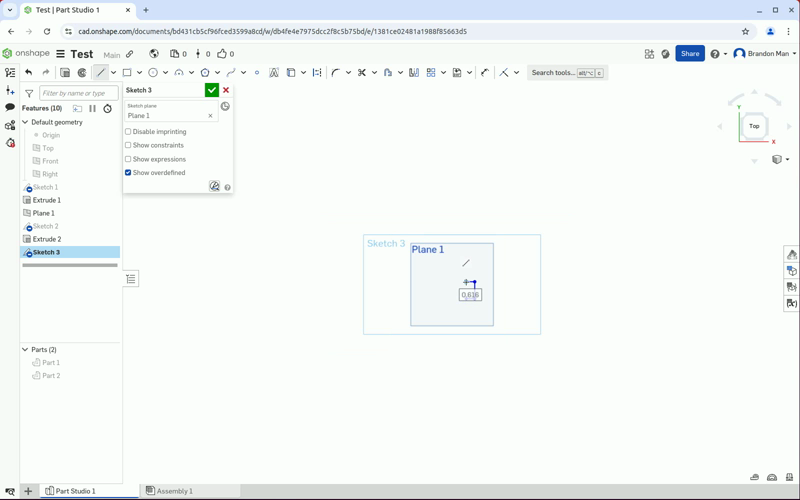
scroll(-6)
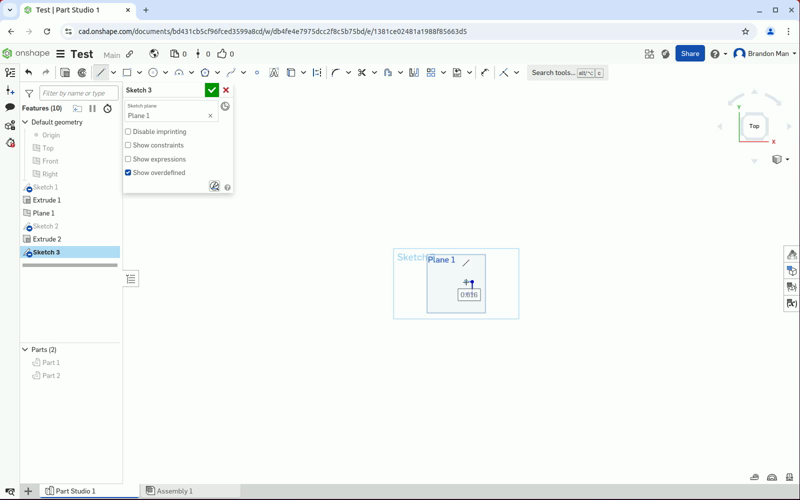
scroll(-6)
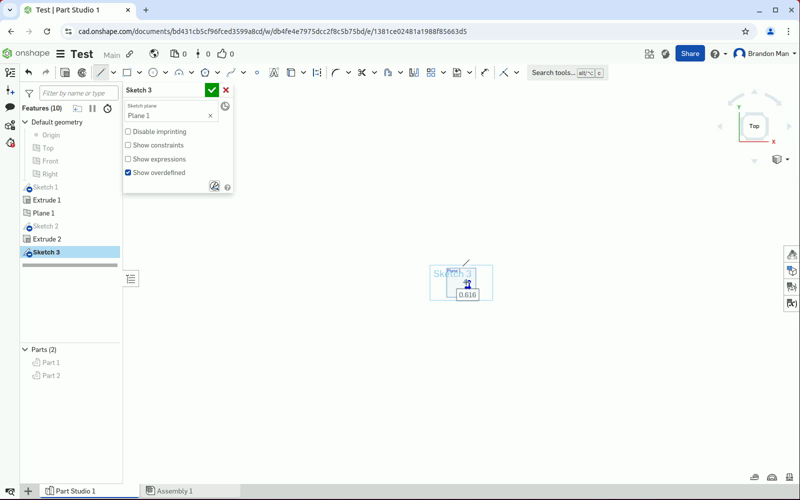
key_up(shift)
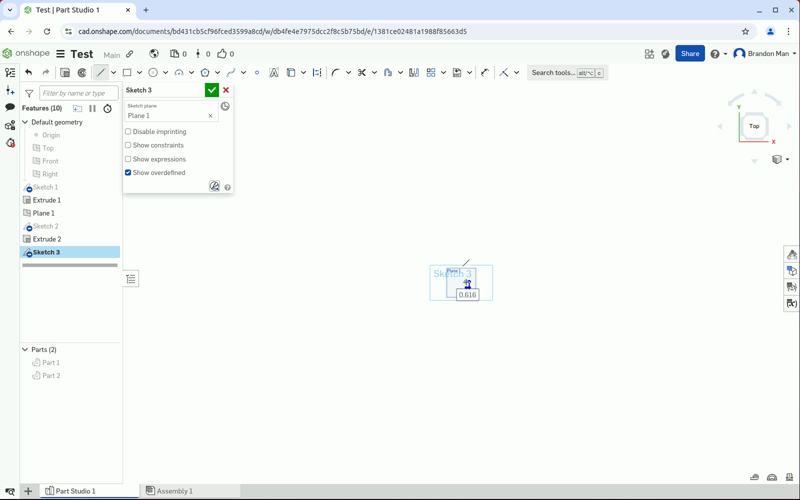
mouse_move(496, 281)
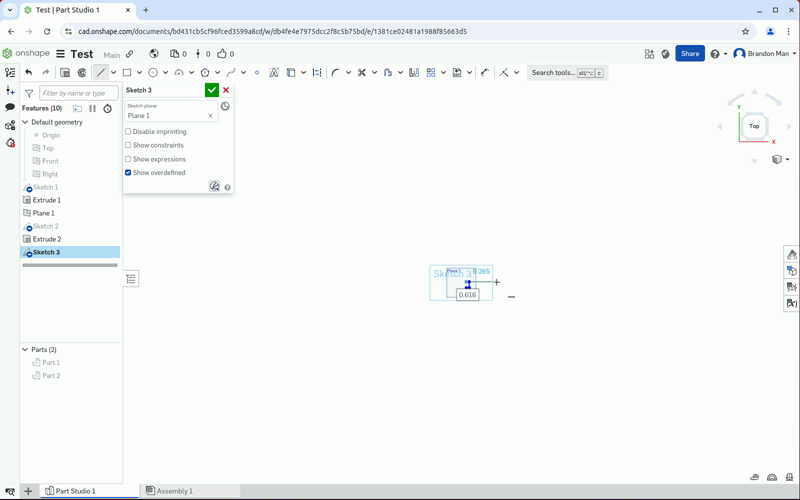
key_down(shift)
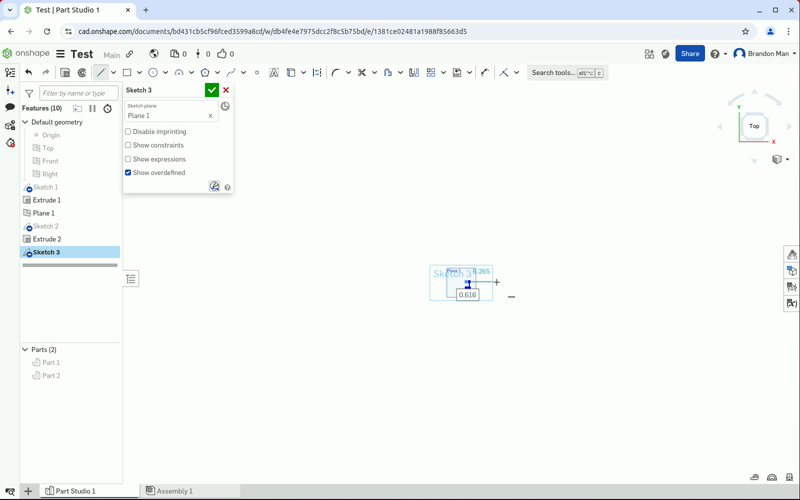
mouse_move(466, 287)
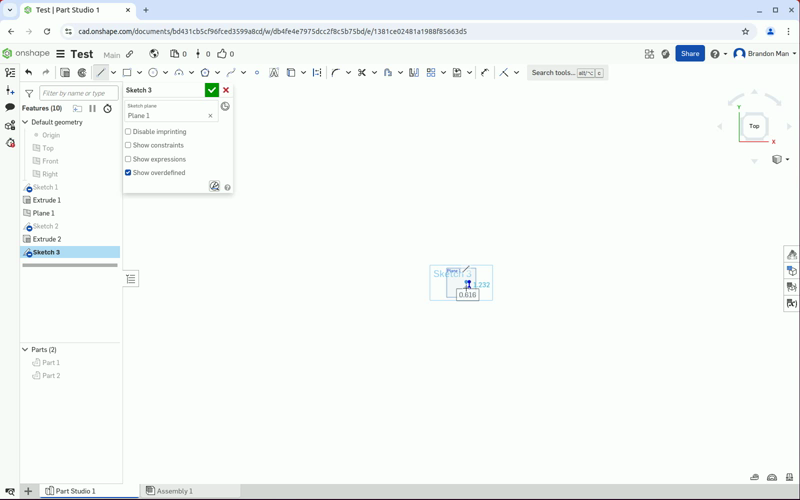
scroll(6)
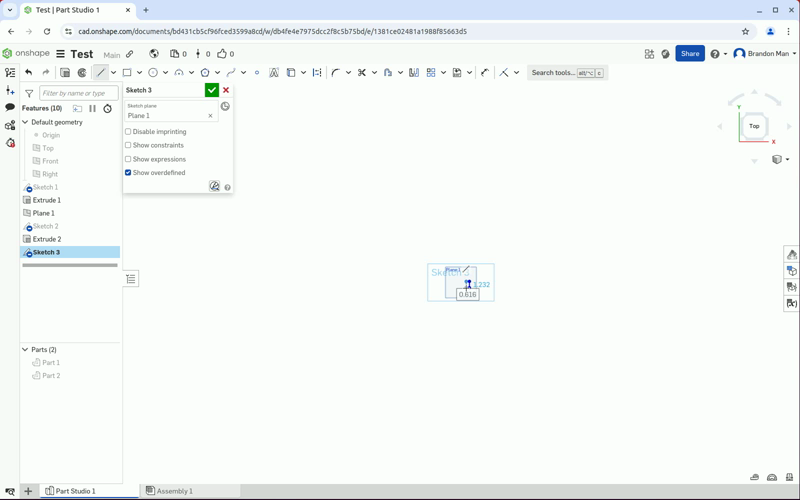
scroll(6)
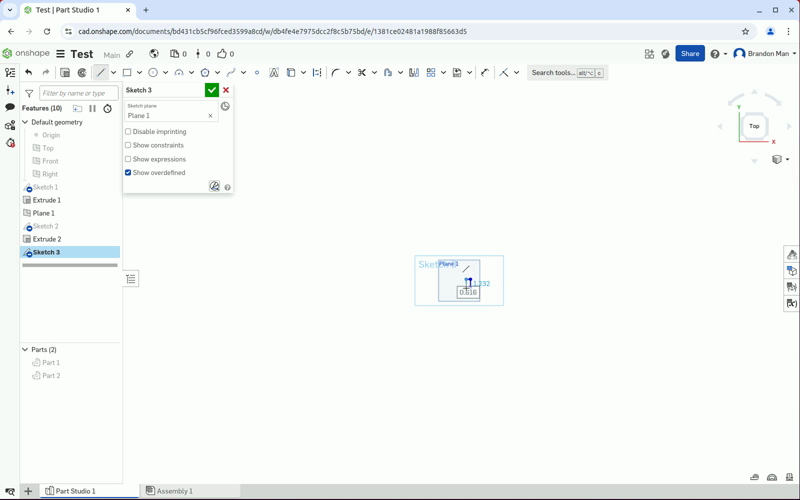
scroll(6)
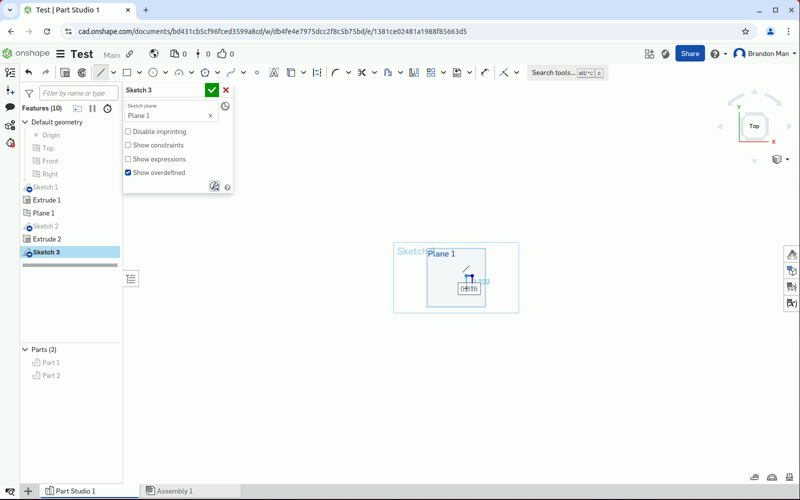
scroll(6)
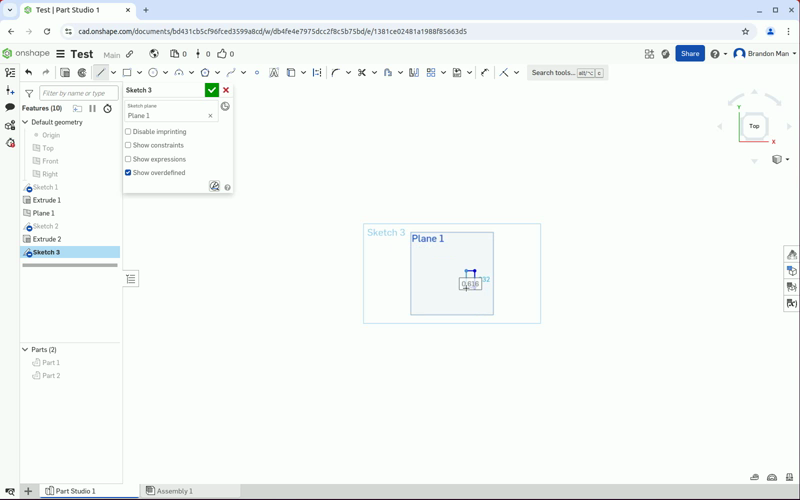
scroll(6)
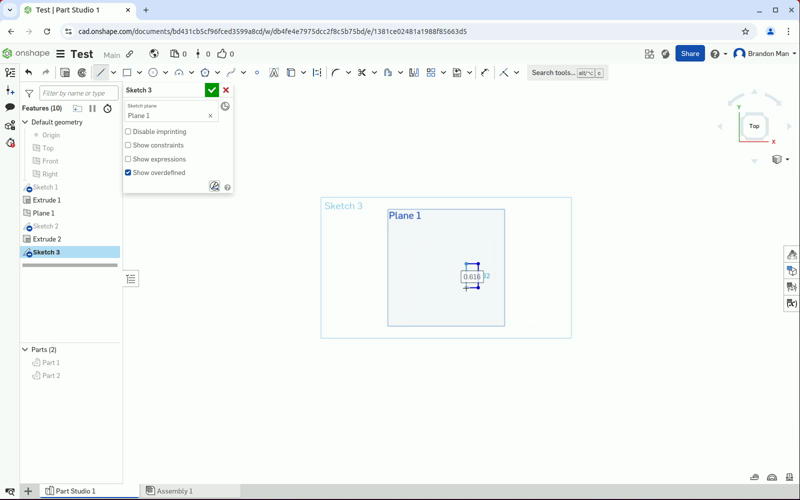
scroll(6)
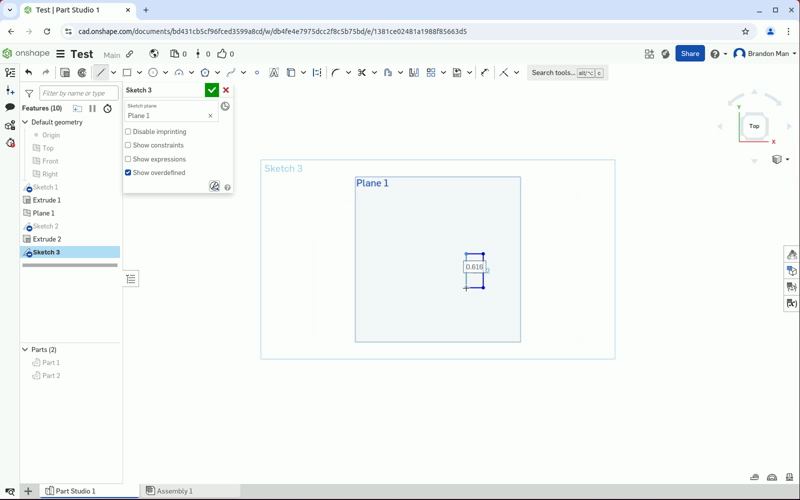
scroll(6)
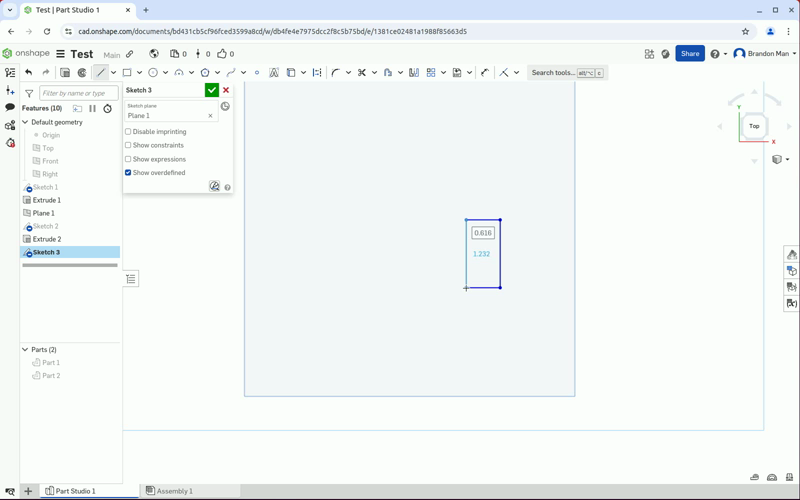
key_up(shift)
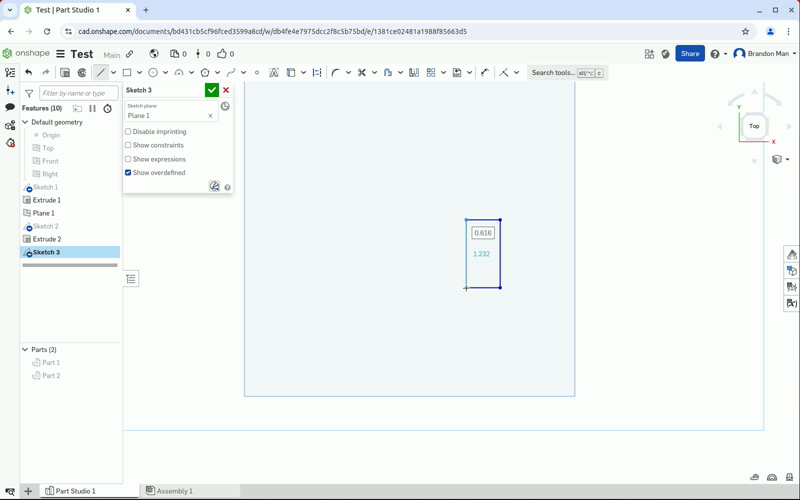
click(466, 287)
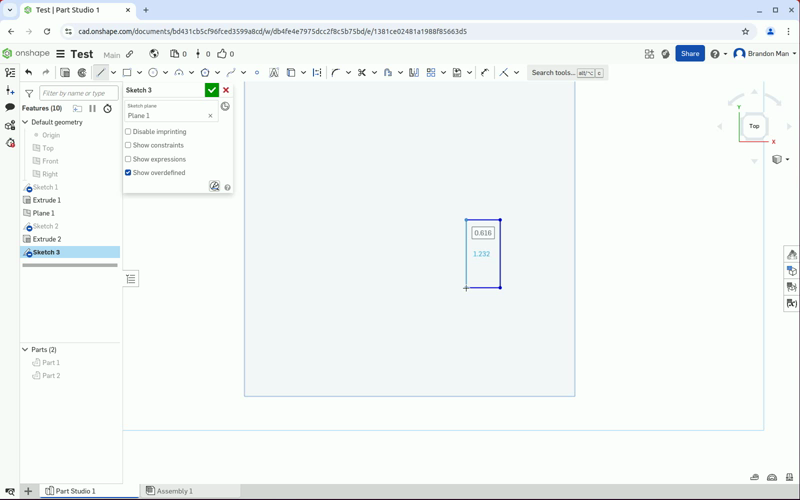
scroll(-6)
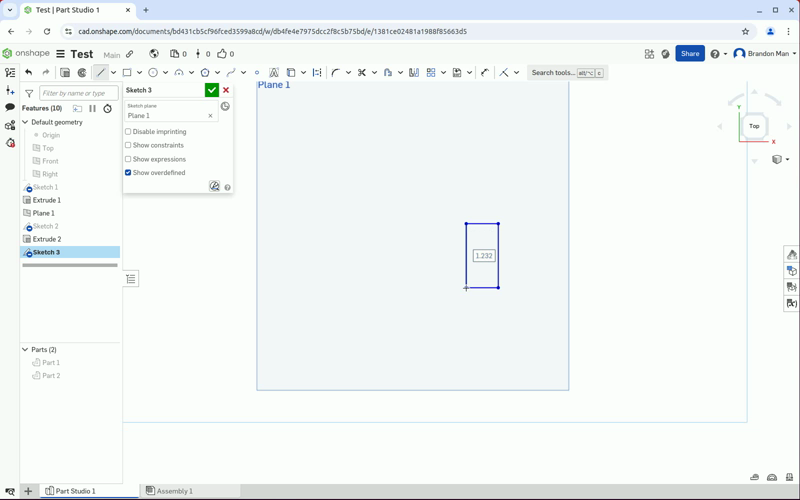
scroll(-6)
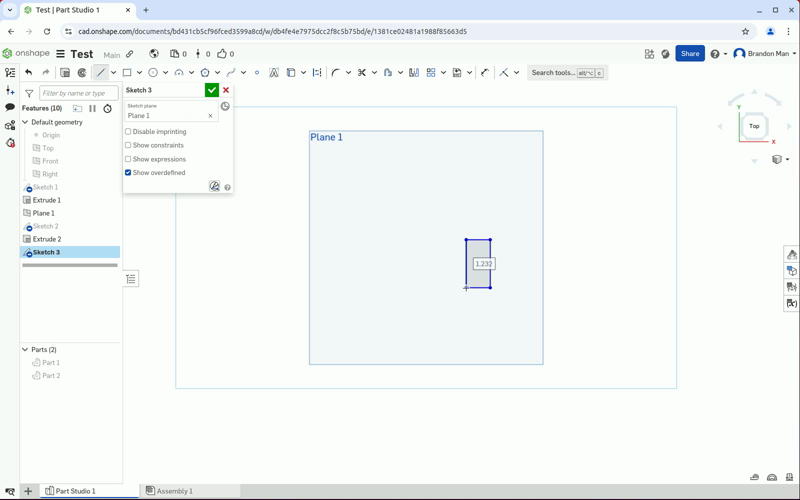
scroll(-6)
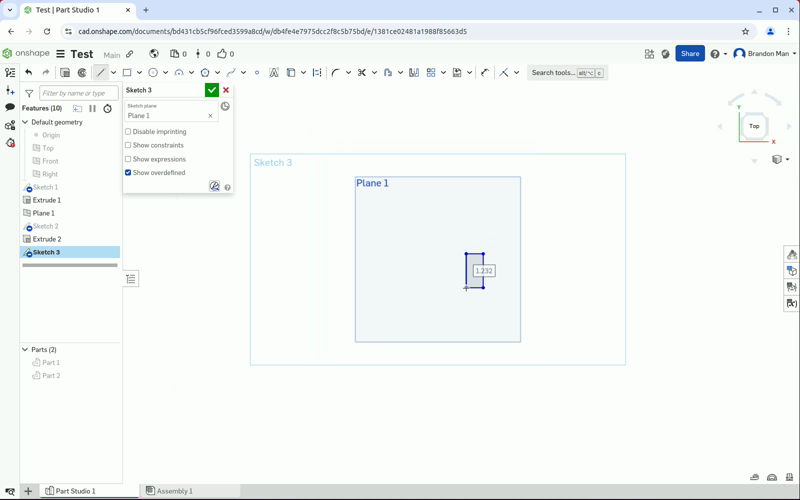
scroll(-6)
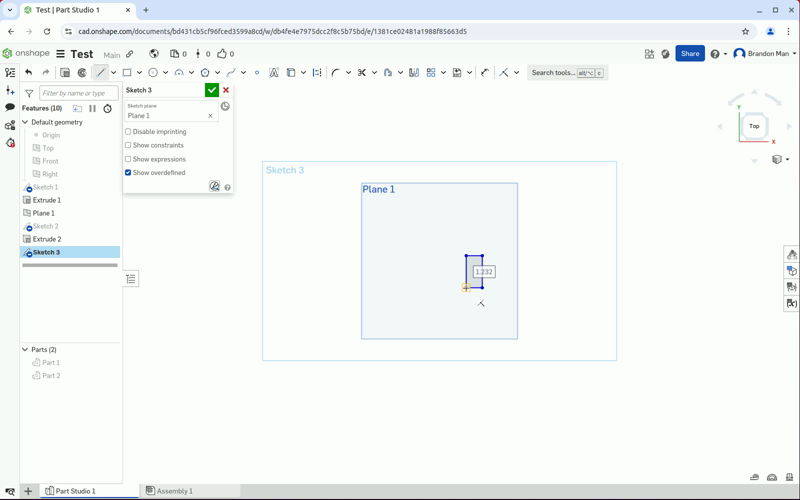
scroll(-6)
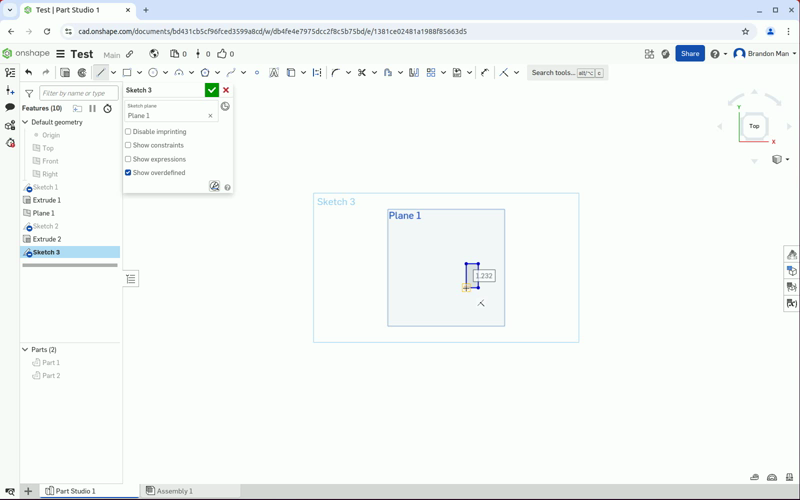
scroll(-6)
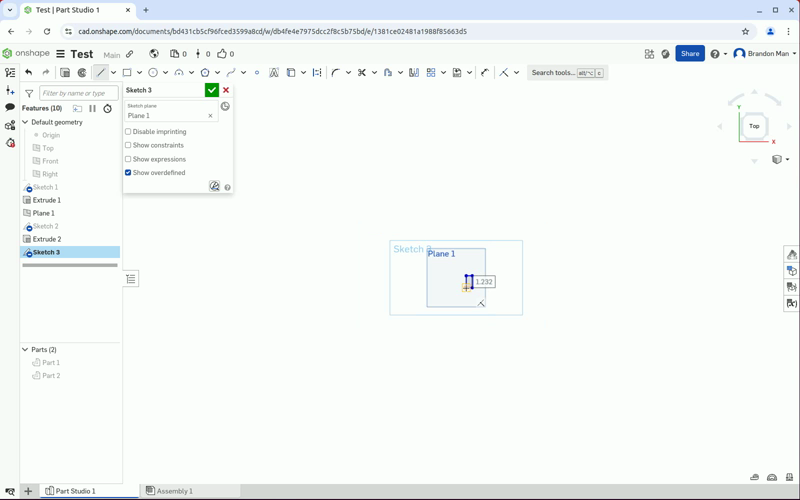
scroll(-6)
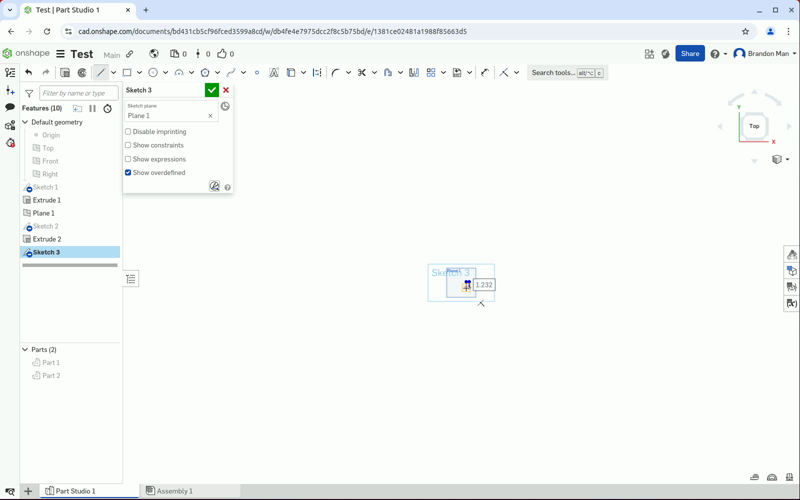
key(esc)
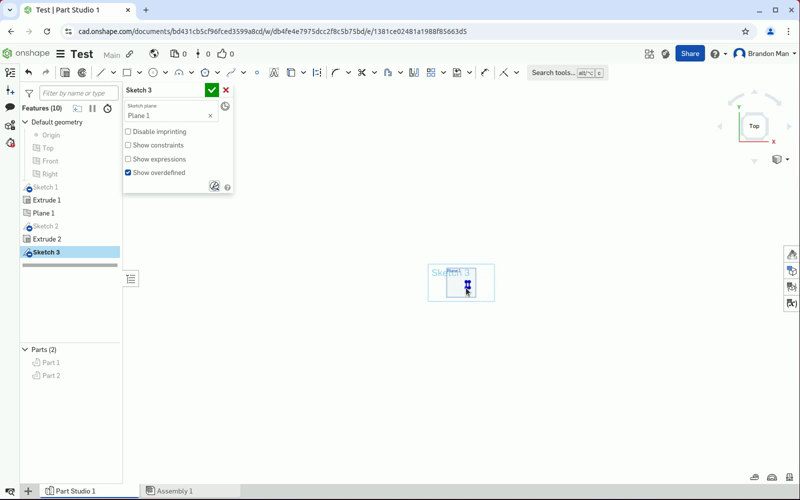
mouse_move(468, 287)
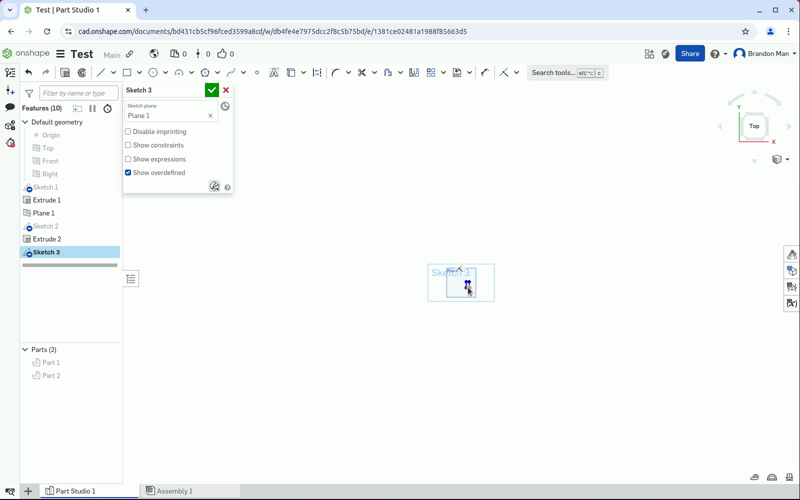
scroll(6)
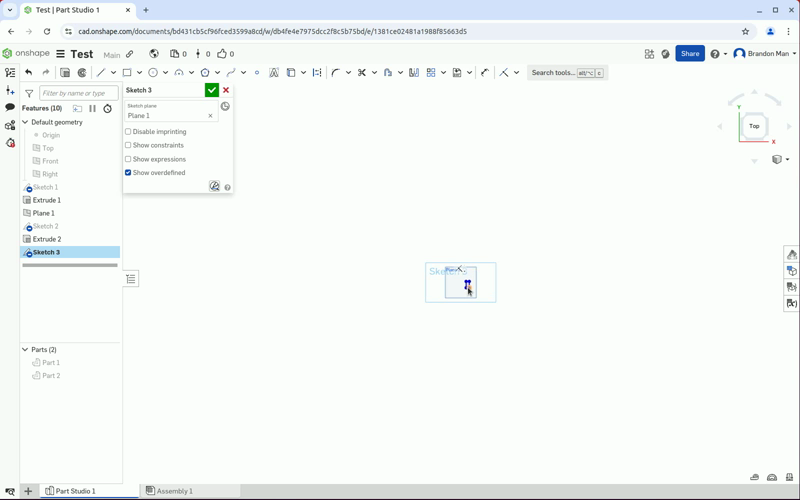
scroll(6)
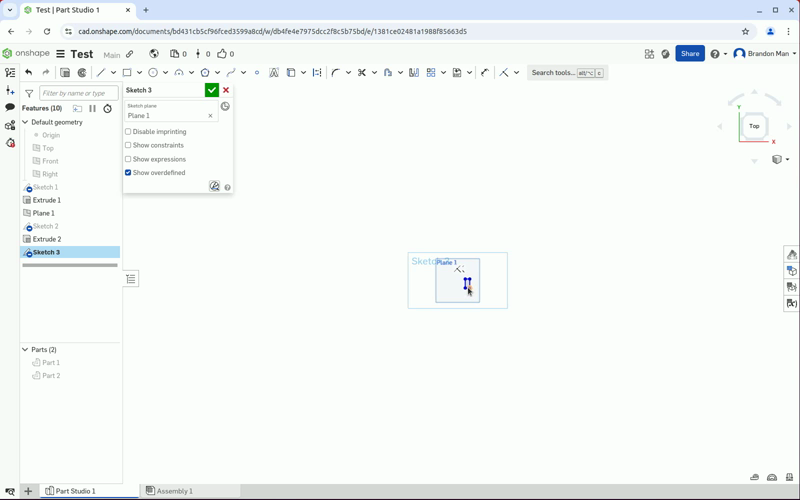
scroll(6)
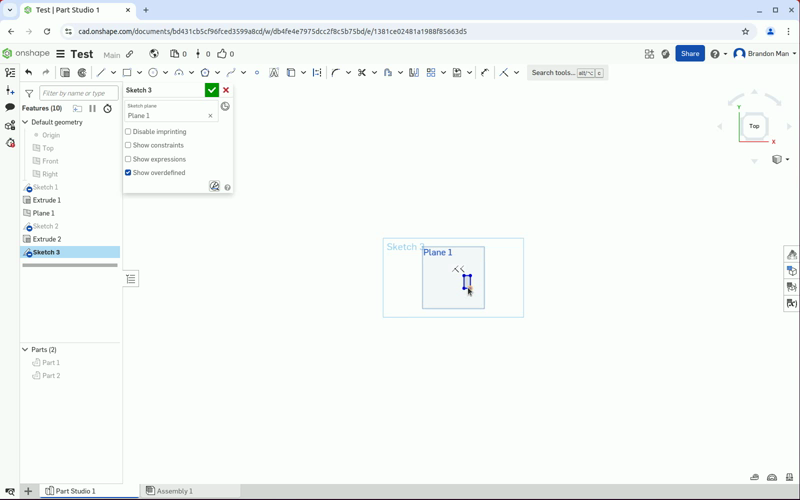
scroll(6)
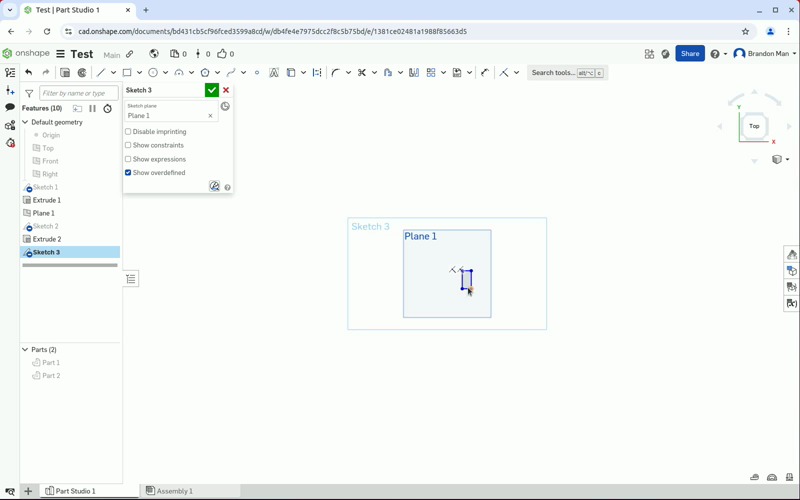
scroll(6)
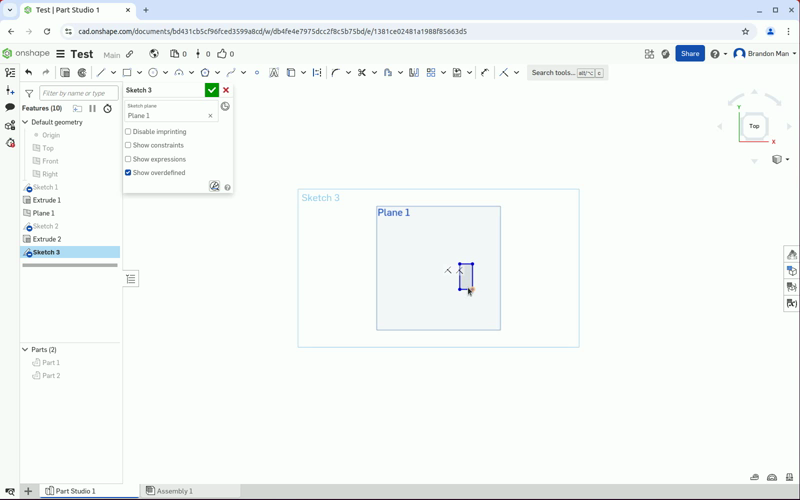
scroll(6)
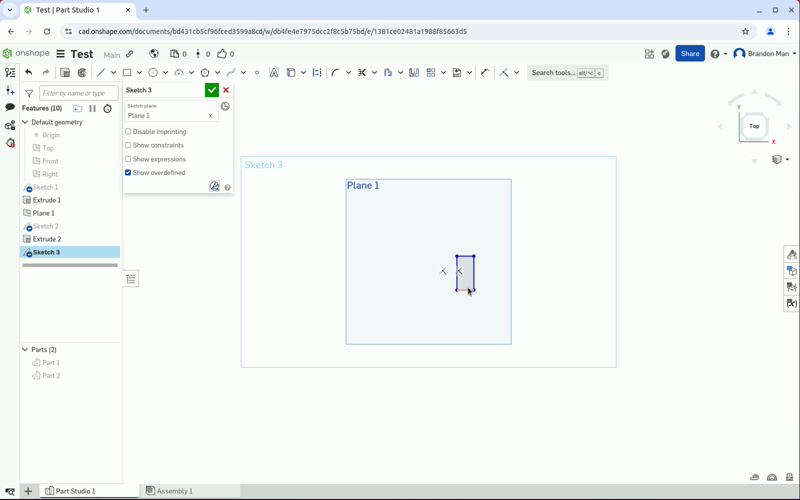
scroll(6)
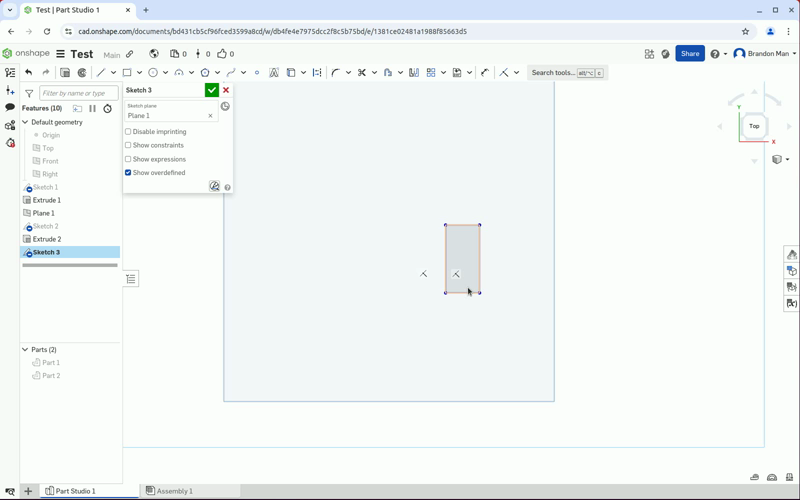
click(468, 287)
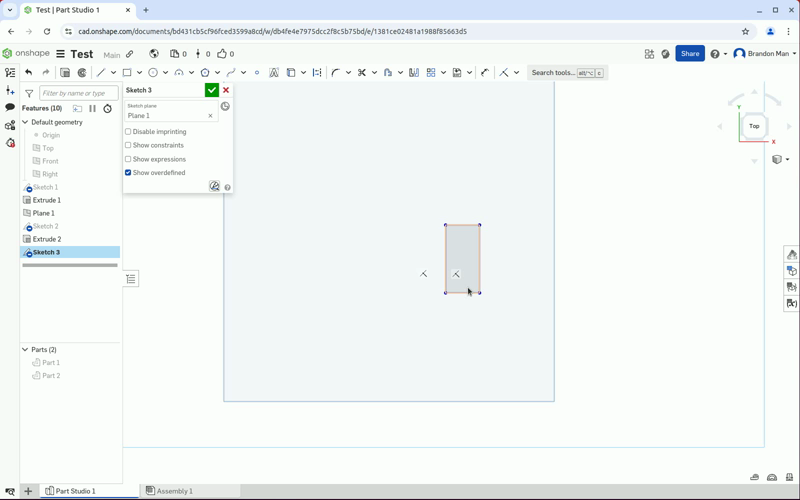
scroll(-6)
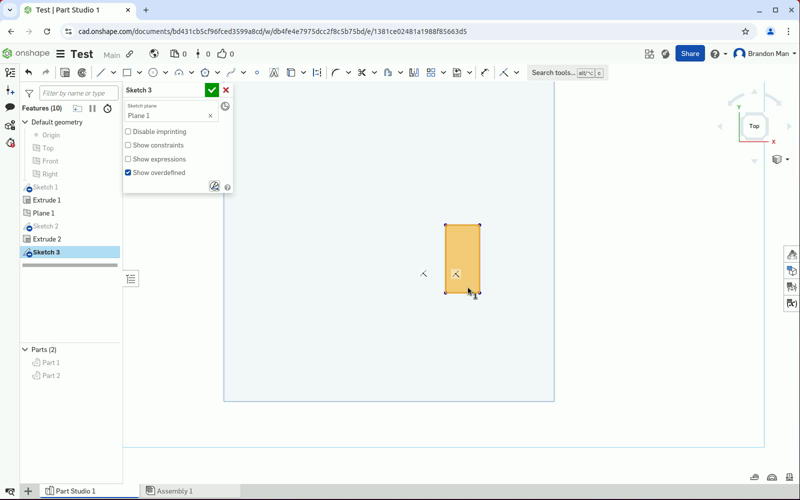
scroll(-6)
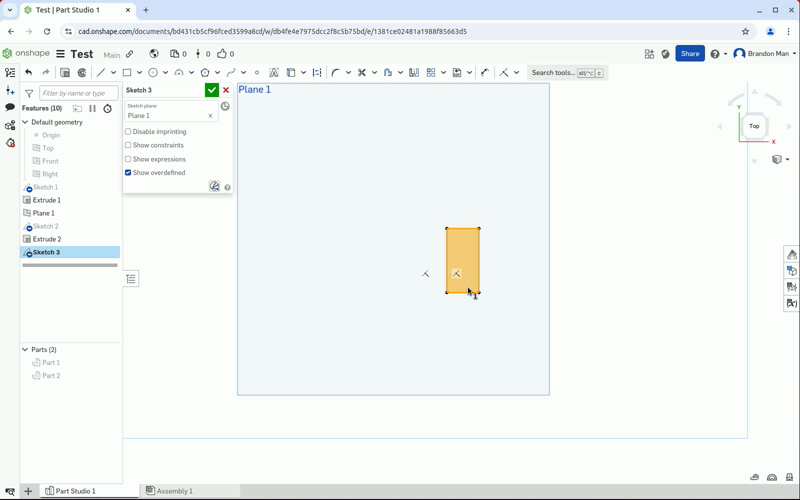
scroll(-6)
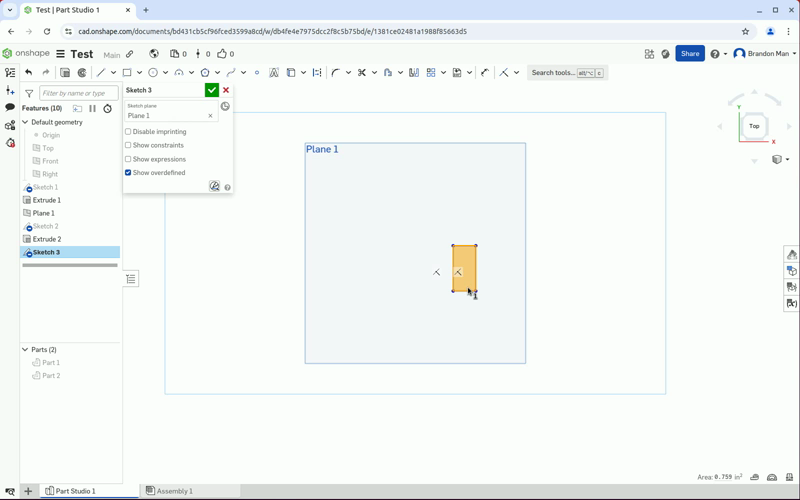
scroll(-6)
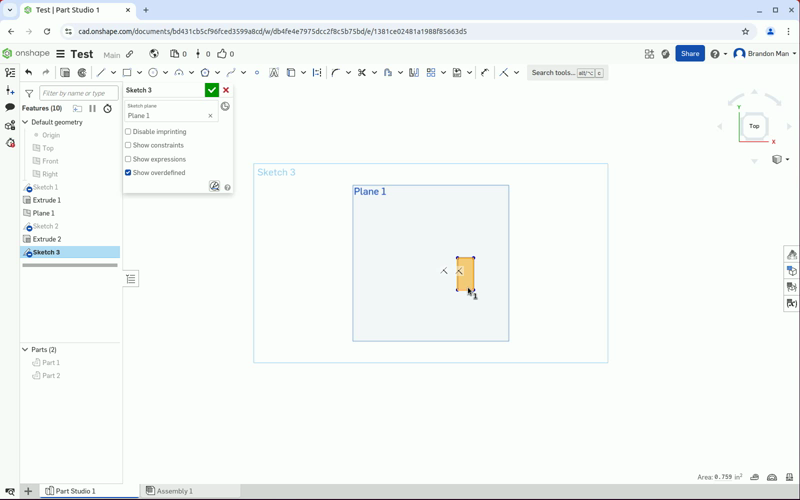
scroll(-6)
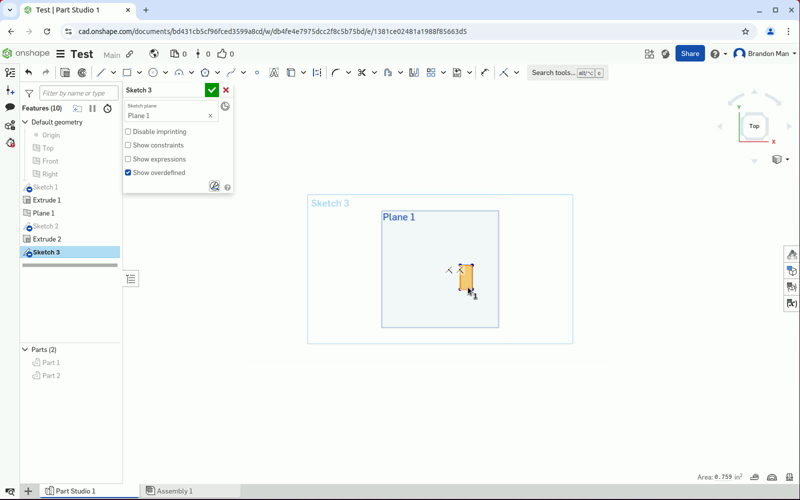
scroll(-6)
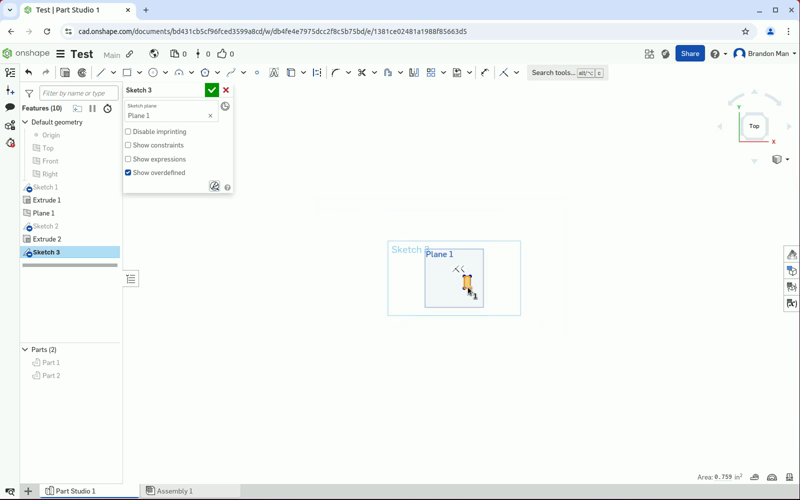
scroll(-6)
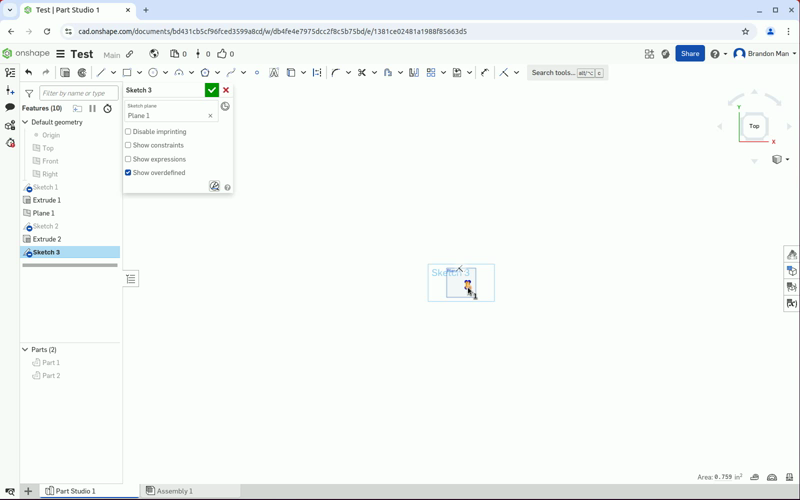
mouse_move(73, 352)
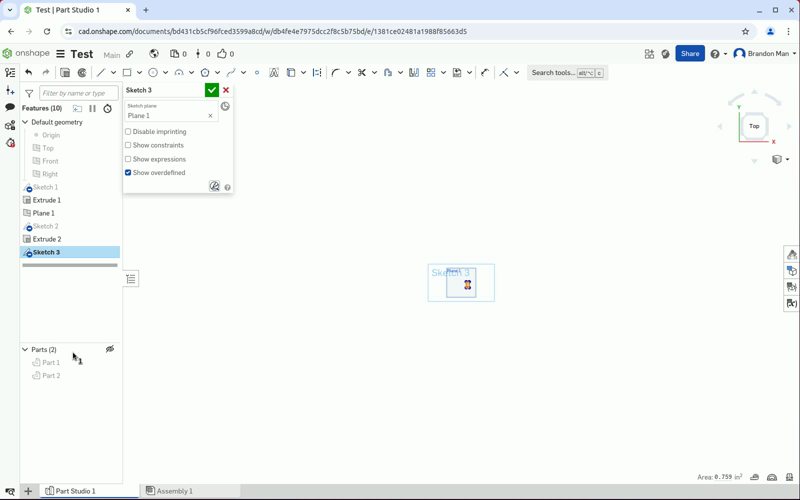
key(shift+y)
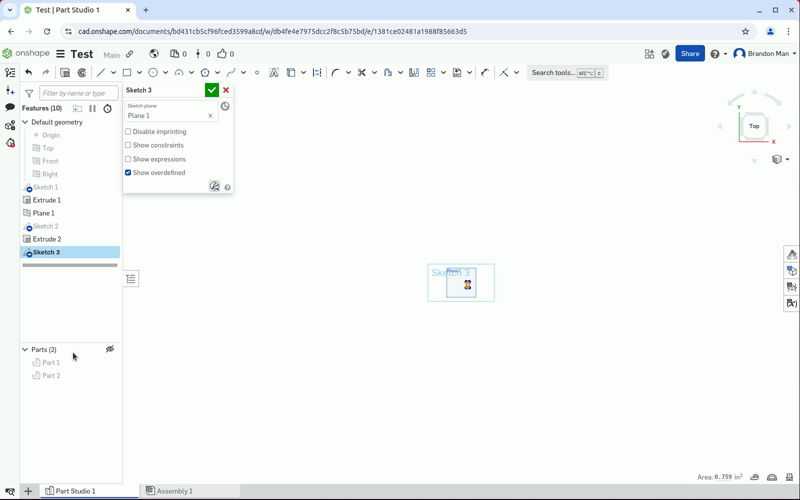
key(shift+e)
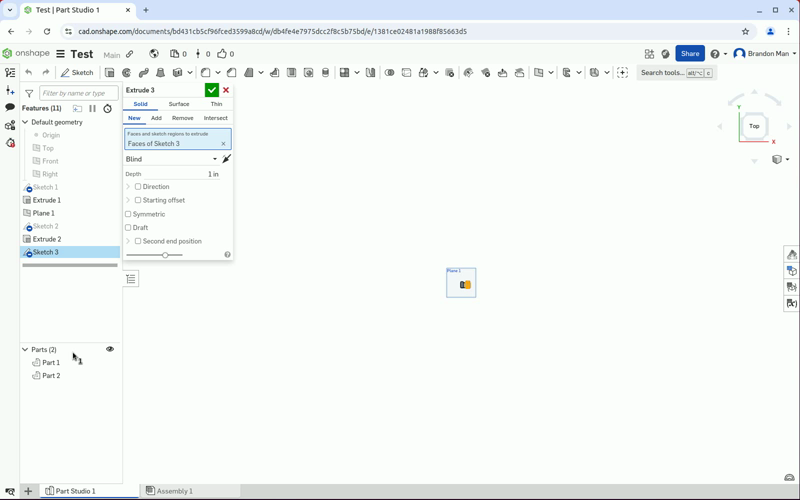
mouse_move(143, 106)
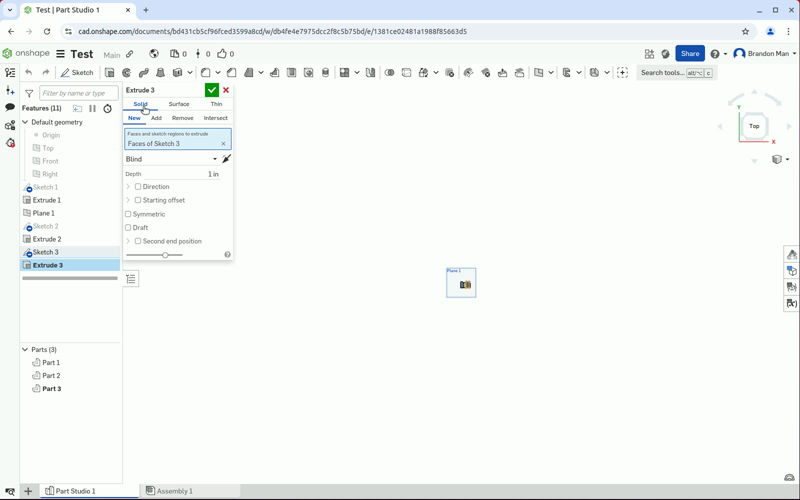
click(143, 106)
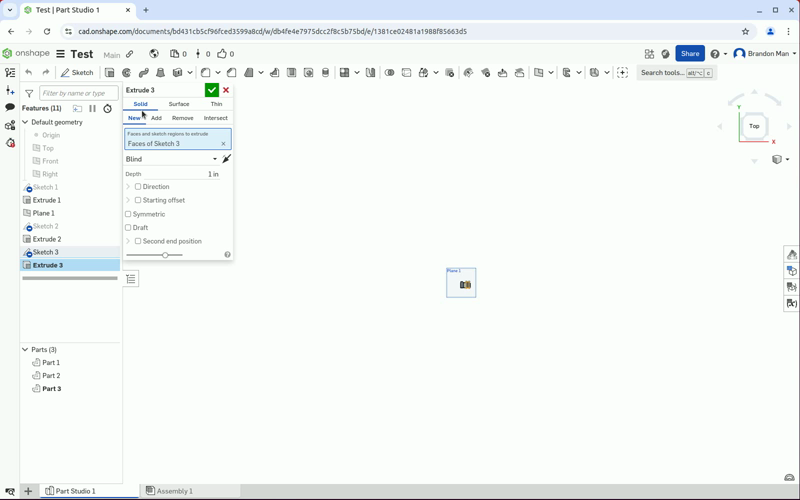
mouse_move(137, 120)
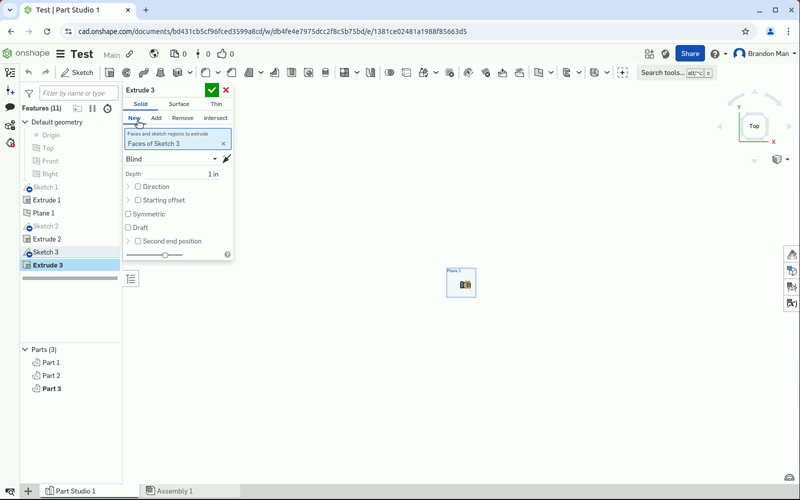
click(137, 120)
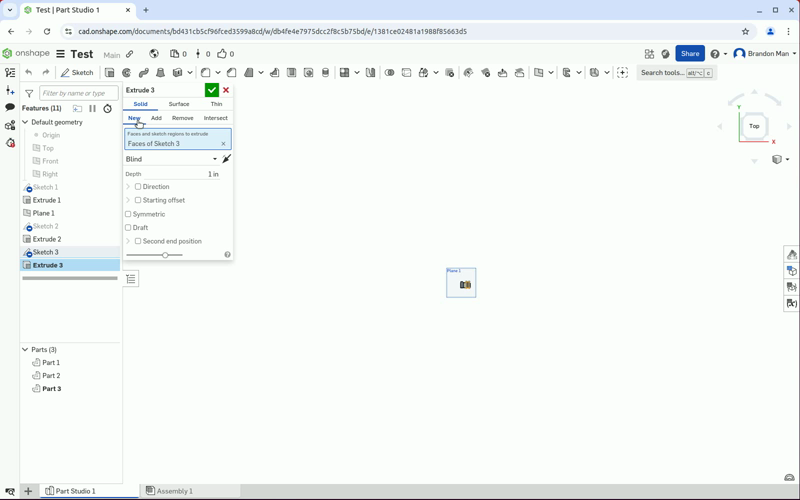
key(tab, 4)
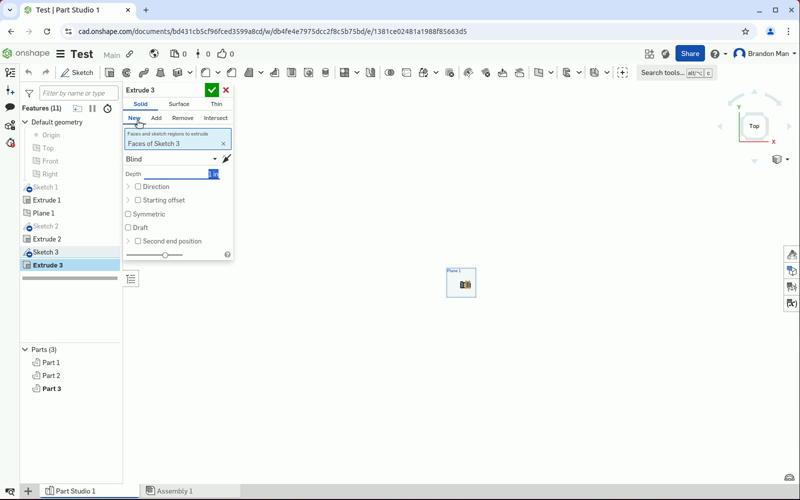
text(22.386)
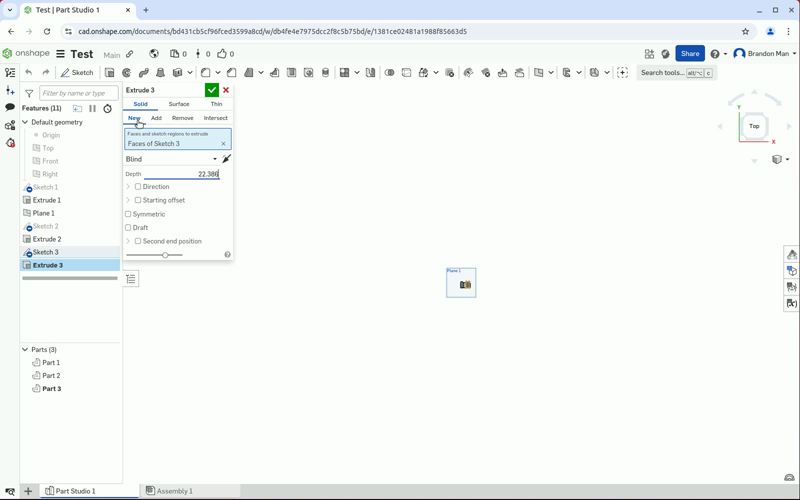
key(enter)
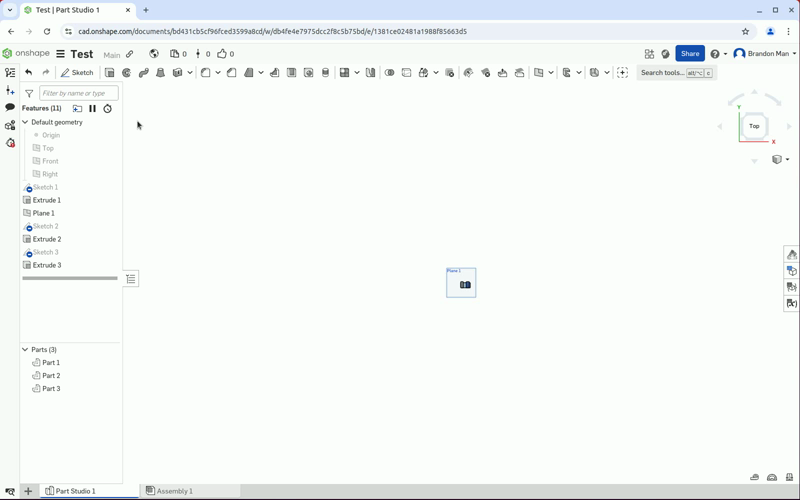
key(shift+h)
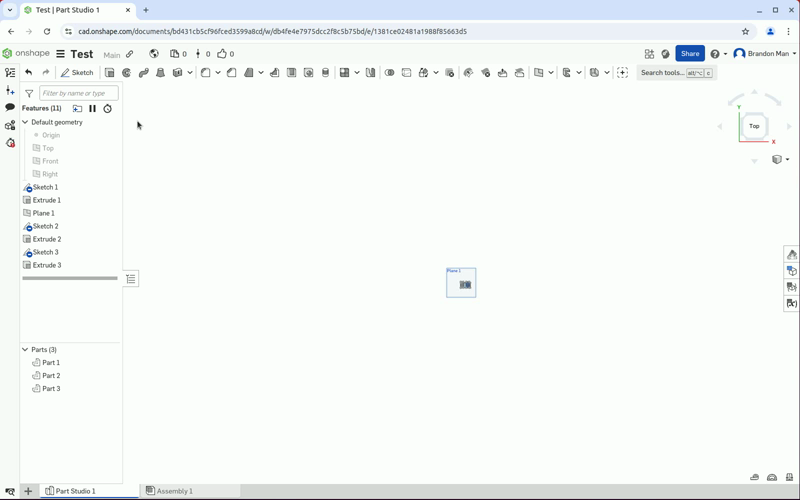
key(shift+h)
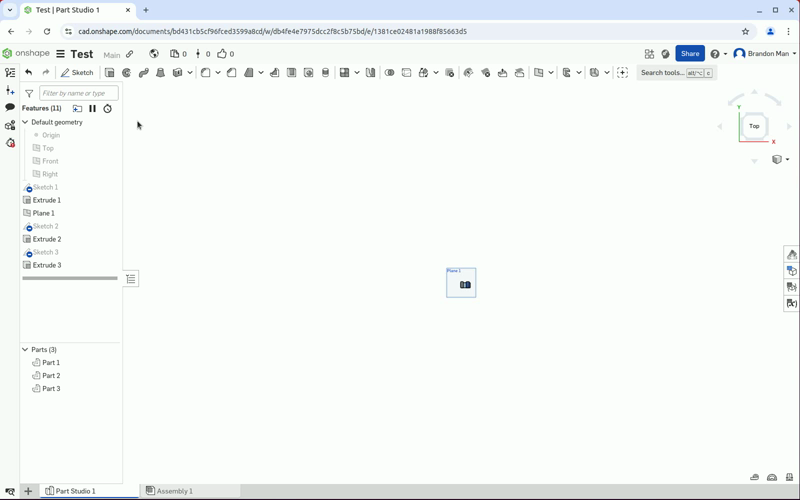
mouse_move(73, 189)
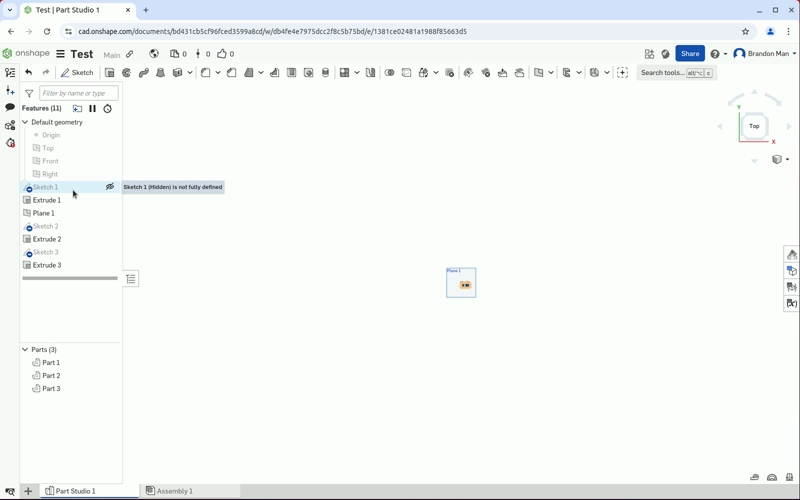
click(73, 189)
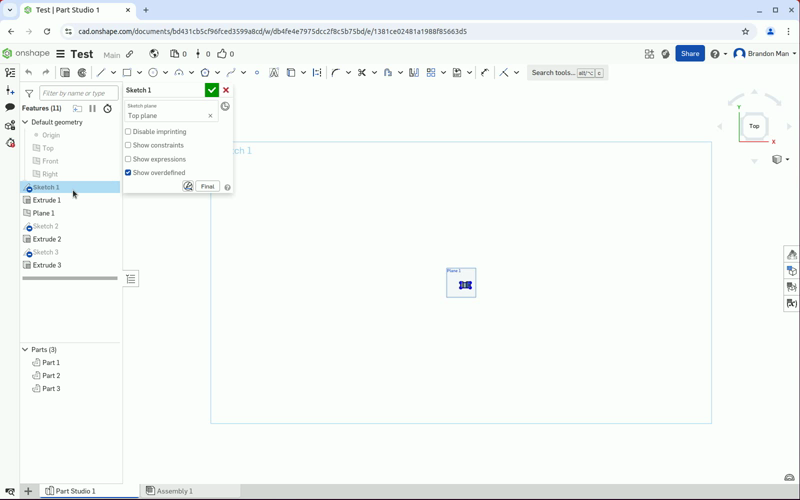
mouse_move(229, 92)
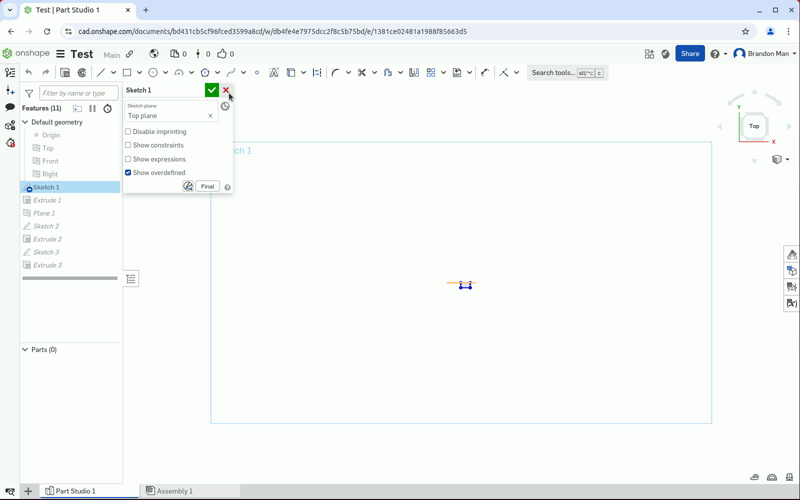
click(229, 92)
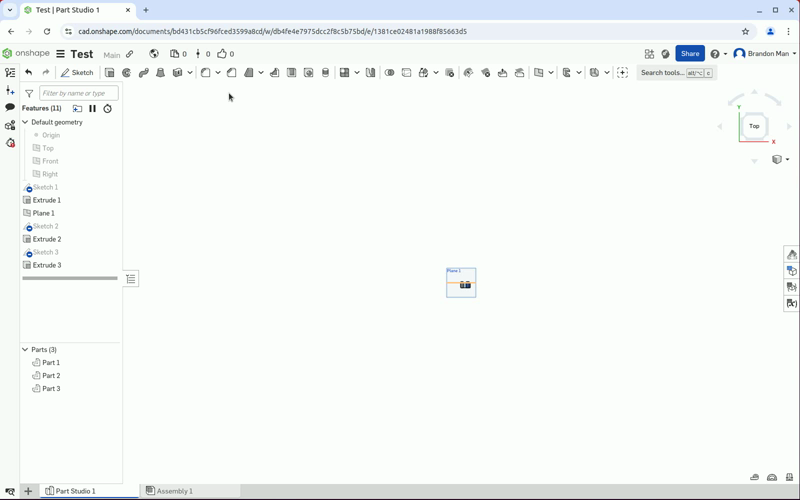
mouse_move(541, 75)
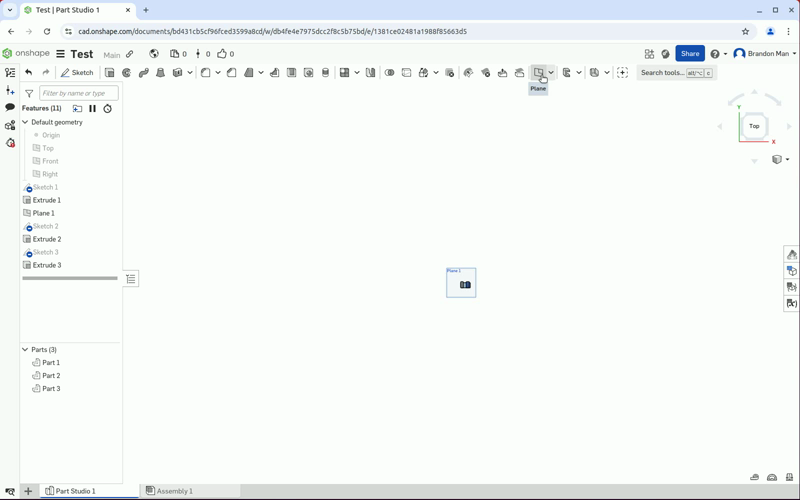
click(541, 75)
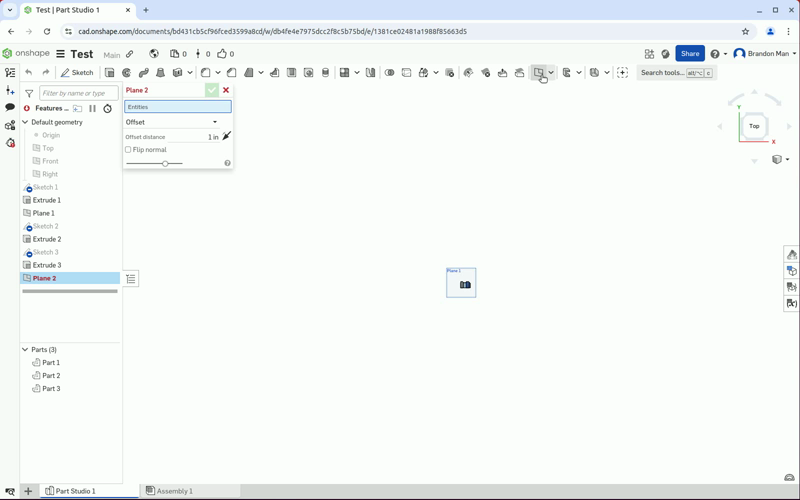
mouse_move(73, 150)
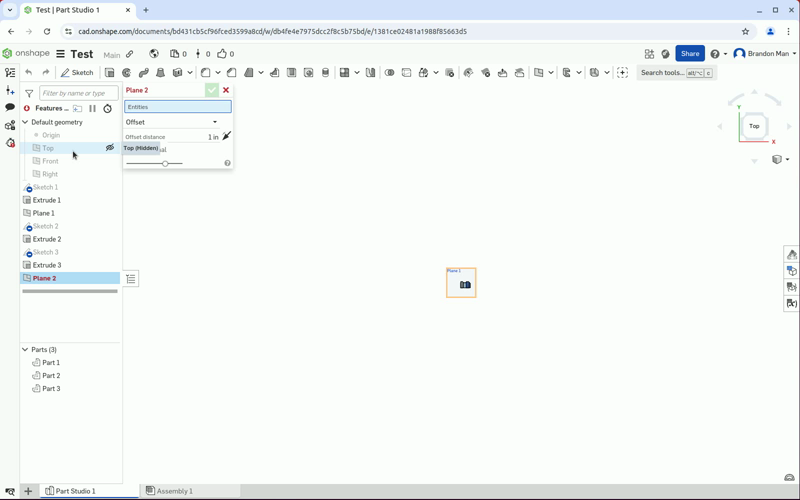
click(73, 150)
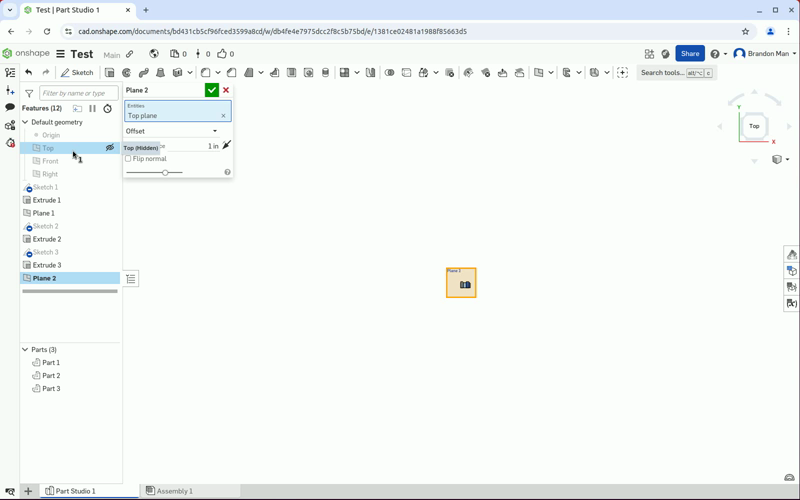
key(tab, 2)
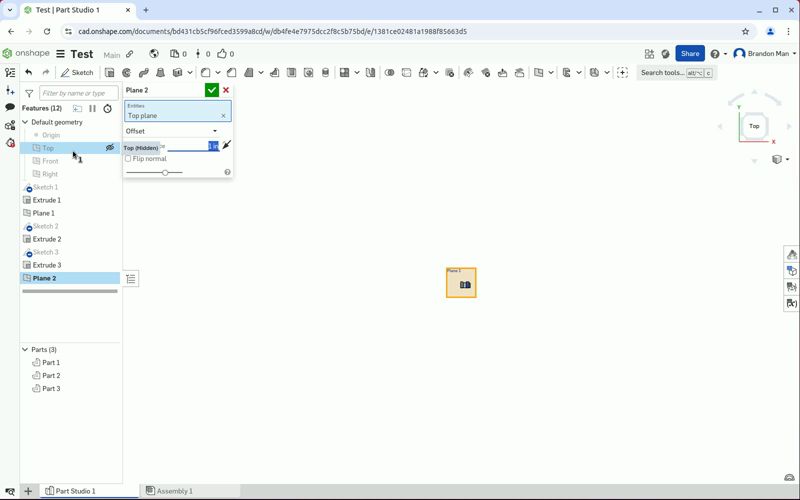
text(22.615)
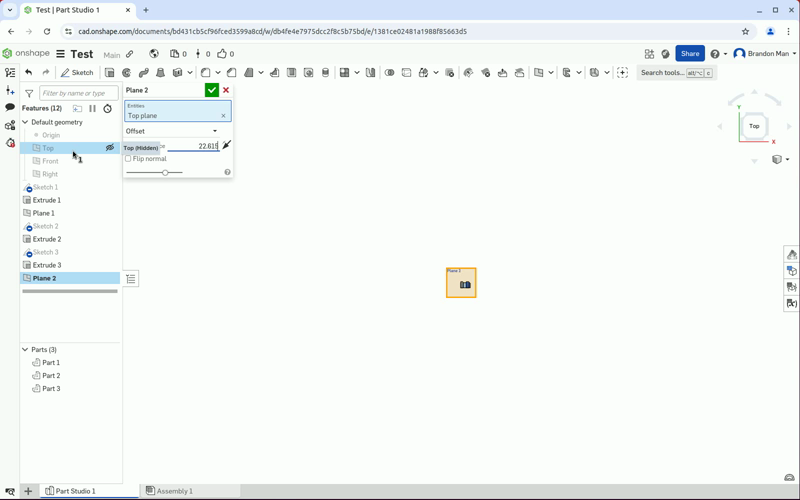
key(enter, 2)
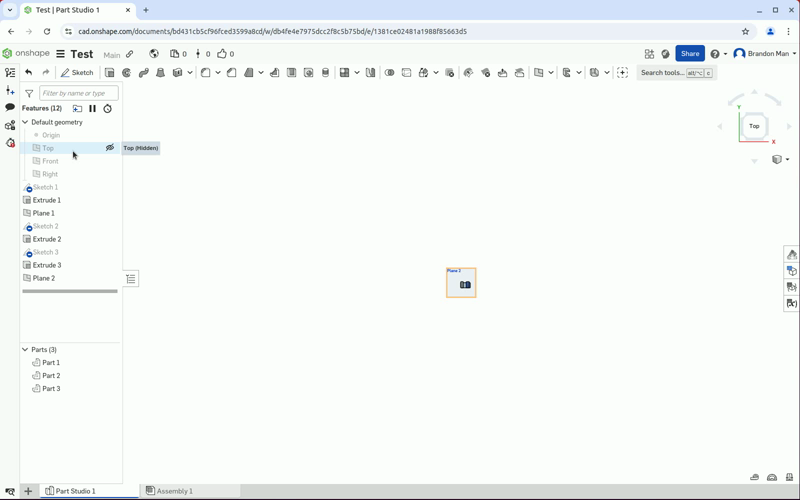
key(shift+s)
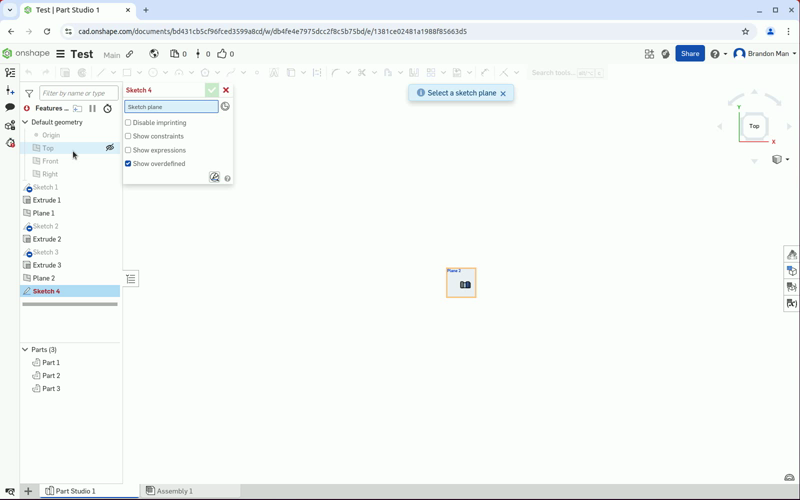
mouse_move(73, 280)
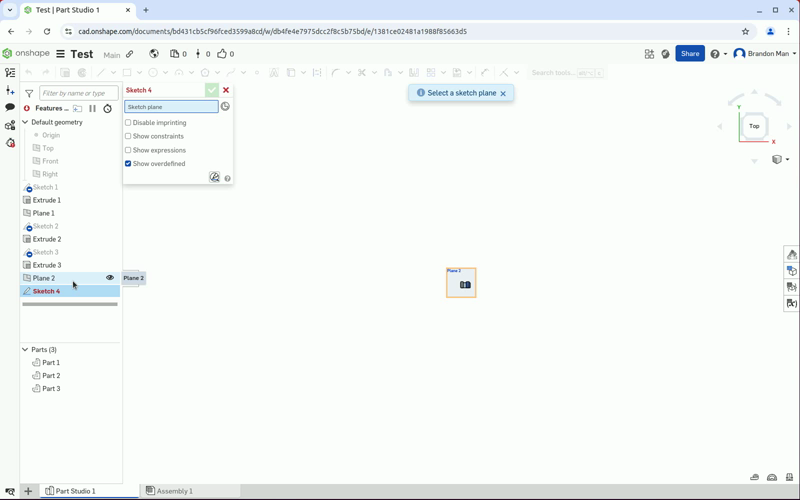
click(73, 280)
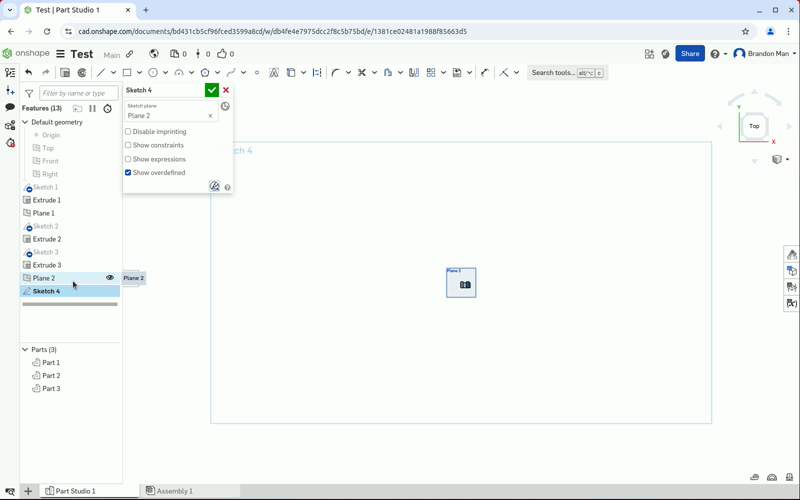
mouse_move(73, 352)
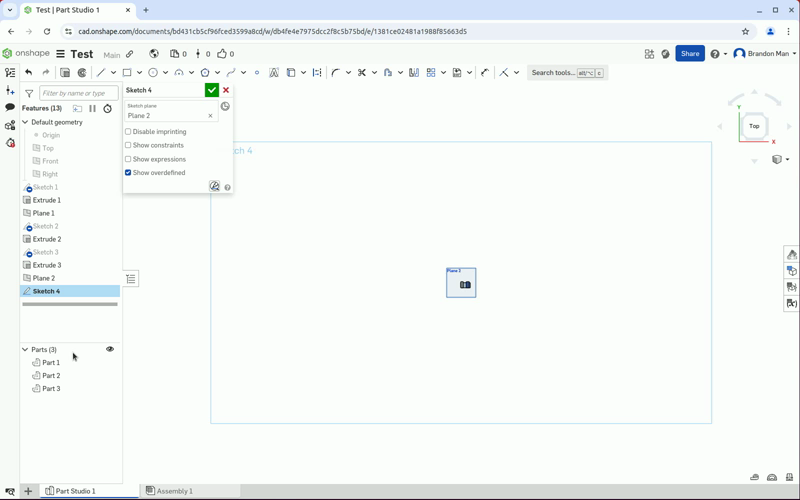
key(y)
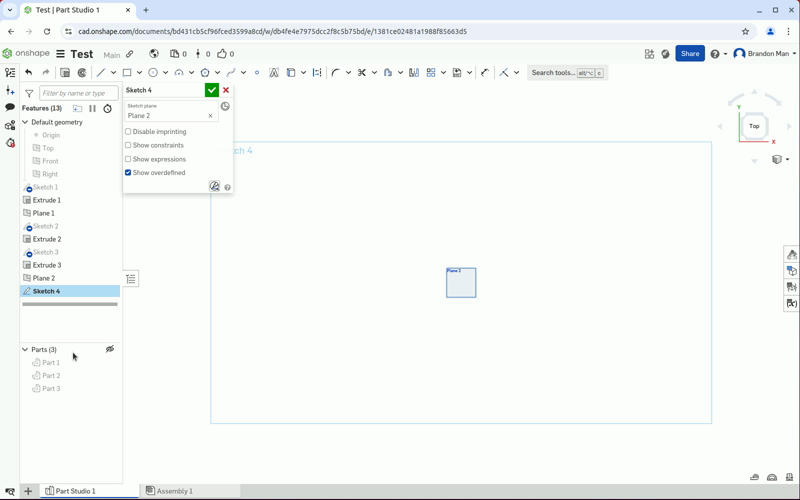
key(l)
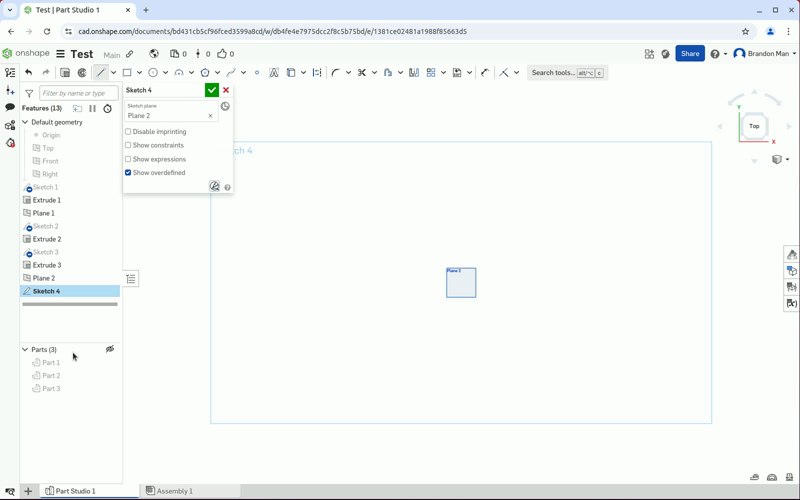
key_down(shift)
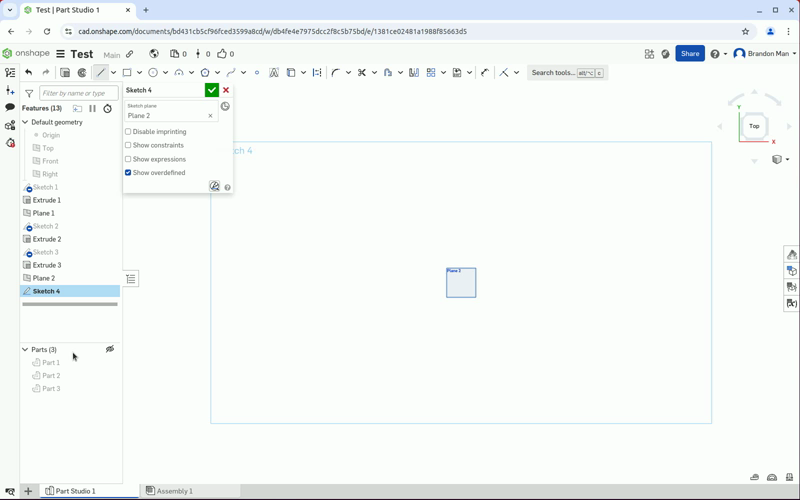
mouse_move(460, 287)
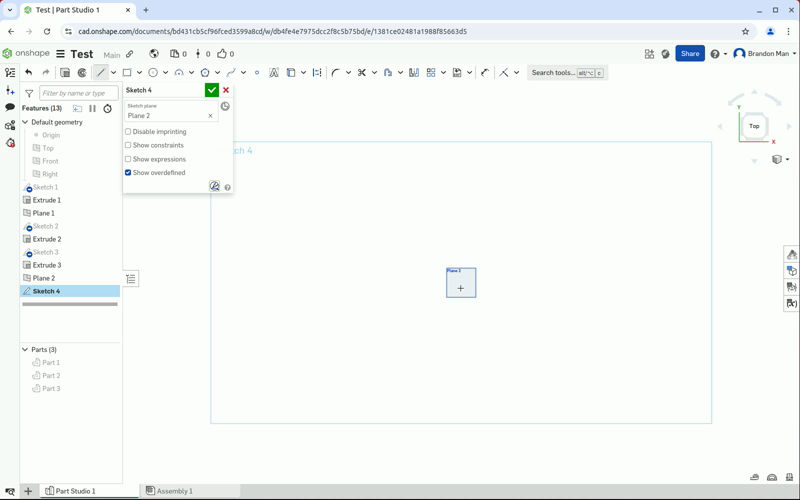
click(460, 287)
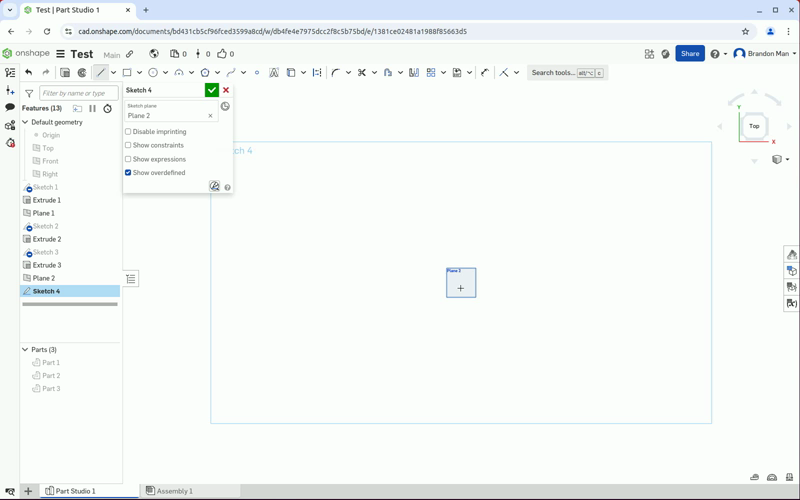
key_up(shift)
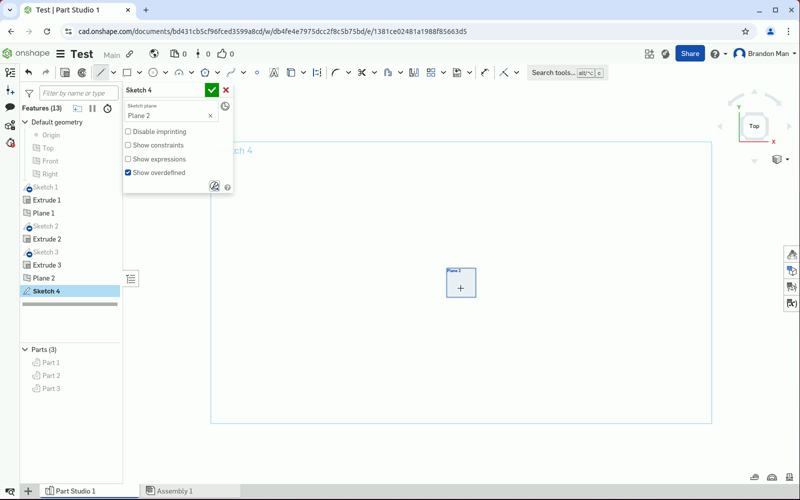
key_down(shift)
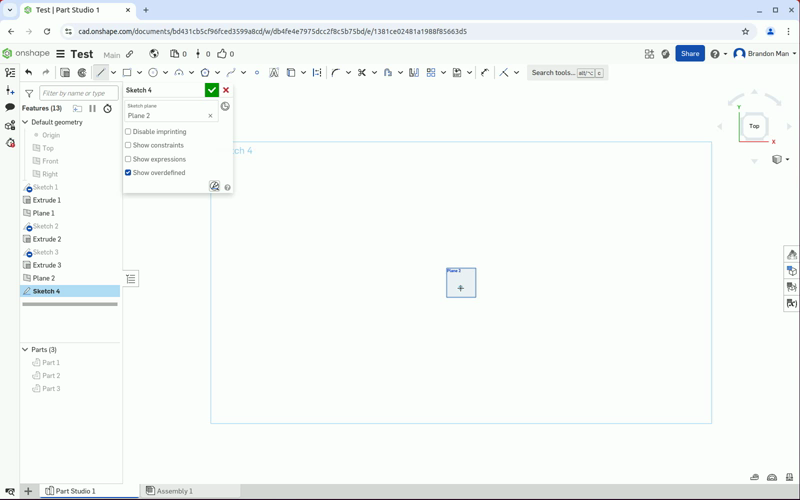
mouse_move(490, 287)
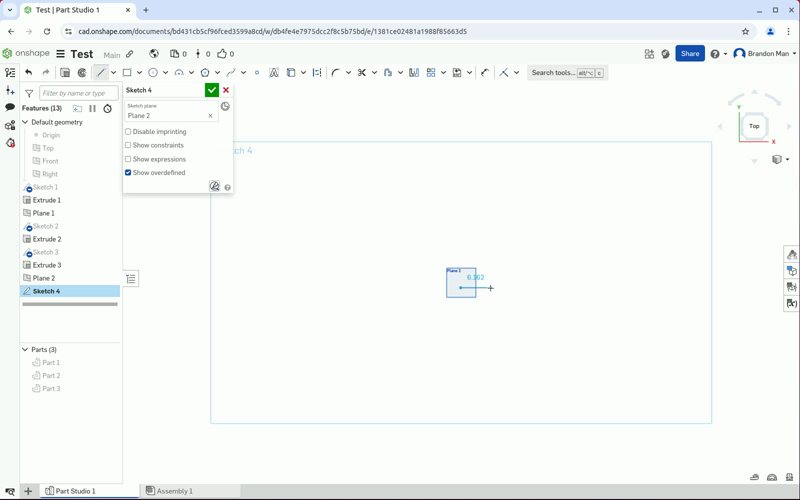
mouse_move(467, 287)
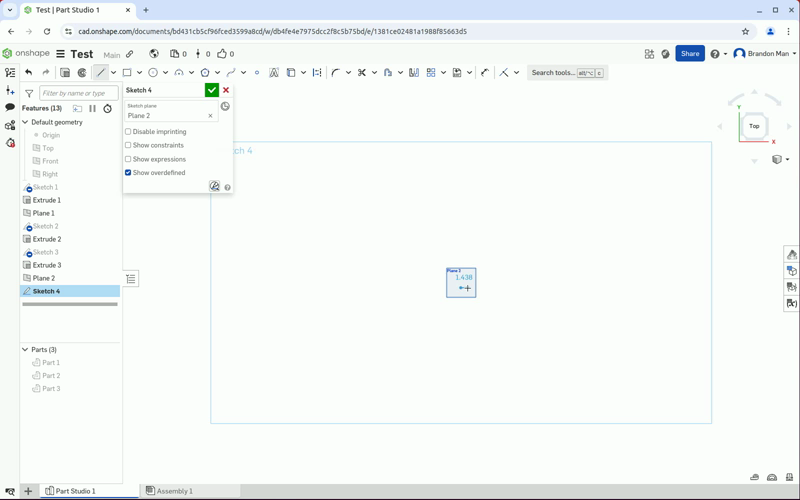
scroll(6)
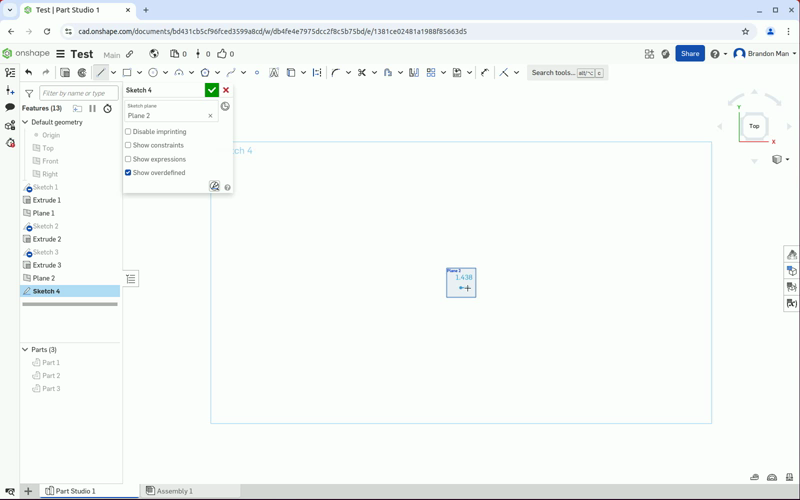
scroll(6)
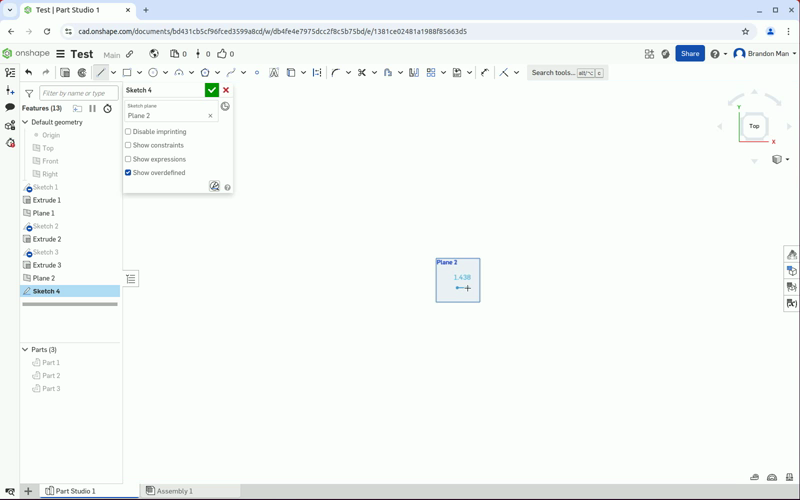
scroll(6)
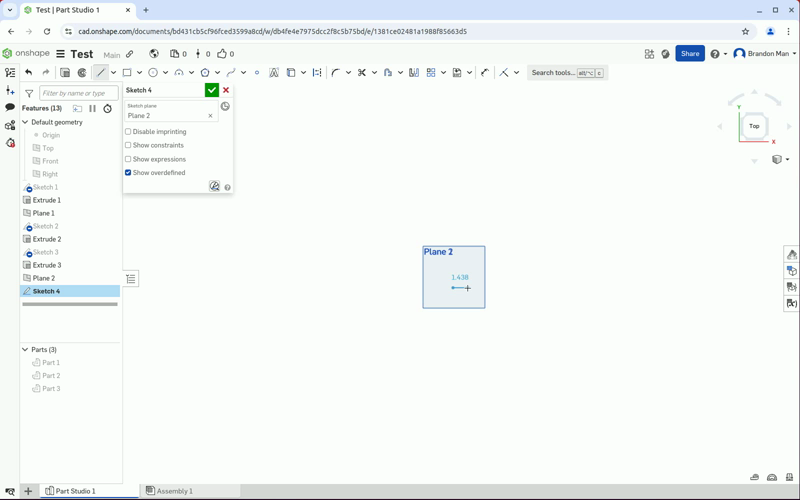
scroll(6)
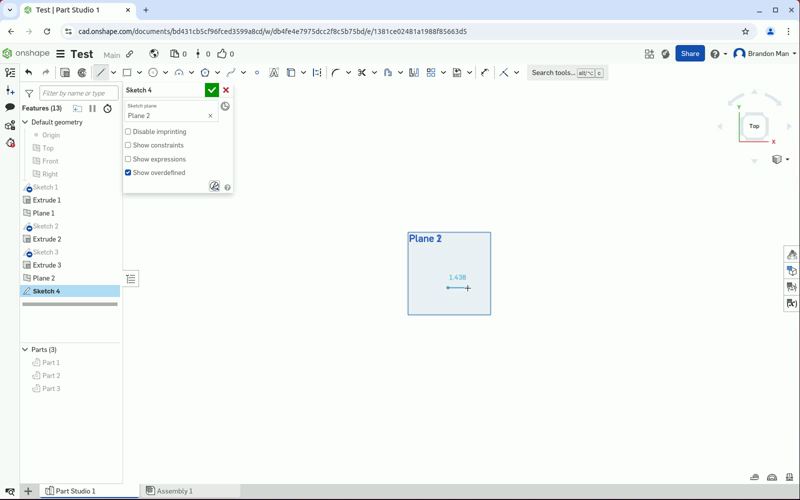
scroll(6)
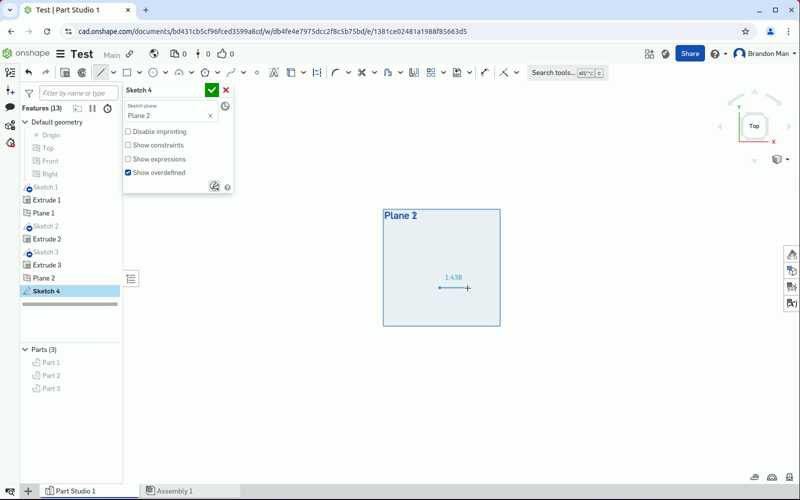
scroll(6)
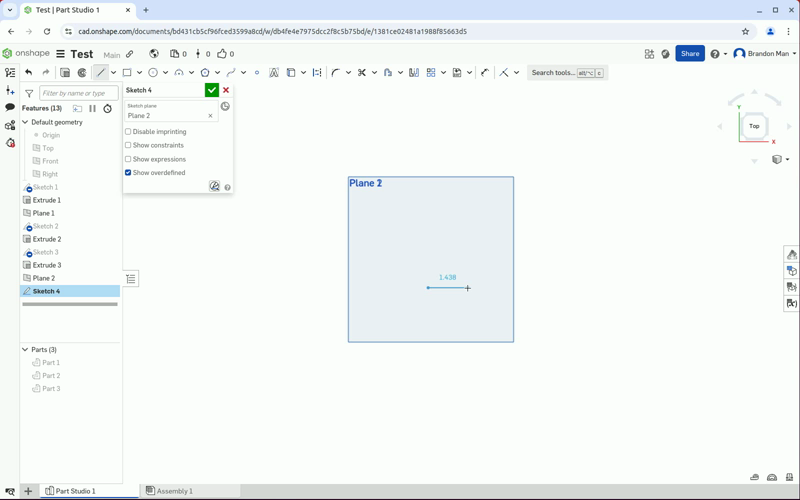
scroll(6)
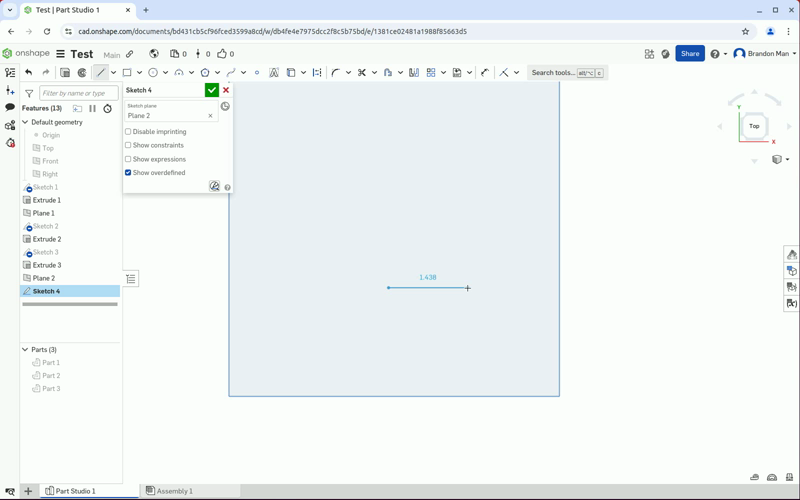
click(467, 287)
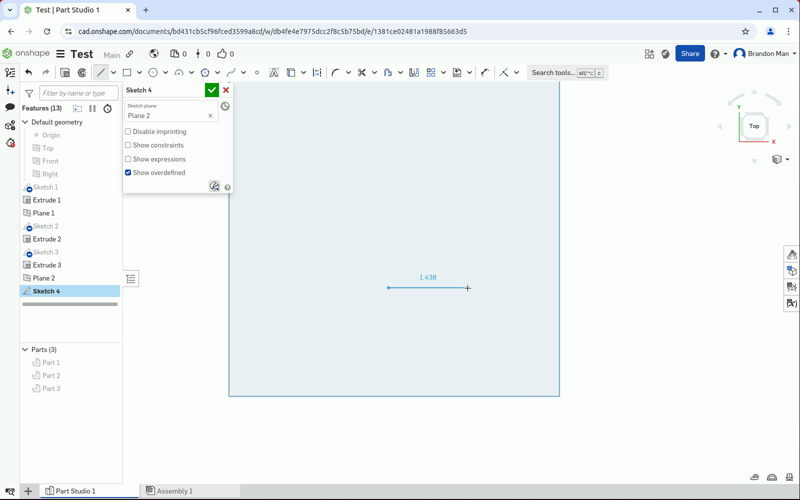
scroll(-6)
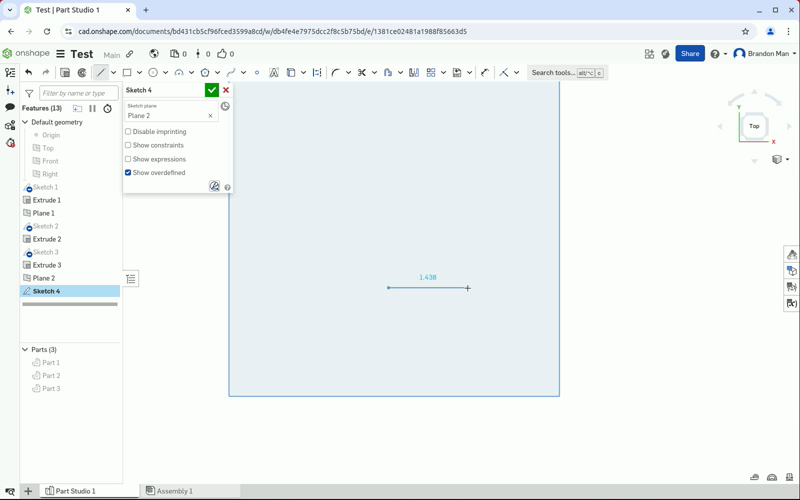
scroll(-6)
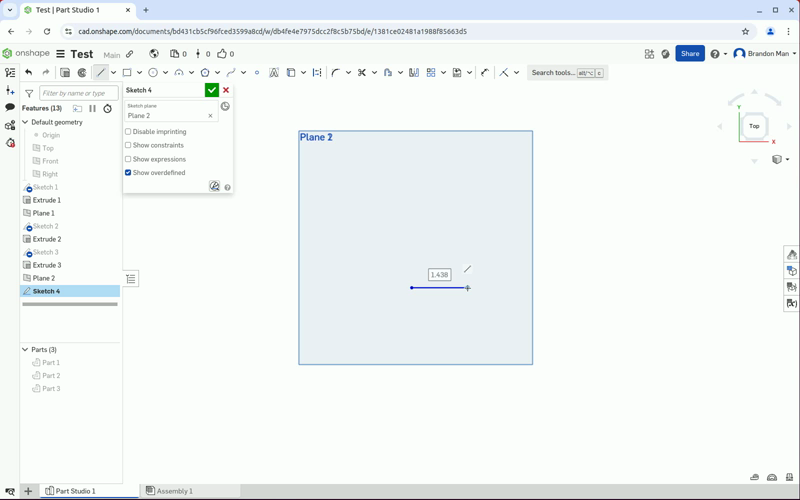
scroll(-6)
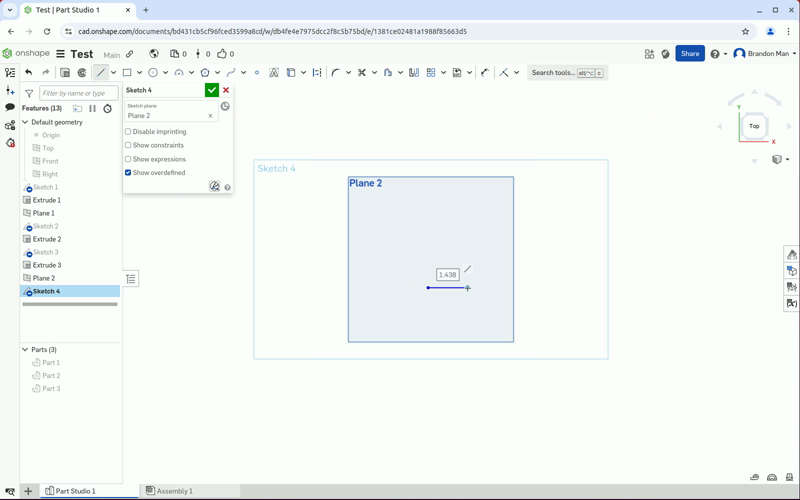
scroll(-6)
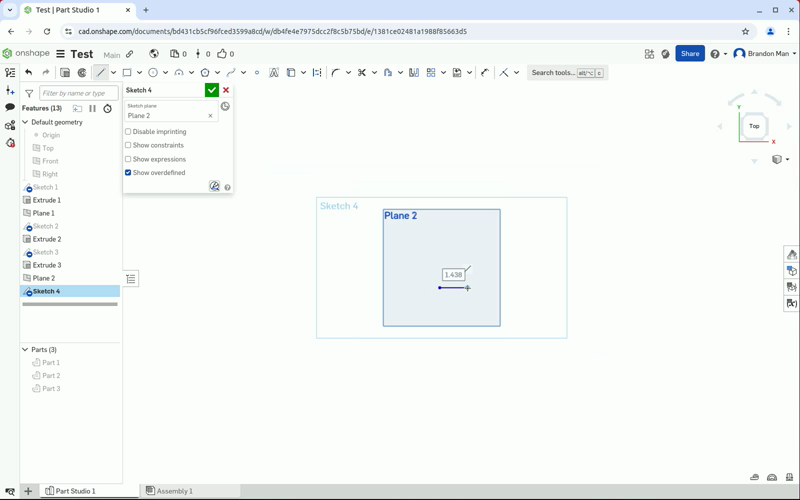
scroll(-6)
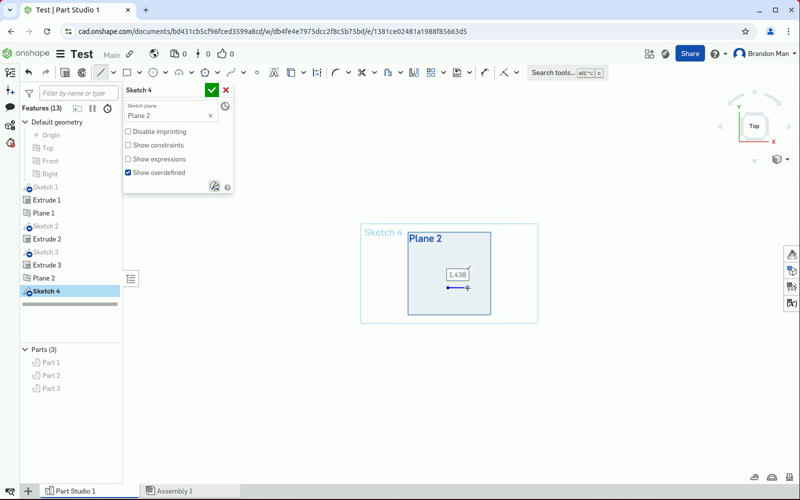
scroll(-6)
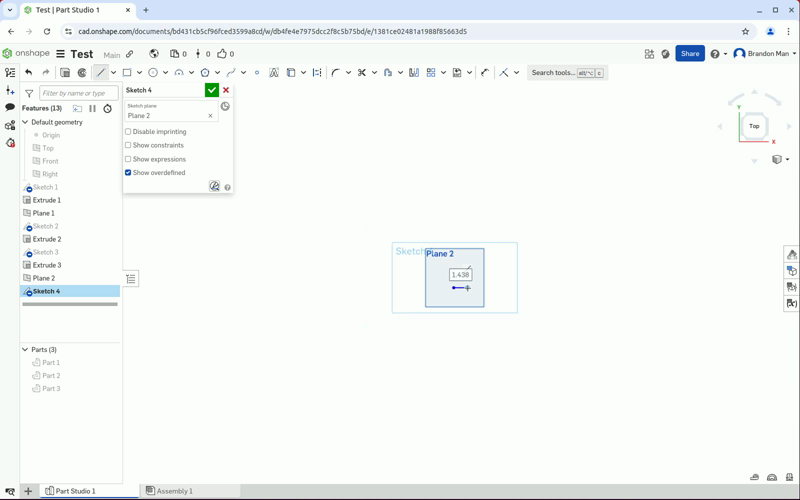
scroll(-6)
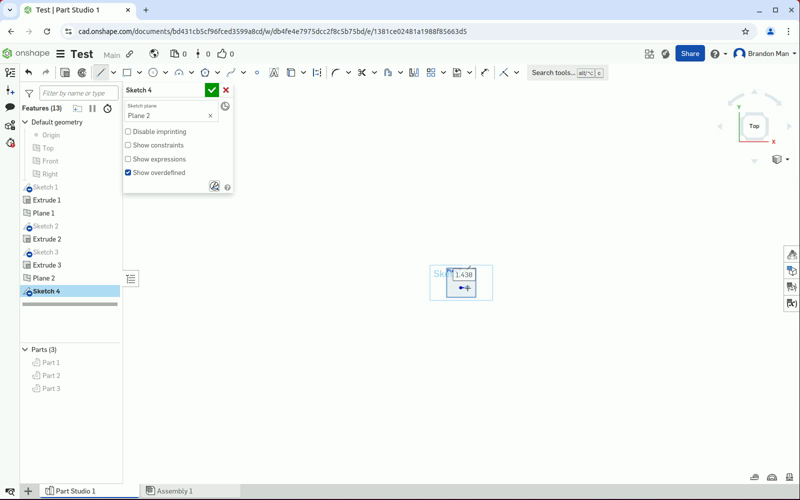
key_up(shift)
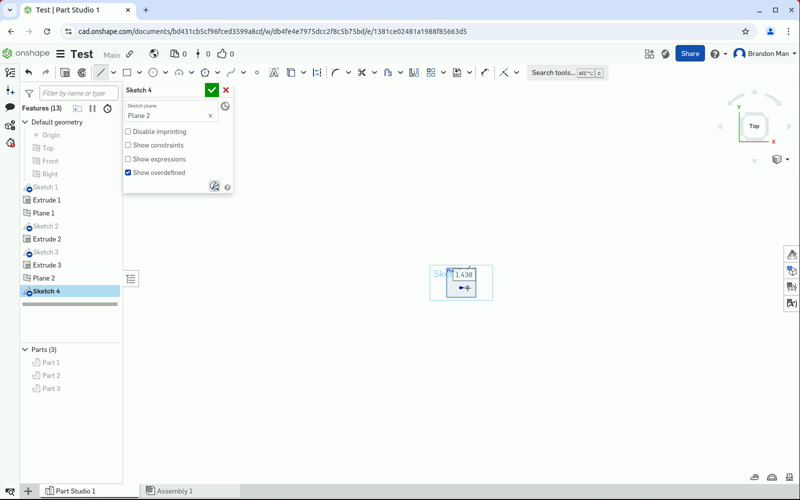
key_down(shift)
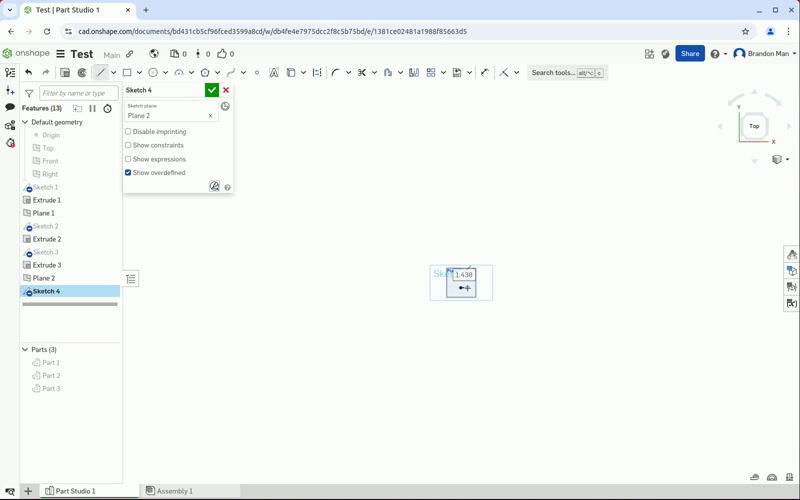
mouse_move(497, 287)
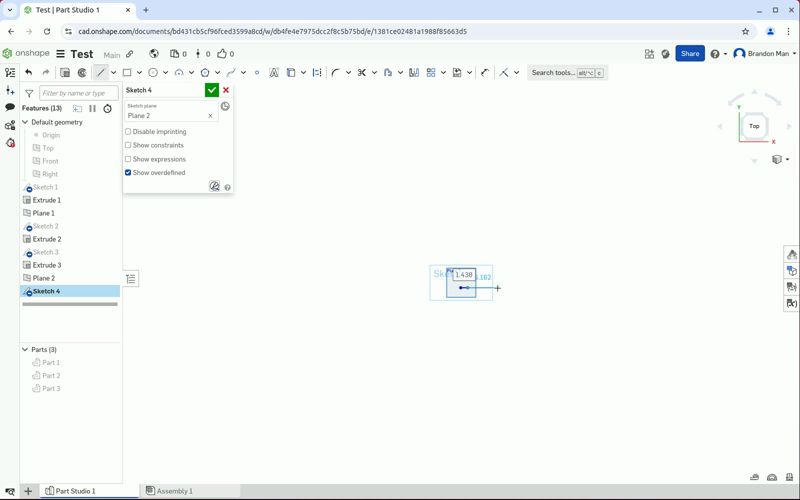
mouse_move(467, 282)
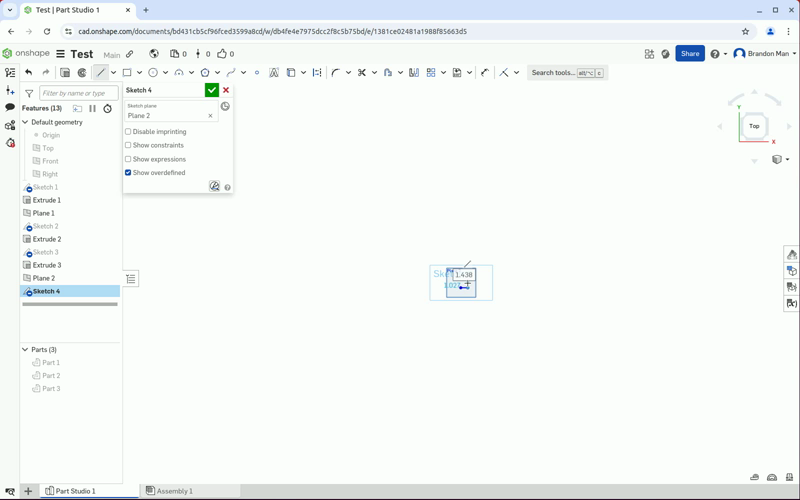
scroll(6)
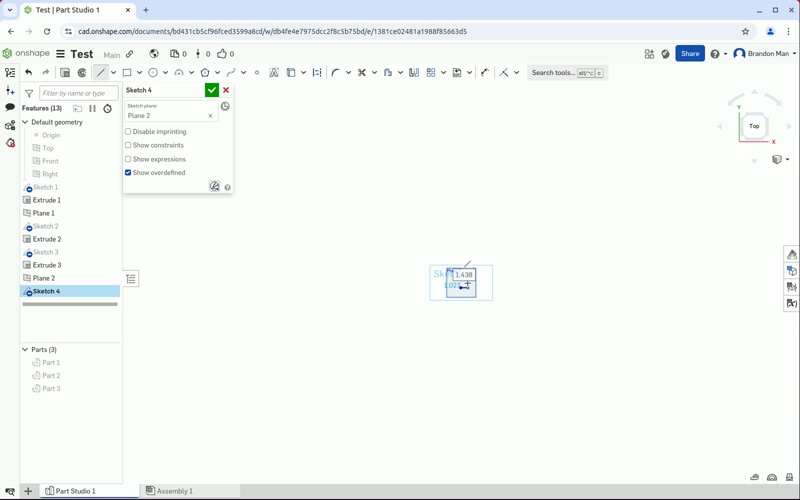
scroll(6)
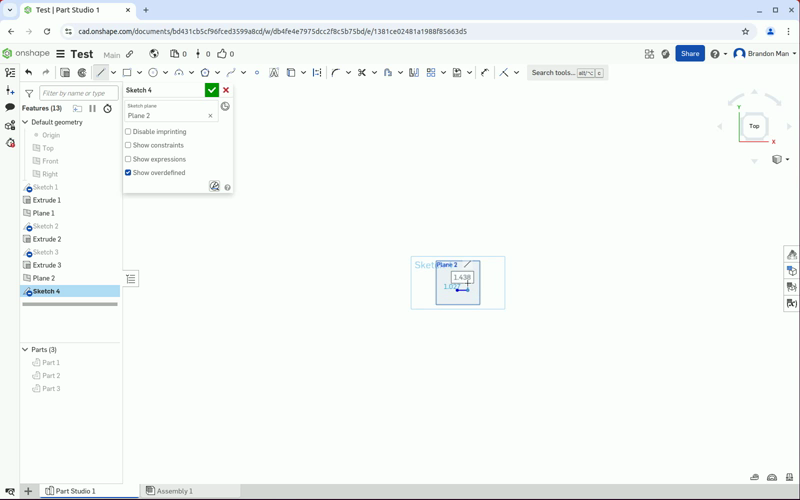
scroll(6)
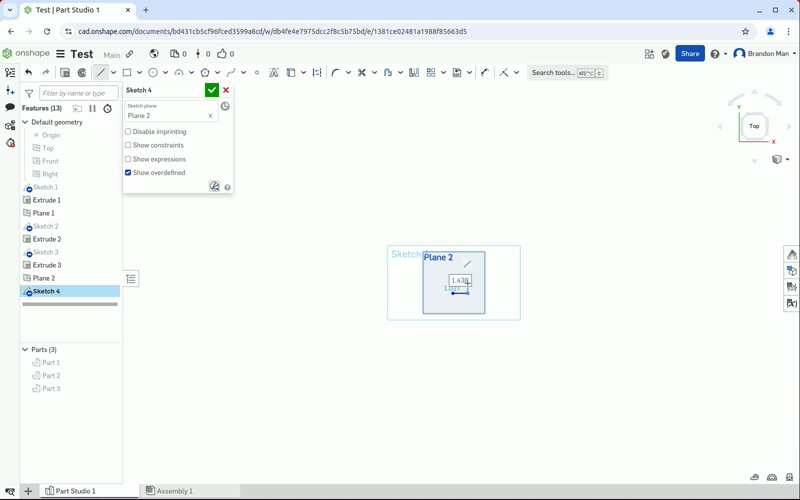
scroll(6)
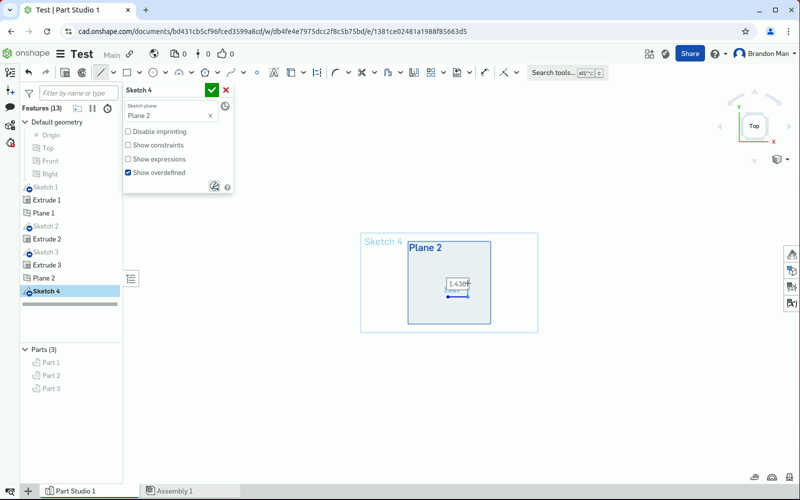
scroll(6)
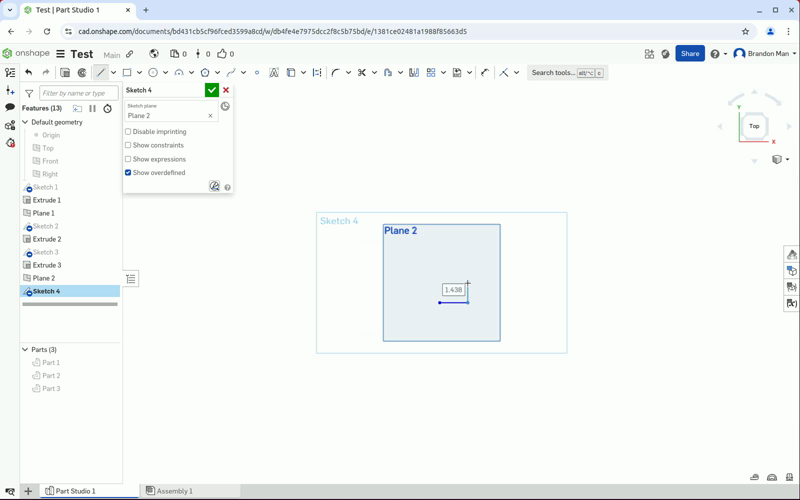
scroll(6)
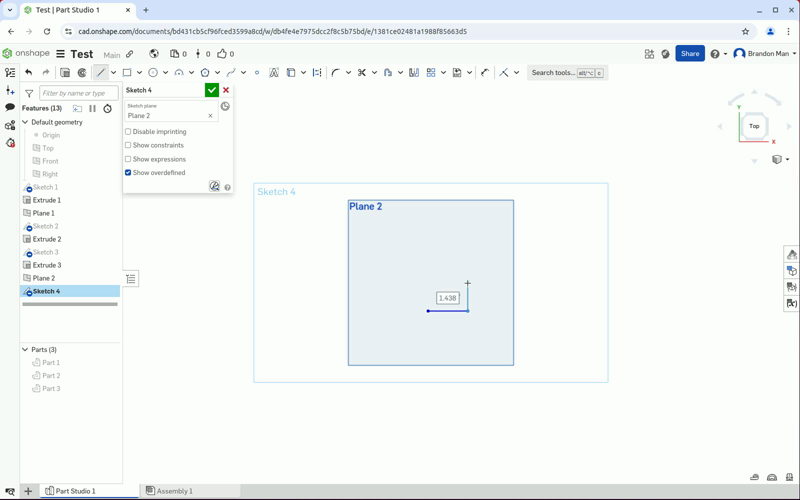
scroll(6)
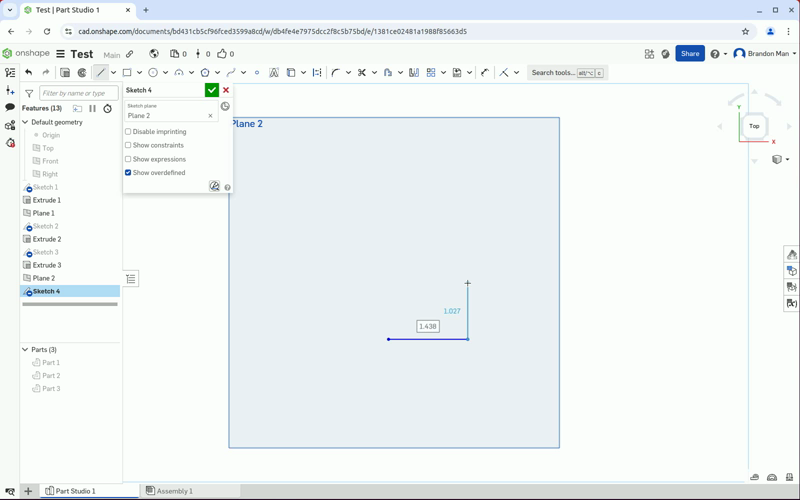
click(467, 282)
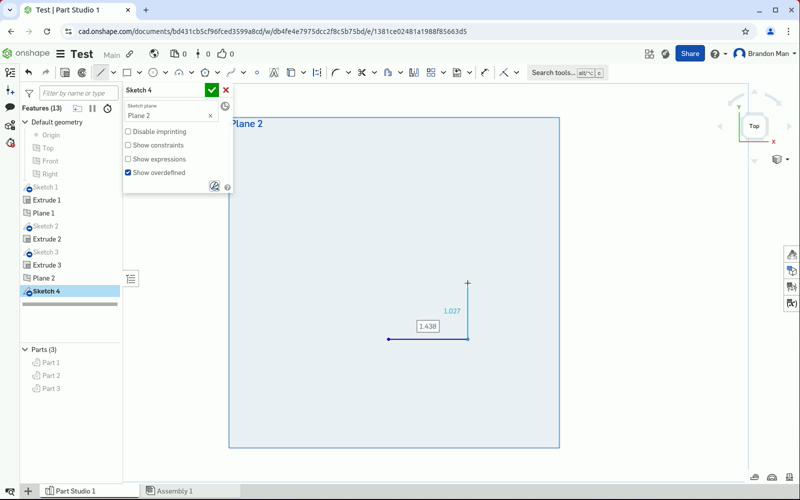
scroll(-6)
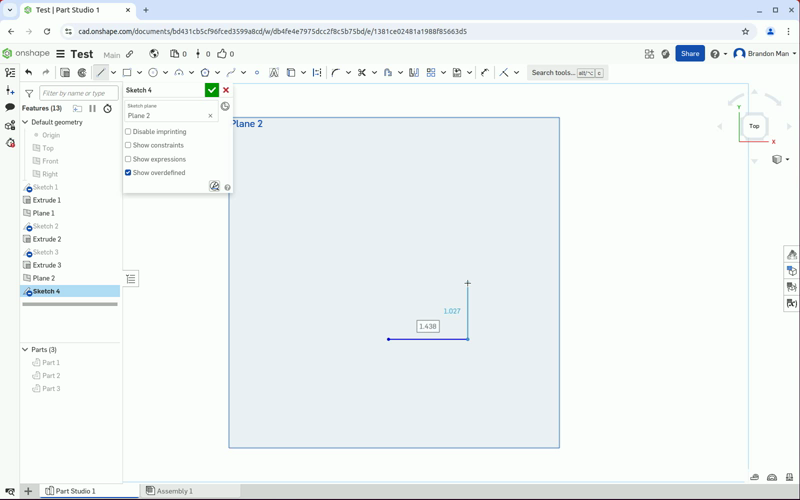
scroll(-6)
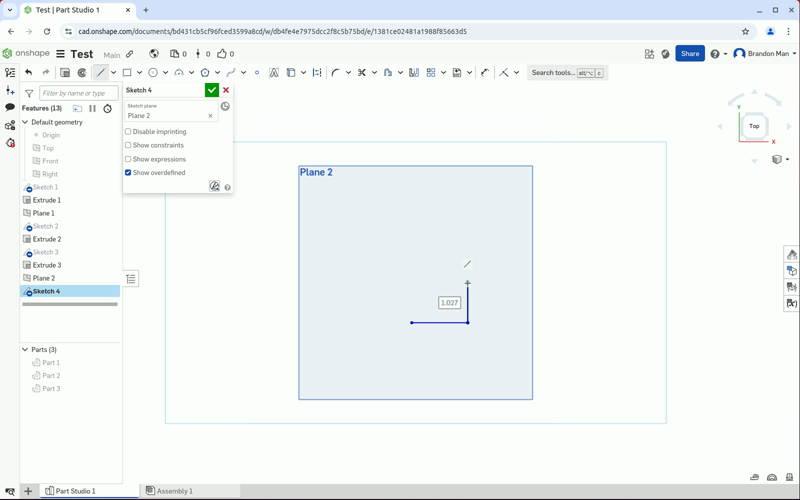
scroll(-6)
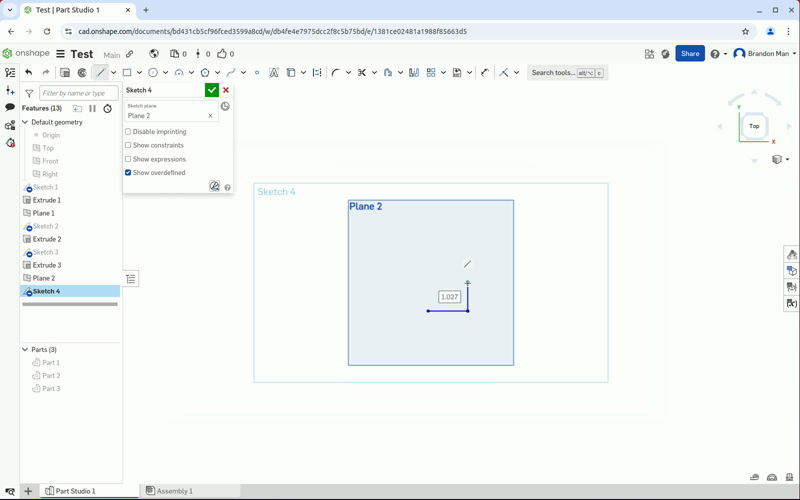
scroll(-6)
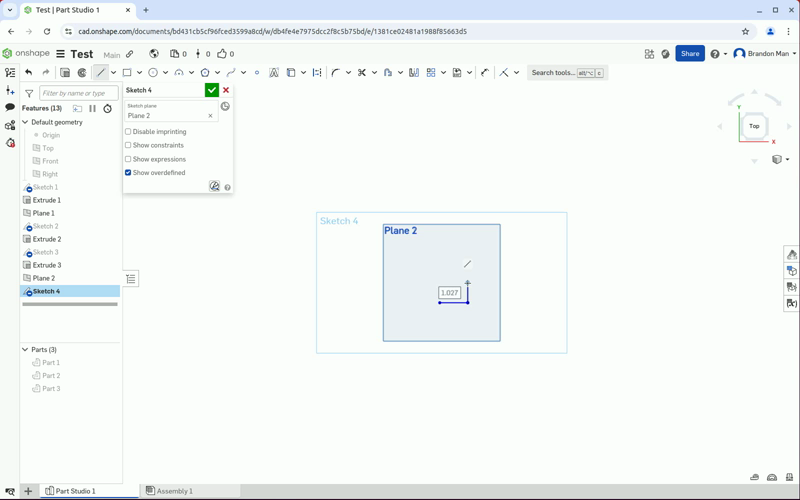
scroll(-6)
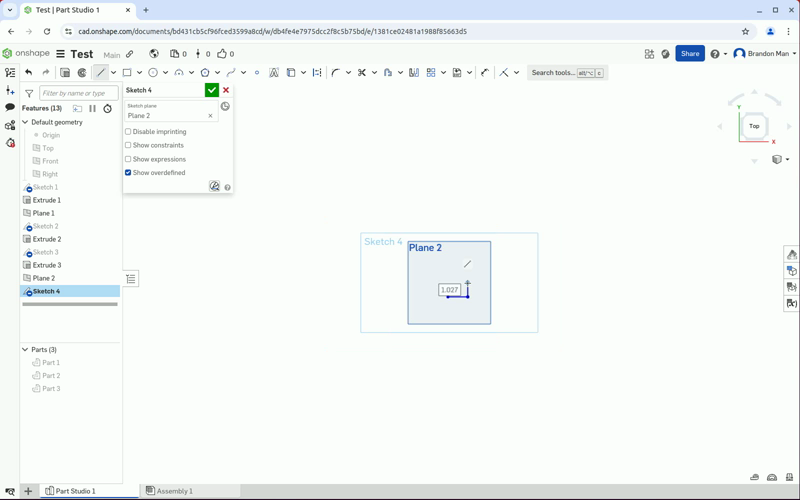
scroll(-6)
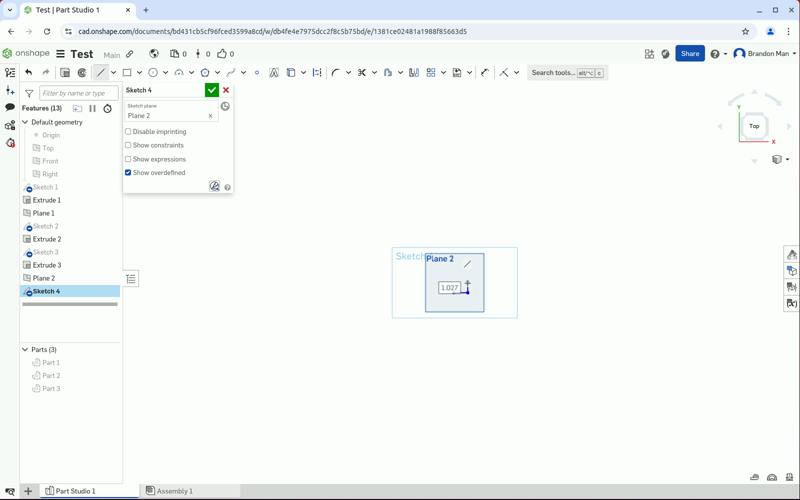
scroll(-6)
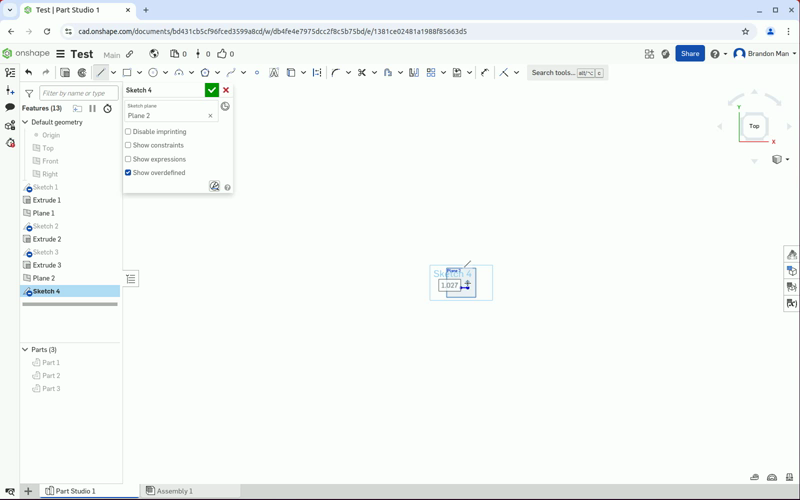
key_up(shift)
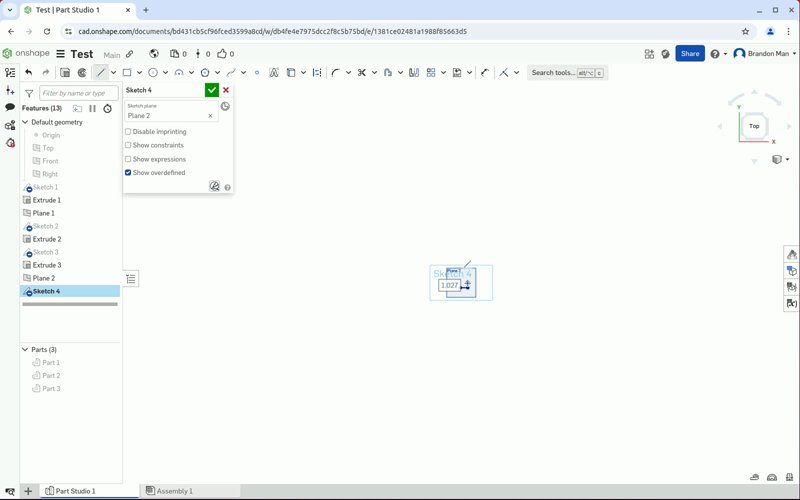
key_down(shift)
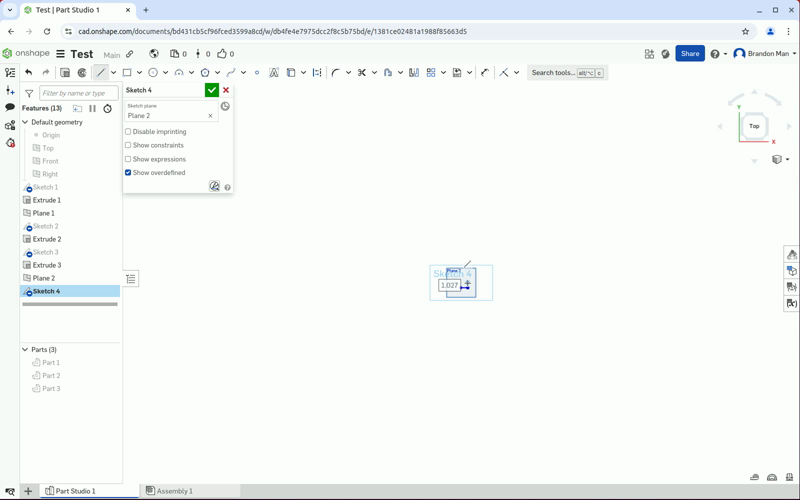
mouse_move(497, 282)
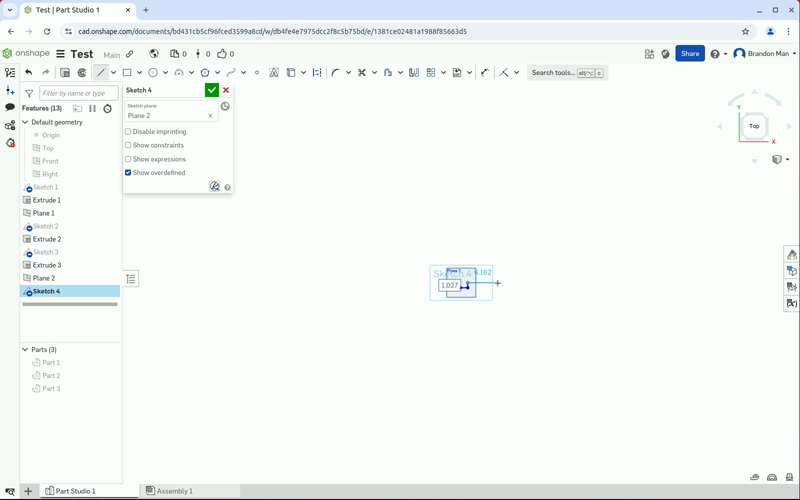
mouse_move(460, 282)
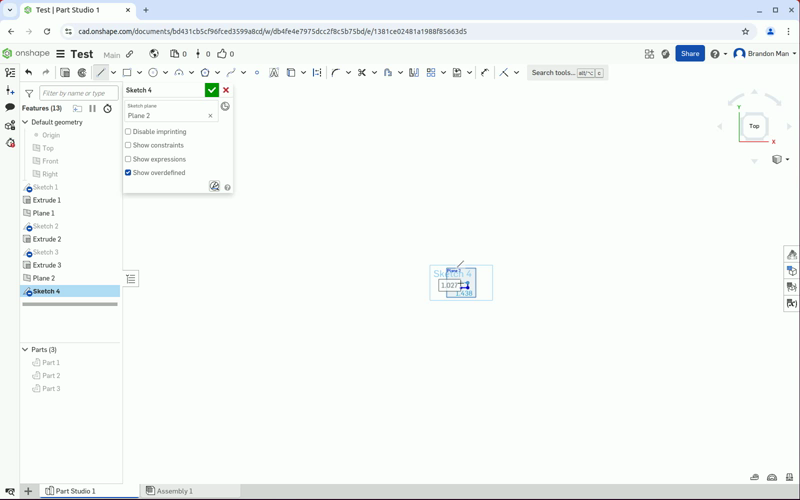
scroll(6)
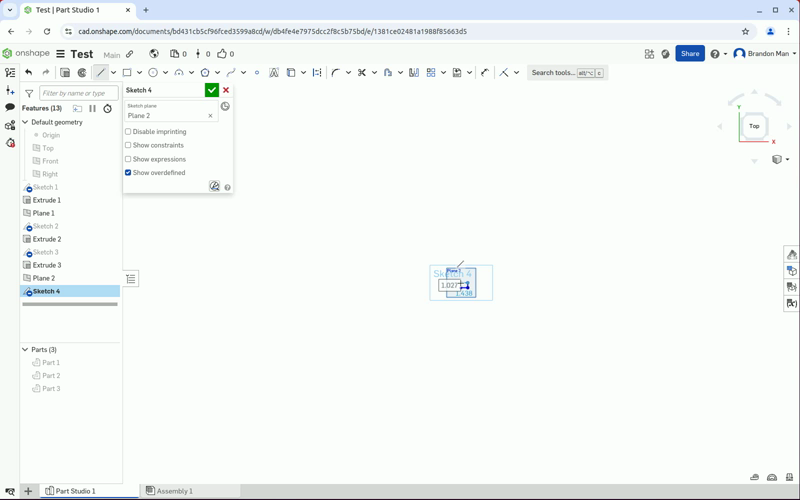
scroll(6)
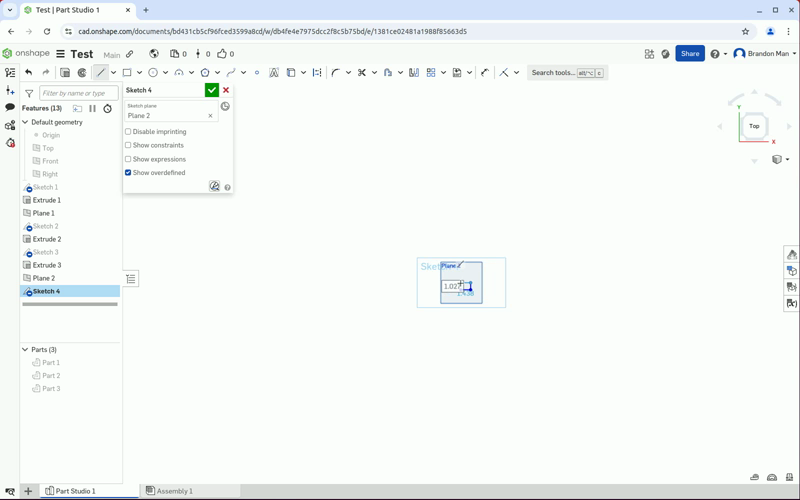
scroll(6)
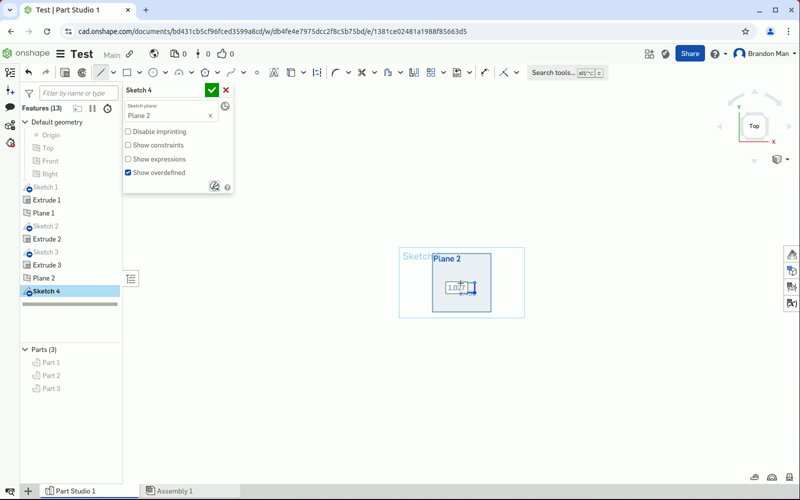
scroll(6)
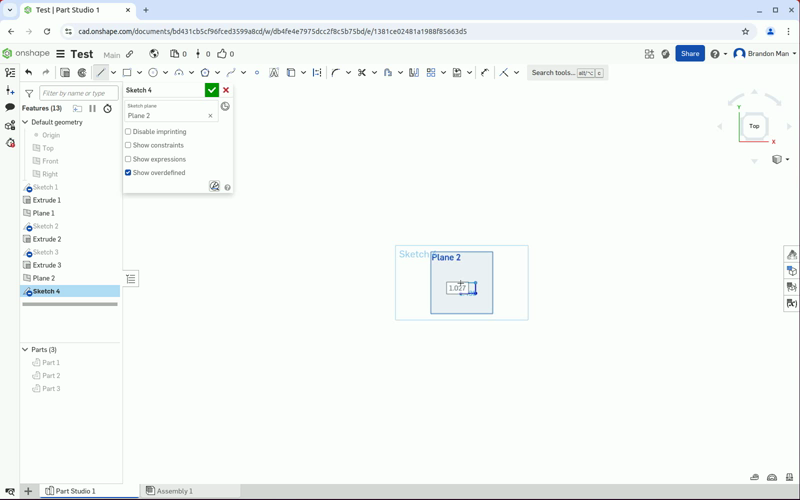
scroll(6)
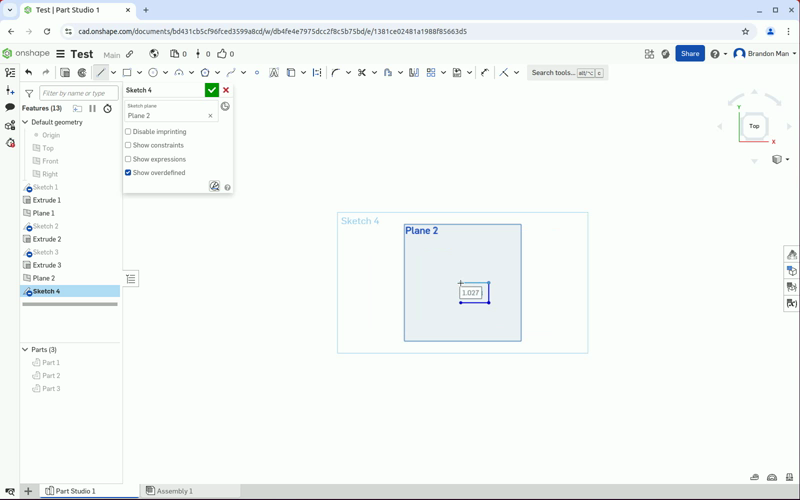
scroll(6)
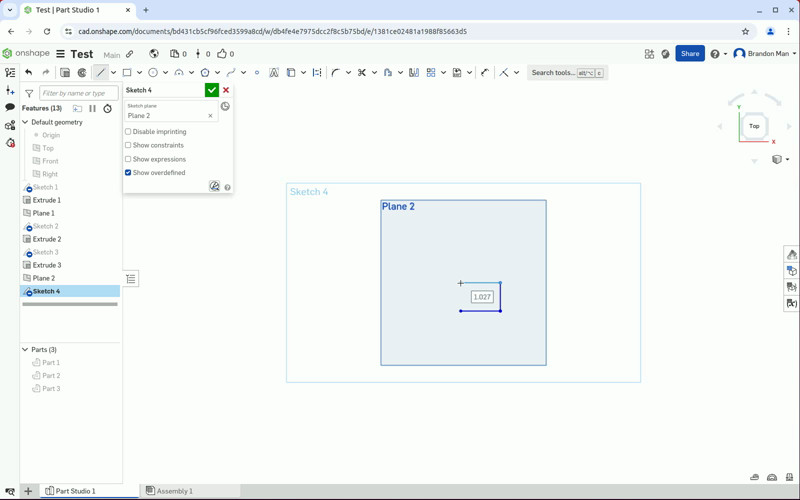
scroll(6)
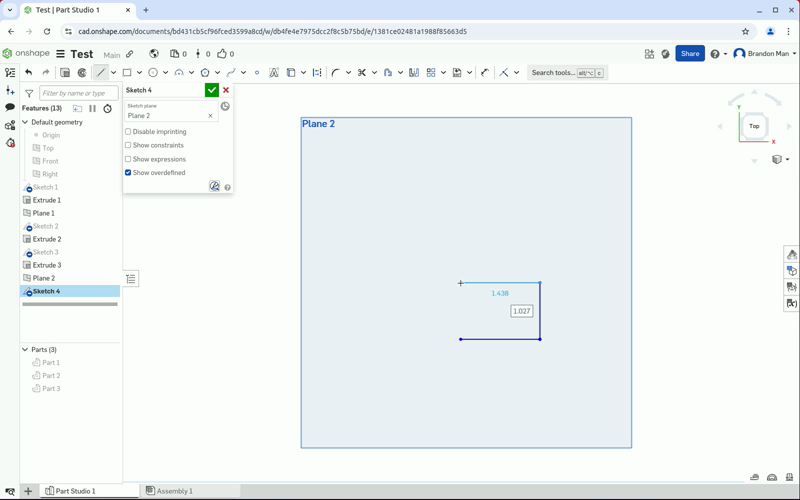
click(460, 282)
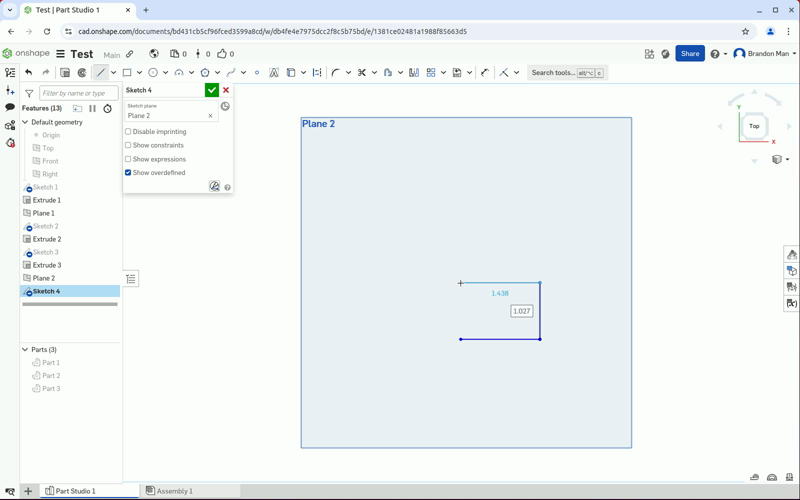
scroll(-6)
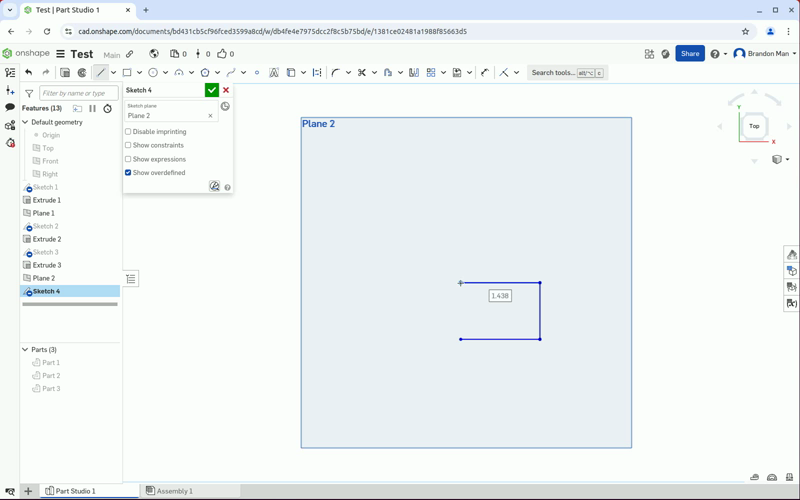
scroll(-6)
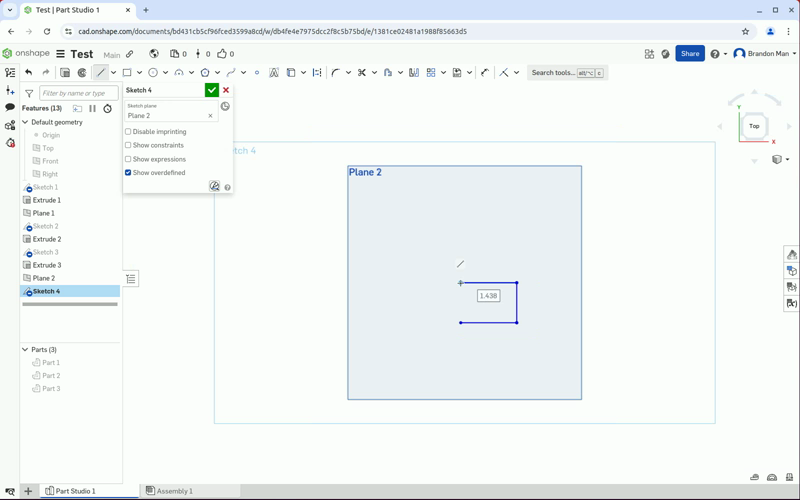
scroll(-6)
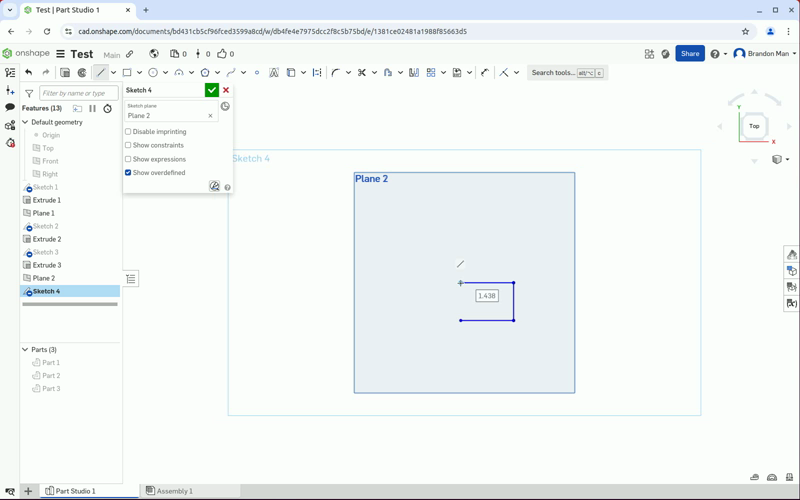
scroll(-6)
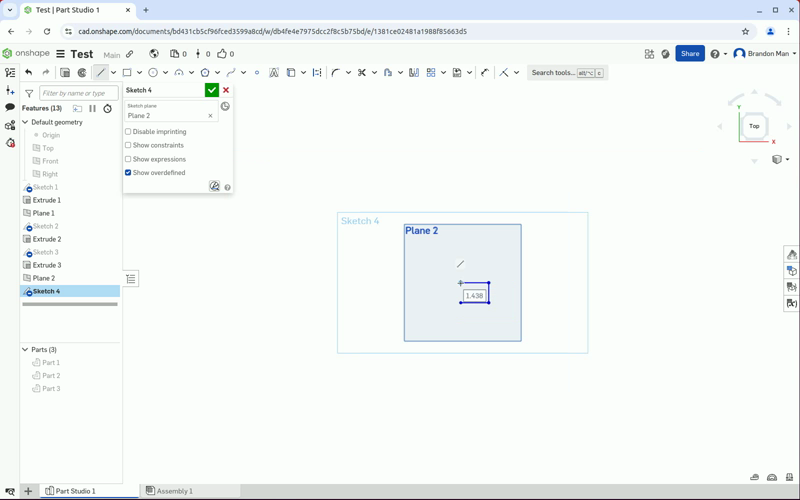
scroll(-6)
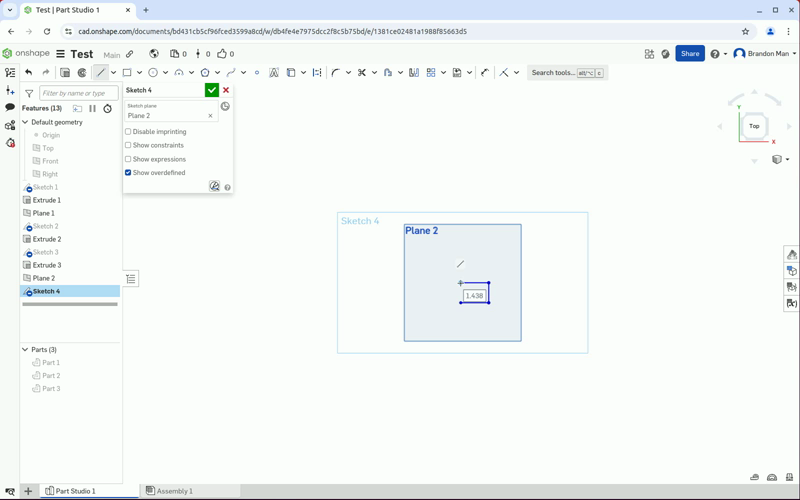
scroll(-6)
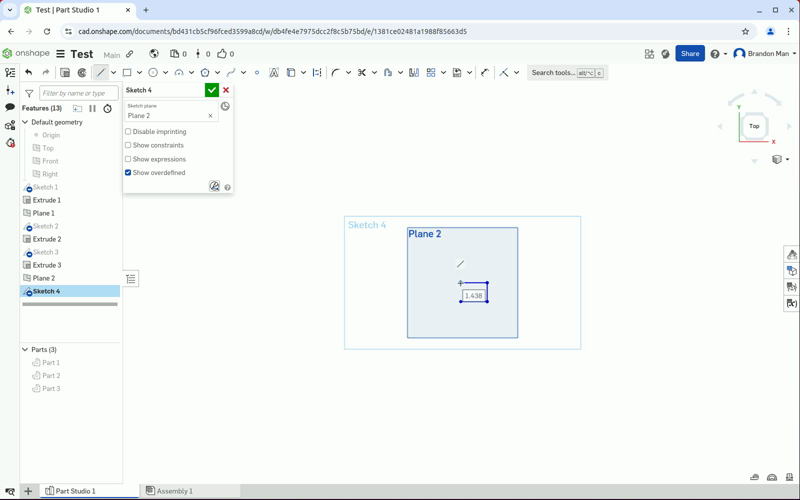
scroll(-6)
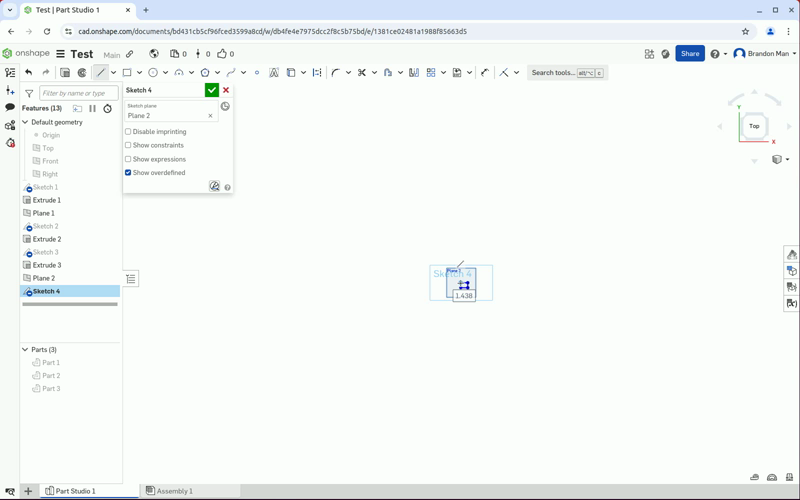
key_up(shift)
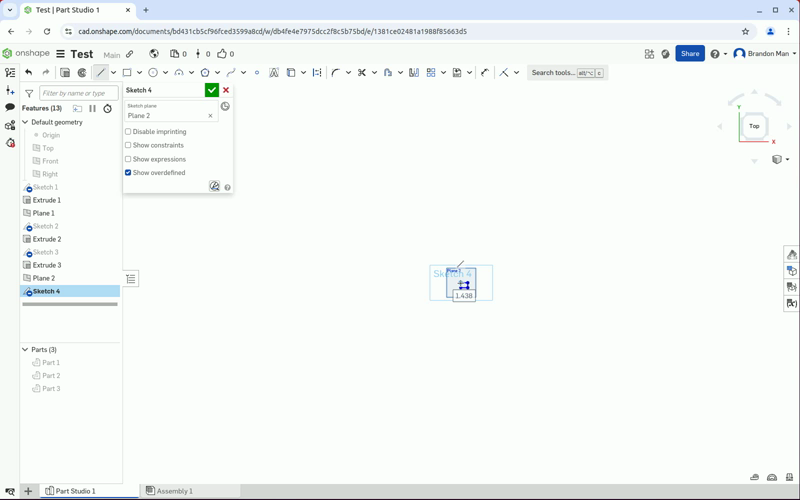
mouse_move(490, 282)
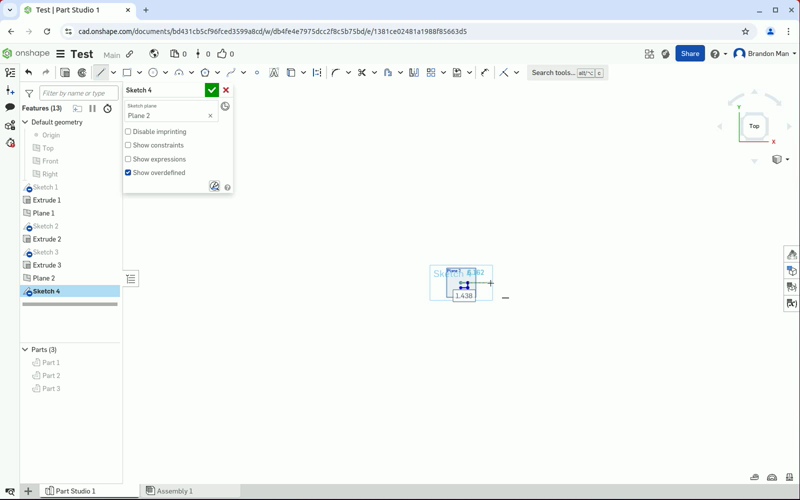
key_down(shift)
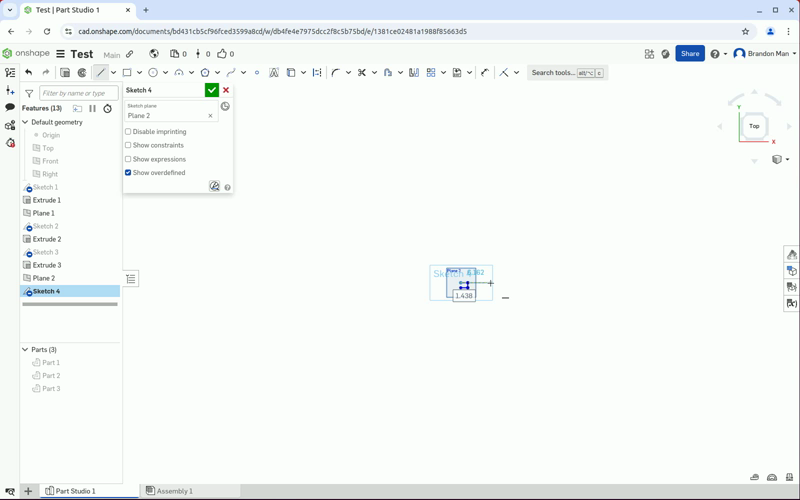
mouse_move(460, 287)
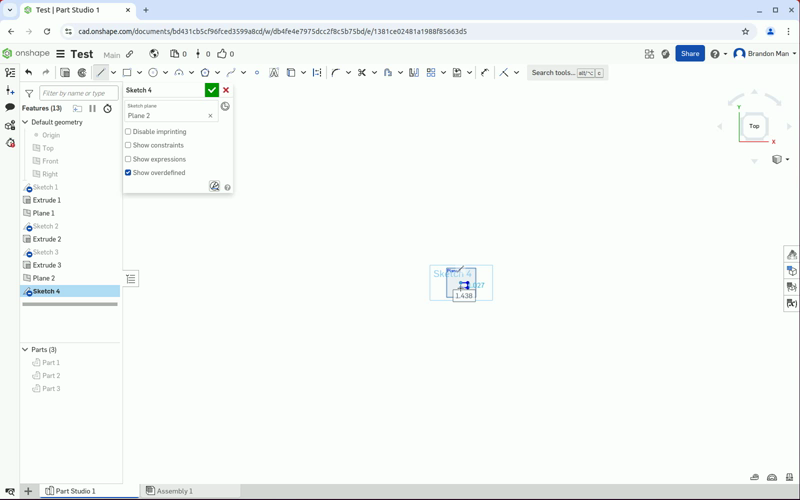
scroll(6)
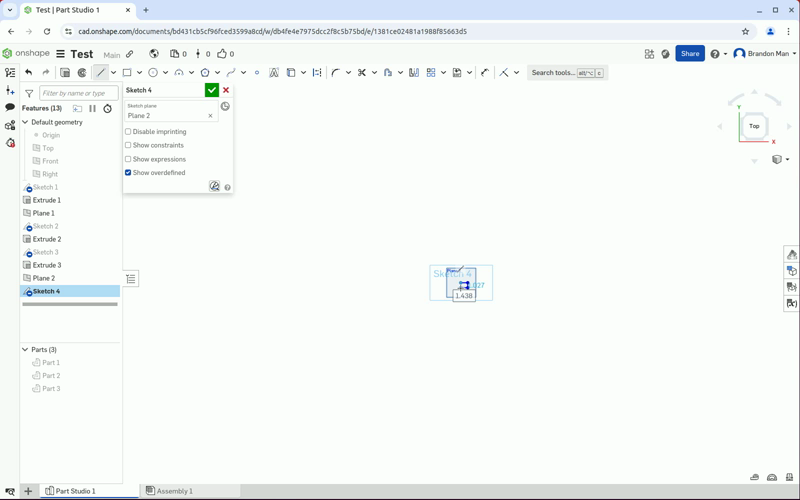
scroll(6)
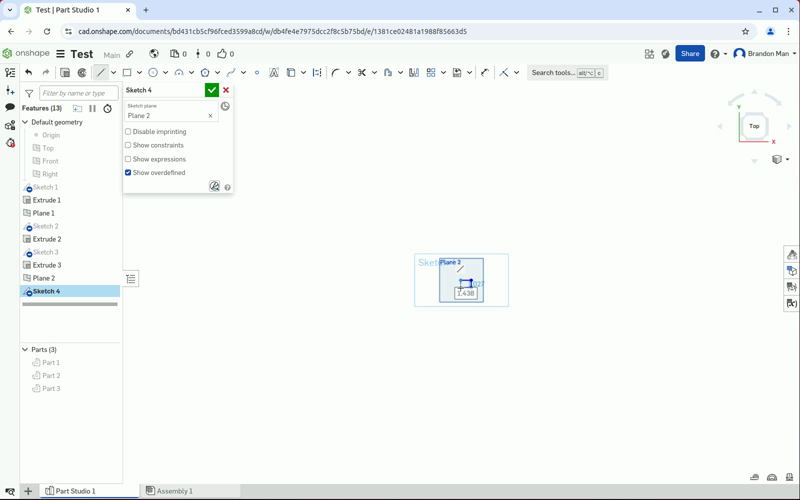
scroll(6)
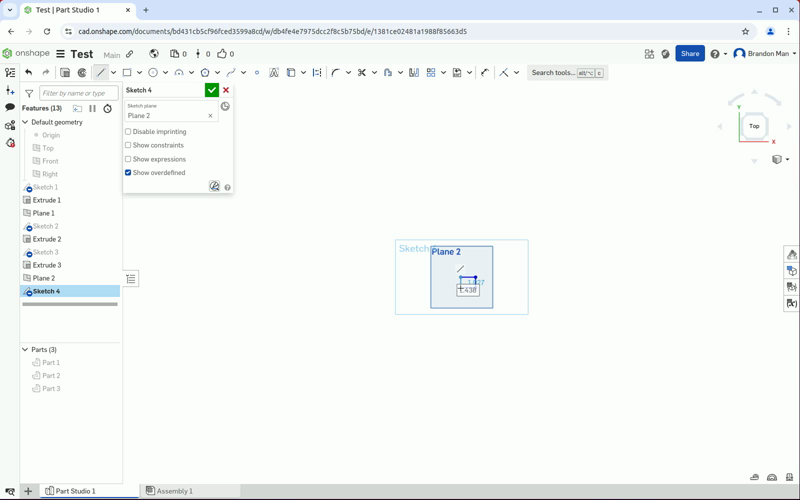
scroll(6)
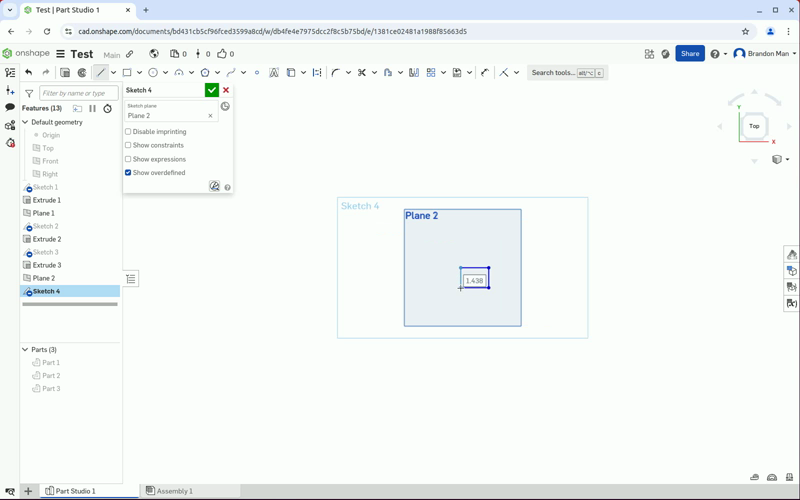
scroll(6)
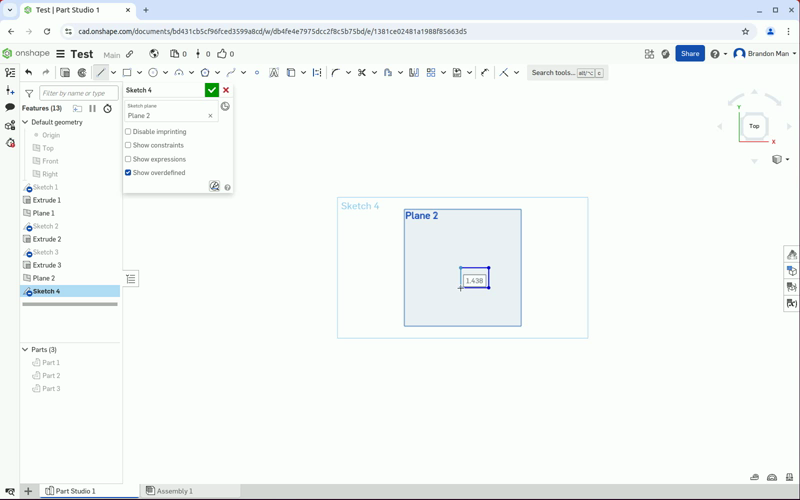
scroll(6)
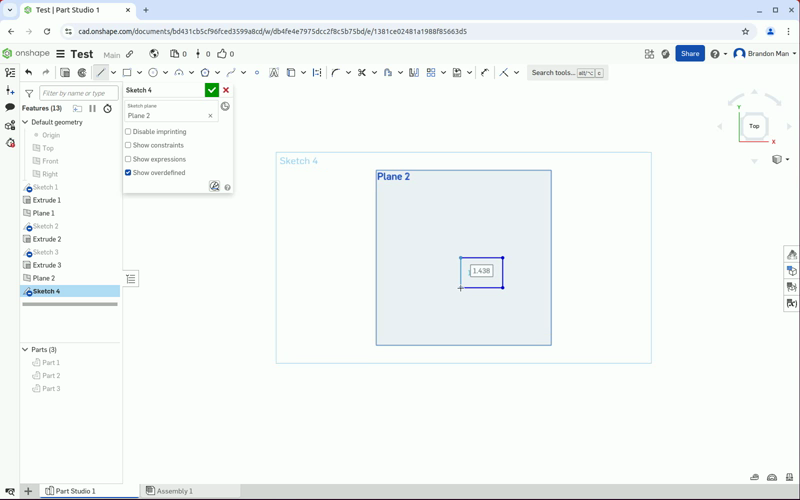
scroll(6)
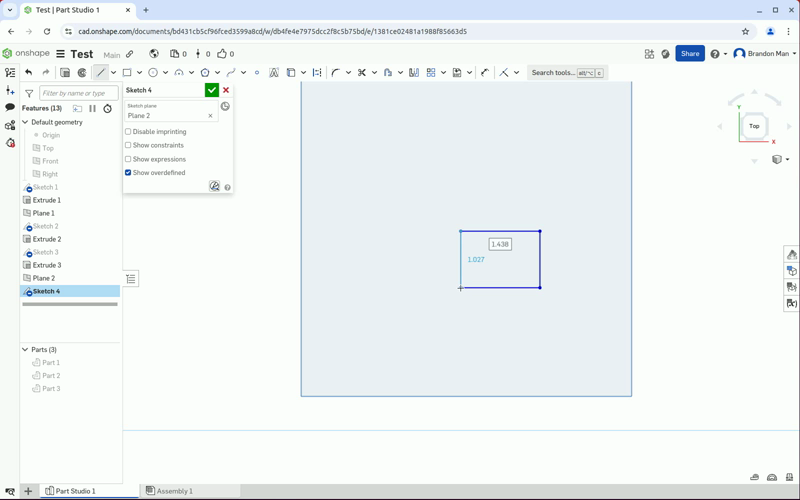
key_up(shift)
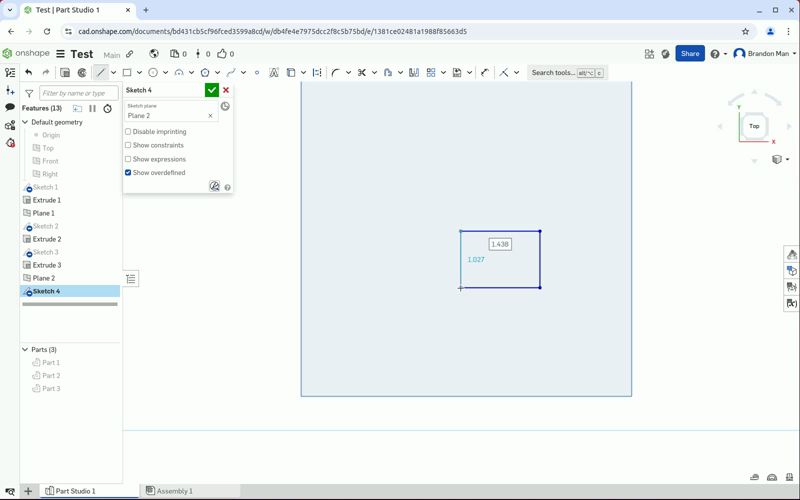
click(460, 287)
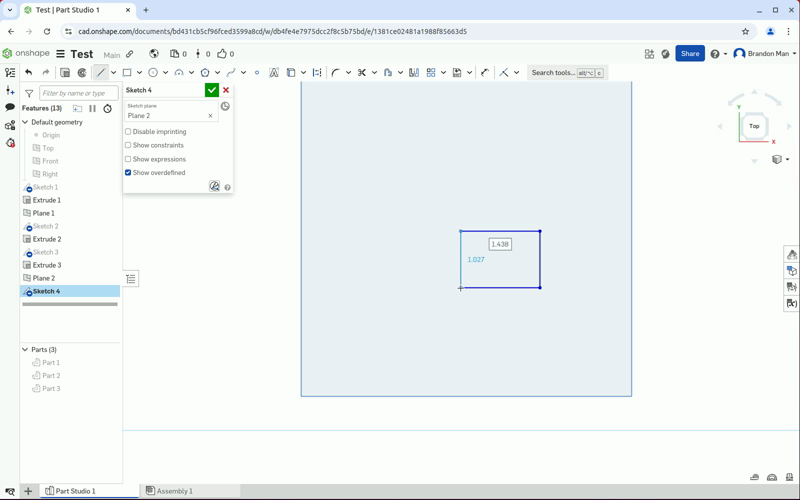
scroll(-6)
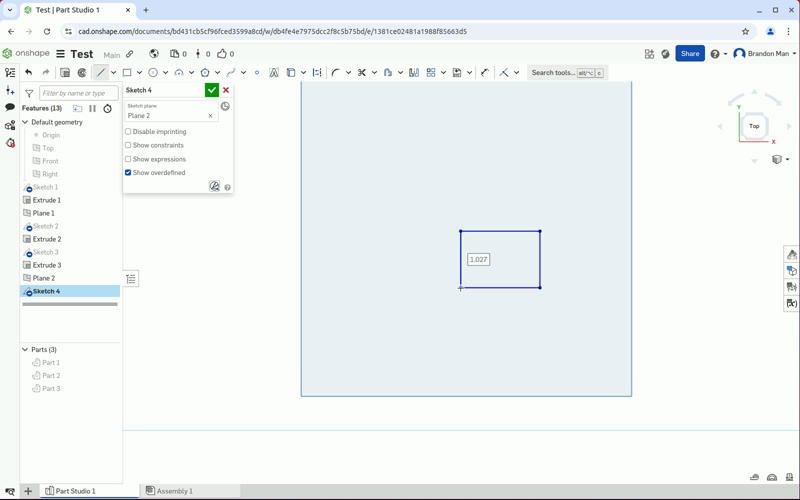
scroll(-6)
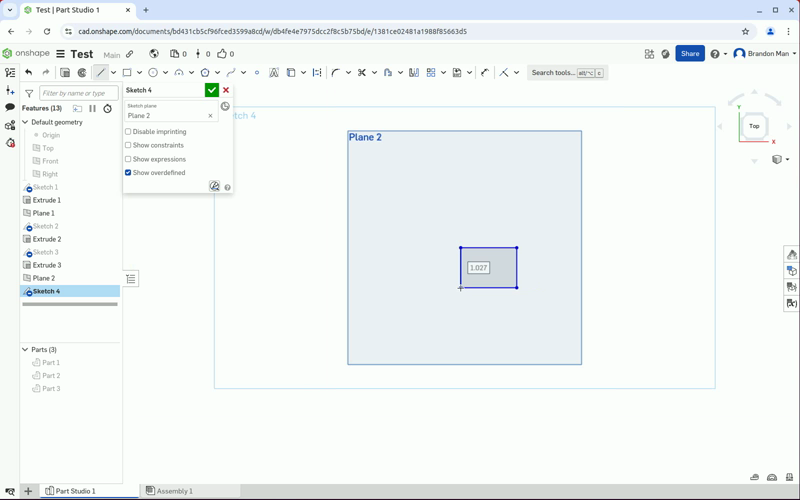
scroll(-6)
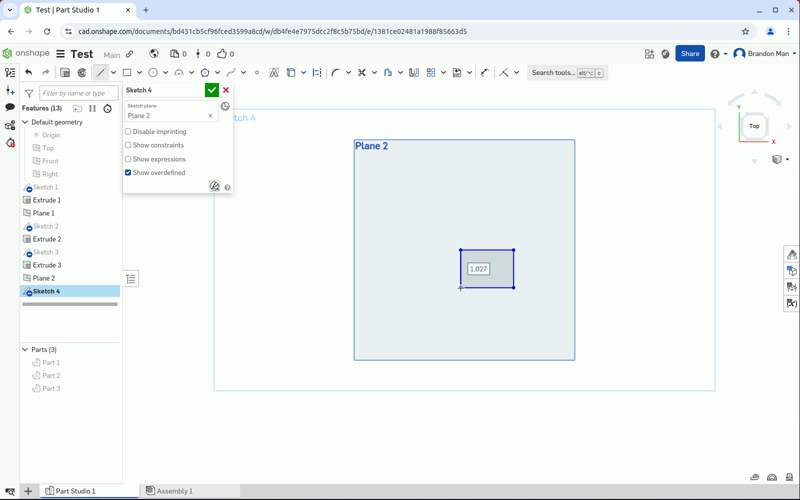
scroll(-6)
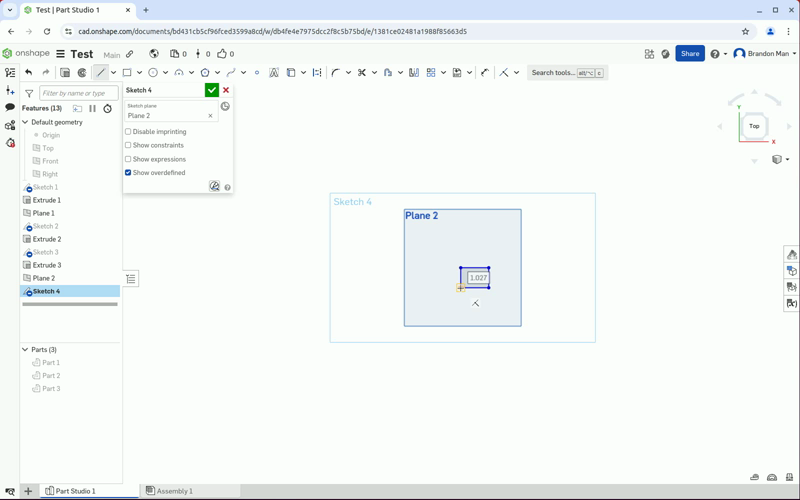
scroll(-6)
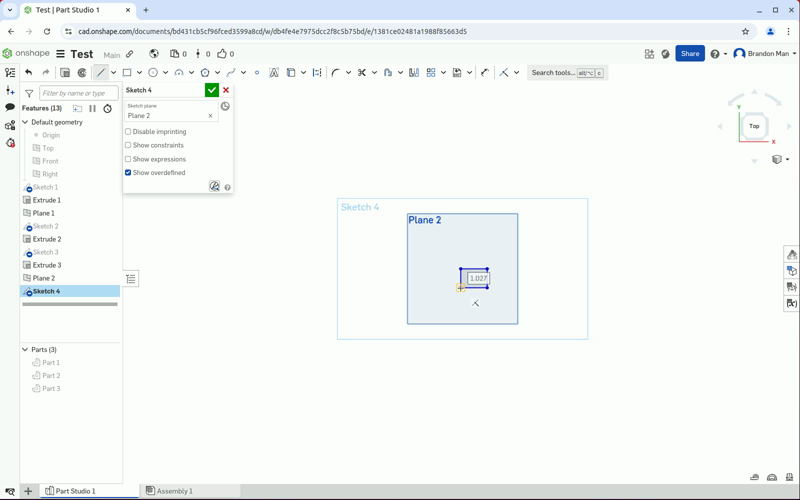
scroll(-6)
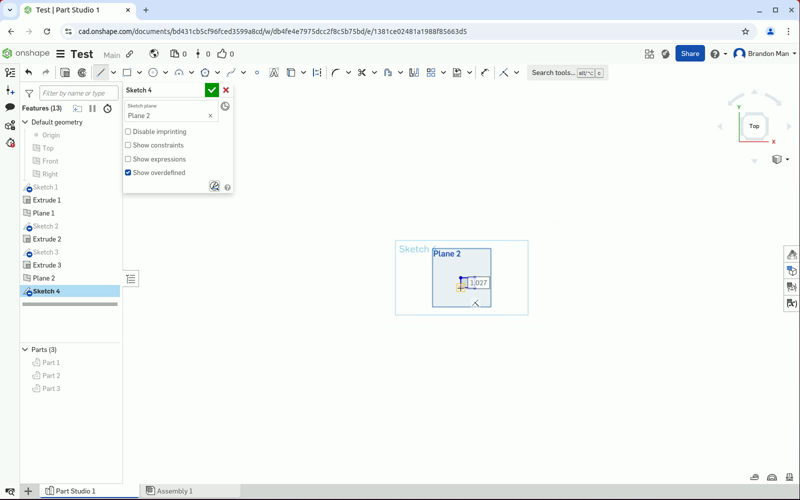
scroll(-6)
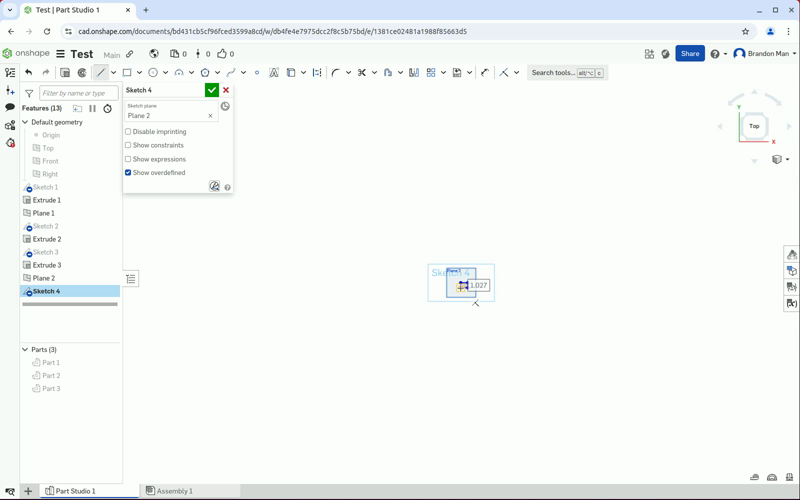
key(esc)
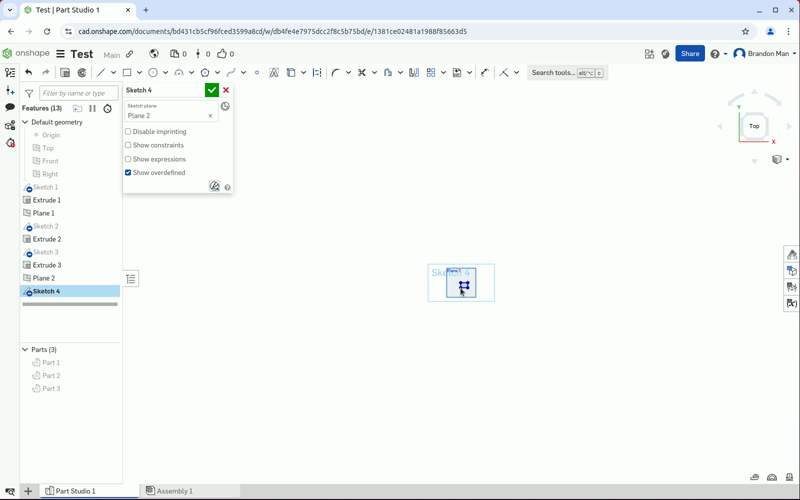
mouse_move(464, 287)
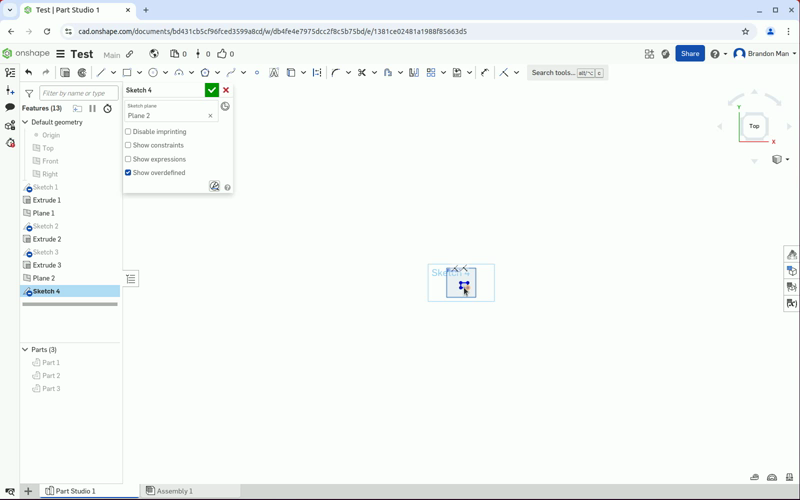
scroll(6)
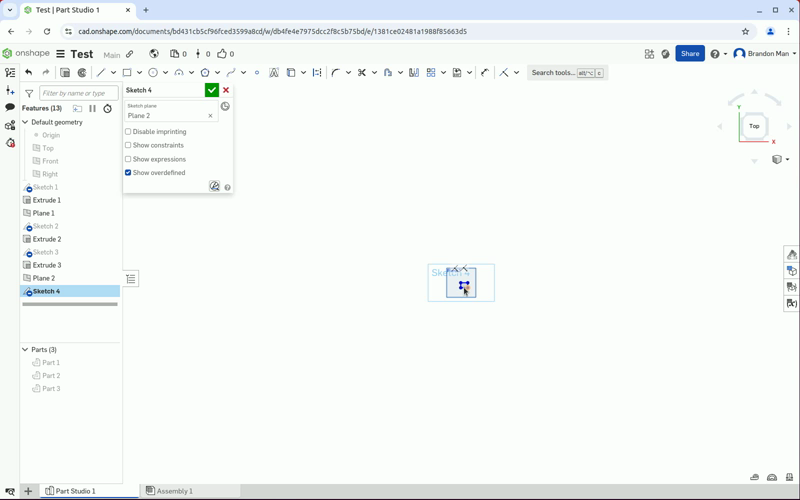
scroll(6)
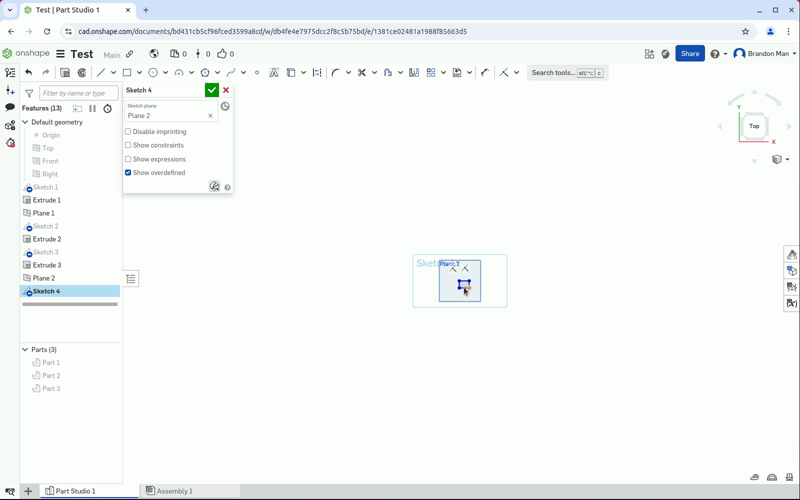
scroll(6)
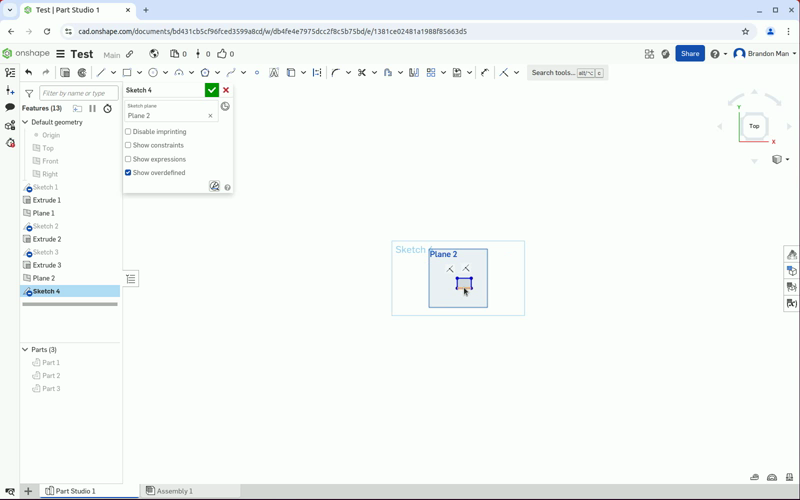
scroll(6)
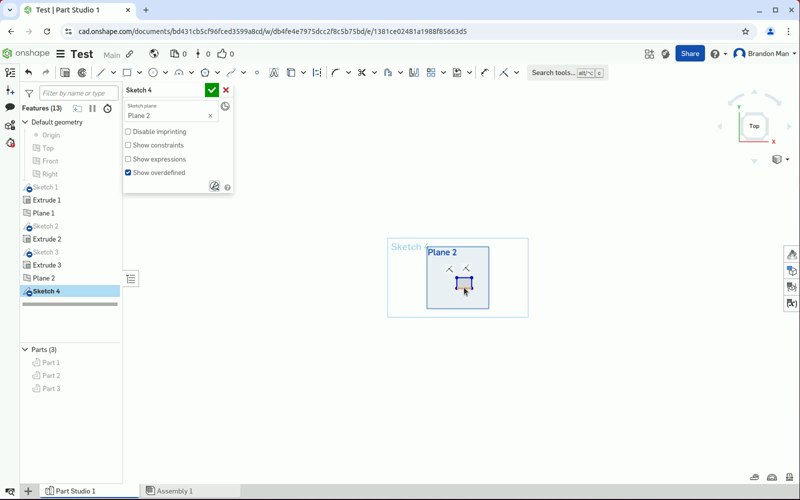
scroll(6)
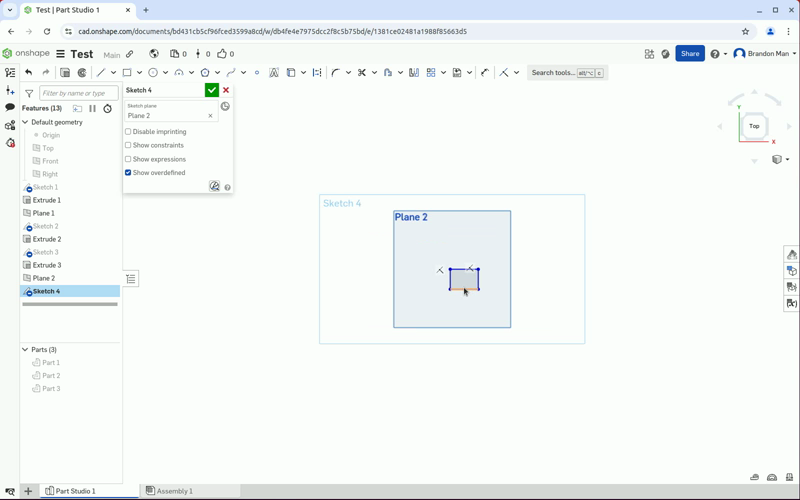
scroll(6)
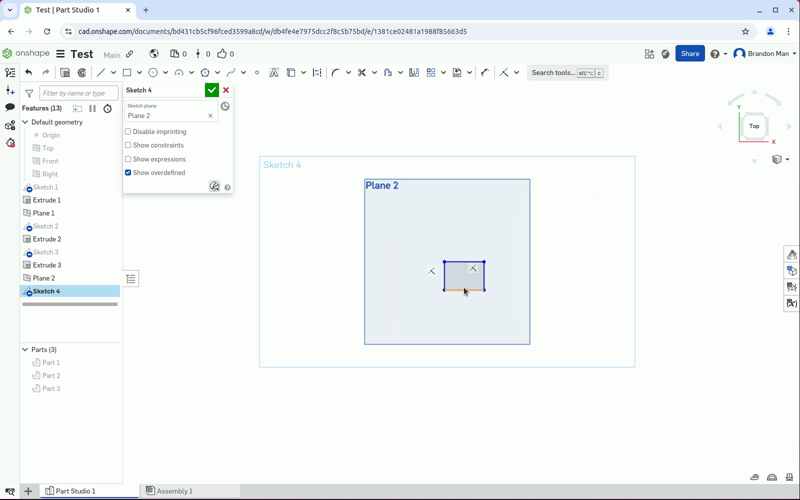
scroll(6)
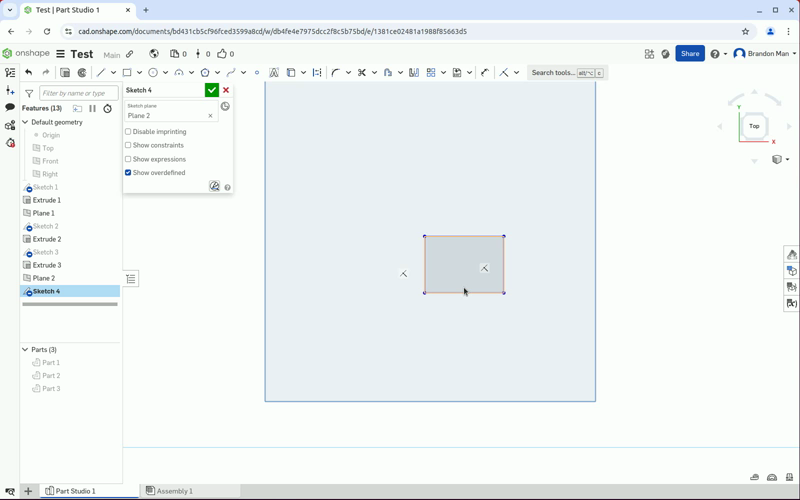
click(464, 287)
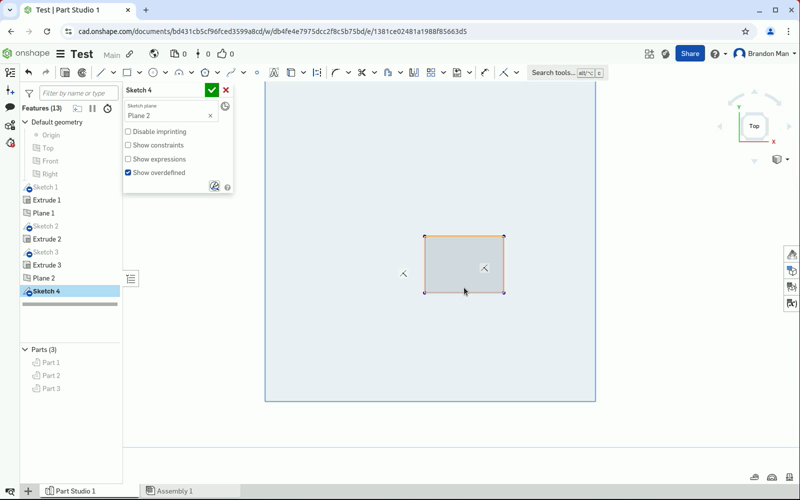
scroll(-6)
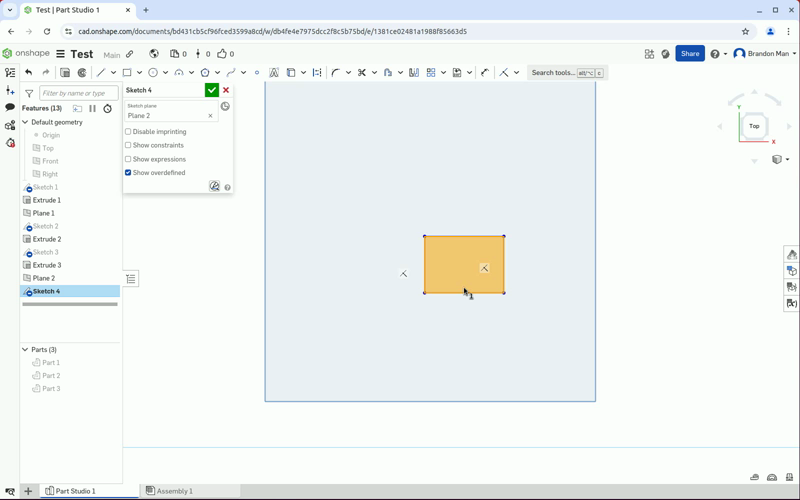
scroll(-6)
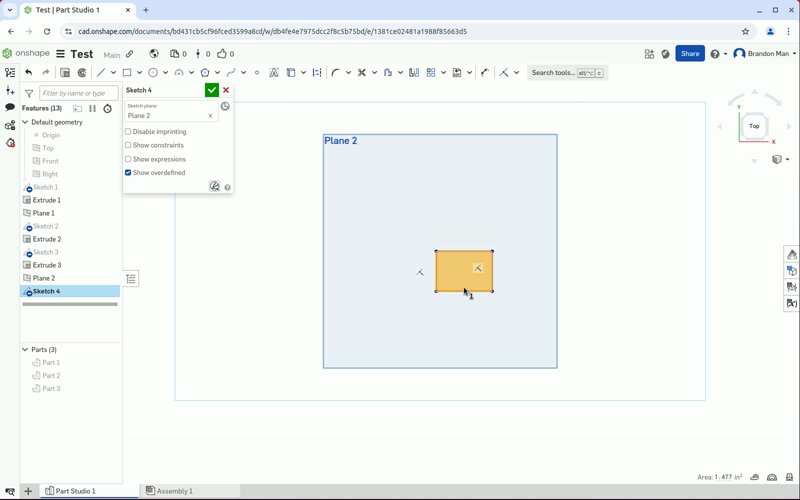
scroll(-6)
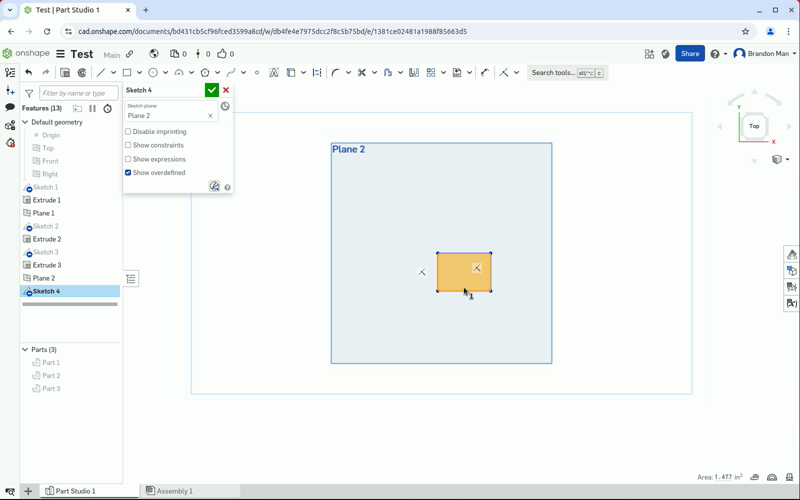
scroll(-6)
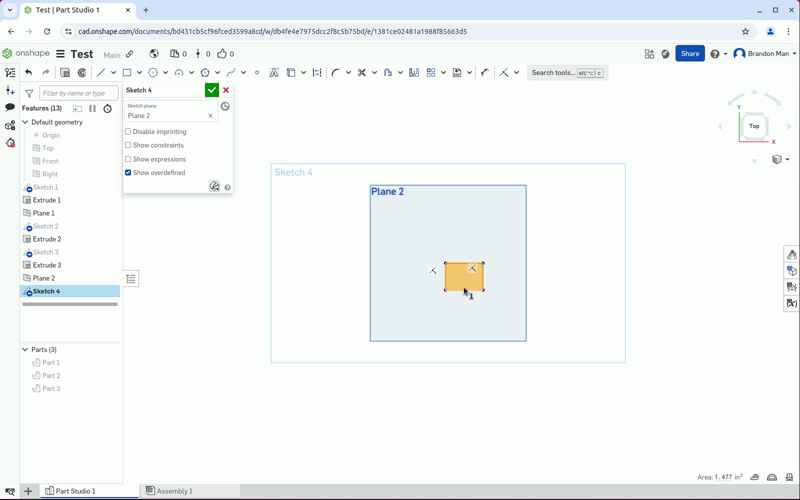
scroll(-6)
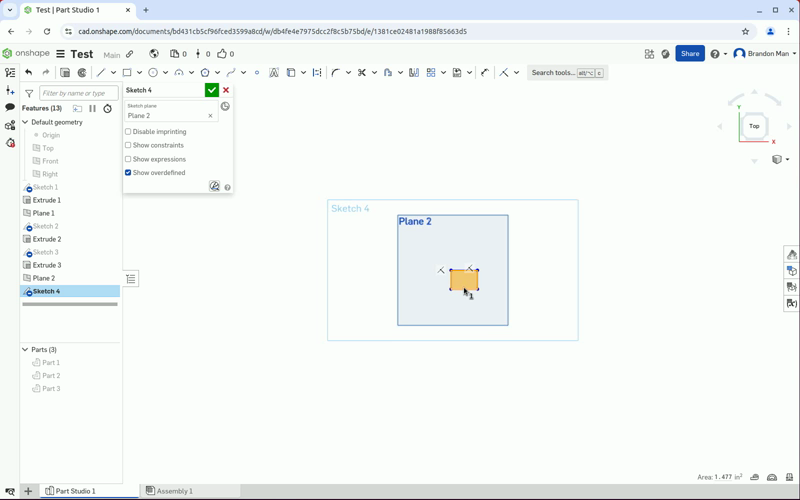
scroll(-6)
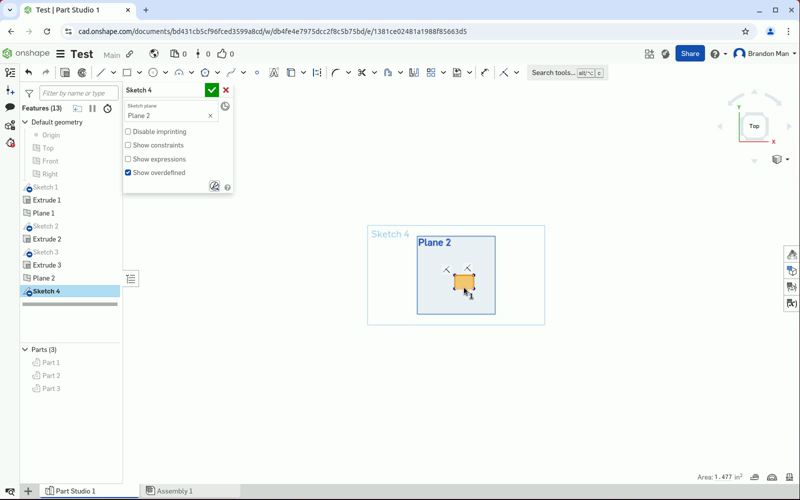
scroll(-6)
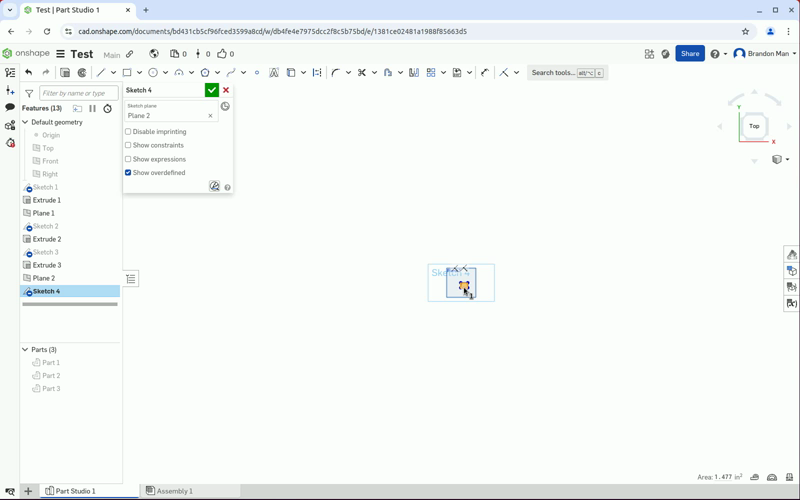
mouse_move(73, 352)
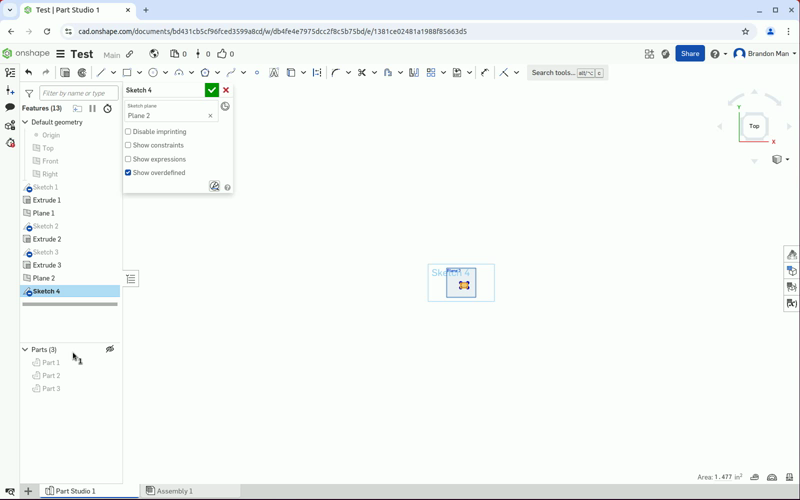
key(shift+y)
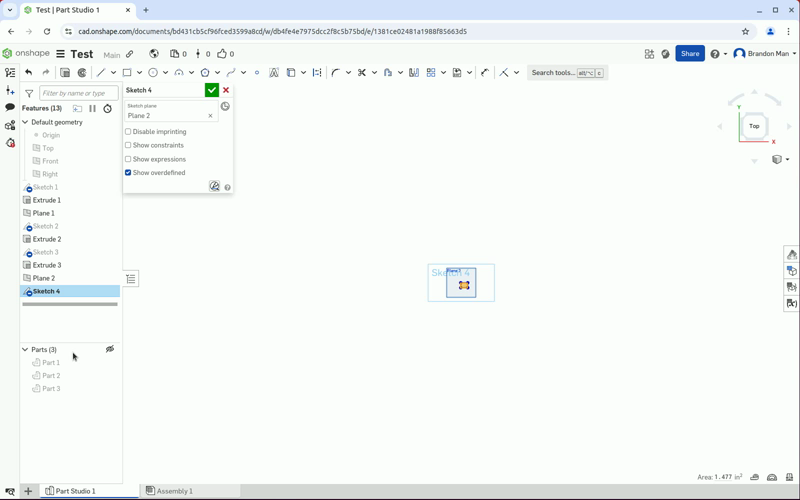
key(shift+e)
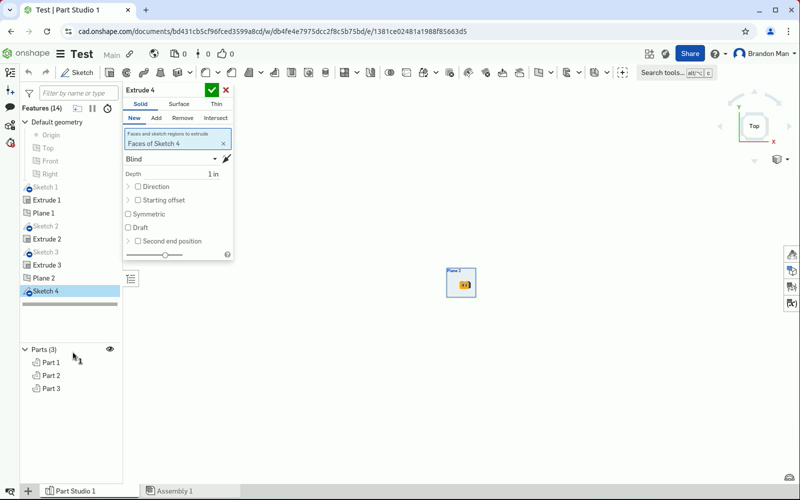
mouse_move(143, 106)
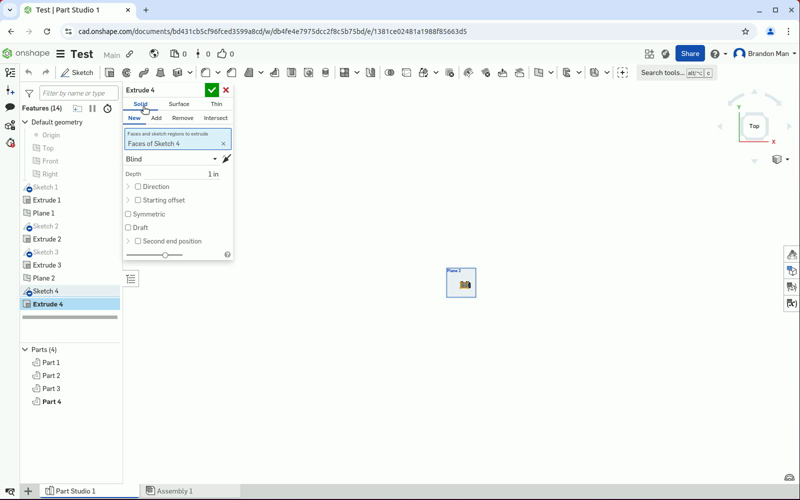
click(143, 106)
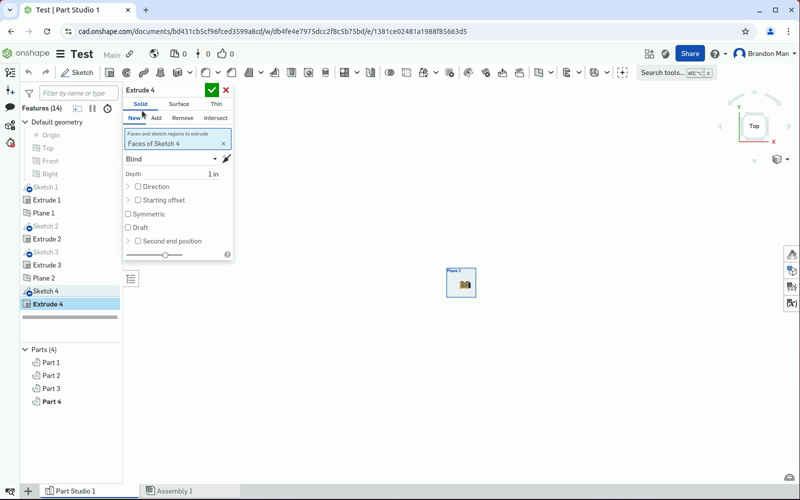
mouse_move(137, 120)
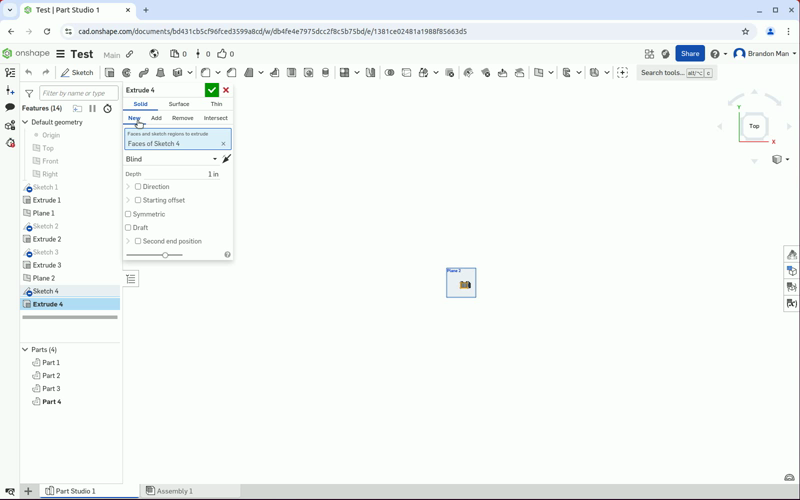
click(137, 120)
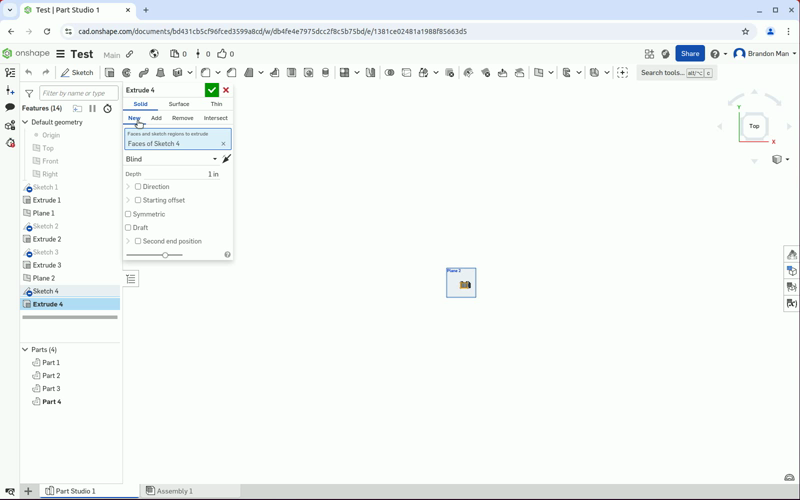
key(tab, 4)
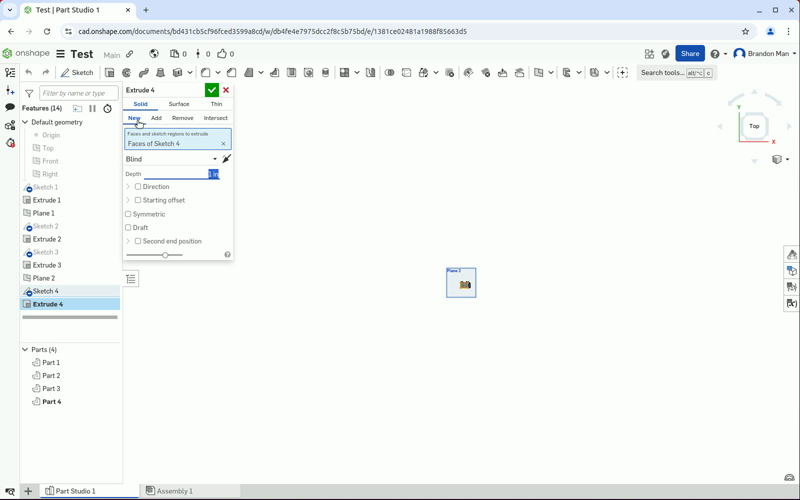
text(0.481)
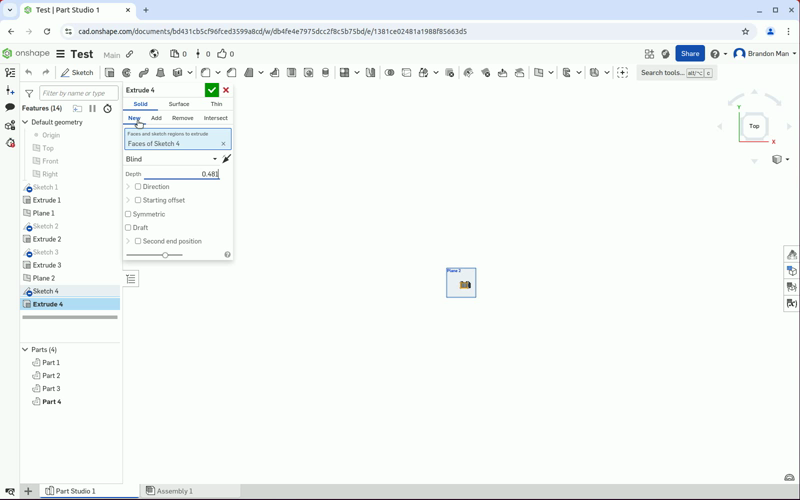
key(enter)
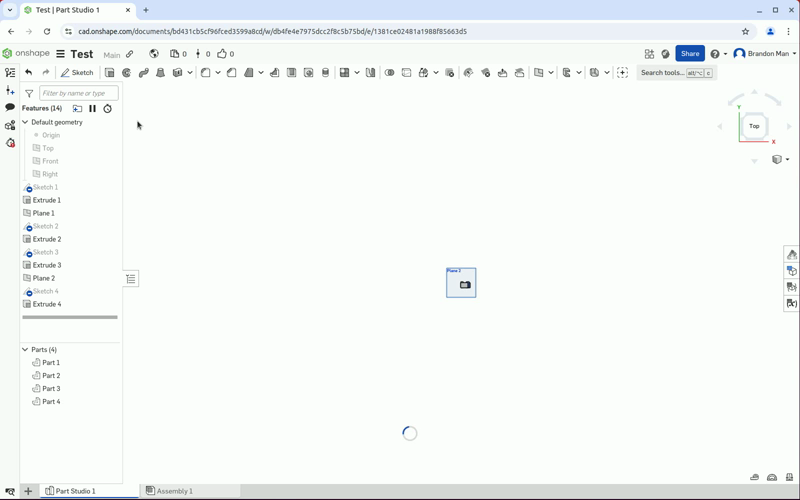
key(shift+h)
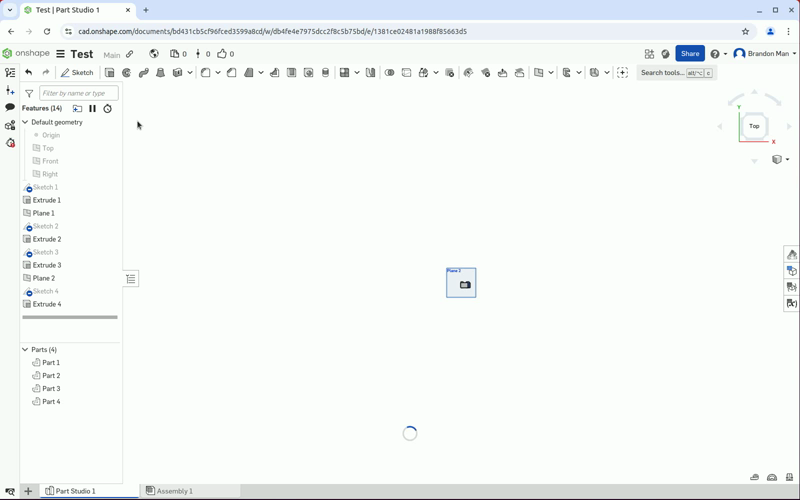
key(shift+h)
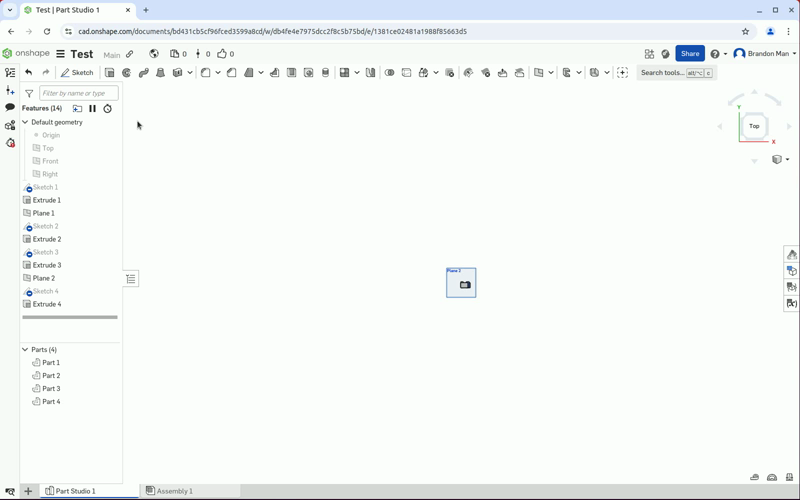
mouse_move(73, 189)
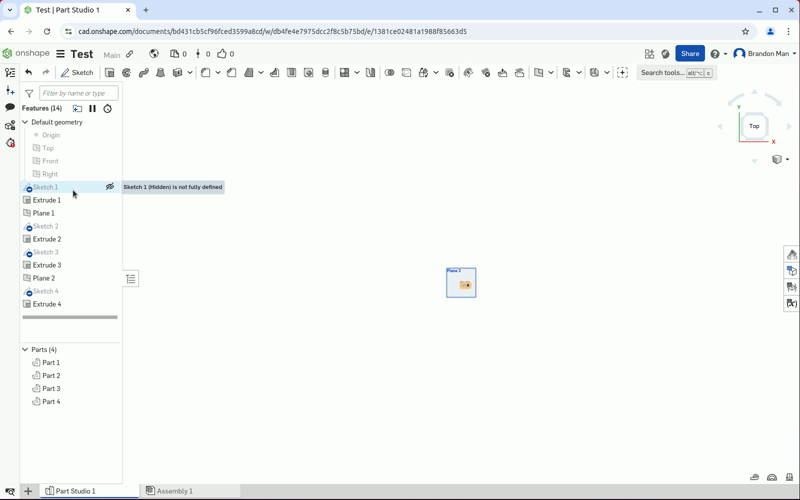
click(73, 189)
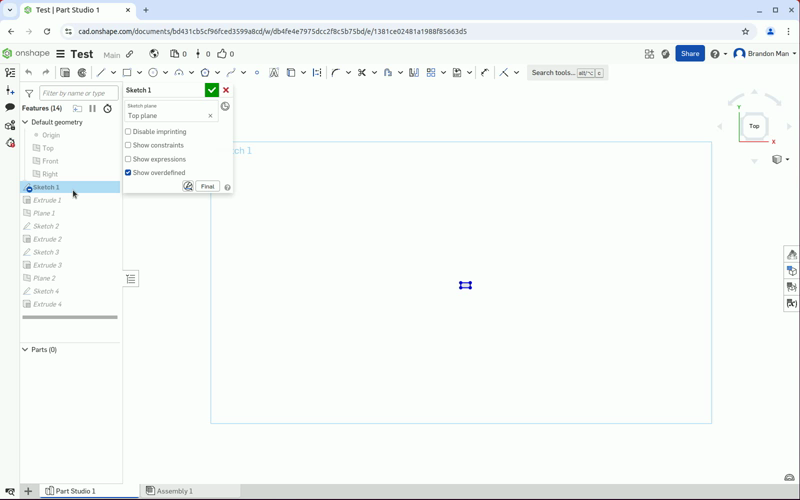
mouse_move(229, 92)
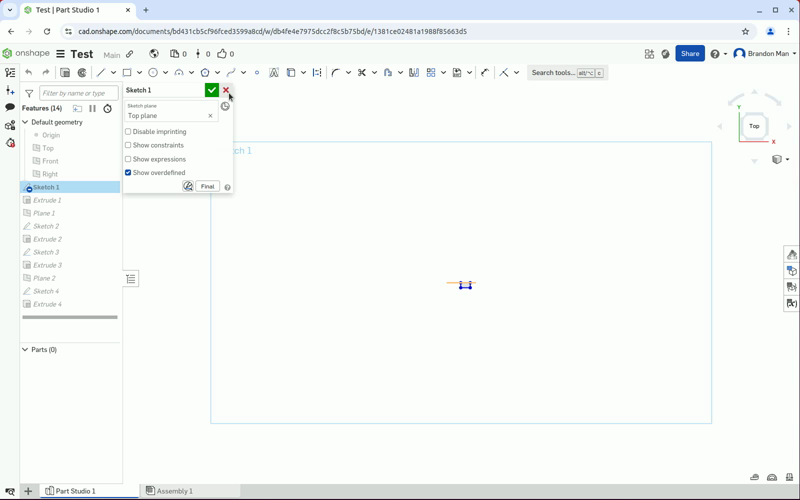
click(229, 92)
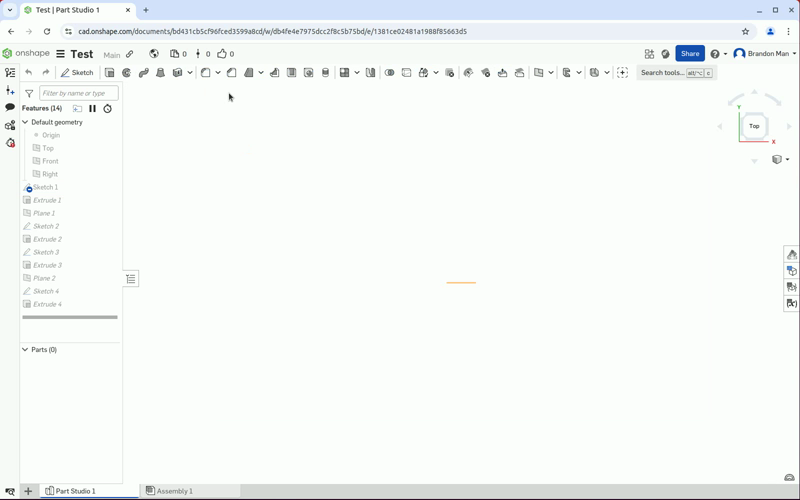
key(shift+s)
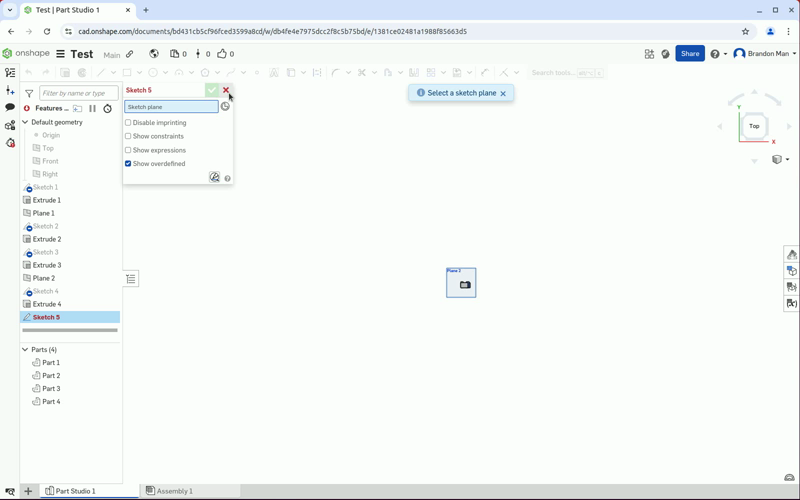
mouse_move(73, 280)
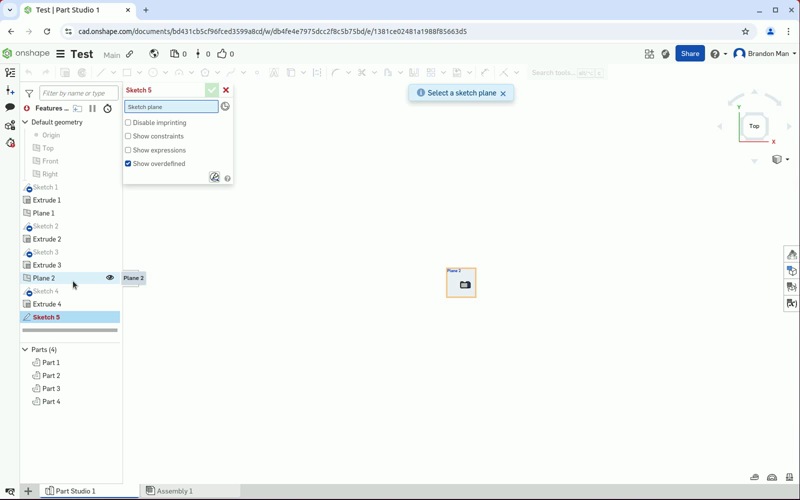
click(73, 280)
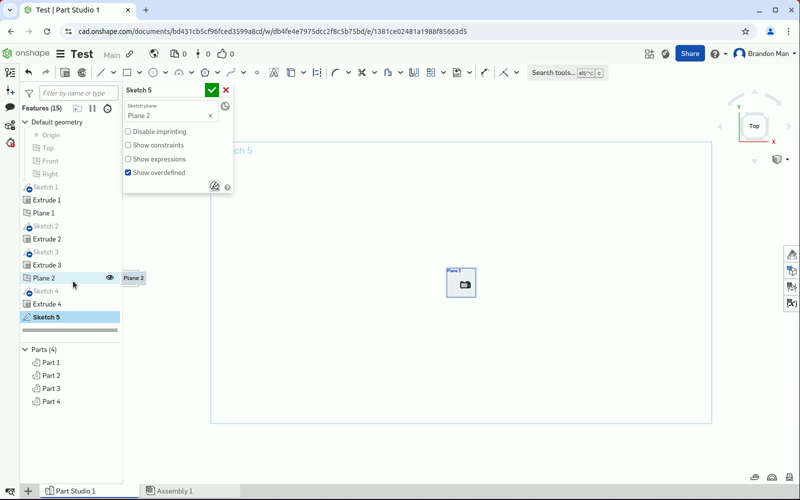
mouse_move(73, 352)
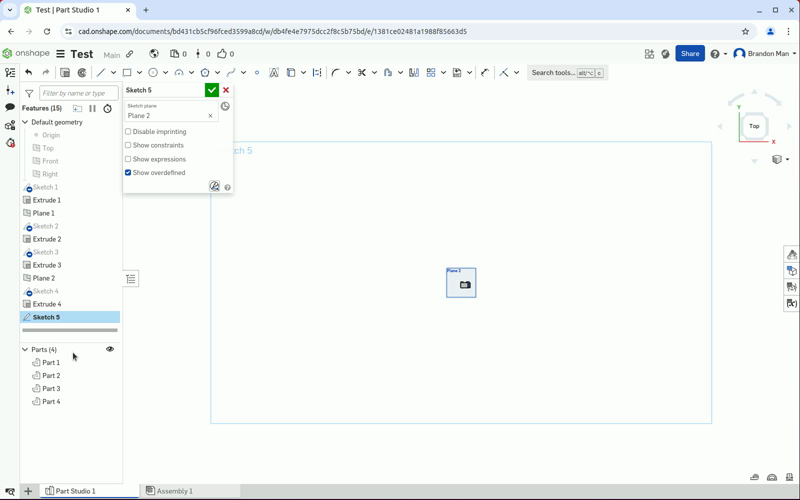
key(y)
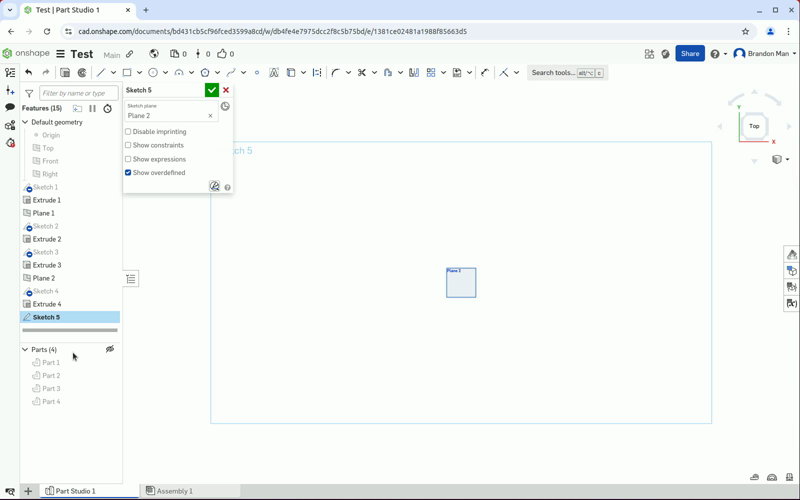
key(l)
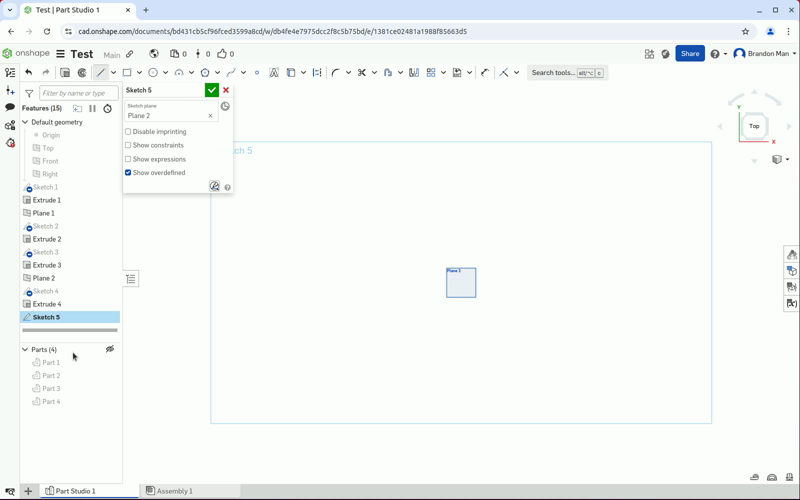
key_down(shift)
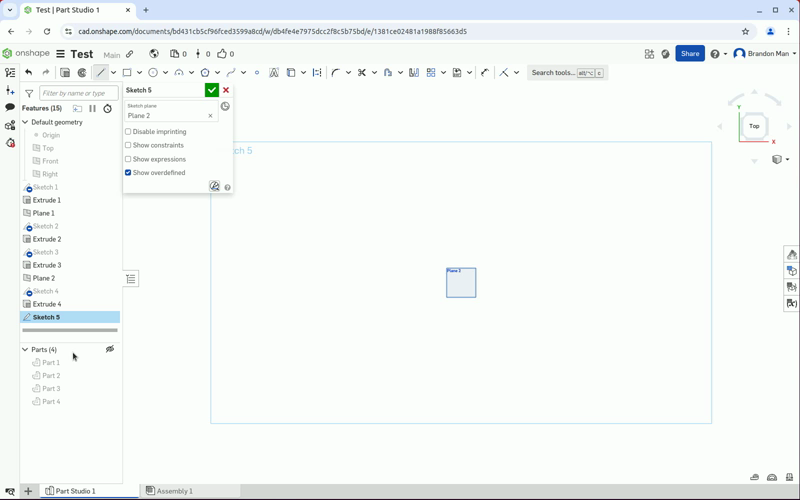
mouse_move(466, 287)
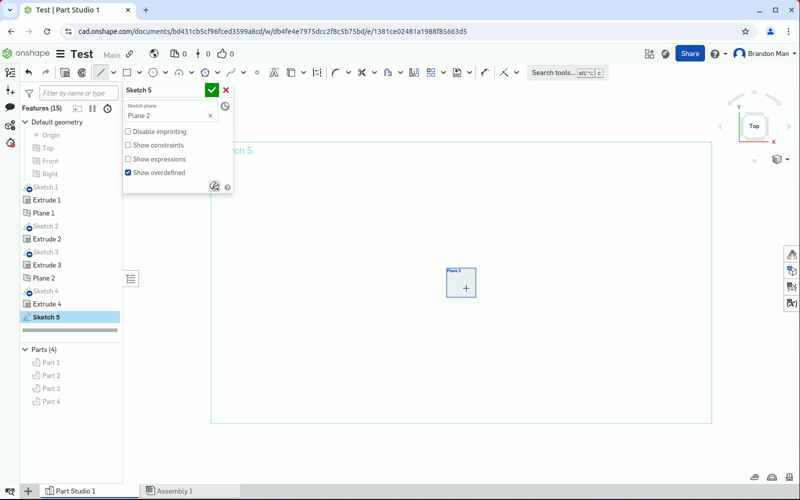
click(466, 287)
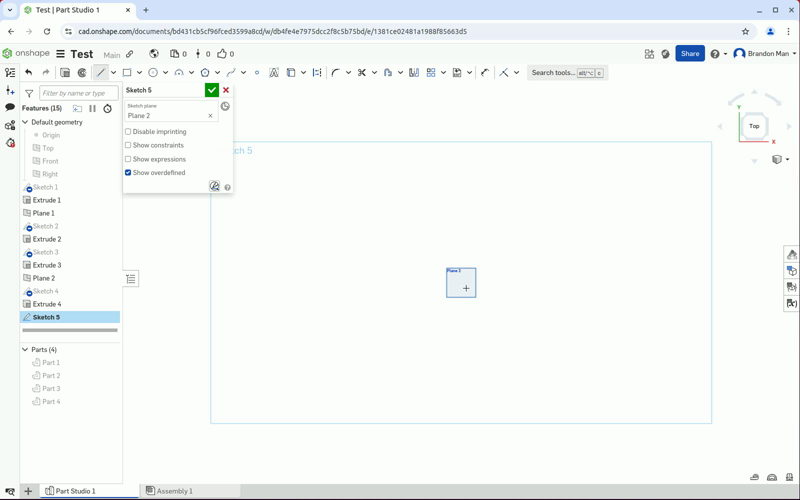
key_up(shift)
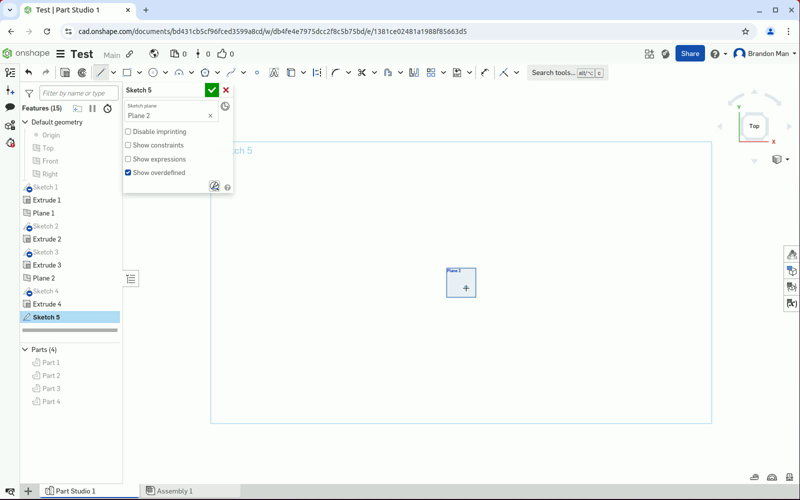
key_down(shift)
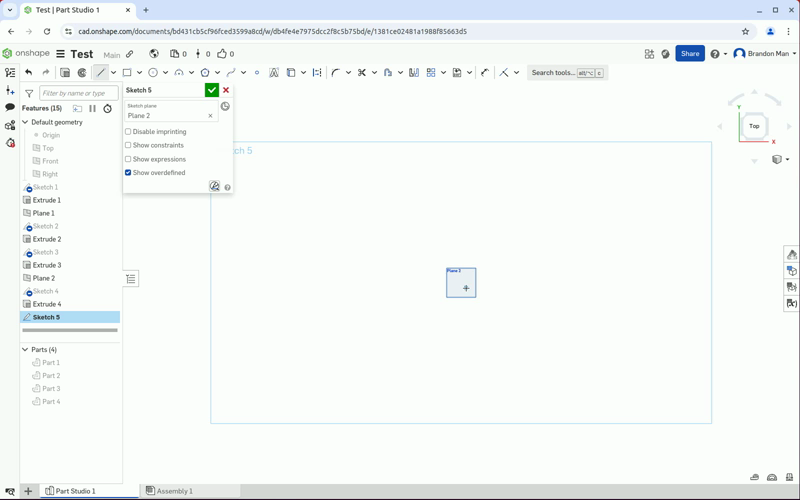
mouse_move(496, 287)
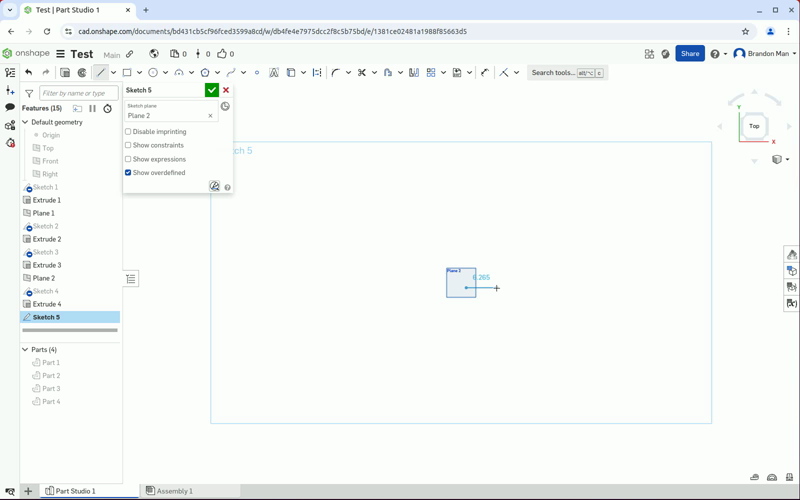
mouse_move(469, 287)
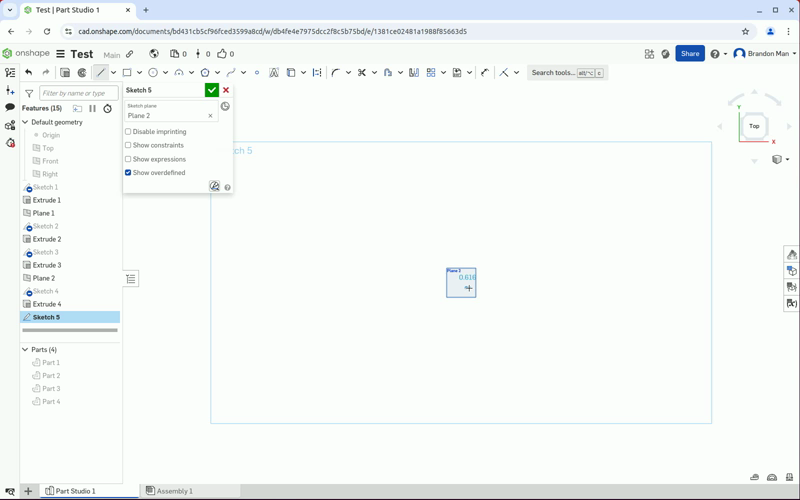
scroll(6)
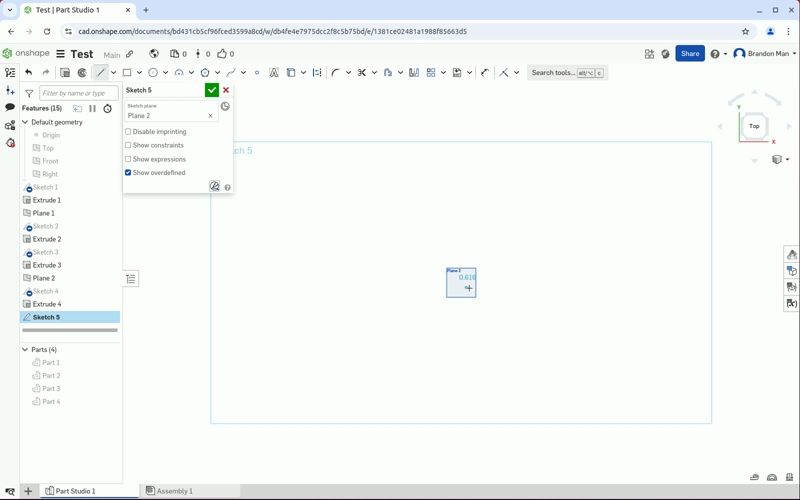
scroll(6)
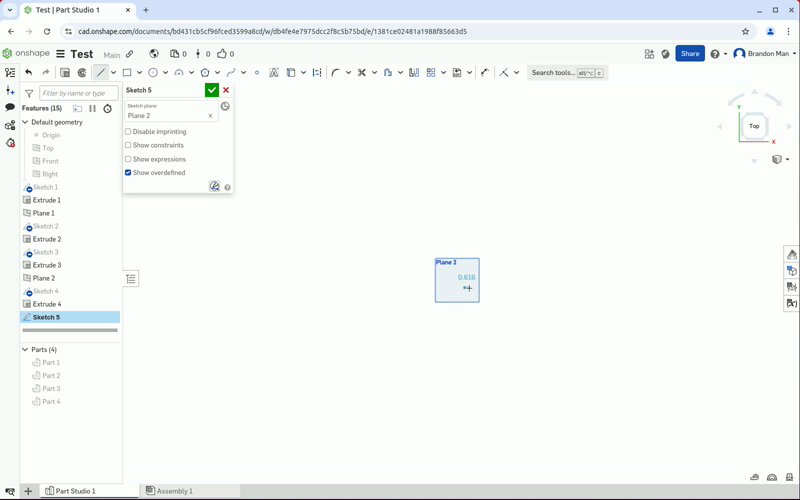
scroll(6)
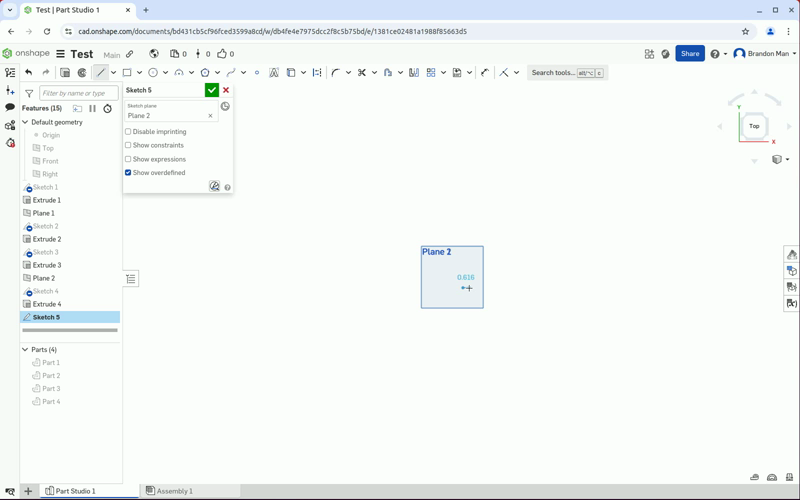
scroll(6)
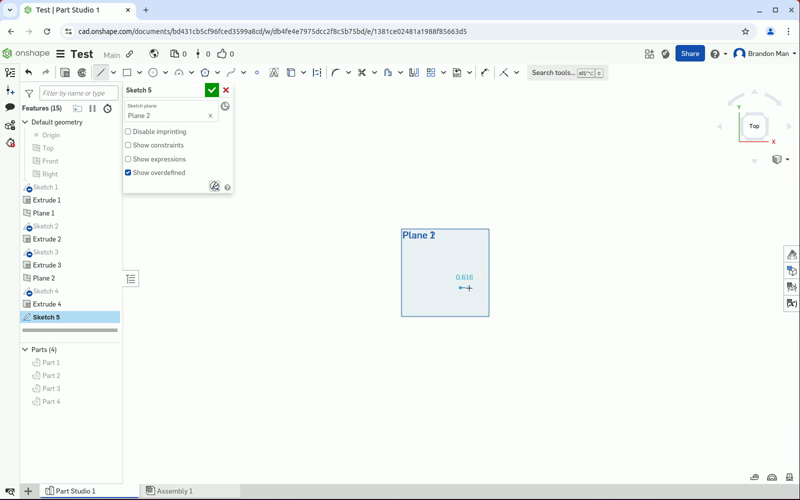
scroll(6)
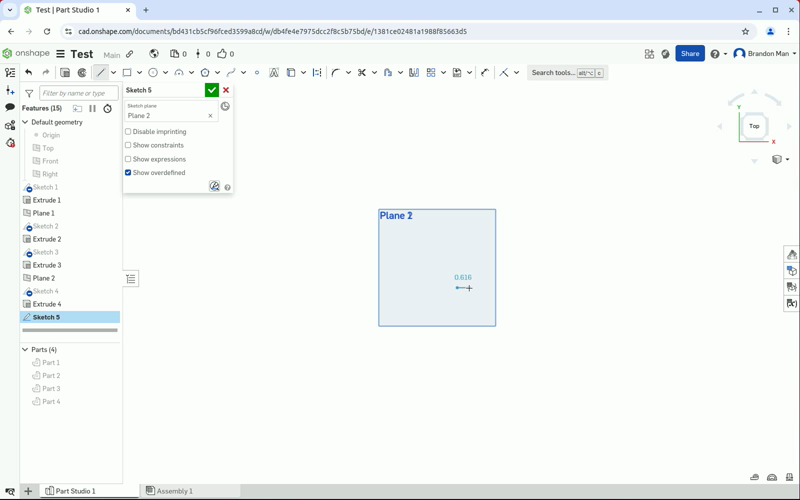
scroll(6)
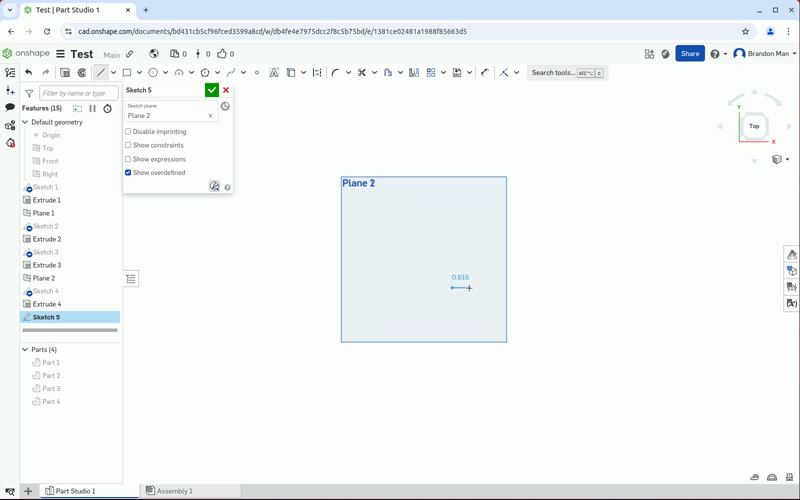
scroll(6)
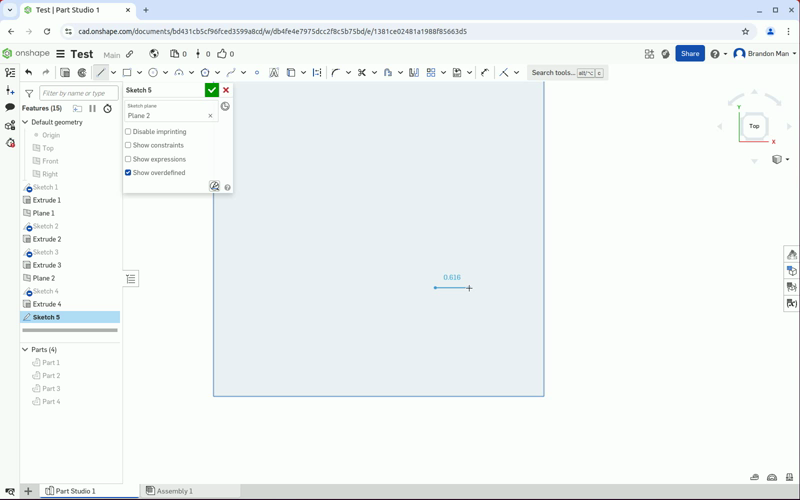
click(469, 287)
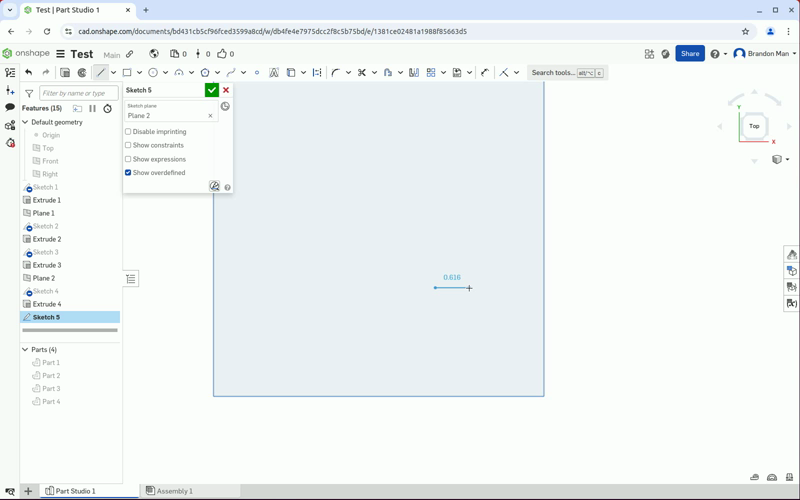
scroll(-6)
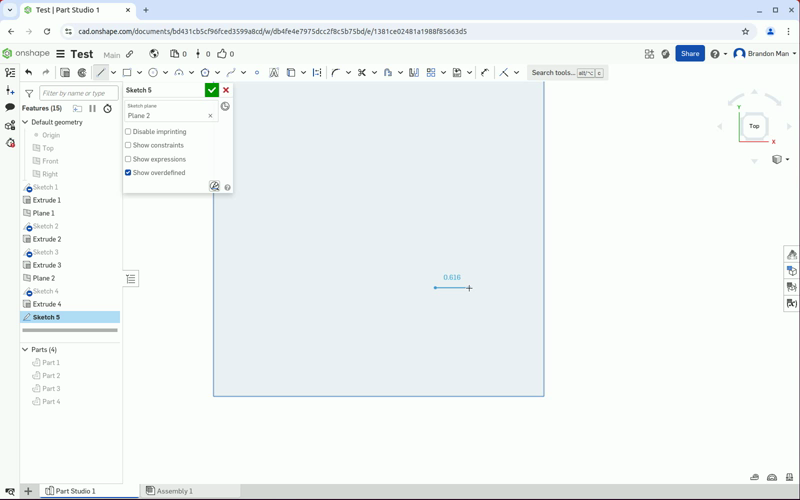
scroll(-6)
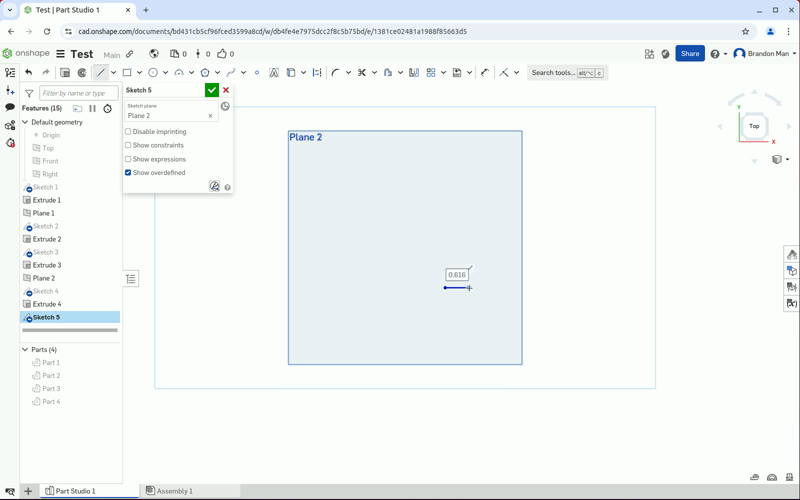
scroll(-6)
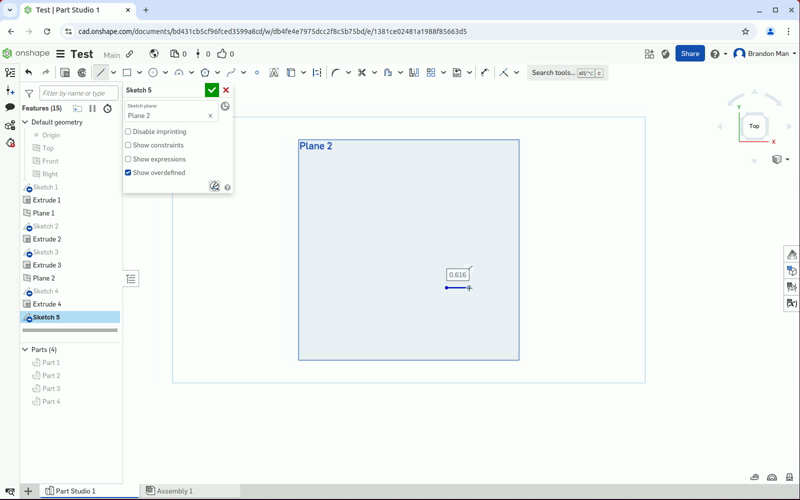
scroll(-6)
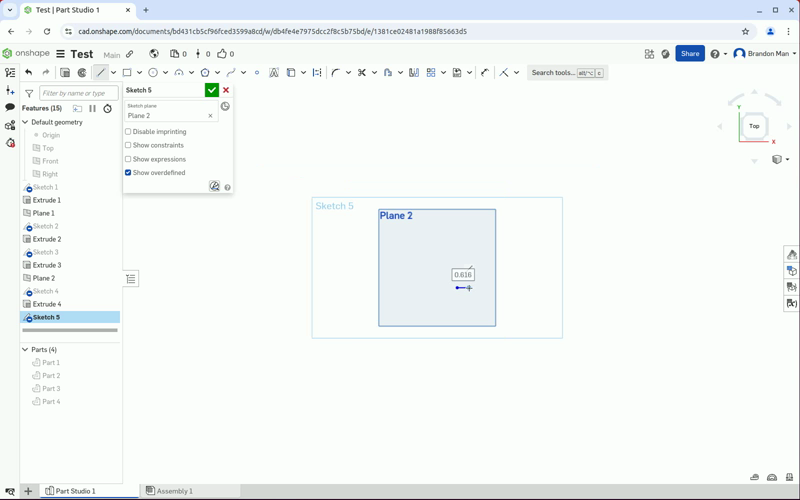
scroll(-6)
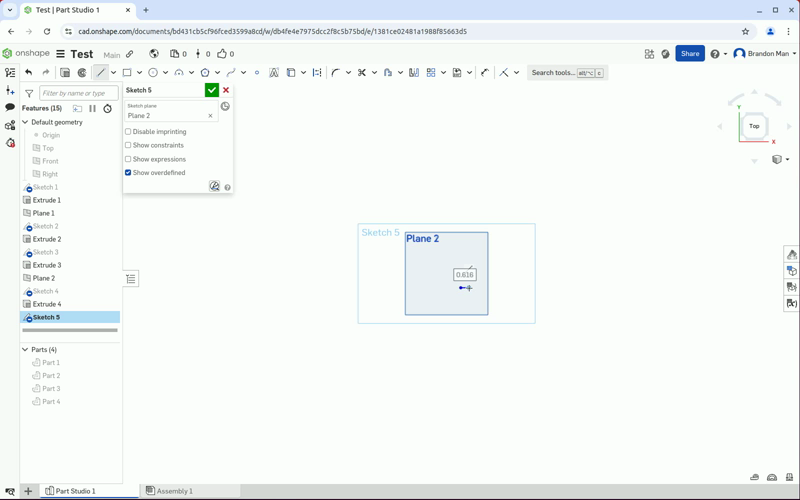
scroll(-6)
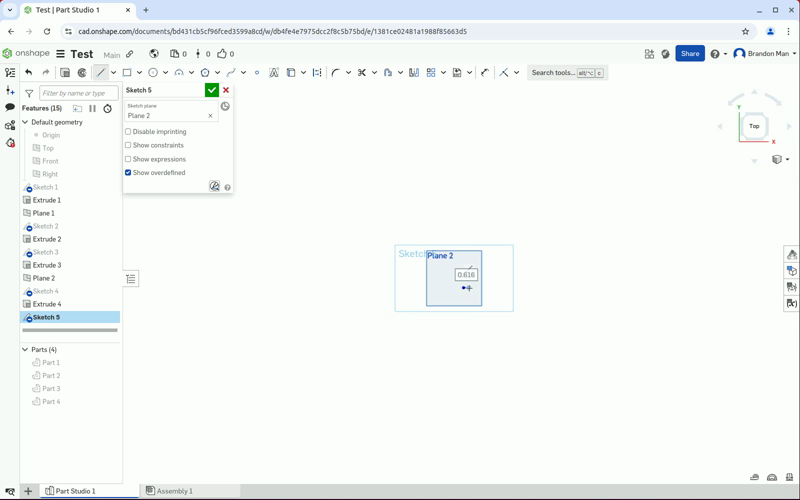
scroll(-6)
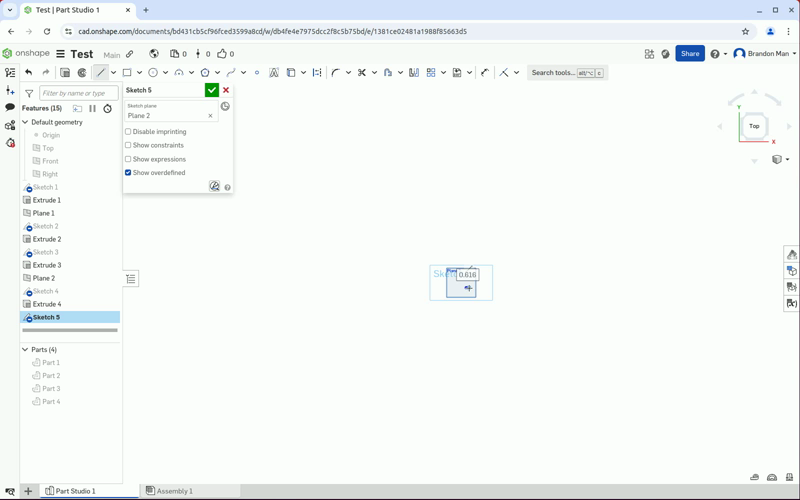
key_up(shift)
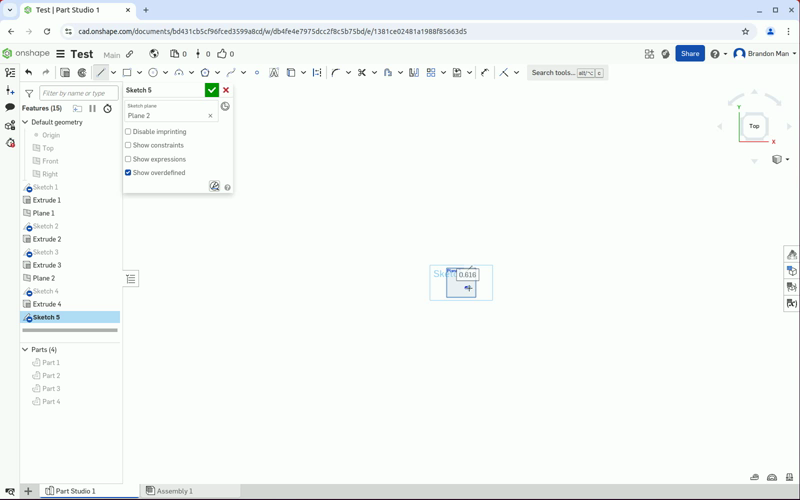
key_down(shift)
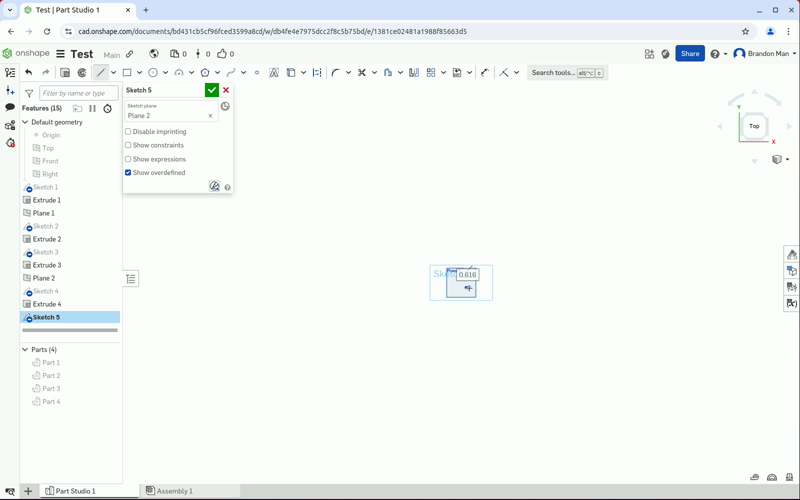
mouse_move(499, 287)
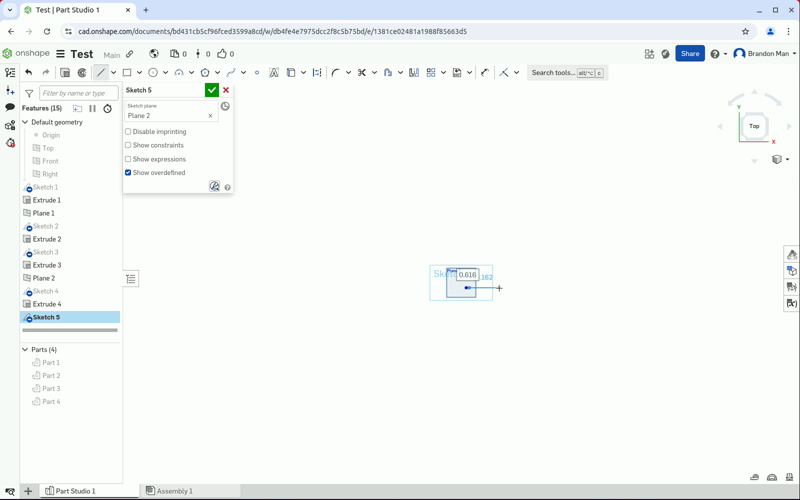
mouse_move(469, 281)
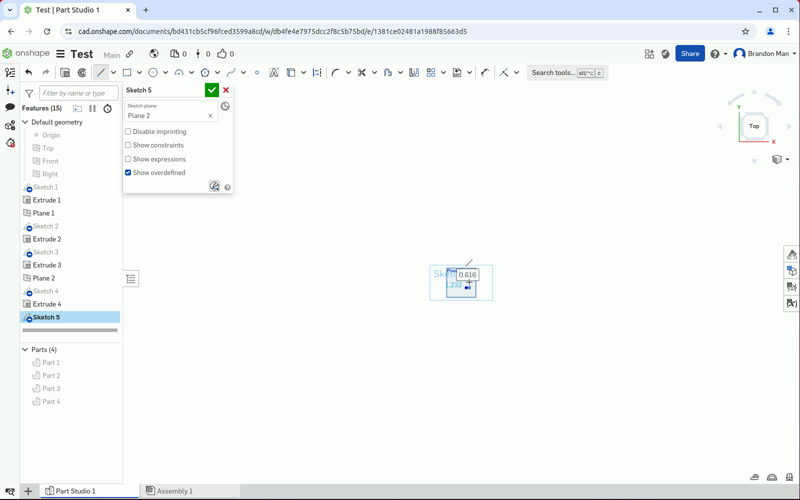
scroll(6)
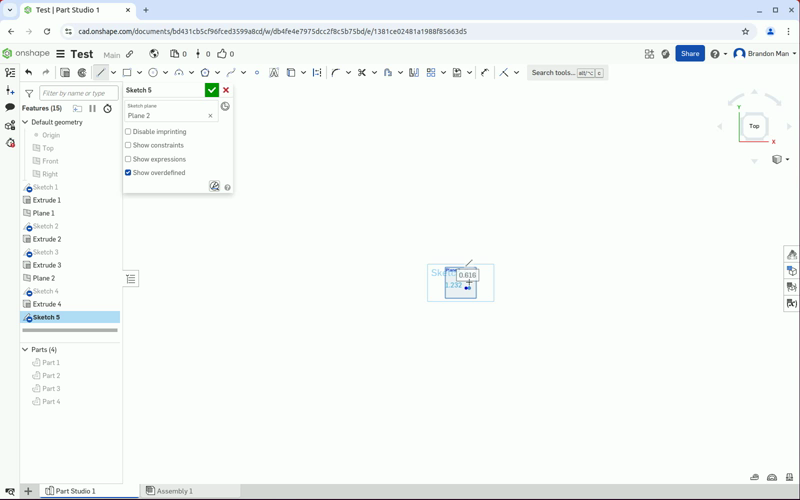
scroll(6)
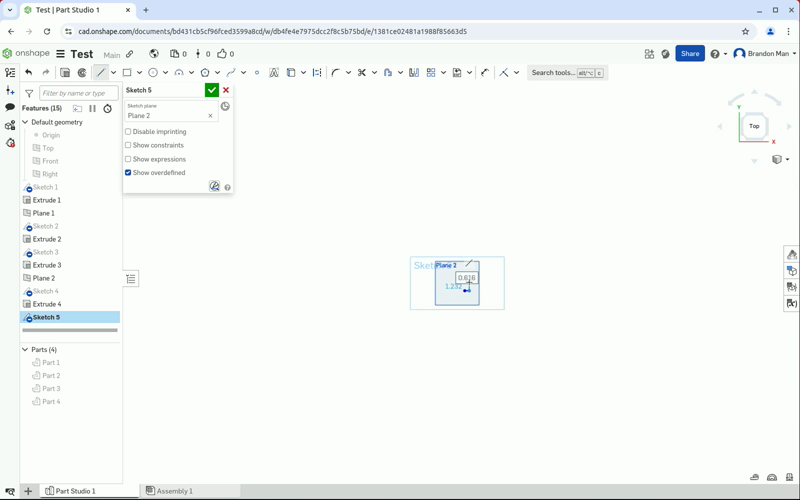
scroll(6)
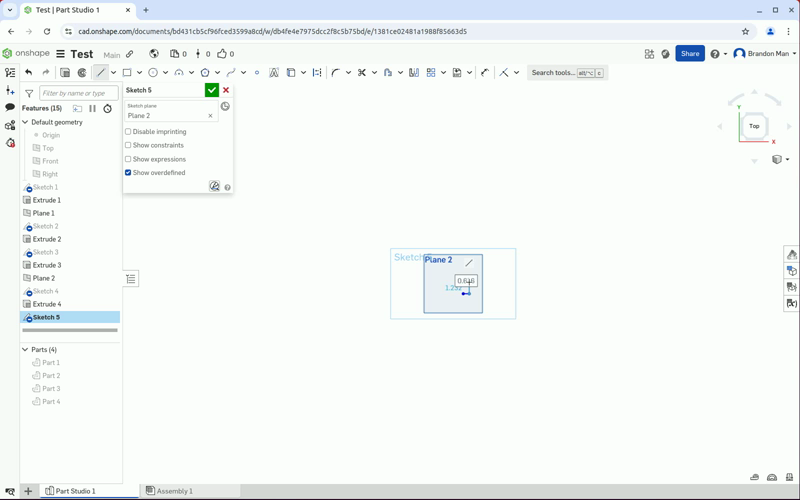
scroll(6)
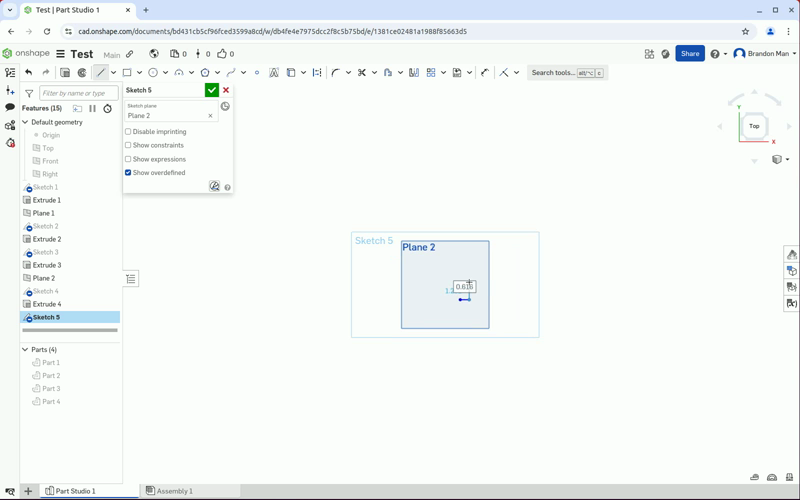
scroll(6)
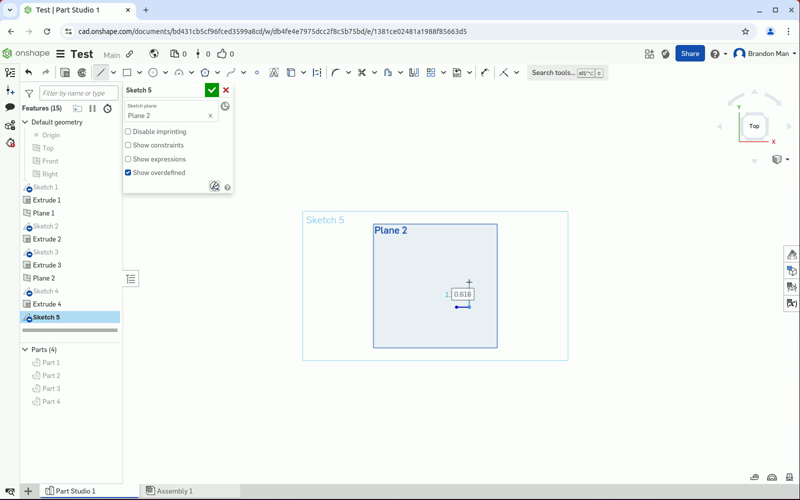
scroll(6)
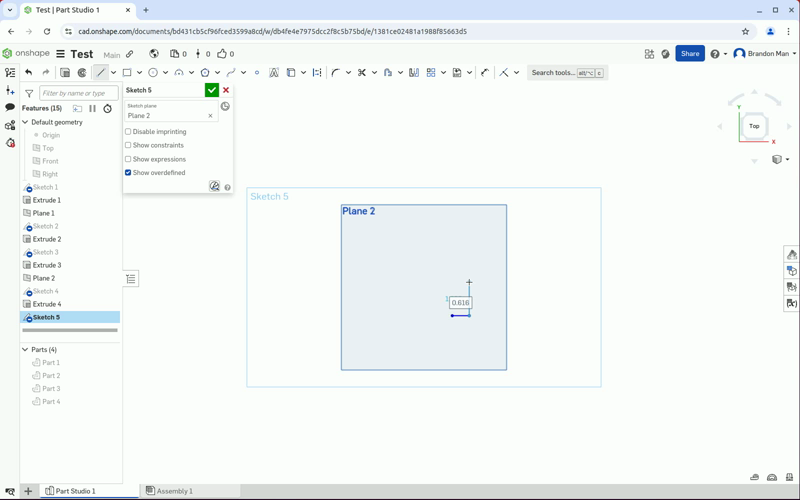
scroll(6)
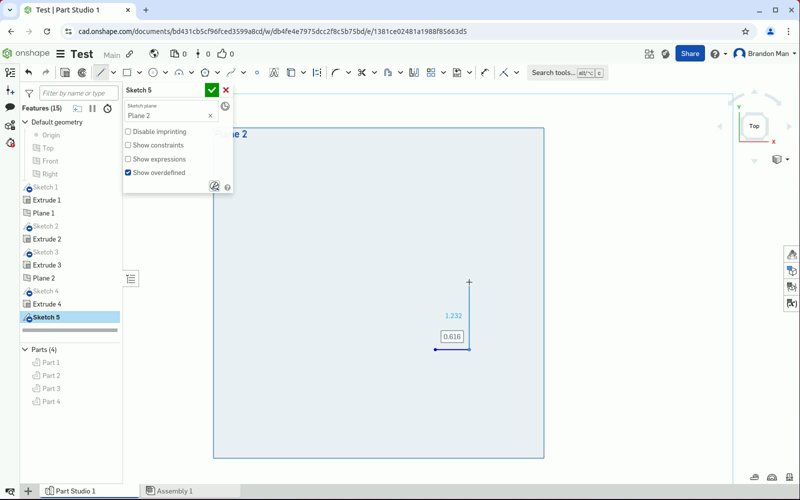
click(469, 281)
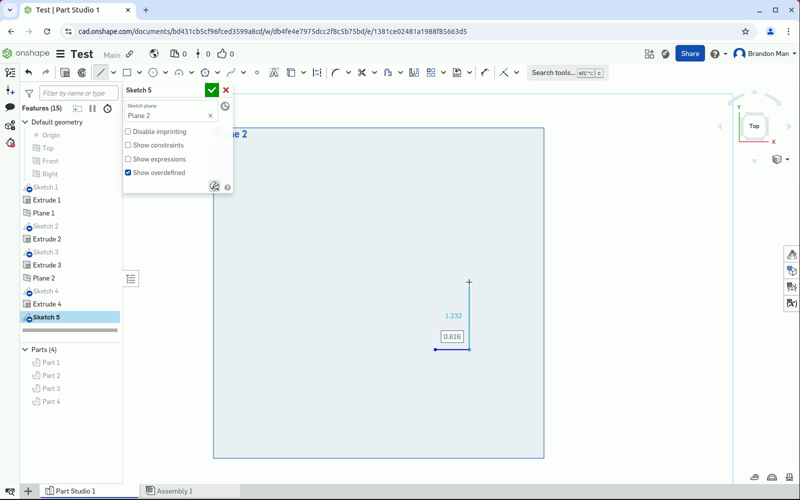
scroll(-6)
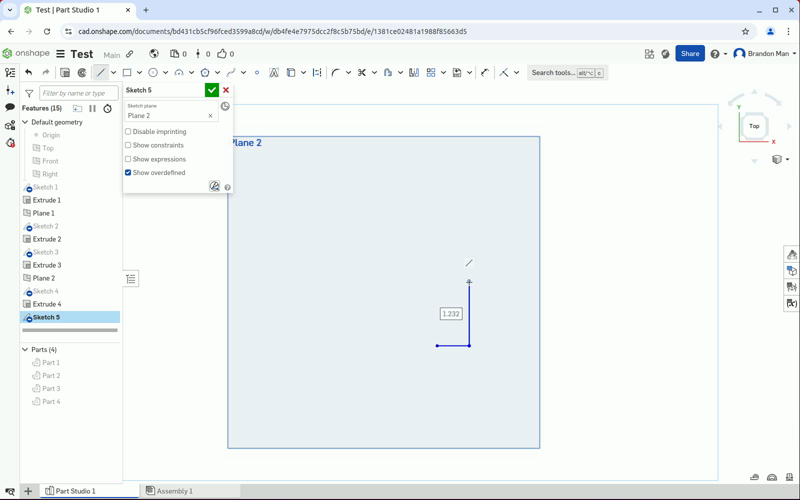
scroll(-6)
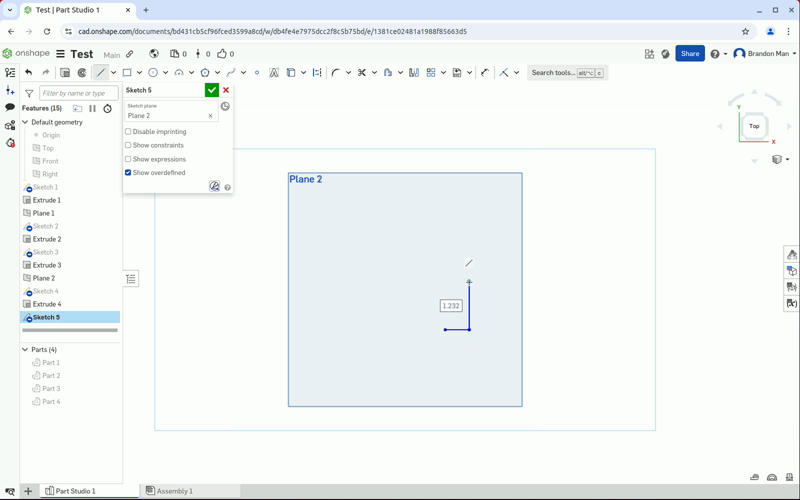
scroll(-6)
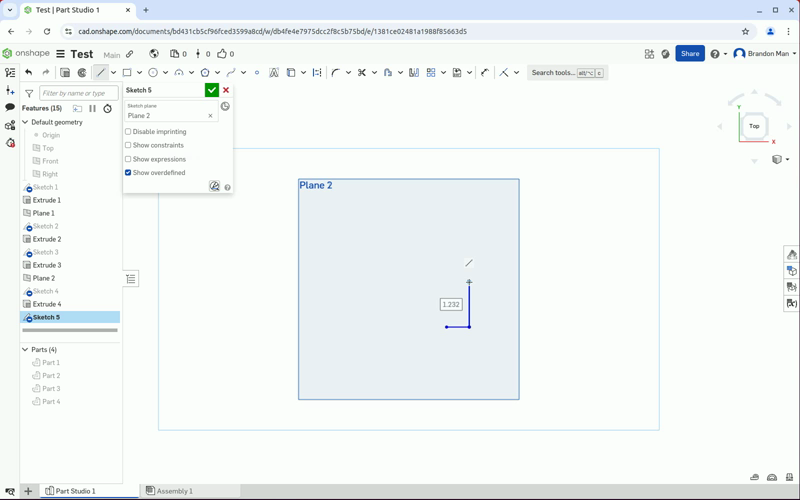
scroll(-6)
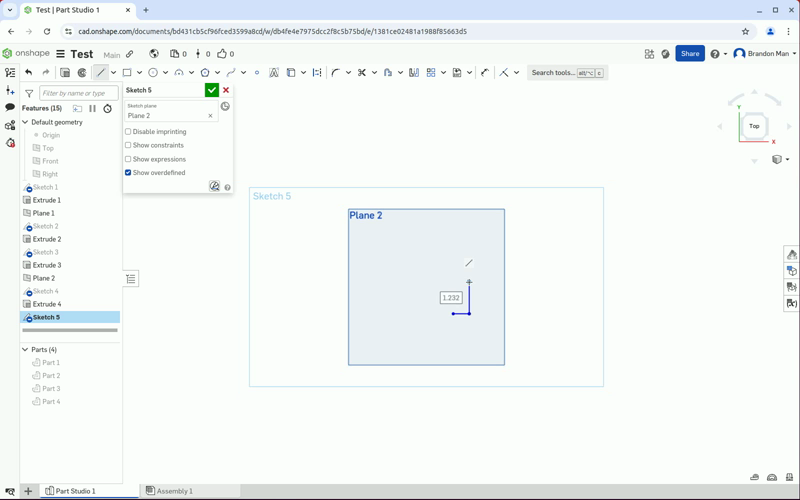
scroll(-6)
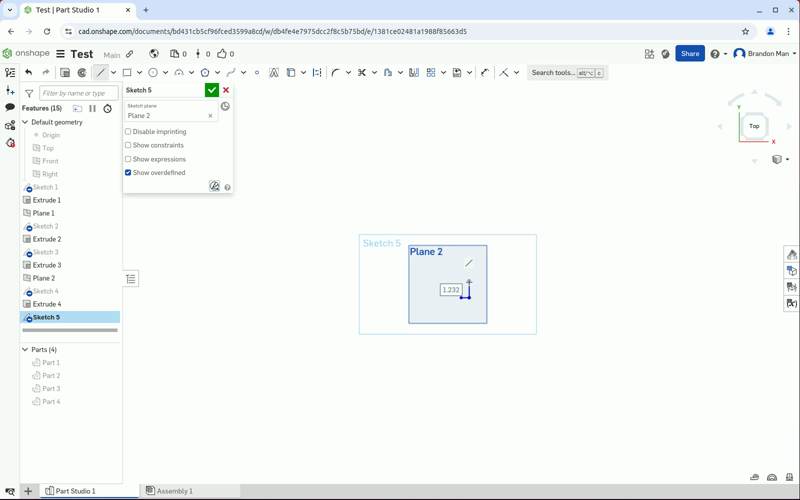
scroll(-6)
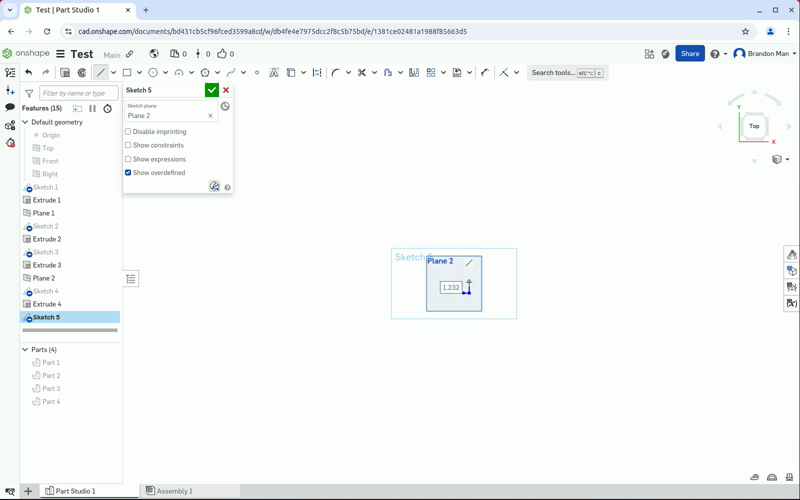
scroll(-6)
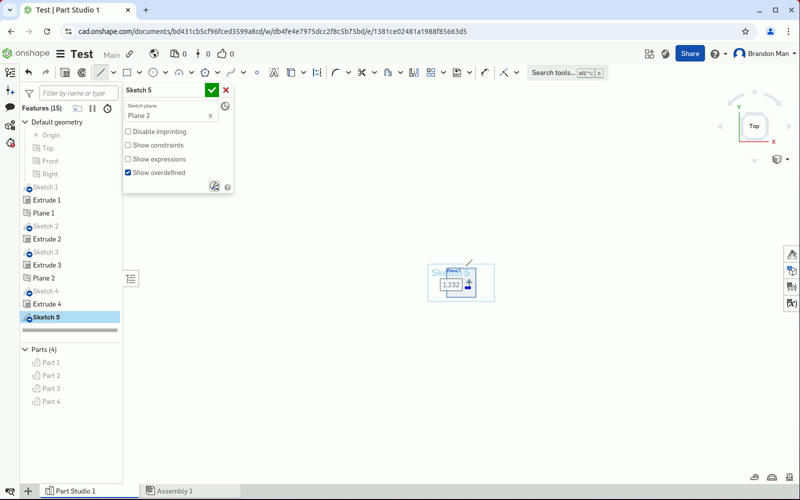
key_up(shift)
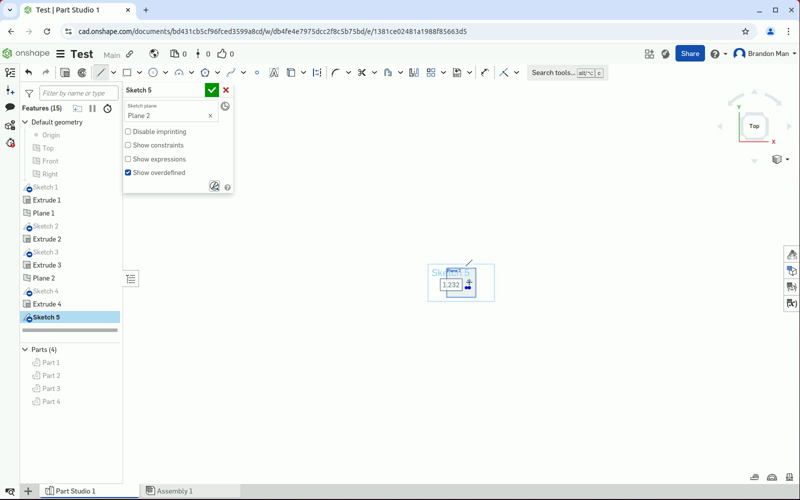
key_down(shift)
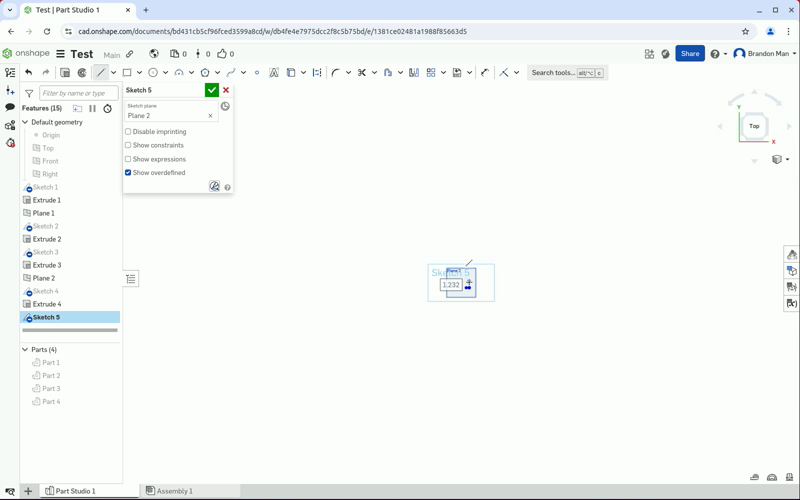
mouse_move(499, 281)
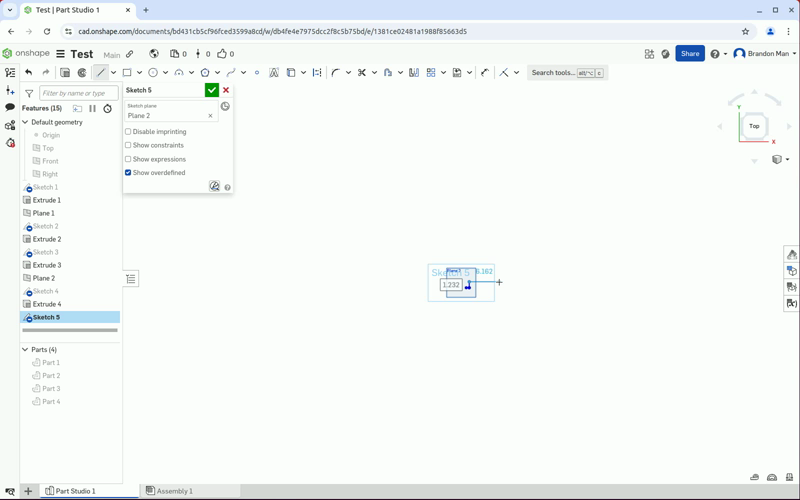
mouse_move(466, 281)
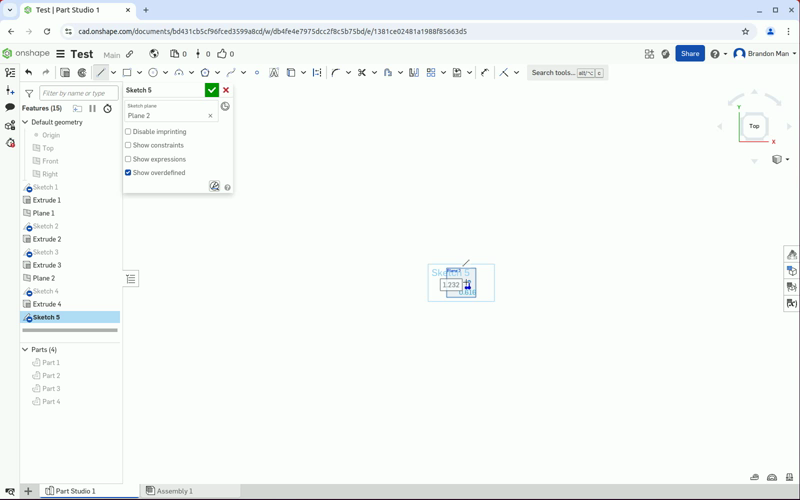
scroll(6)
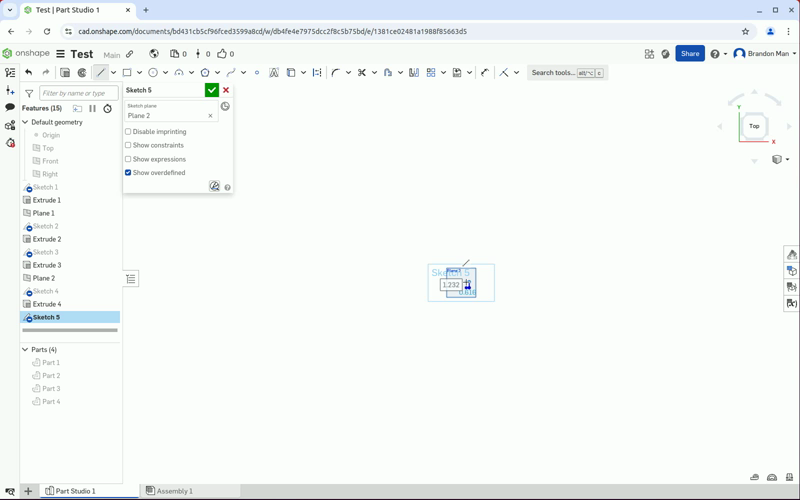
scroll(6)
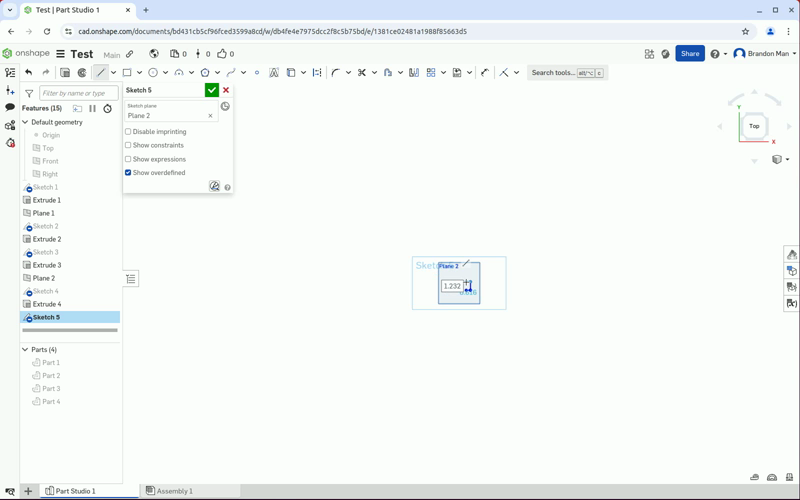
scroll(6)
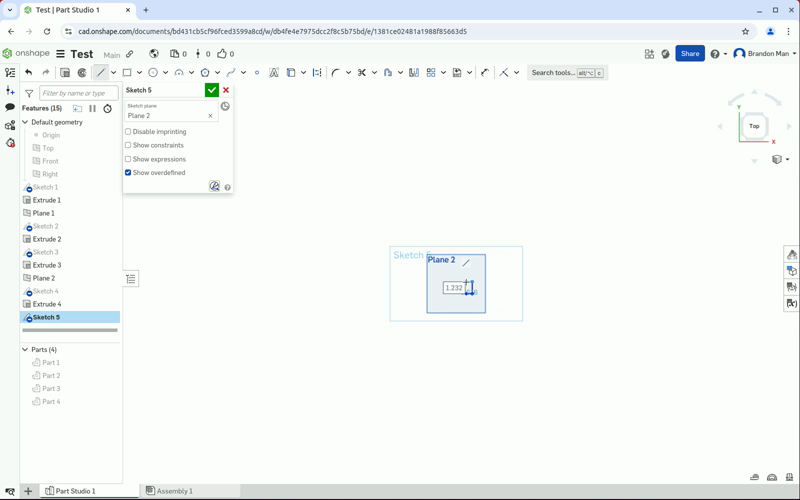
scroll(6)
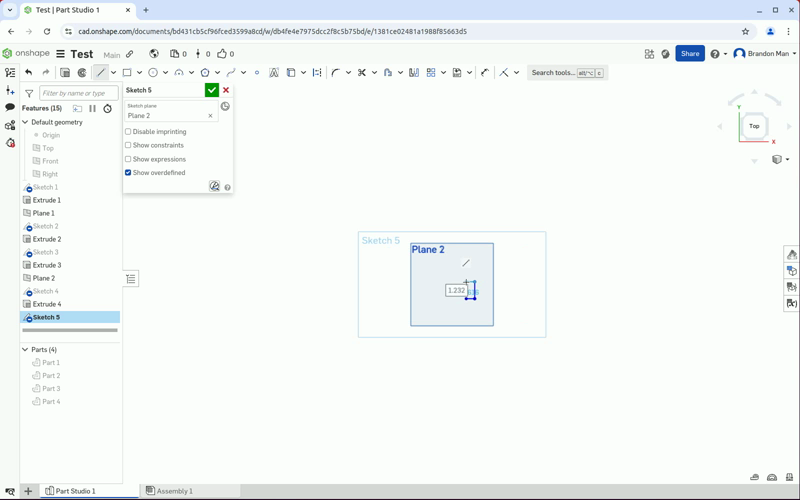
scroll(6)
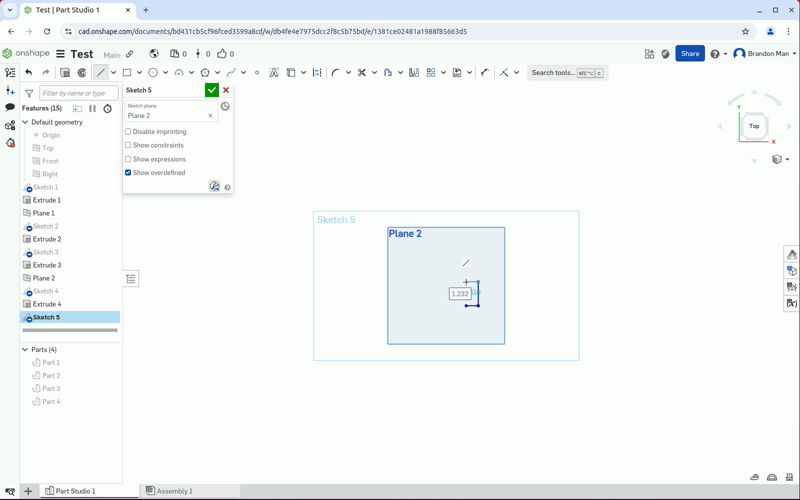
scroll(6)
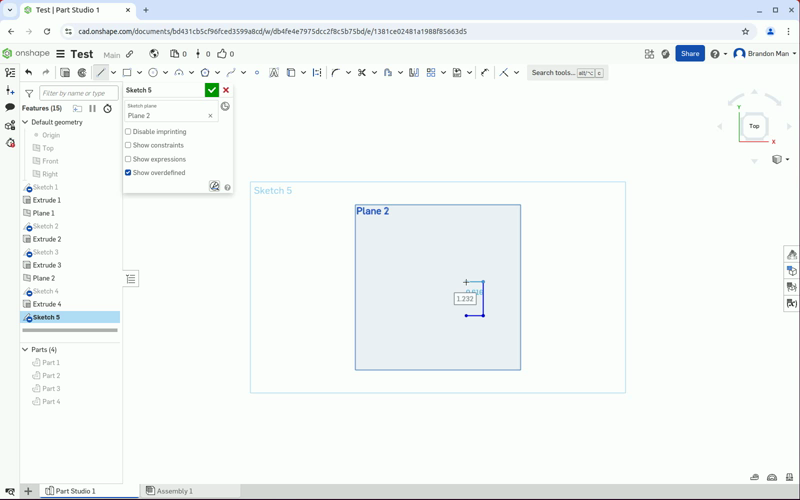
scroll(6)
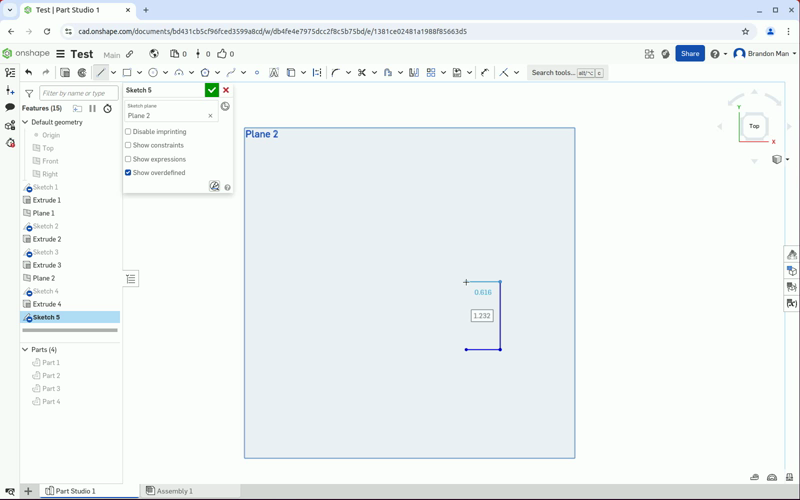
click(466, 281)
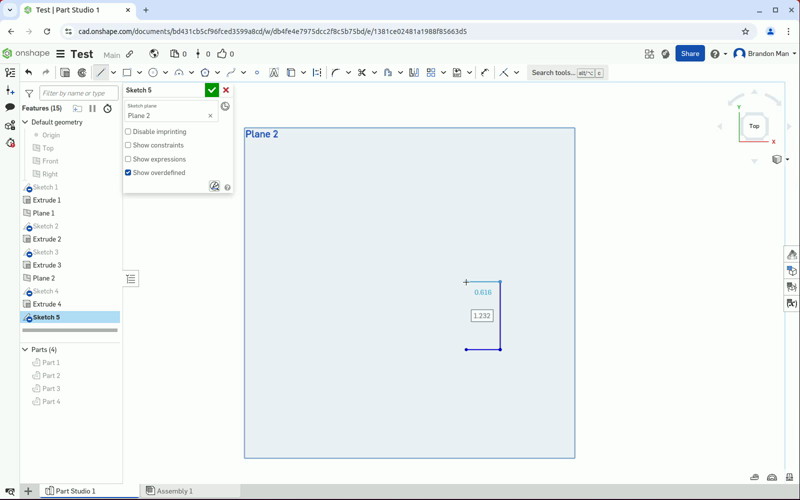
scroll(-6)
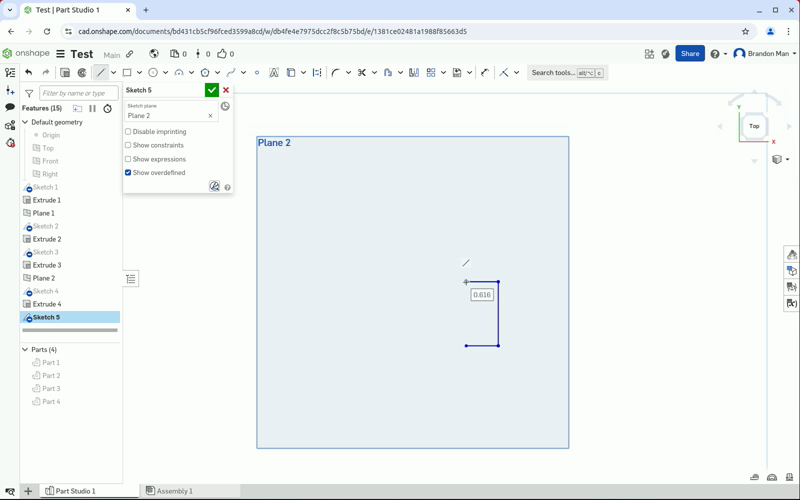
scroll(-6)
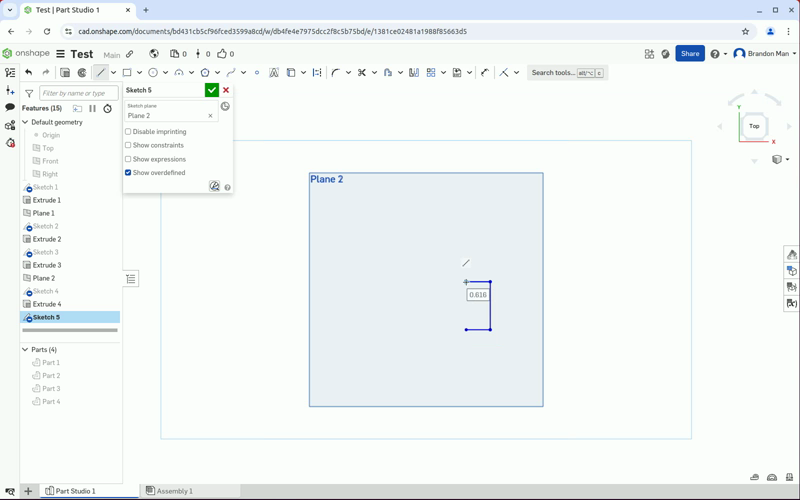
scroll(-6)
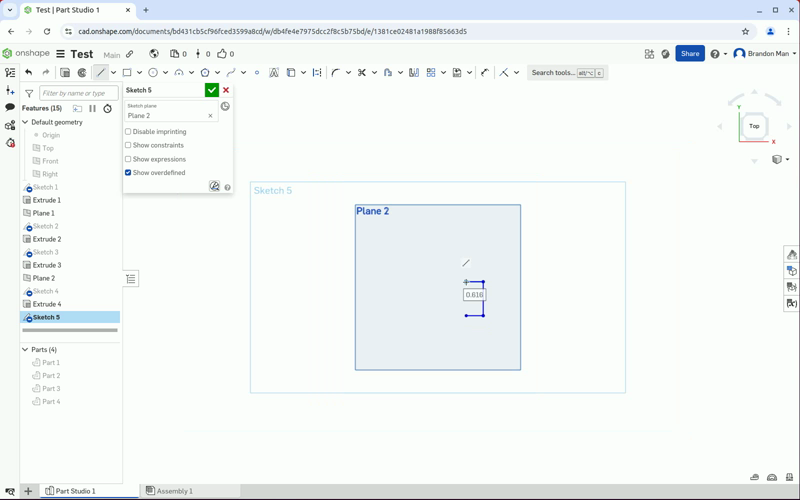
scroll(-6)
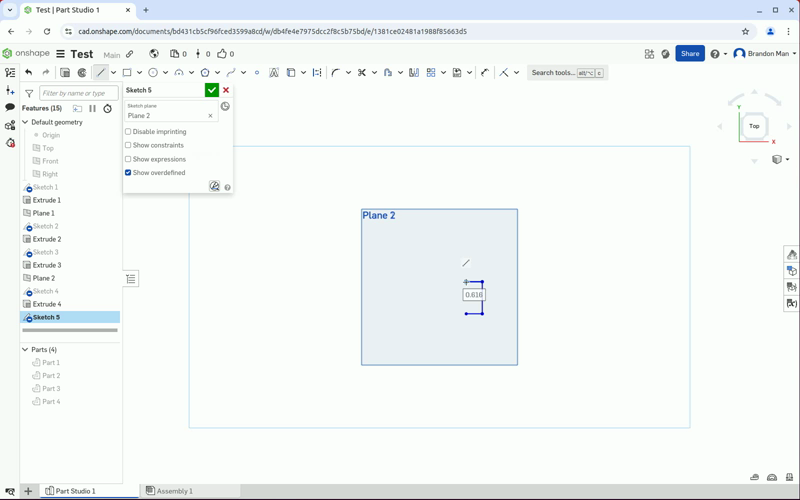
scroll(-6)
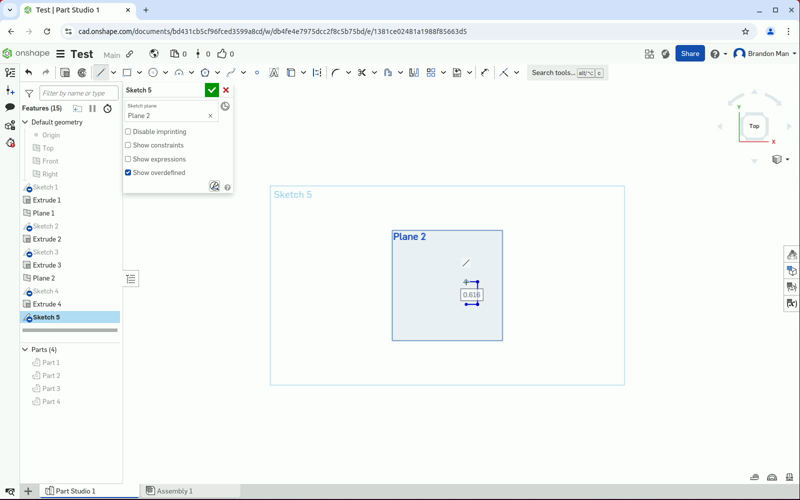
scroll(-6)
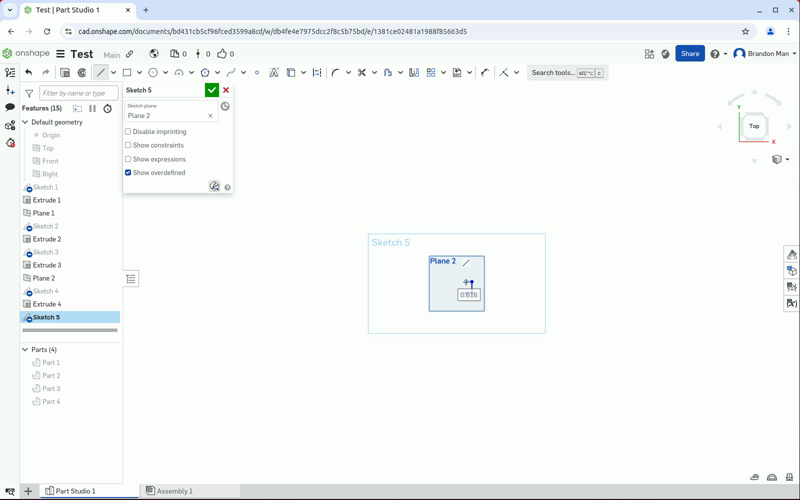
scroll(-6)
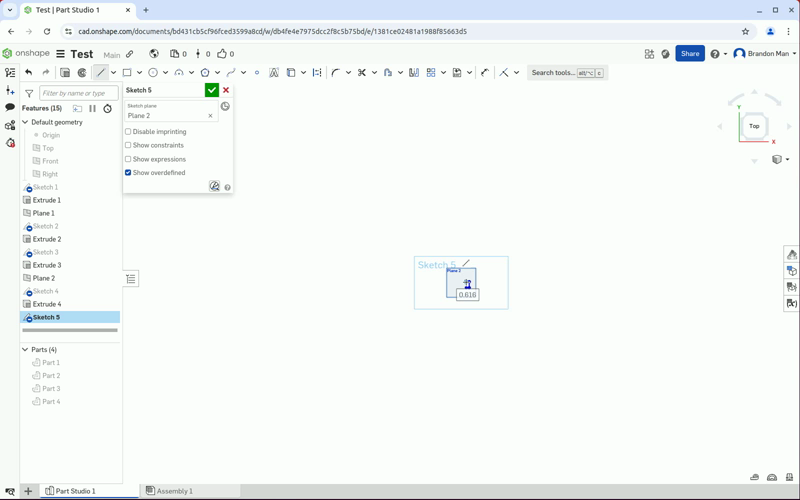
key_up(shift)
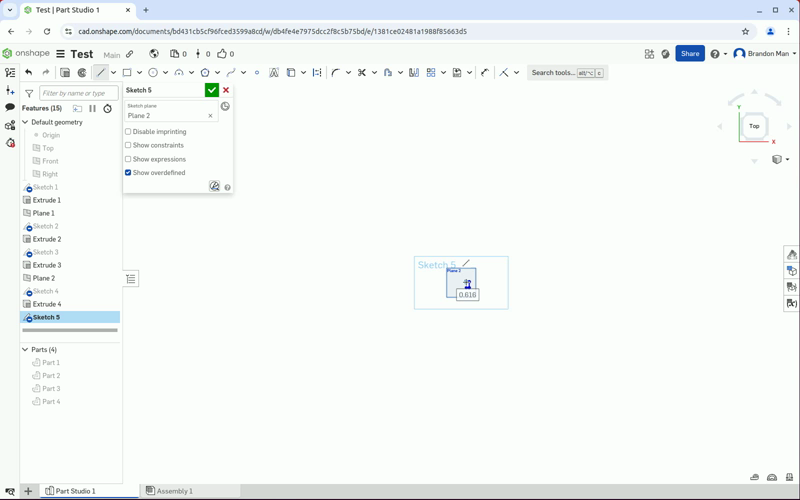
mouse_move(496, 281)
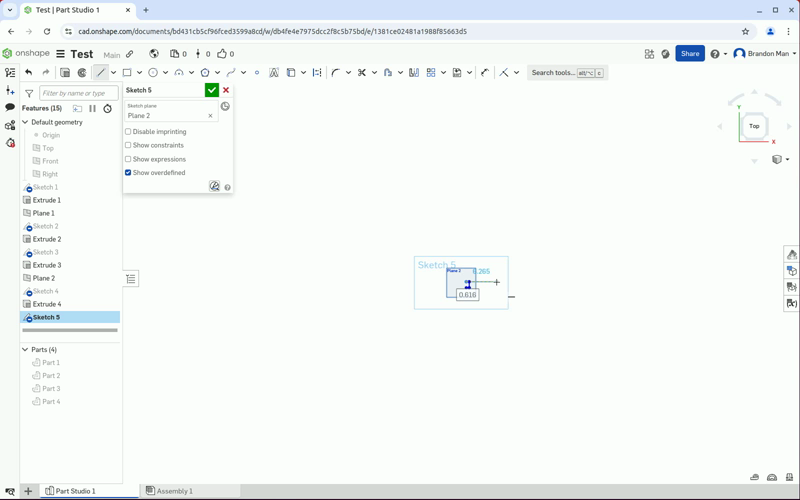
key_down(shift)
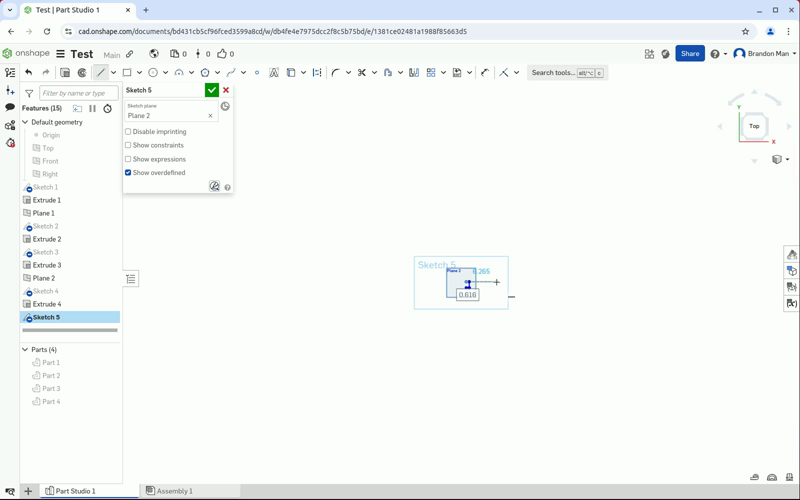
mouse_move(466, 287)
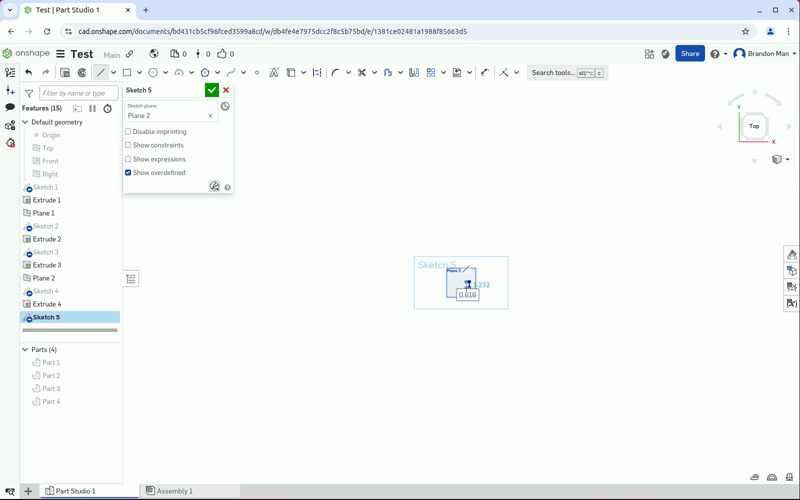
scroll(6)
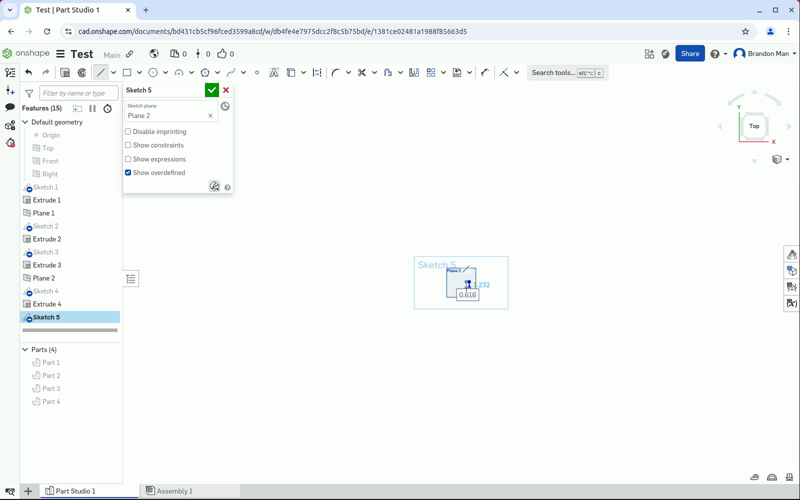
scroll(6)
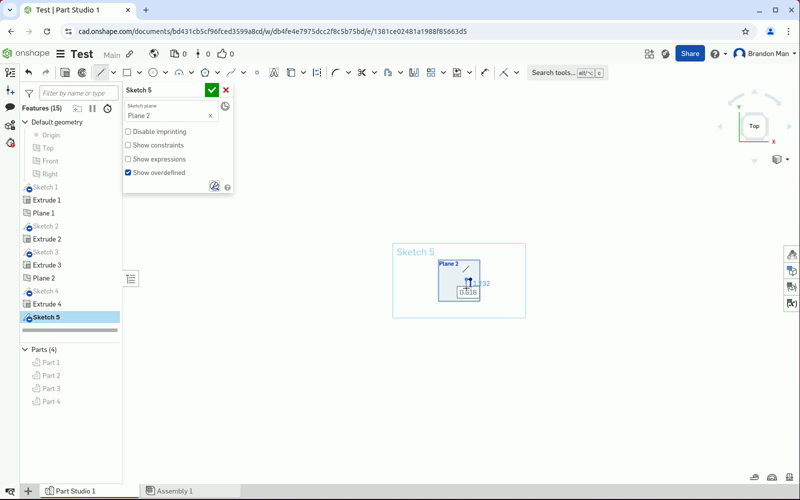
scroll(6)
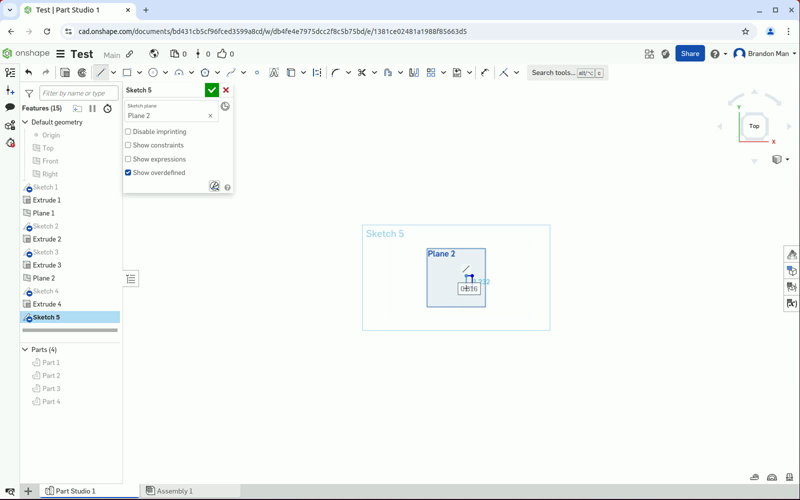
scroll(6)
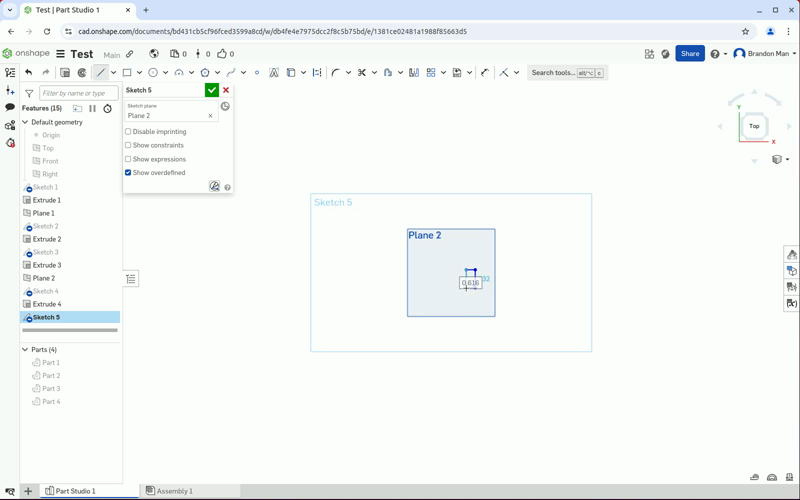
scroll(6)
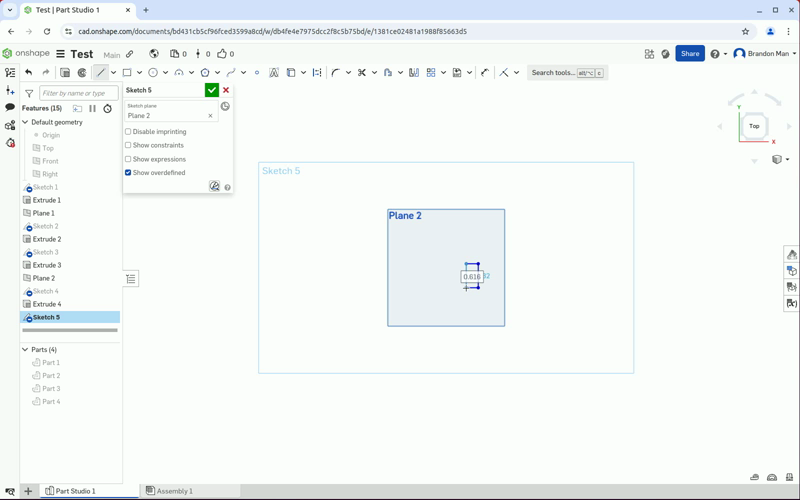
scroll(6)
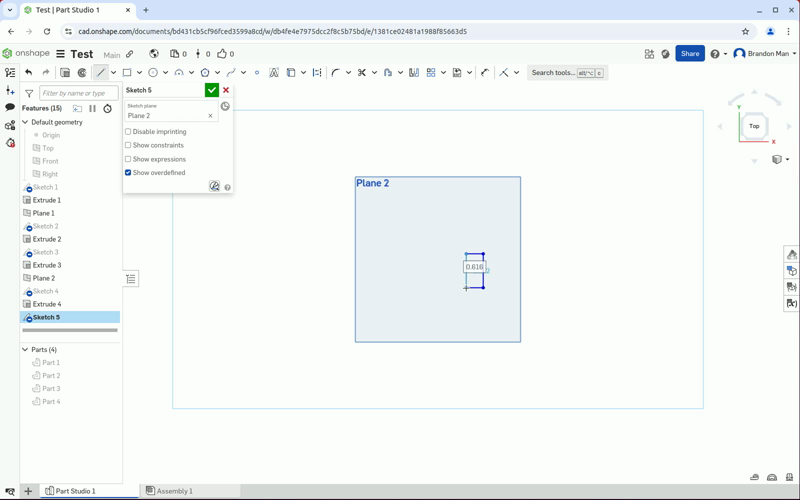
scroll(6)
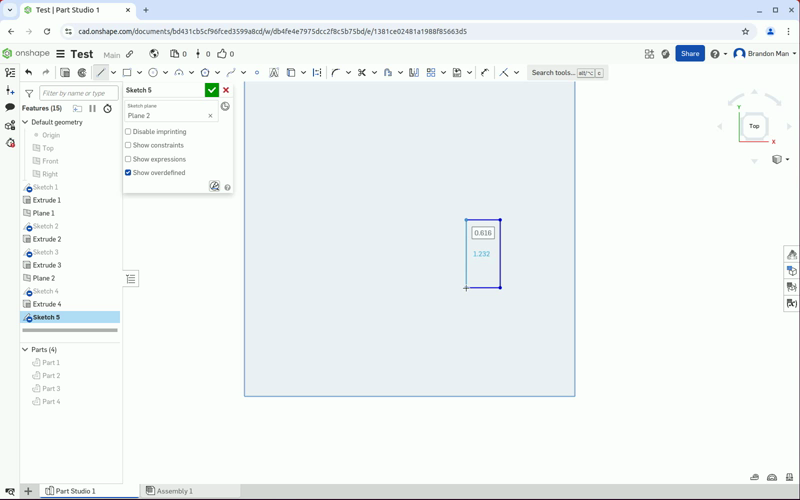
key_up(shift)
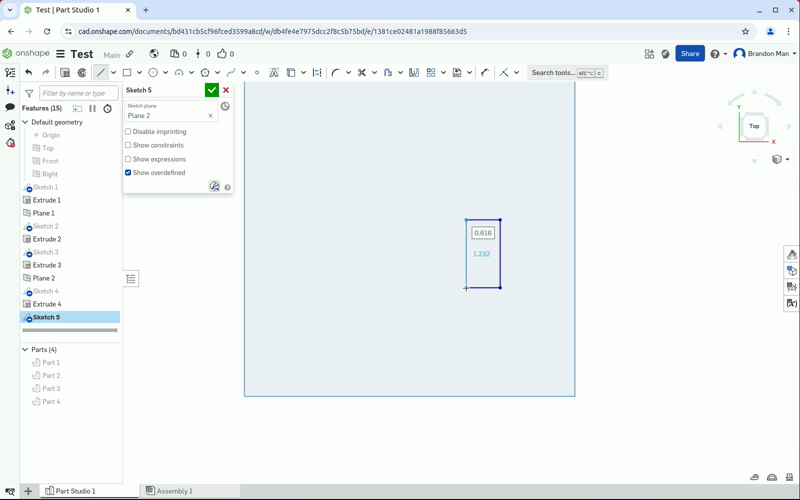
click(466, 287)
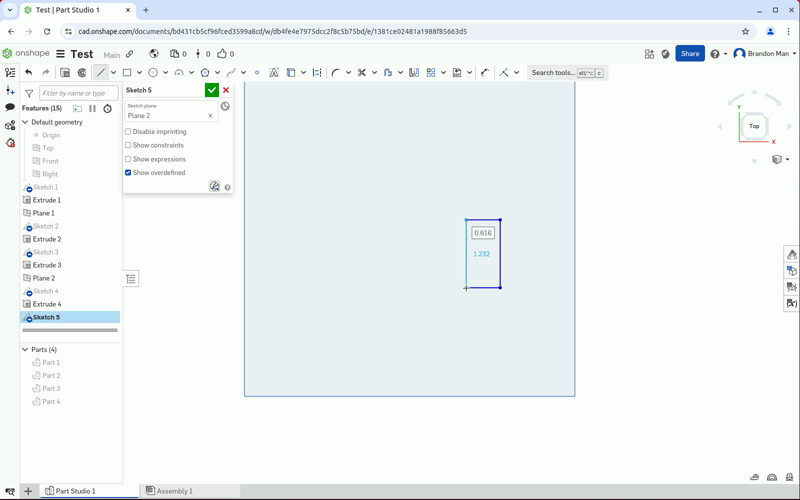
scroll(-6)
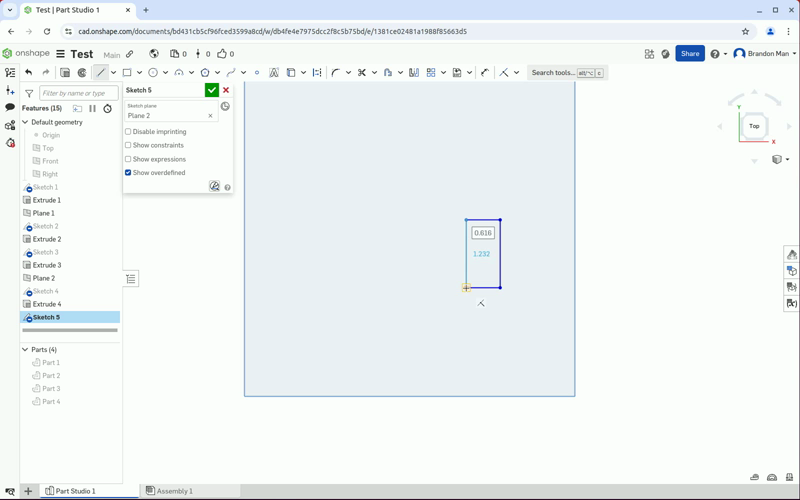
scroll(-6)
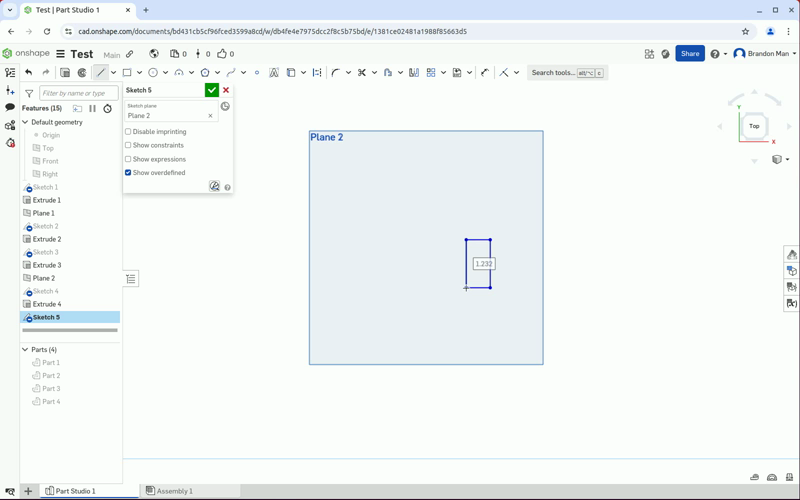
scroll(-6)
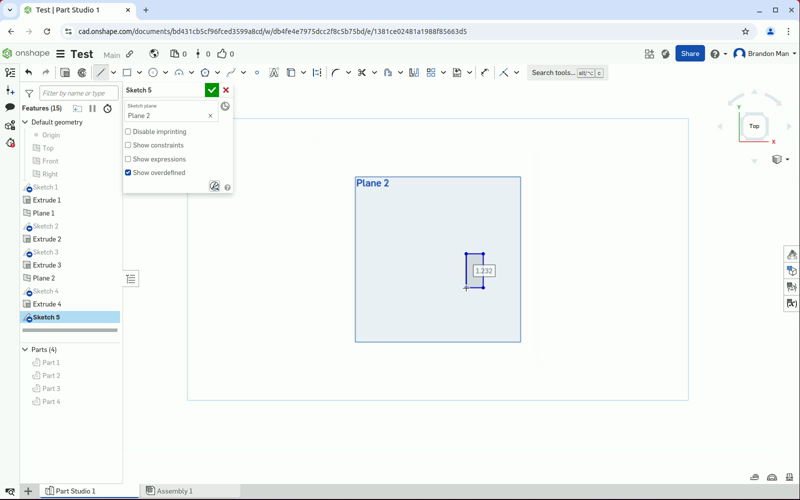
scroll(-6)
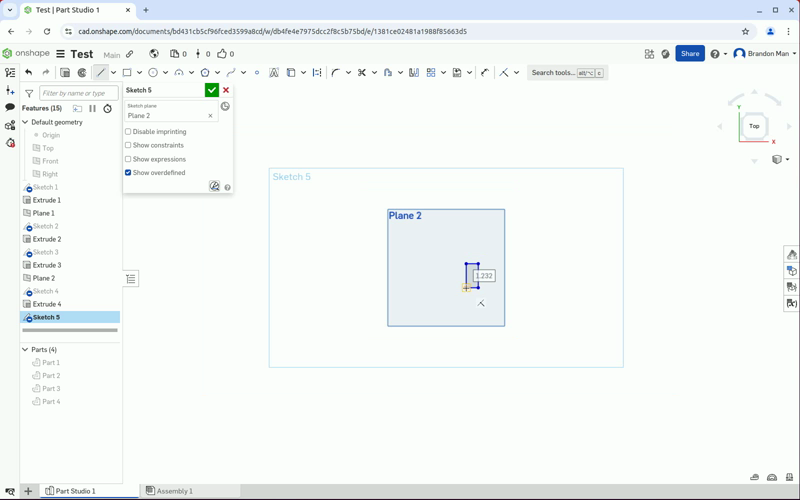
scroll(-6)
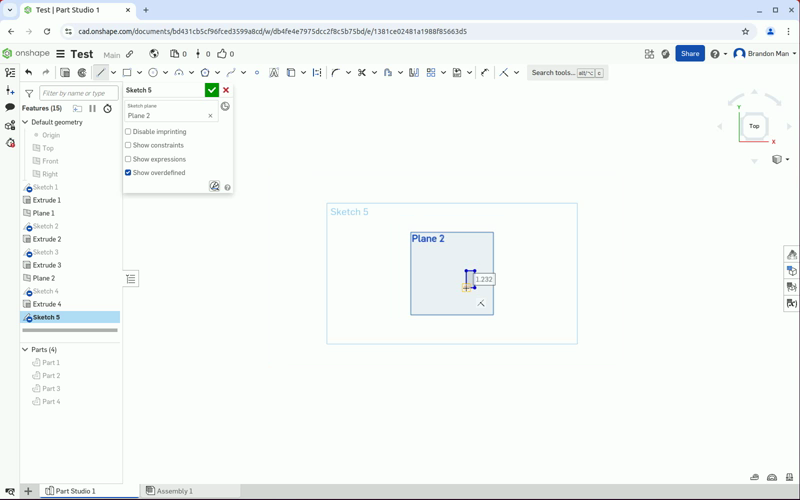
scroll(-6)
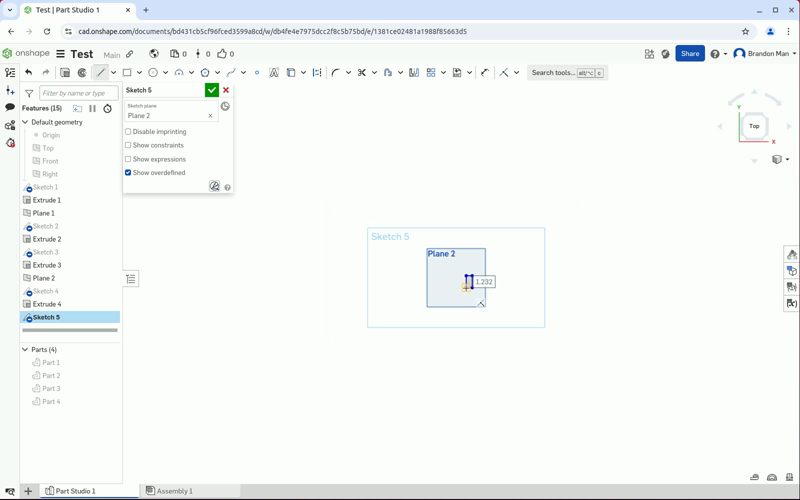
scroll(-6)
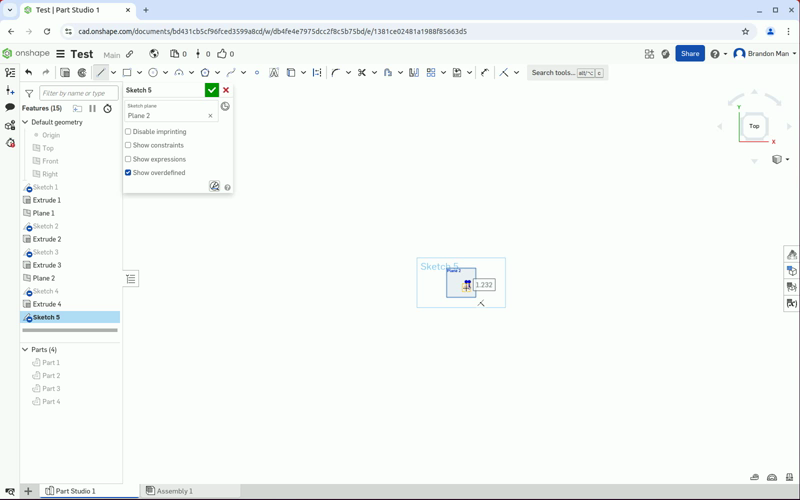
key(esc)
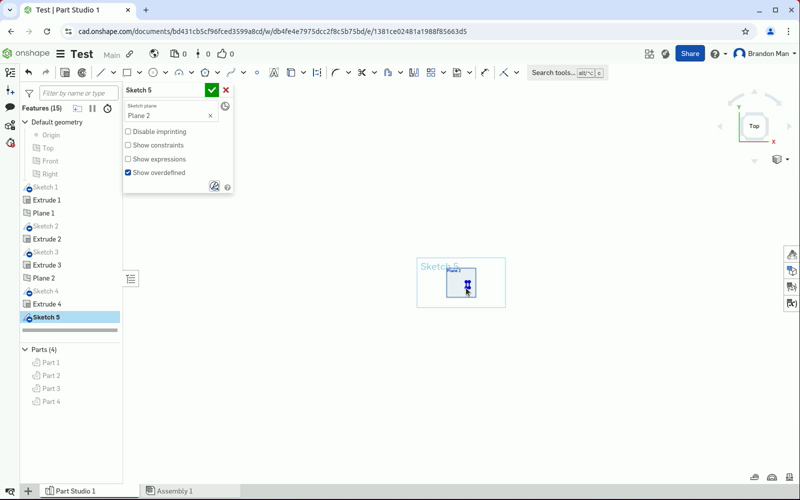
mouse_move(468, 282)
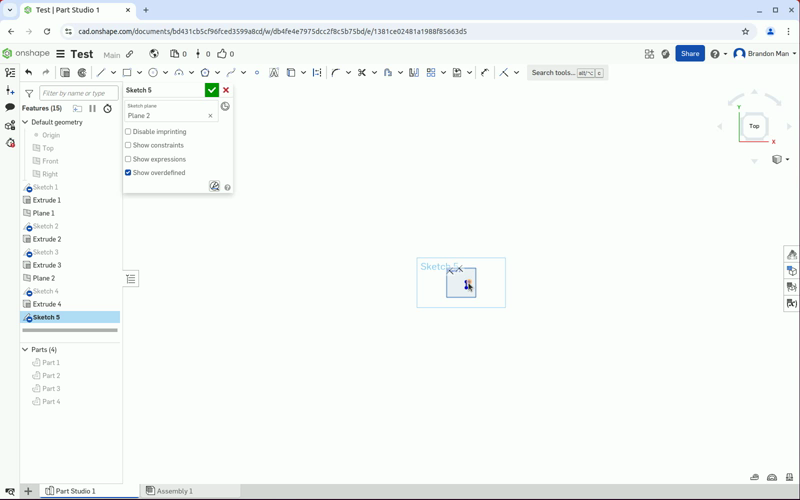
scroll(6)
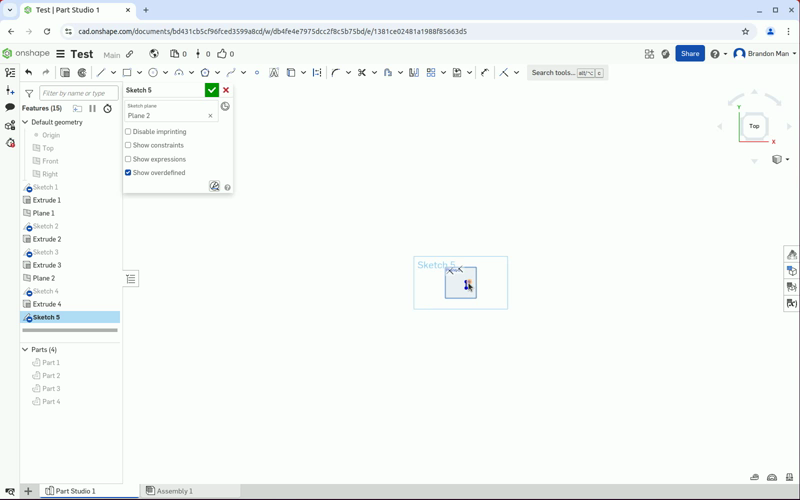
scroll(6)
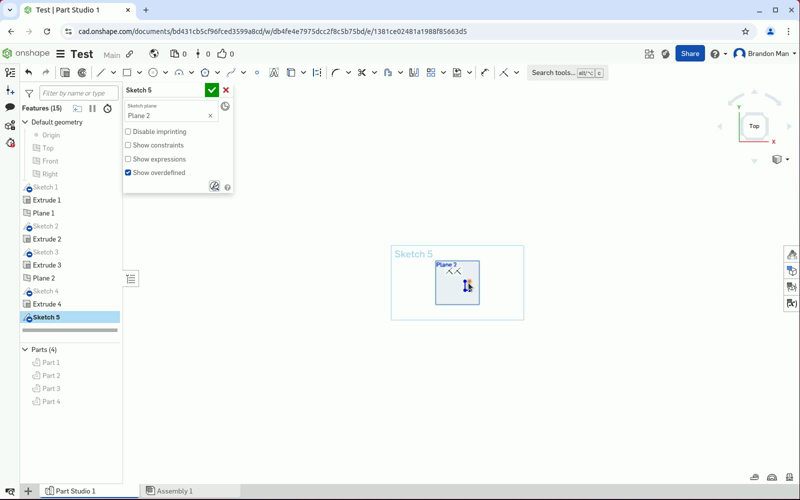
scroll(6)
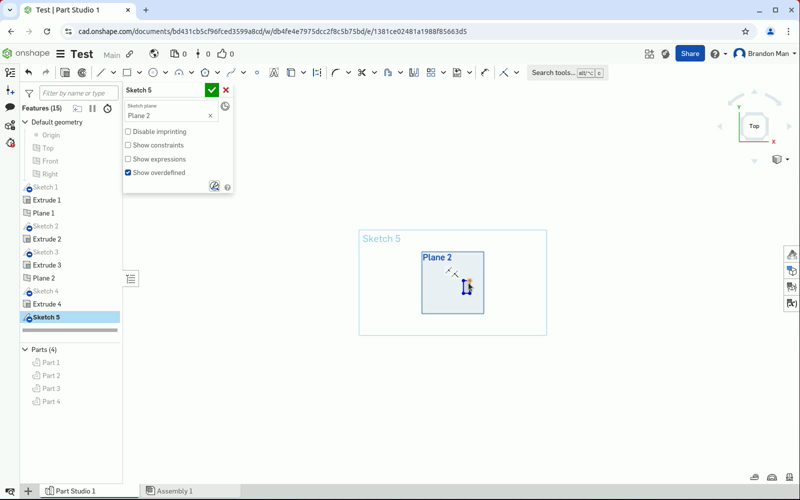
scroll(6)
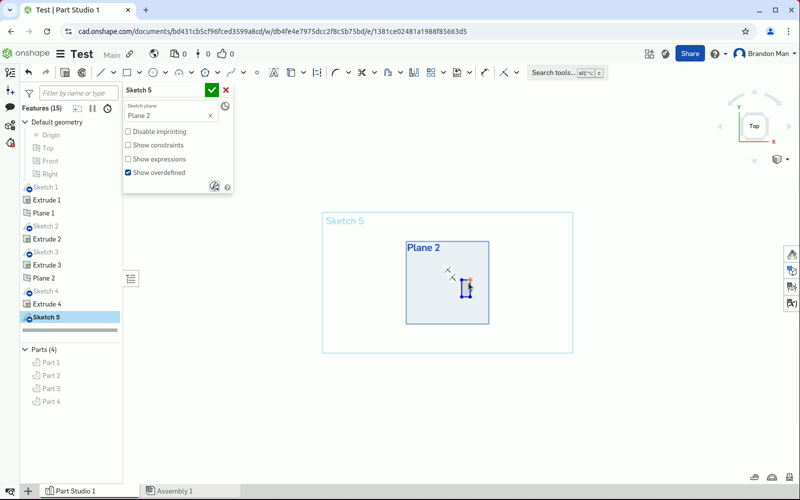
scroll(6)
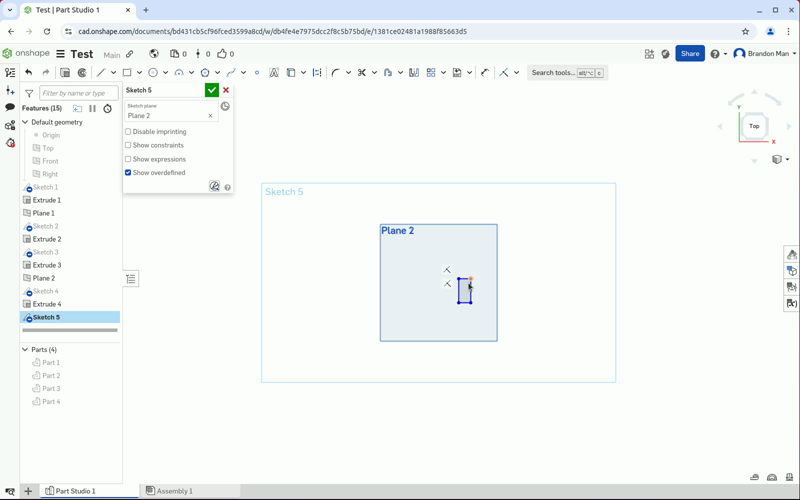
scroll(6)
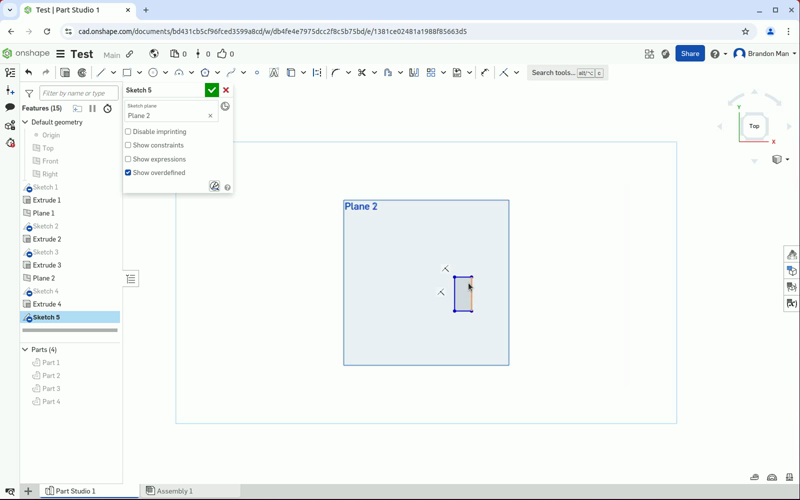
scroll(6)
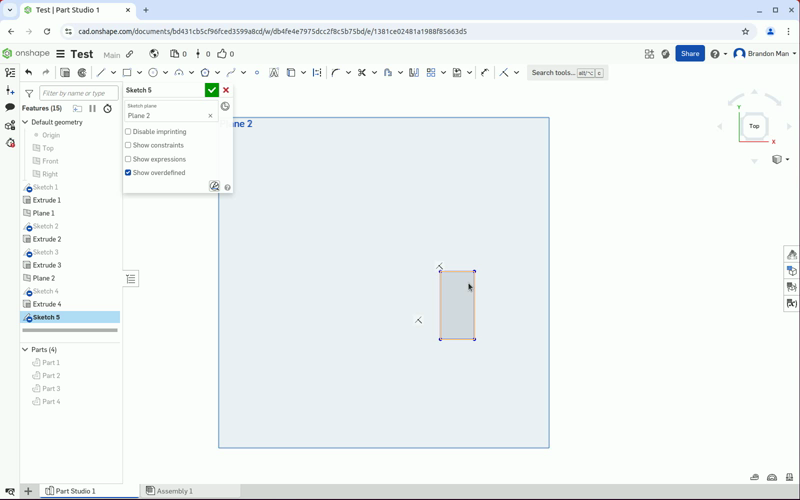
click(468, 282)
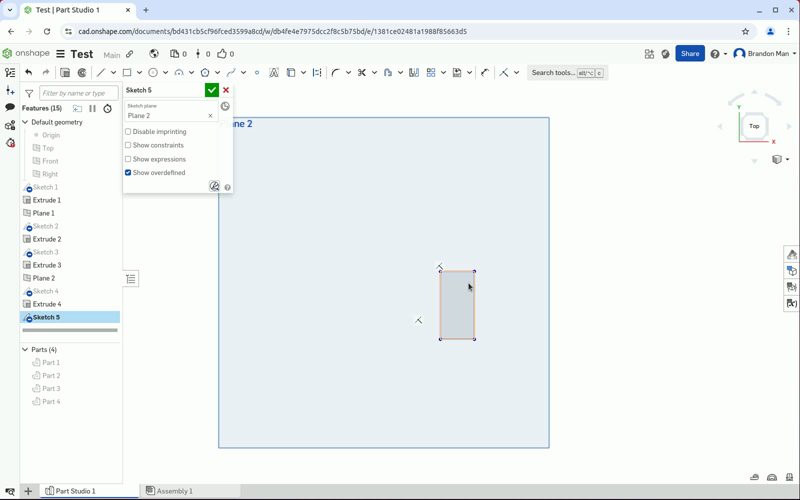
scroll(-6)
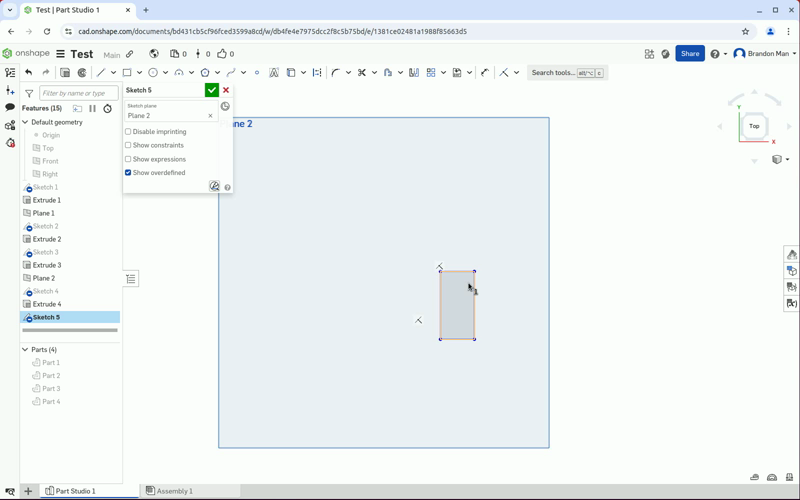
scroll(-6)
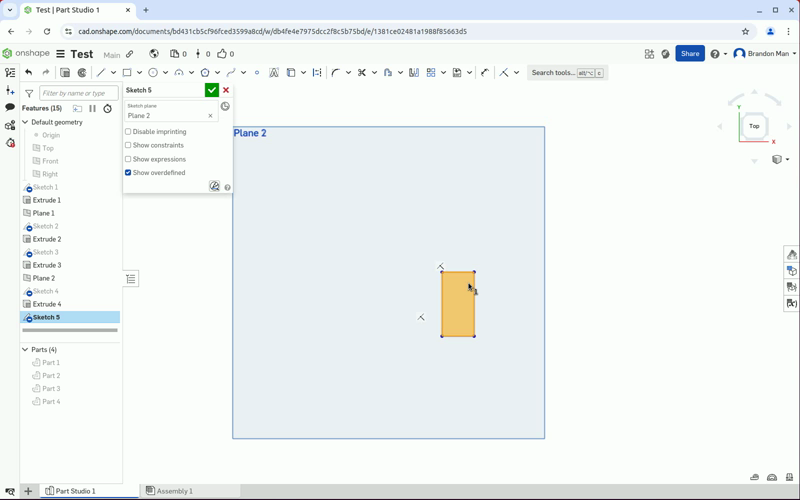
scroll(-6)
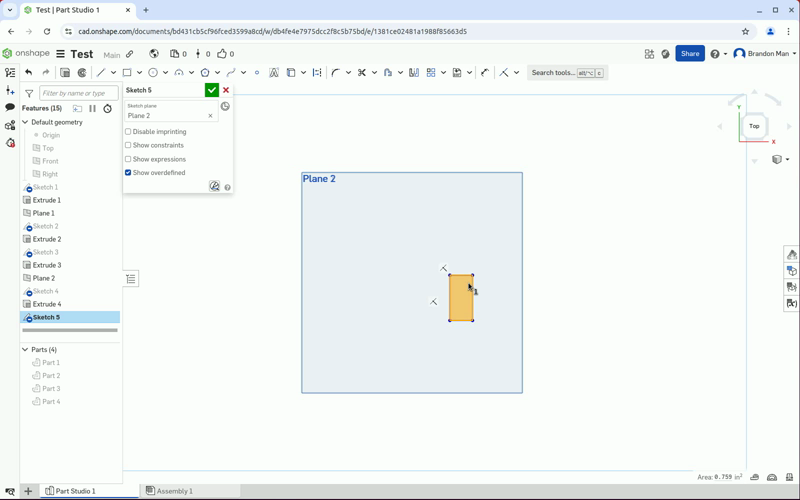
scroll(-6)
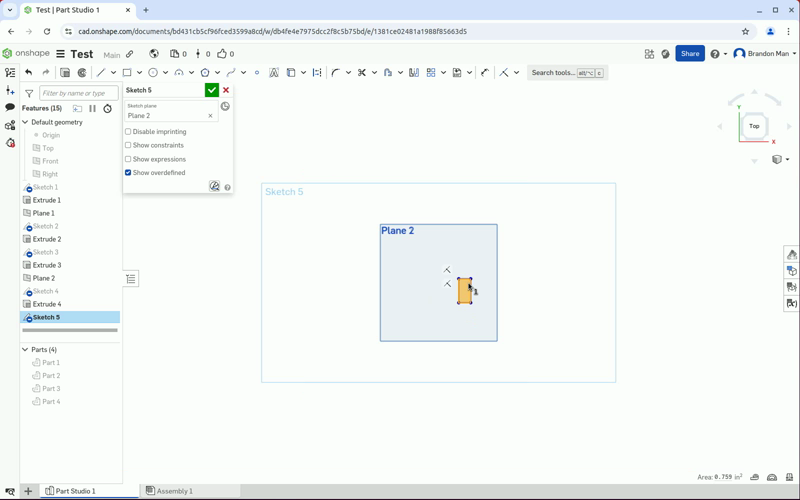
scroll(-6)
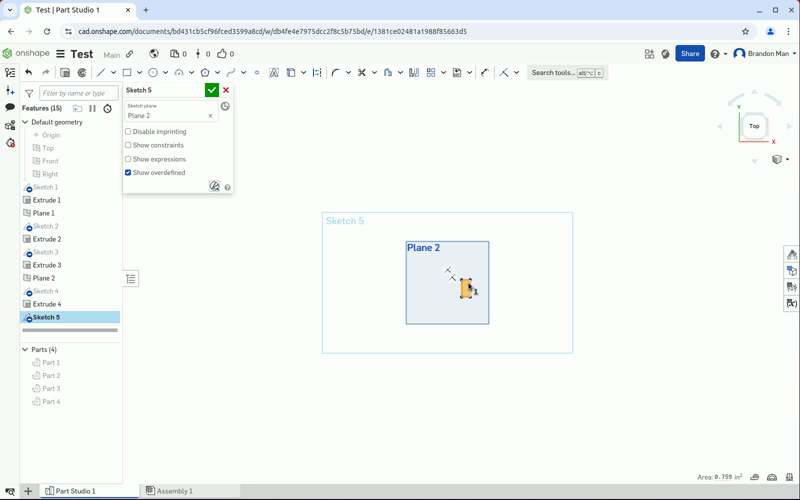
scroll(-6)
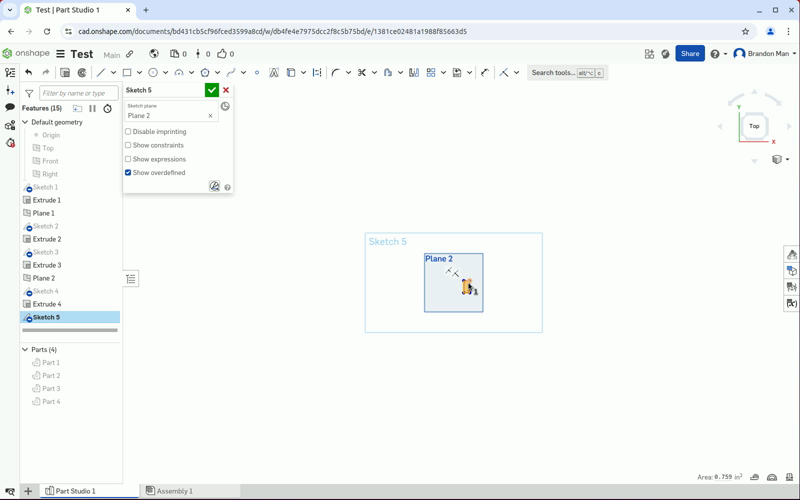
scroll(-6)
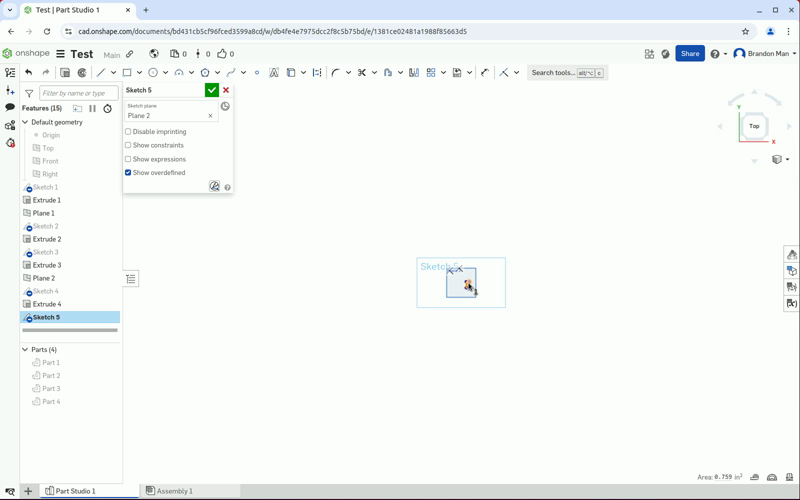
mouse_move(73, 352)
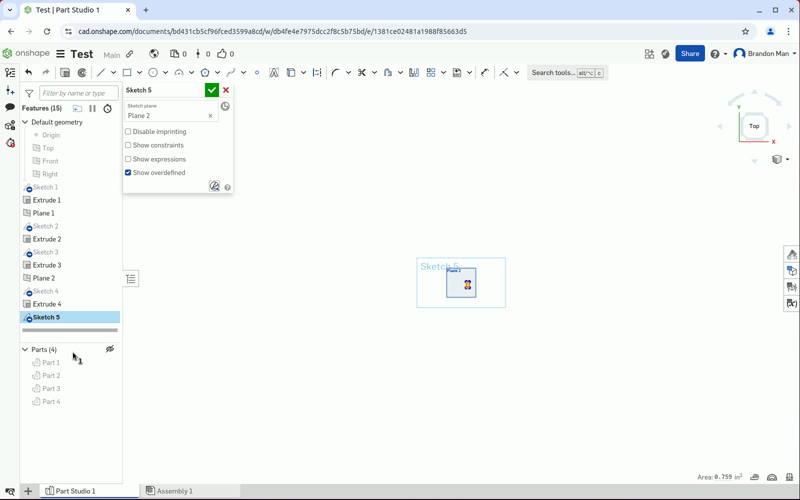
key(shift+y)
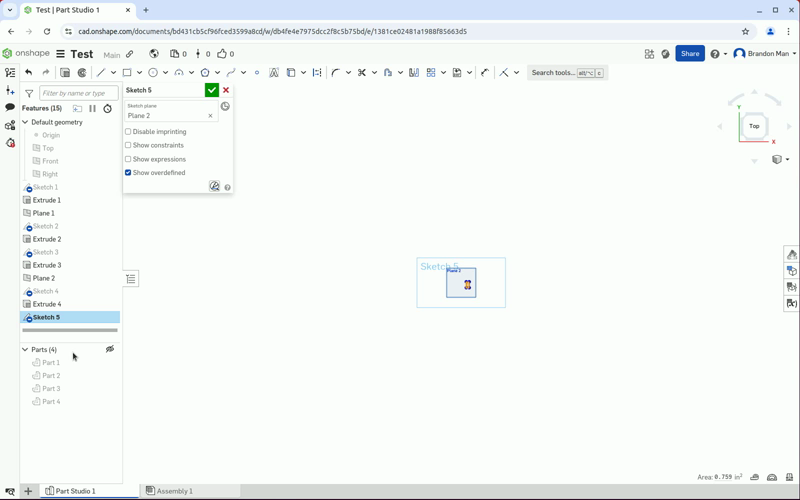
key(shift+e)
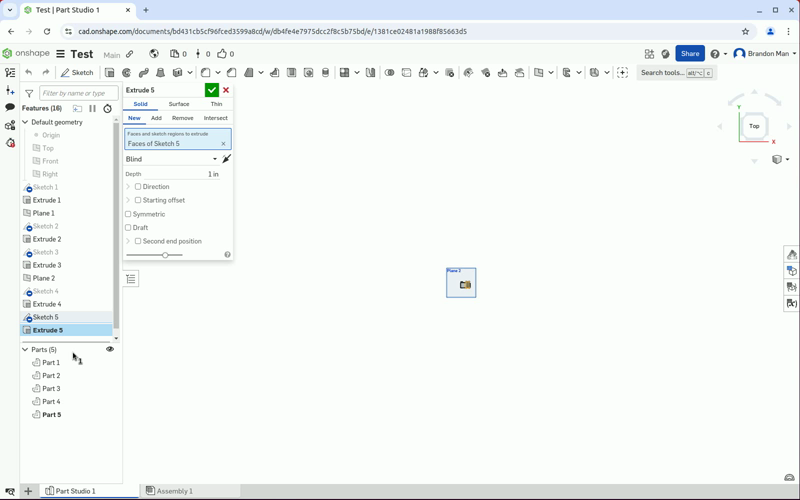
mouse_move(143, 106)
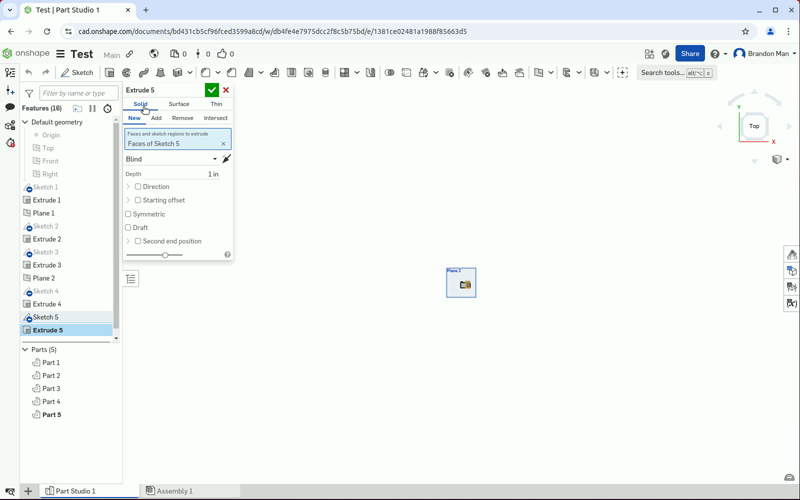
click(143, 106)
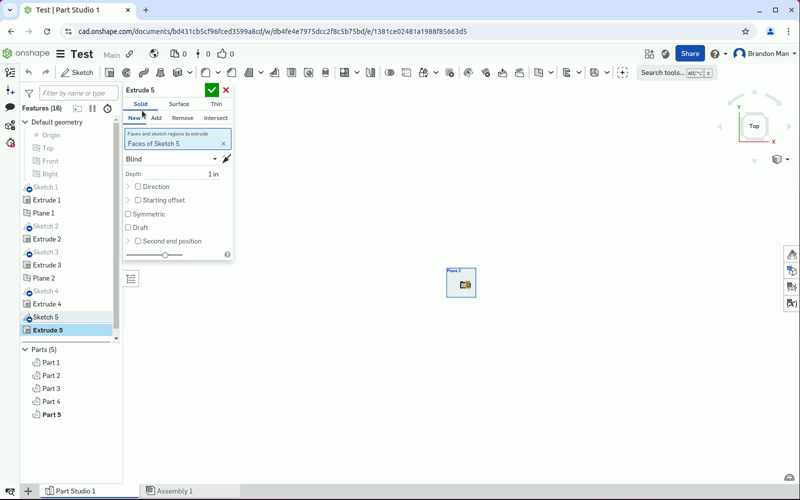
mouse_move(137, 120)
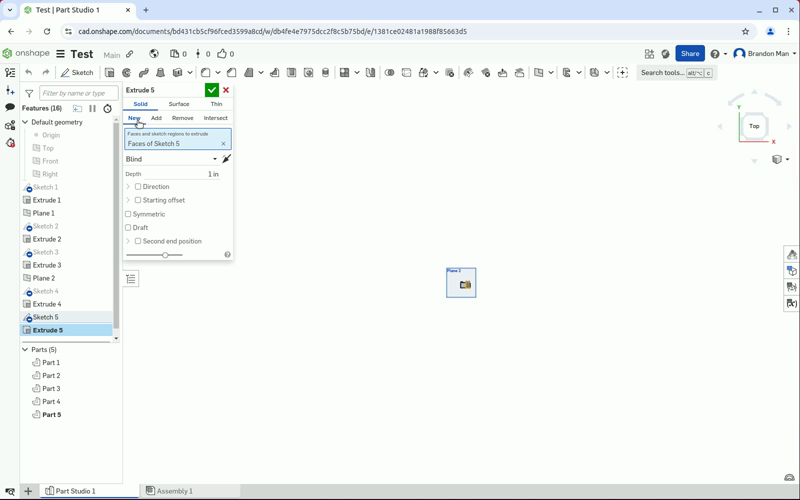
click(137, 120)
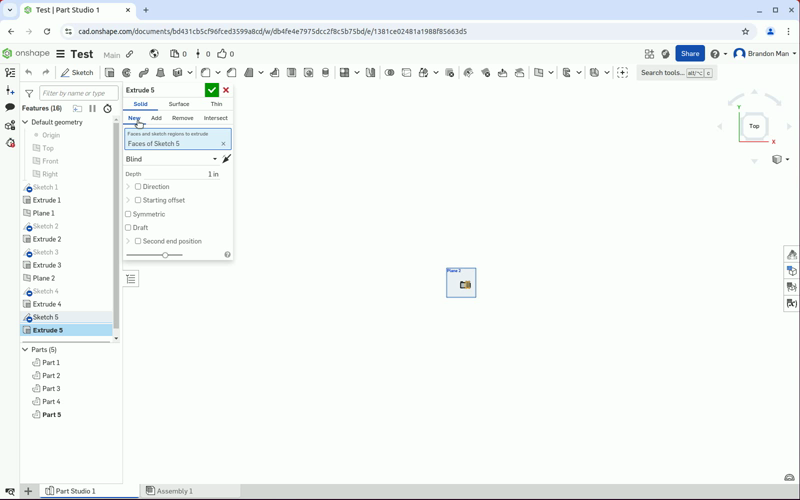
key(tab, 4)
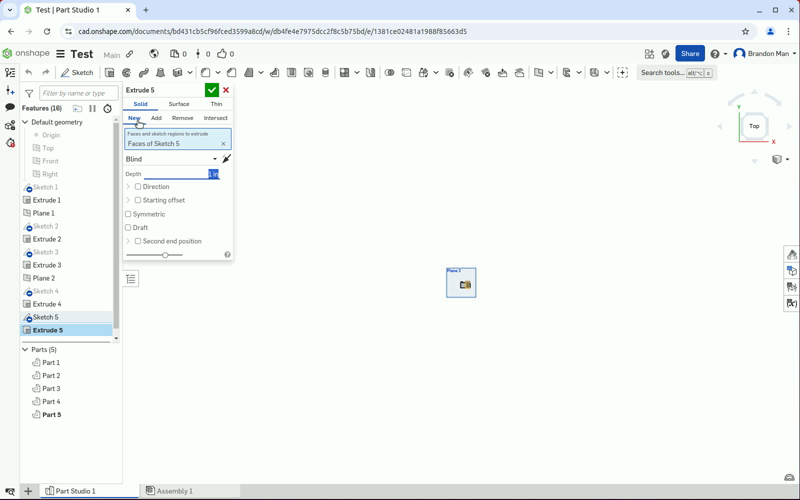
text(0.481)
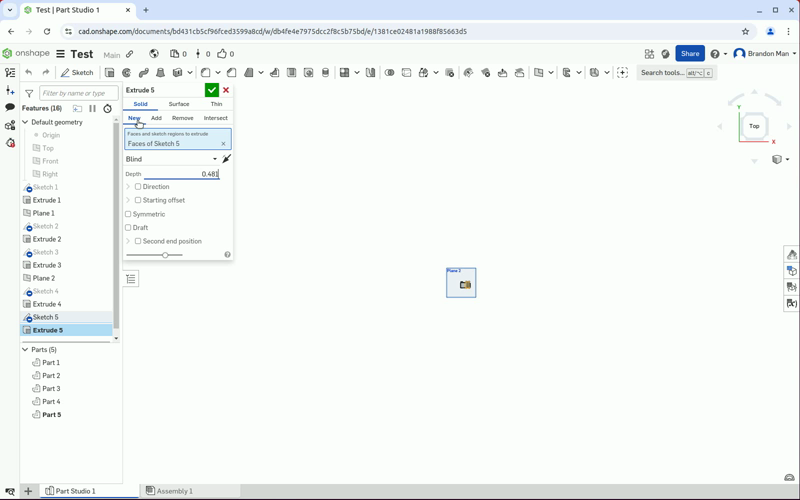
key(enter)
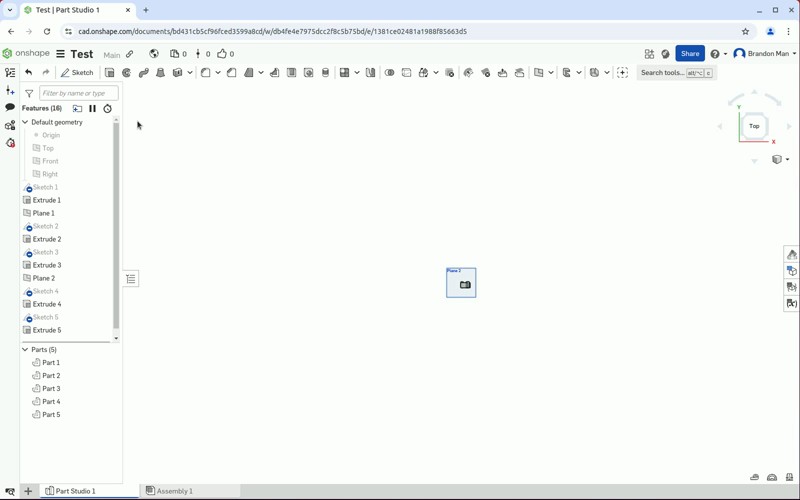
key(shift+h)
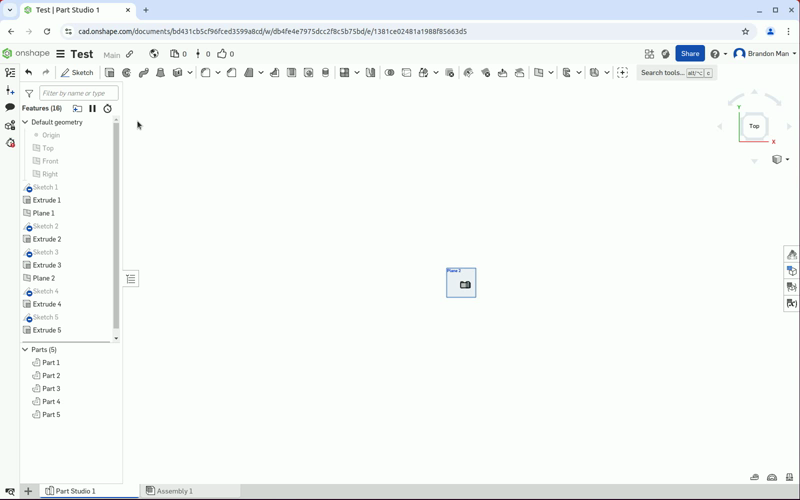
key(shift+h)
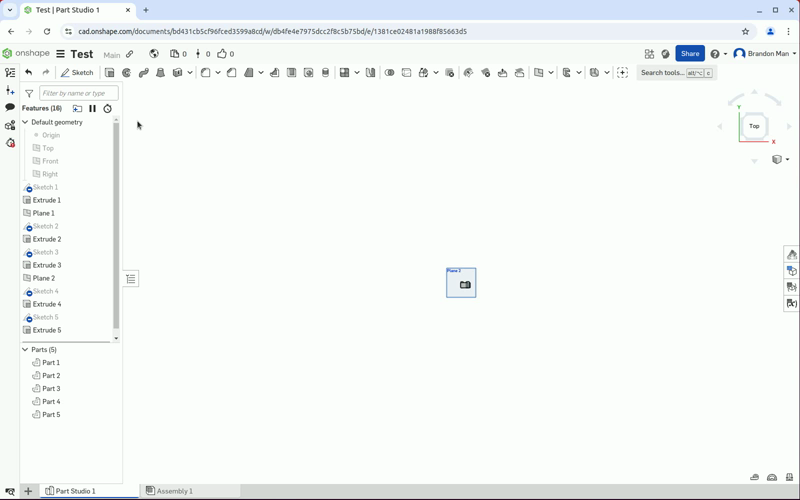
mouse_move(69, 189)
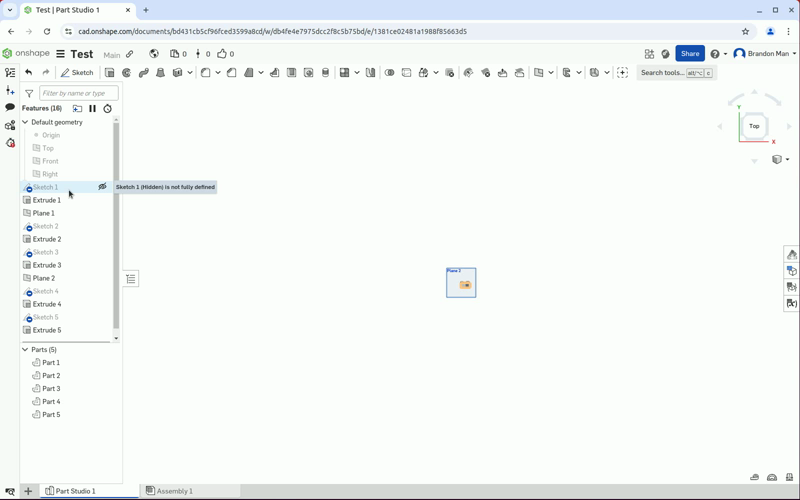
click(69, 189)
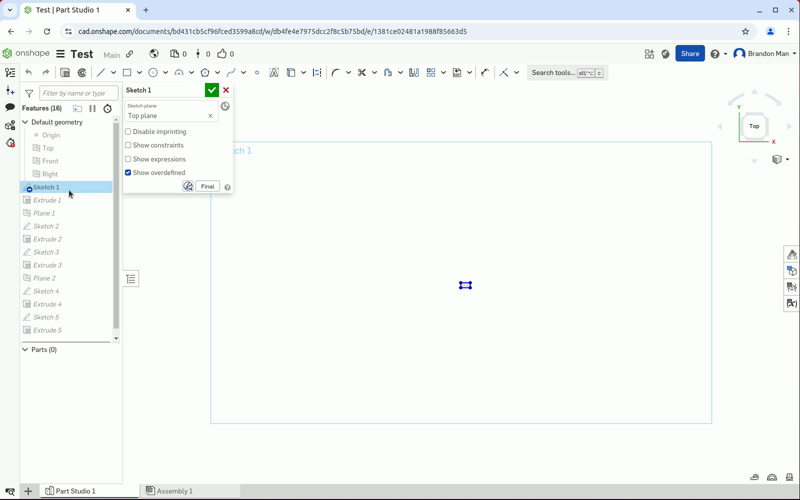
mouse_move(229, 92)
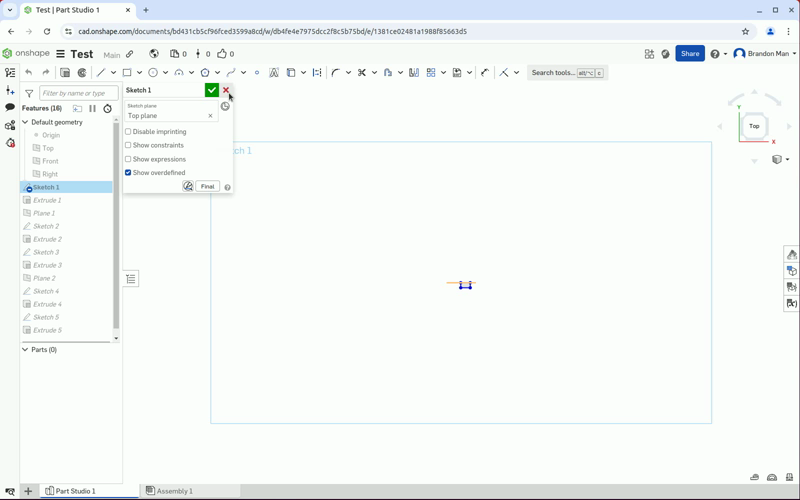
click(229, 92)
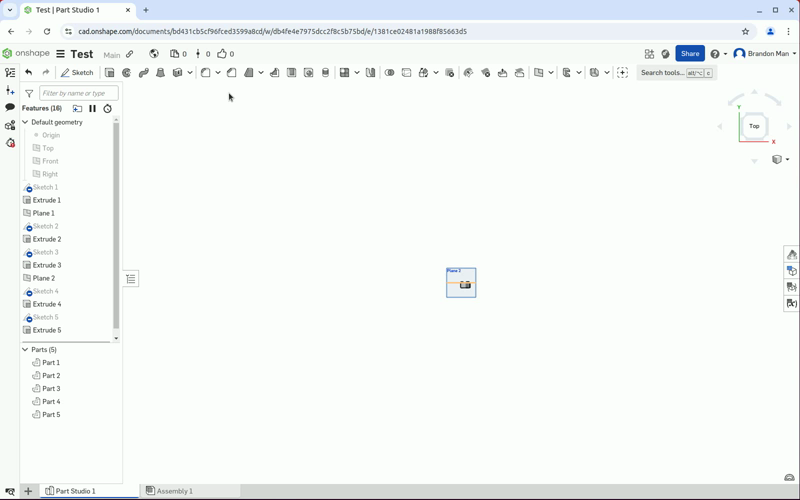
mouse_move(73, 352)
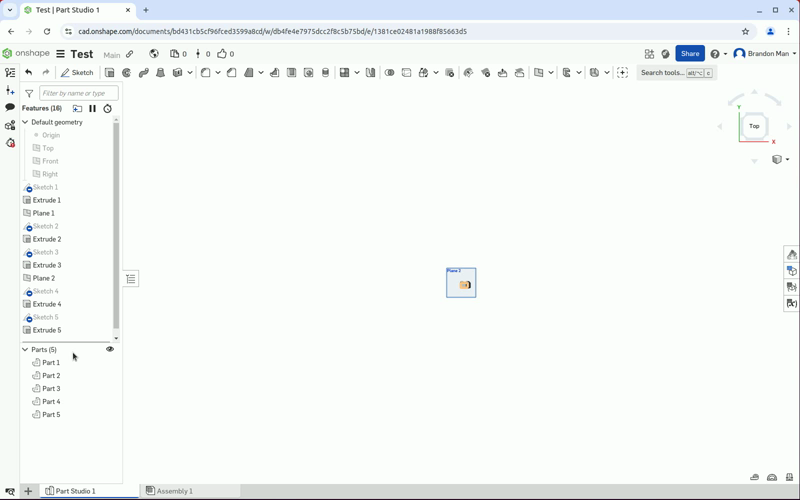
key(y)
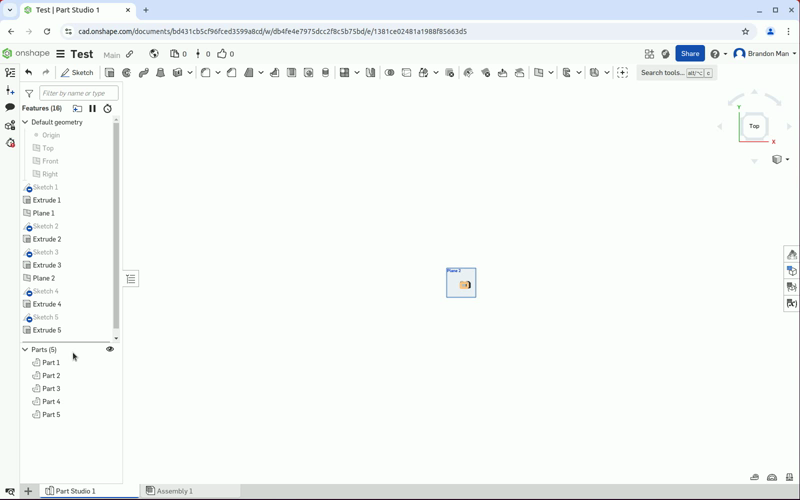
key(shift+p)
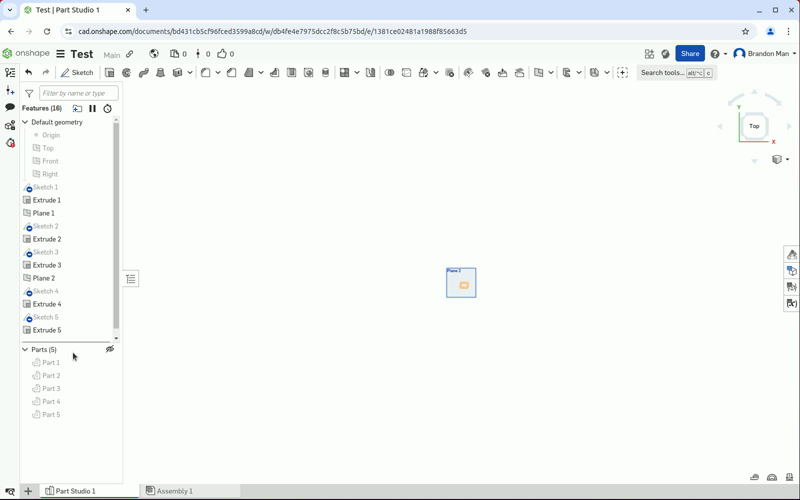
key(space)
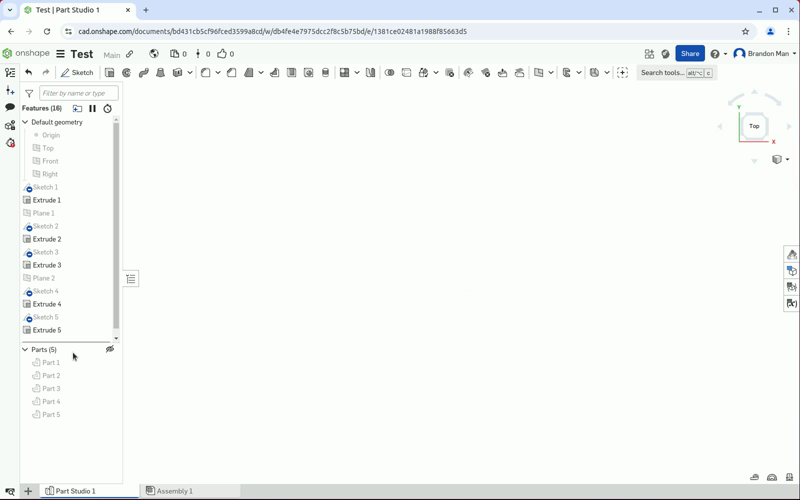
key_down(shift)
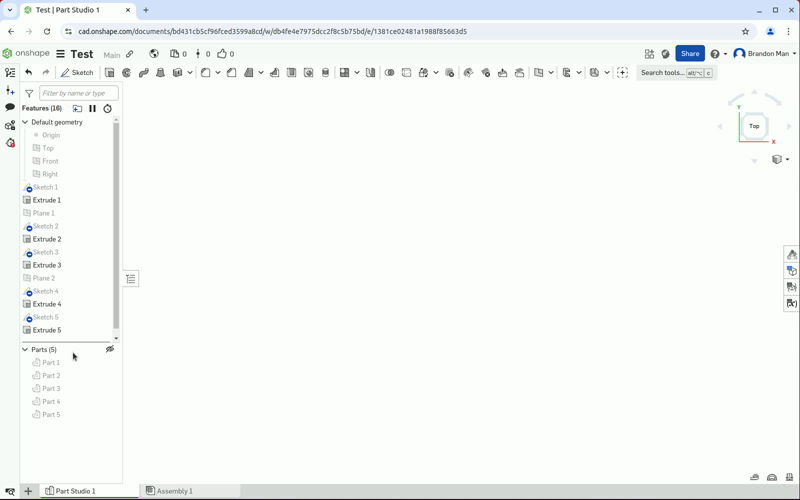
key(up)
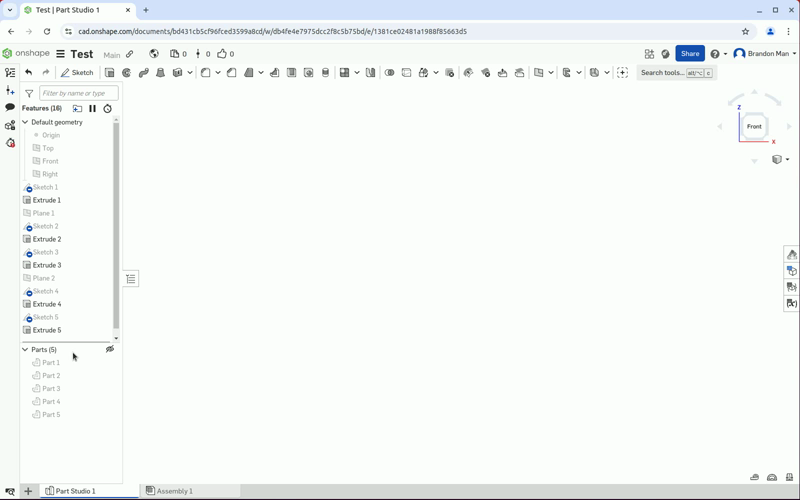
key_up(shift)
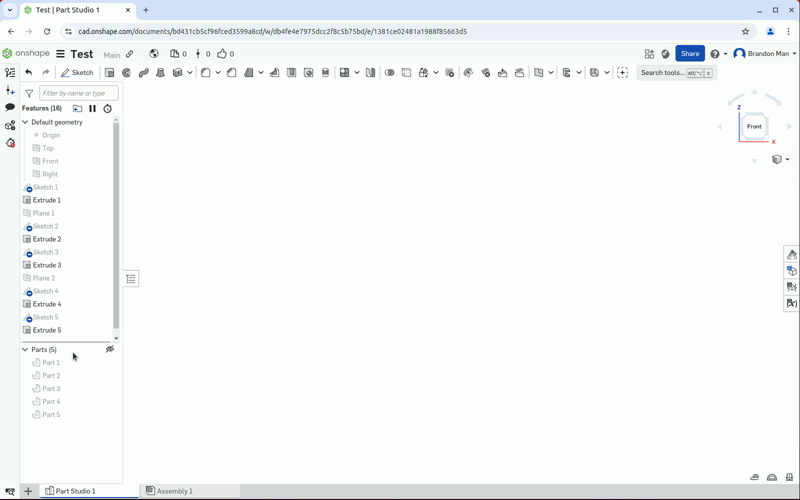
mouse_move(73, 352)
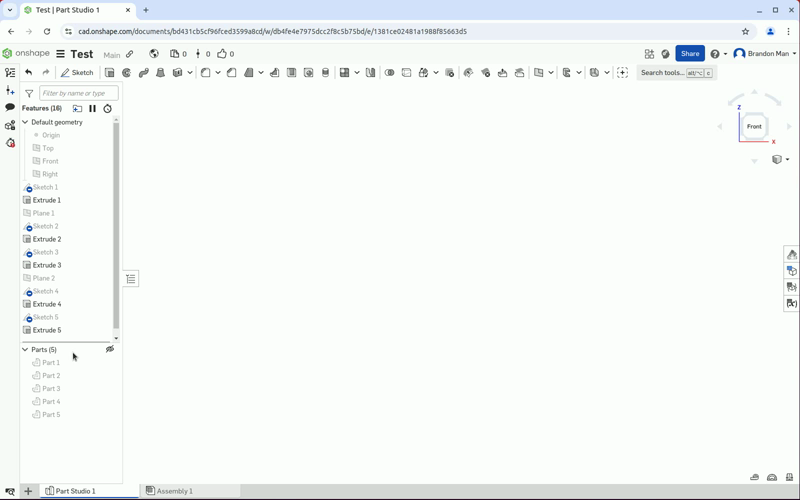
key(shift+y)
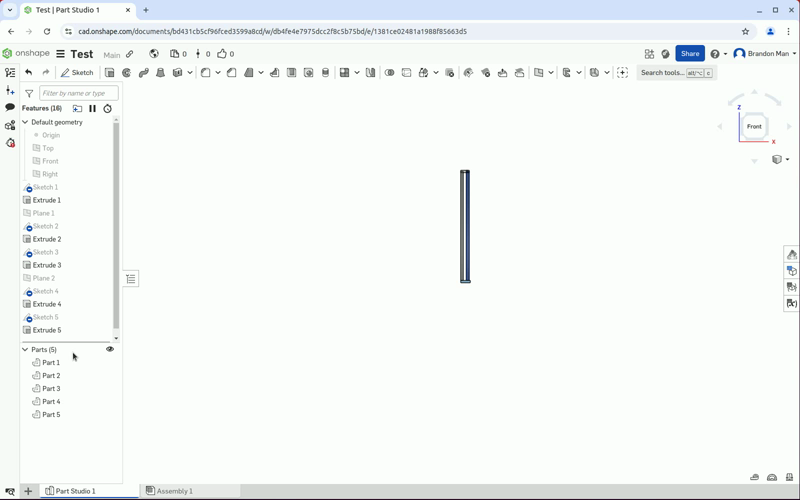
mouse_move(541, 75)
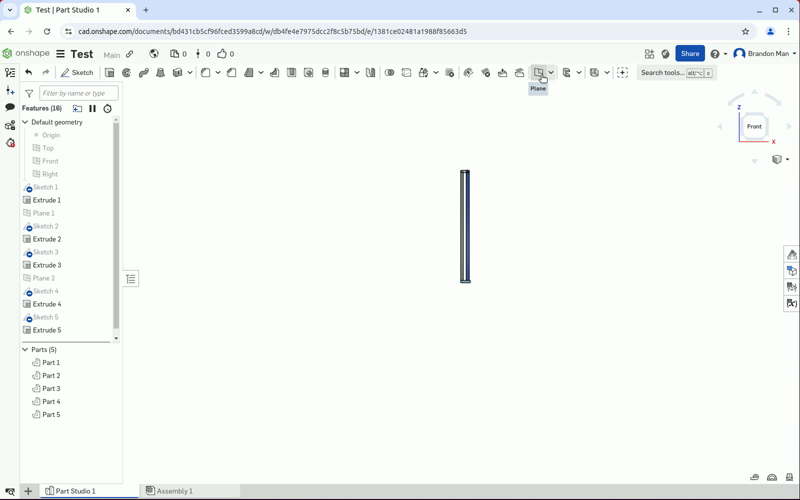
click(541, 75)
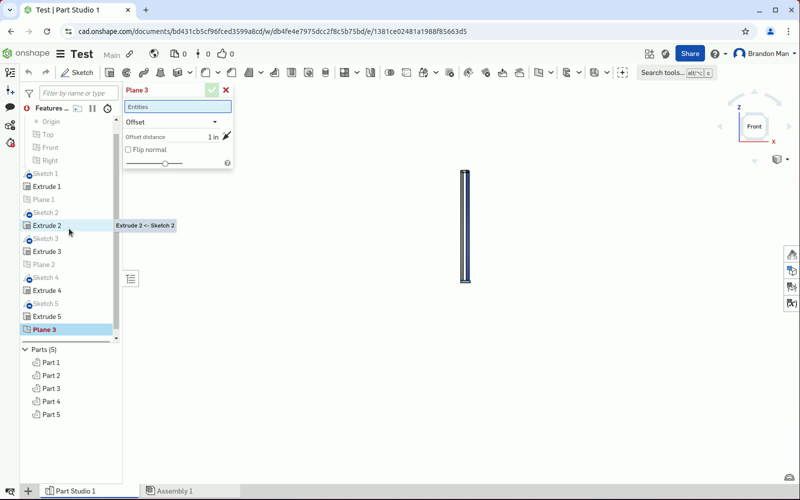
scroll(3)
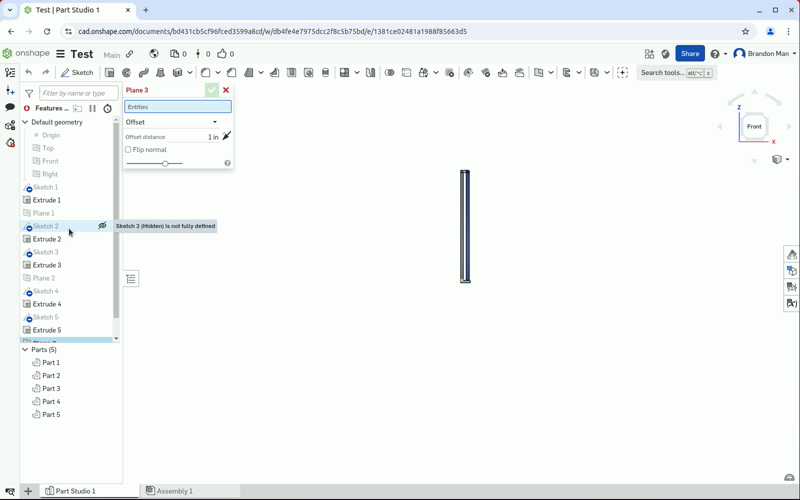
mouse_move(69, 163)
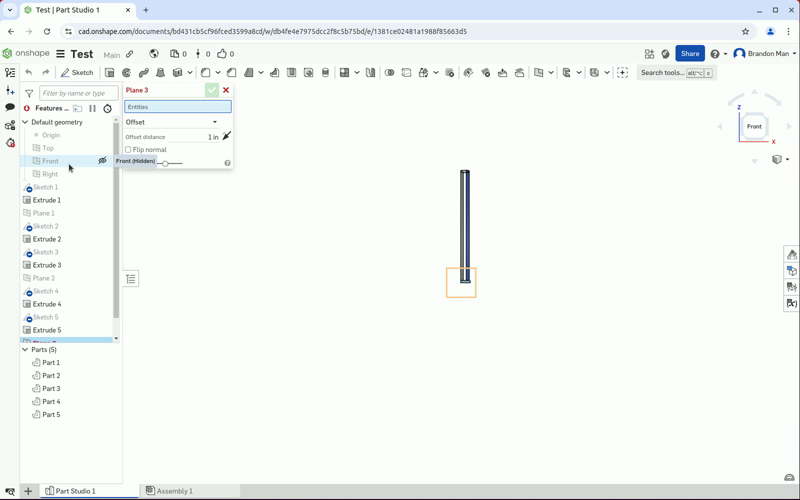
click(69, 163)
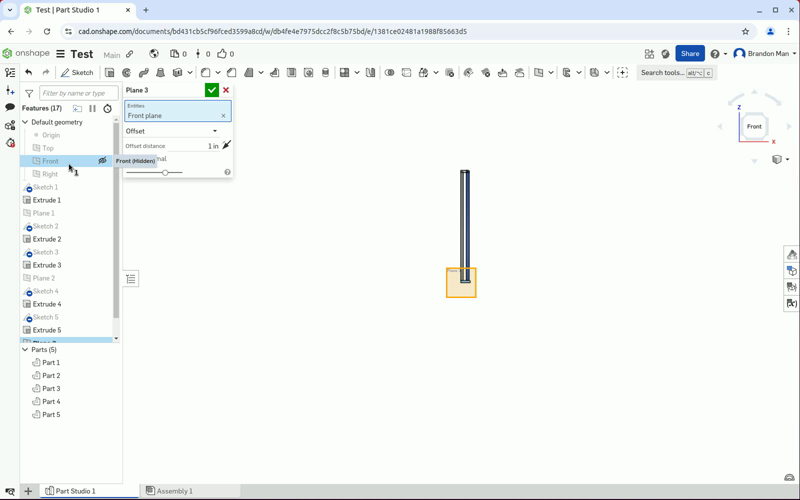
key(tab, 2)
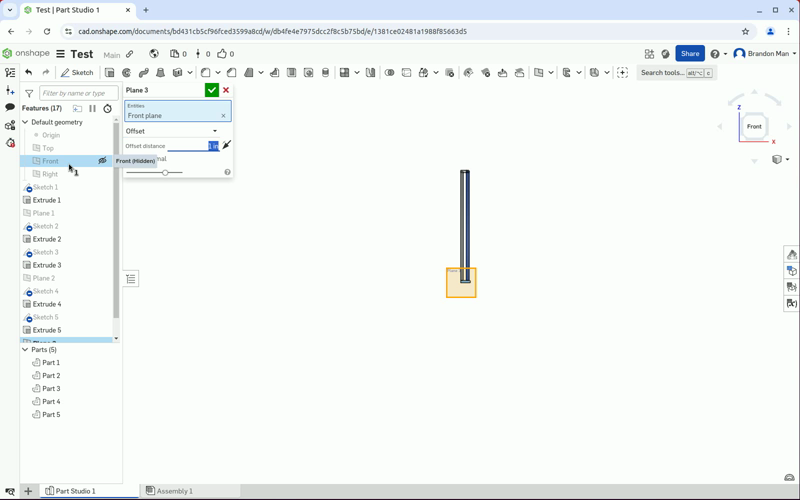
text(0.955)
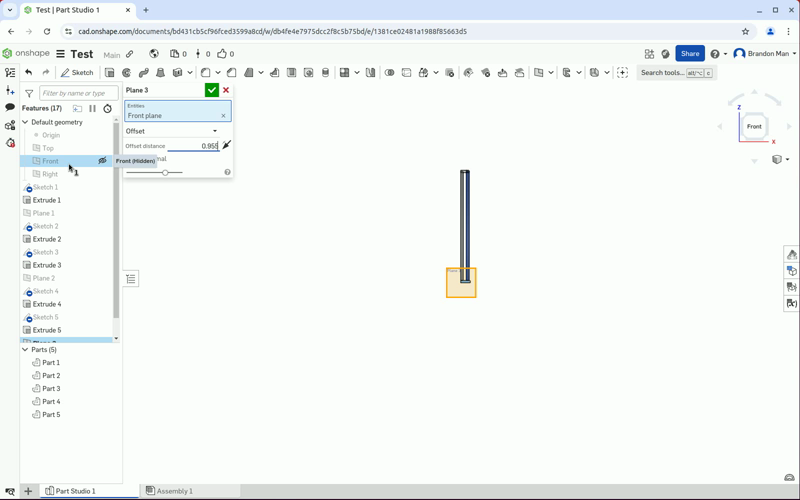
key(enter, 2)
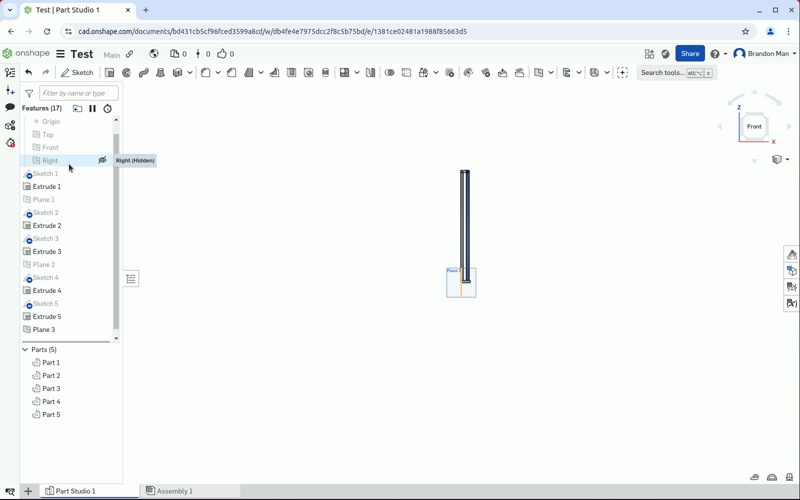
key(shift+s)
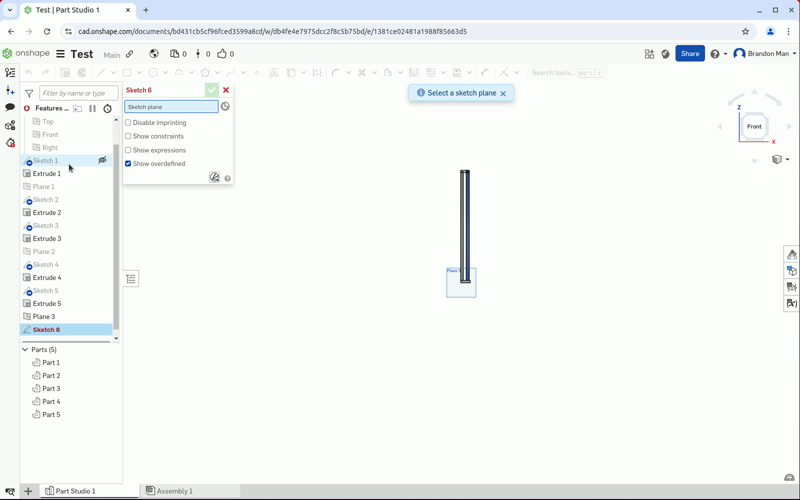
mouse_move(69, 319)
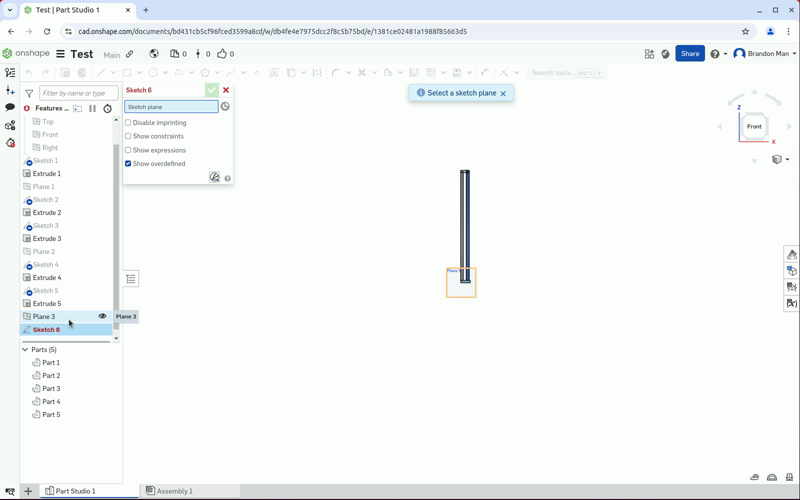
click(69, 319)
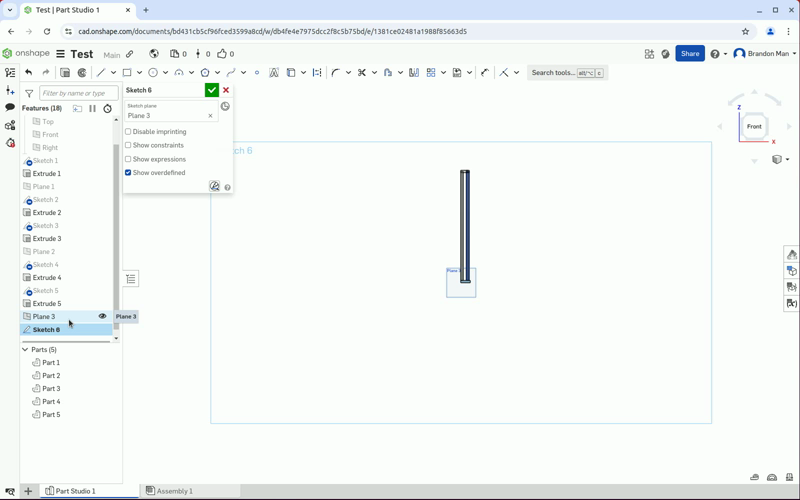
mouse_move(73, 352)
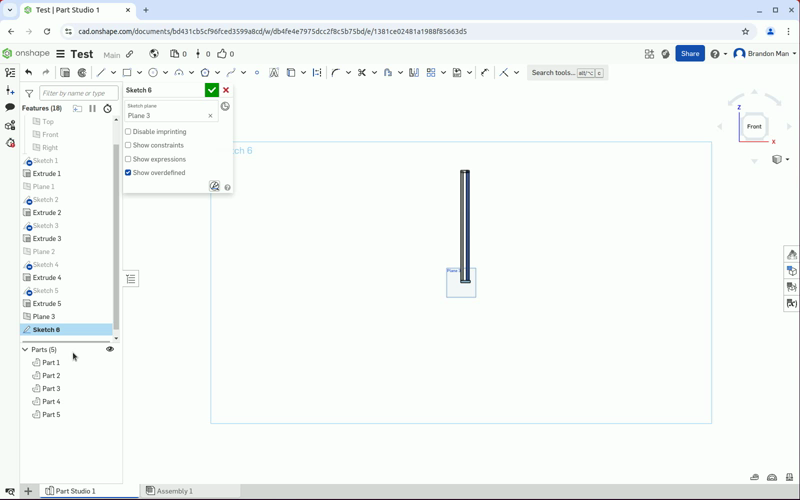
key(y)
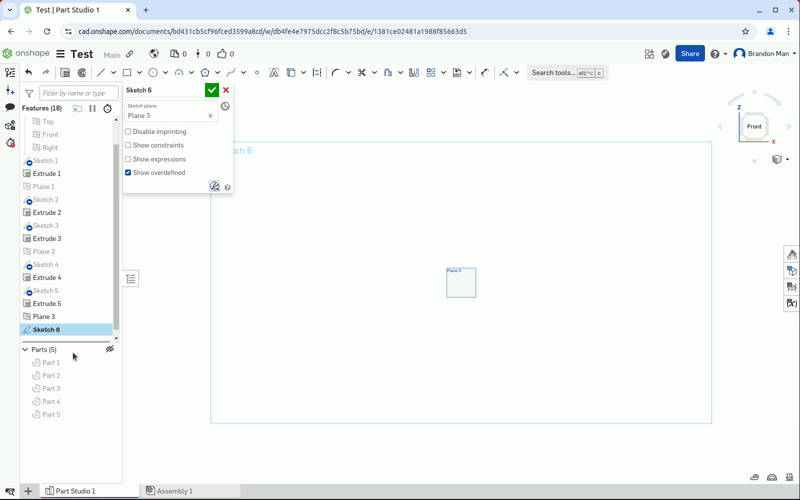
key(l)
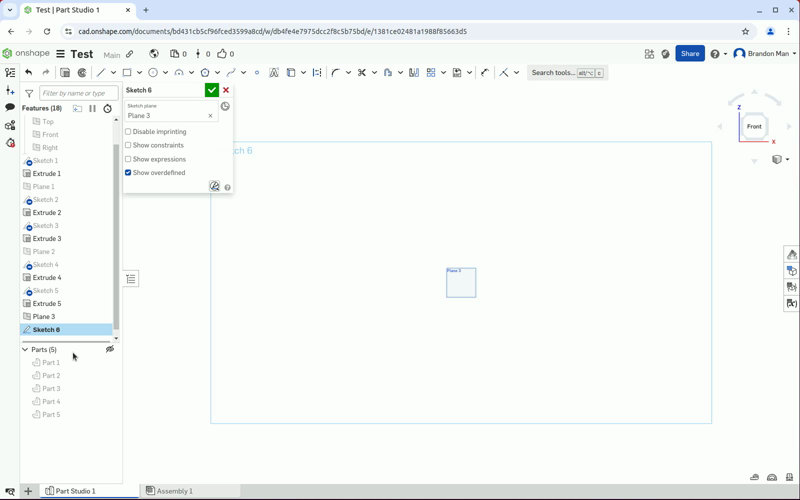
key_down(shift)
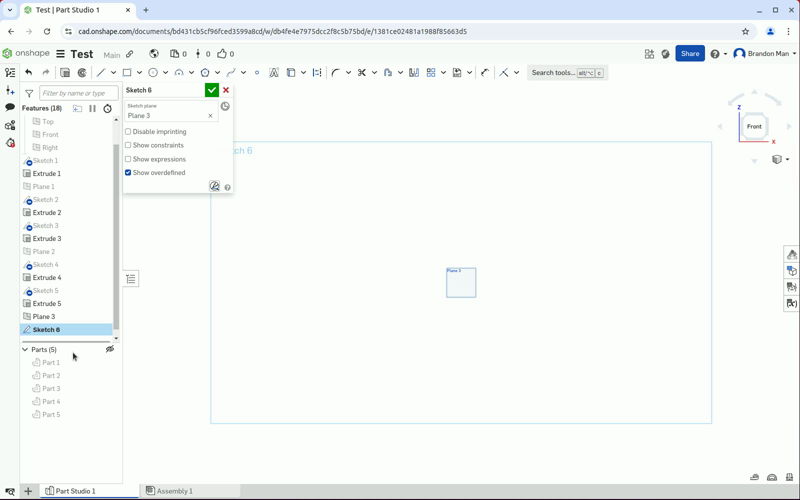
mouse_move(460, 172)
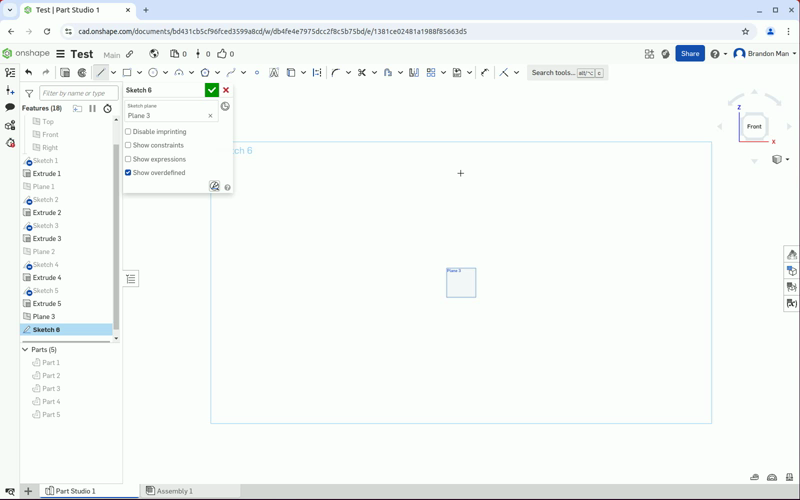
click(460, 172)
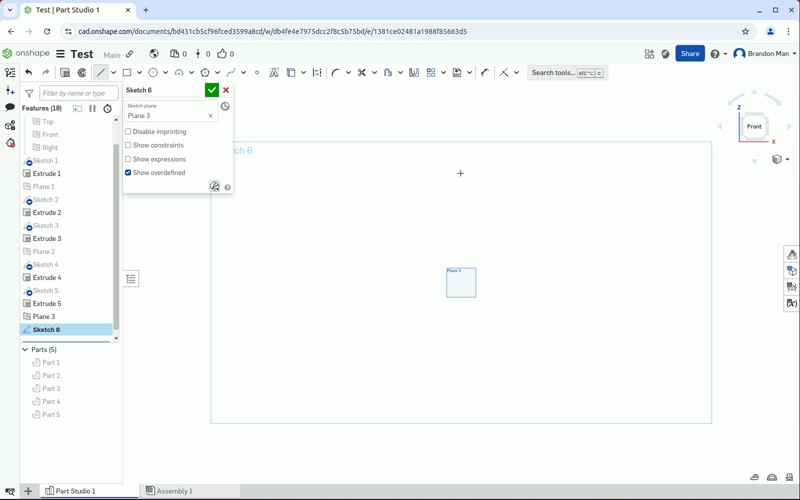
key_up(shift)
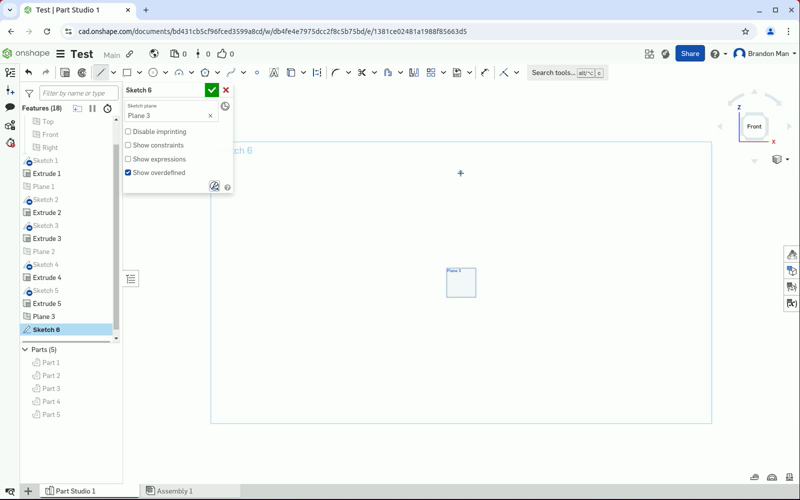
key_down(shift)
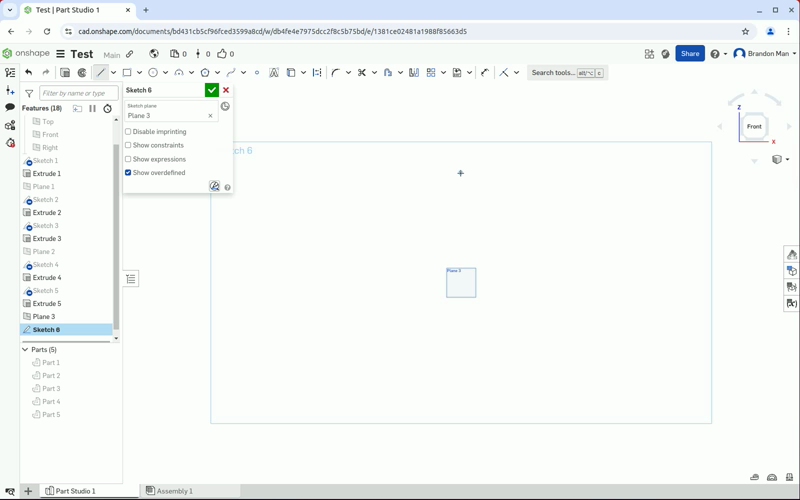
mouse_move(490, 172)
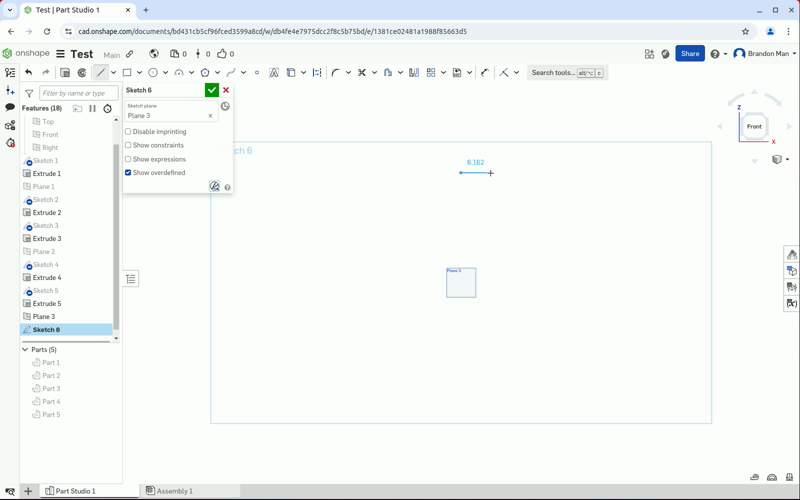
mouse_move(470, 172)
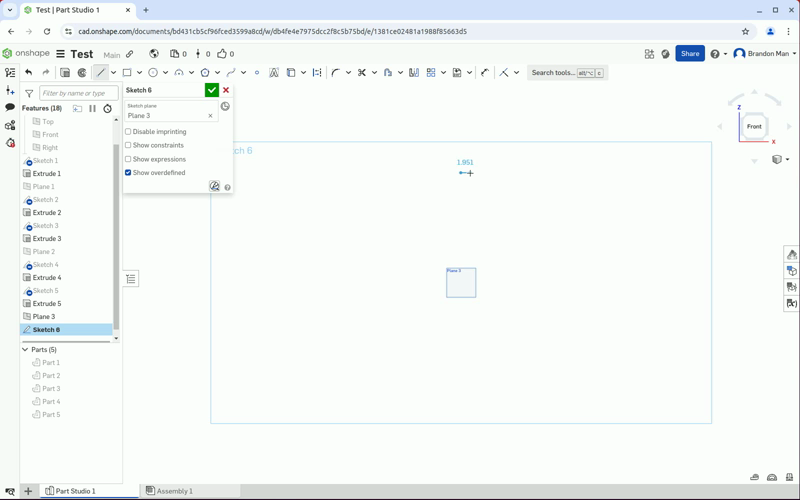
click(470, 172)
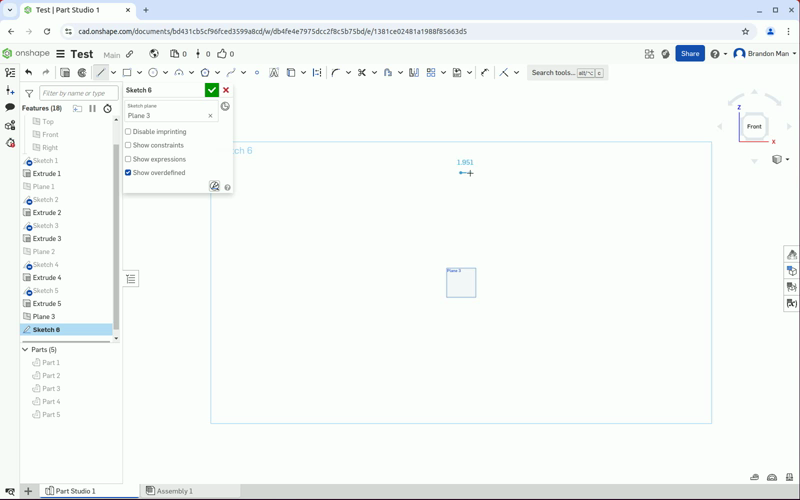
key_up(shift)
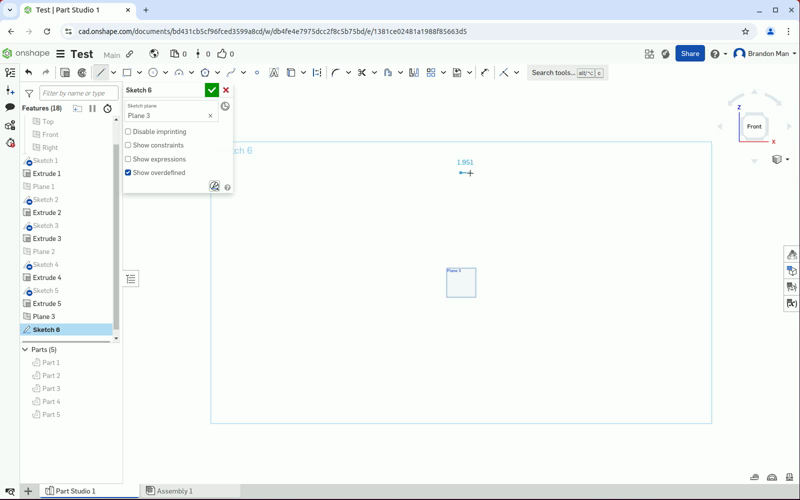
key_down(shift)
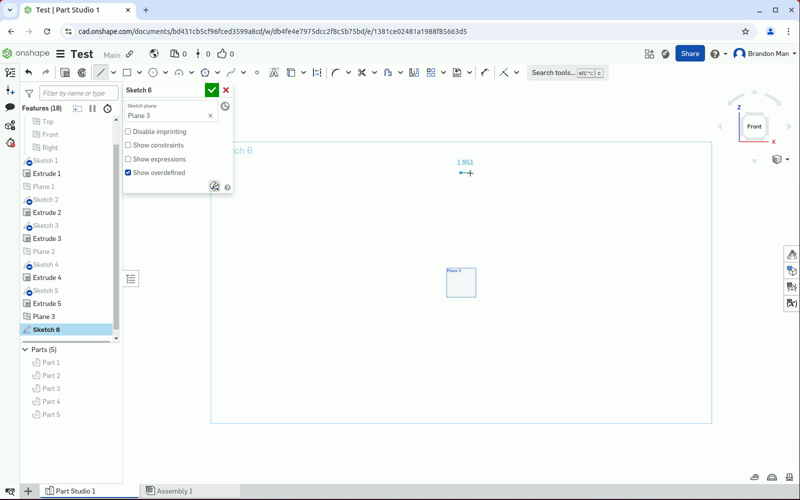
mouse_move(500, 172)
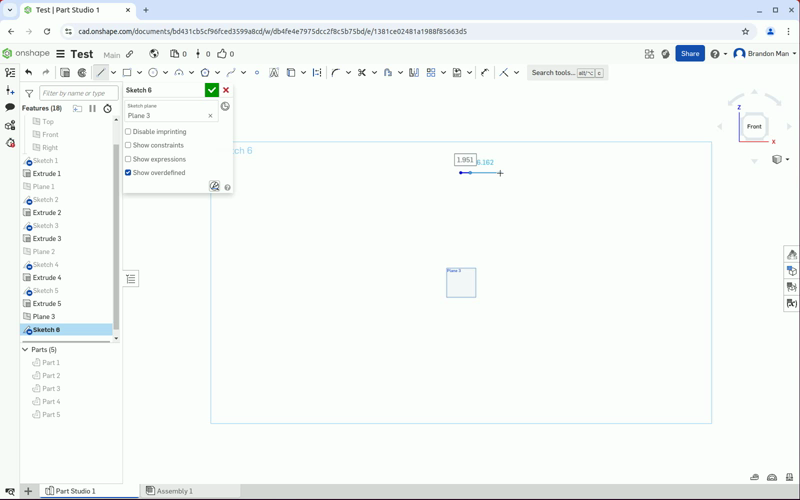
mouse_move(470, 170)
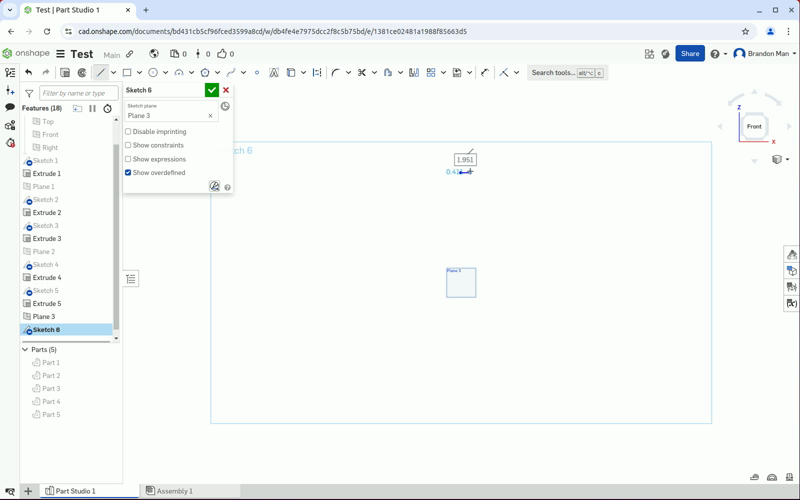
scroll(6)
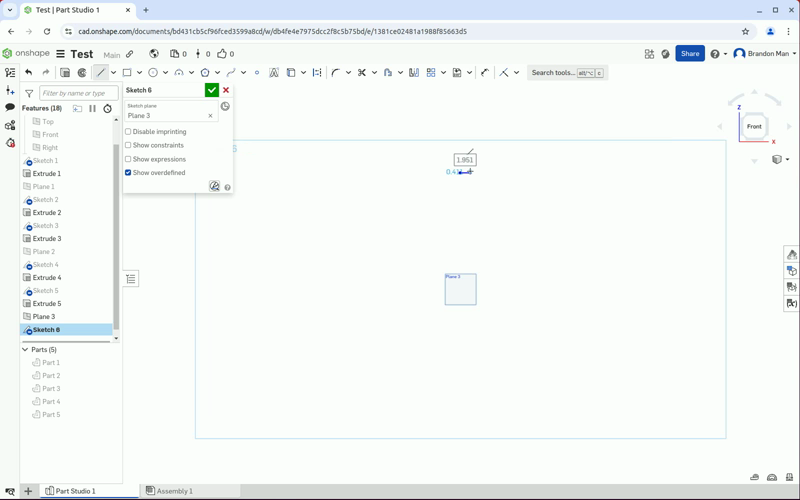
scroll(6)
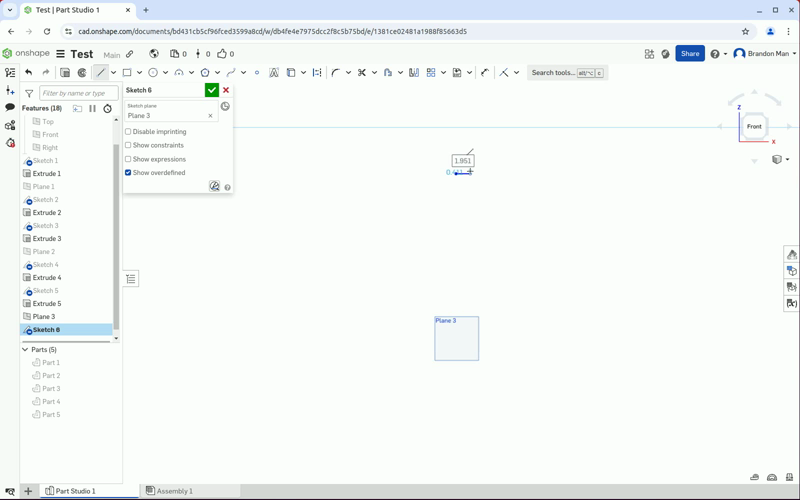
scroll(6)
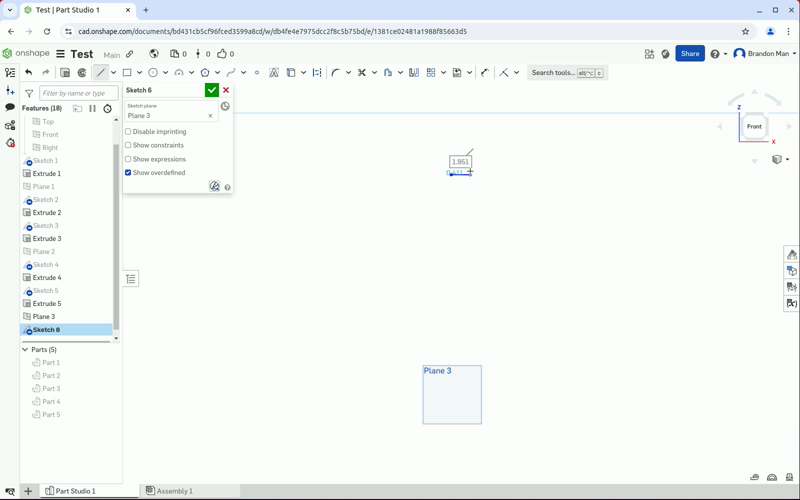
scroll(6)
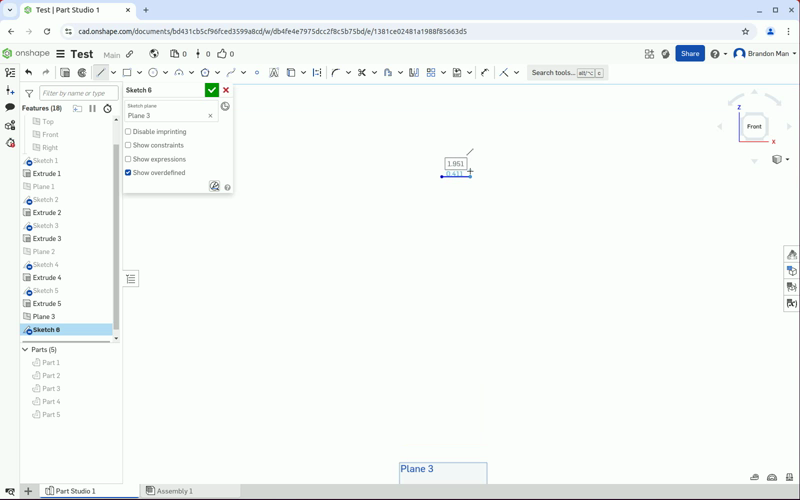
scroll(6)
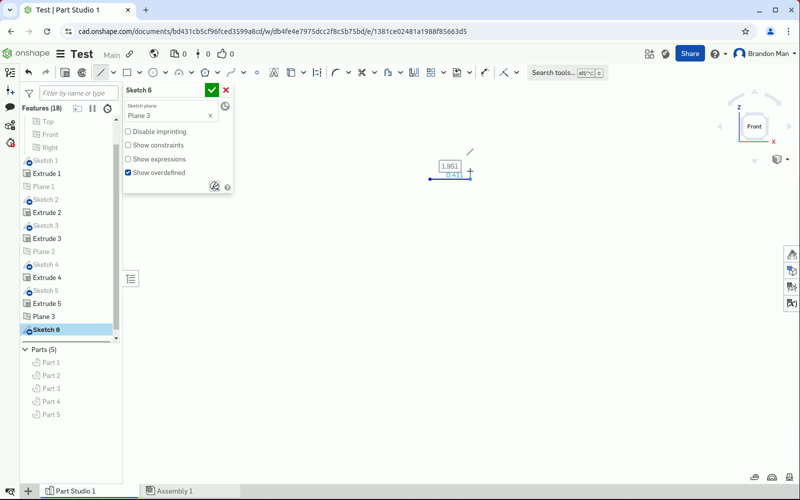
scroll(6)
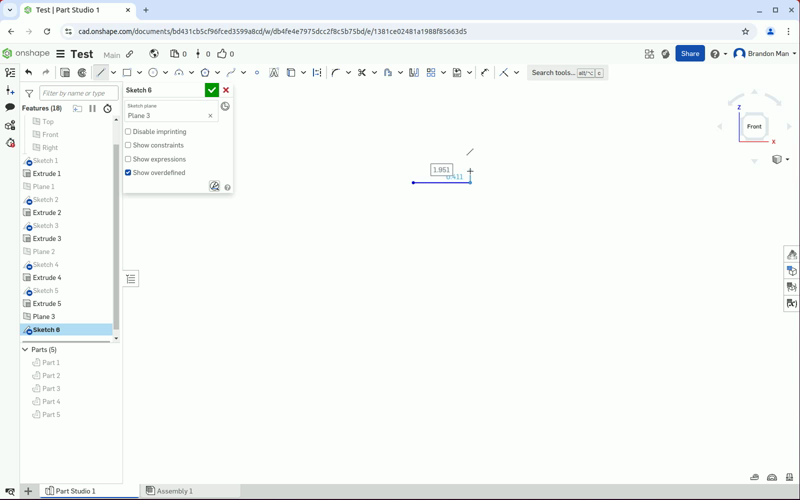
scroll(6)
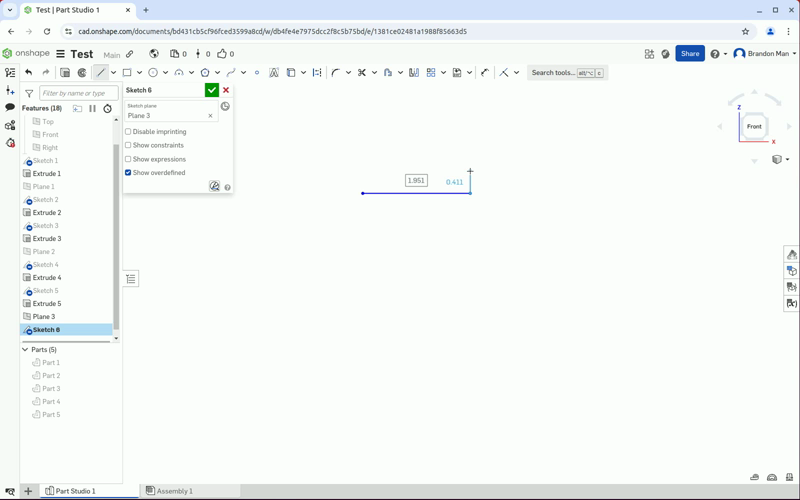
click(470, 170)
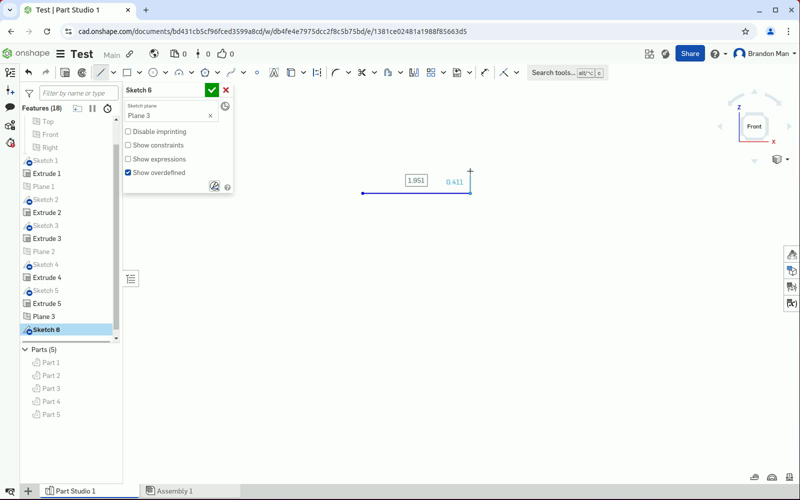
scroll(-6)
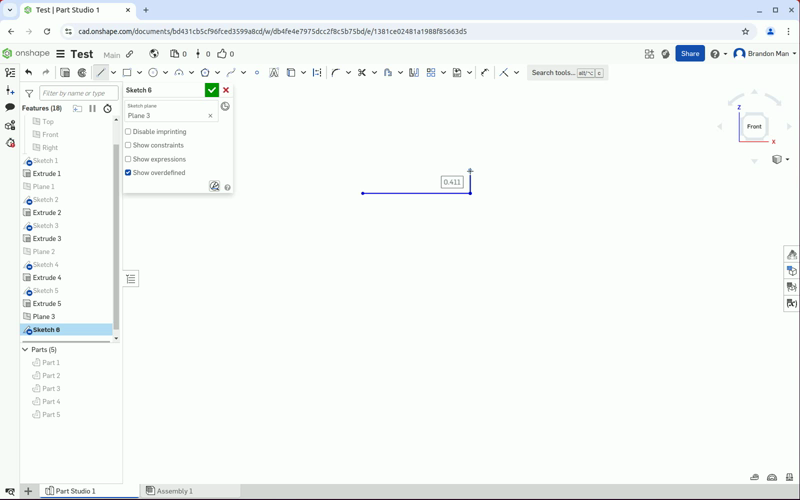
scroll(-6)
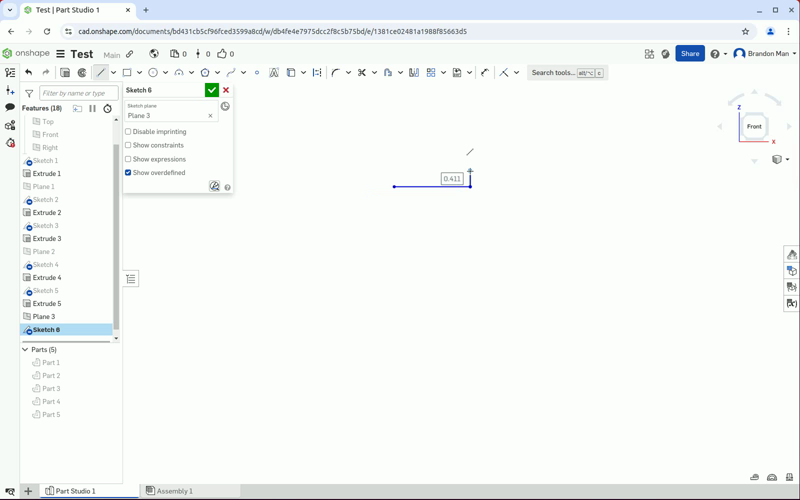
scroll(-6)
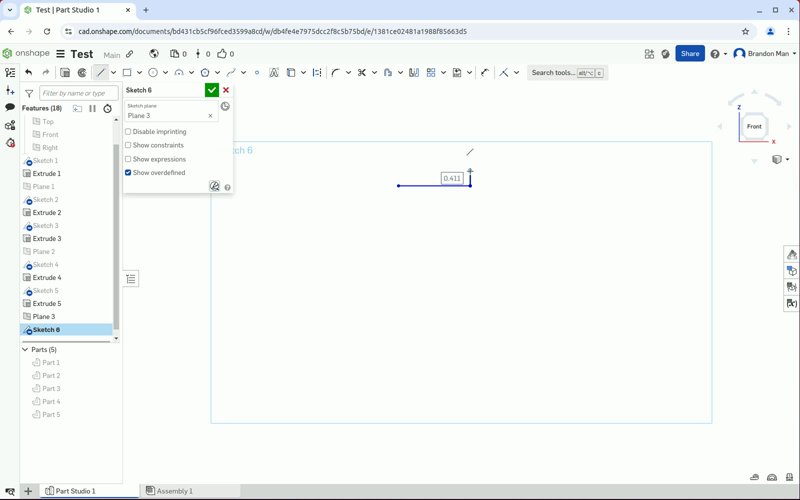
scroll(-6)
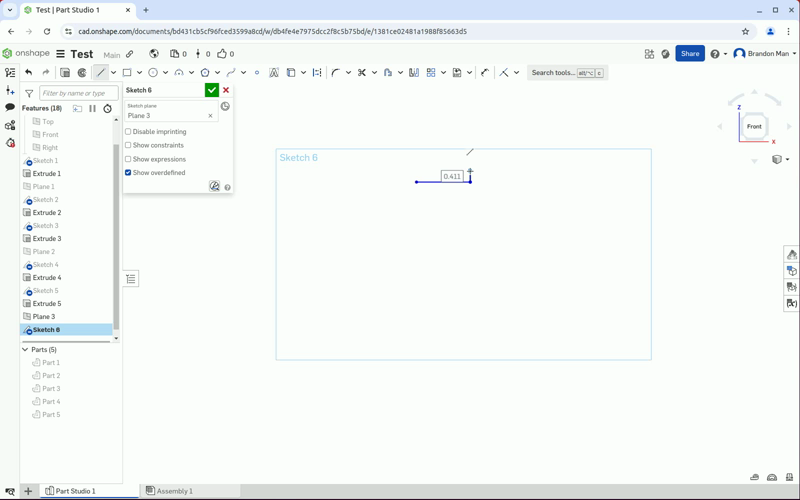
scroll(-6)
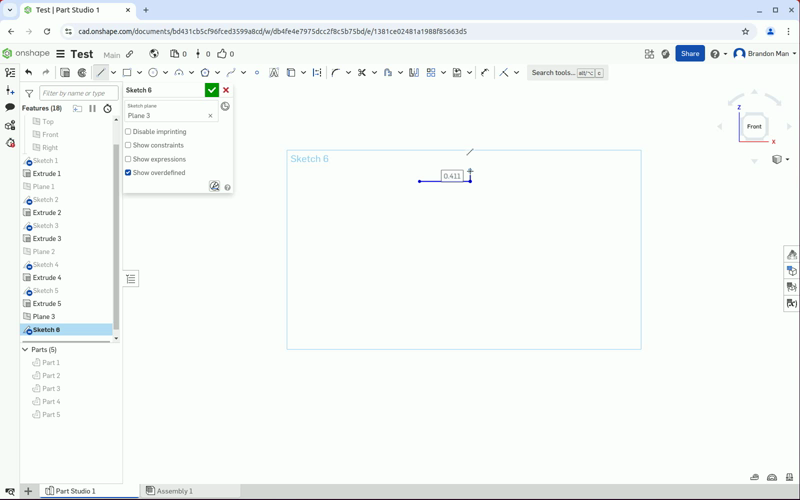
scroll(-6)
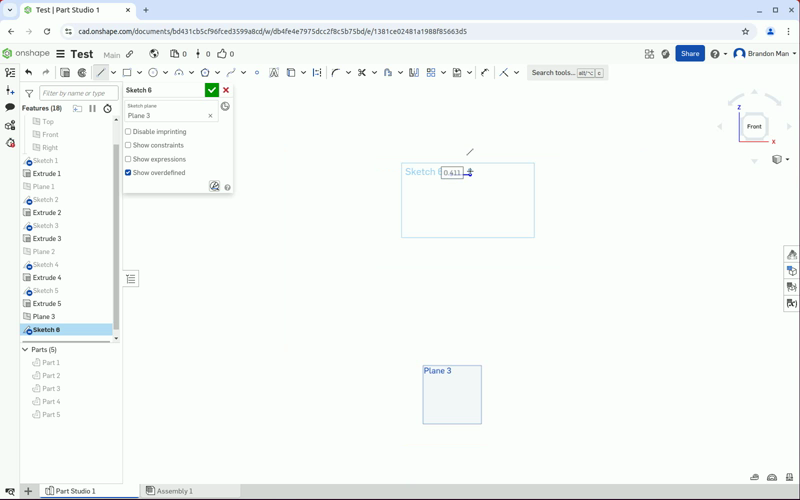
scroll(-6)
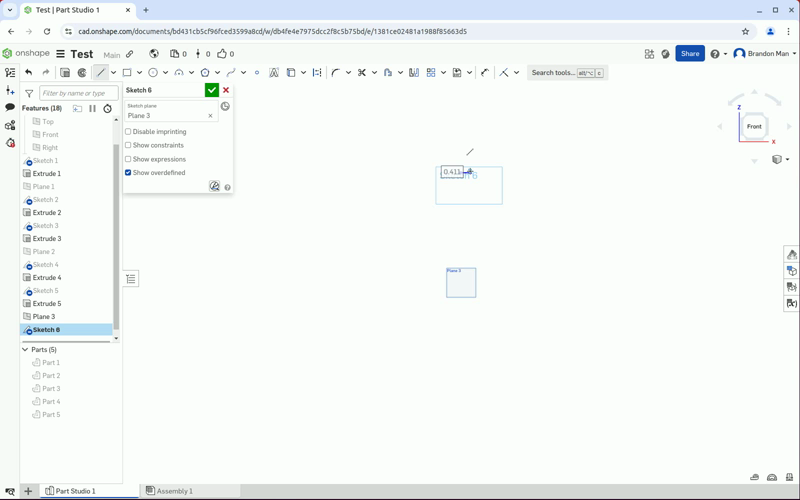
key_up(shift)
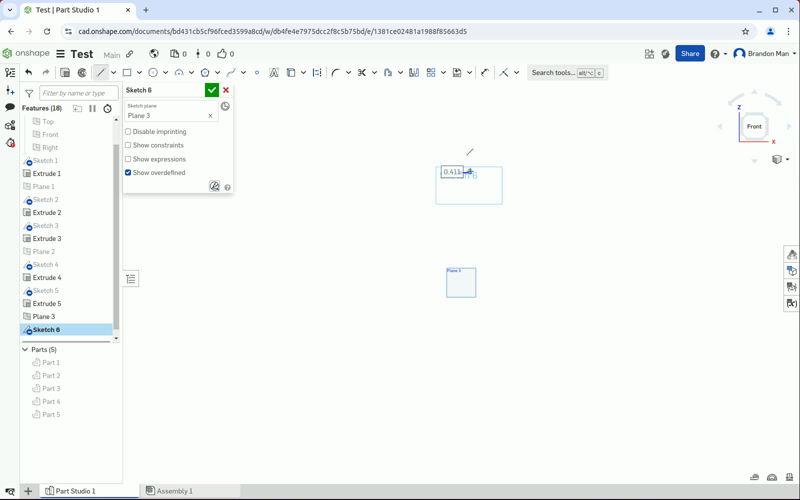
key_down(shift)
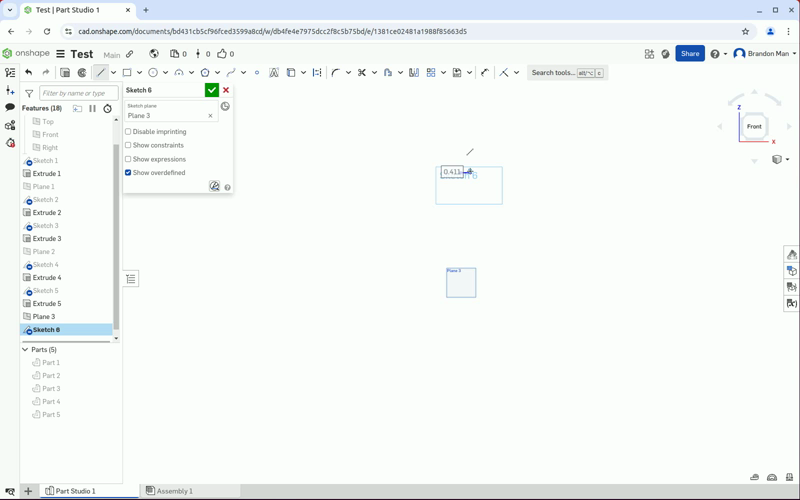
mouse_move(500, 170)
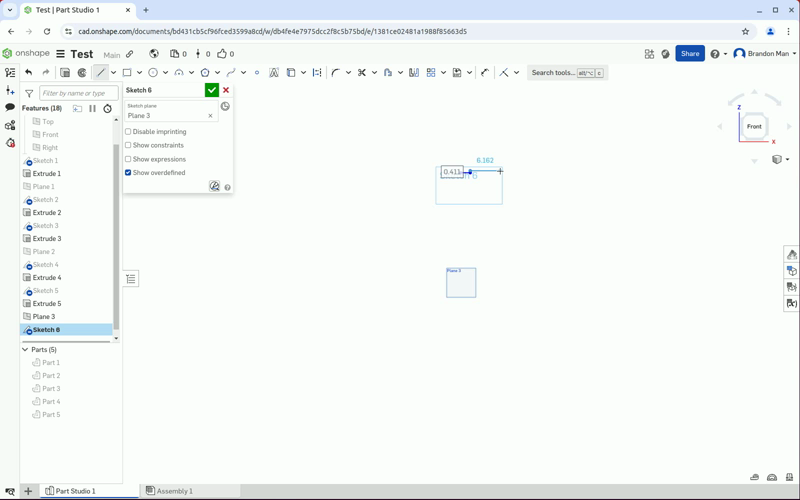
mouse_move(460, 170)
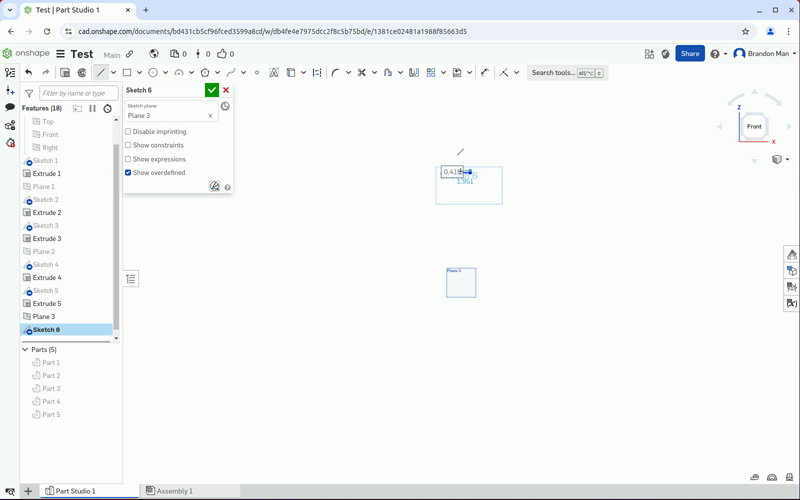
scroll(6)
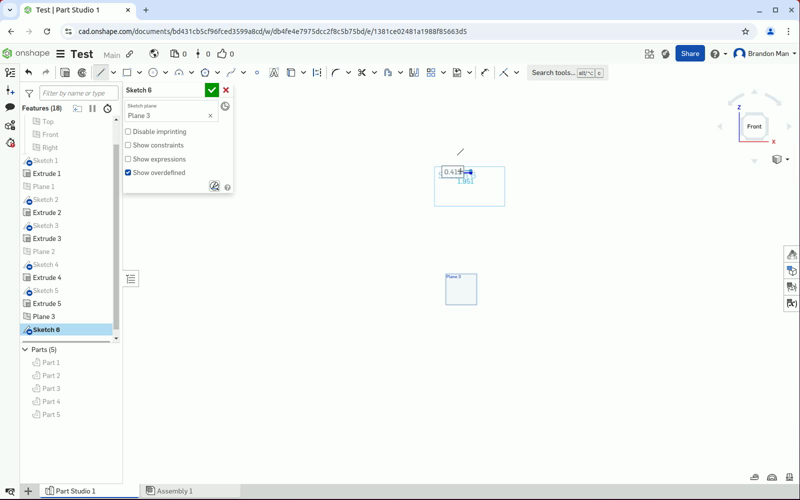
scroll(6)
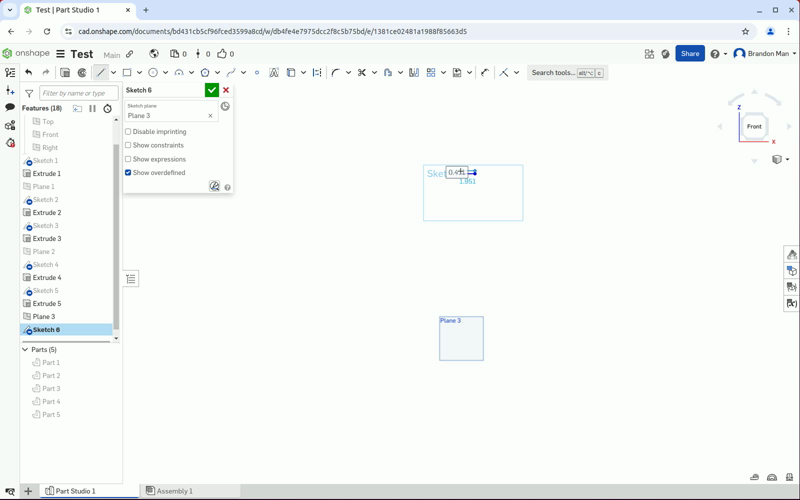
scroll(6)
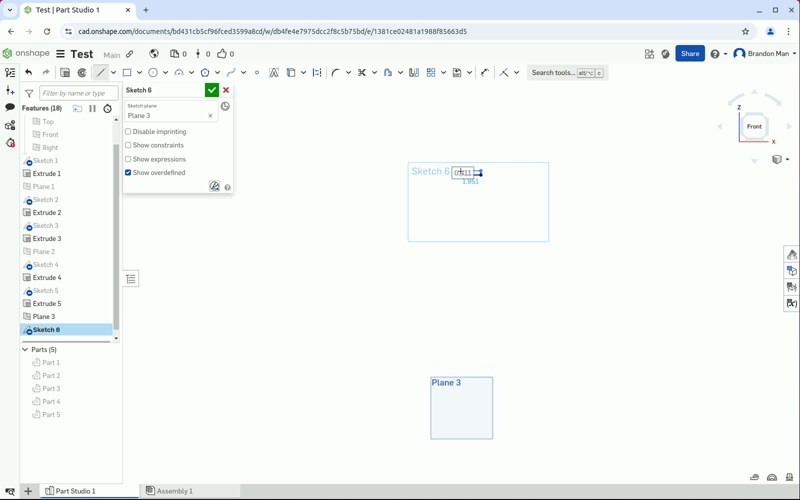
scroll(6)
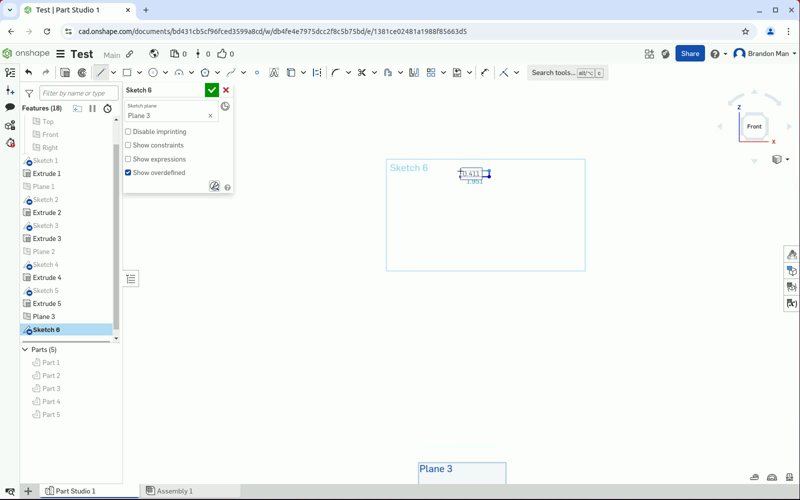
scroll(6)
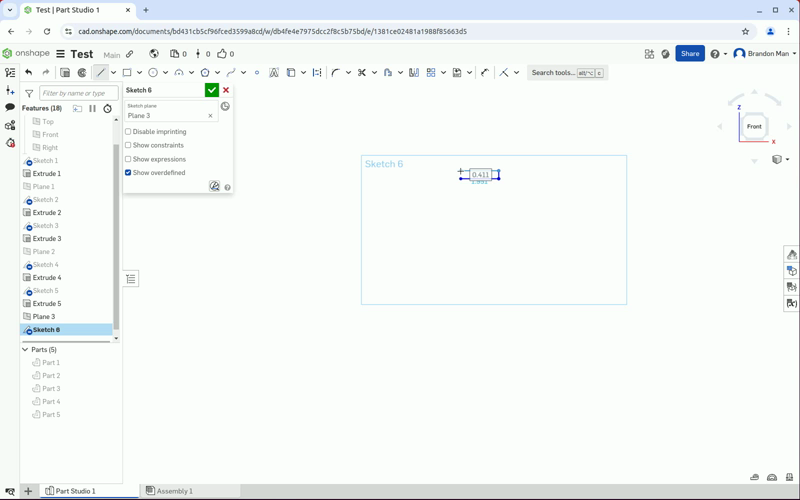
scroll(6)
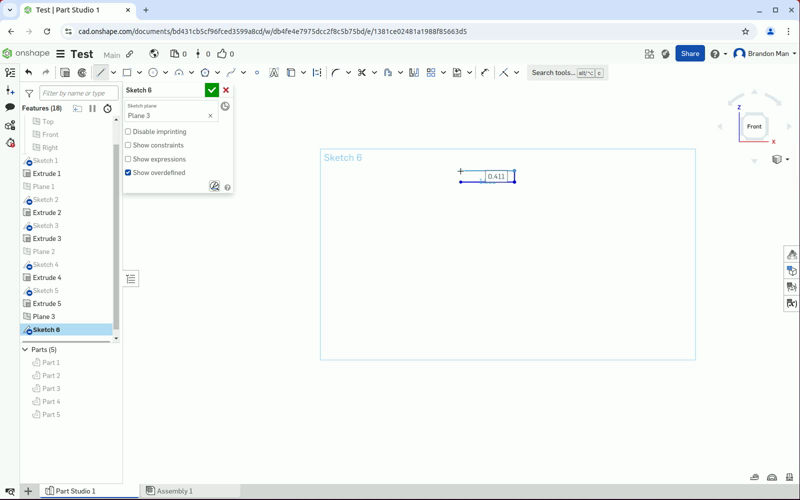
scroll(6)
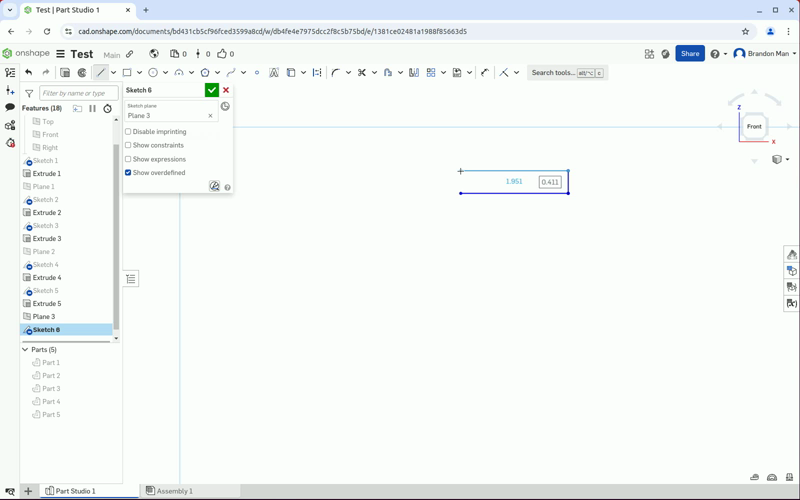
click(460, 170)
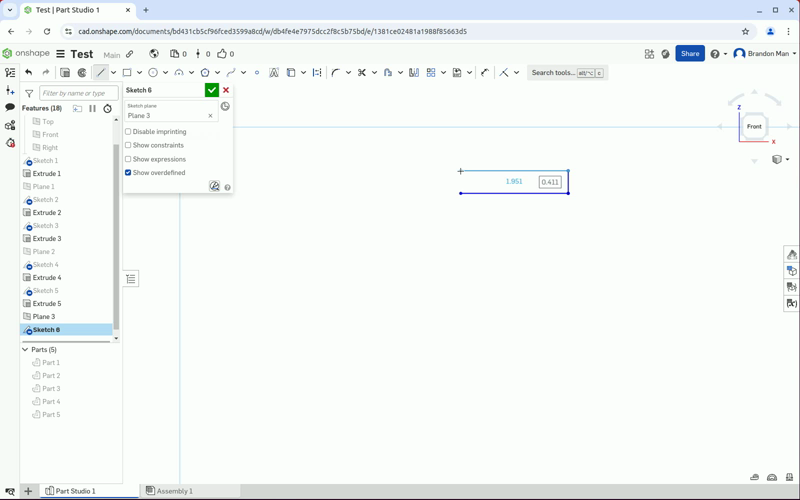
scroll(-6)
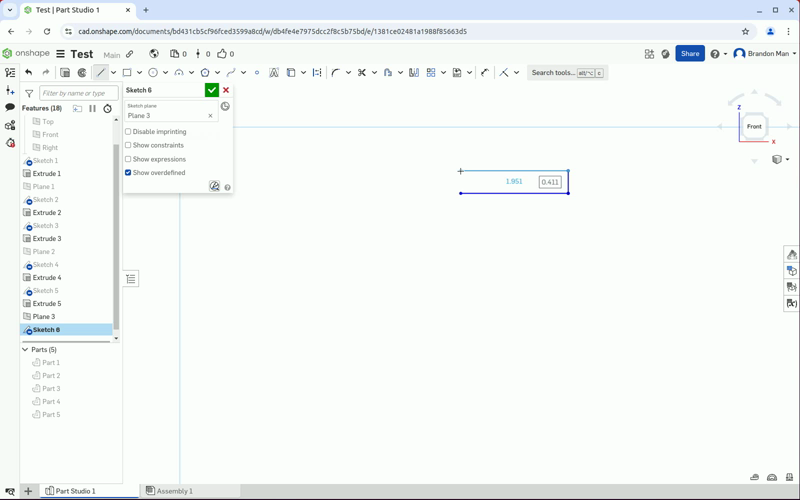
scroll(-6)
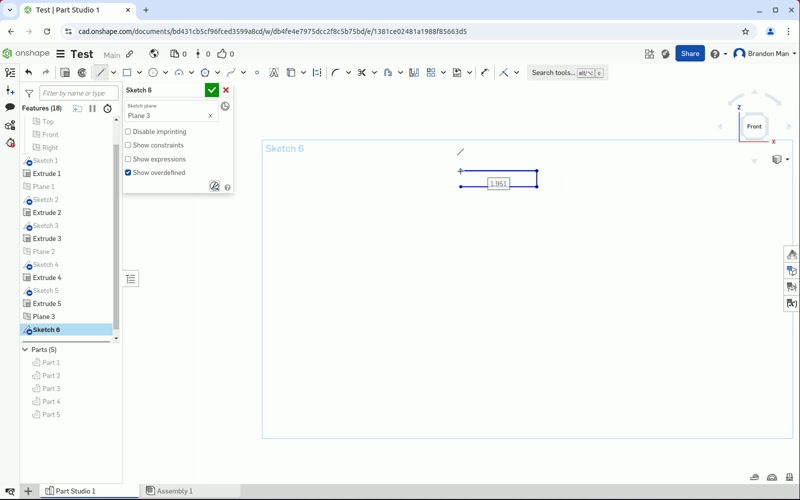
scroll(-6)
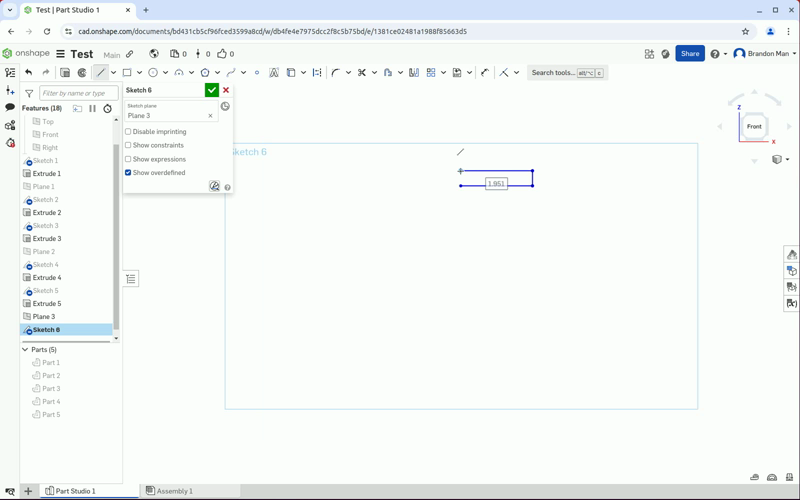
scroll(-6)
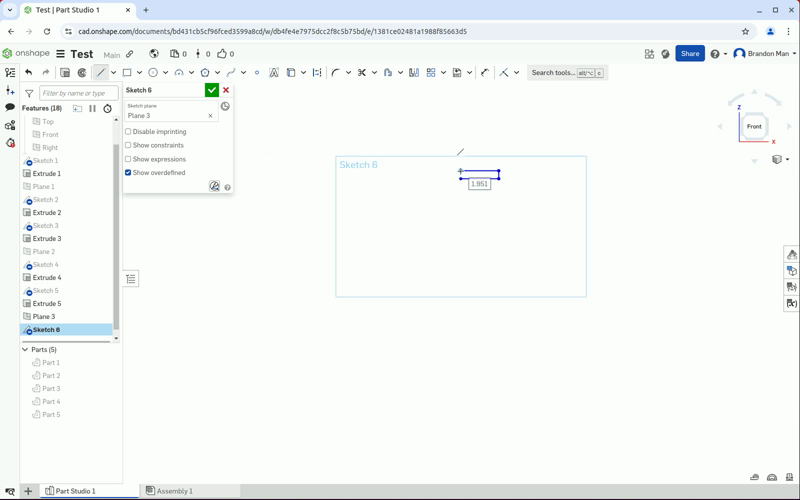
scroll(-6)
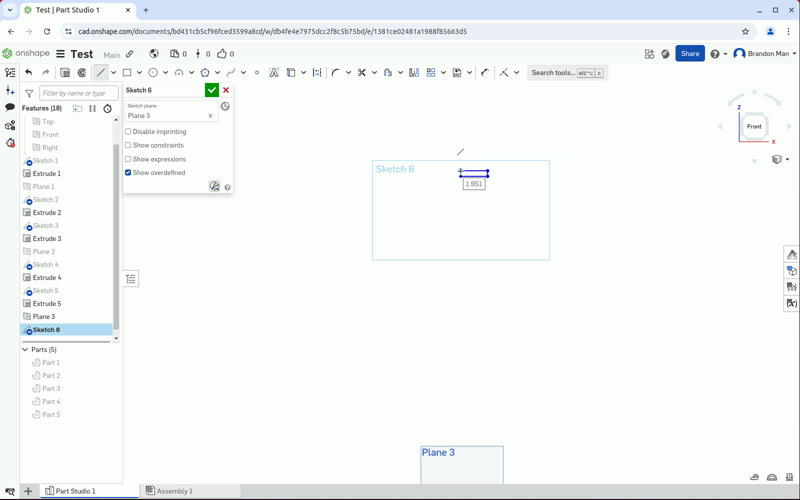
scroll(-6)
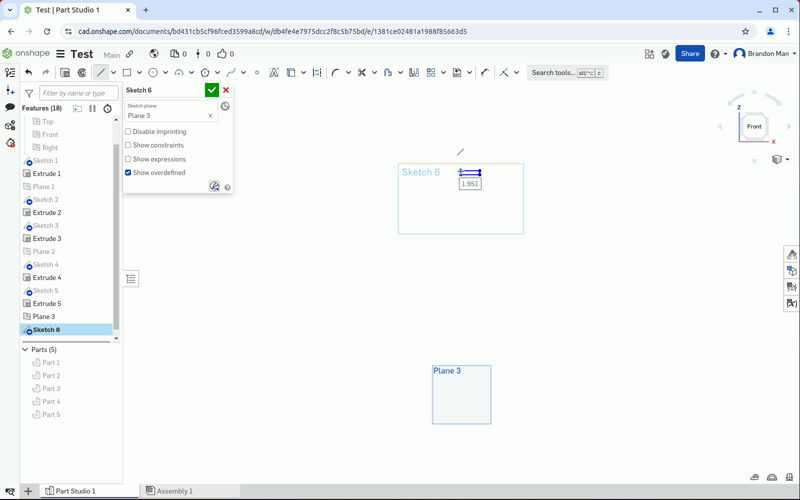
scroll(-6)
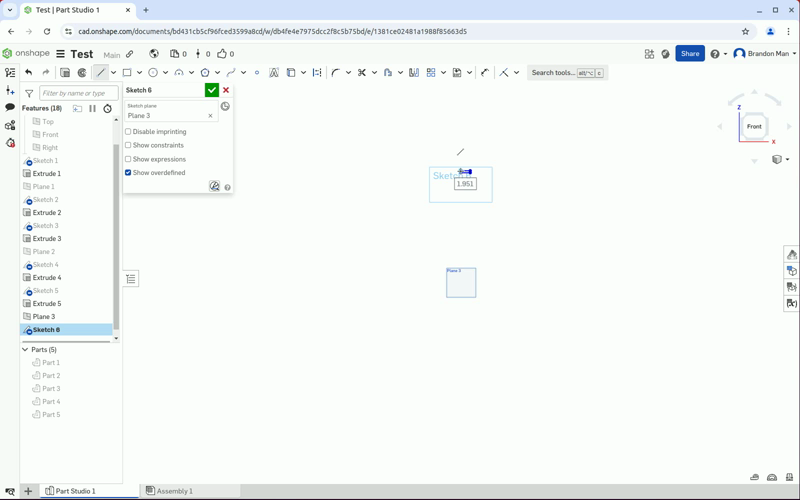
key_up(shift)
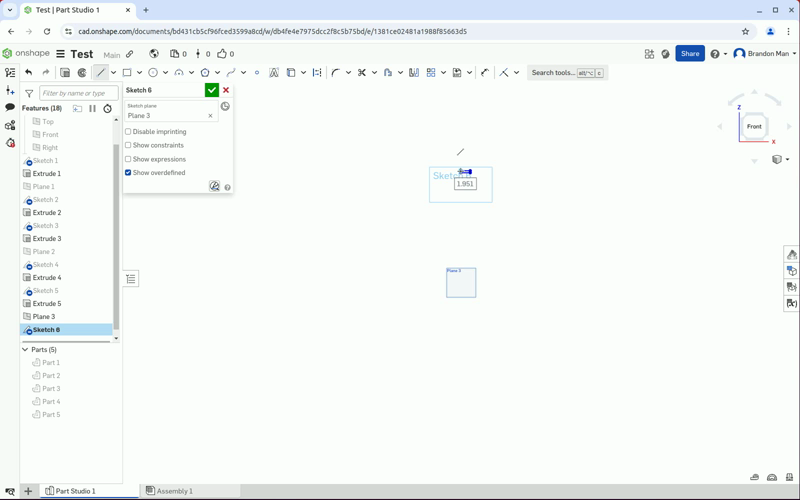
mouse_move(490, 170)
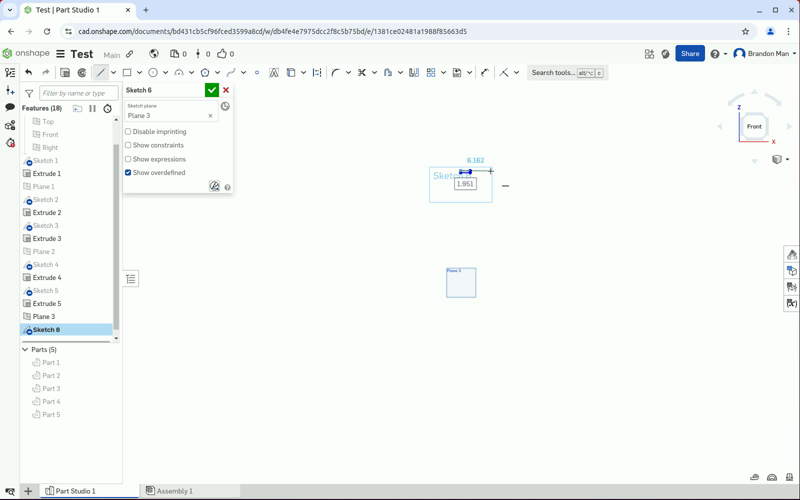
key_down(shift)
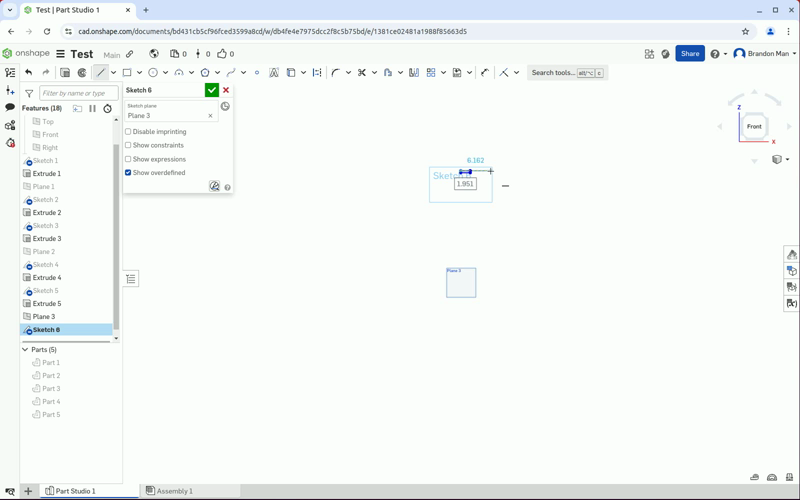
mouse_move(460, 172)
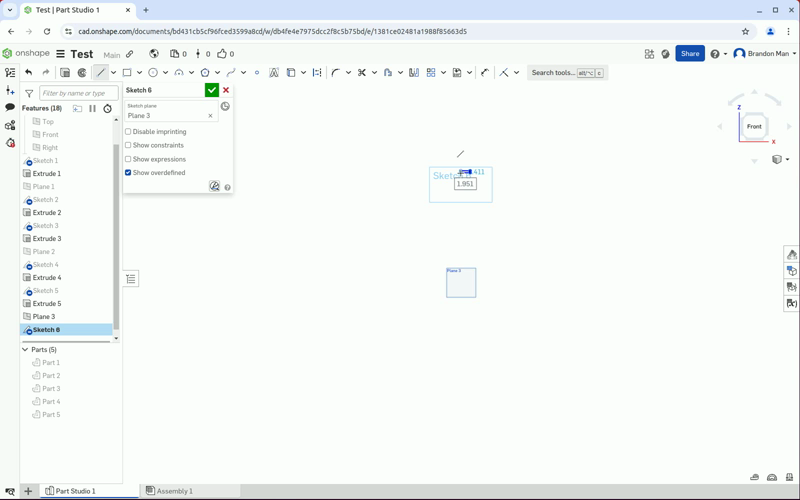
scroll(6)
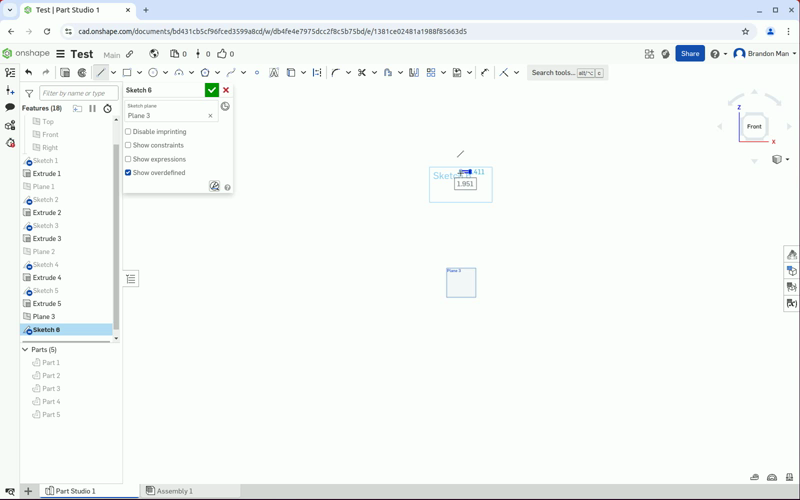
scroll(6)
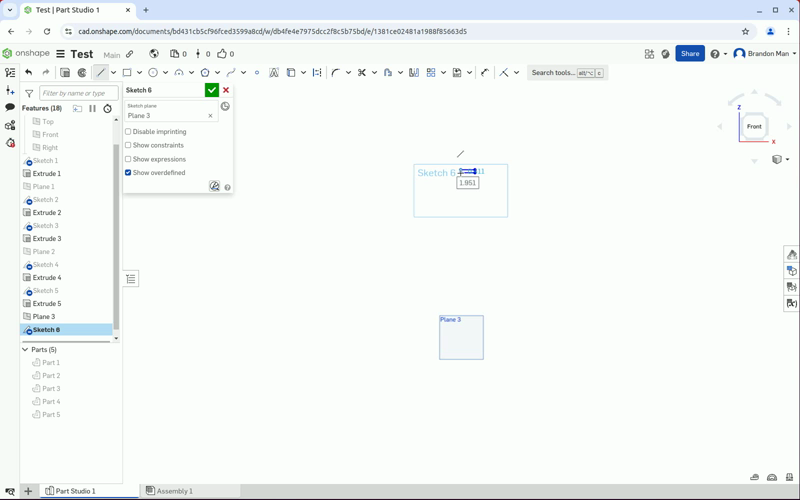
scroll(6)
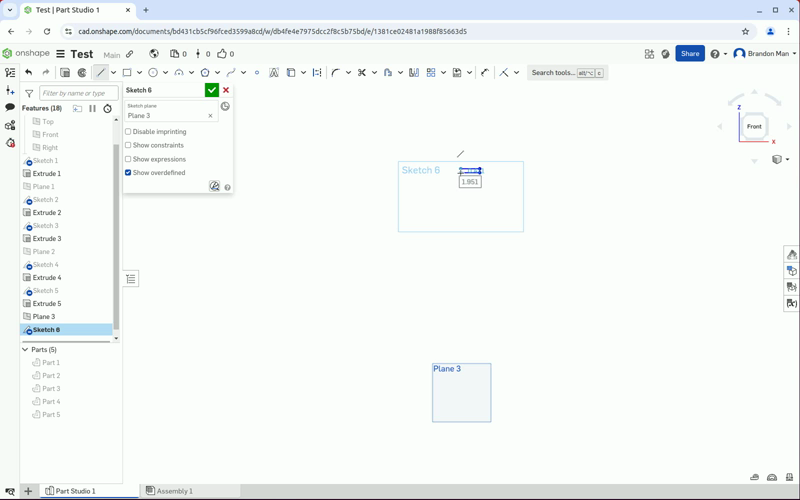
scroll(6)
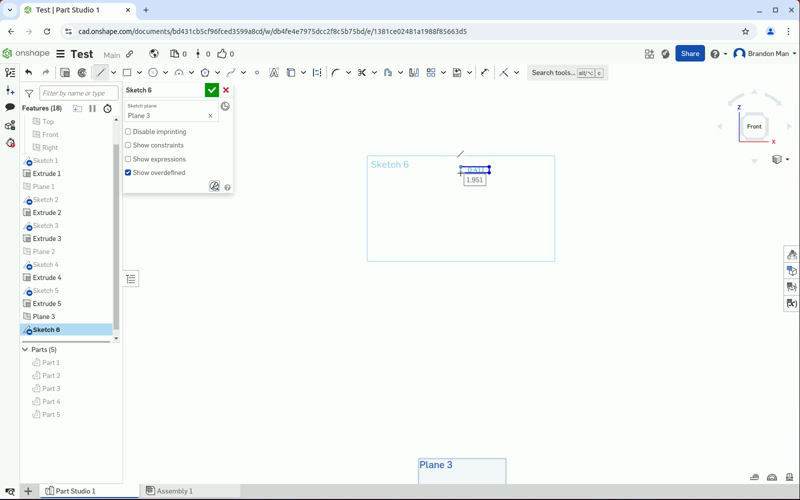
scroll(6)
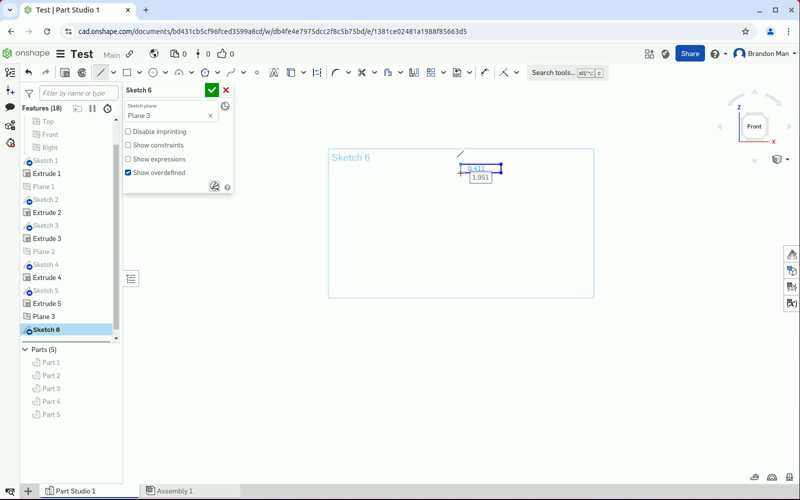
scroll(6)
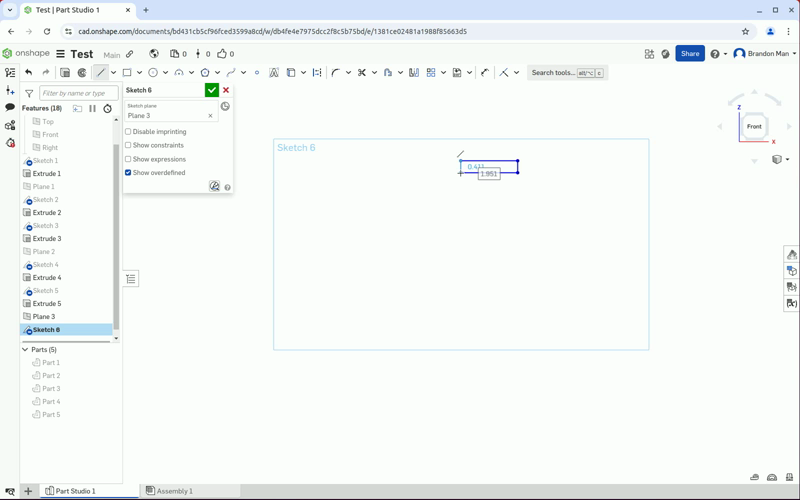
scroll(6)
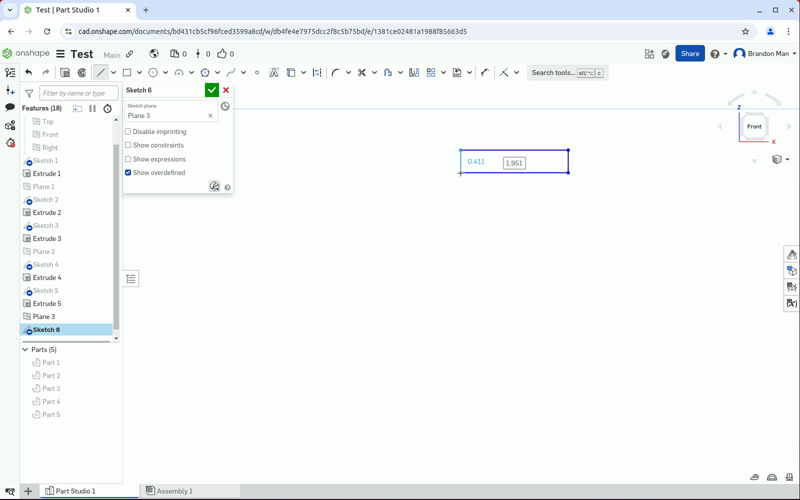
key_up(shift)
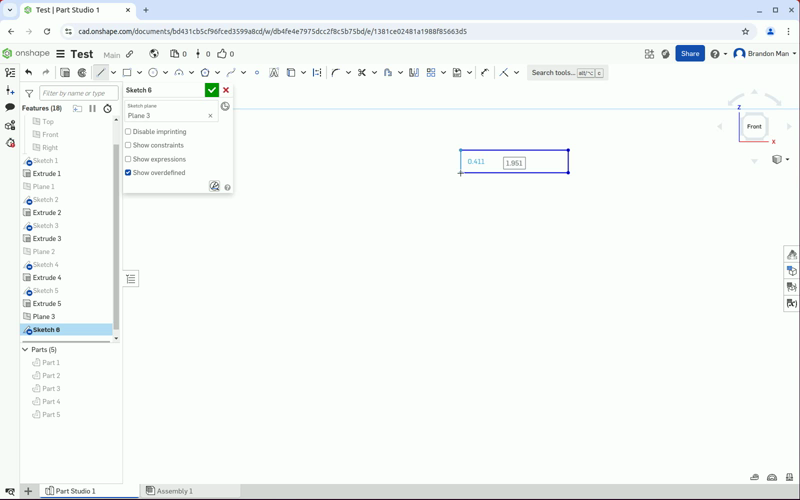
click(460, 172)
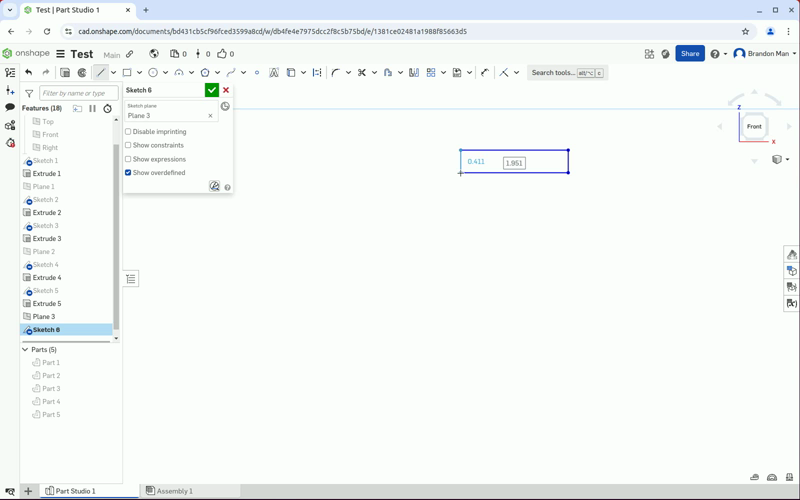
scroll(-6)
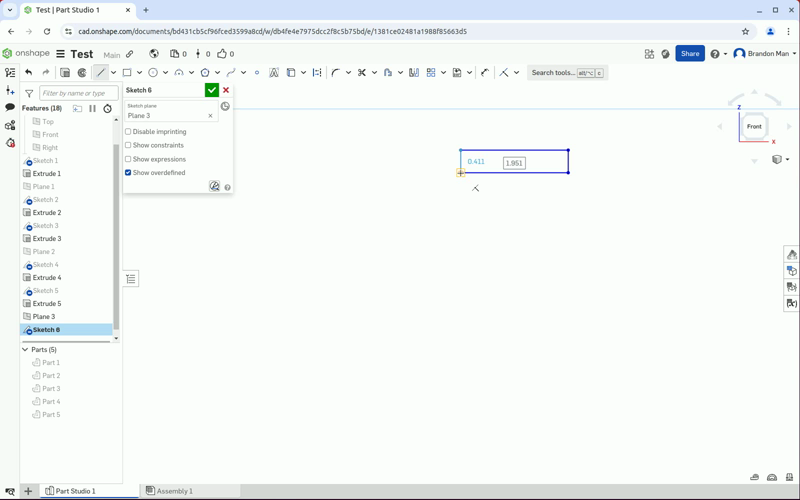
scroll(-6)
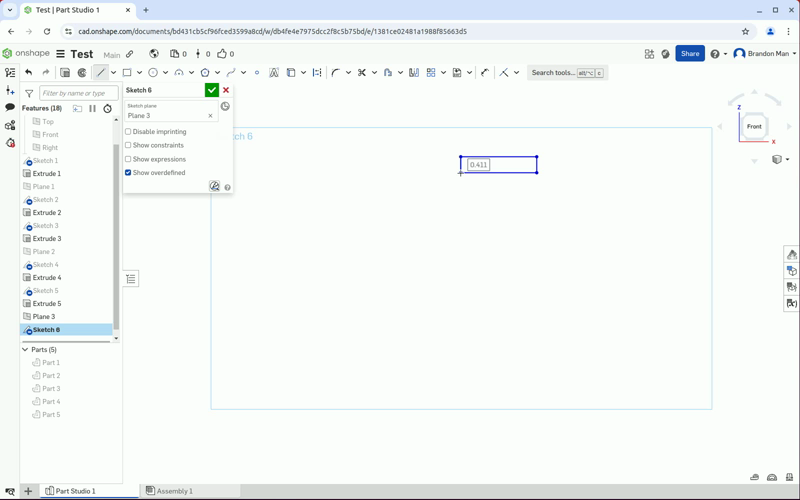
scroll(-6)
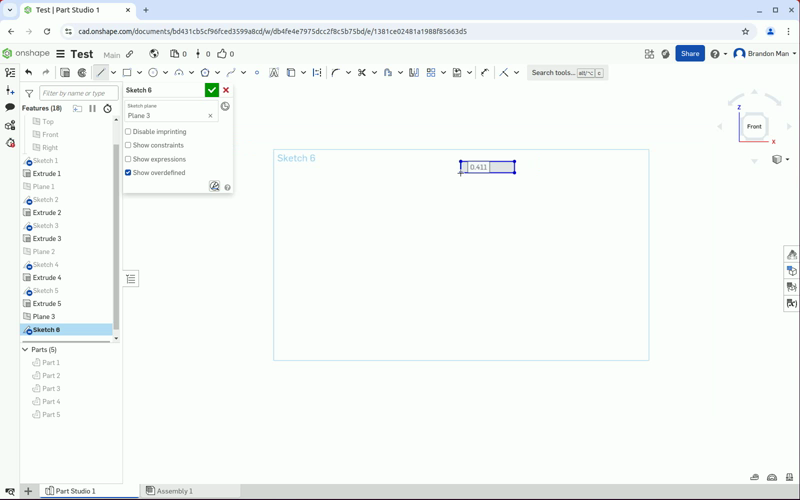
scroll(-6)
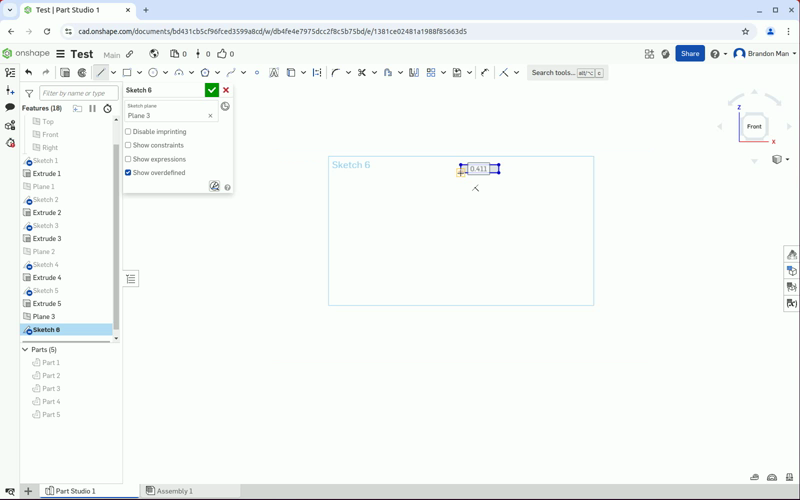
scroll(-6)
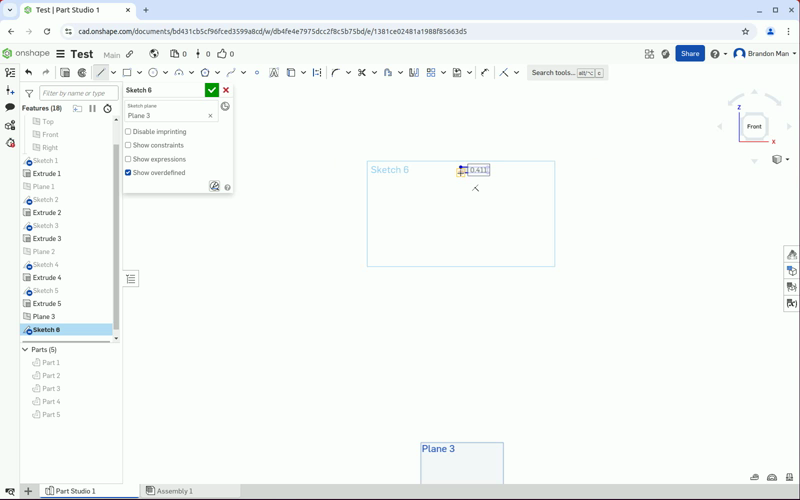
scroll(-6)
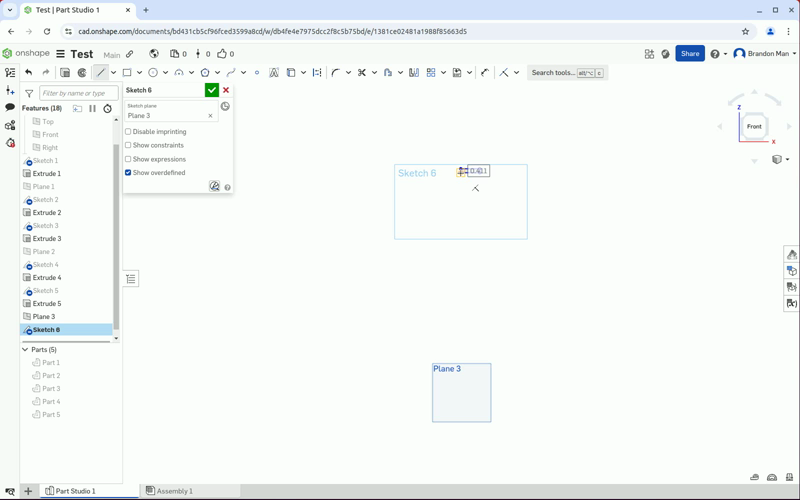
scroll(-6)
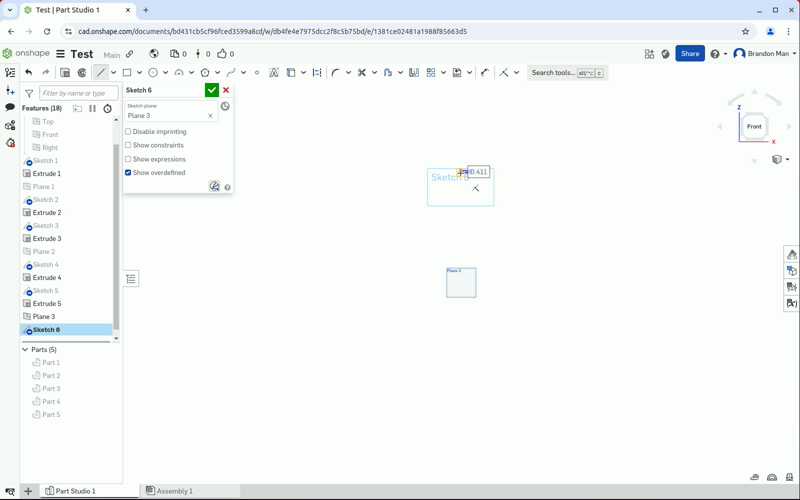
key(esc)
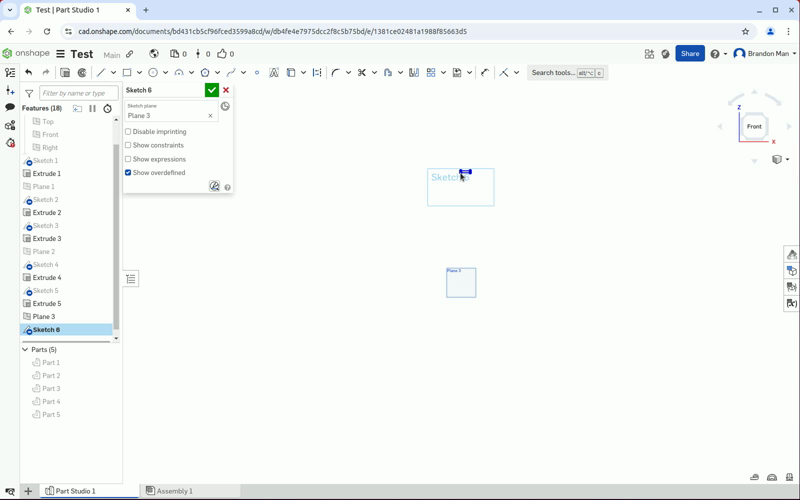
mouse_move(462, 172)
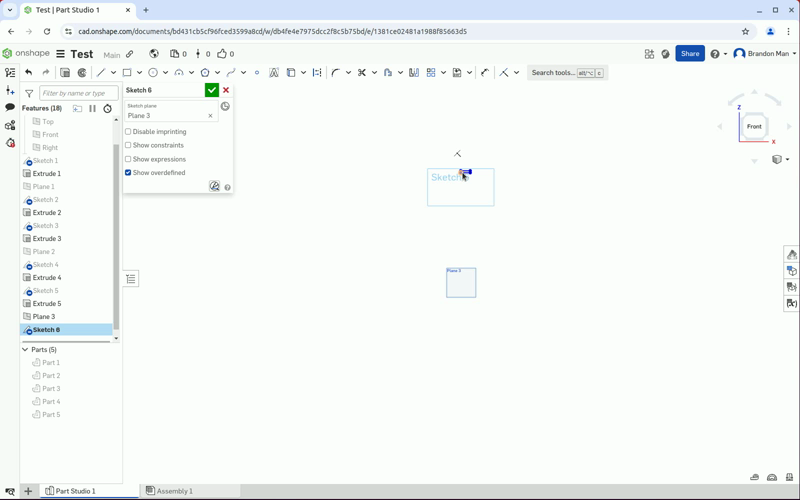
scroll(6)
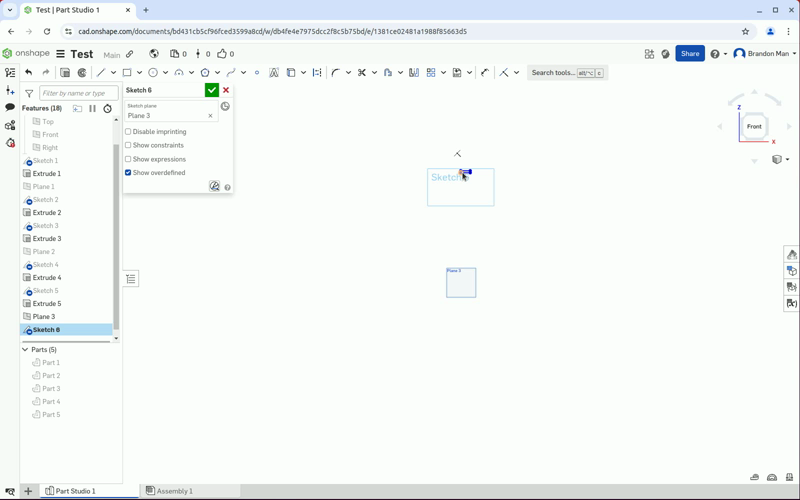
scroll(6)
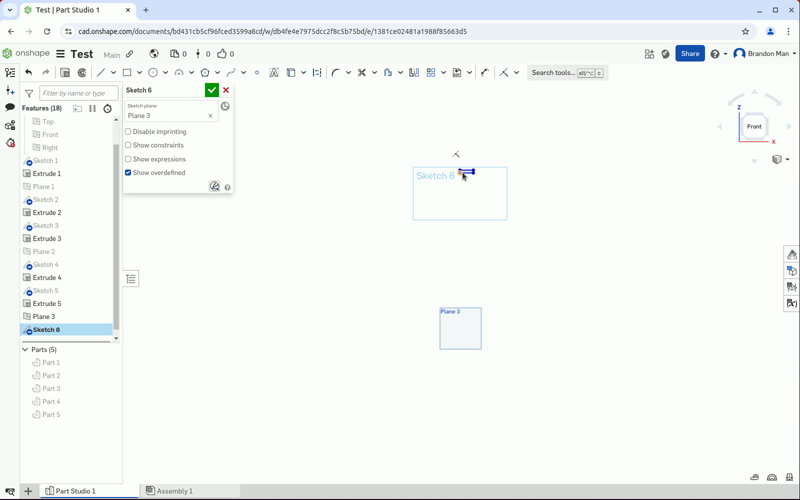
scroll(6)
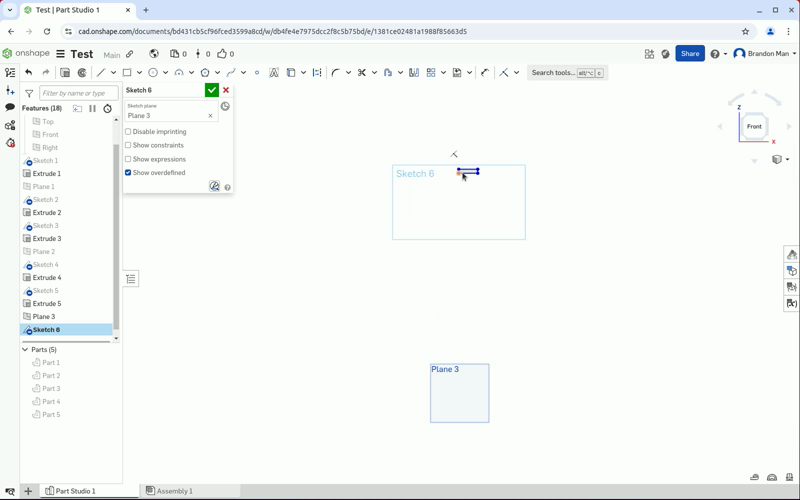
scroll(6)
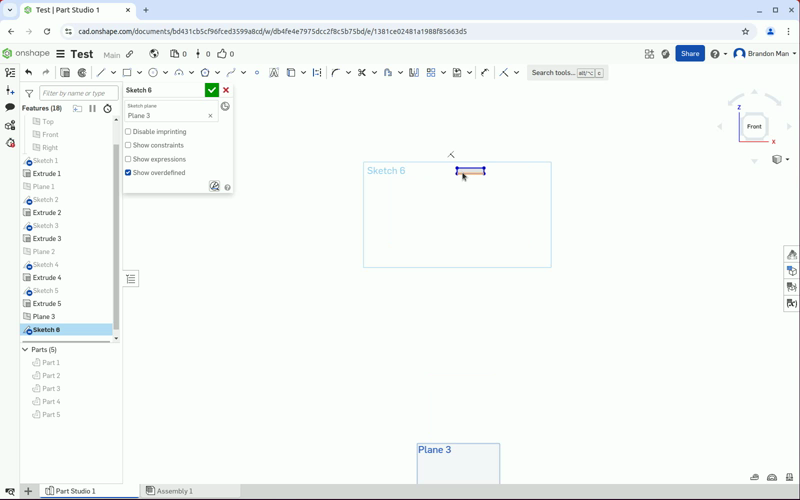
scroll(6)
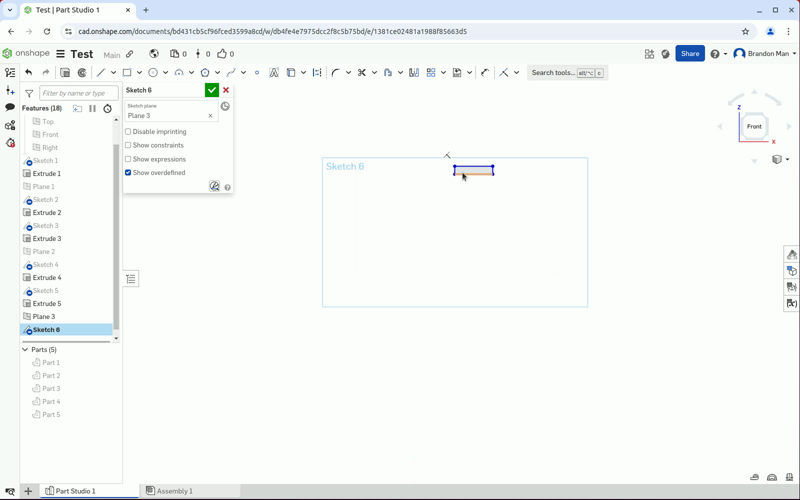
scroll(6)
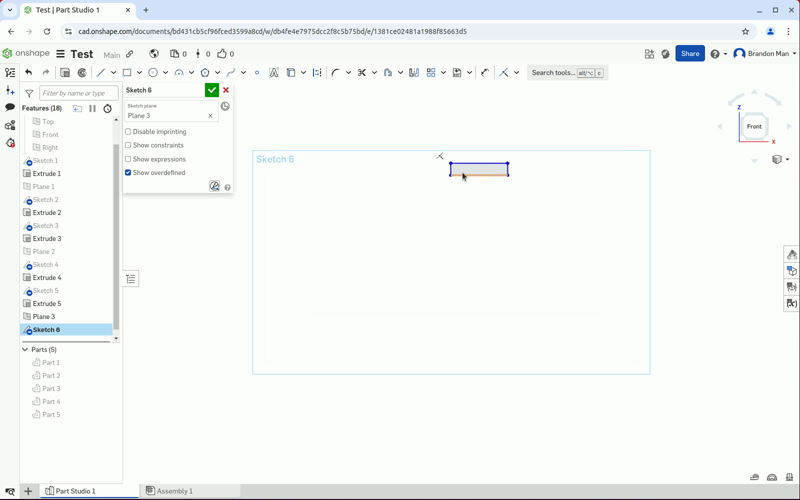
scroll(6)
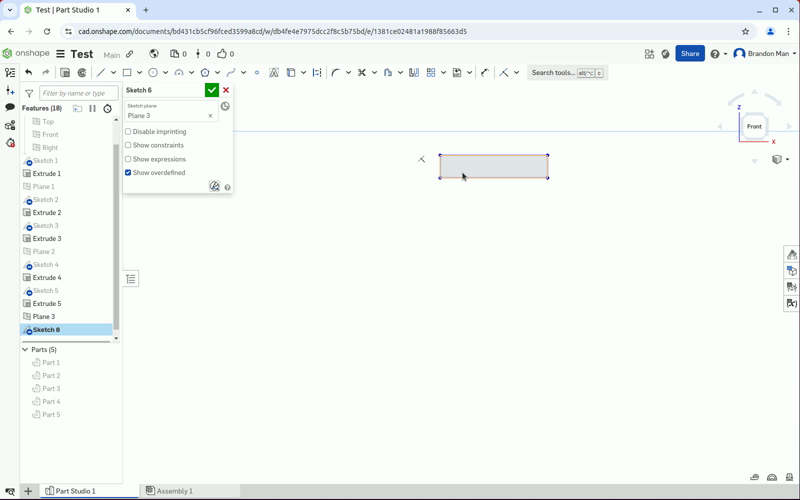
click(462, 172)
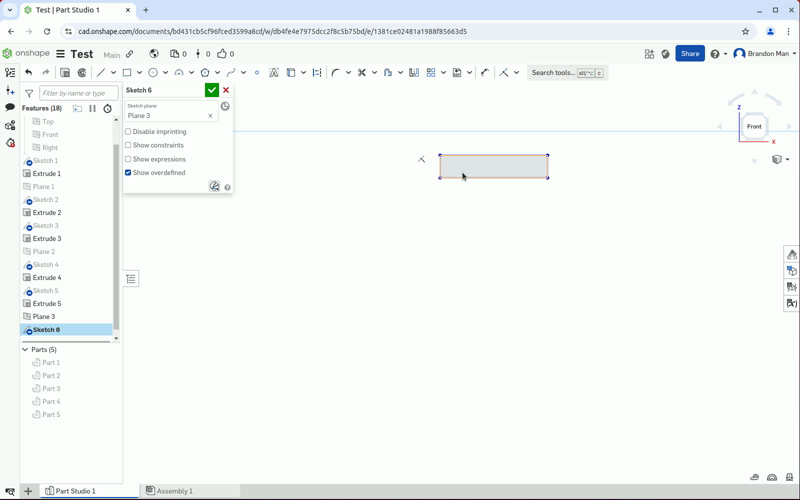
scroll(-6)
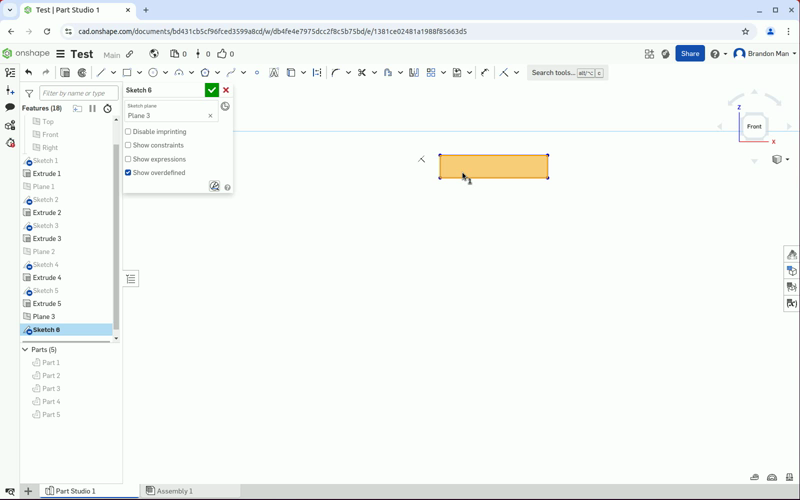
scroll(-6)
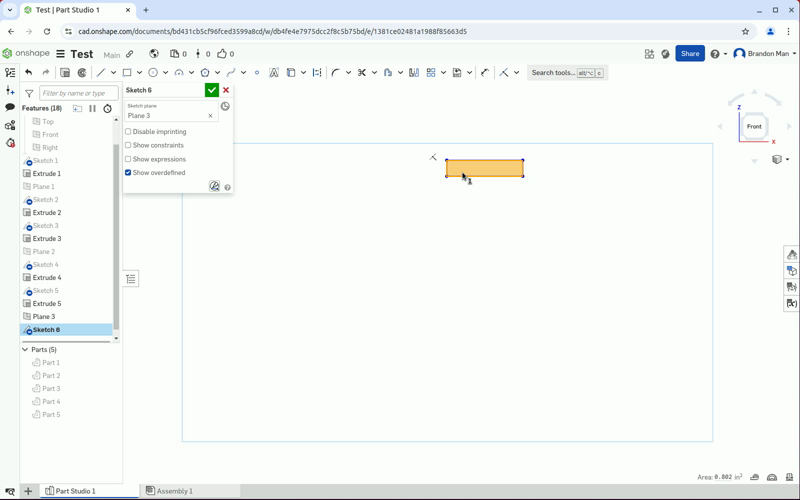
scroll(-6)
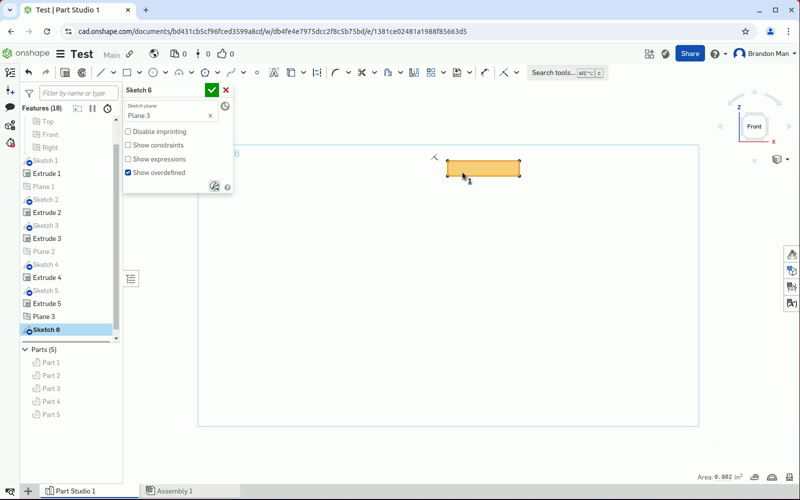
scroll(-6)
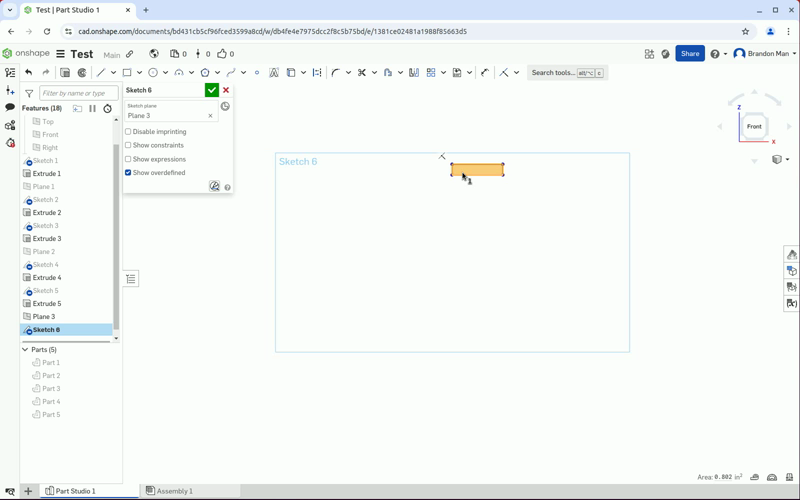
scroll(-6)
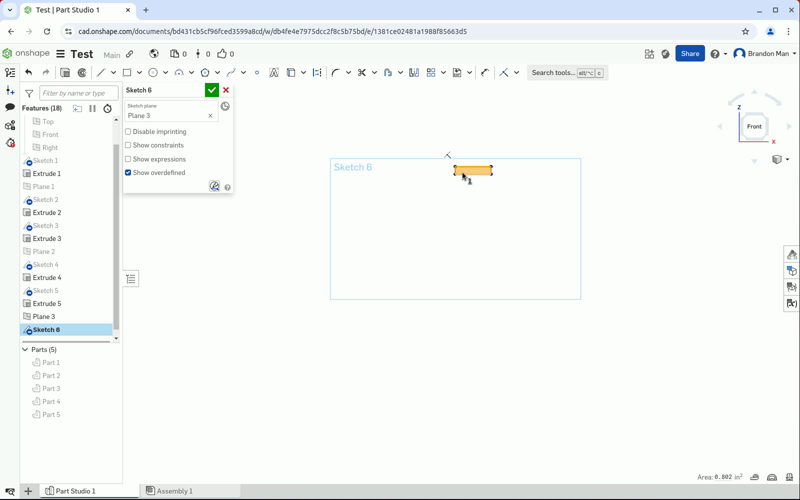
scroll(-6)
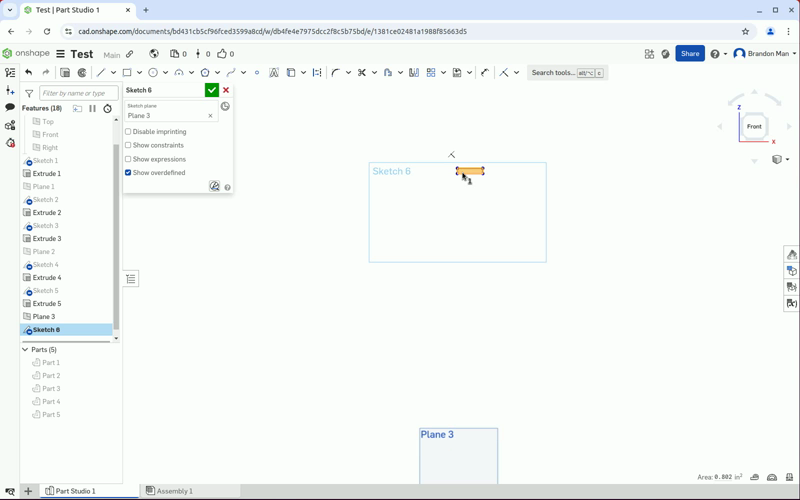
scroll(-6)
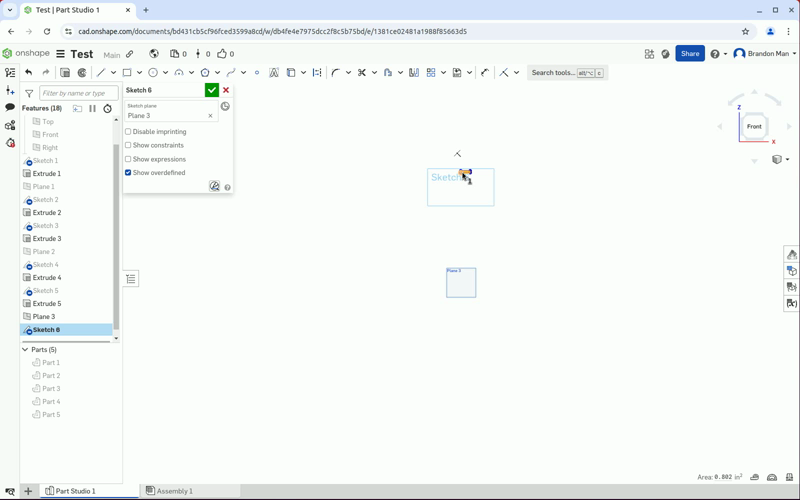
mouse_move(73, 352)
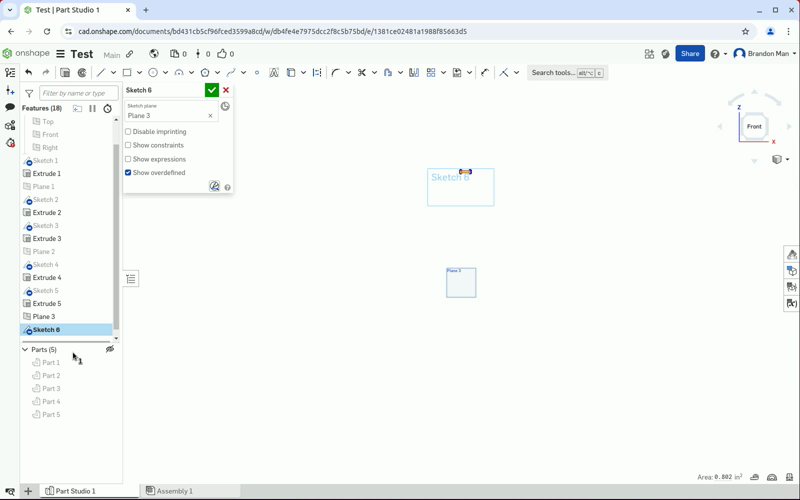
key(shift+y)
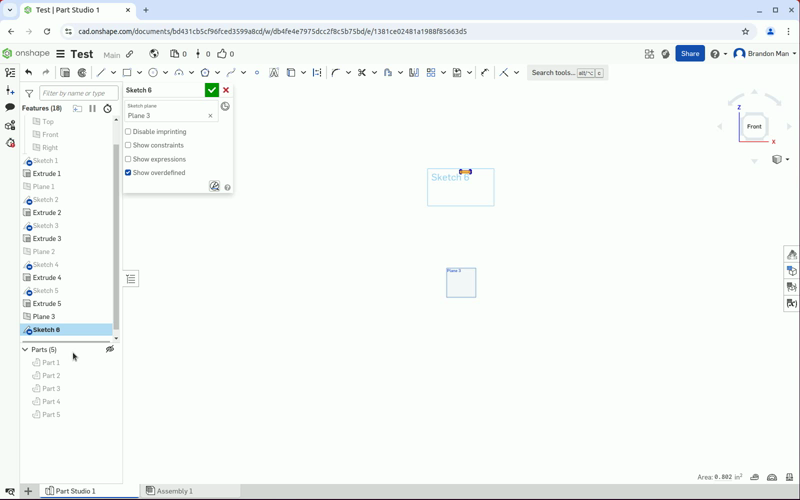
key(shift+e)
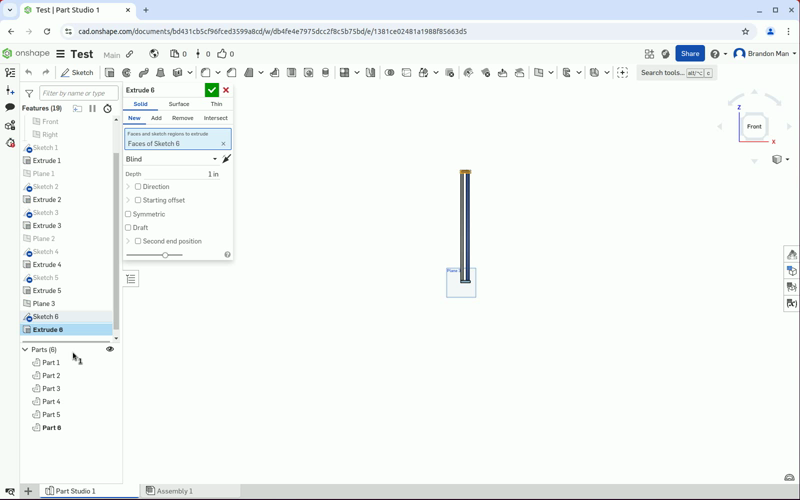
mouse_move(143, 106)
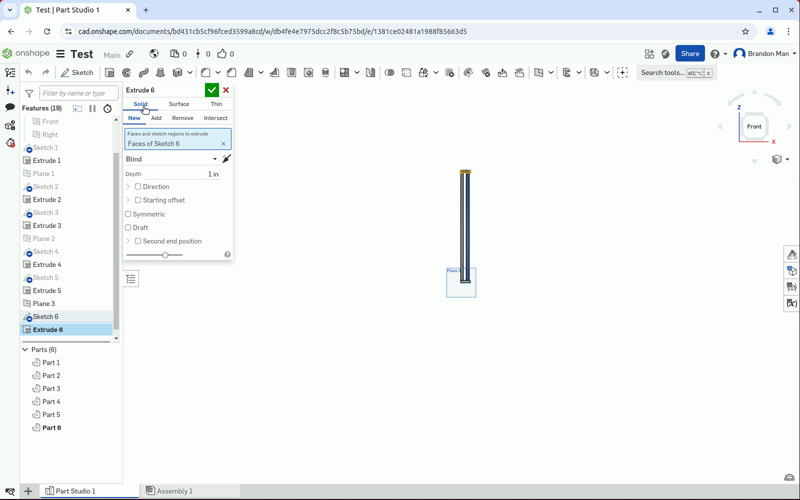
click(143, 106)
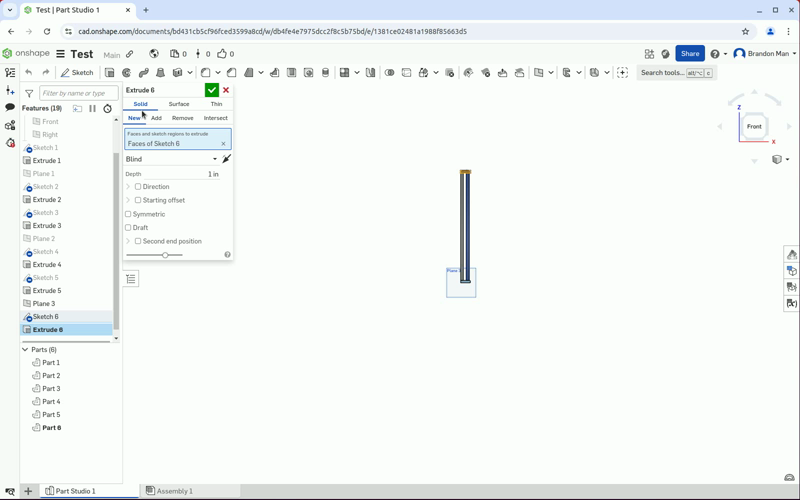
mouse_move(137, 120)
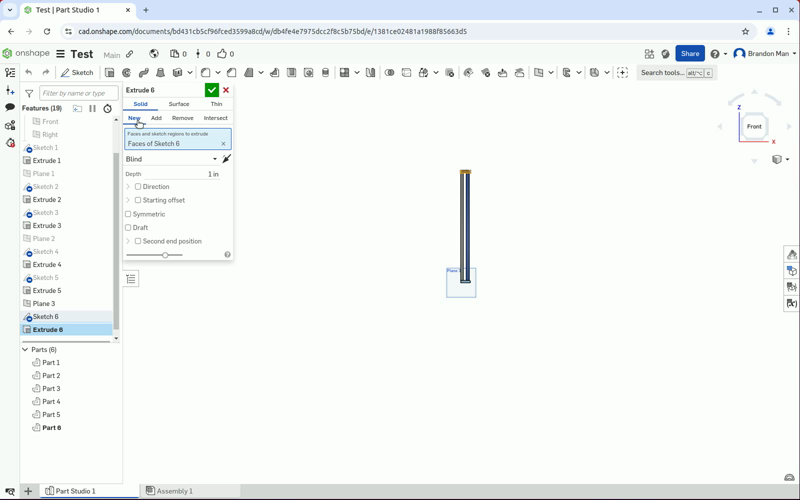
click(137, 120)
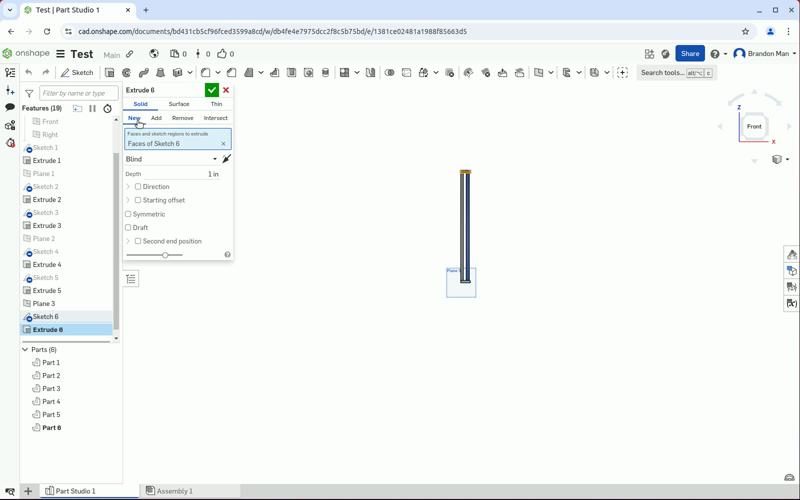
key(tab, 4)
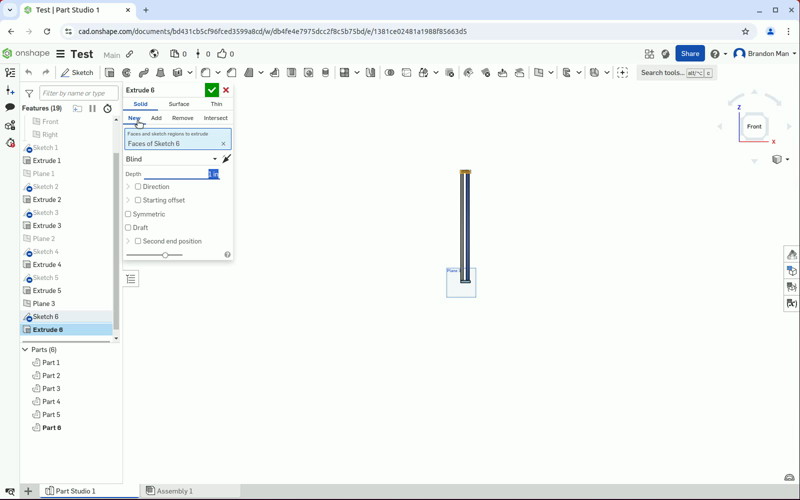
text(-0.241)
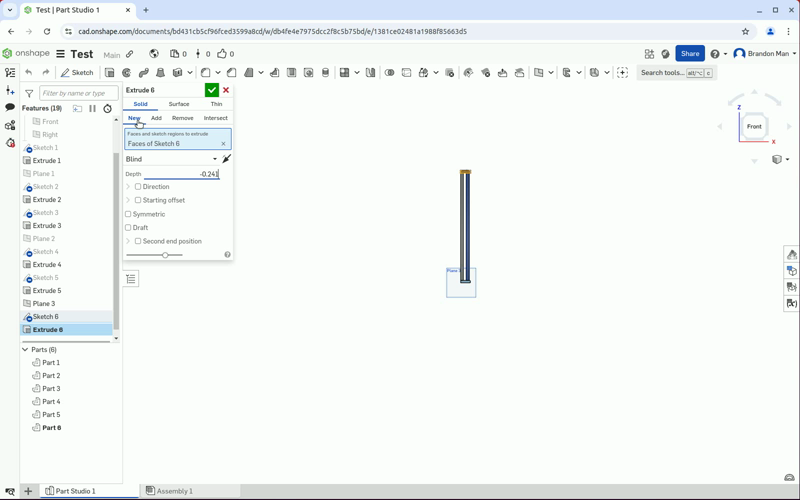
key(enter)
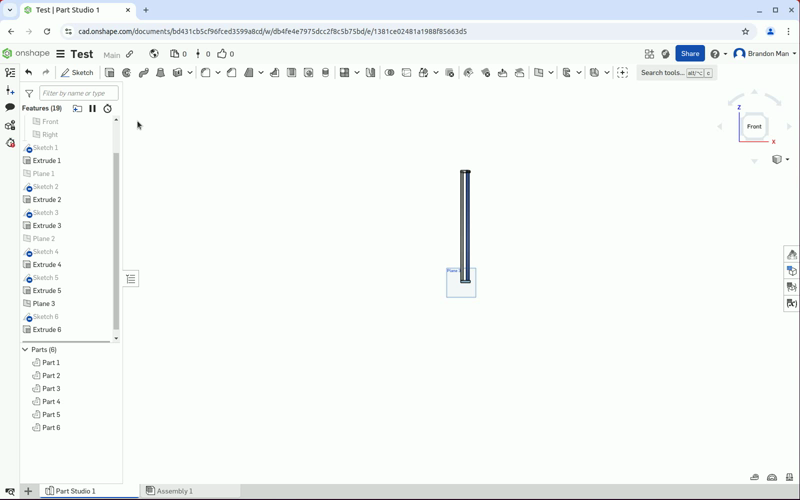
key(shift+h)
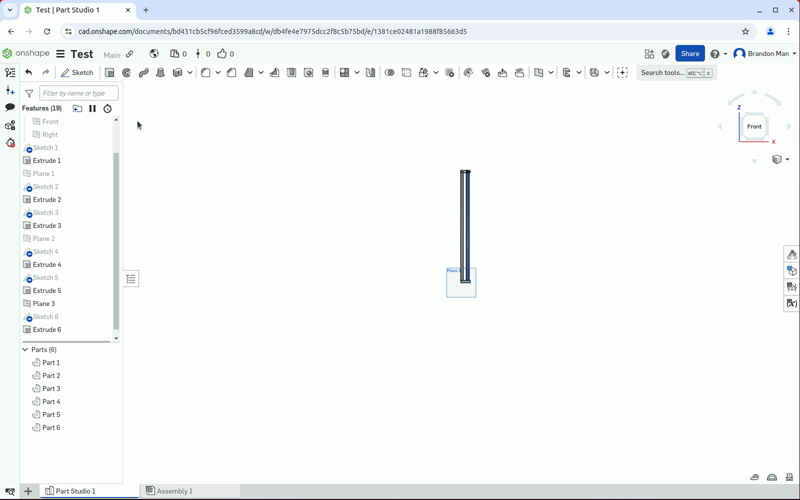
key(shift+h)
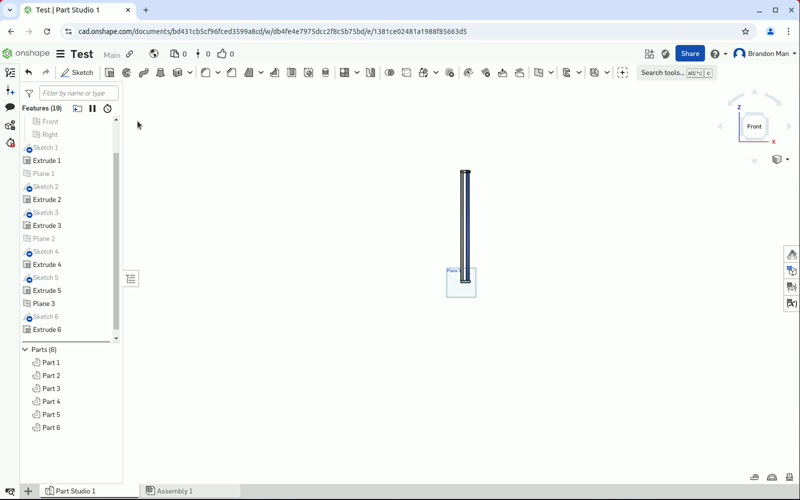
mouse_move(69, 150)
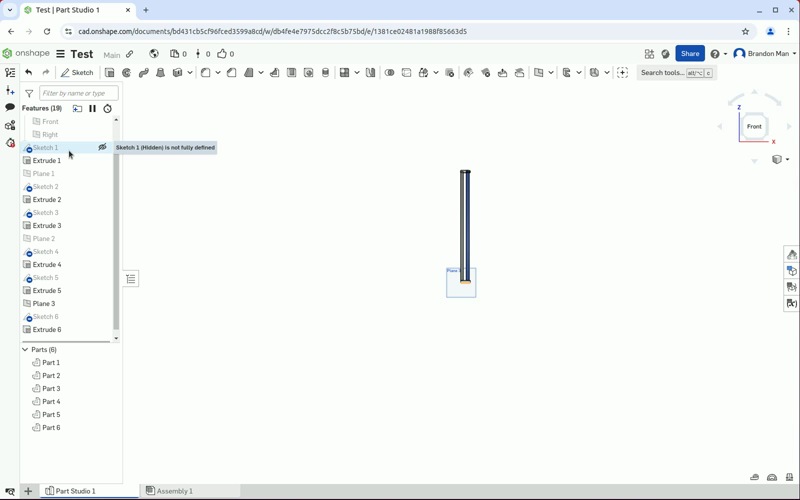
click(69, 150)
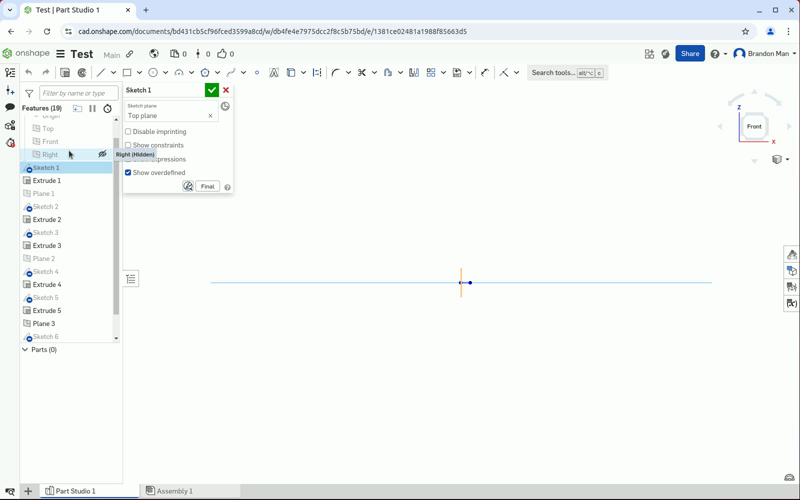
mouse_move(229, 92)
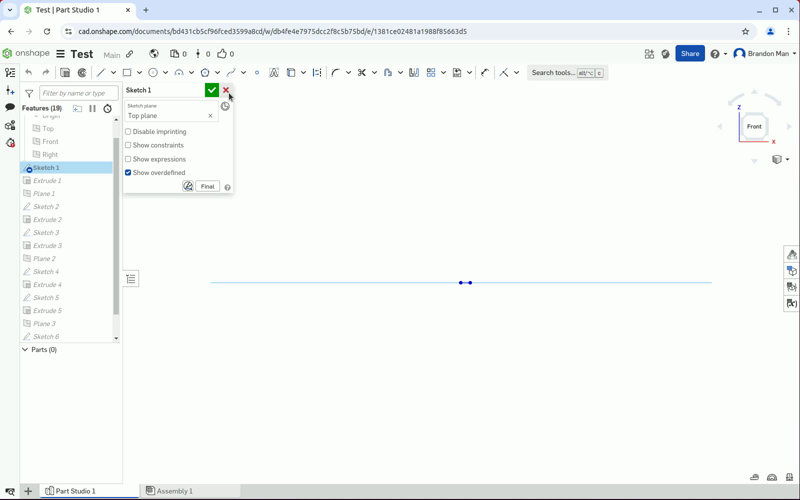
click(229, 92)
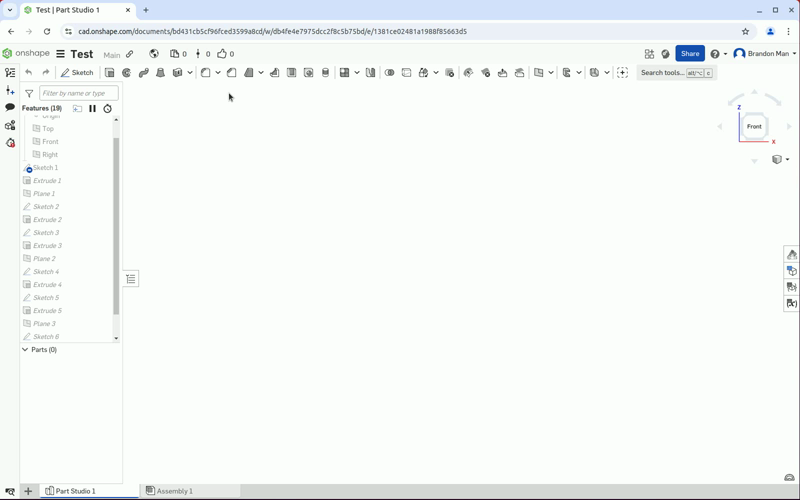
key(shift+s)
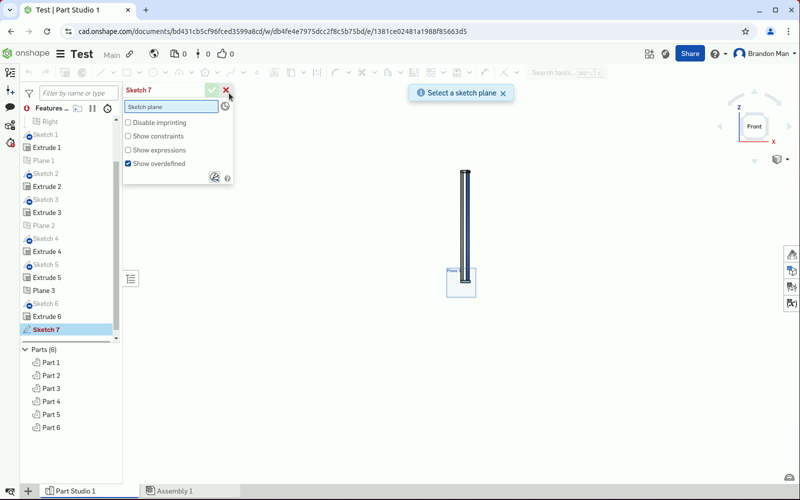
mouse_move(69, 293)
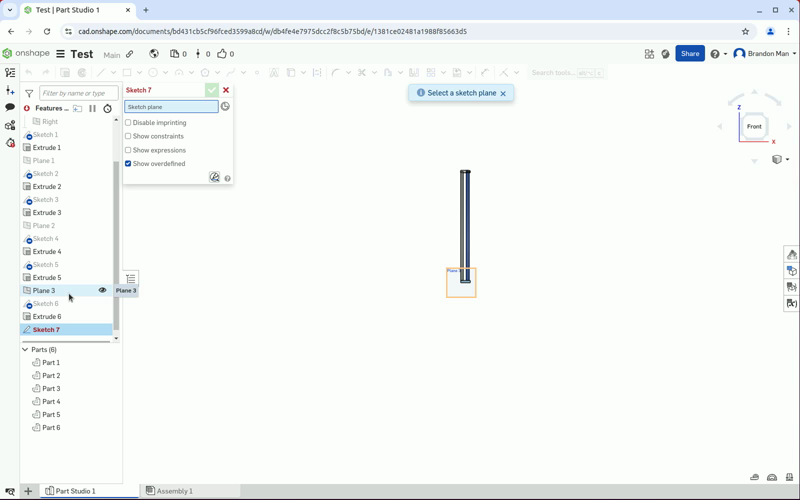
click(69, 293)
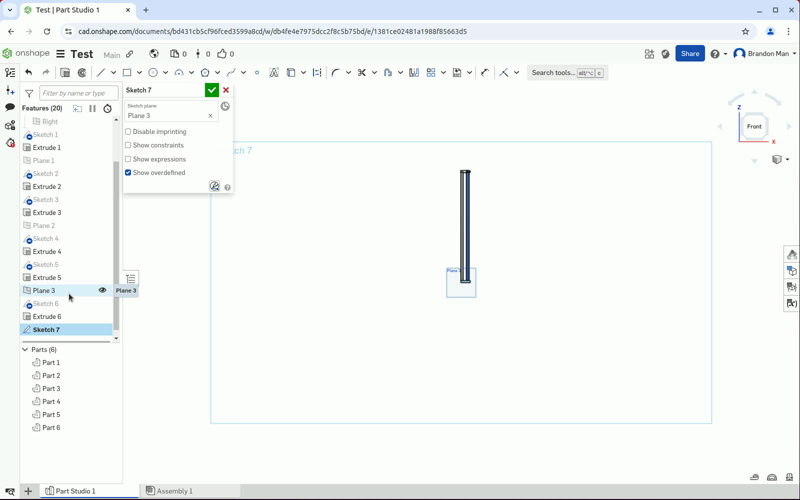
mouse_move(73, 352)
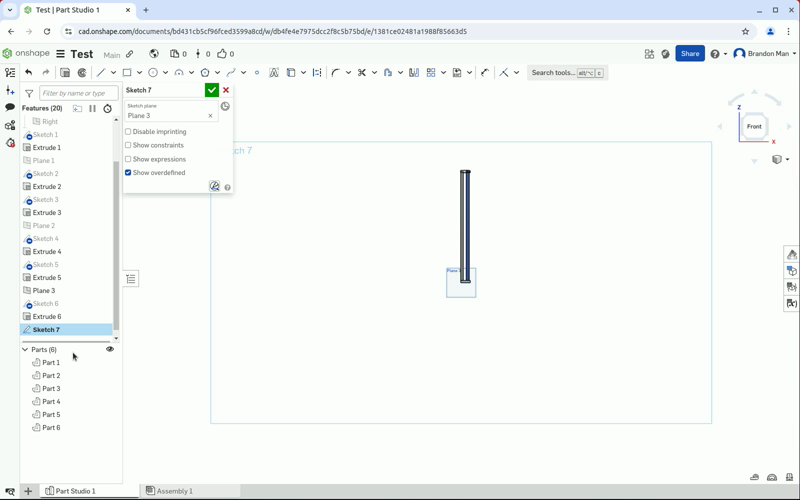
key(y)
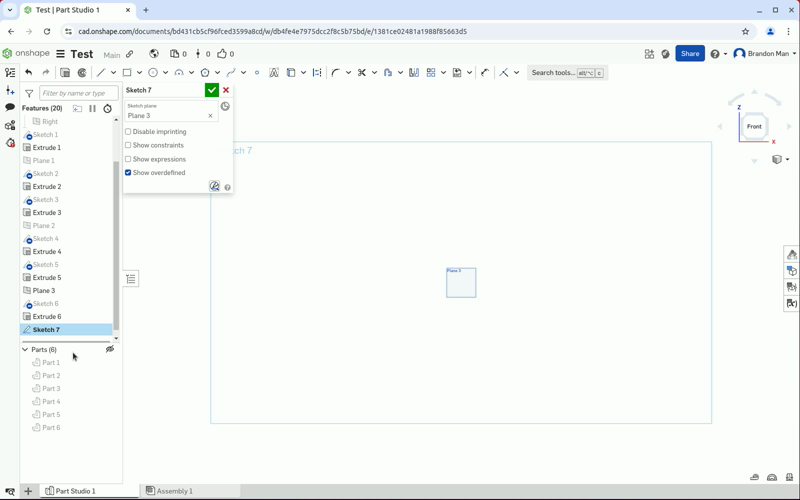
key(l)
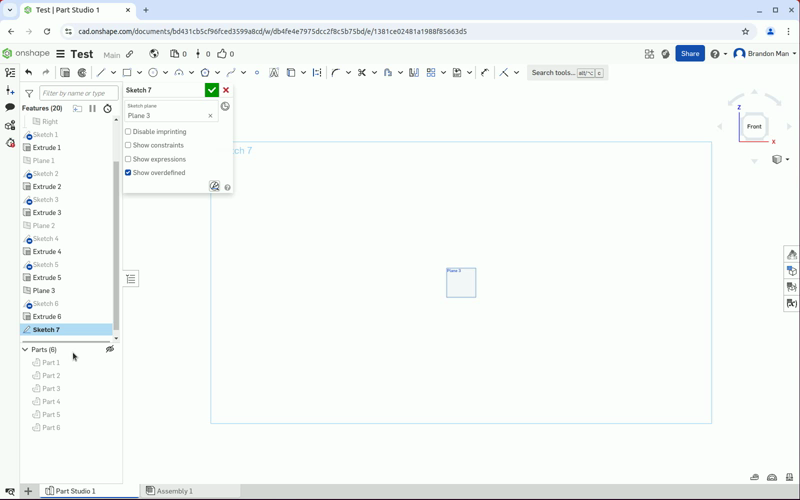
key_down(shift)
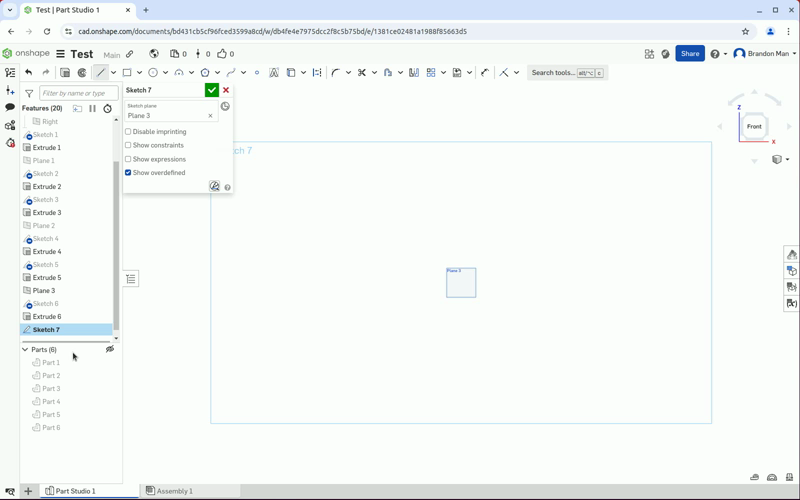
mouse_move(460, 282)
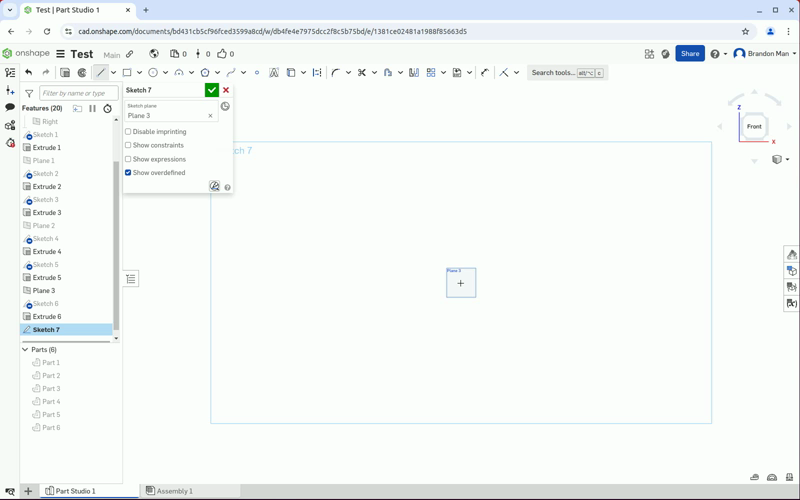
click(460, 282)
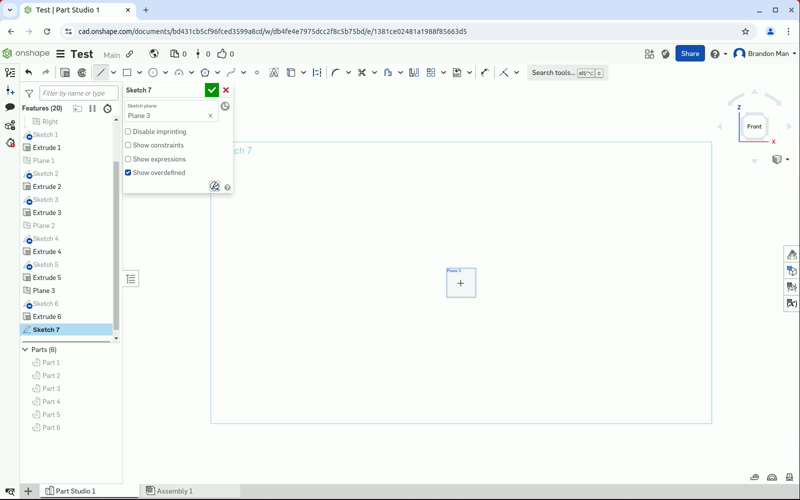
key_up(shift)
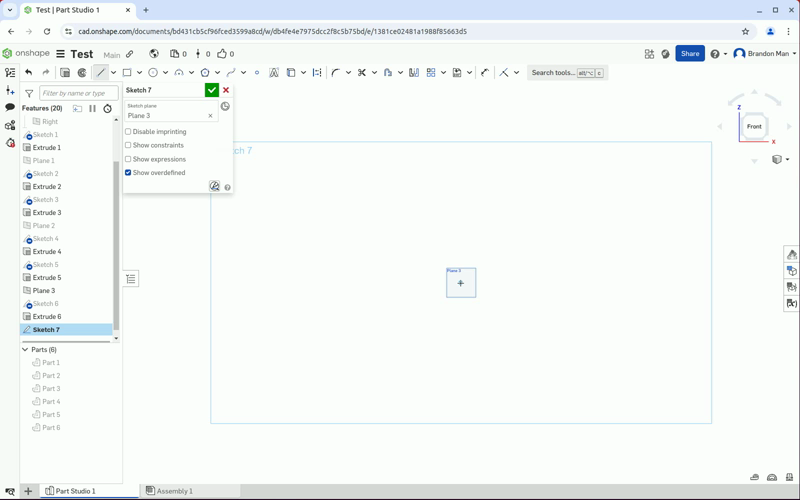
key_down(shift)
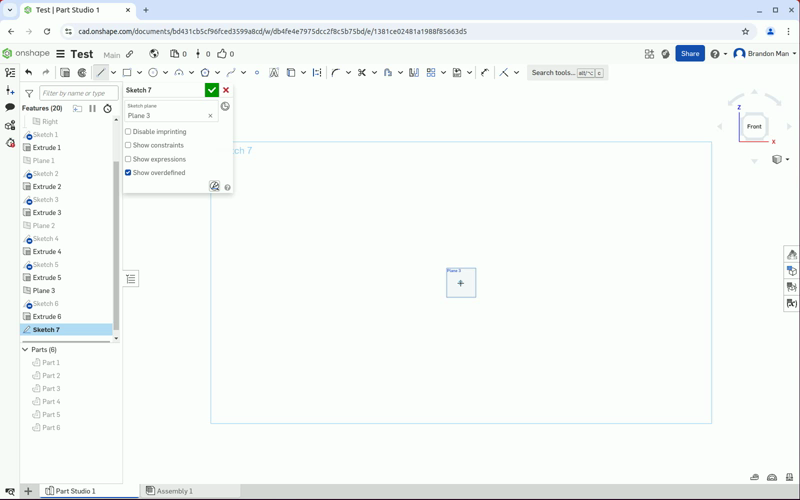
mouse_move(490, 282)
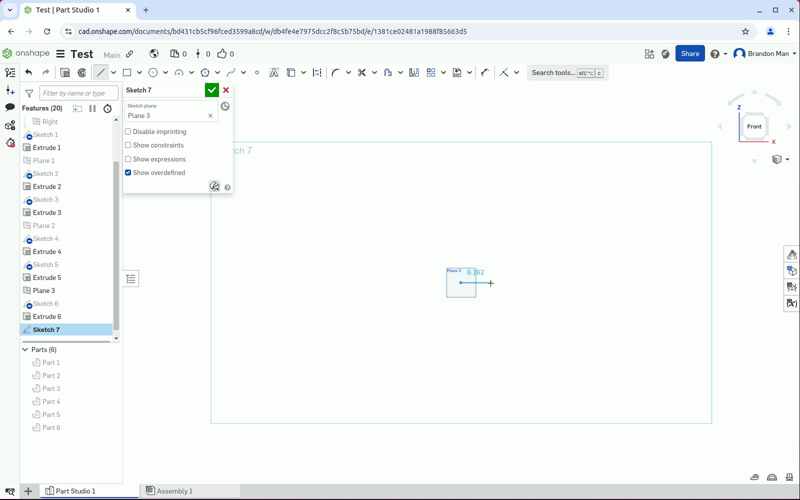
mouse_move(468, 282)
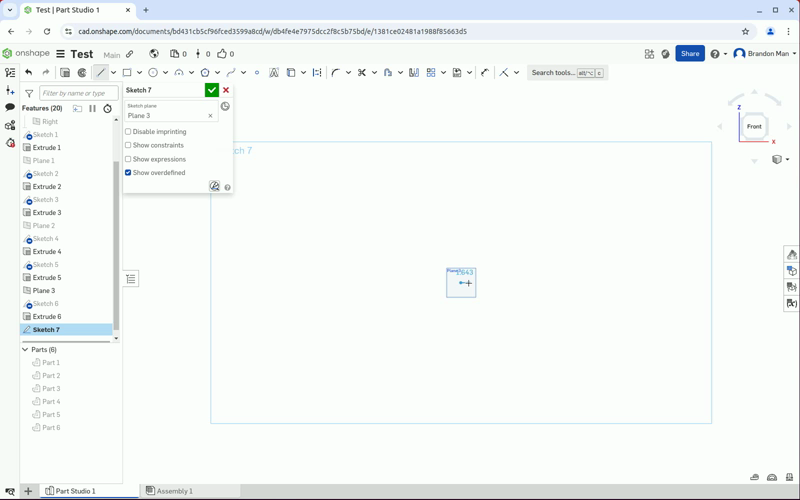
click(468, 282)
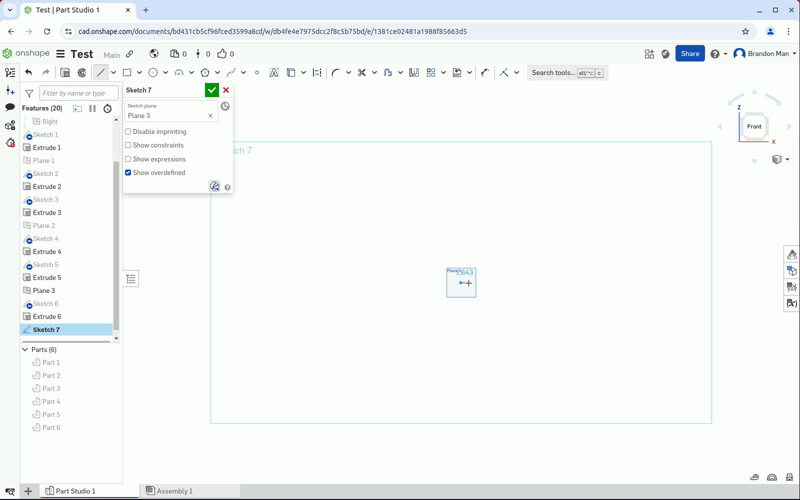
key_up(shift)
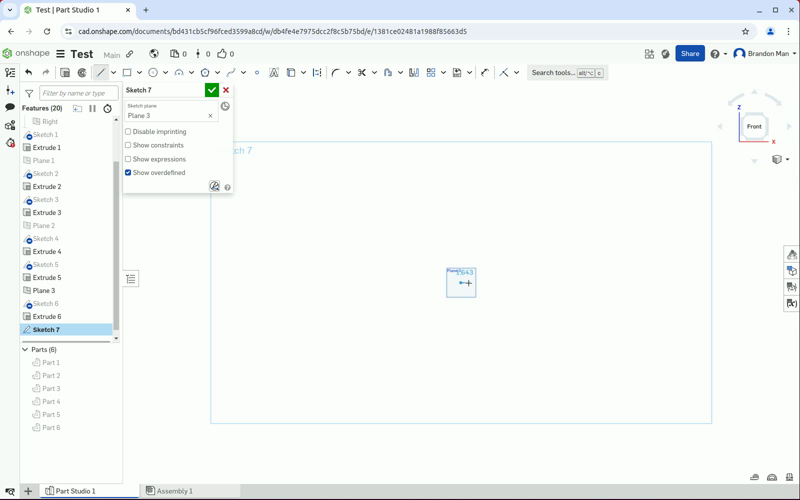
key_down(shift)
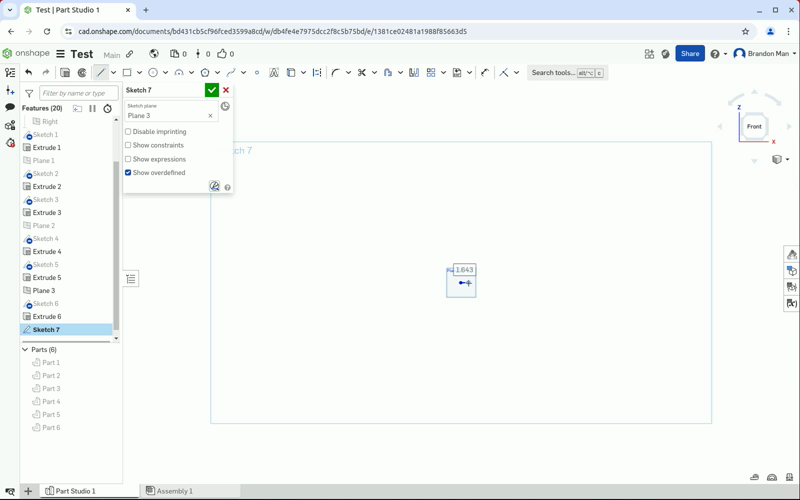
mouse_move(468, 172)
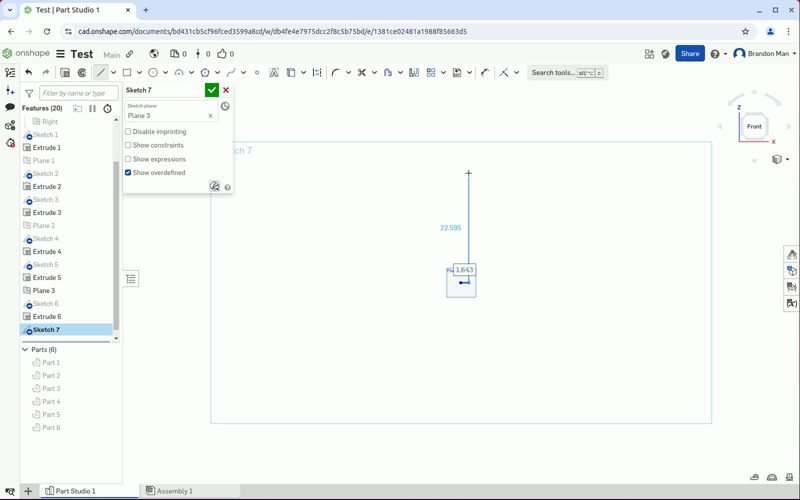
click(468, 172)
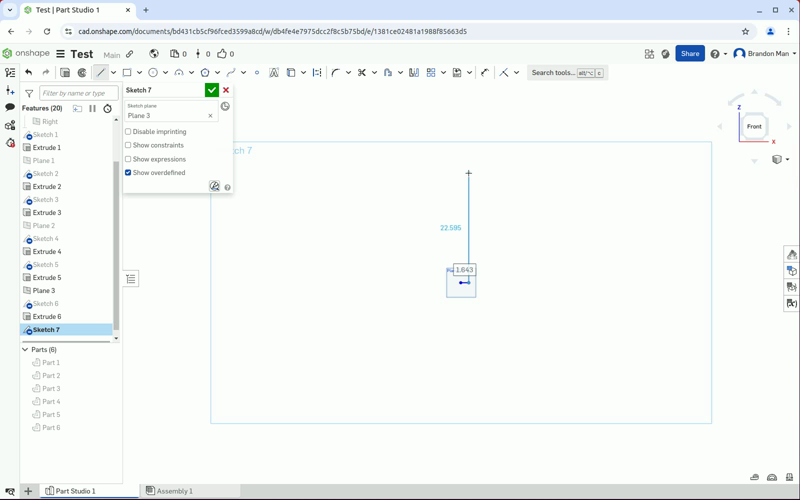
key_up(shift)
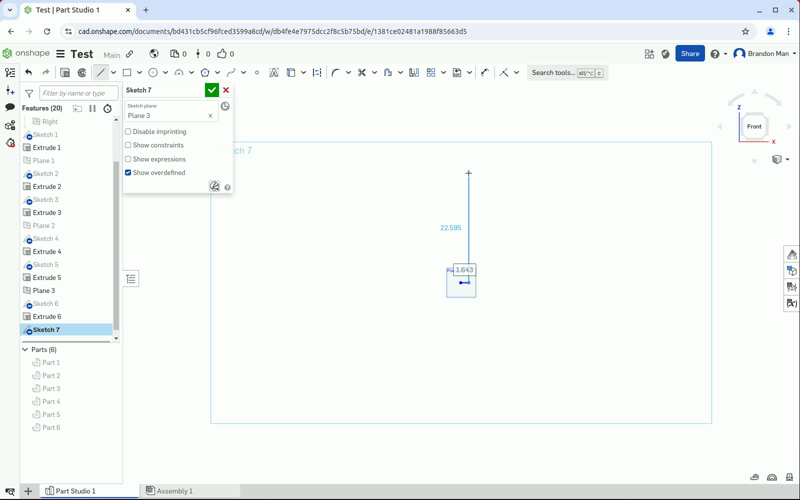
key_down(shift)
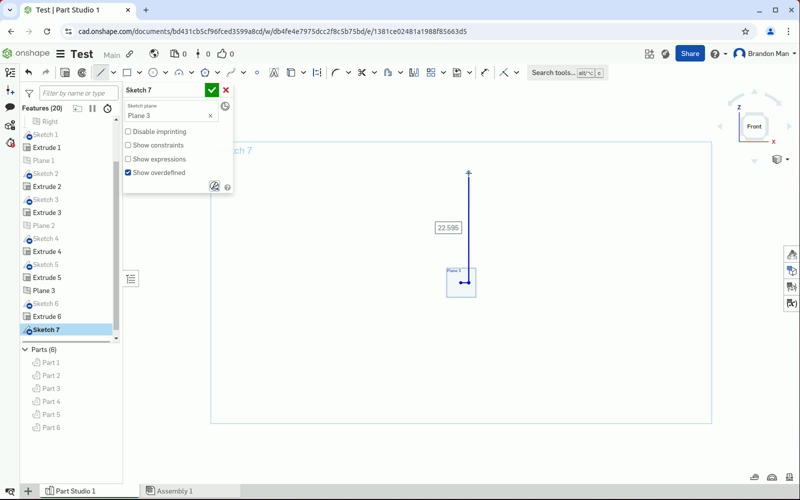
mouse_move(498, 172)
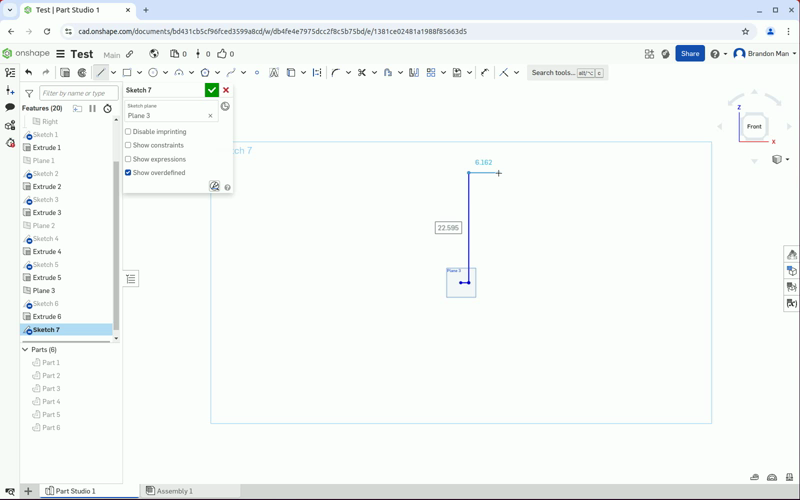
mouse_move(460, 172)
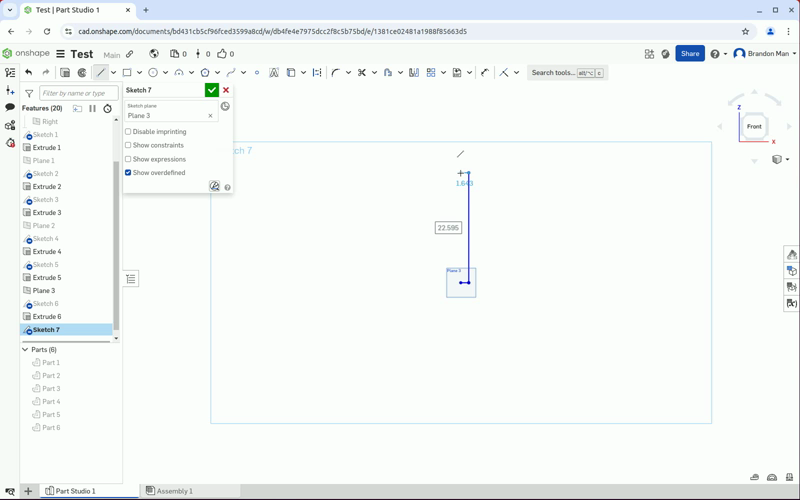
click(460, 172)
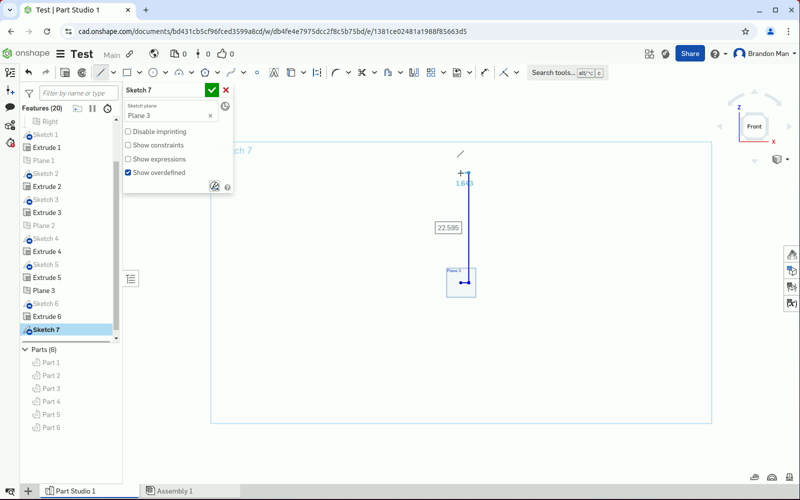
key_up(shift)
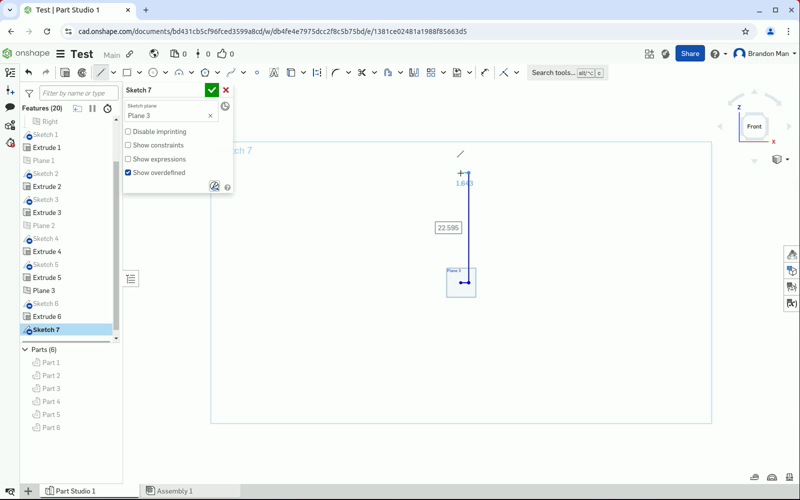
key_down(shift)
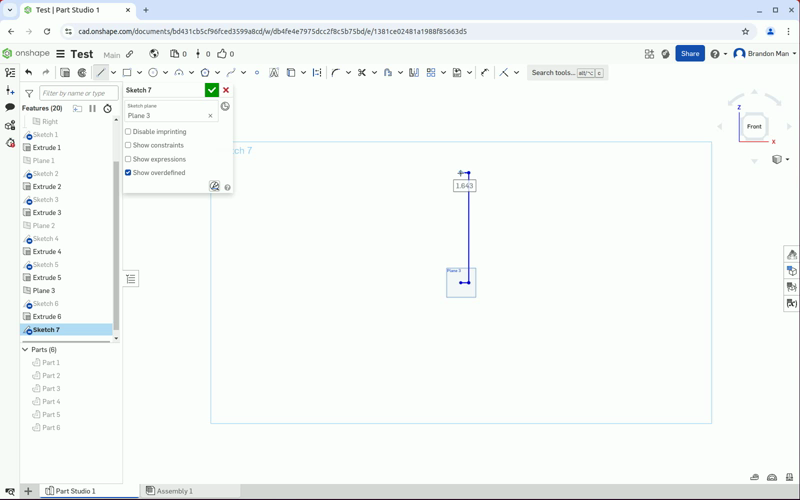
mouse_move(460, 282)
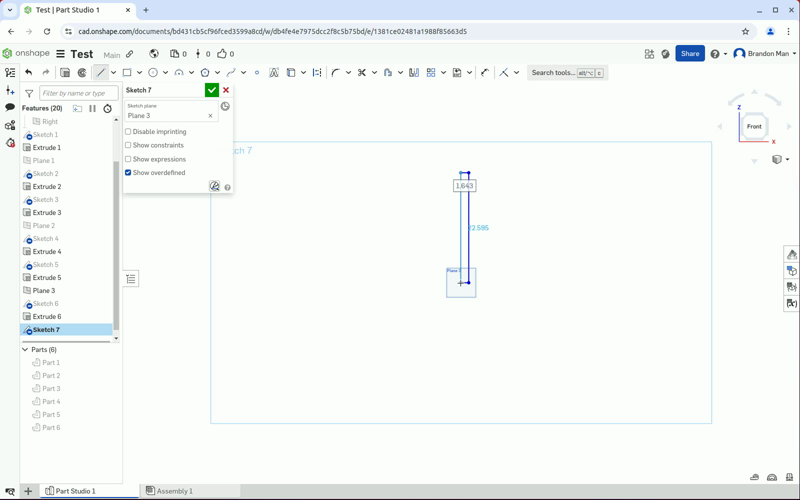
key_up(shift)
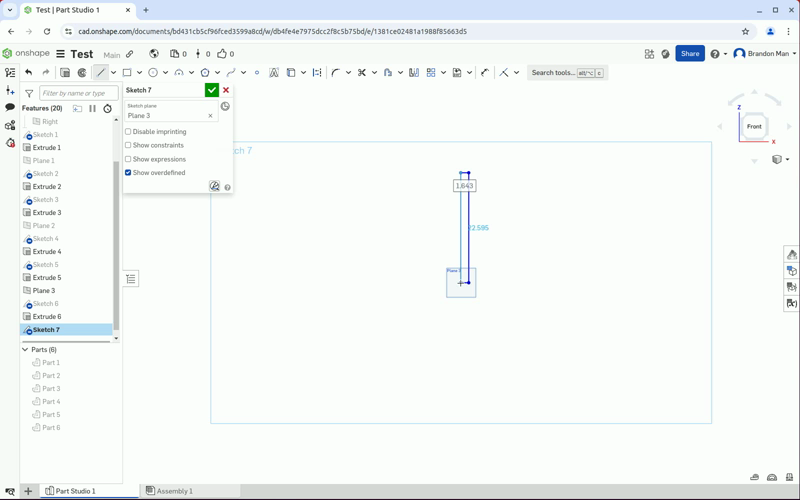
click(460, 282)
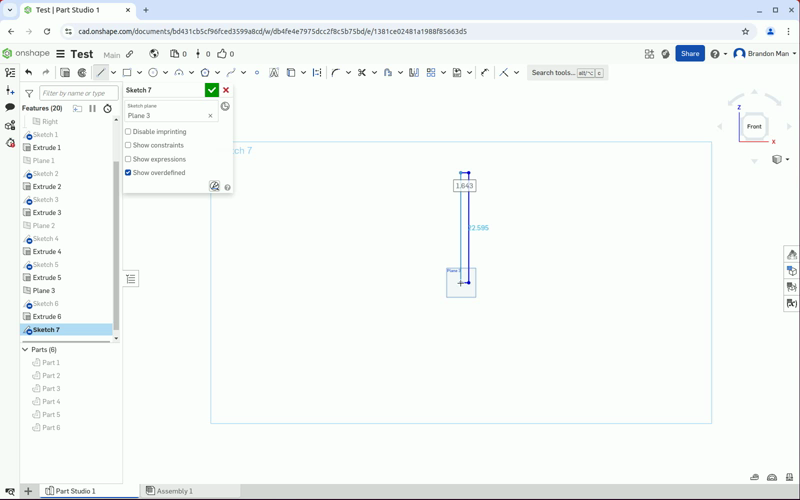
key(esc)
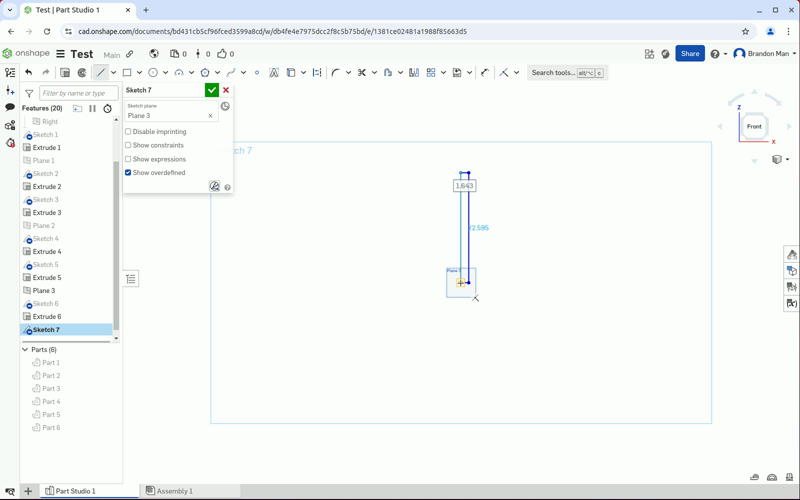
mouse_move(467, 179)
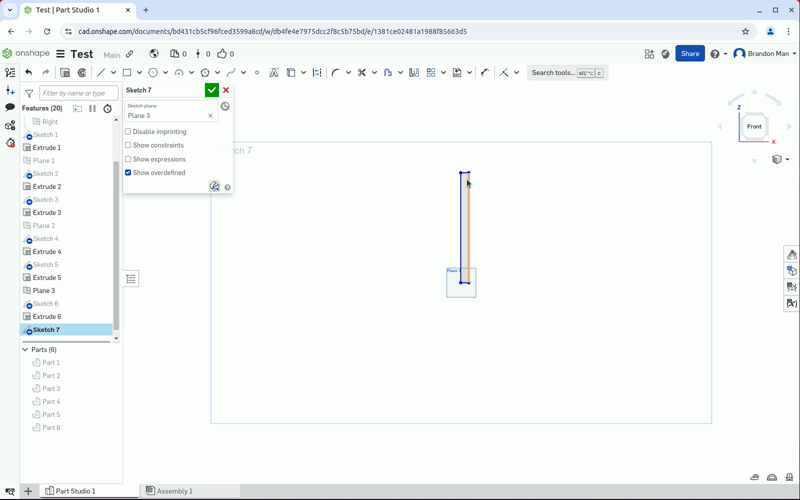
scroll(6)
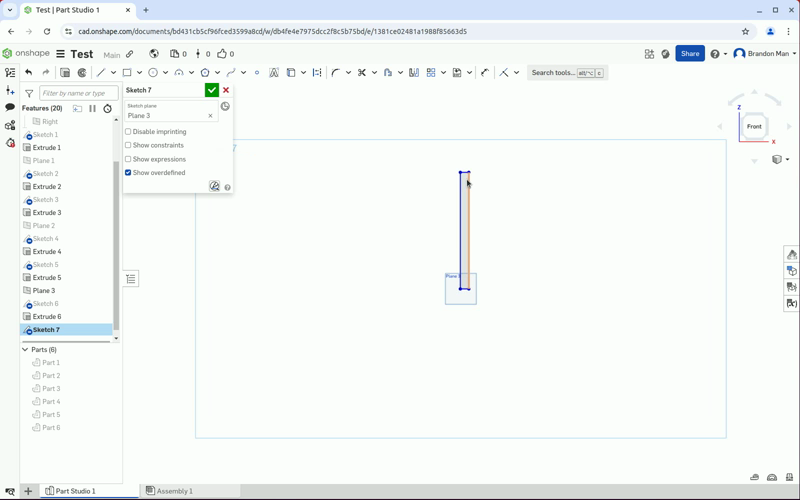
scroll(6)
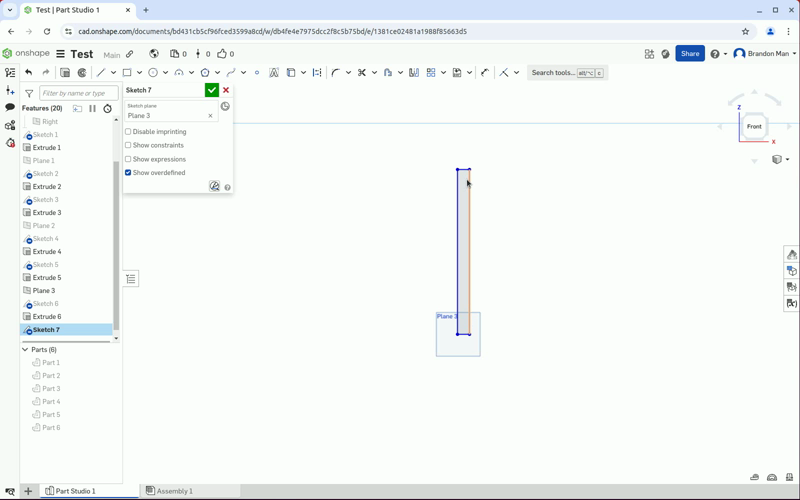
scroll(6)
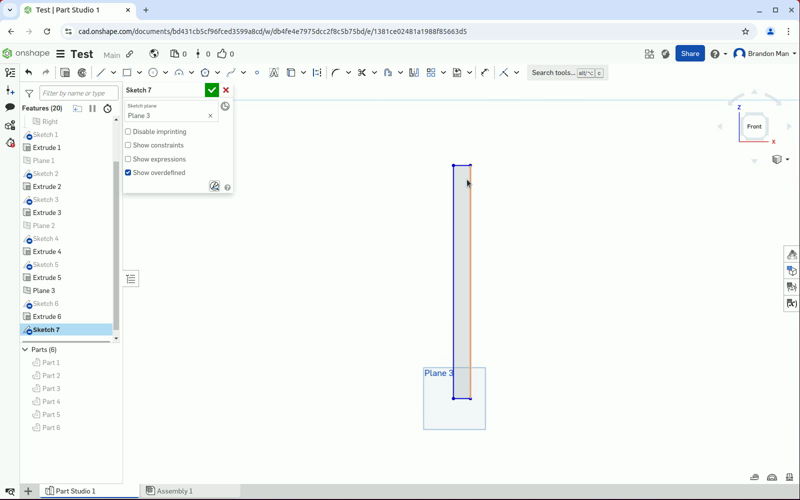
scroll(6)
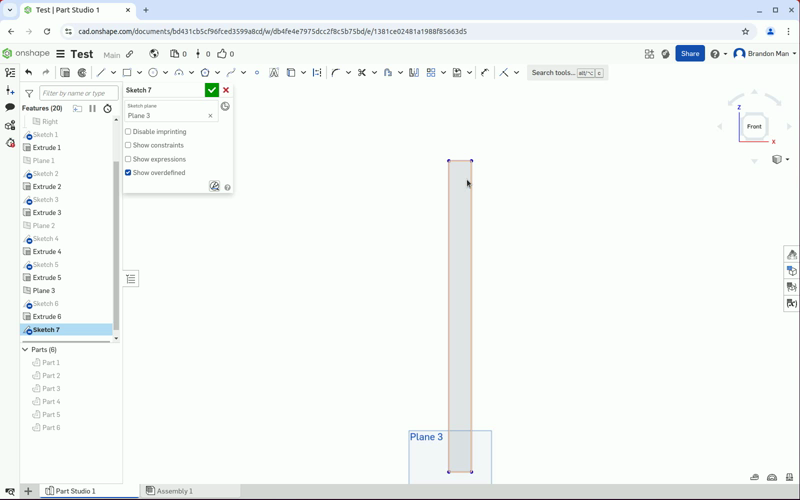
scroll(6)
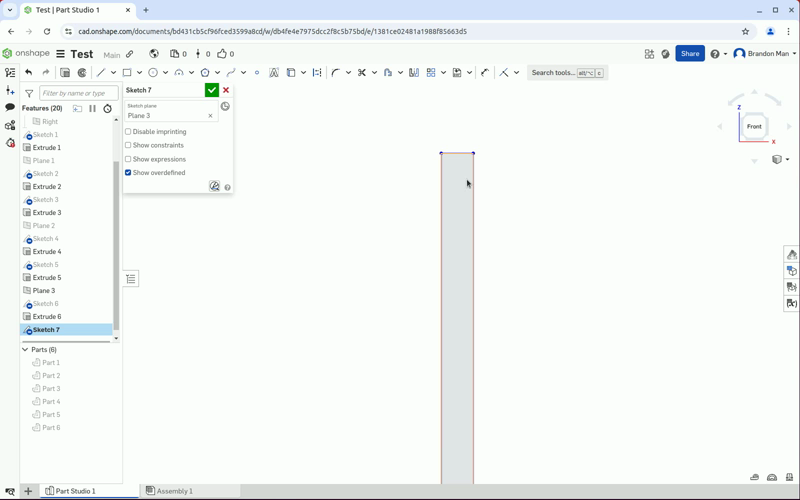
scroll(6)
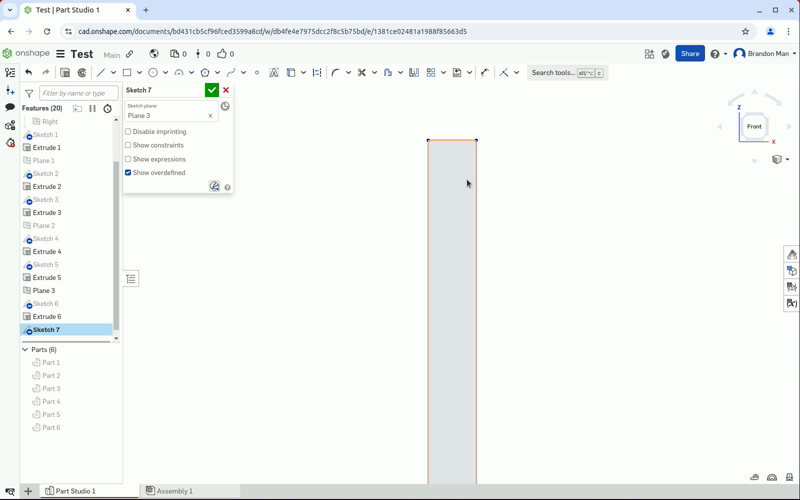
scroll(6)
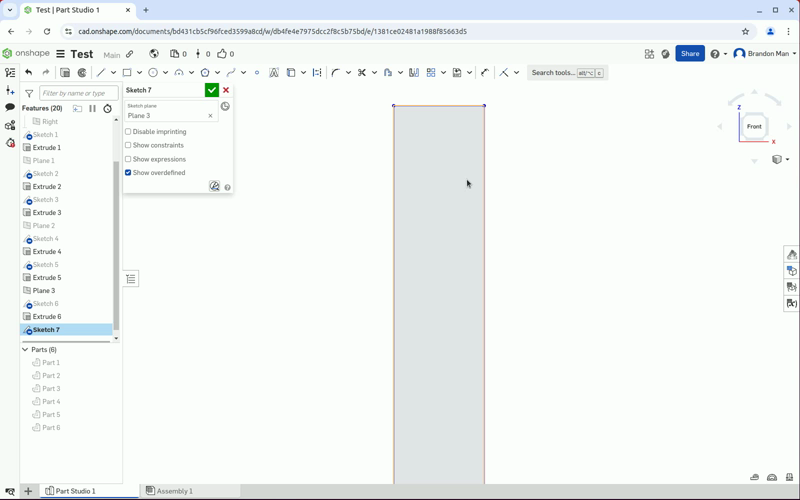
click(467, 179)
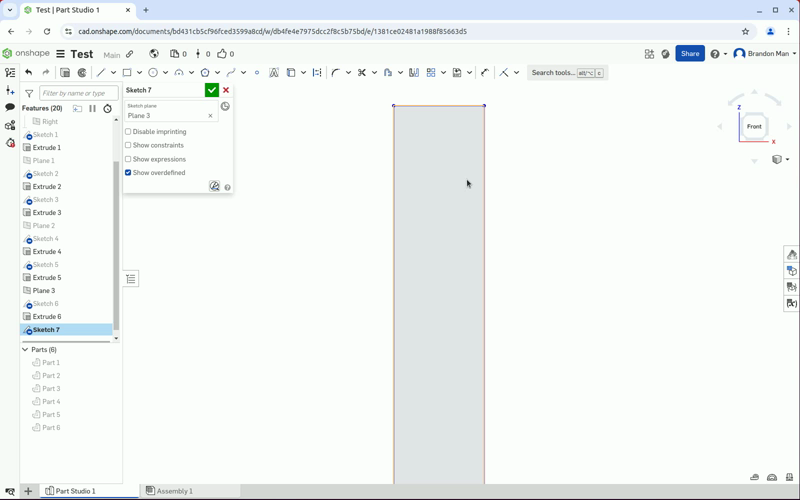
scroll(-6)
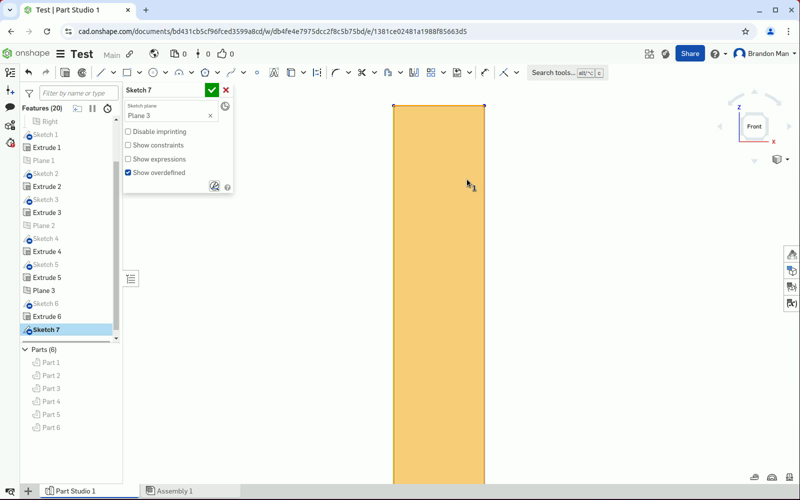
scroll(-6)
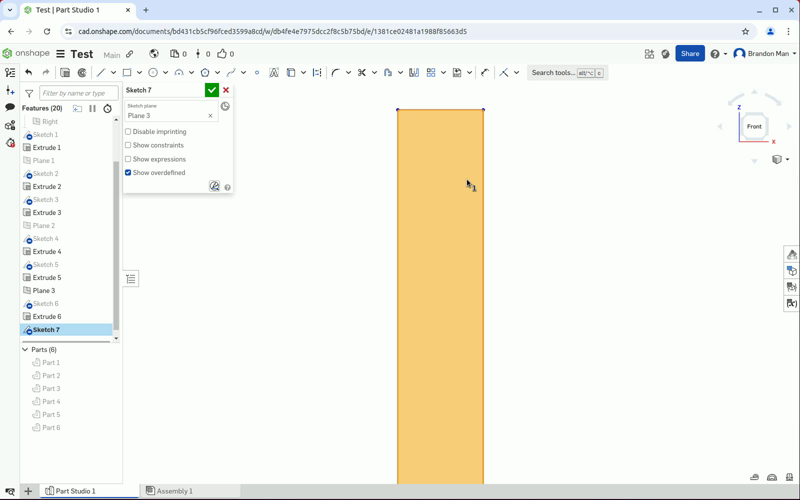
scroll(-6)
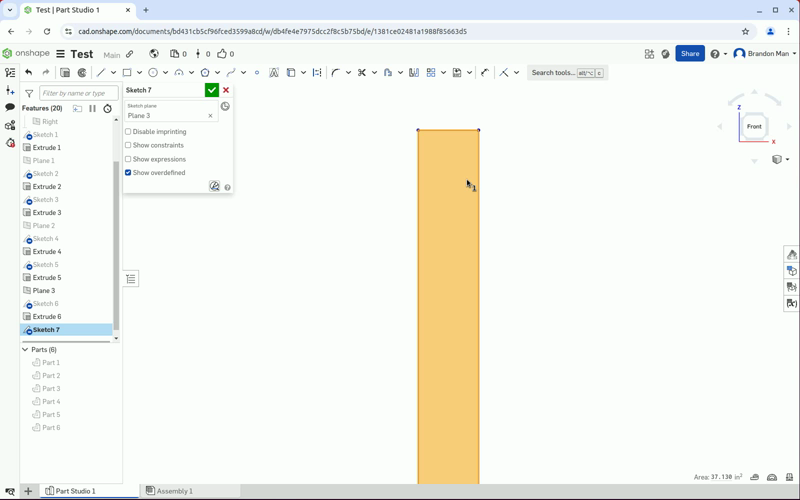
scroll(-6)
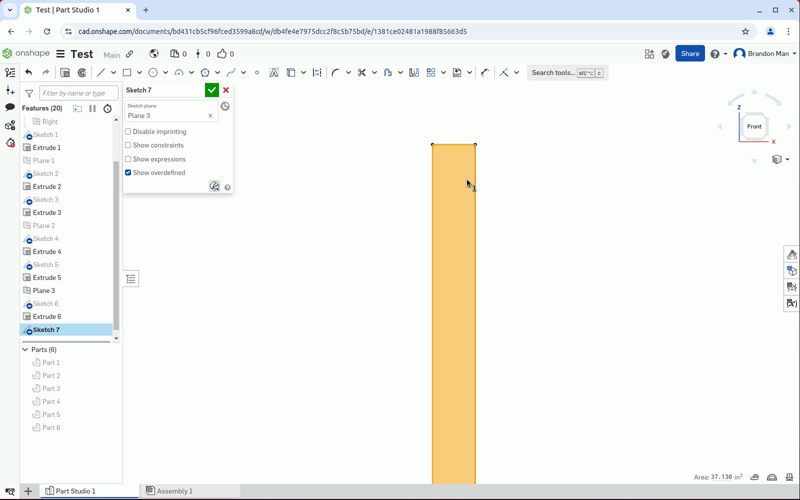
scroll(-6)
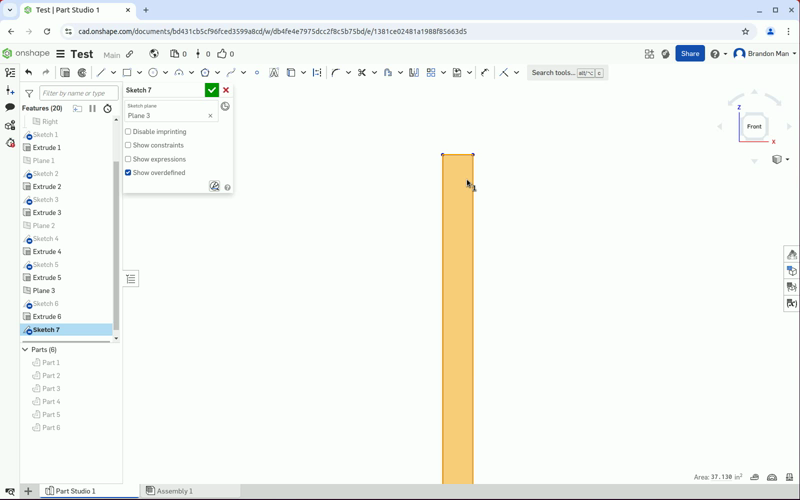
scroll(-6)
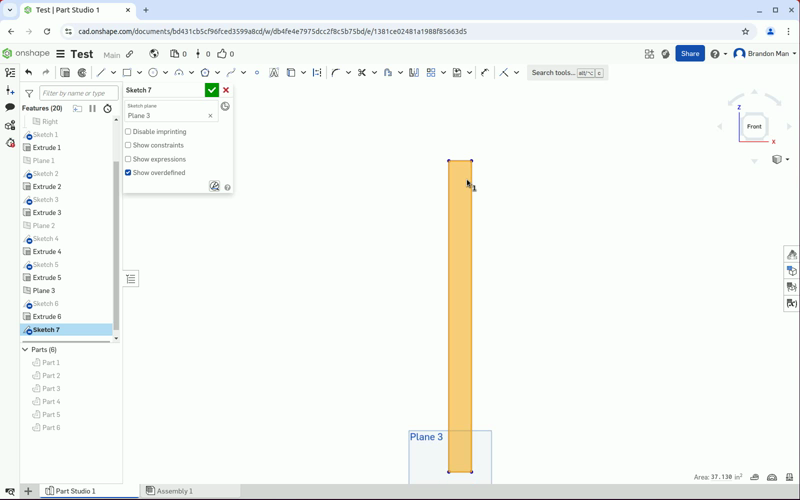
scroll(-6)
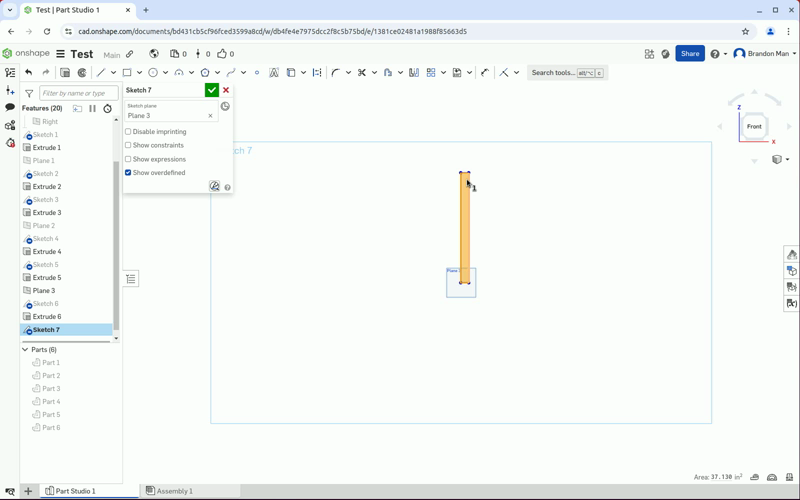
mouse_move(73, 352)
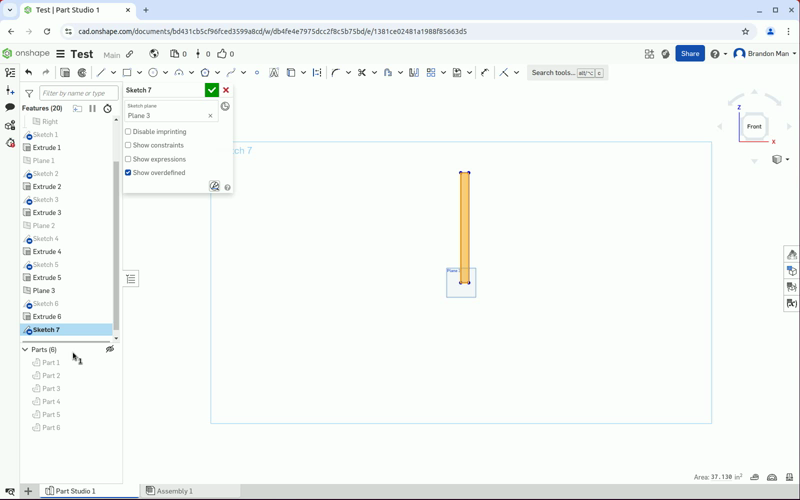
key(shift+y)
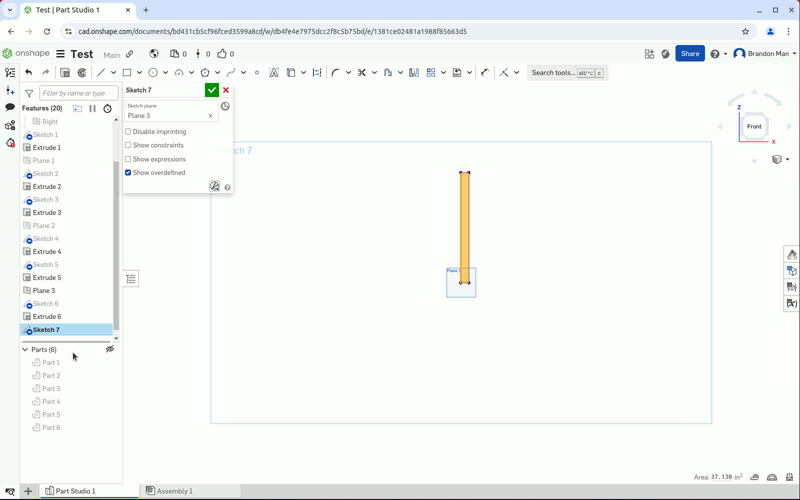
key(shift+e)
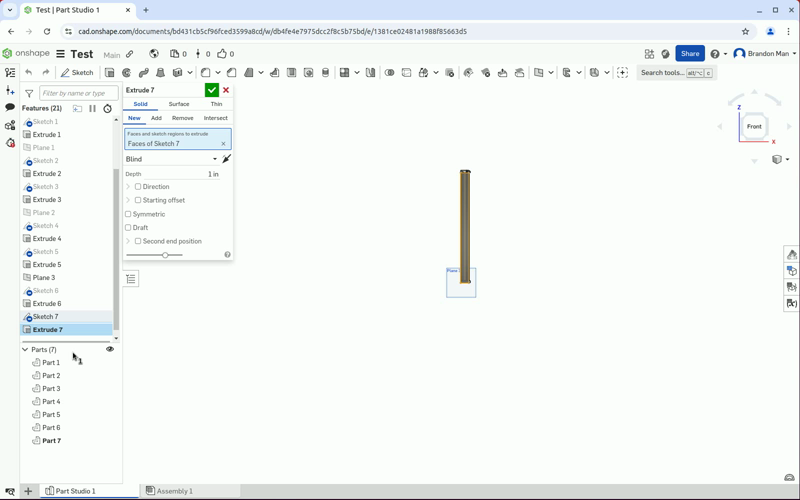
mouse_move(143, 106)
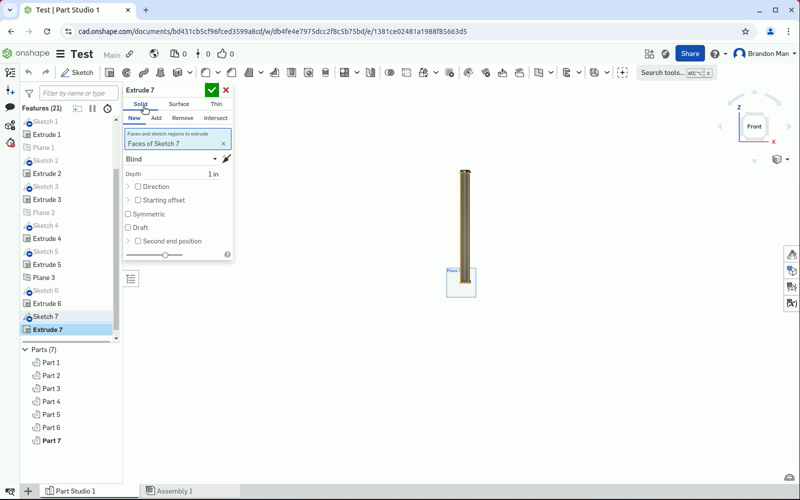
click(143, 106)
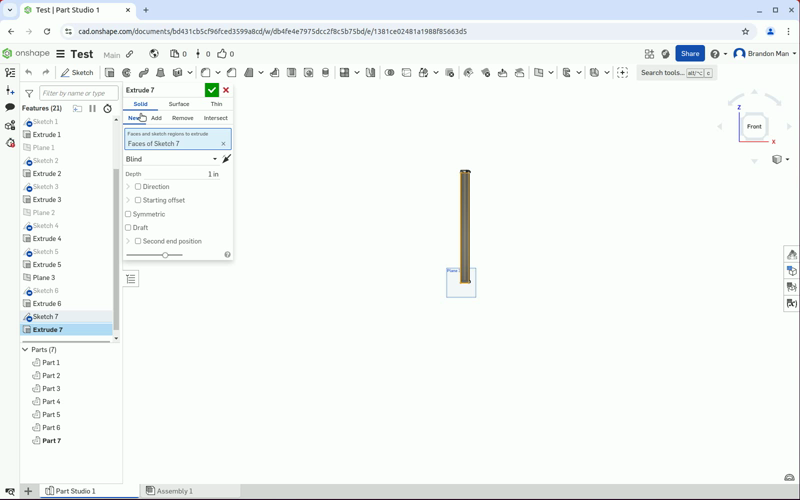
mouse_move(137, 120)
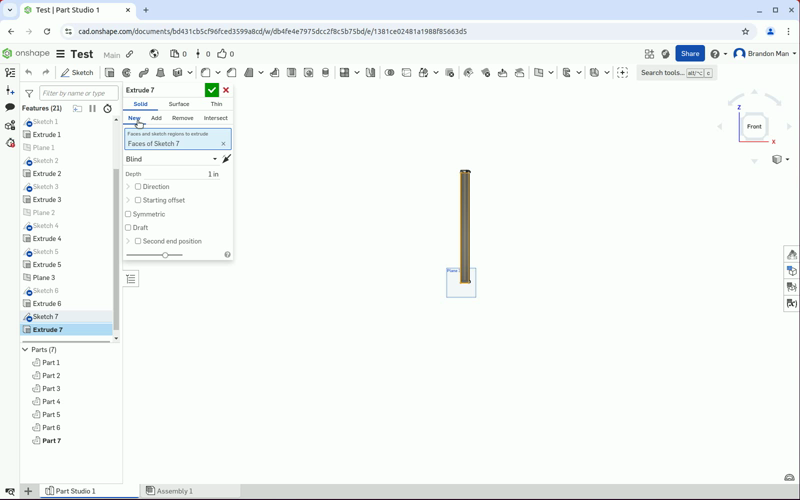
click(137, 120)
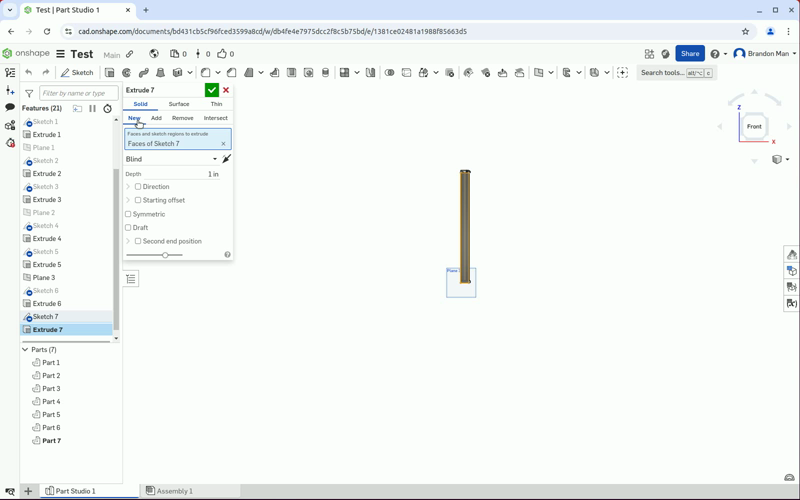
key(tab, 4)
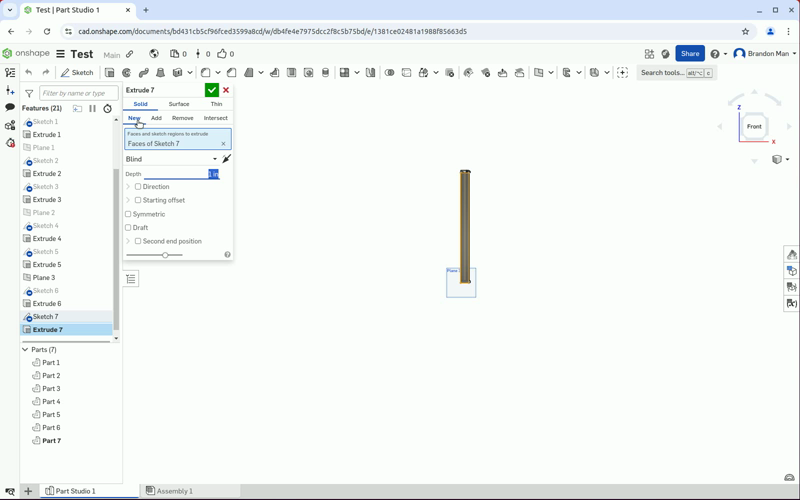
text(-0.241)
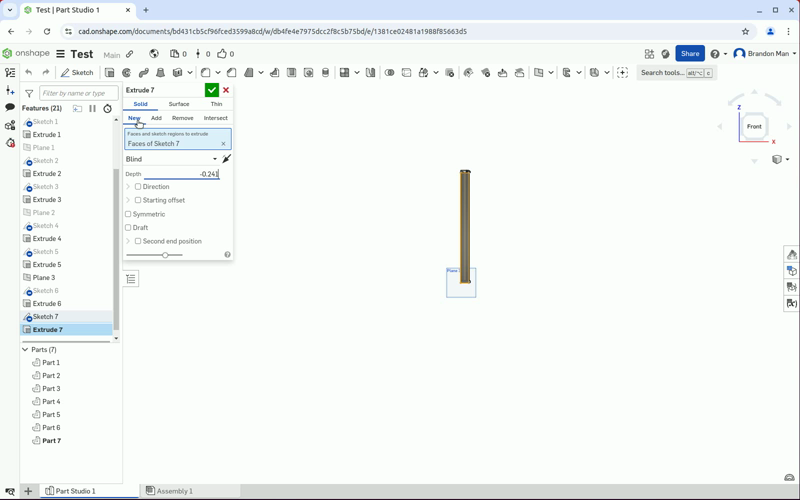
key(enter)
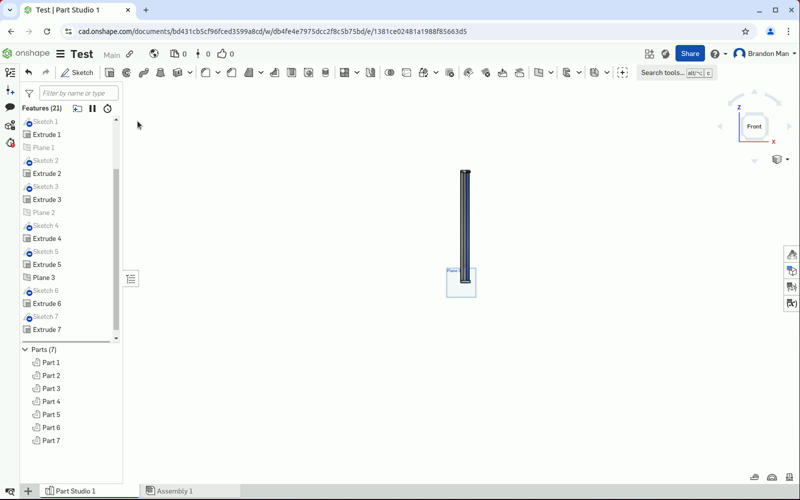
key(shift+h)
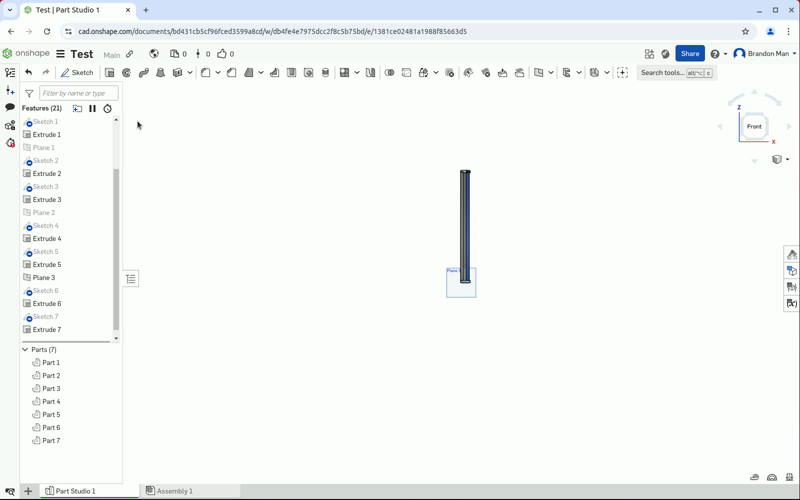
key(shift+h)
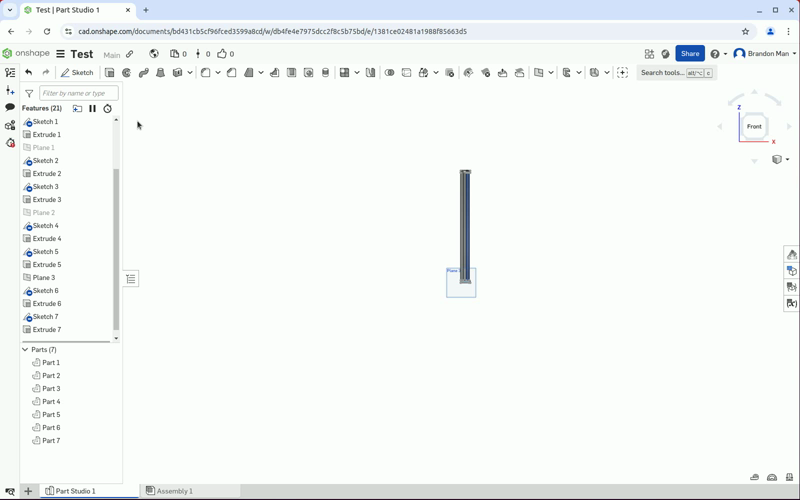
key(shift+7)
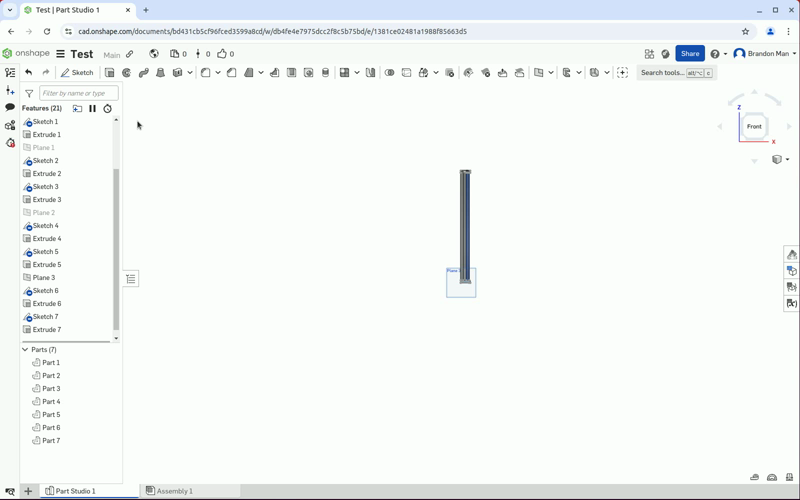
key(left, 2)
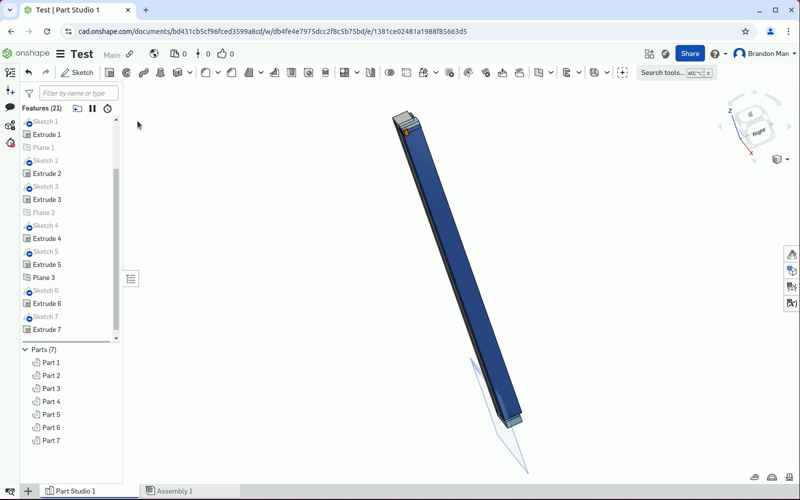
key(down, 2)
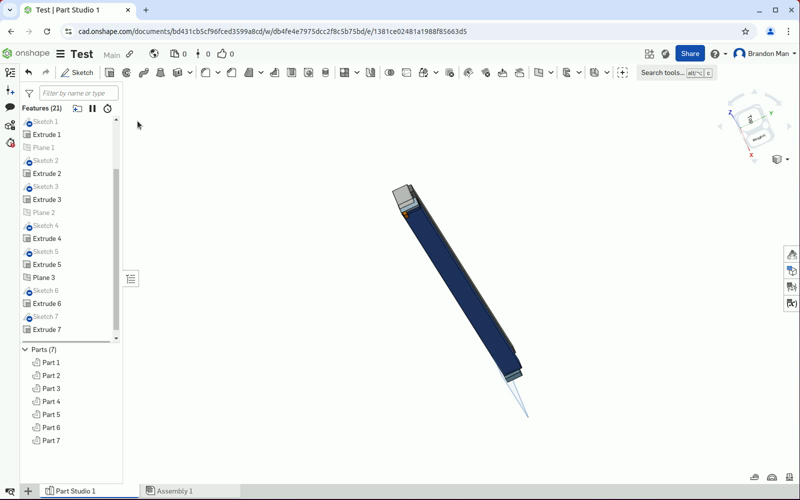
key(up, 2)
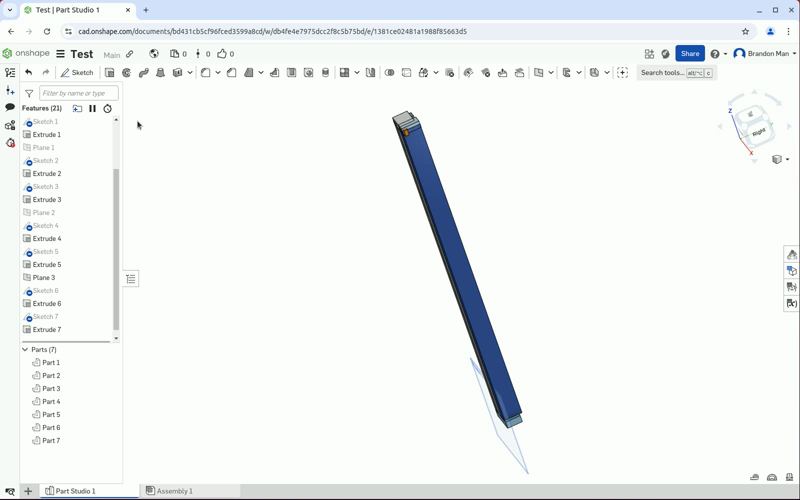
key(right, 2)
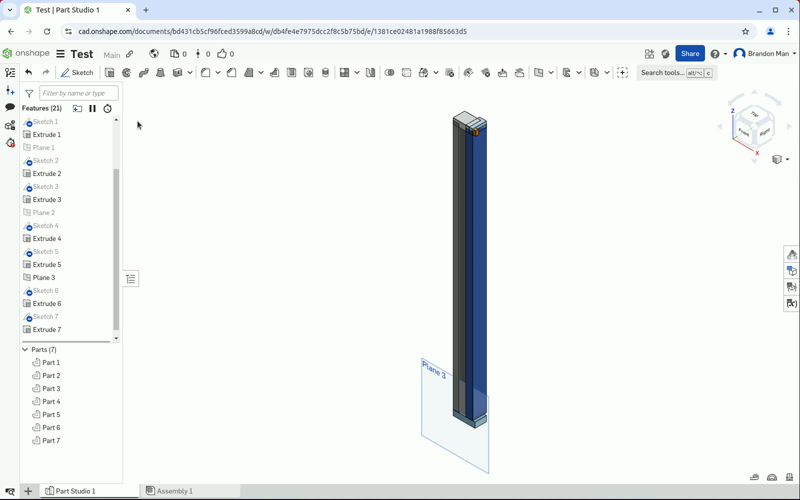
mouse_move(69, 124)
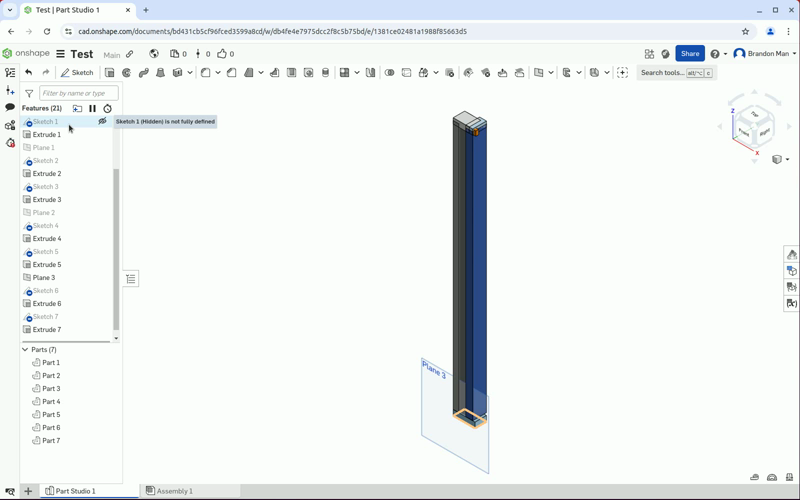
click(69, 124)